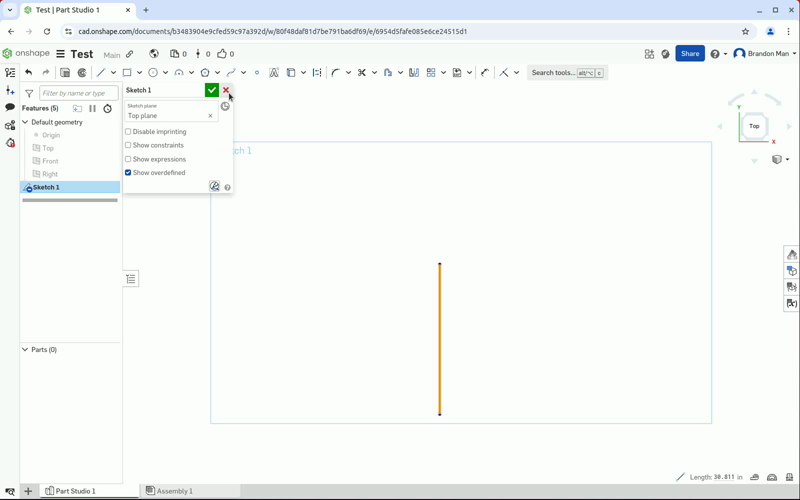
key(shift+h)
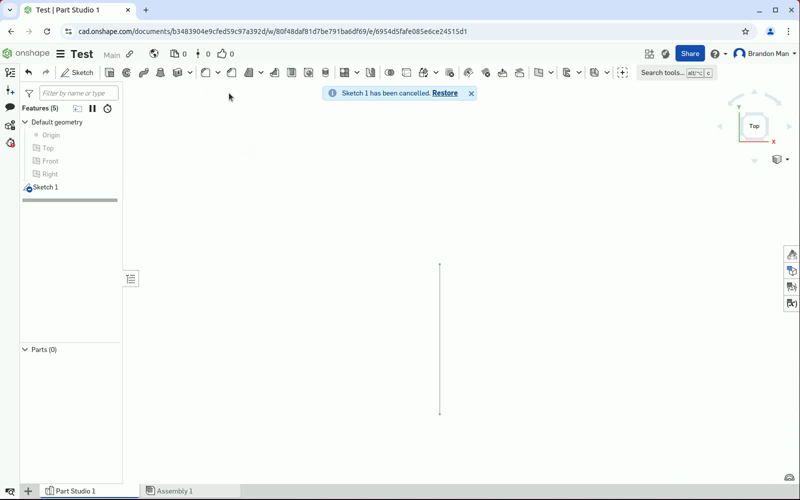
key(shift+s)
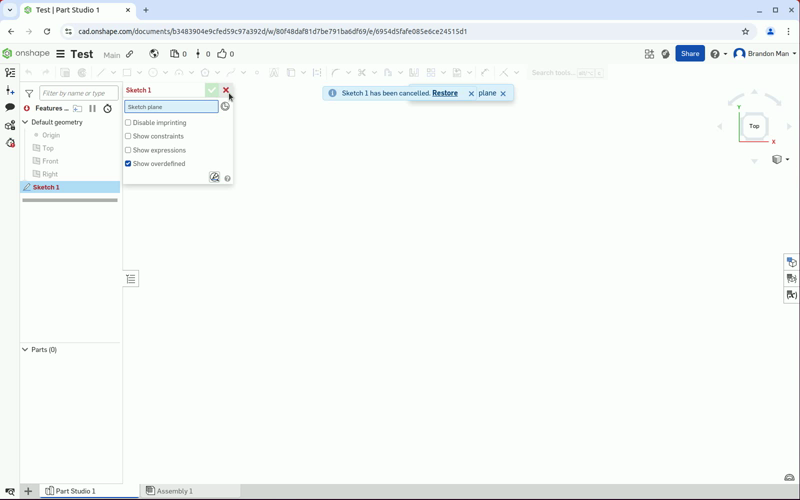
mouse_move(73, 150)
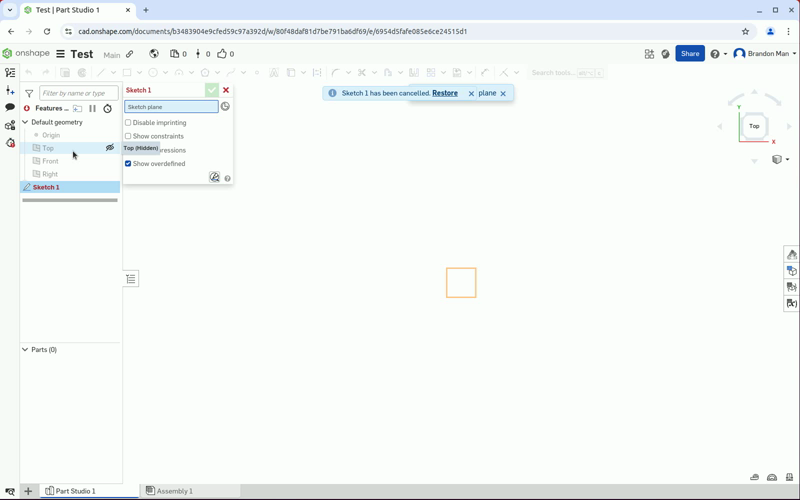
click(73, 150)
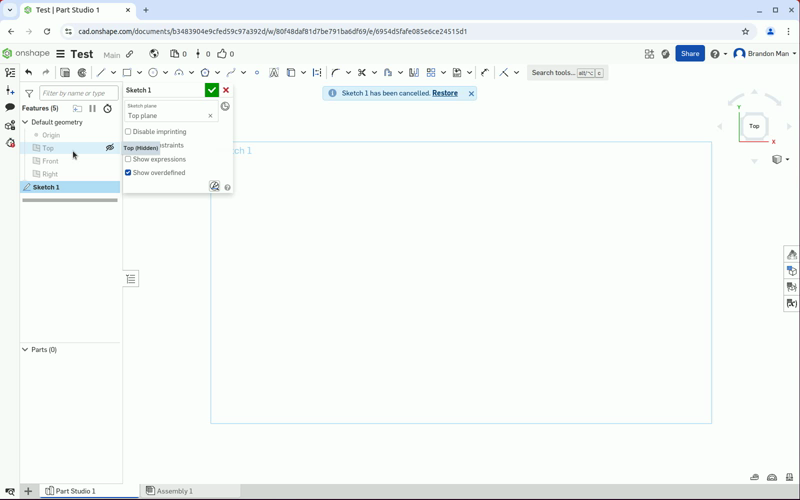
mouse_move(73, 352)
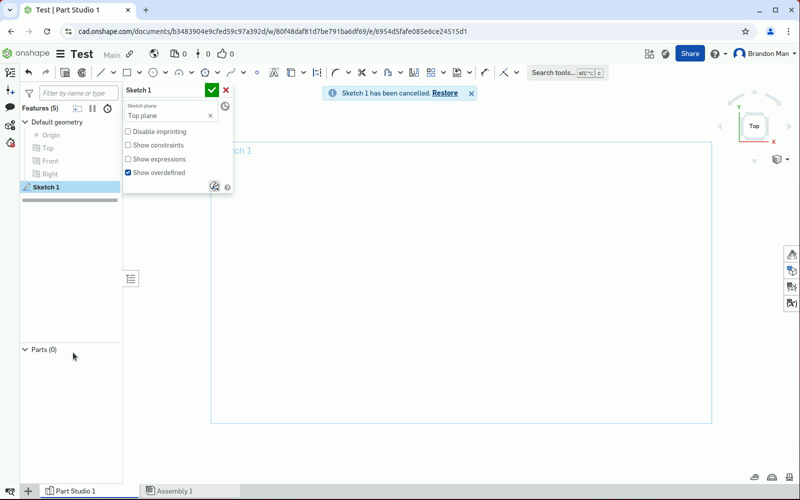
key(y)
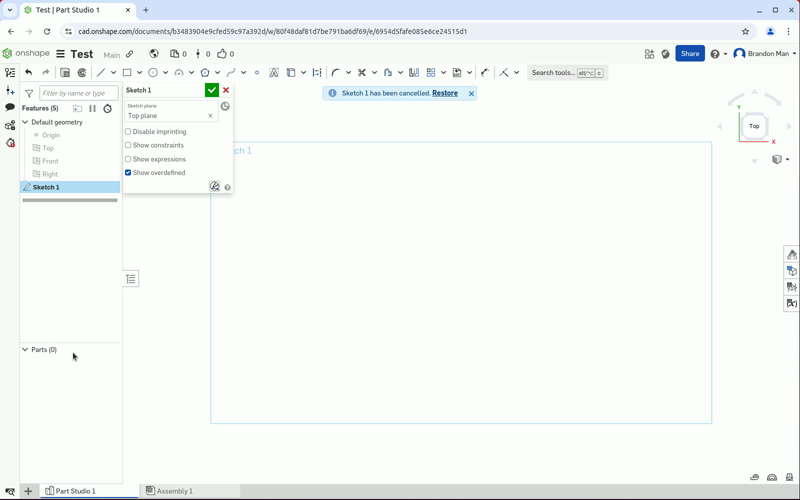
key(l)
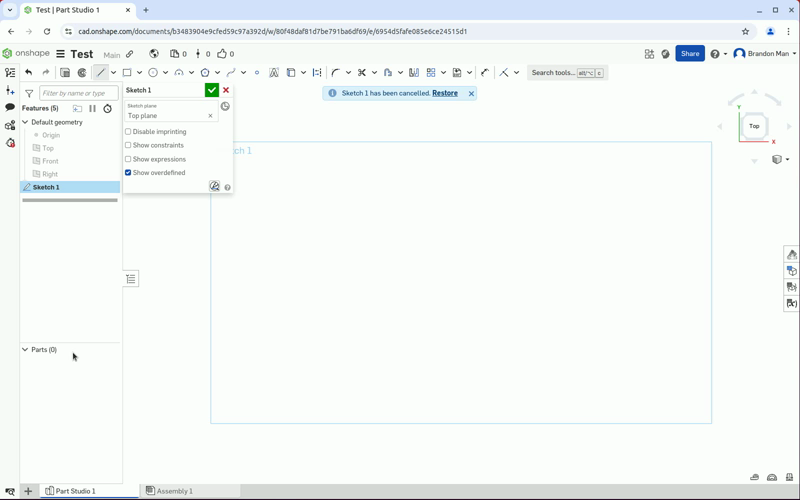
key_down(shift)
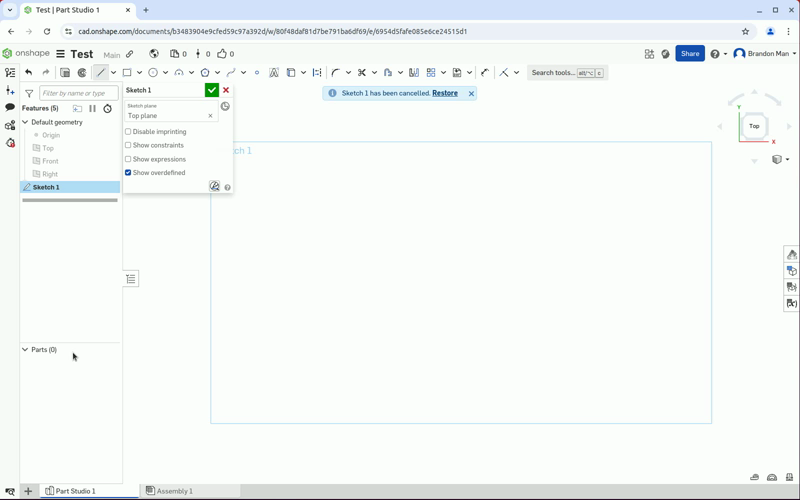
mouse_move(348, 243)
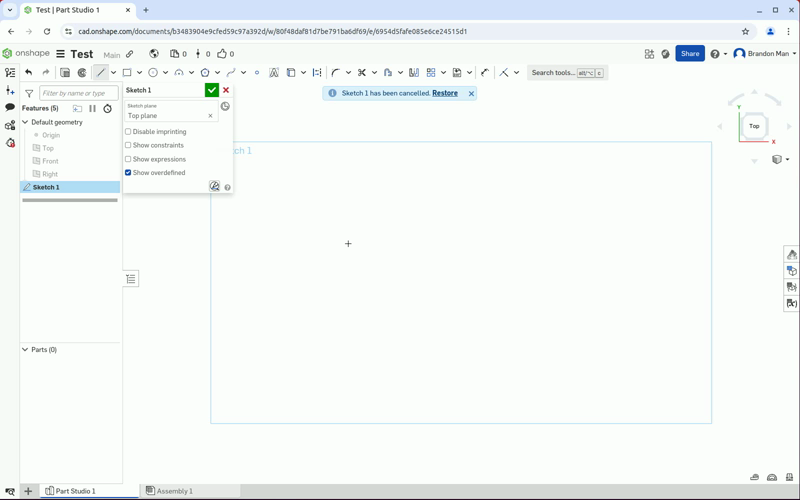
click(348, 243)
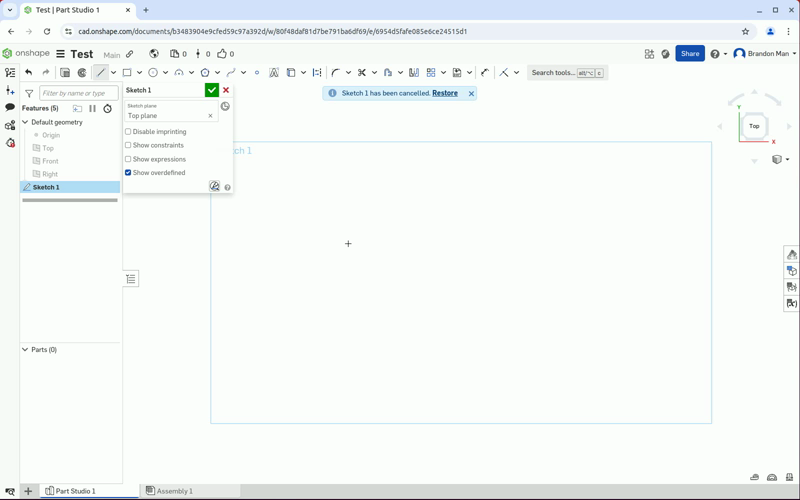
key_up(shift)
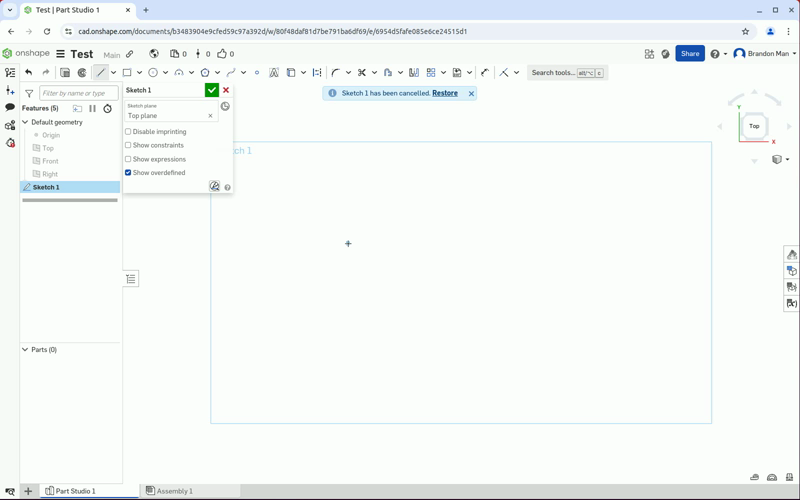
key_down(shift)
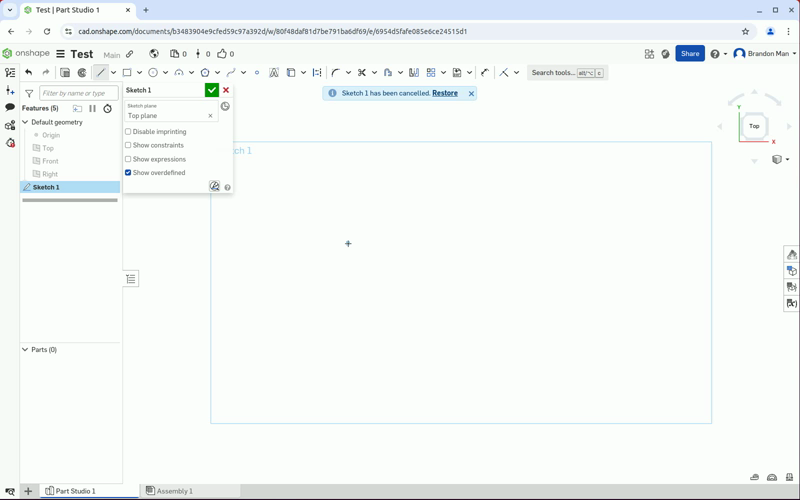
mouse_move(378, 243)
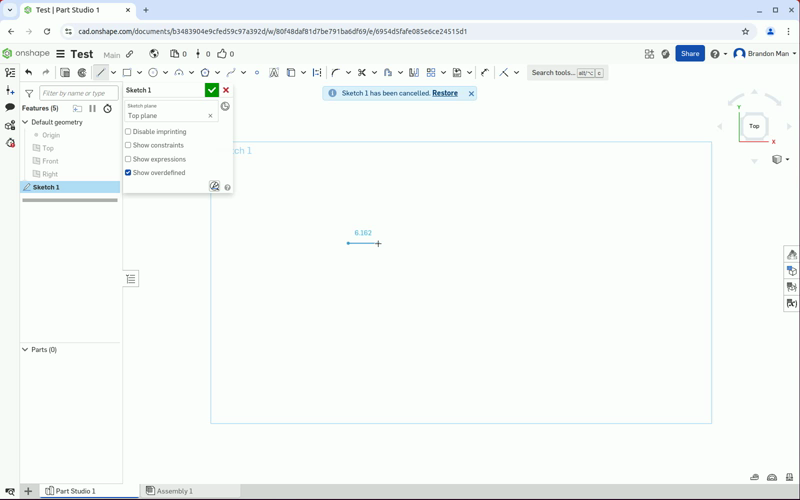
mouse_move(364, 243)
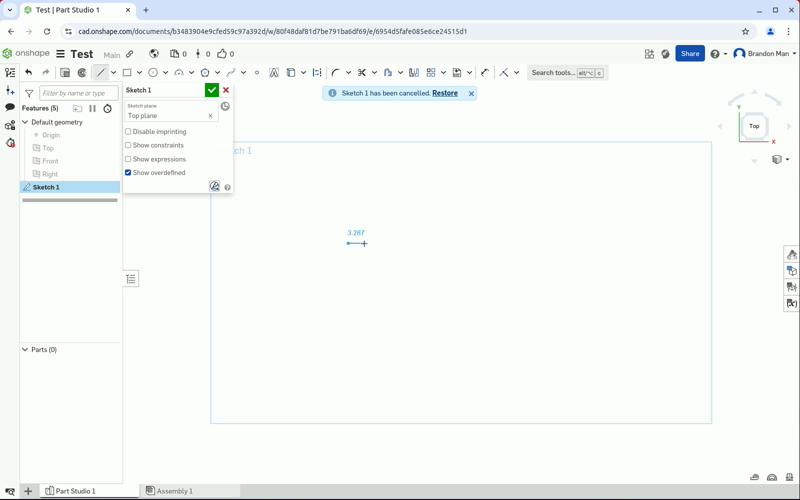
click(364, 243)
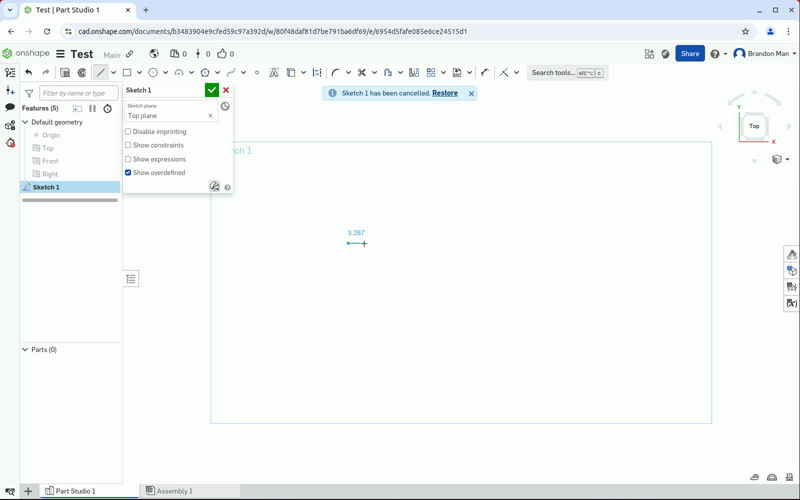
key_up(shift)
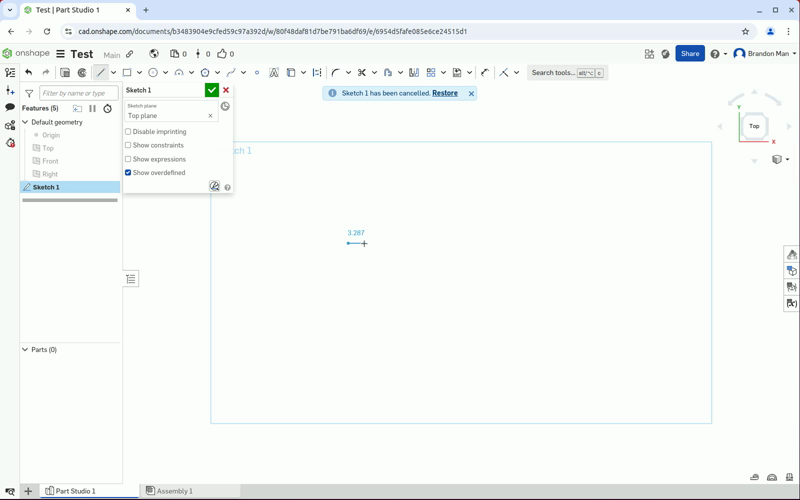
key_down(shift)
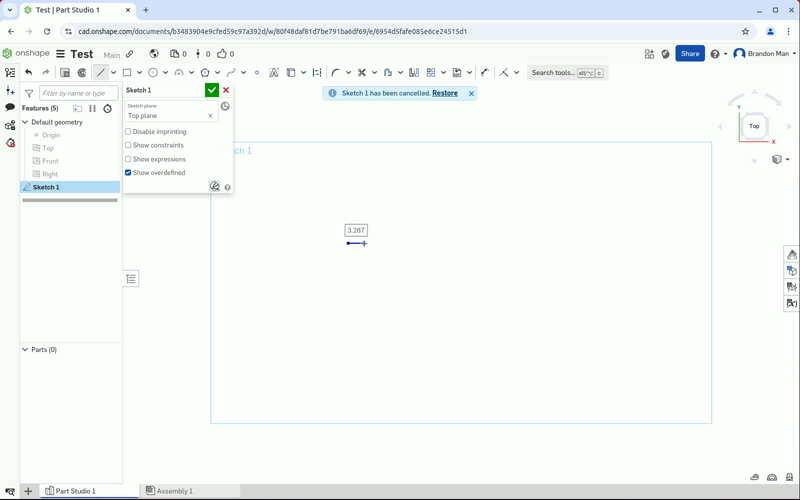
mouse_move(394, 243)
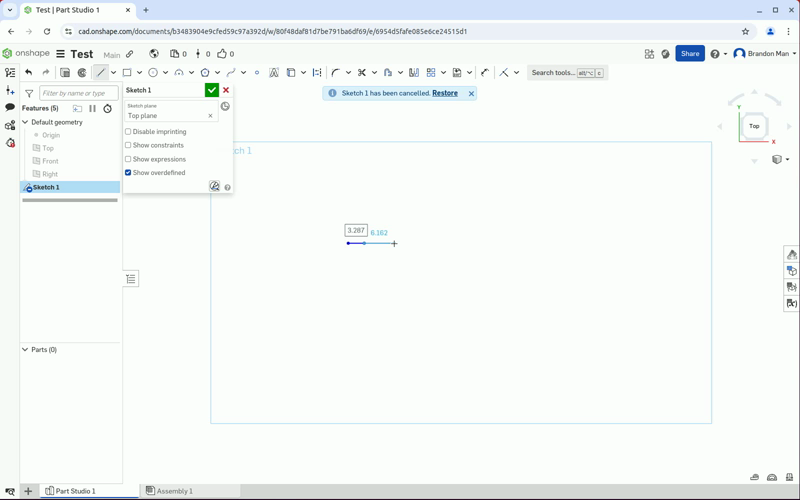
mouse_move(361, 241)
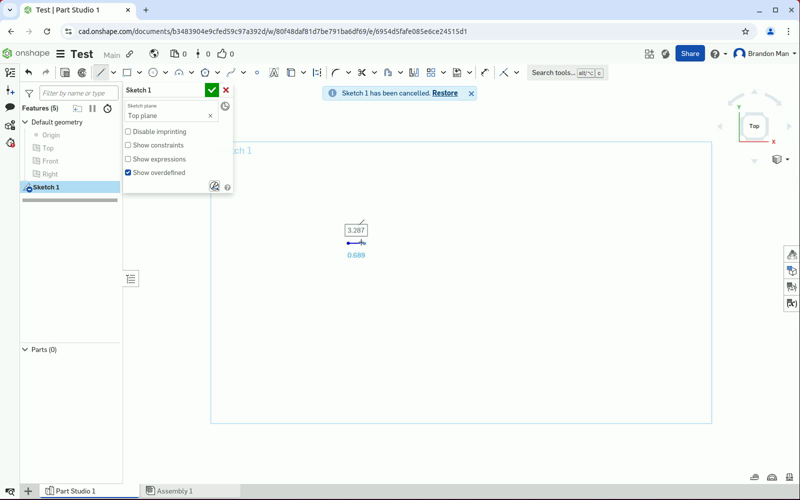
scroll(6)
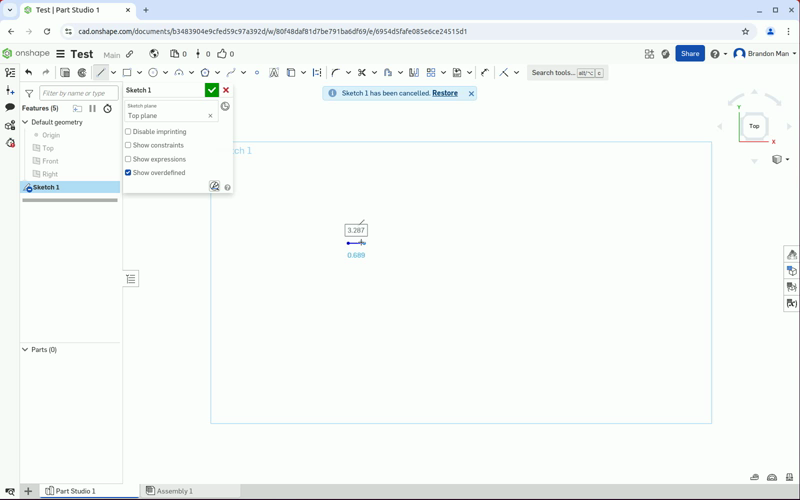
scroll(6)
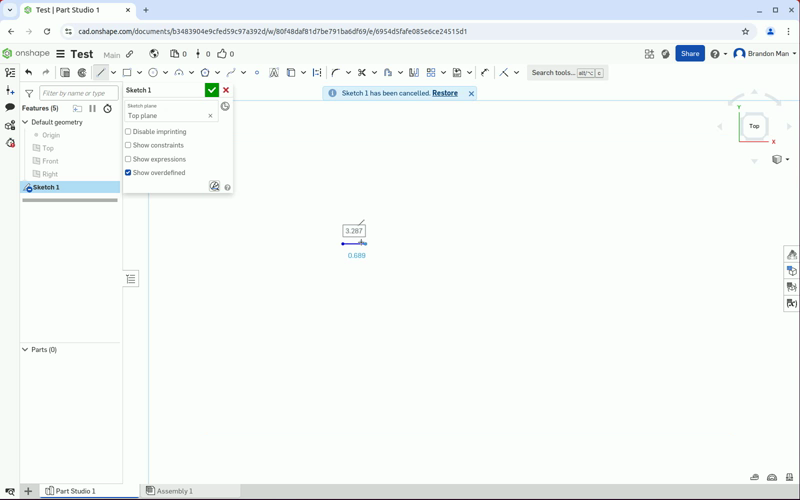
scroll(6)
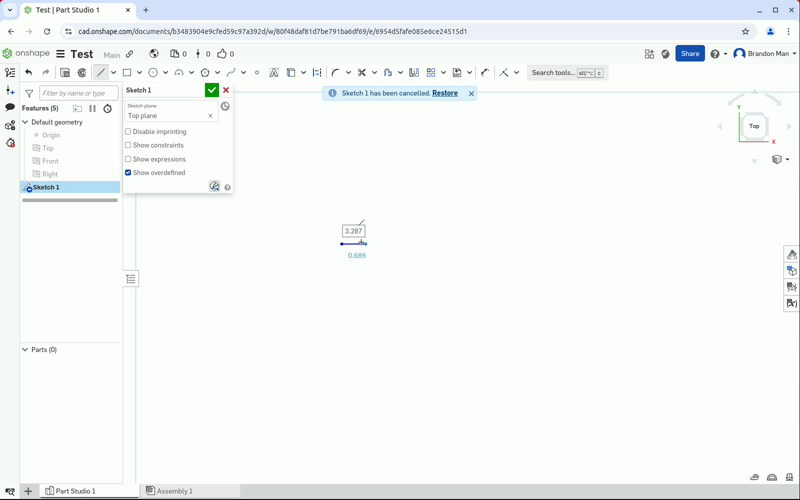
scroll(6)
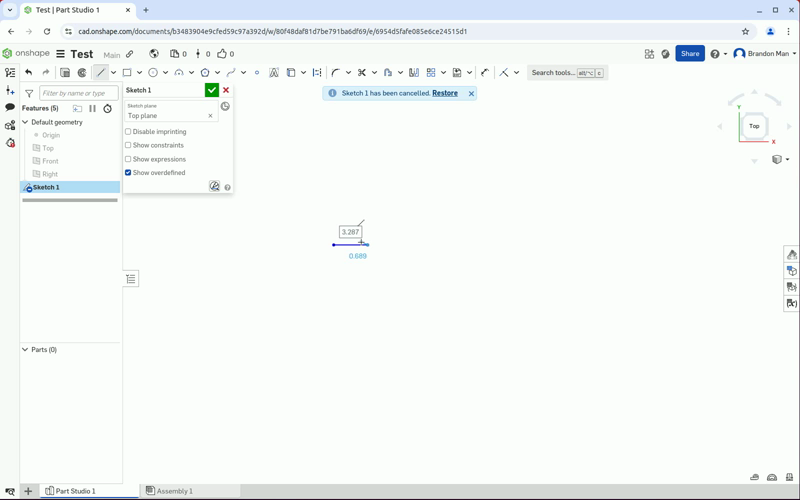
scroll(6)
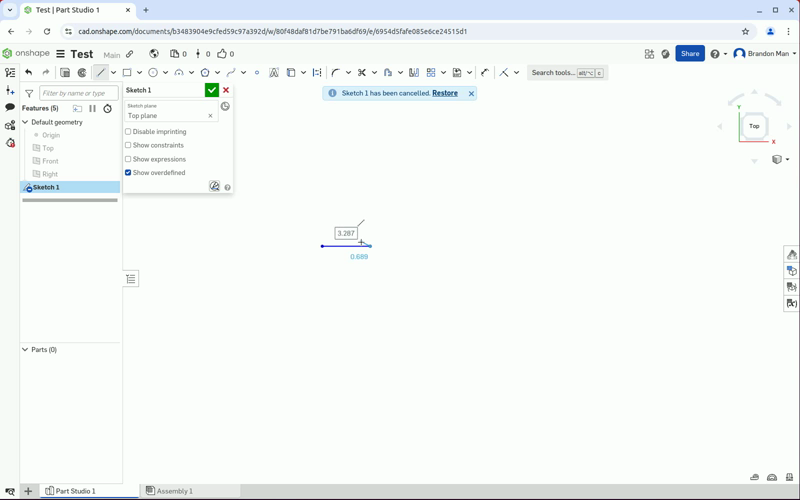
scroll(6)
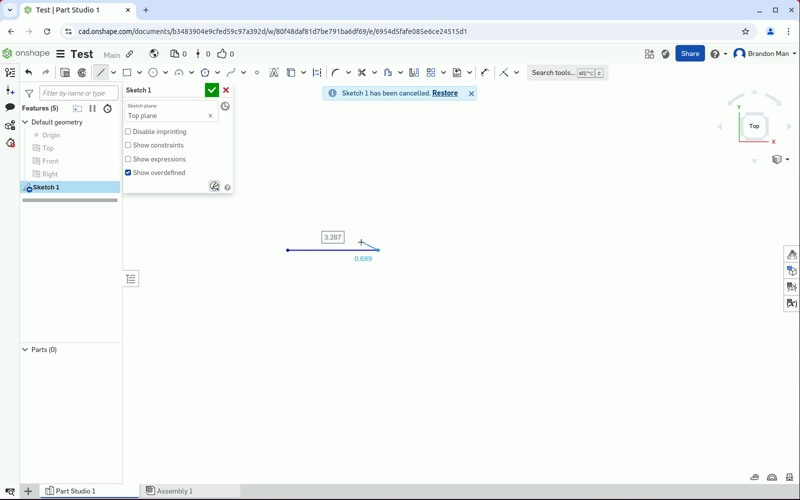
scroll(6)
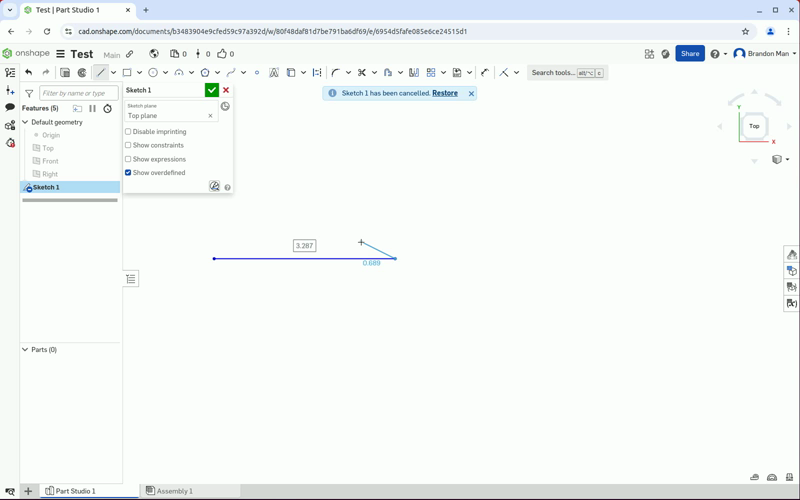
click(361, 241)
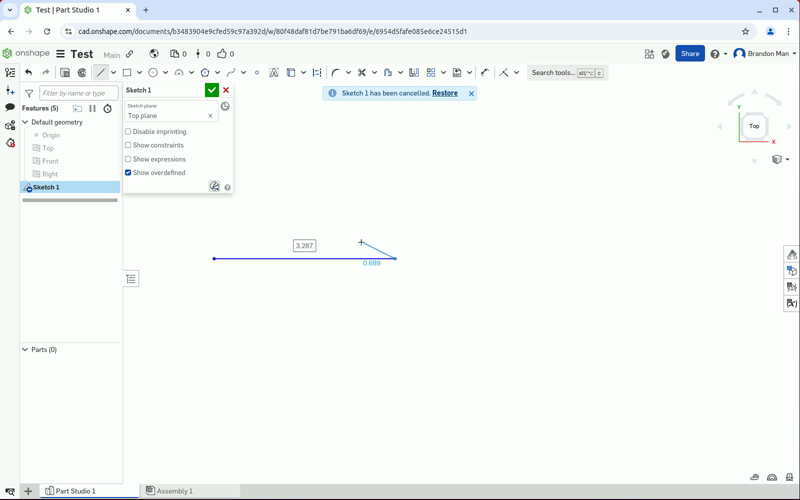
scroll(-6)
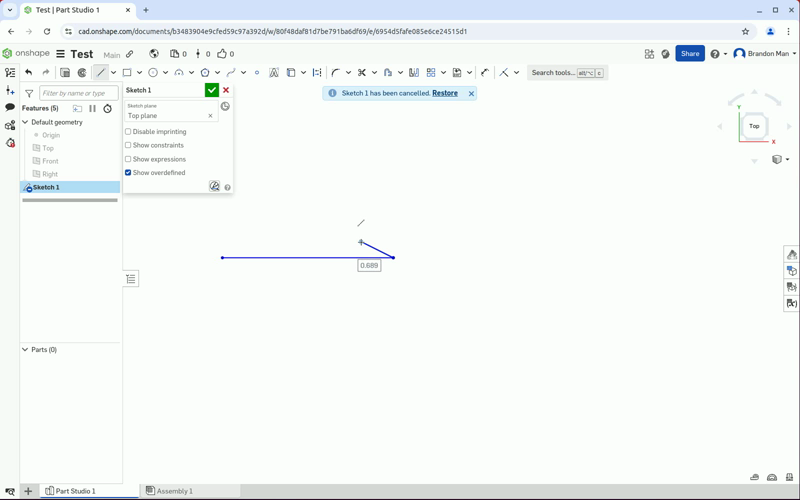
scroll(-6)
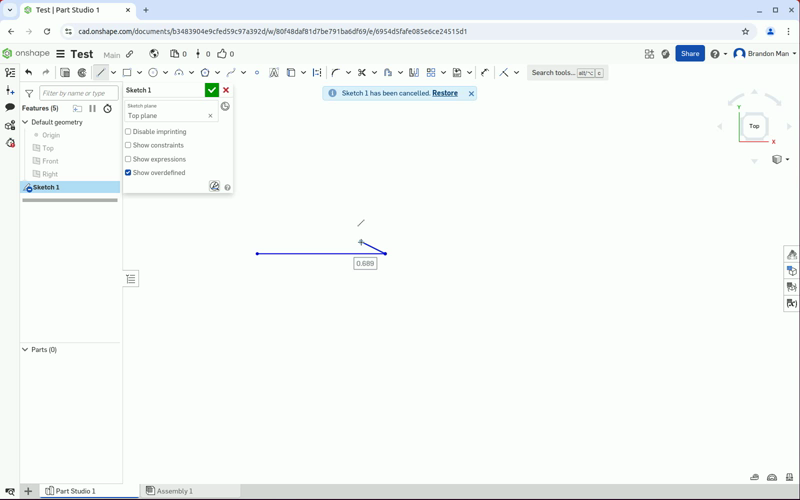
scroll(-6)
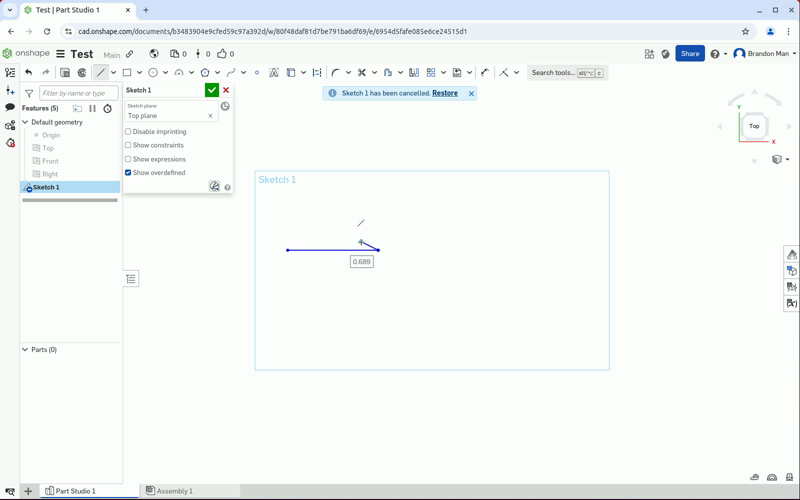
scroll(-6)
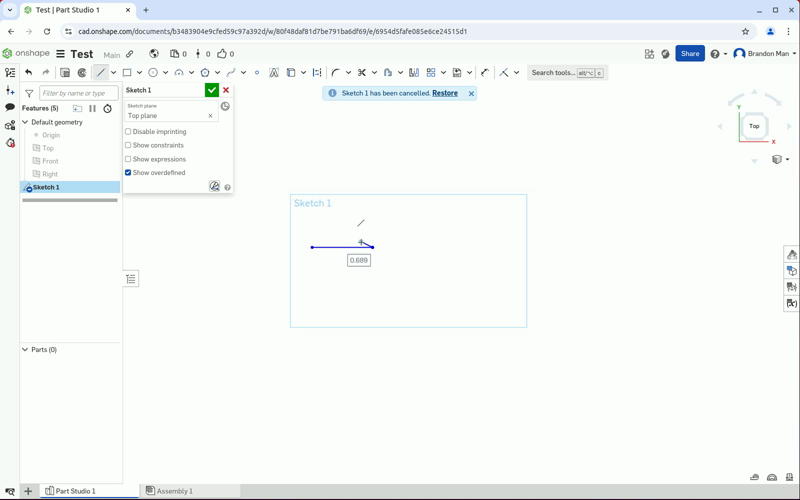
scroll(-6)
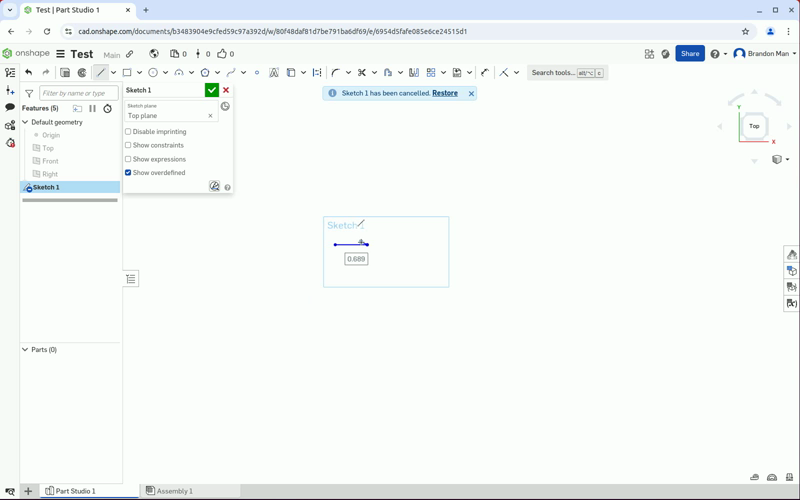
scroll(-6)
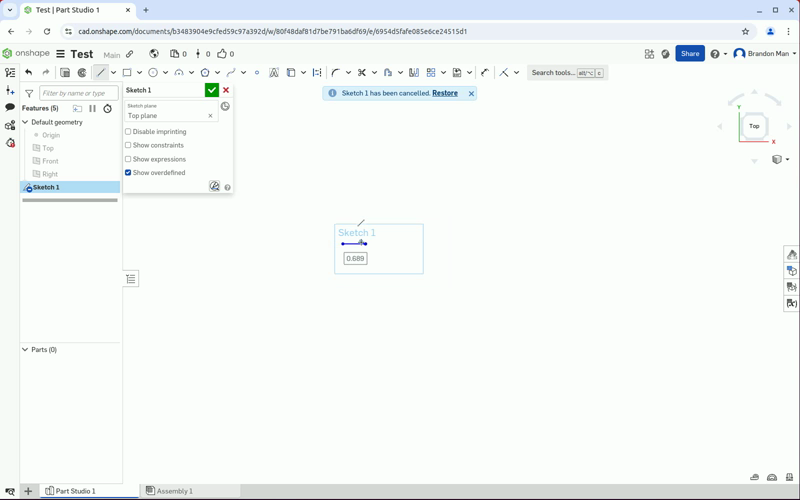
scroll(-6)
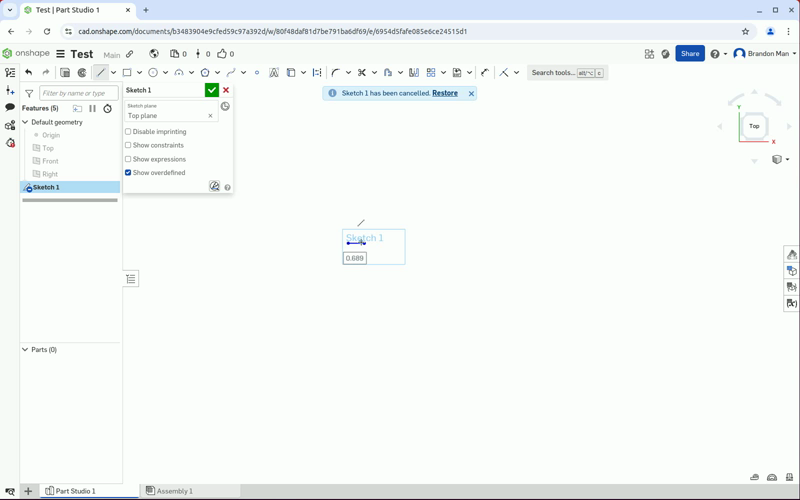
key_up(shift)
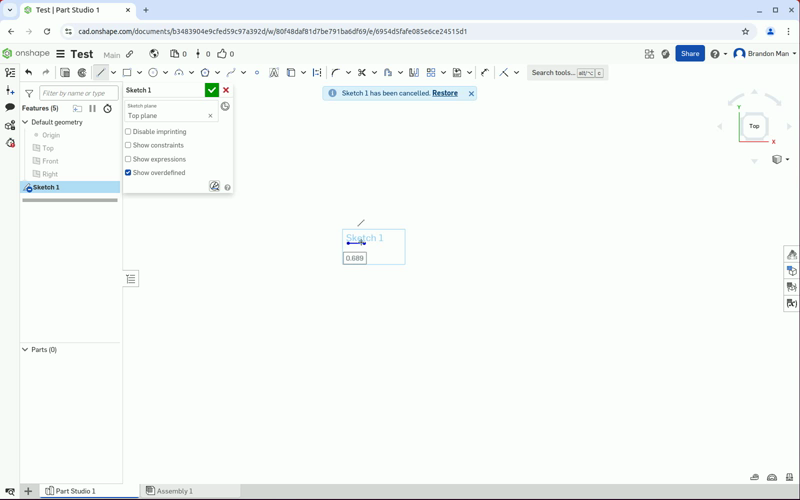
key(esc)
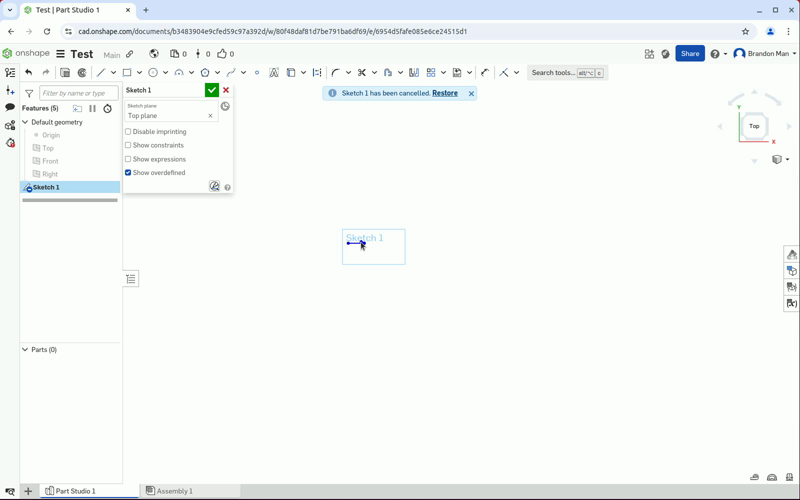
key(a)
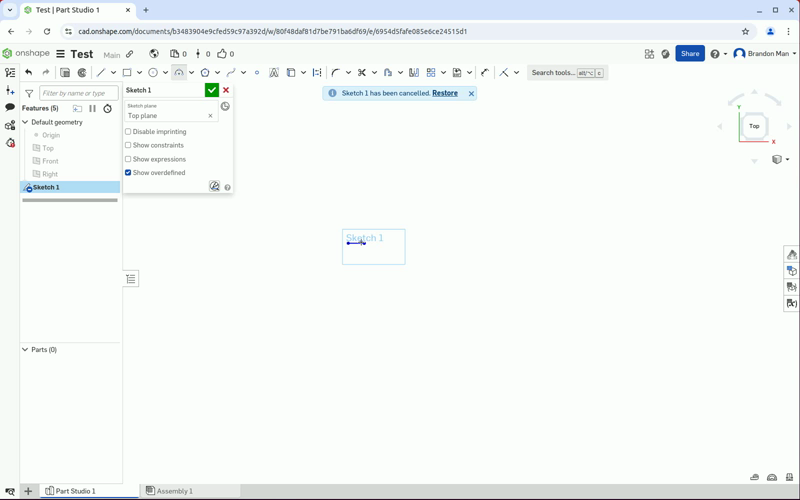
mouse_move(361, 241)
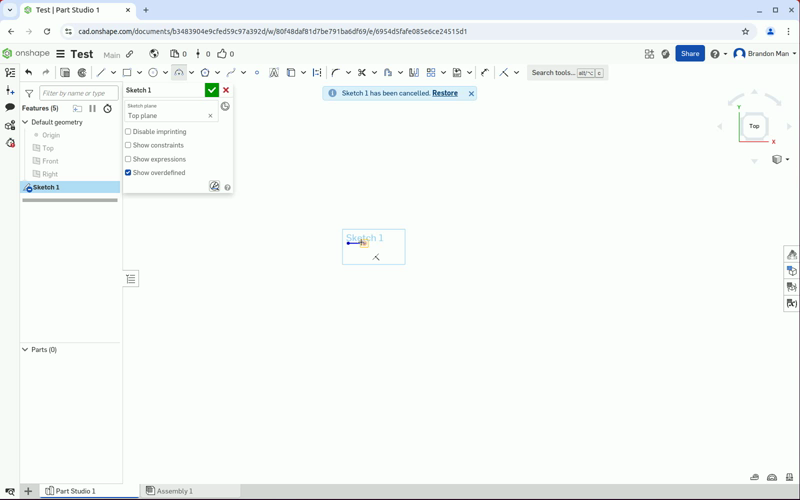
scroll(6)
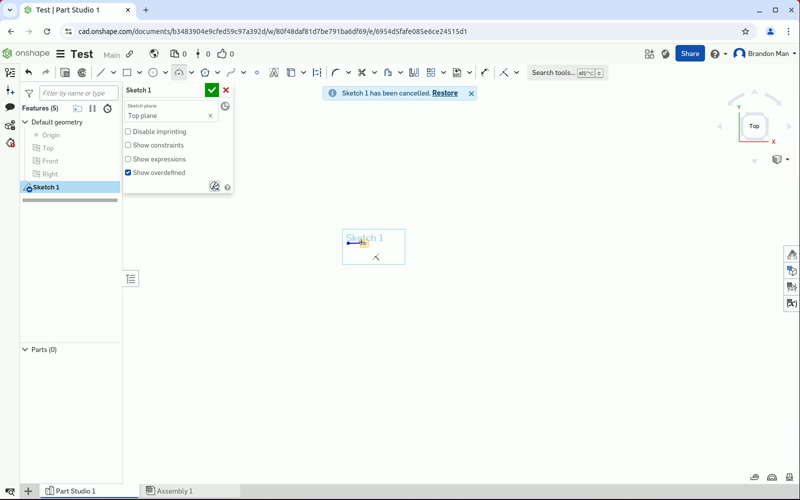
scroll(6)
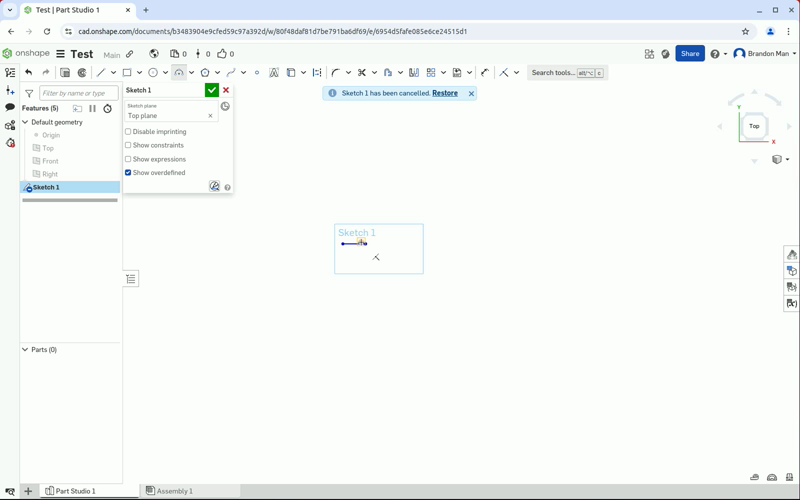
scroll(6)
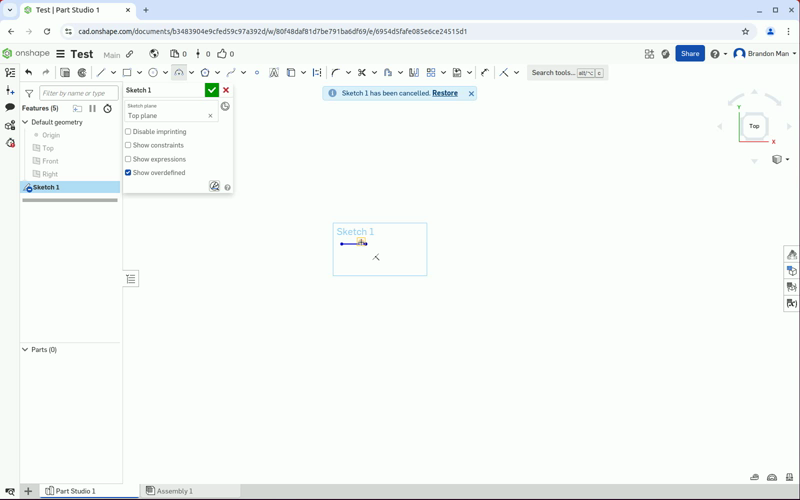
scroll(6)
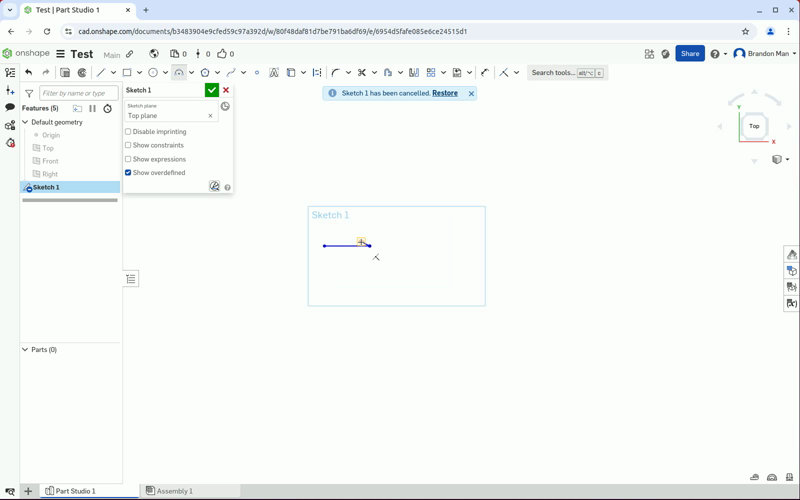
scroll(6)
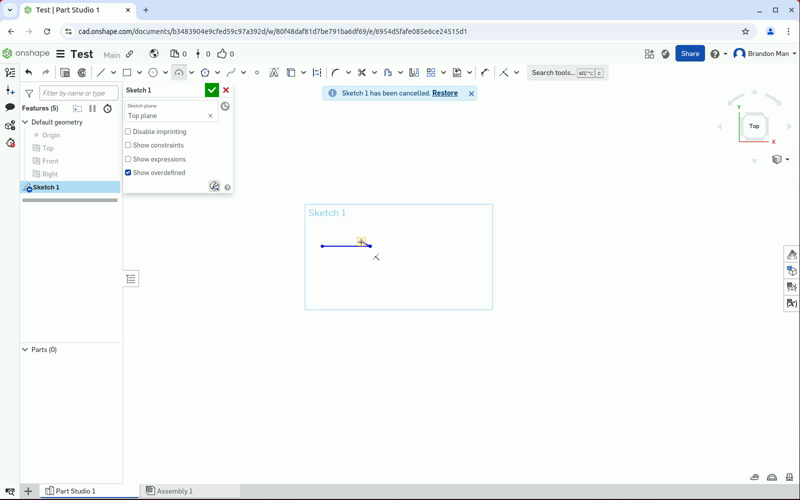
scroll(6)
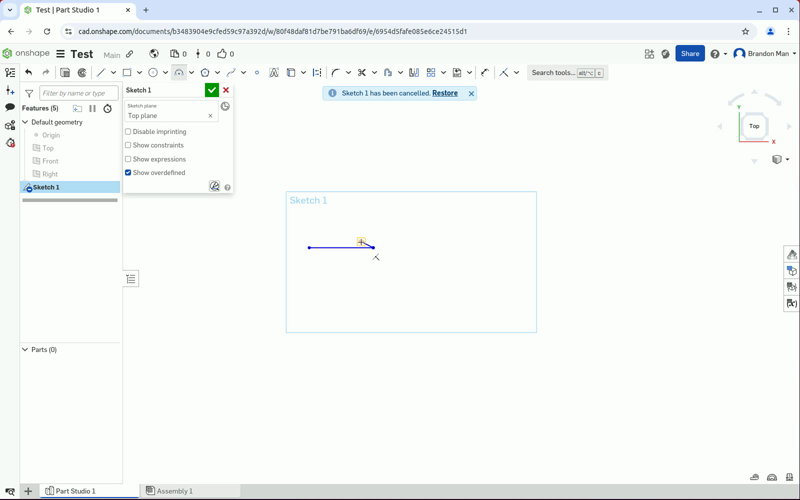
scroll(6)
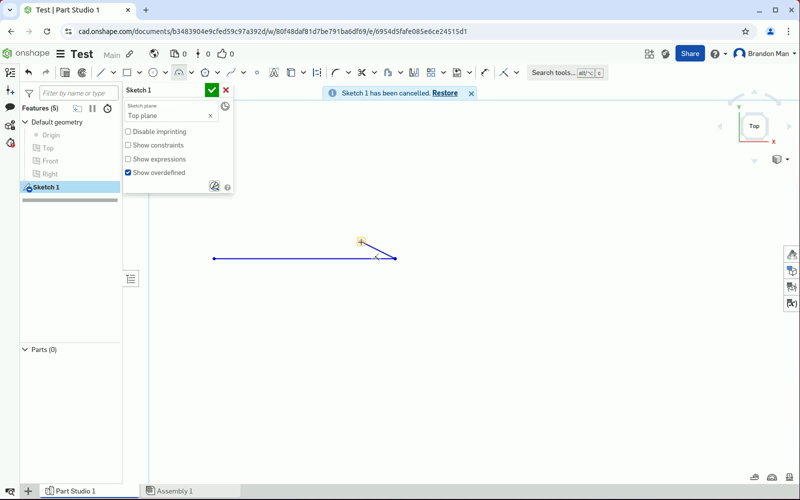
click(361, 241)
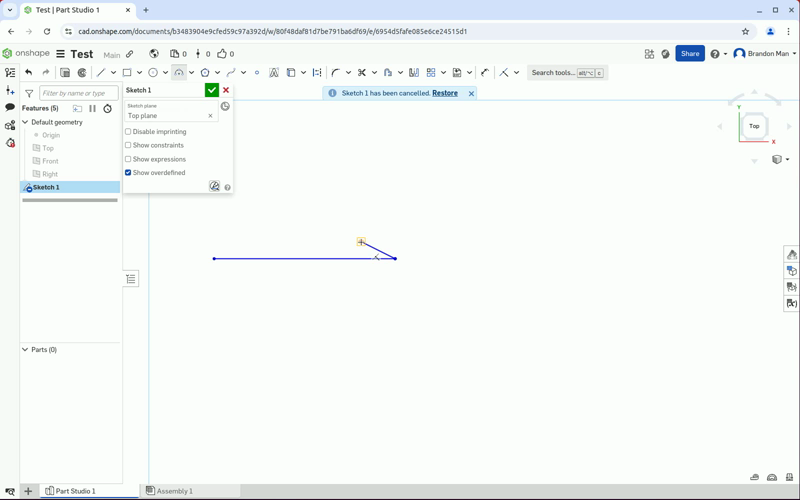
scroll(-6)
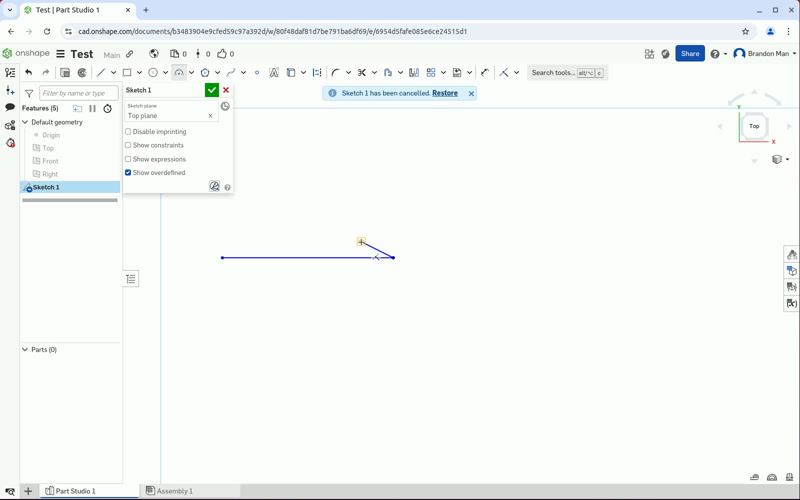
scroll(-6)
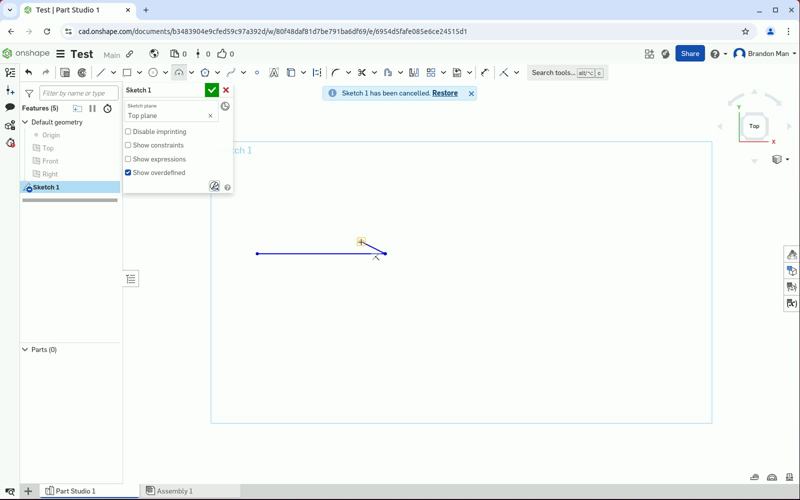
scroll(-6)
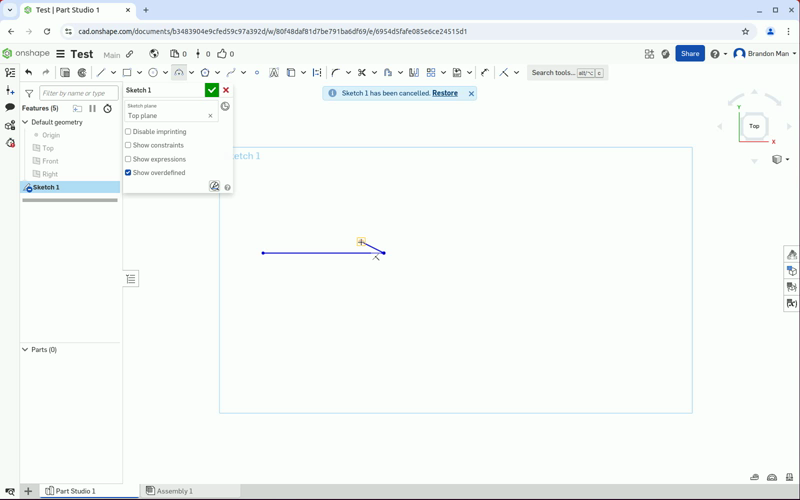
scroll(-6)
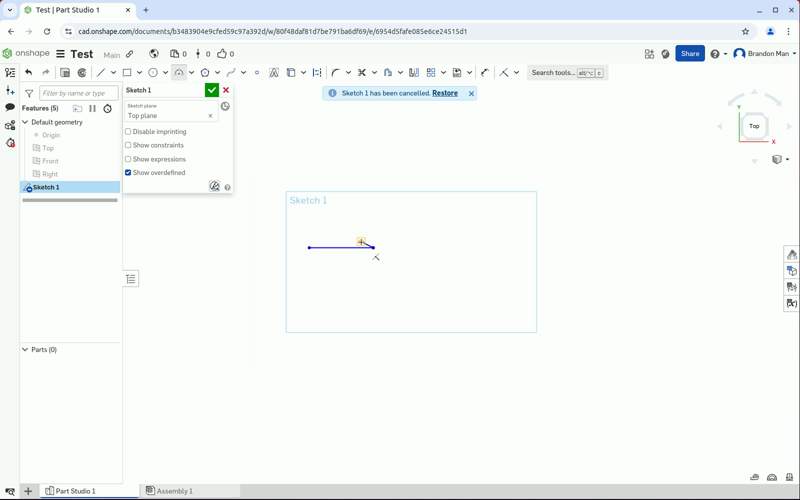
scroll(-6)
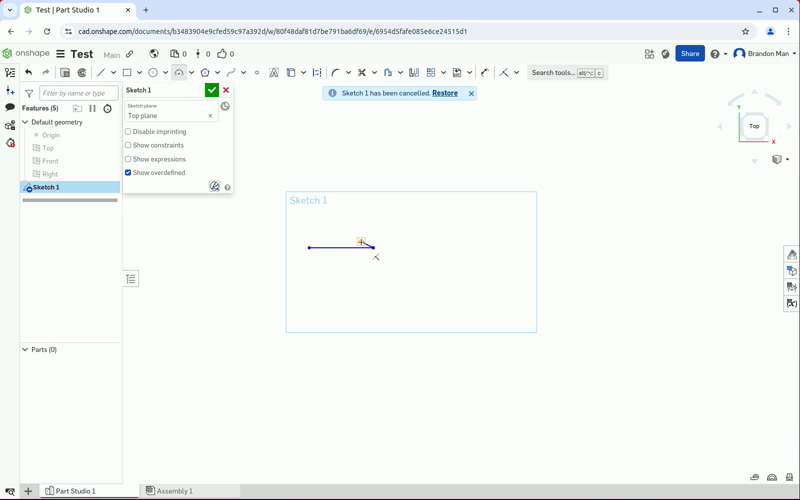
scroll(-6)
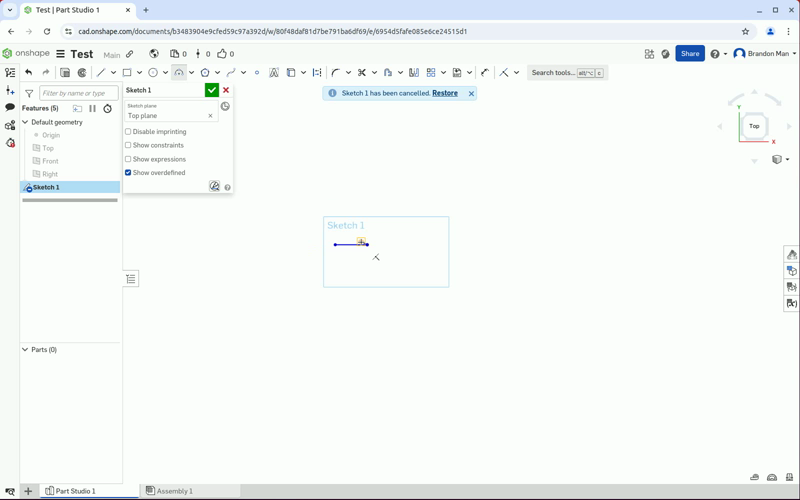
scroll(-6)
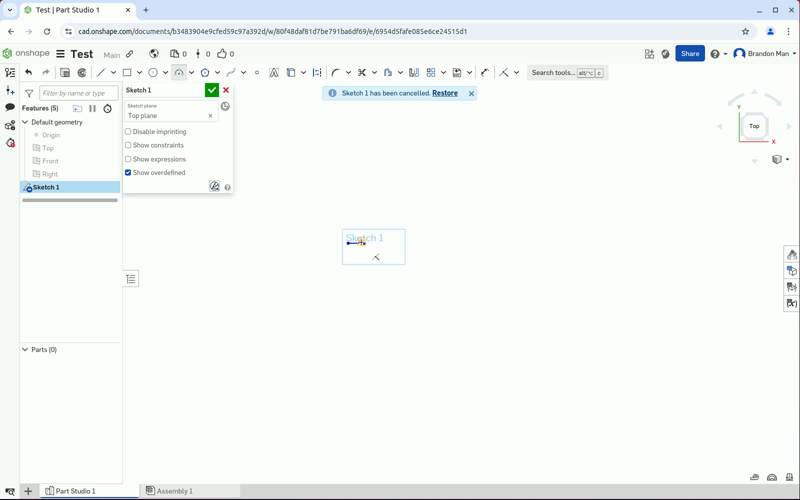
key_down(shift)
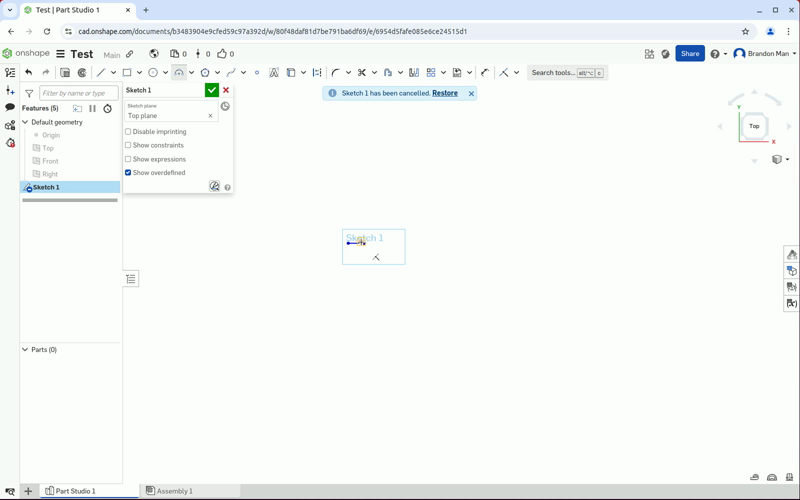
mouse_move(351, 241)
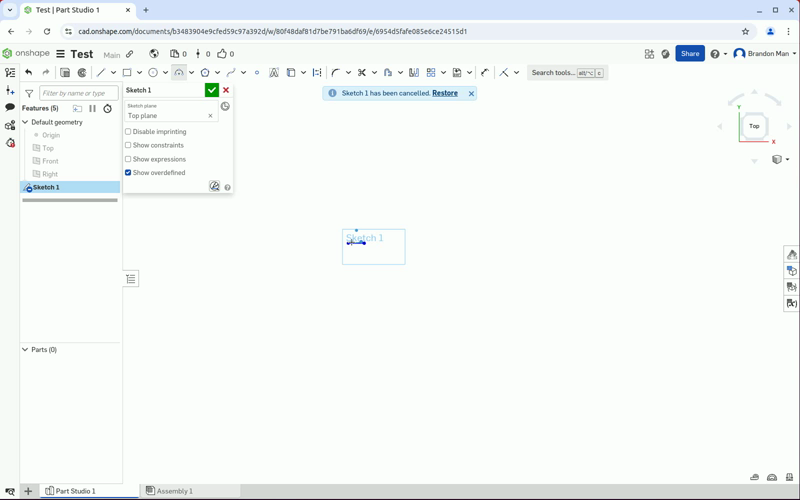
scroll(6)
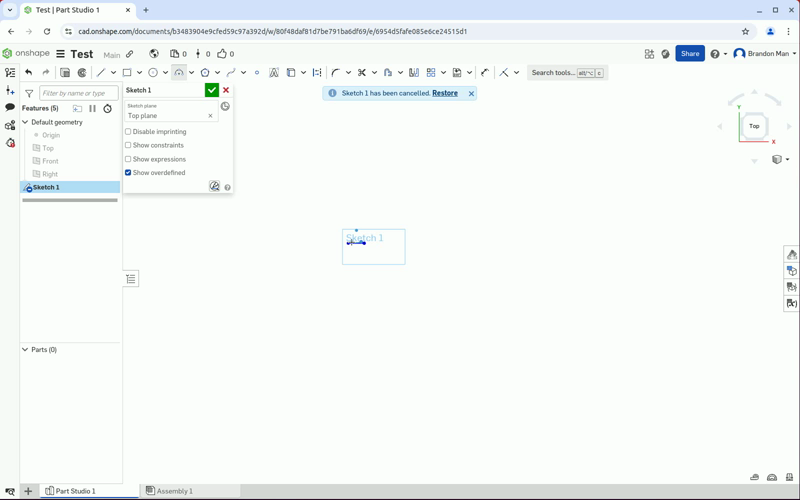
scroll(6)
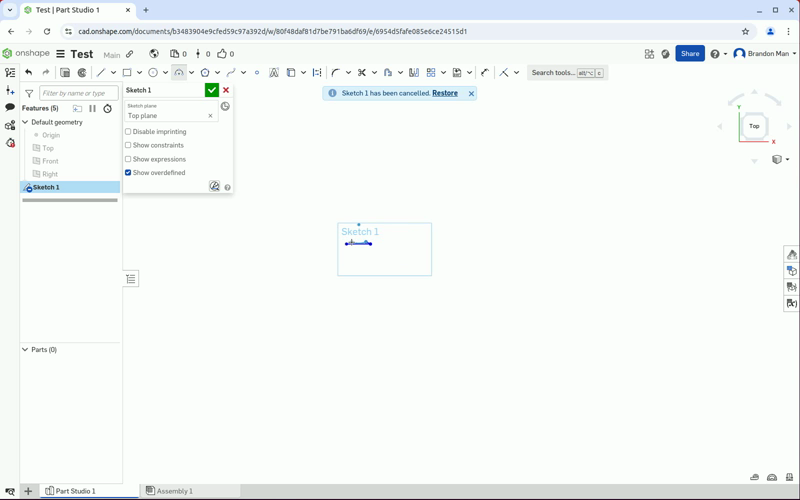
scroll(6)
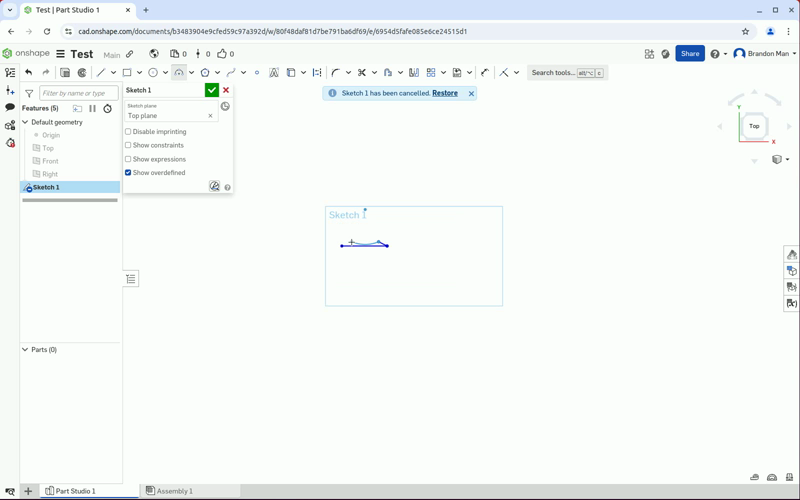
scroll(6)
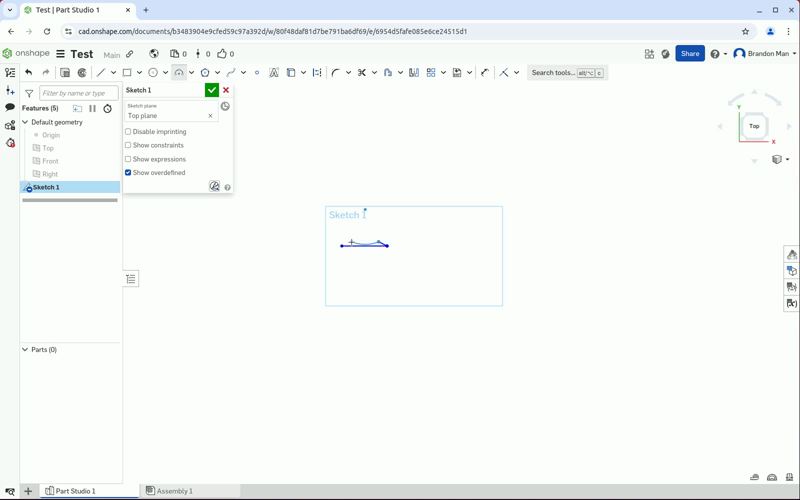
scroll(6)
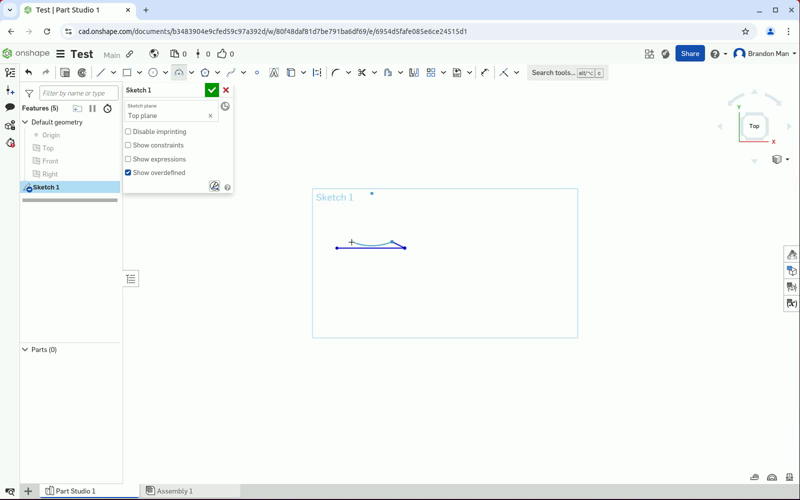
scroll(6)
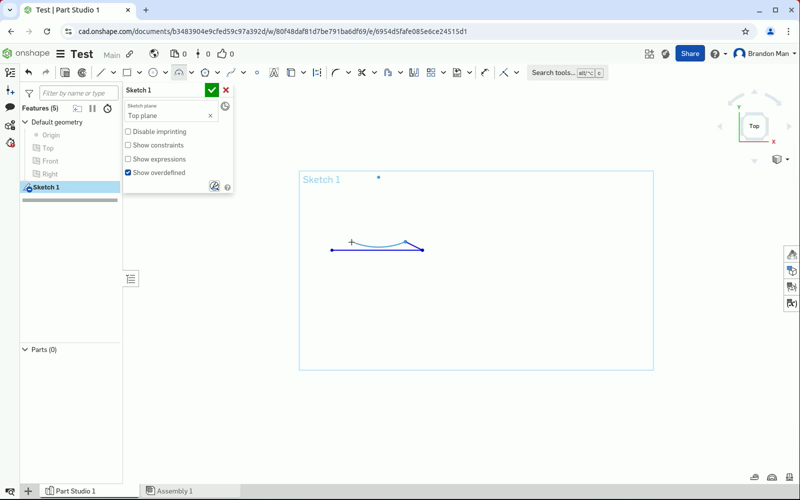
scroll(6)
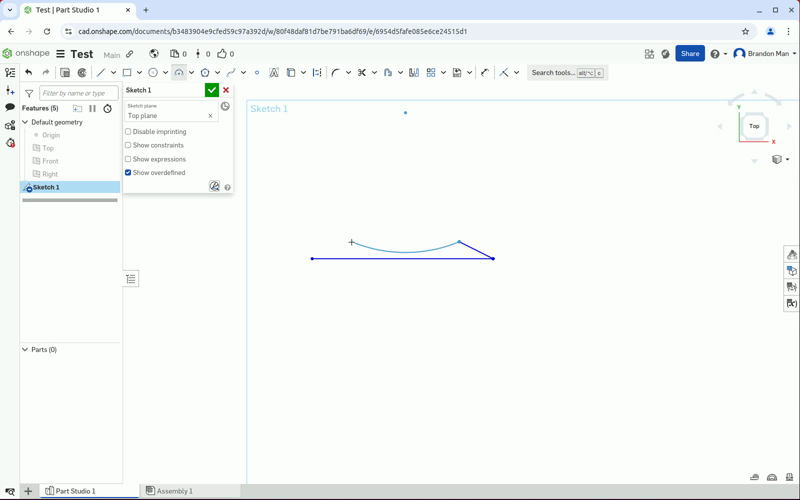
click(351, 241)
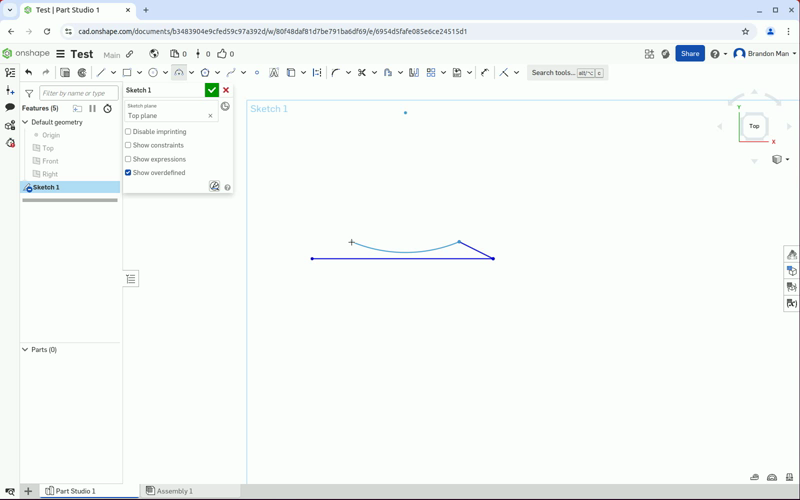
scroll(-6)
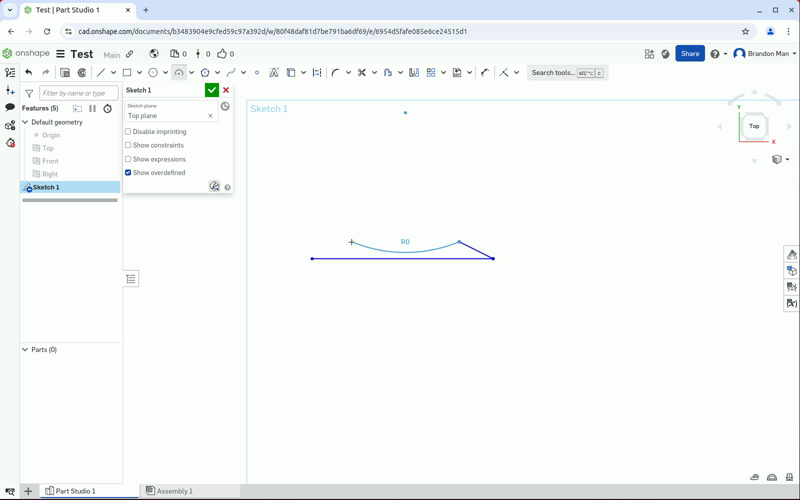
scroll(-6)
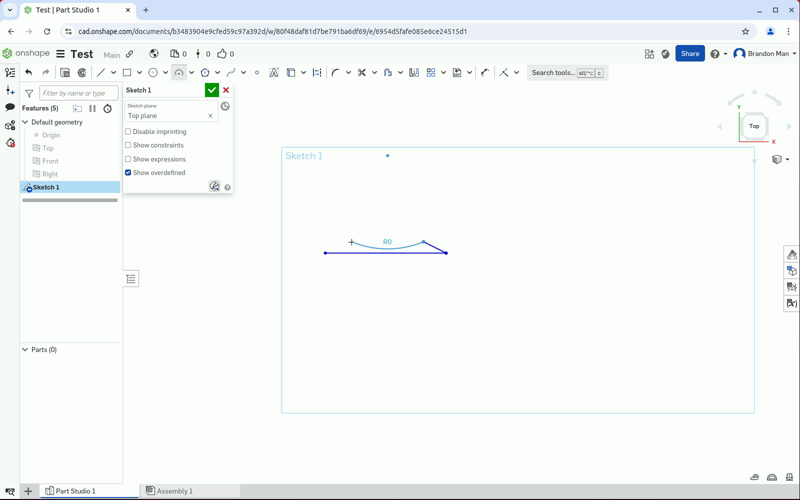
scroll(-6)
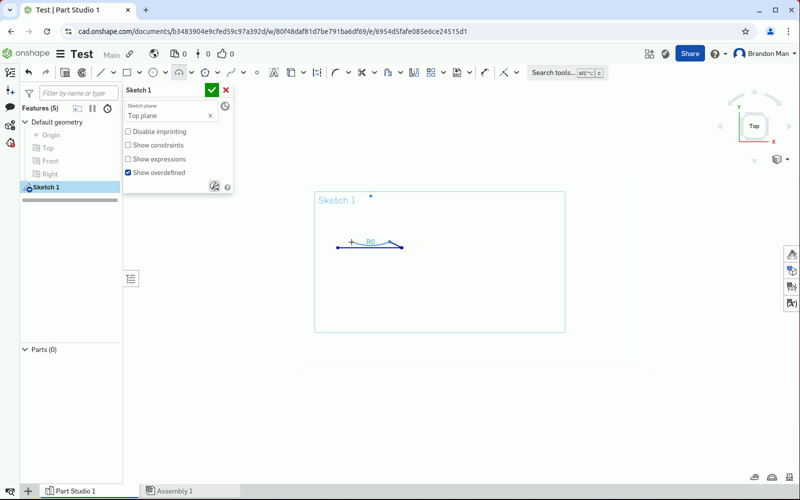
scroll(-6)
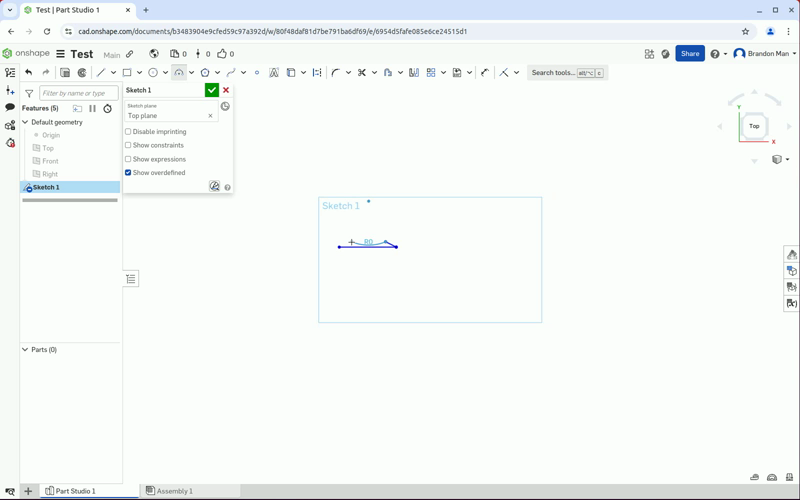
scroll(-6)
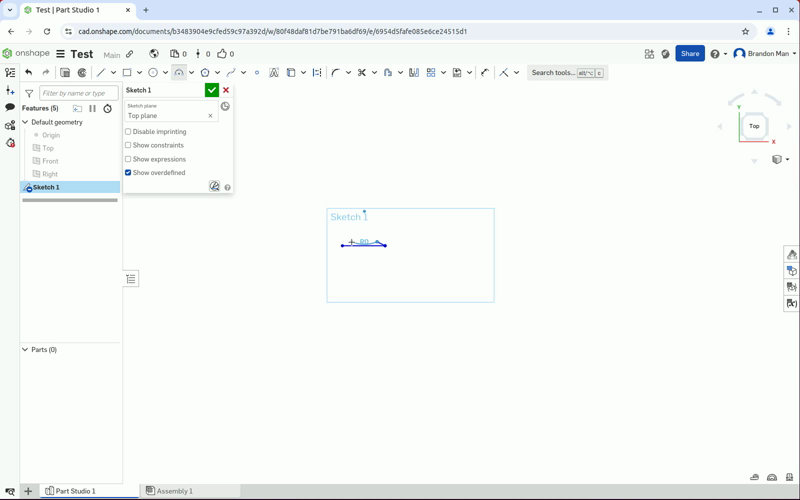
scroll(-6)
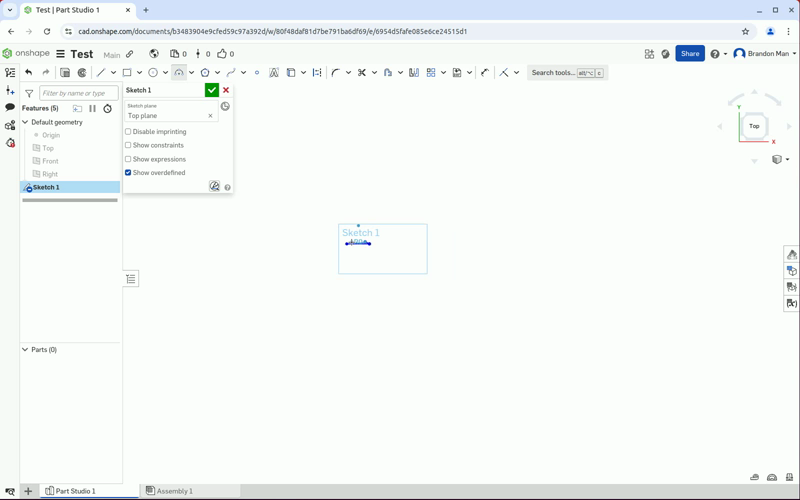
scroll(-6)
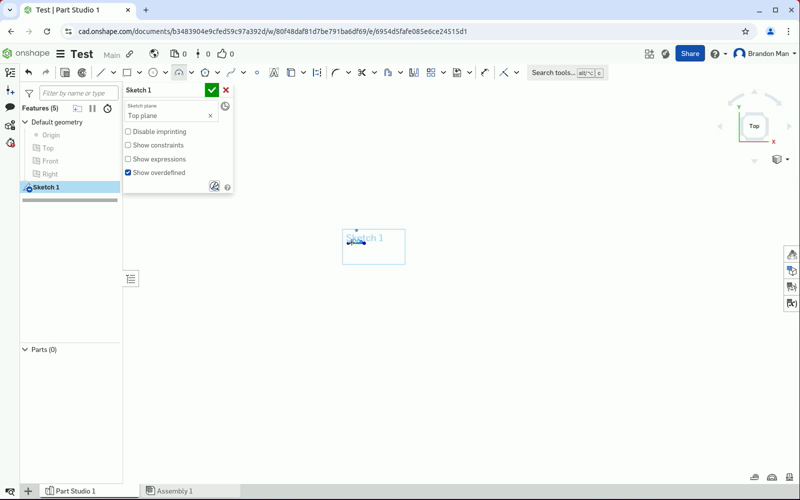
mouse_move(356, 240)
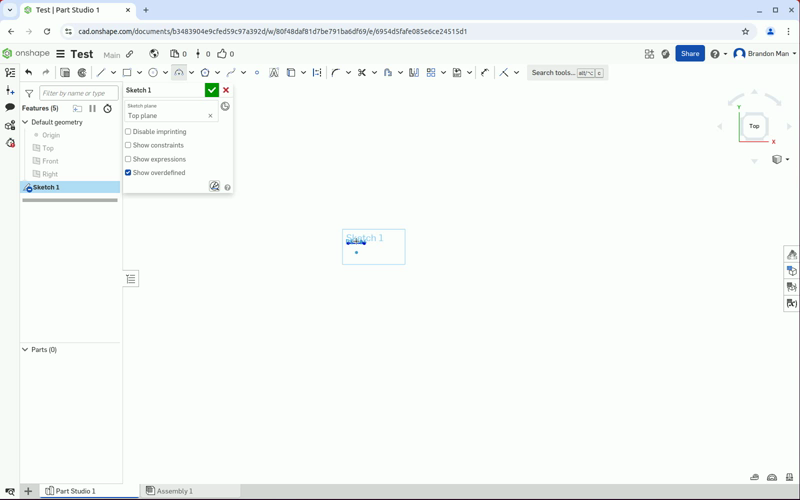
click(356, 240)
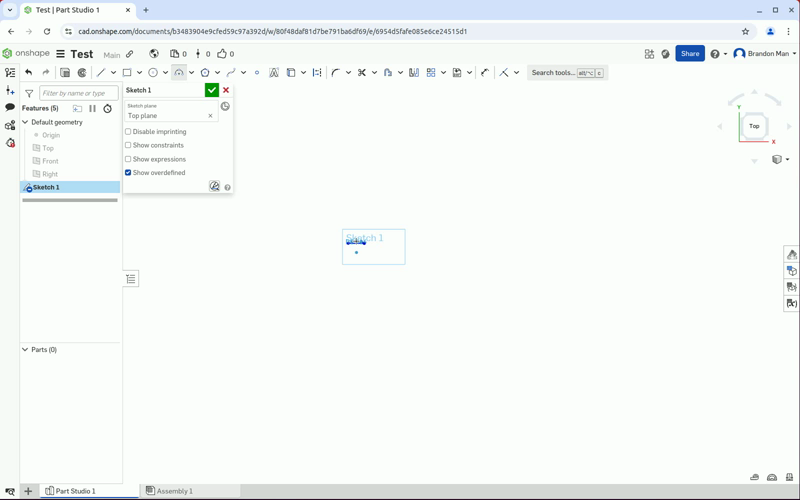
key_up(shift)
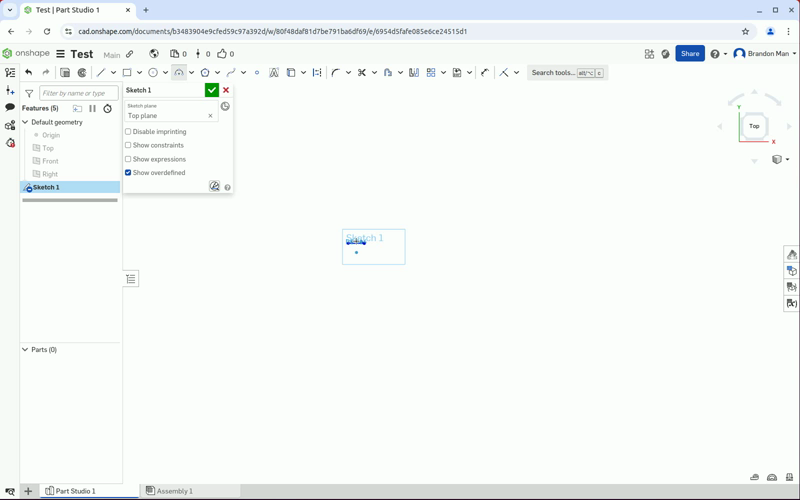
key(esc)
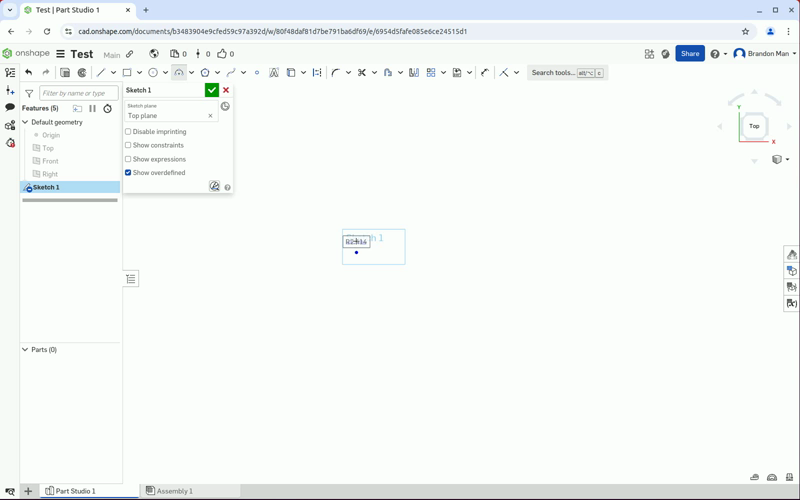
key(l)
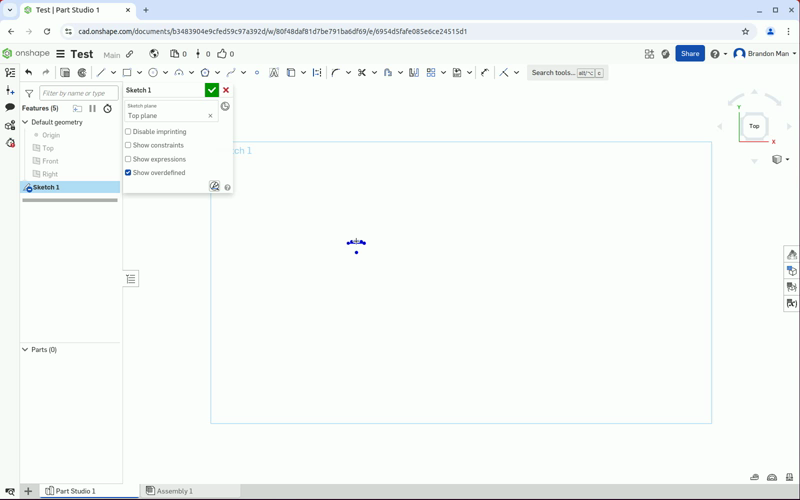
mouse_move(351, 241)
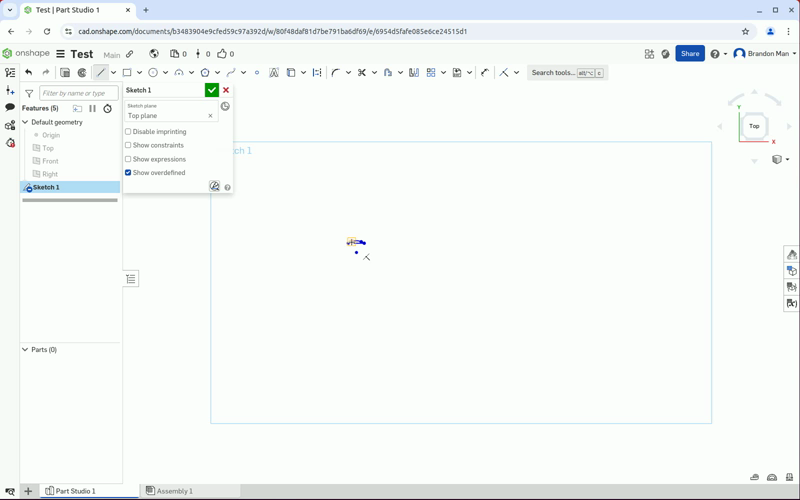
scroll(6)
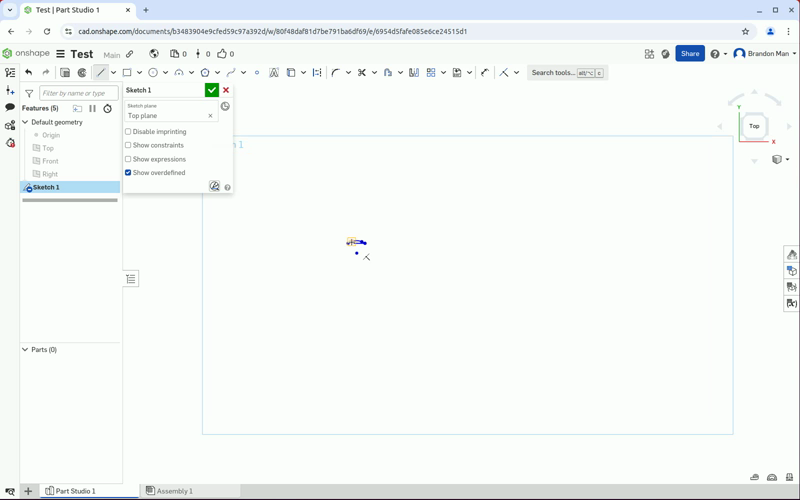
scroll(6)
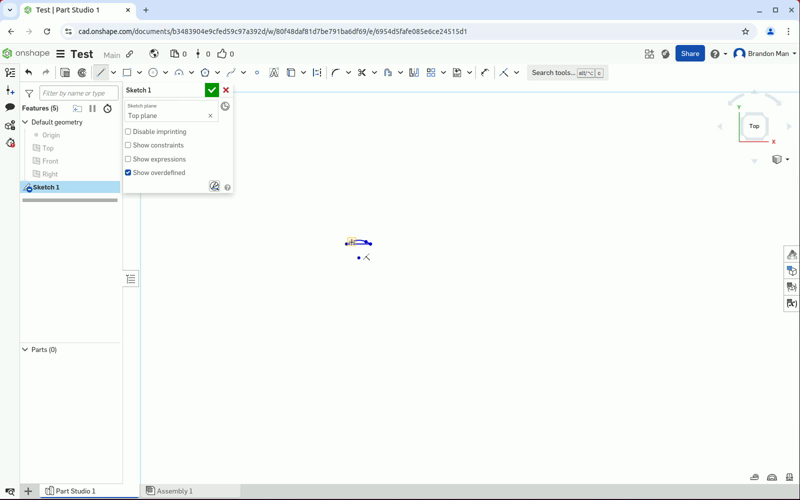
scroll(6)
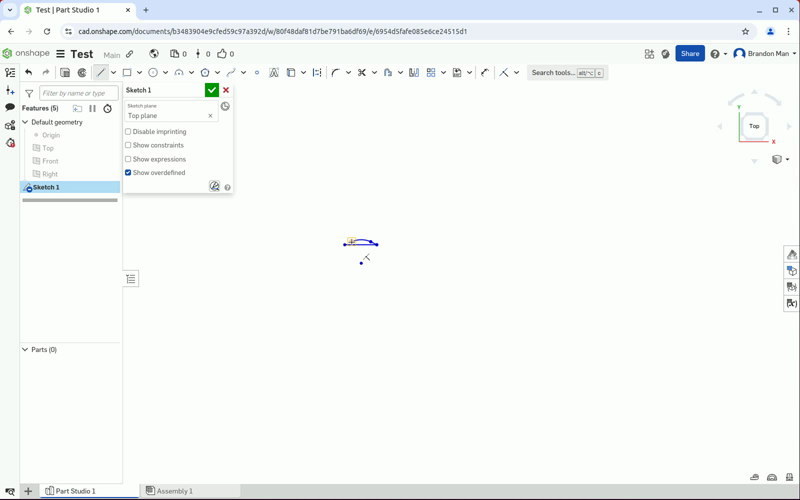
scroll(6)
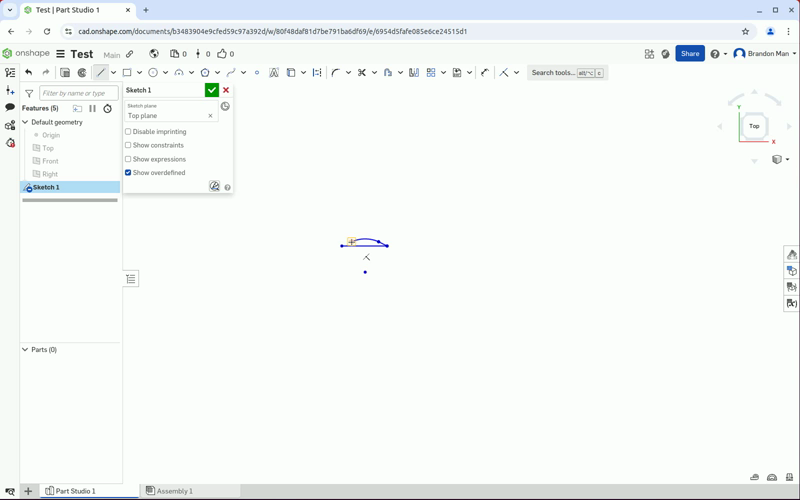
scroll(6)
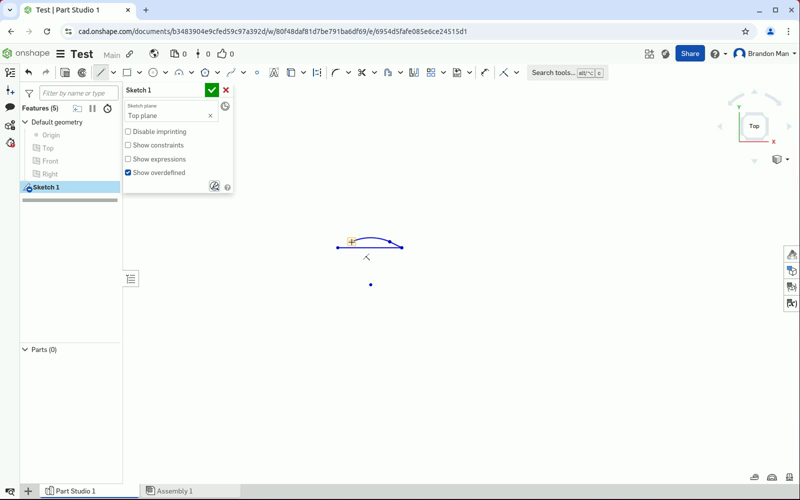
scroll(6)
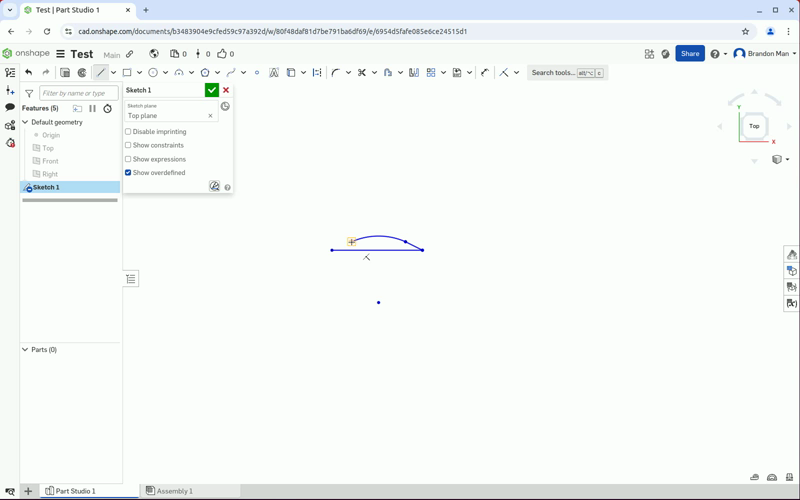
scroll(6)
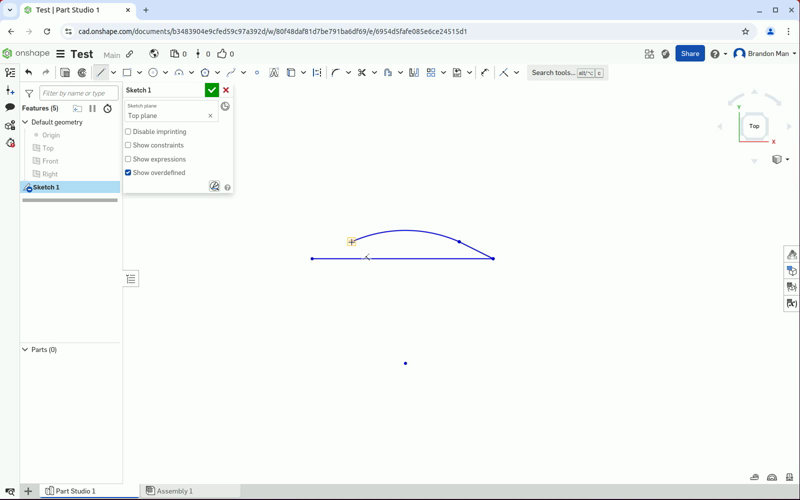
click(351, 241)
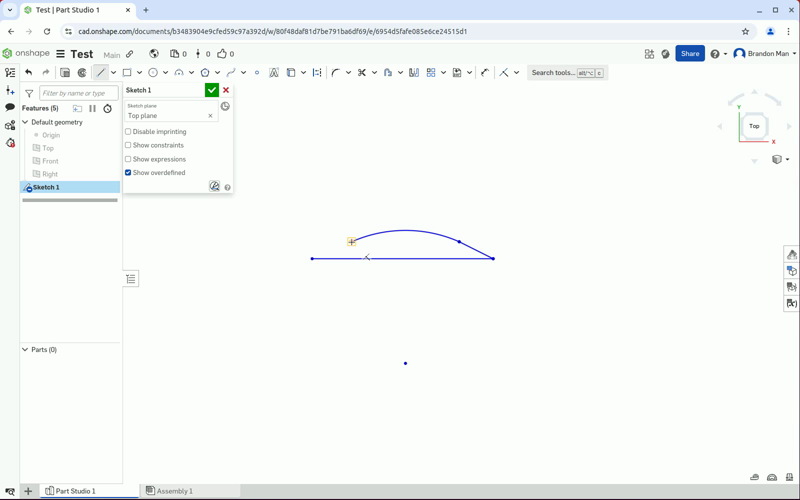
scroll(-6)
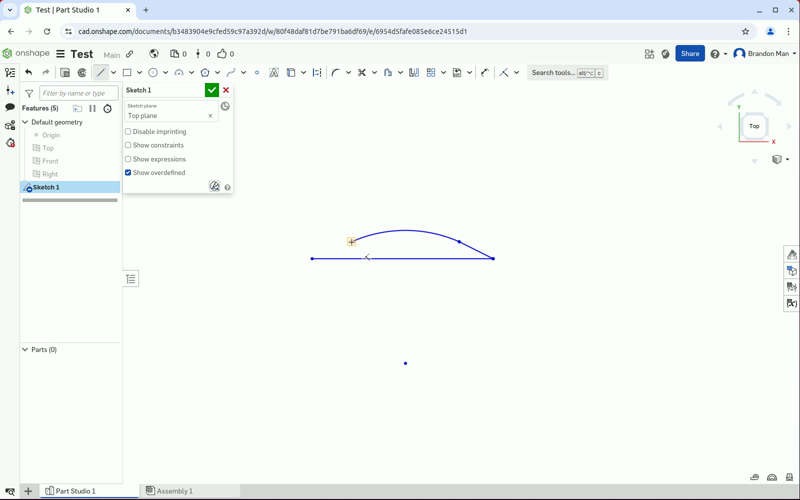
scroll(-6)
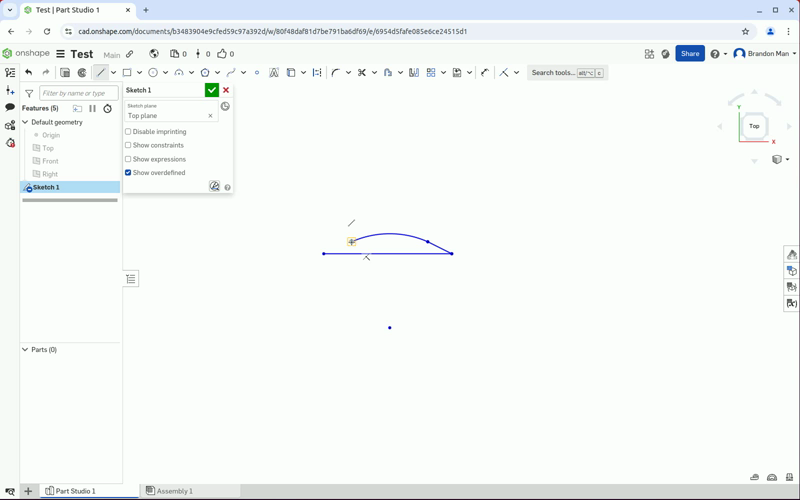
scroll(-6)
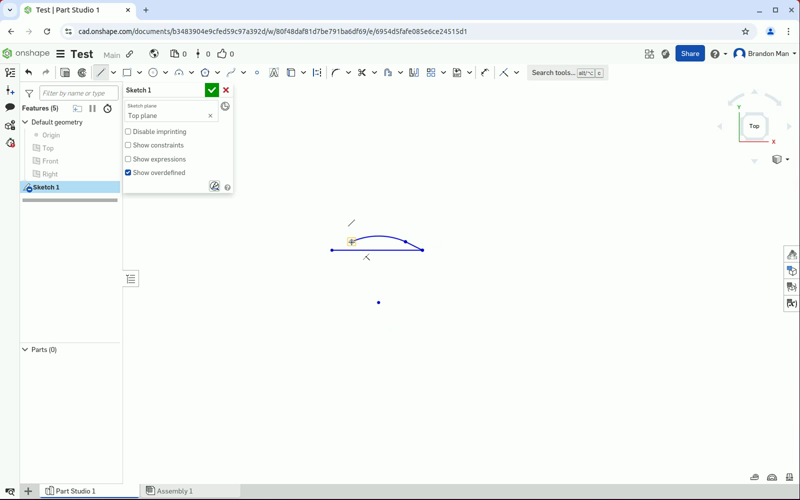
scroll(-6)
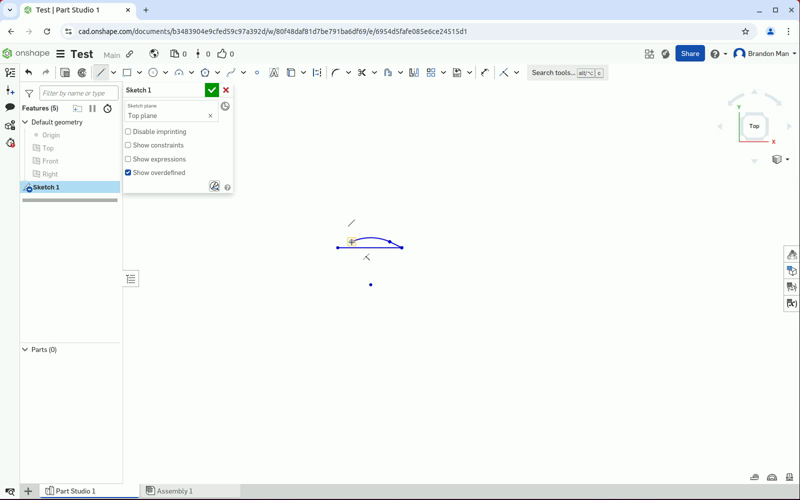
scroll(-6)
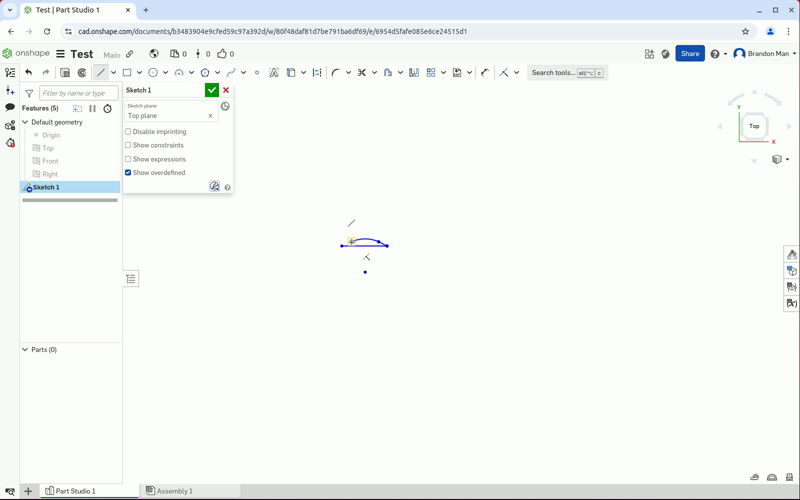
scroll(-6)
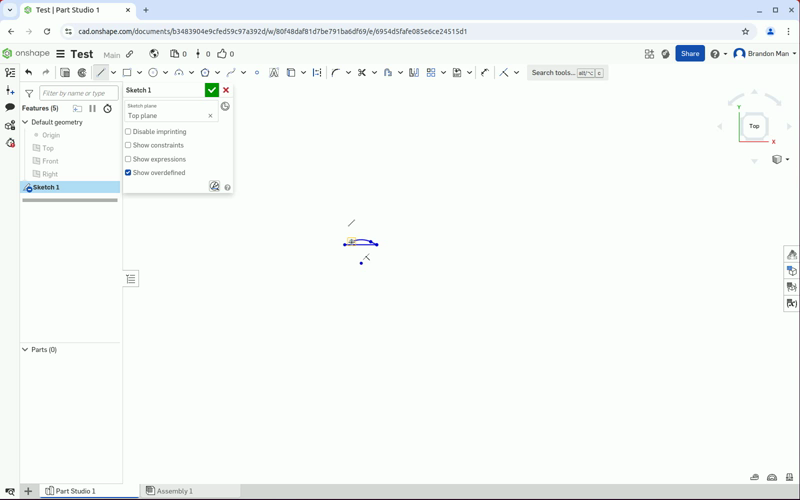
scroll(-6)
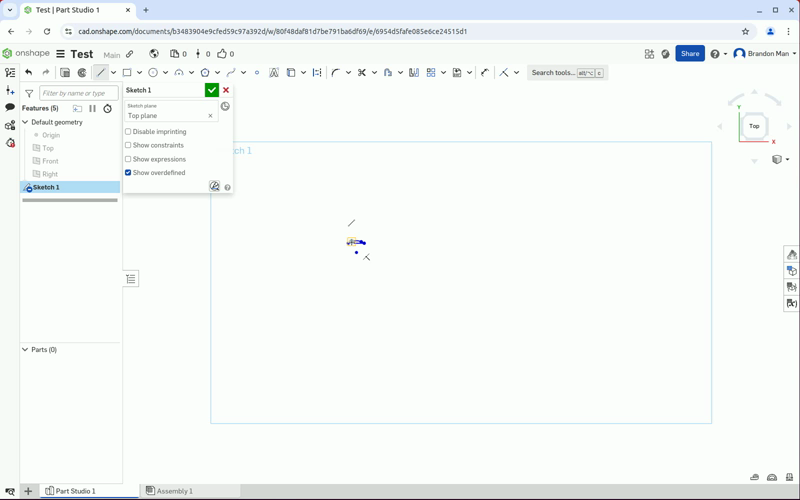
mouse_move(381, 241)
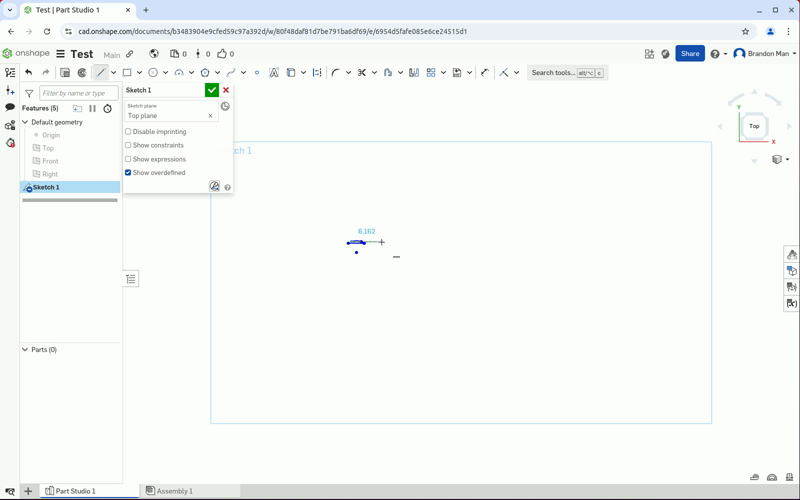
key_down(shift)
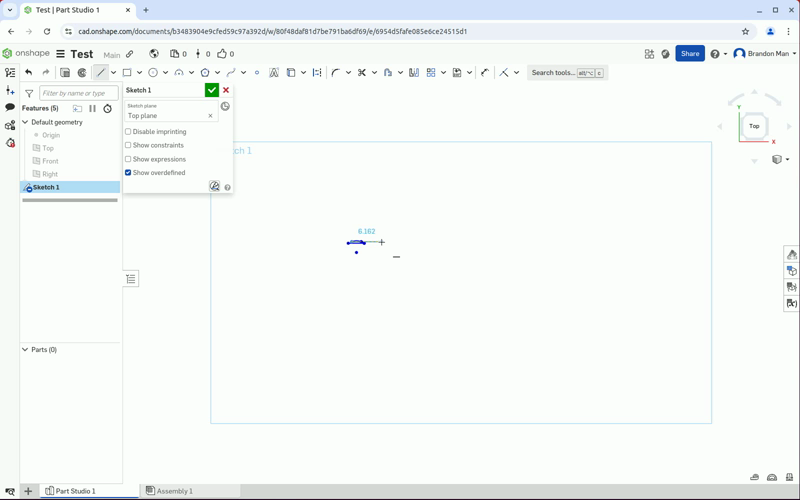
mouse_move(348, 243)
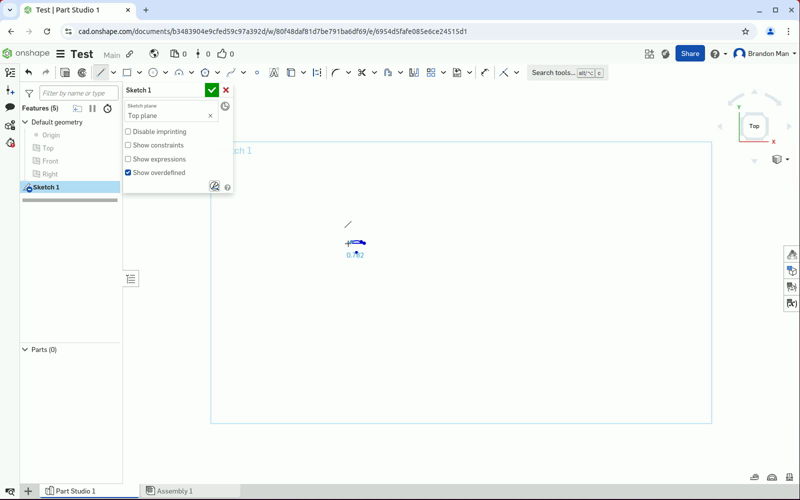
scroll(6)
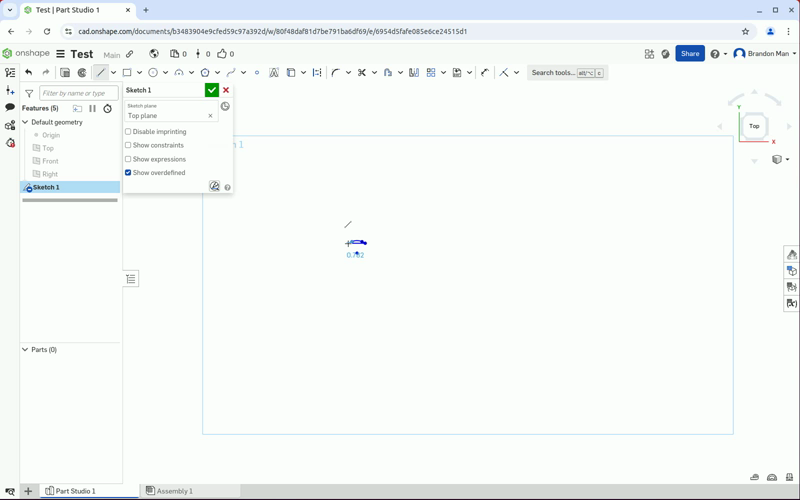
scroll(6)
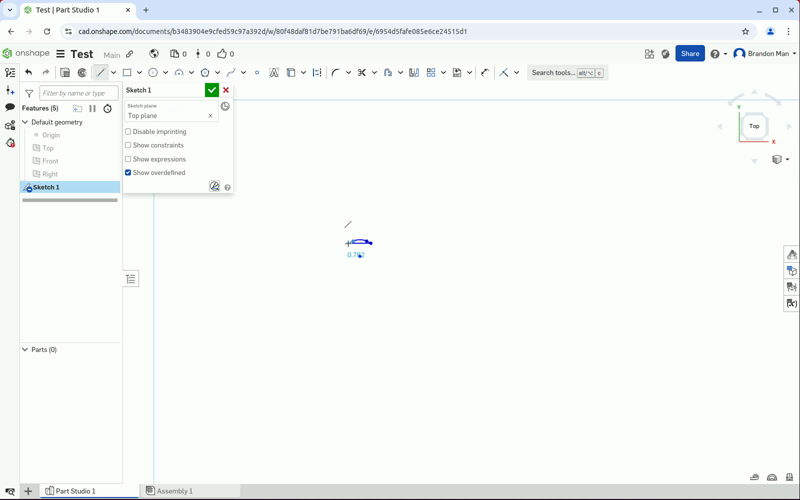
scroll(6)
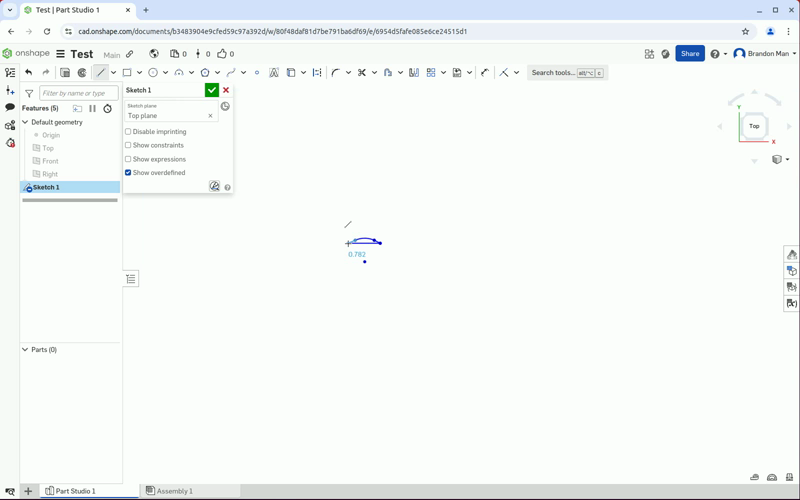
scroll(6)
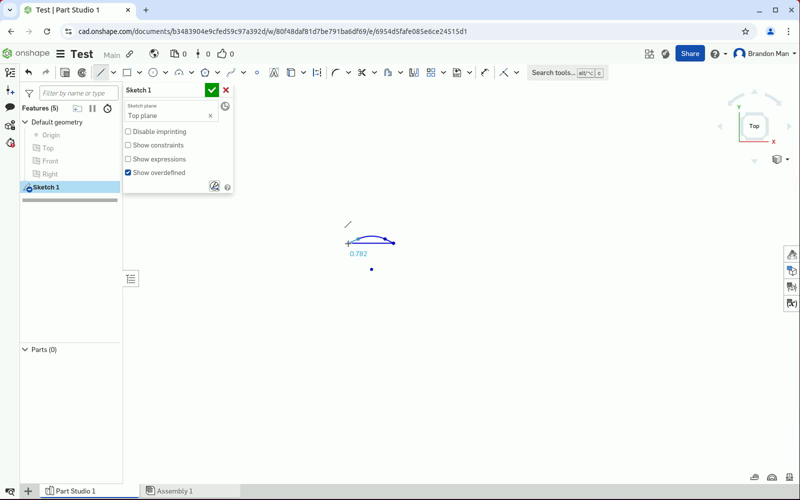
scroll(6)
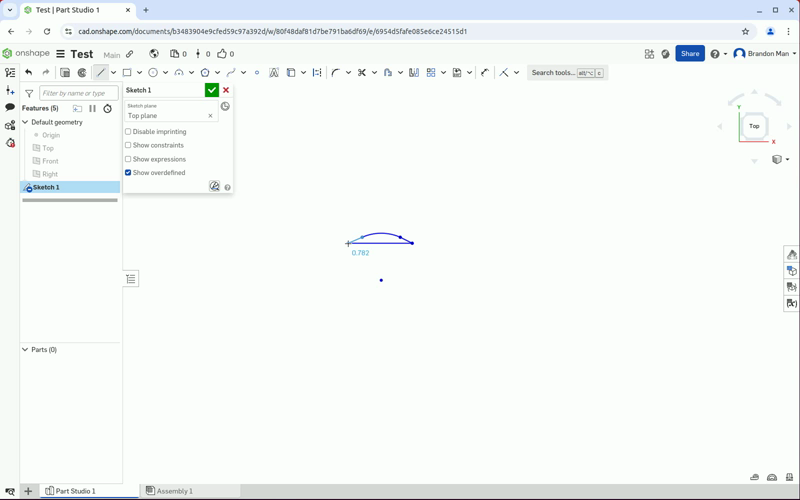
scroll(6)
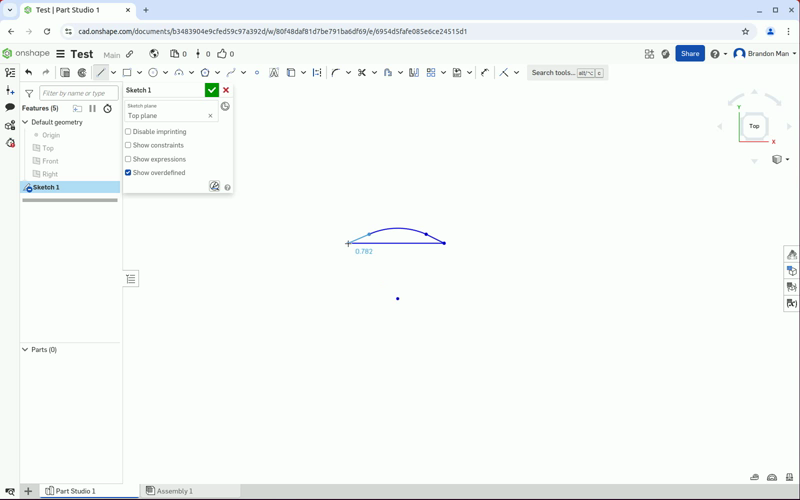
scroll(6)
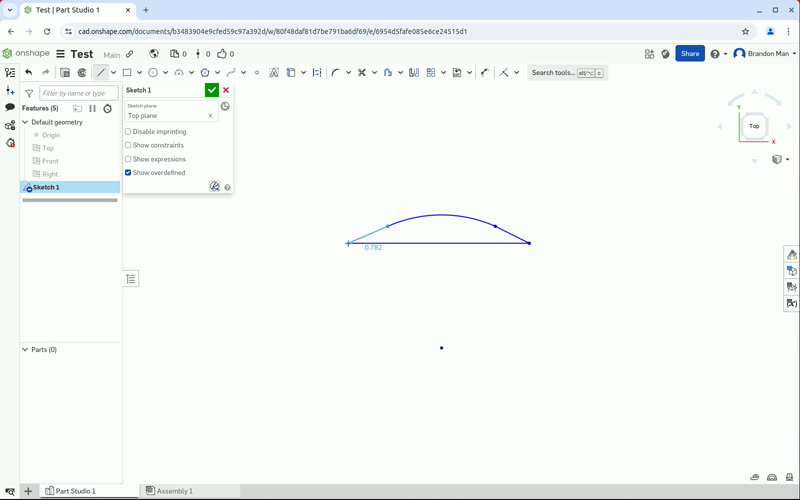
key_up(shift)
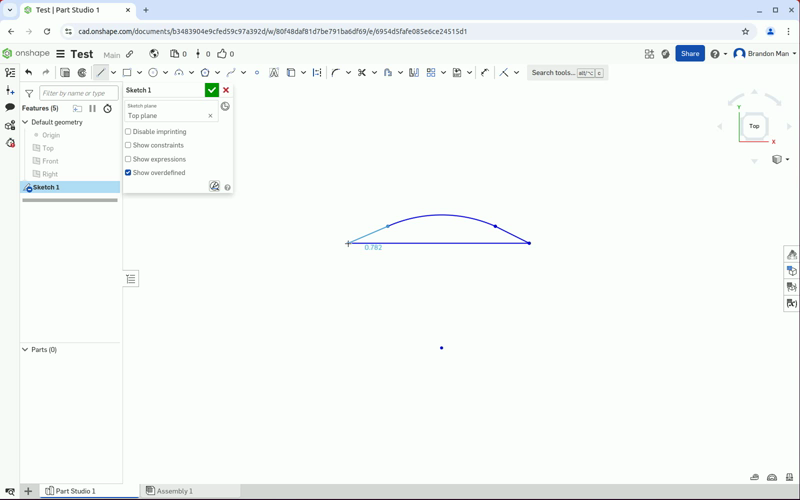
click(348, 243)
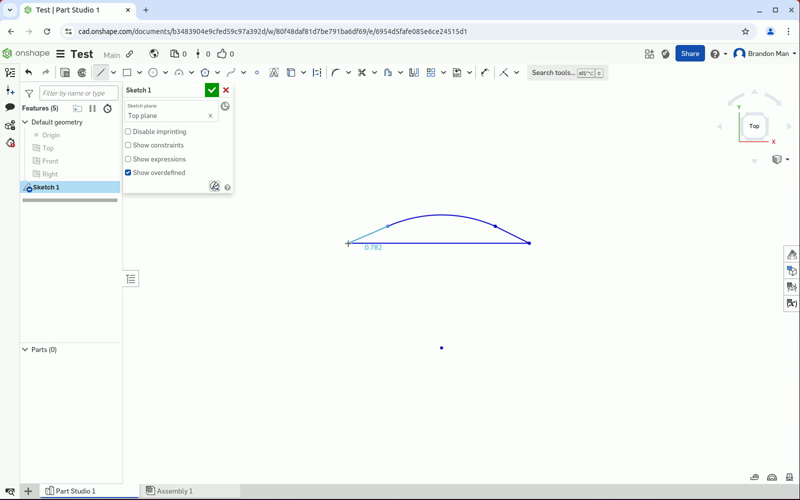
scroll(-6)
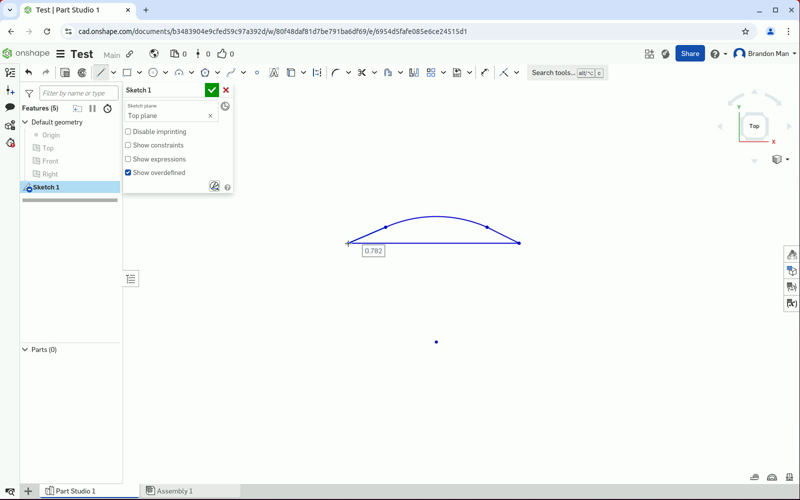
scroll(-6)
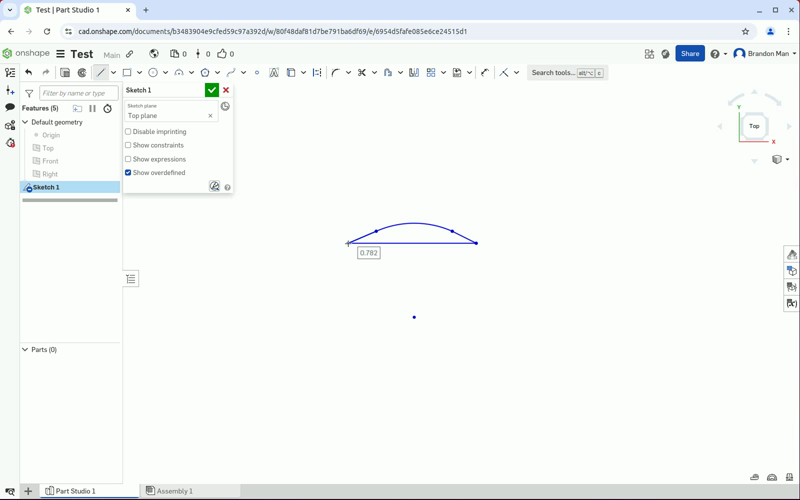
scroll(-6)
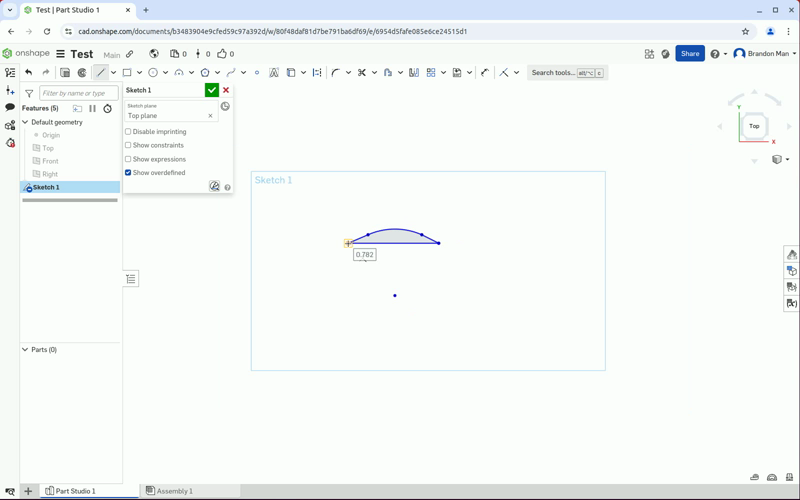
scroll(-6)
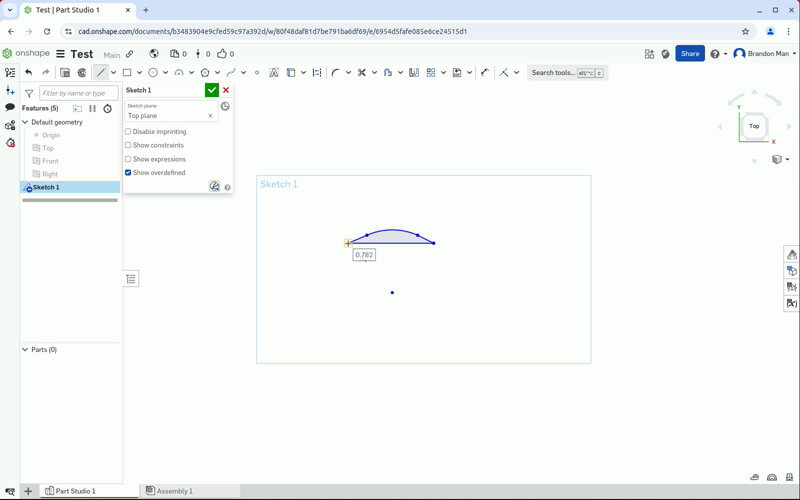
scroll(-6)
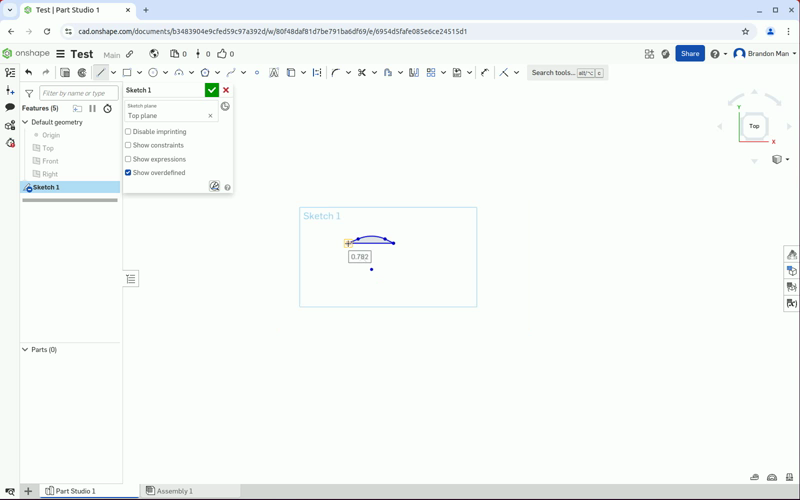
scroll(-6)
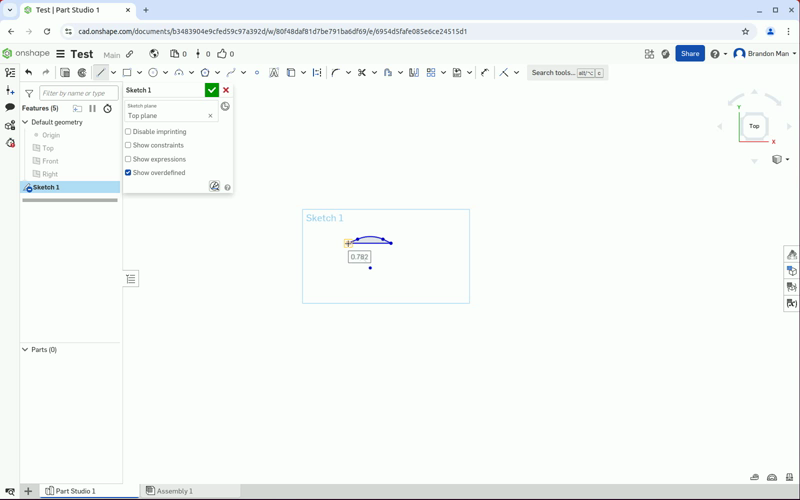
scroll(-6)
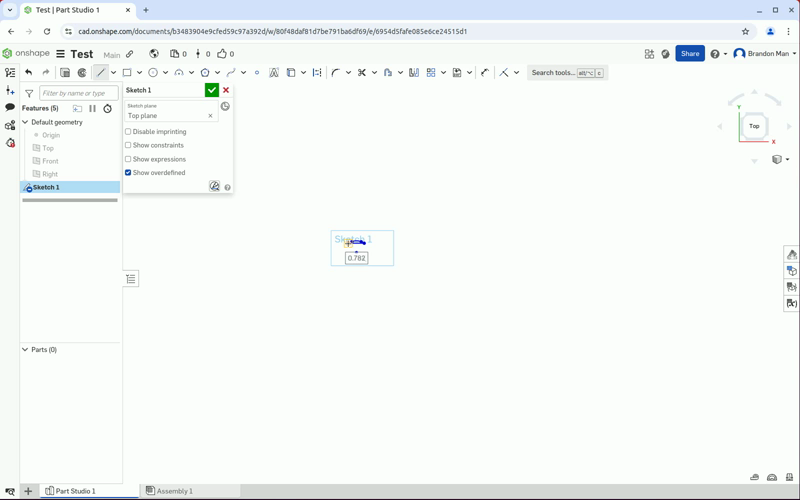
key(esc)
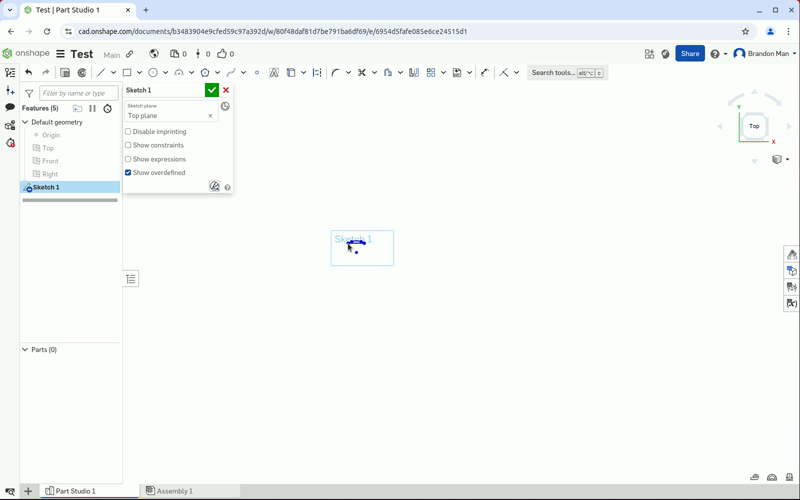
mouse_move(355, 241)
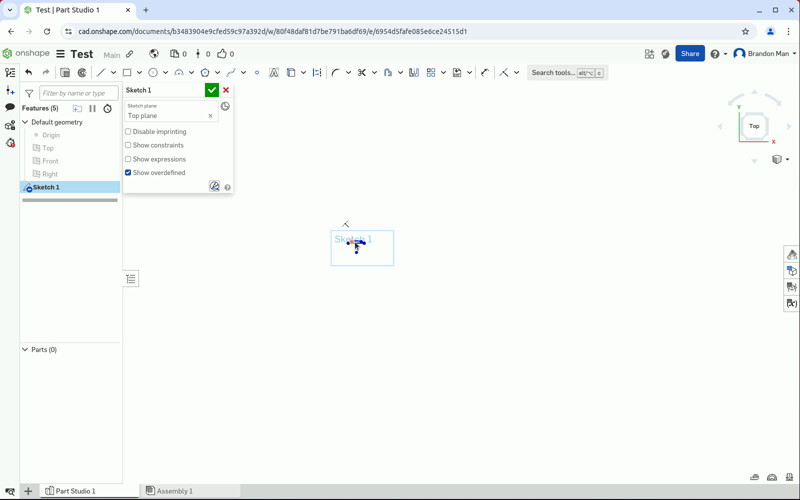
scroll(6)
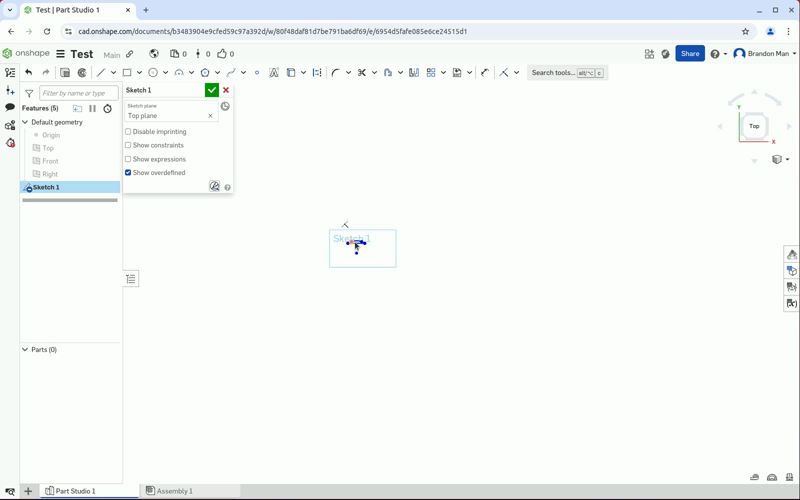
scroll(6)
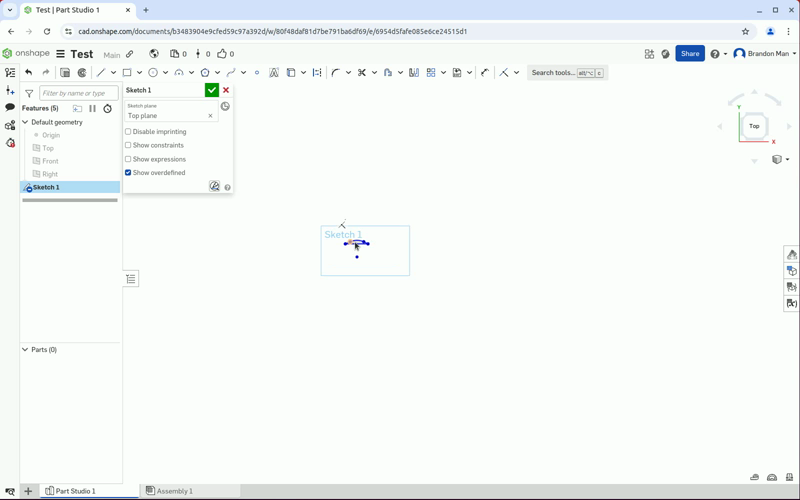
scroll(6)
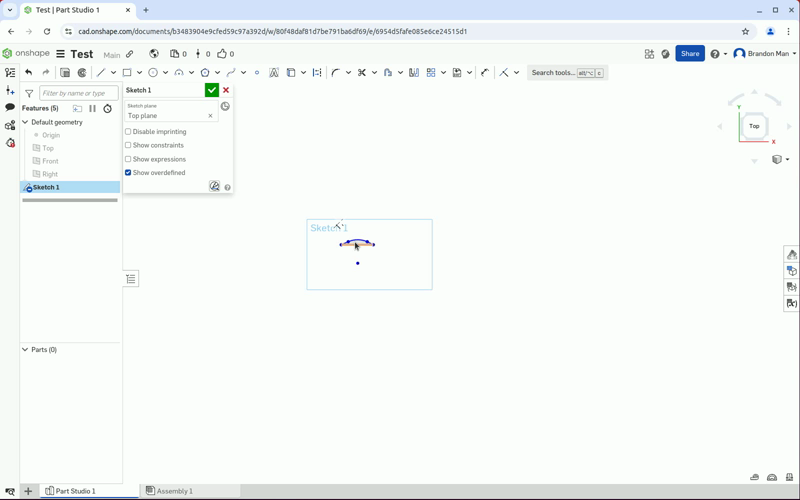
scroll(6)
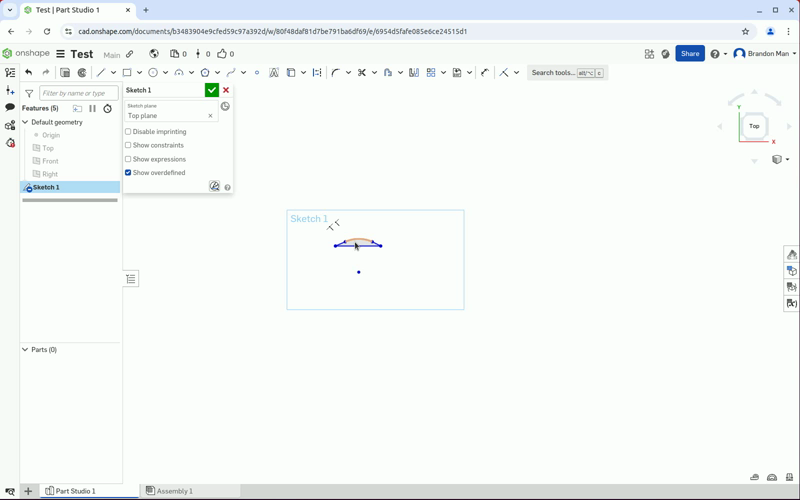
scroll(6)
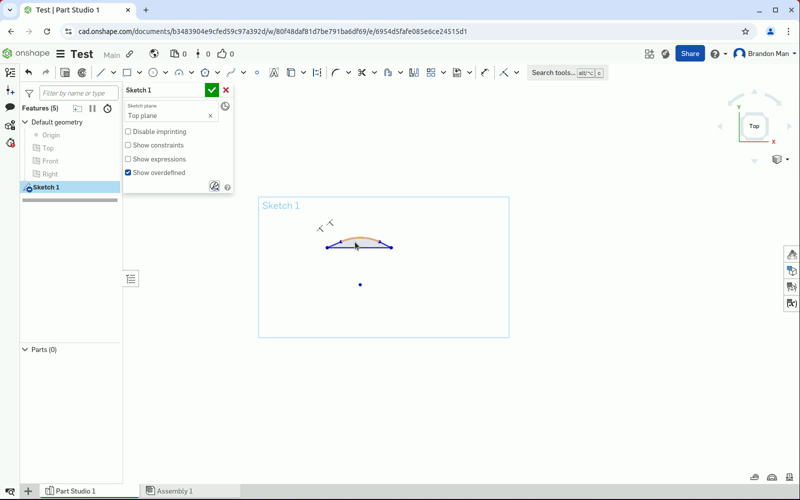
scroll(6)
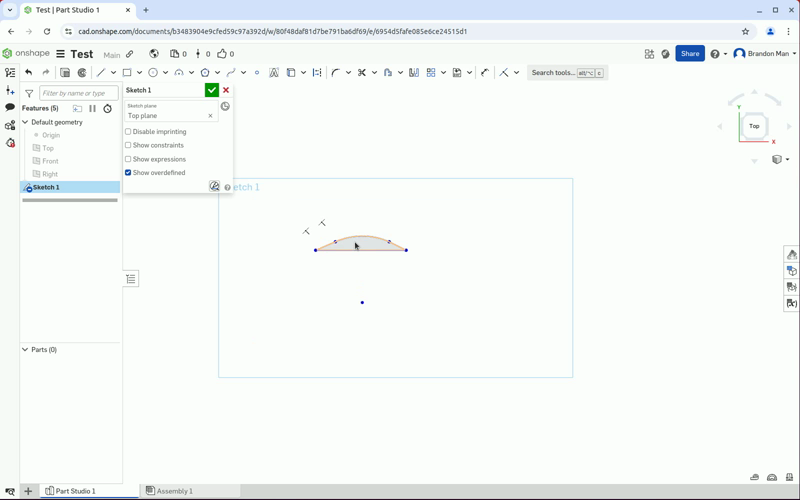
scroll(6)
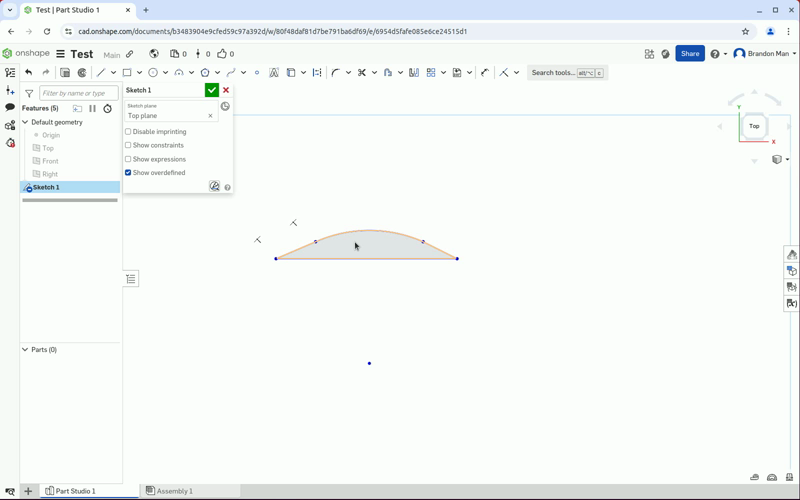
click(355, 241)
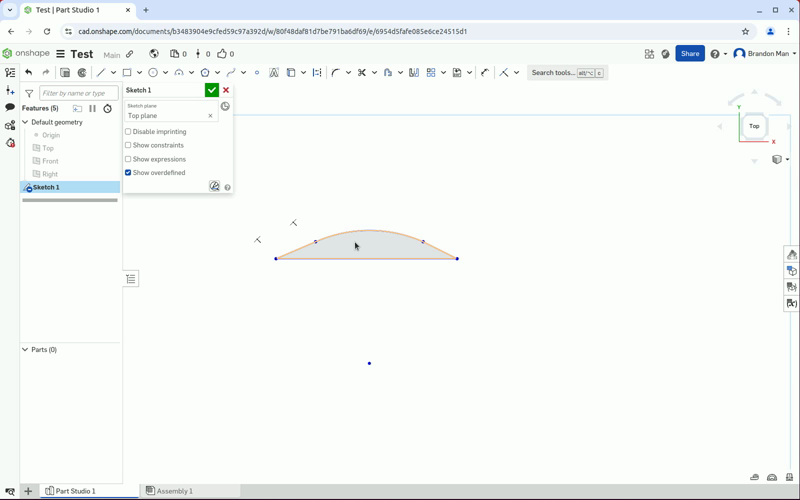
scroll(-6)
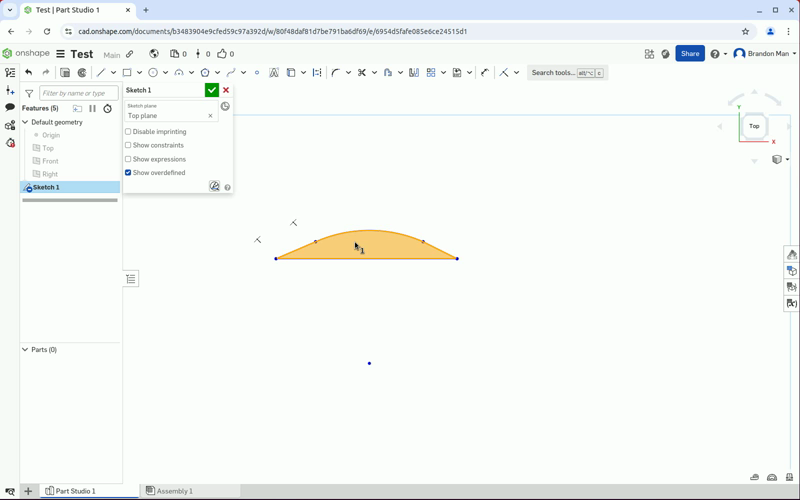
scroll(-6)
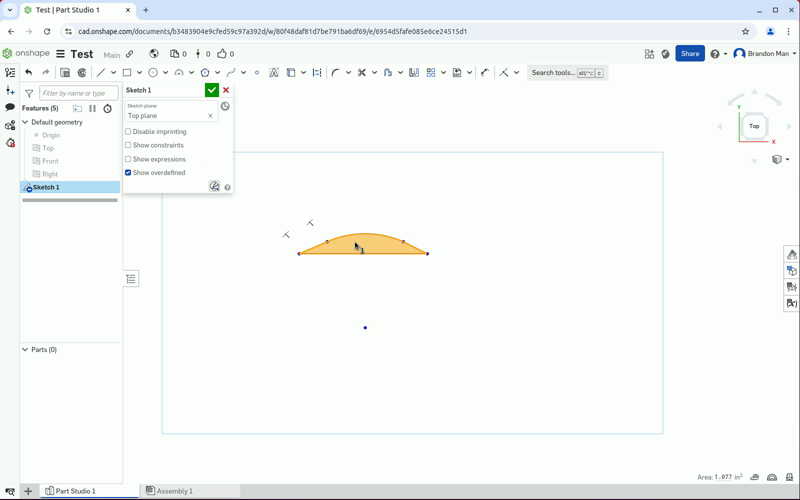
scroll(-6)
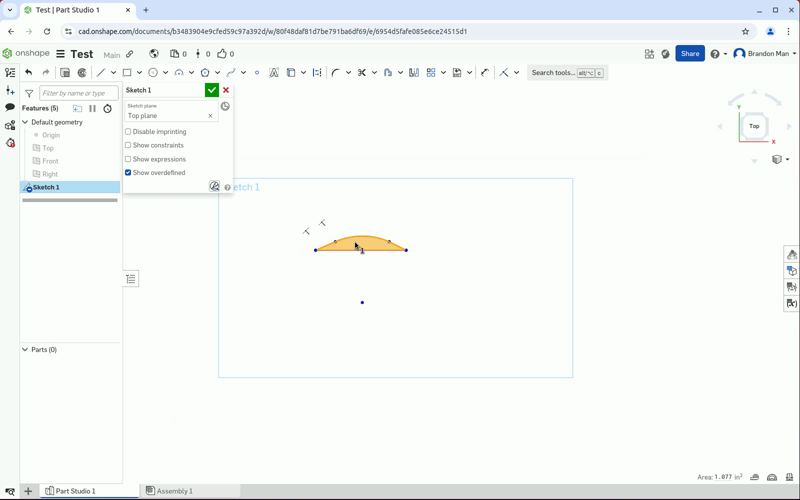
scroll(-6)
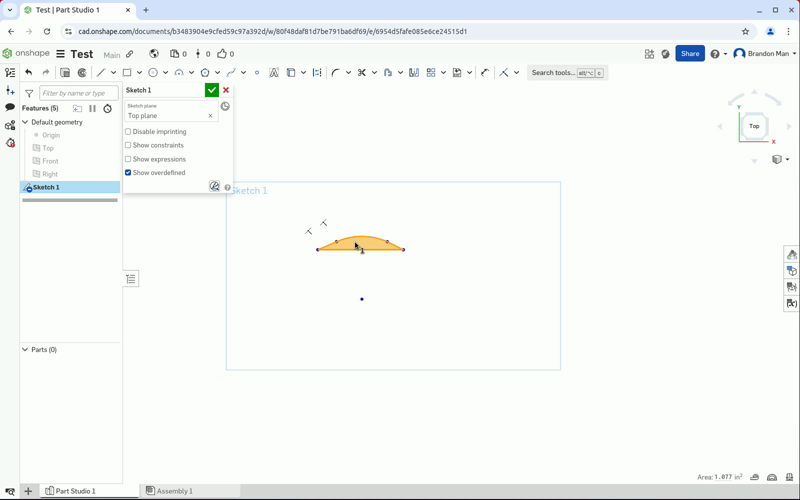
scroll(-6)
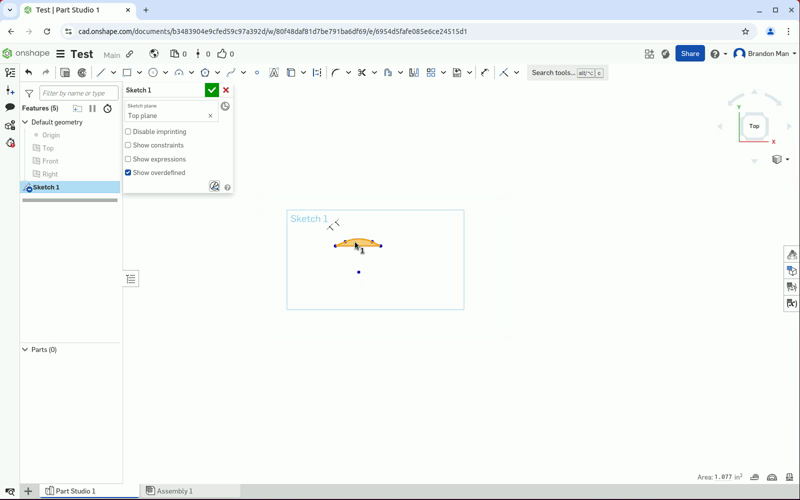
scroll(-6)
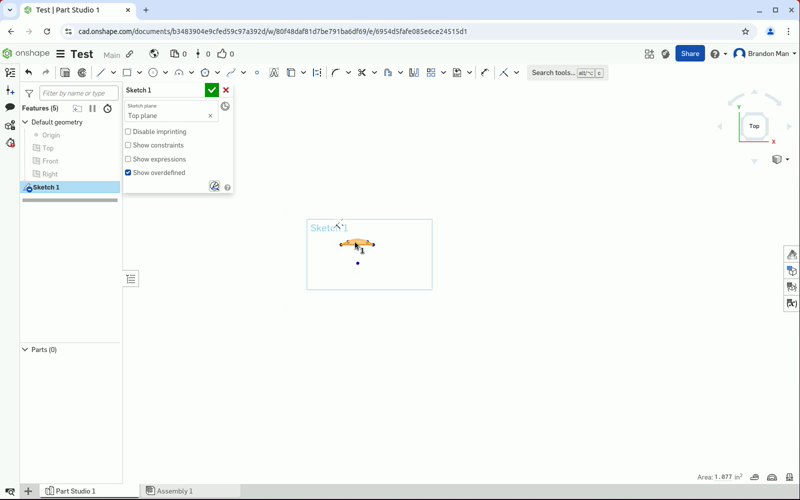
scroll(-6)
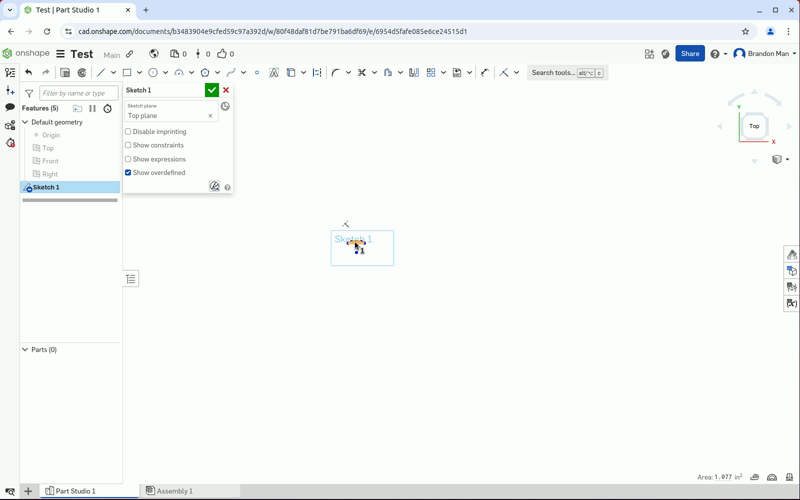
mouse_move(73, 352)
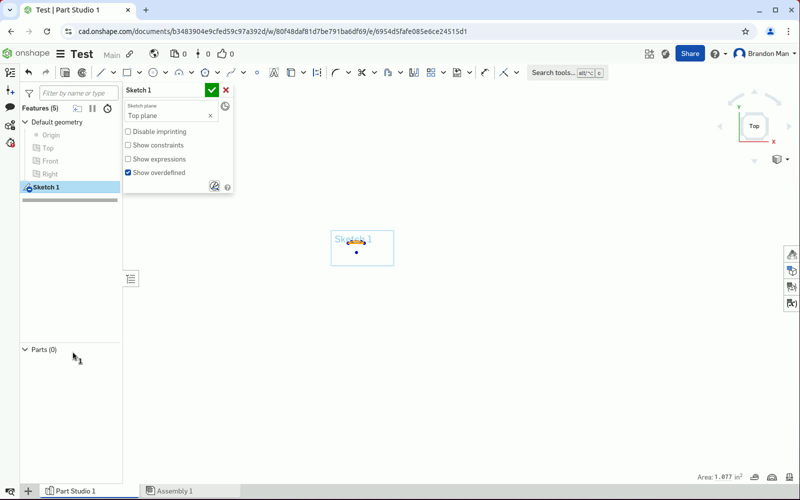
key(shift+y)
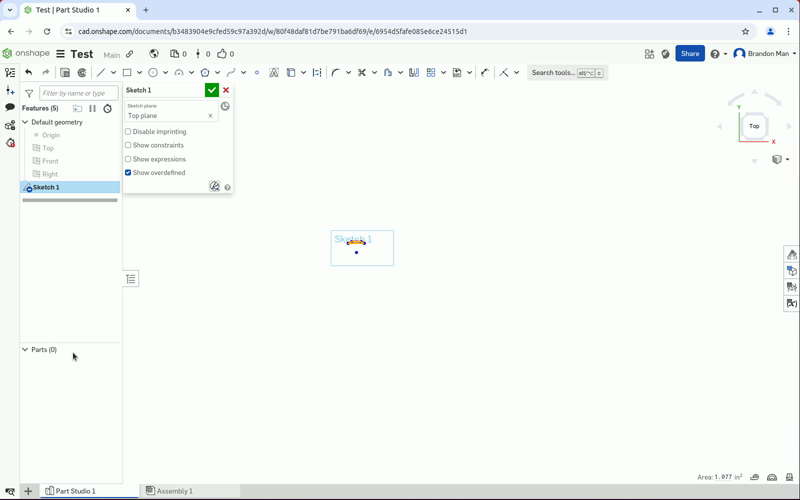
key(shift+e)
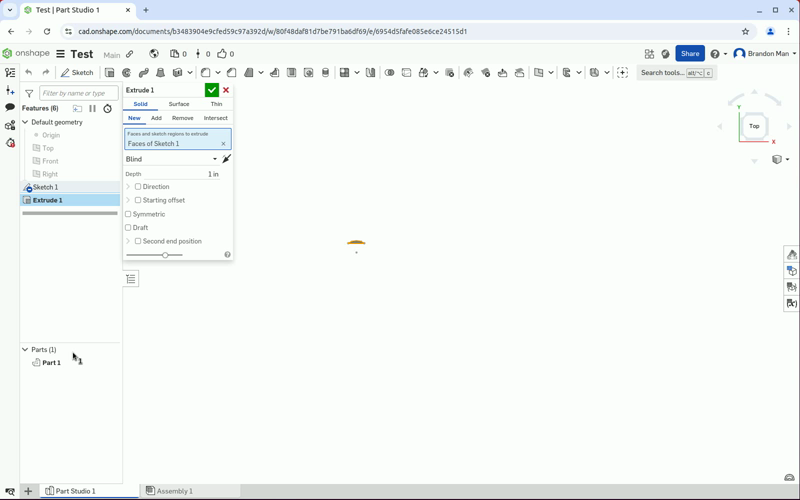
mouse_move(143, 106)
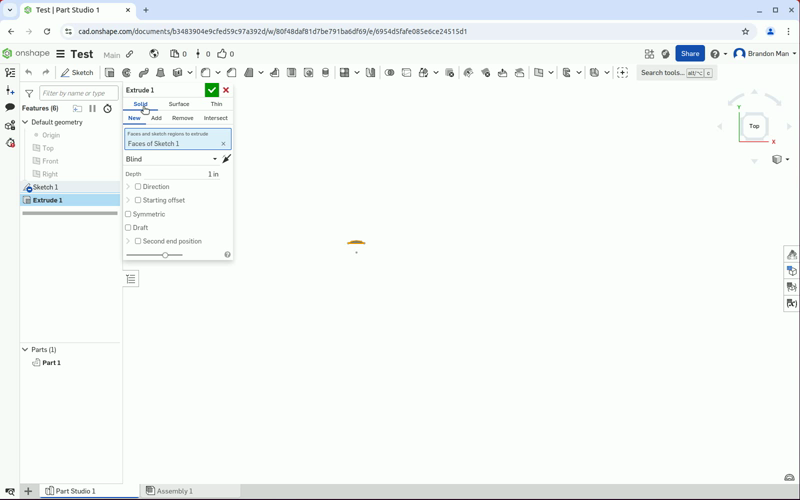
click(143, 106)
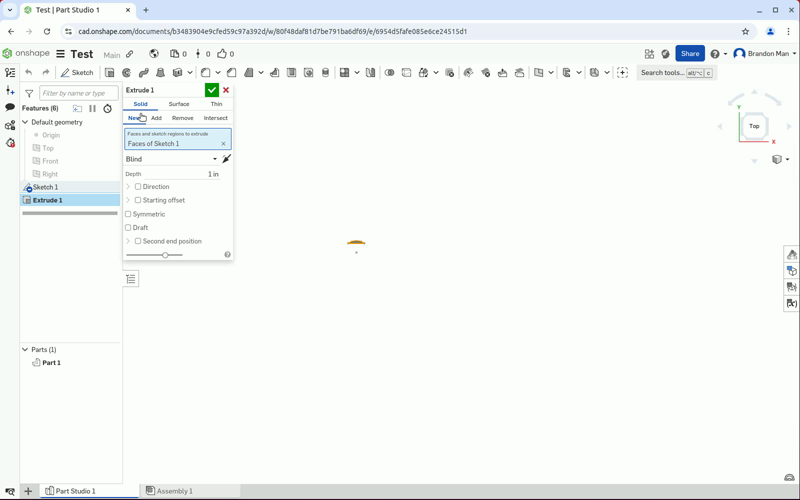
mouse_move(137, 120)
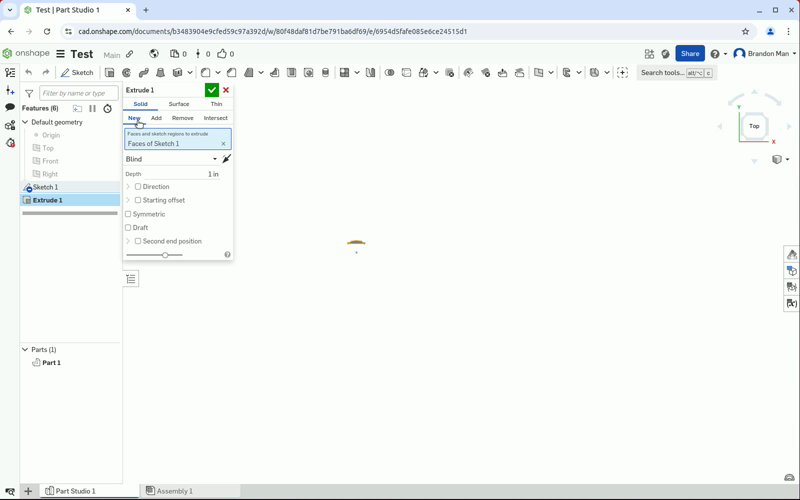
click(137, 120)
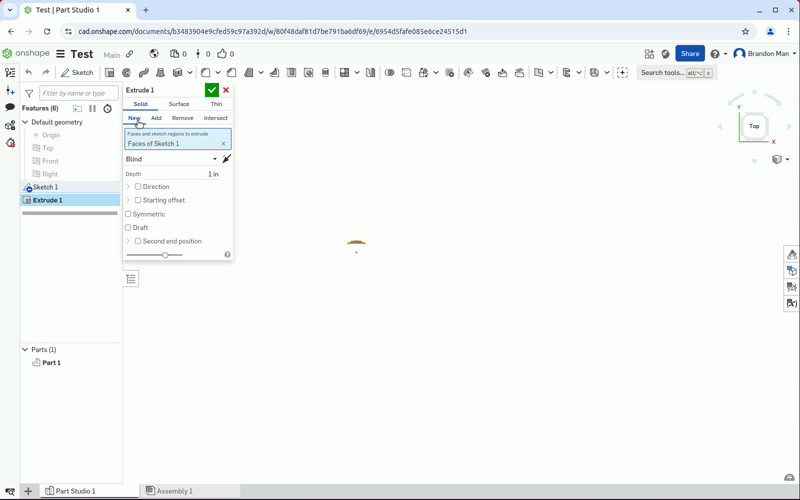
key(tab, 4)
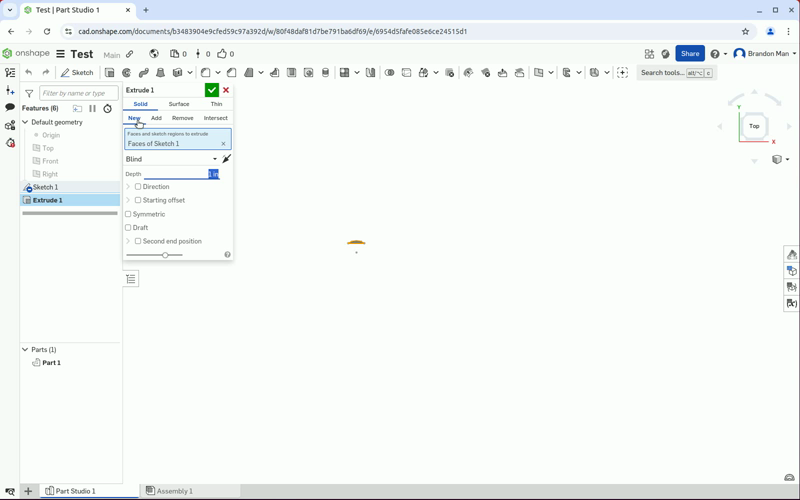
text(-0.722)
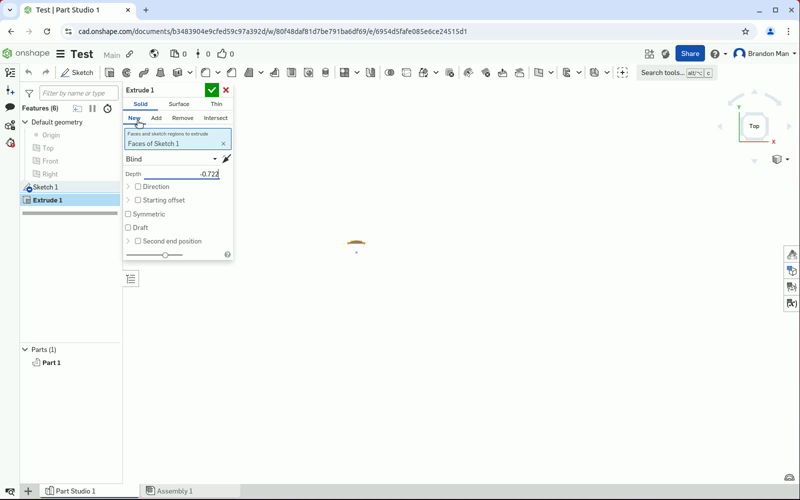
key(enter)
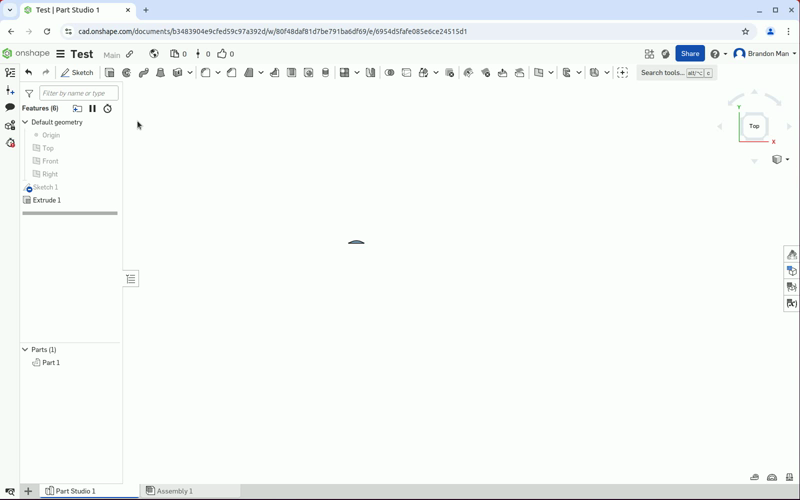
key(shift+h)
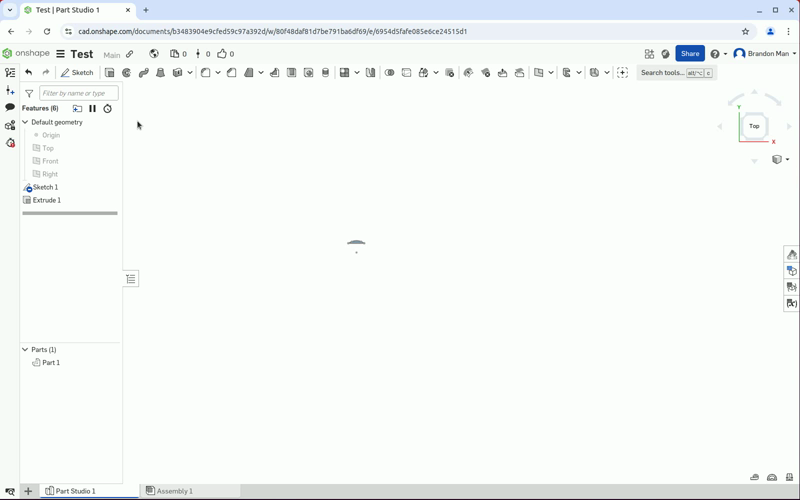
key(shift+h)
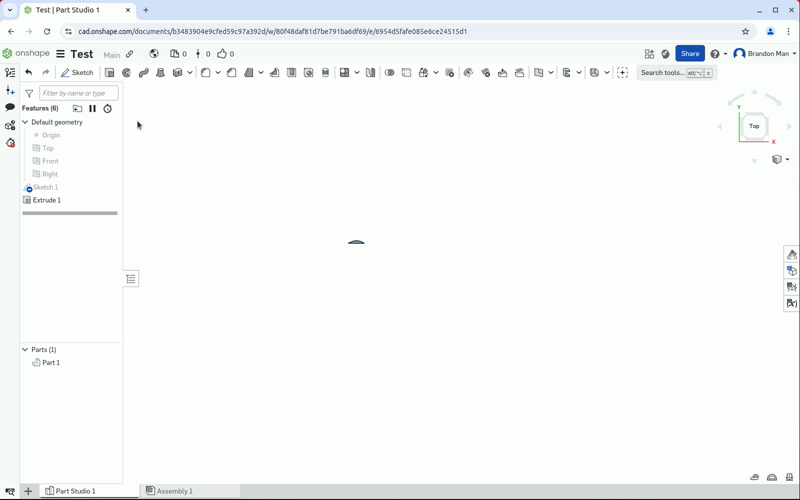
mouse_move(73, 189)
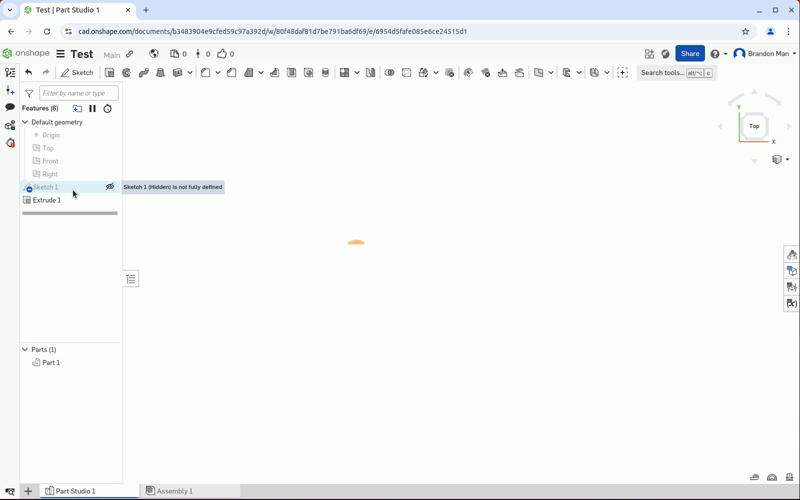
click(73, 189)
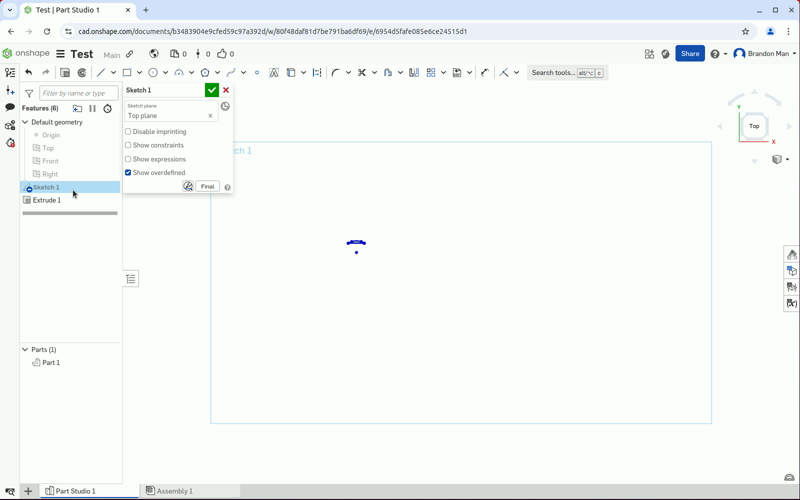
mouse_move(229, 92)
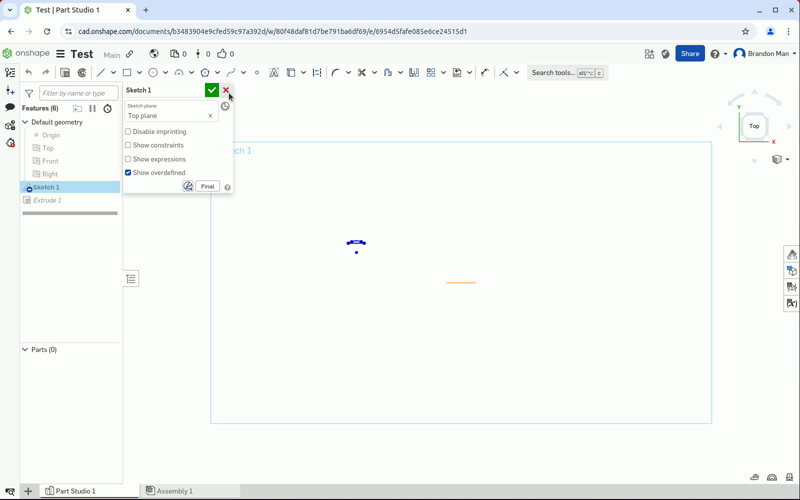
click(229, 92)
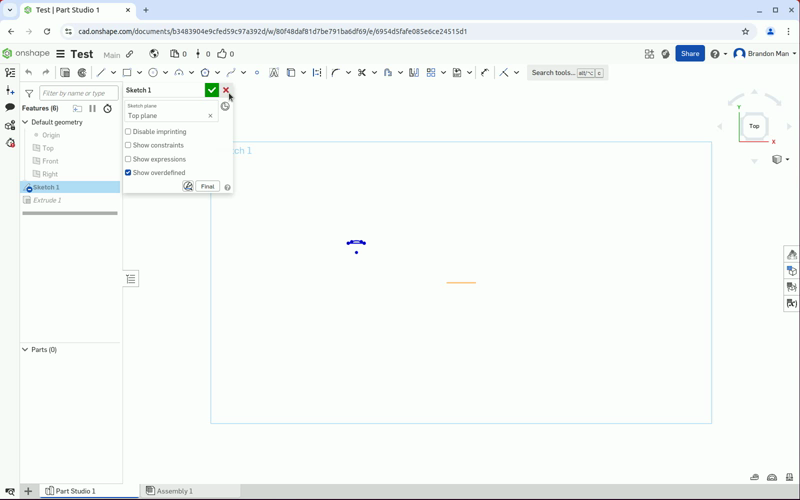
key(shift+s)
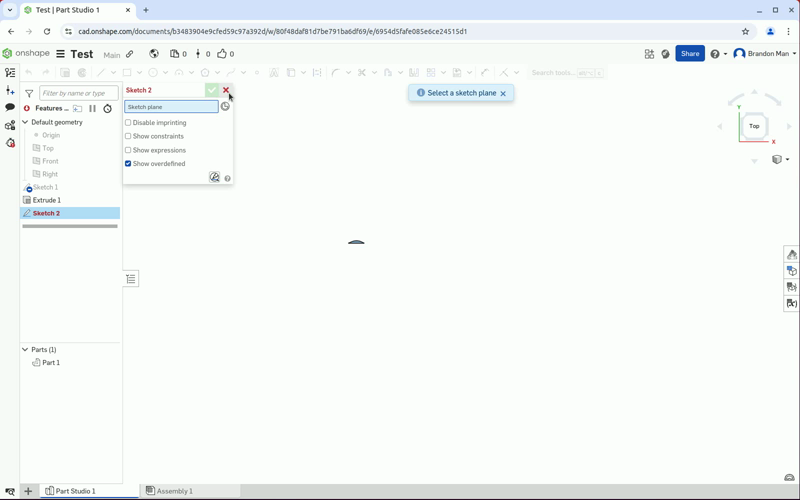
mouse_move(73, 150)
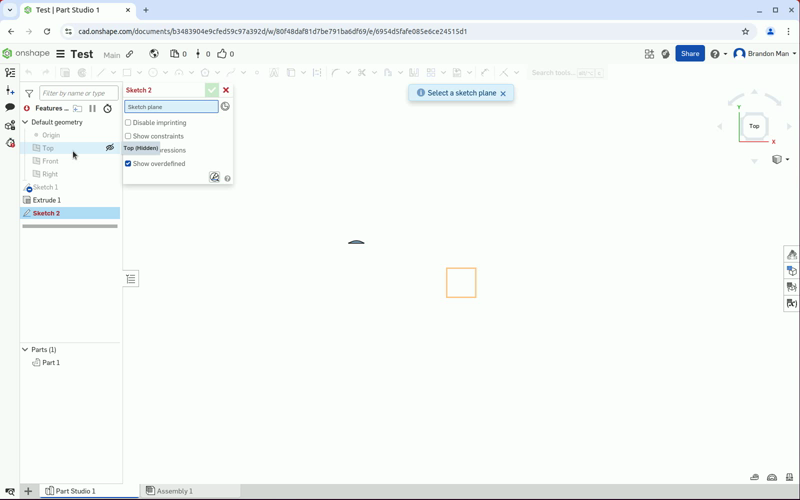
click(73, 150)
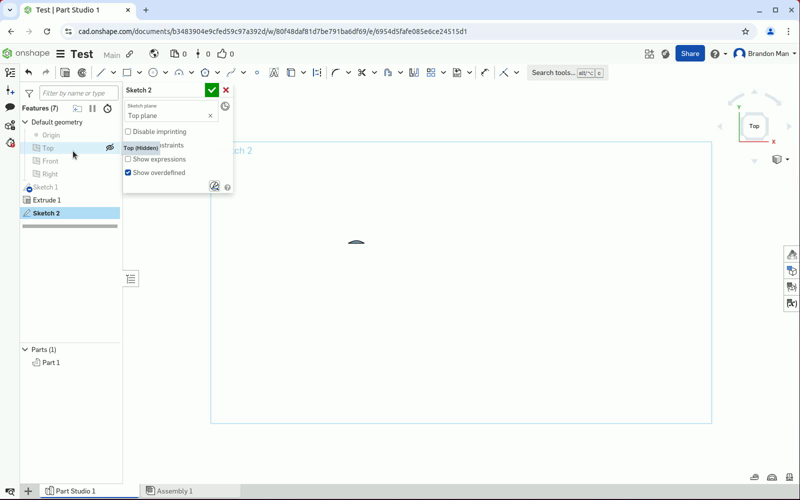
mouse_move(73, 352)
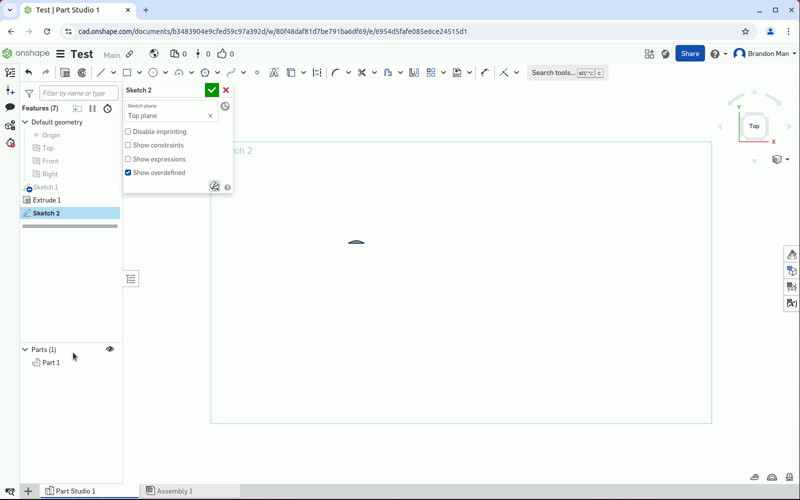
key(y)
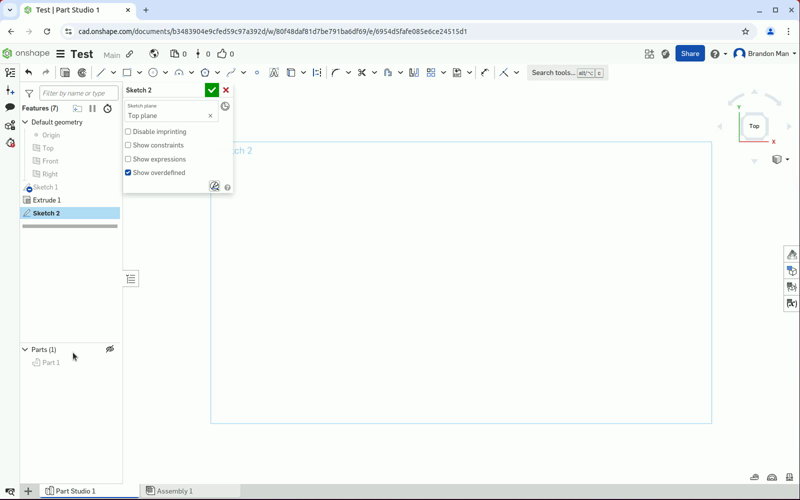
key(a)
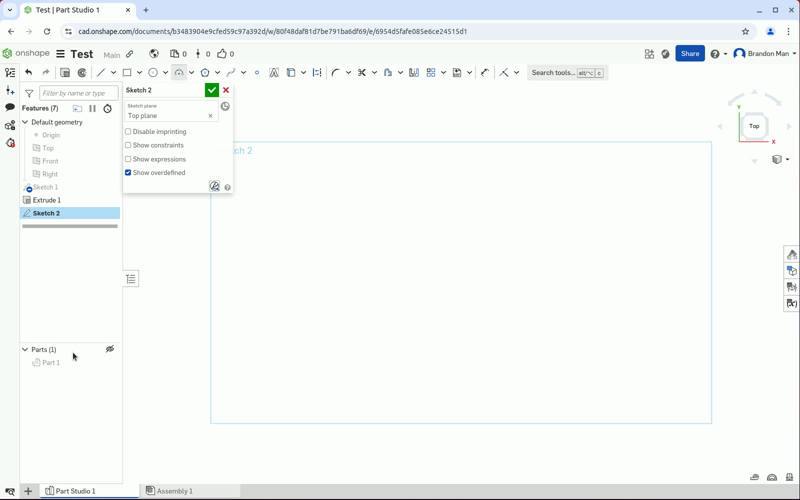
key_down(shift)
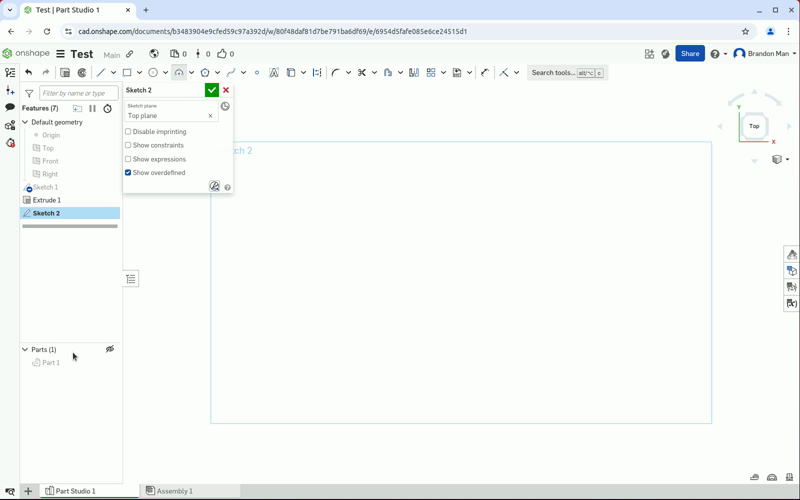
mouse_move(439, 272)
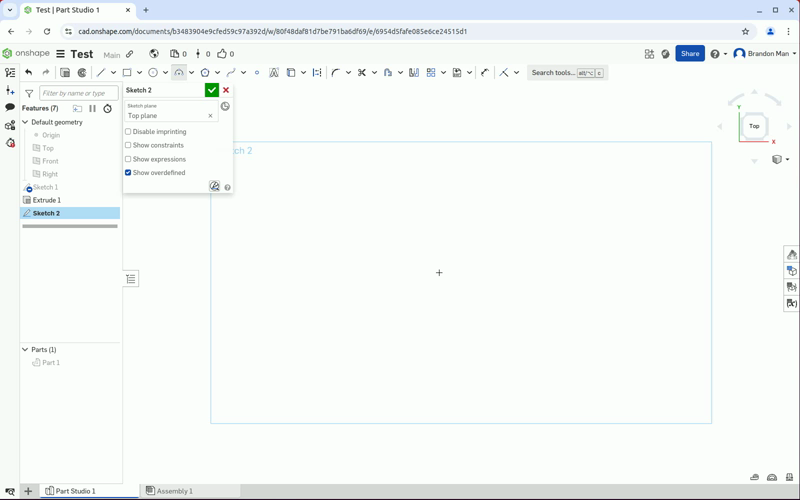
click(439, 272)
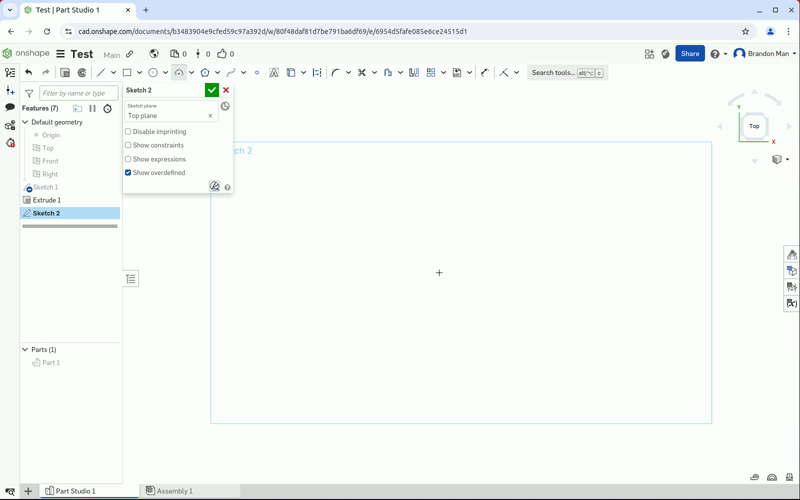
key_up(shift)
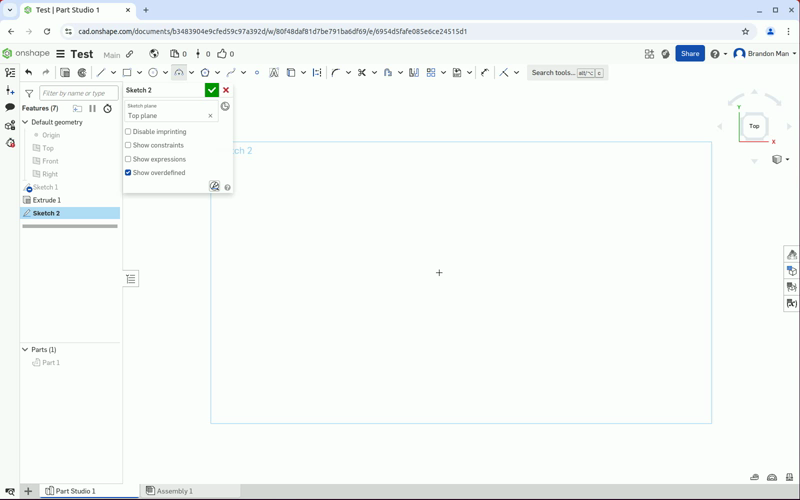
key_down(shift)
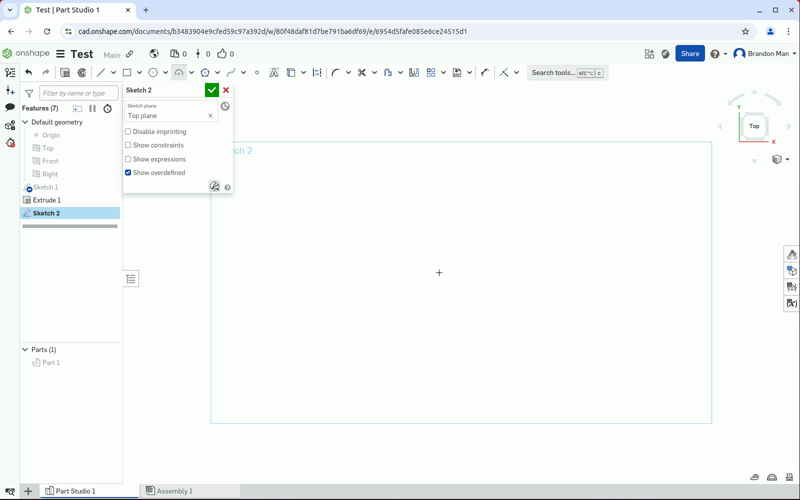
mouse_move(457, 294)
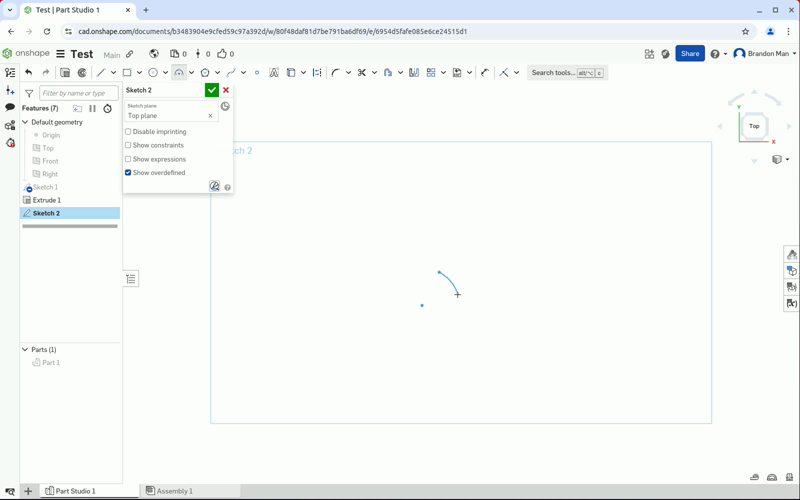
click(457, 294)
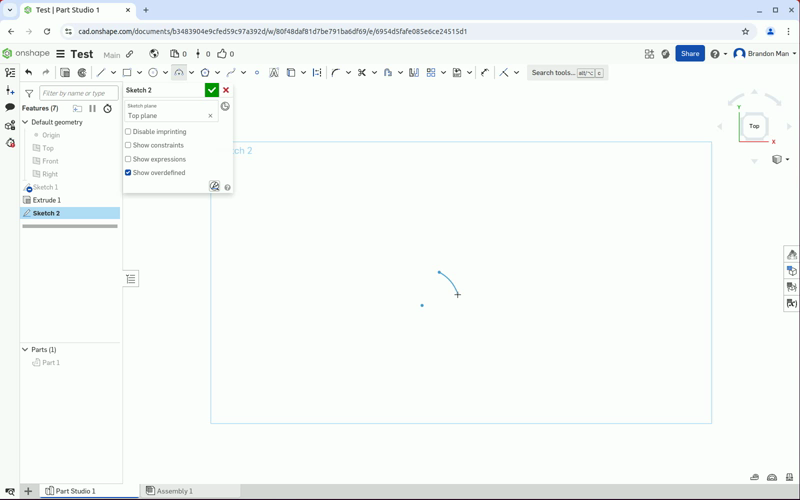
mouse_move(451, 280)
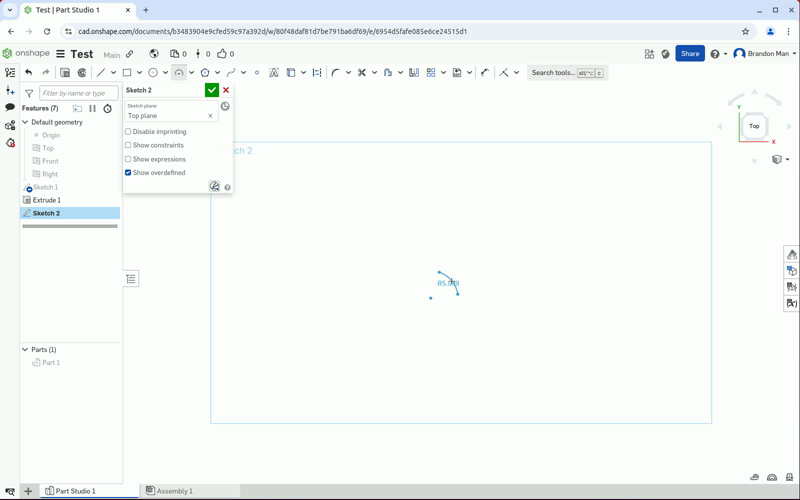
click(451, 280)
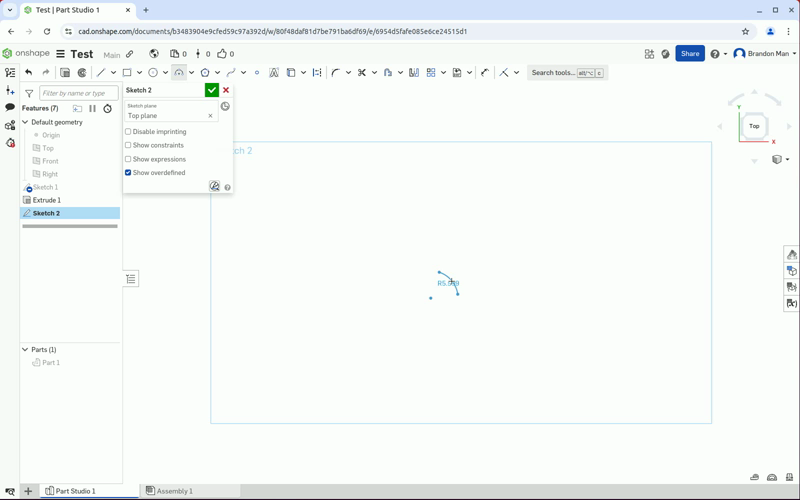
key_up(shift)
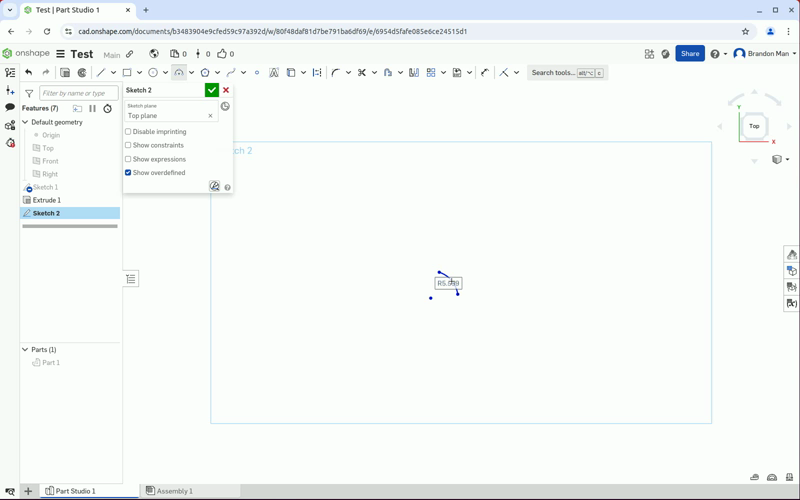
key(esc)
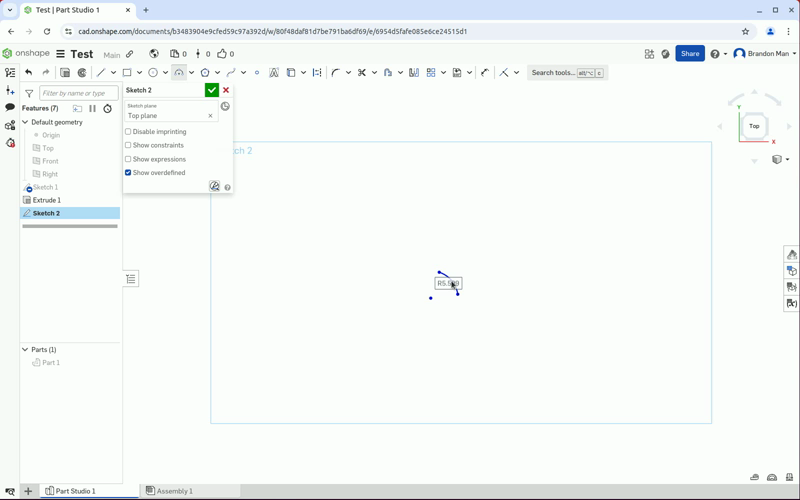
key(l)
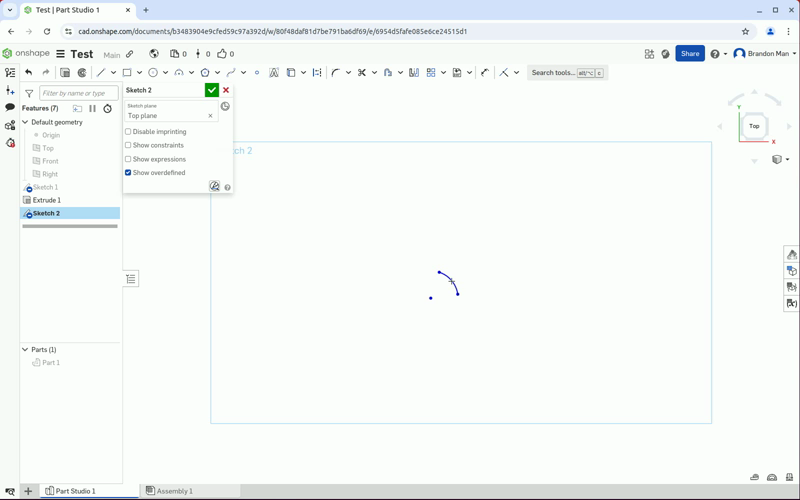
mouse_move(457, 294)
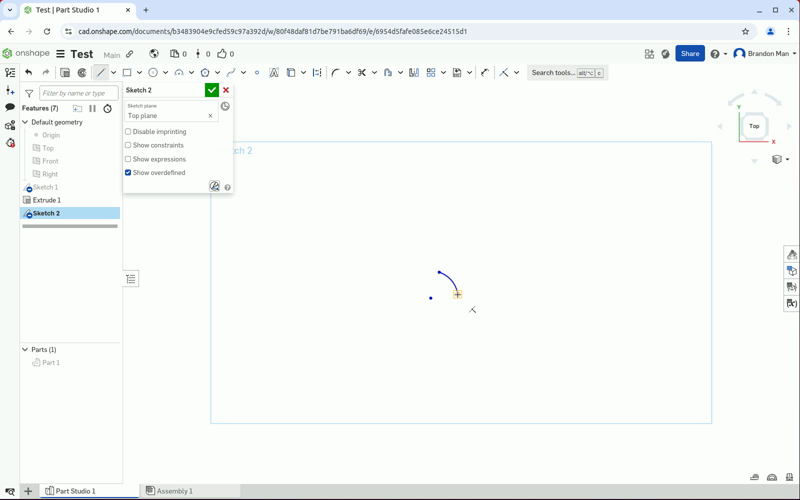
click(457, 294)
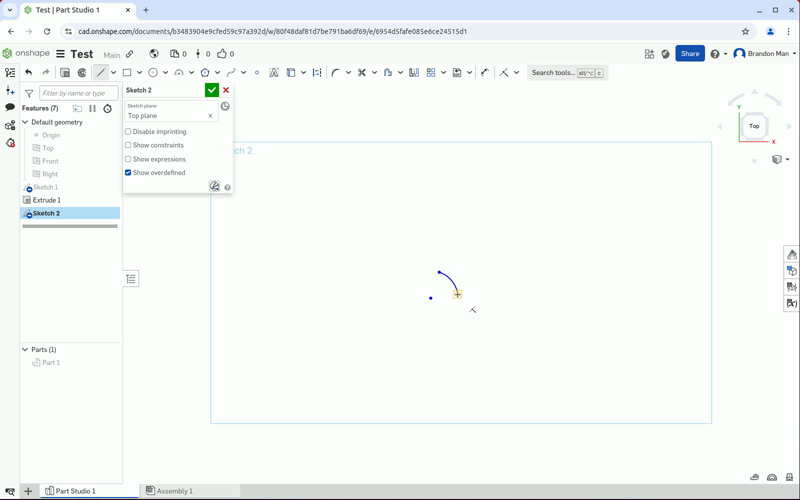
key_down(shift)
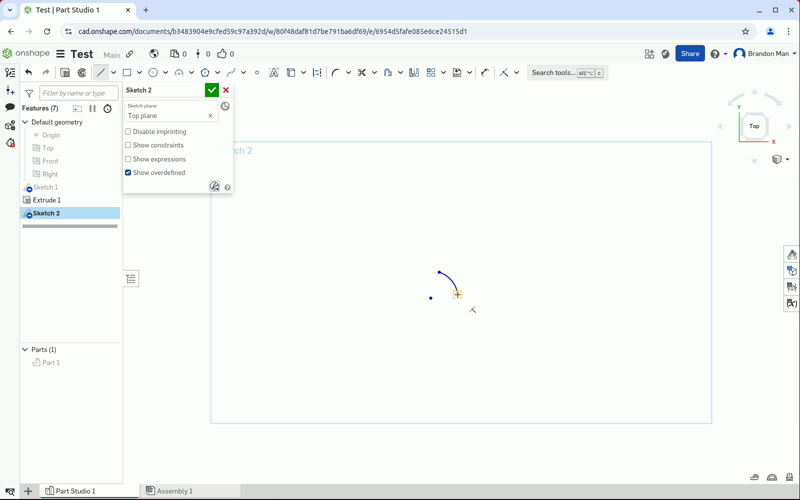
mouse_move(487, 294)
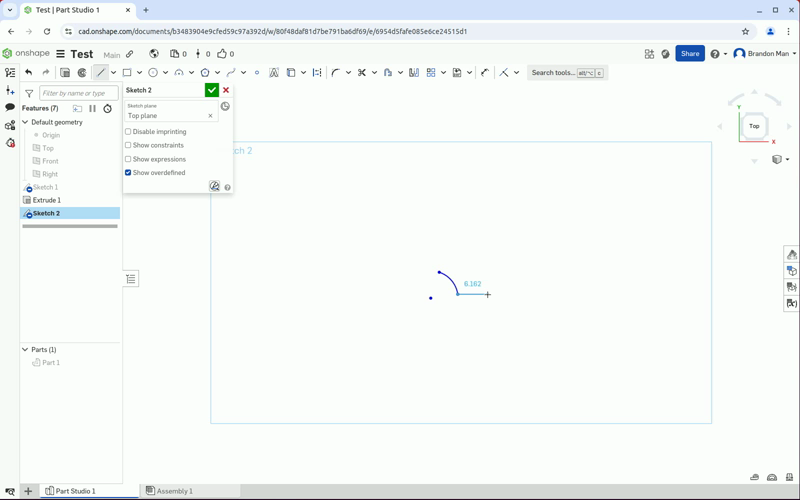
mouse_move(461, 294)
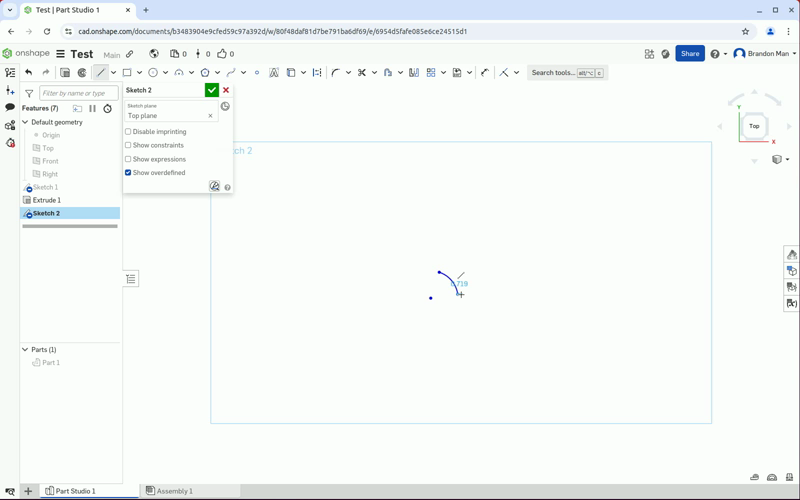
scroll(6)
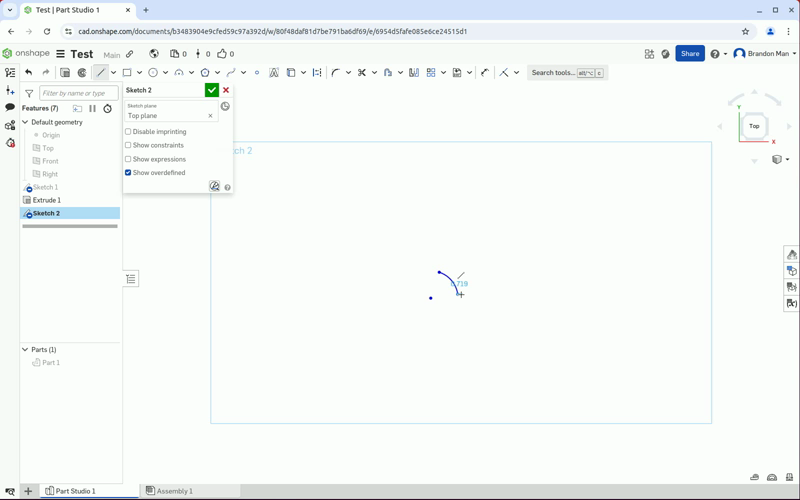
scroll(6)
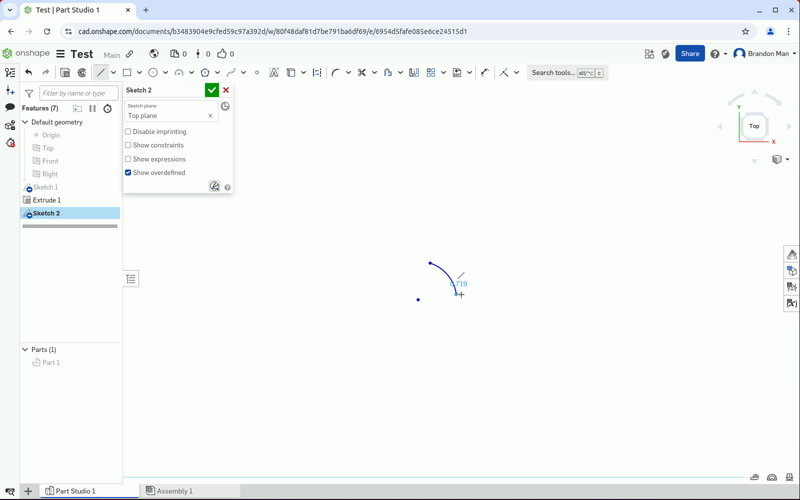
scroll(6)
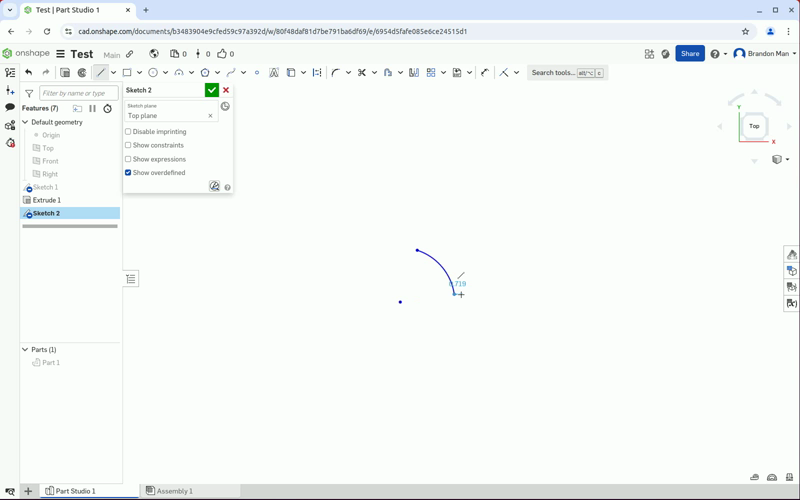
scroll(6)
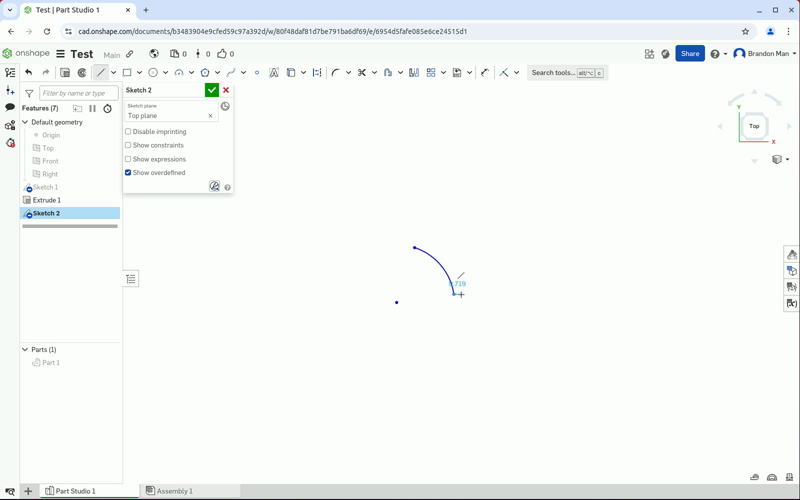
scroll(6)
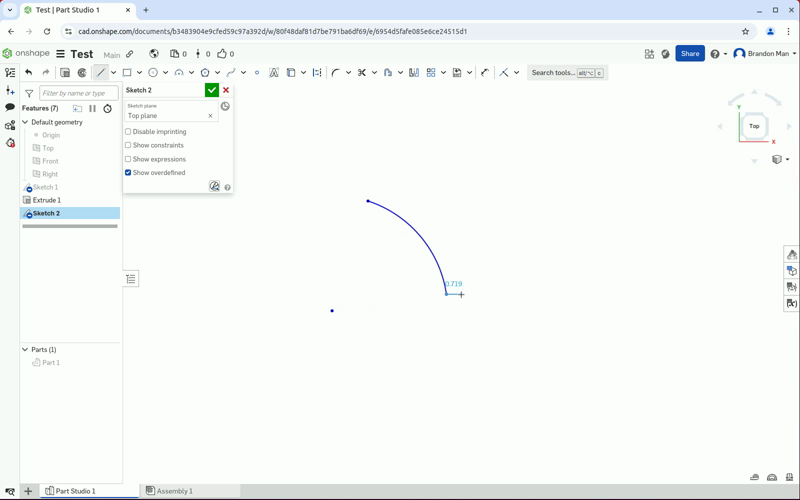
scroll(6)
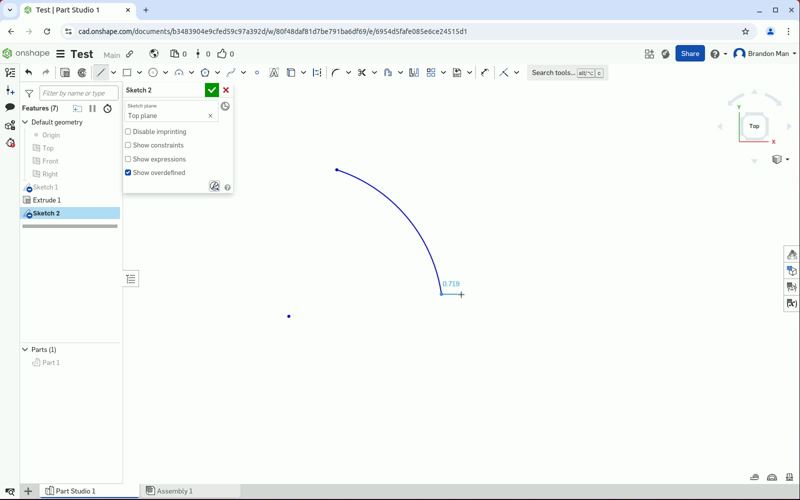
scroll(6)
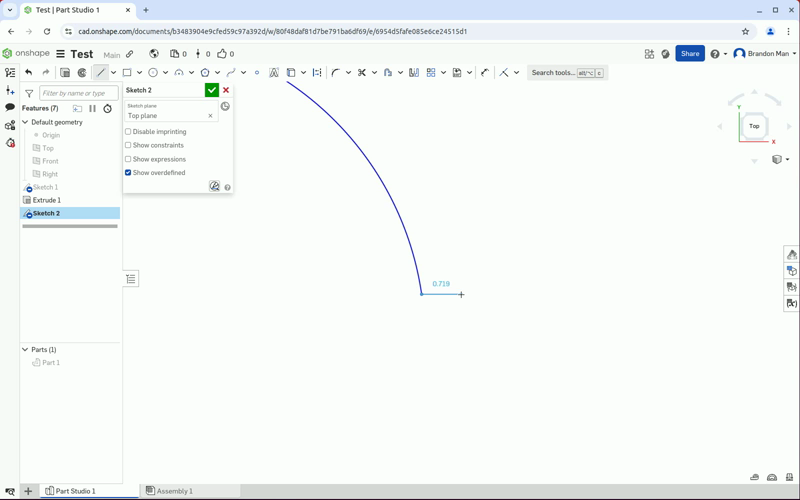
click(461, 294)
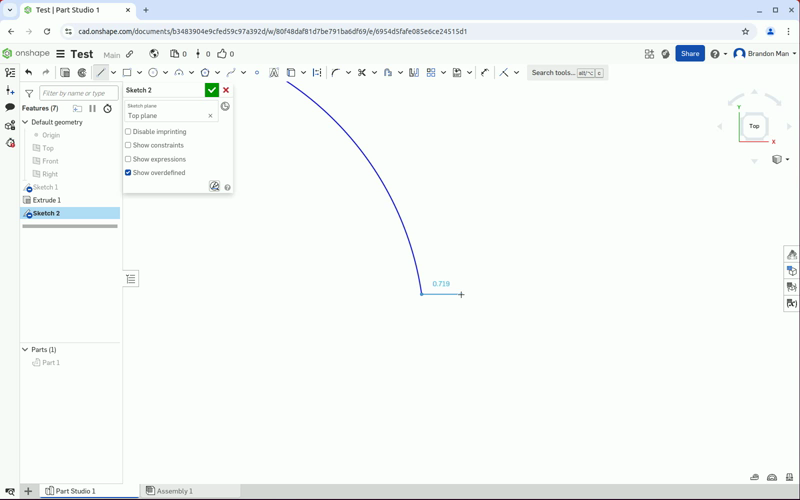
scroll(-6)
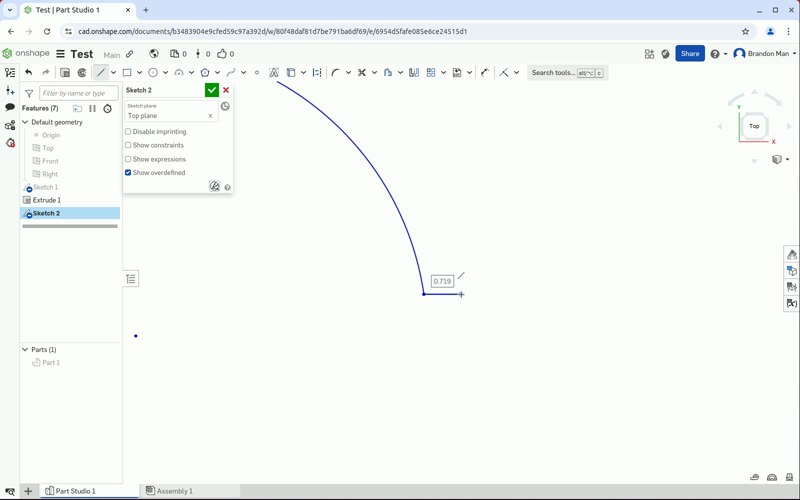
scroll(-6)
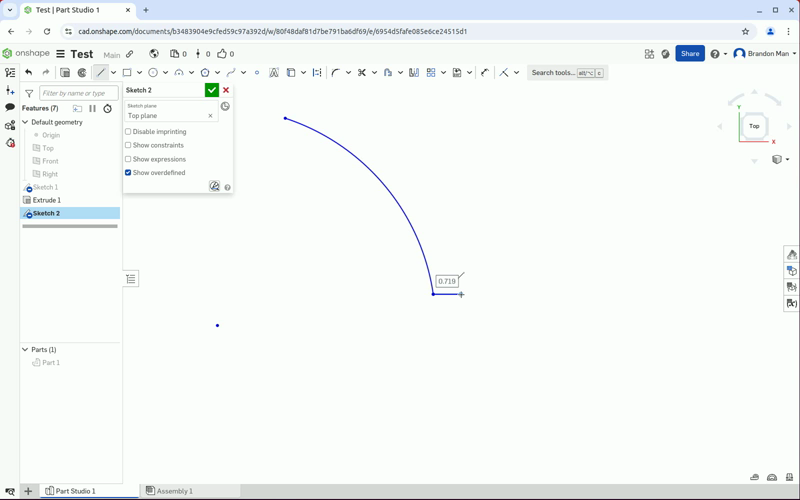
scroll(-6)
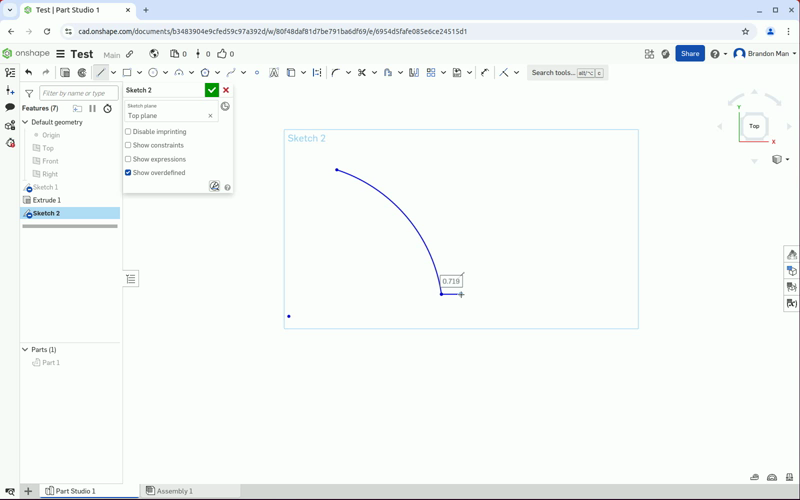
scroll(-6)
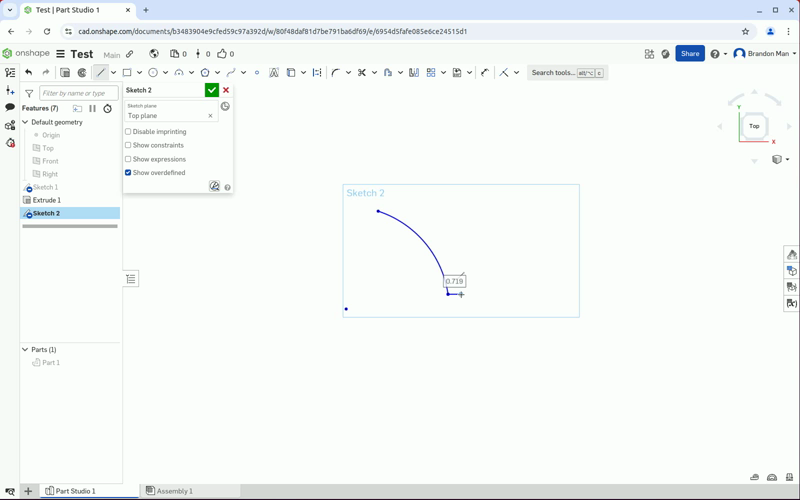
scroll(-6)
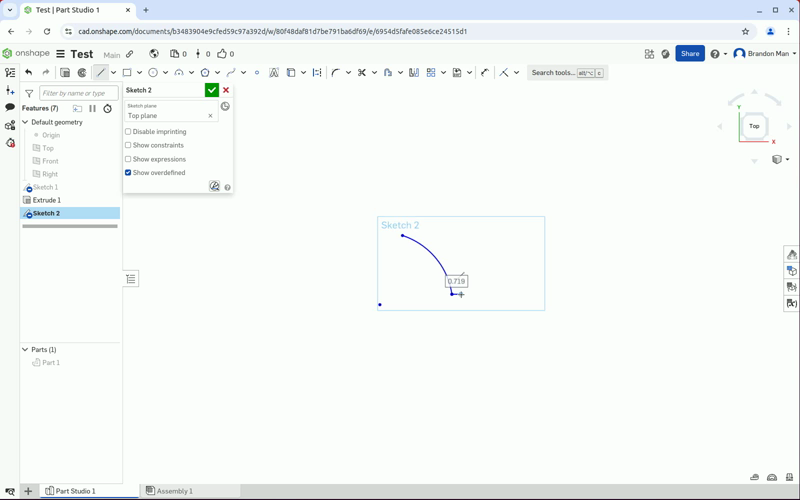
scroll(-6)
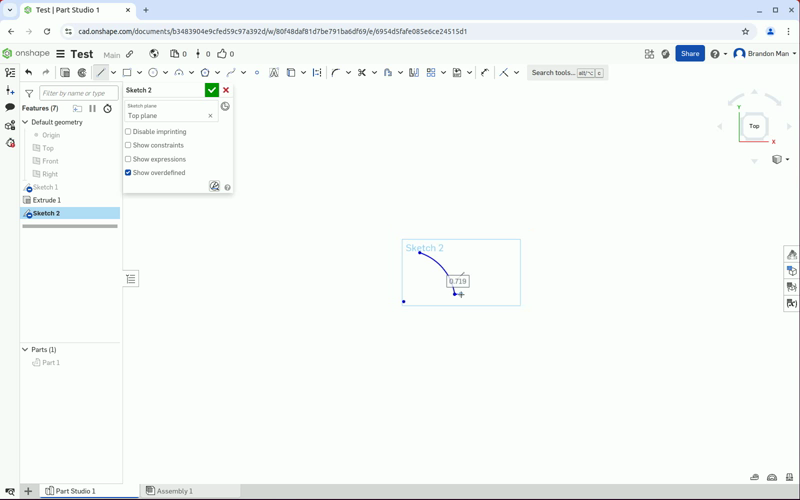
scroll(-6)
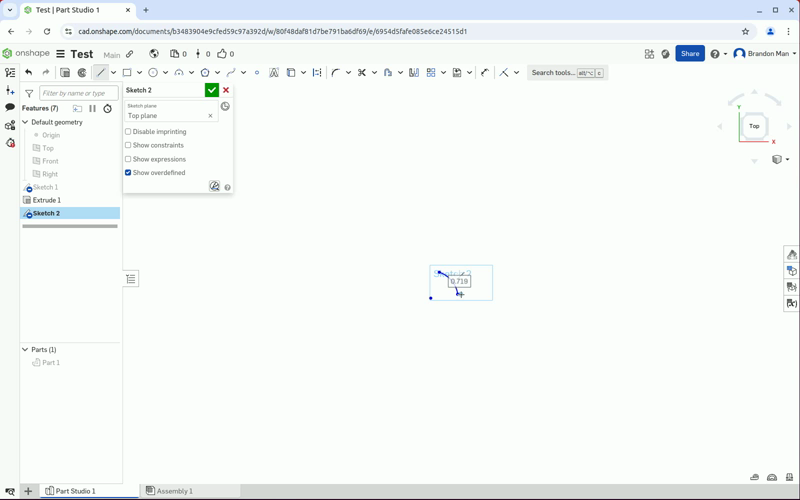
key_up(shift)
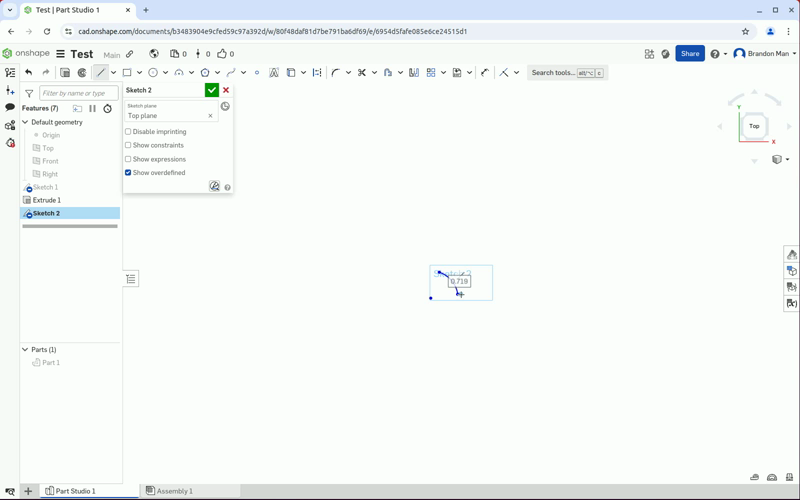
key(esc)
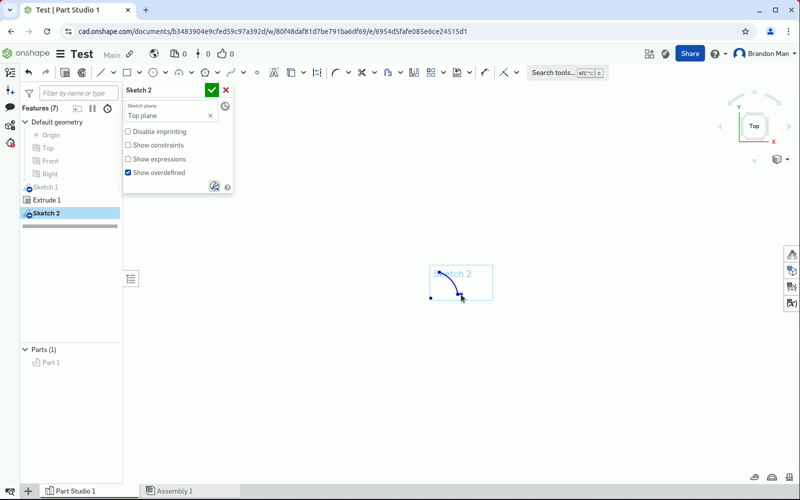
key(a)
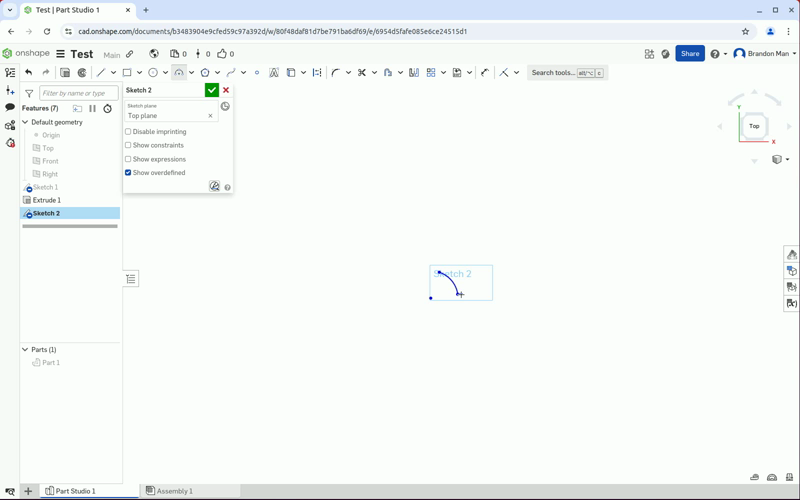
mouse_move(461, 294)
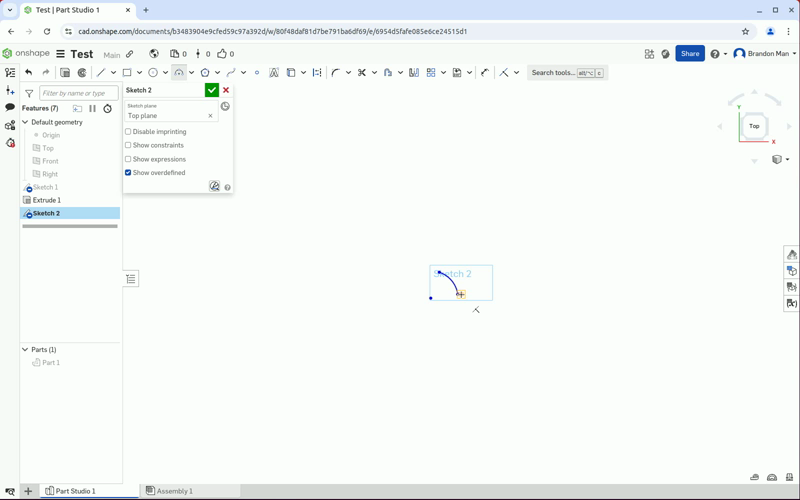
scroll(6)
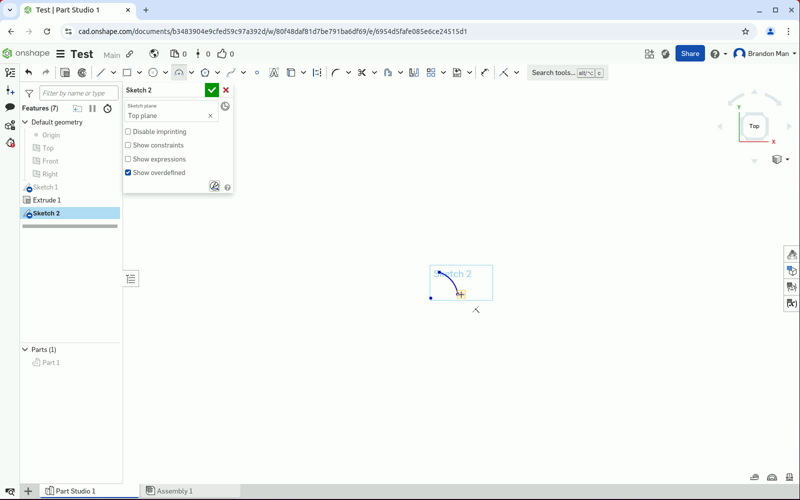
scroll(6)
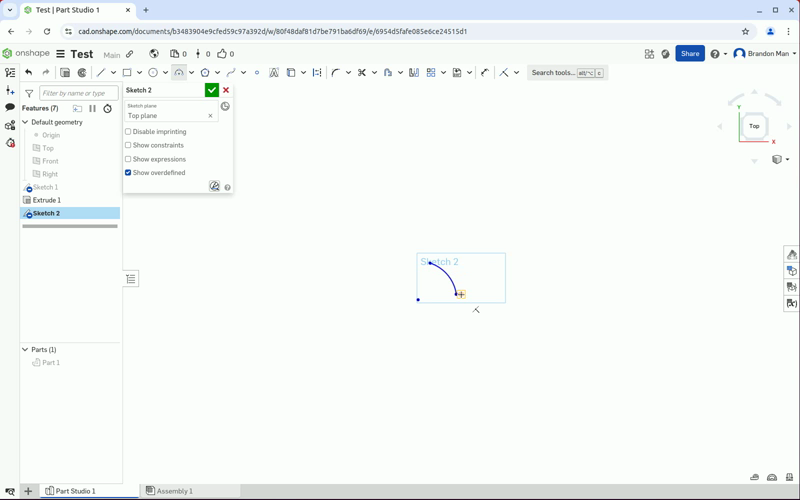
scroll(6)
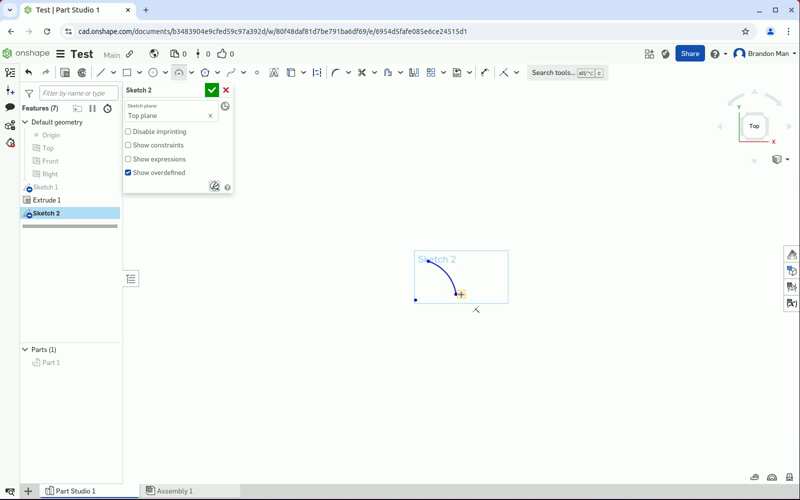
scroll(6)
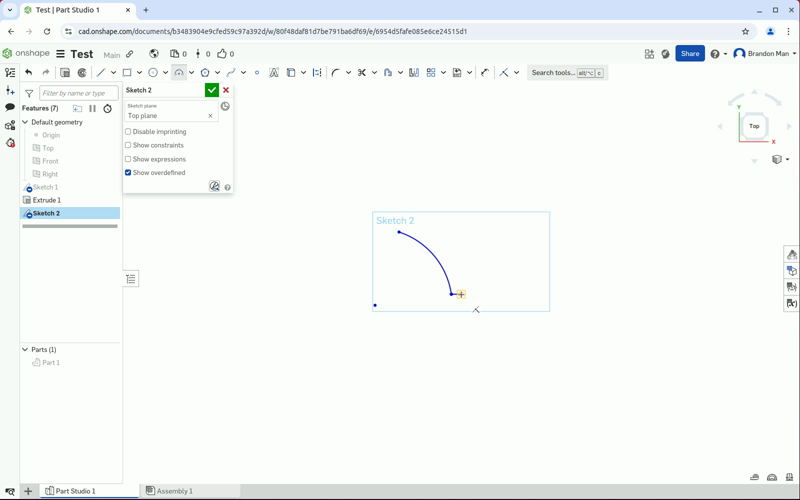
scroll(6)
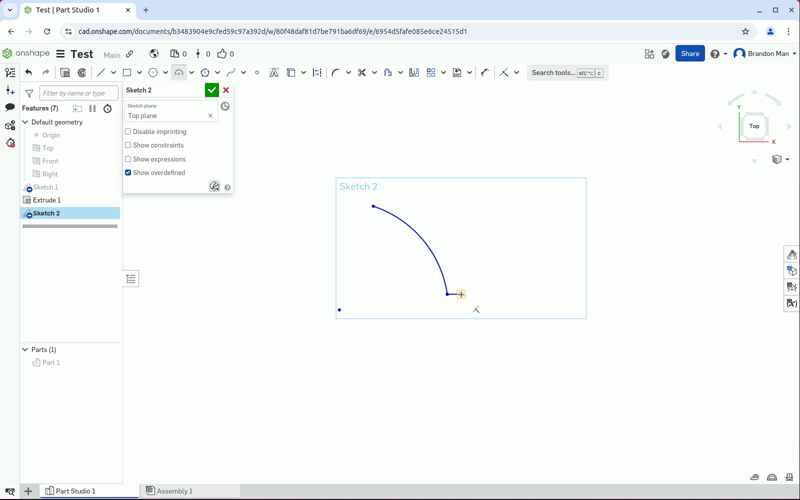
scroll(6)
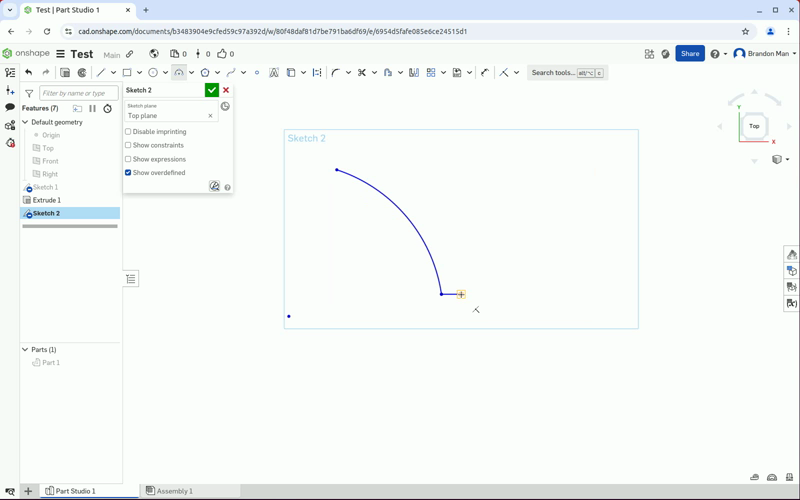
scroll(6)
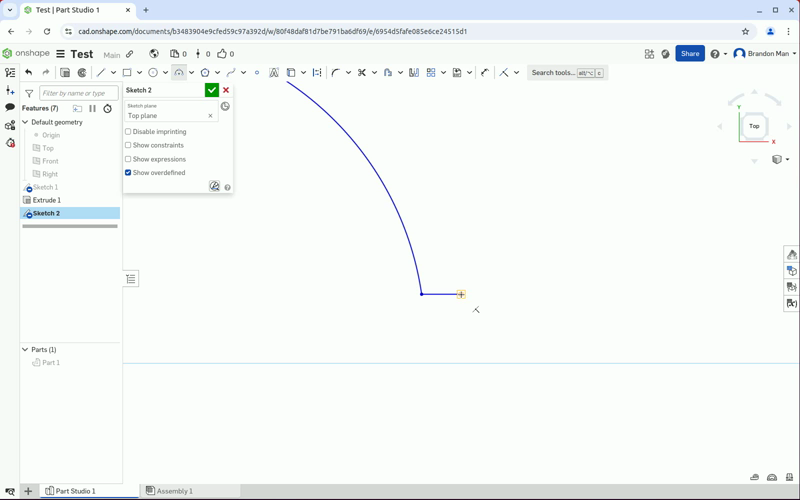
click(461, 294)
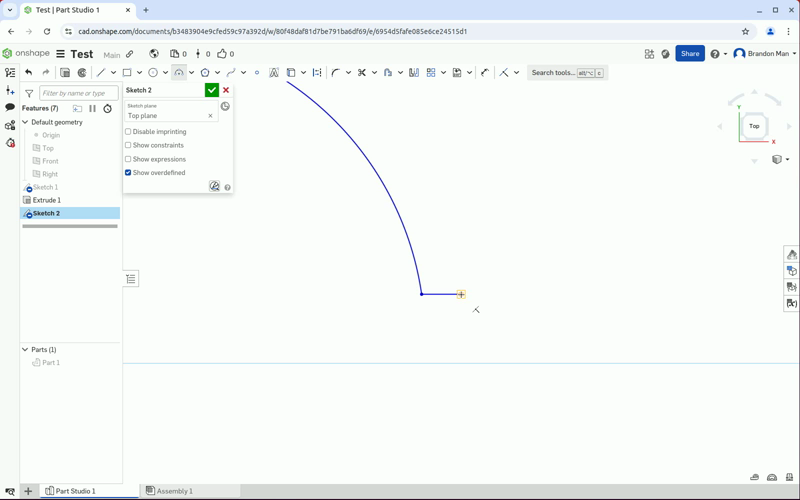
scroll(-6)
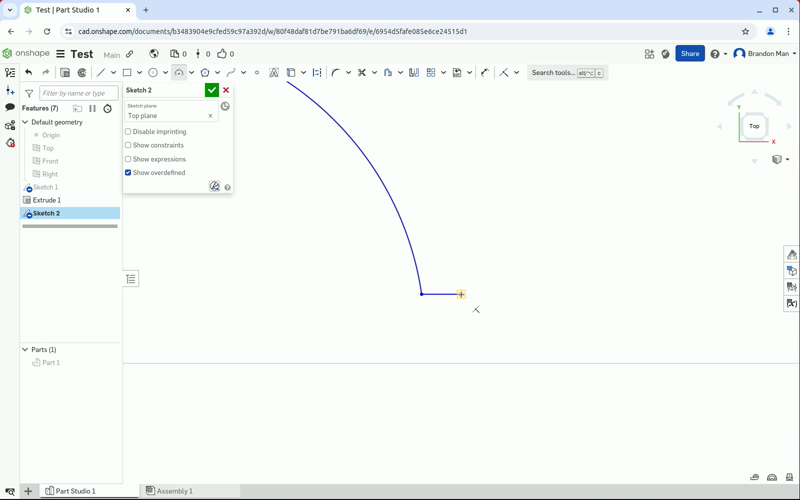
scroll(-6)
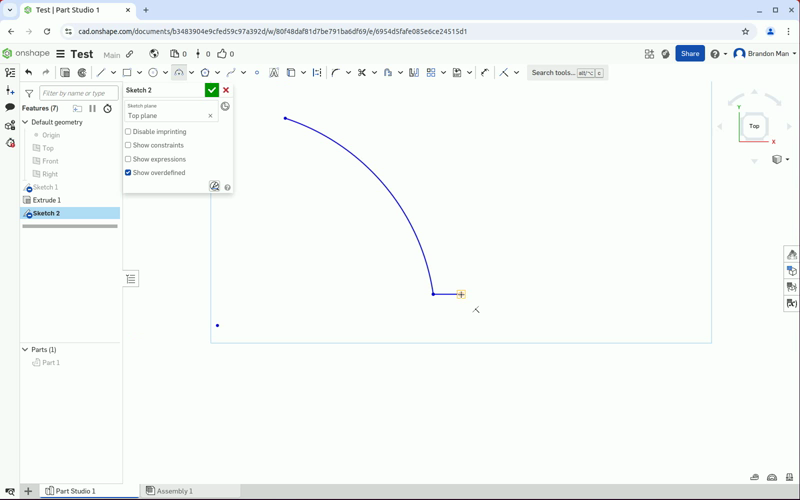
scroll(-6)
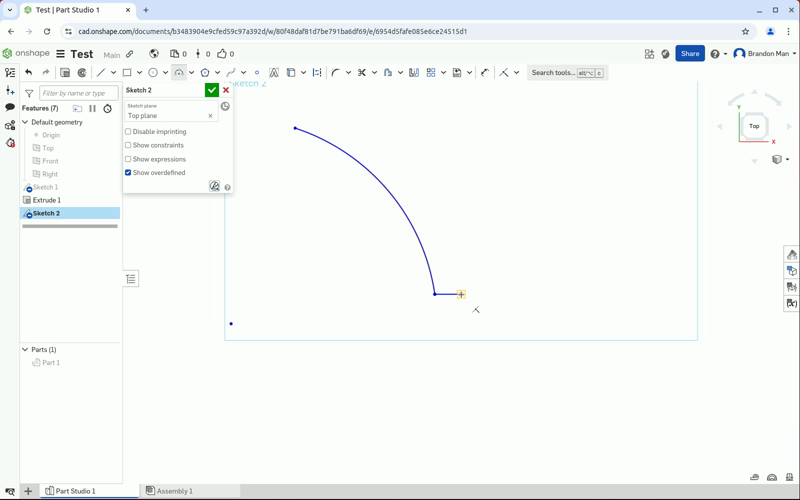
scroll(-6)
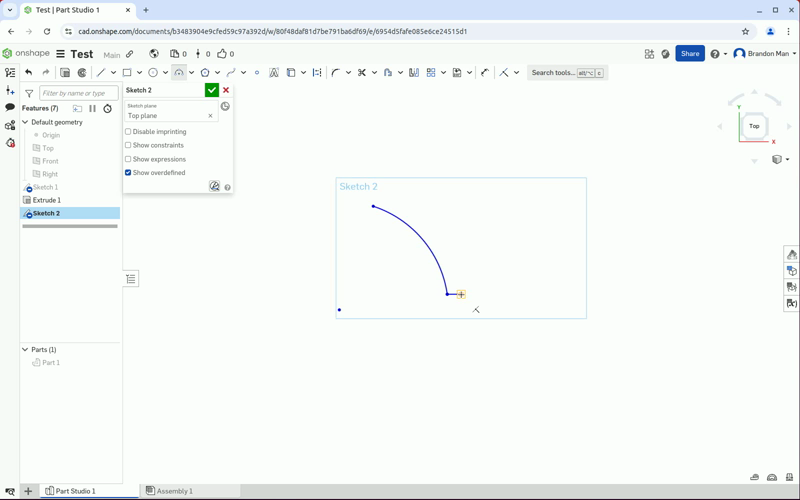
scroll(-6)
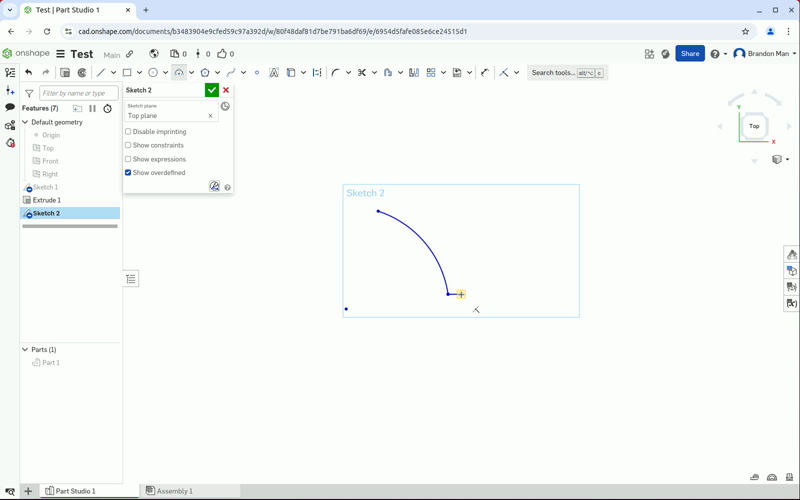
scroll(-6)
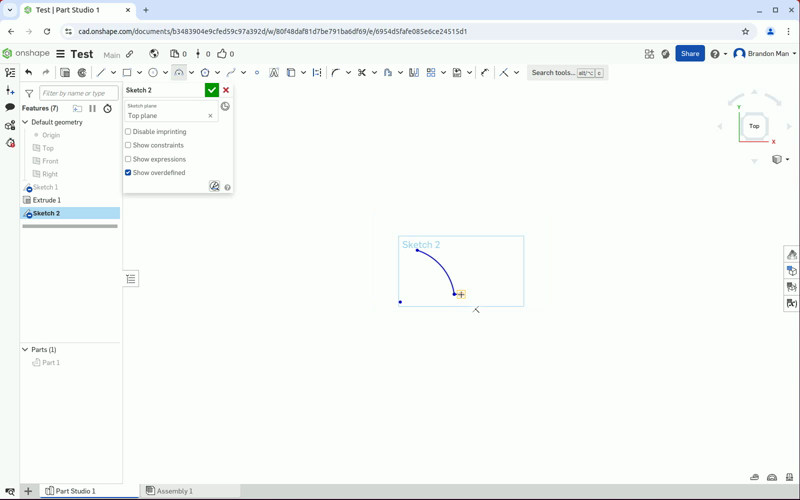
scroll(-6)
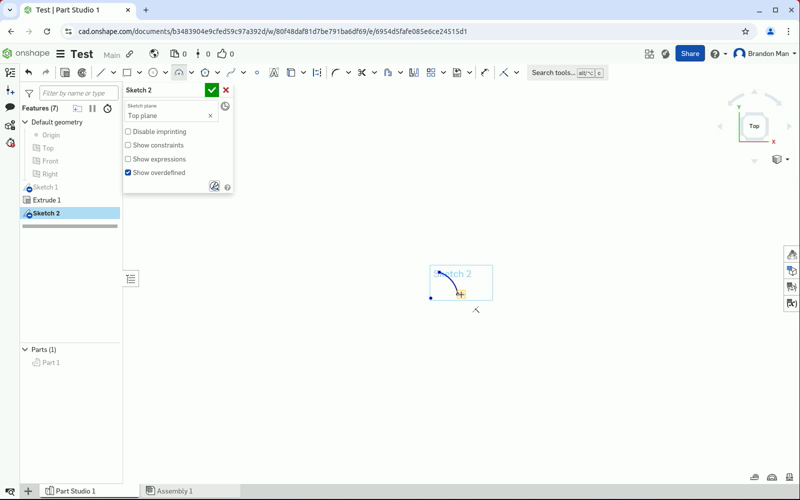
key_down(shift)
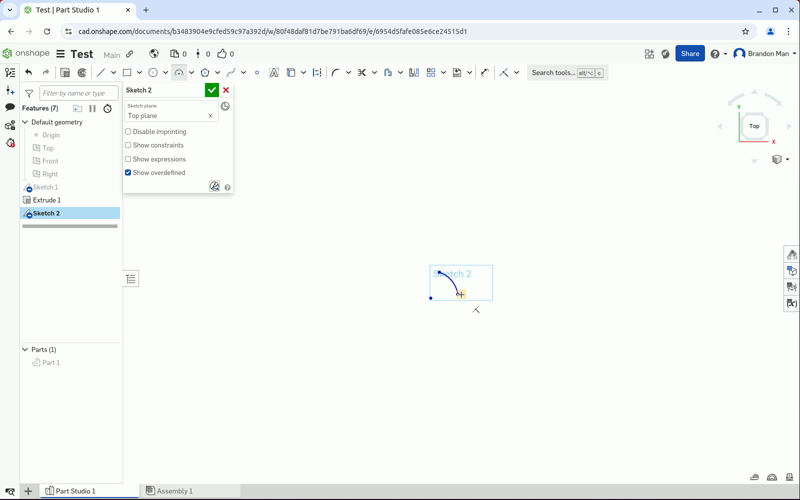
mouse_move(461, 272)
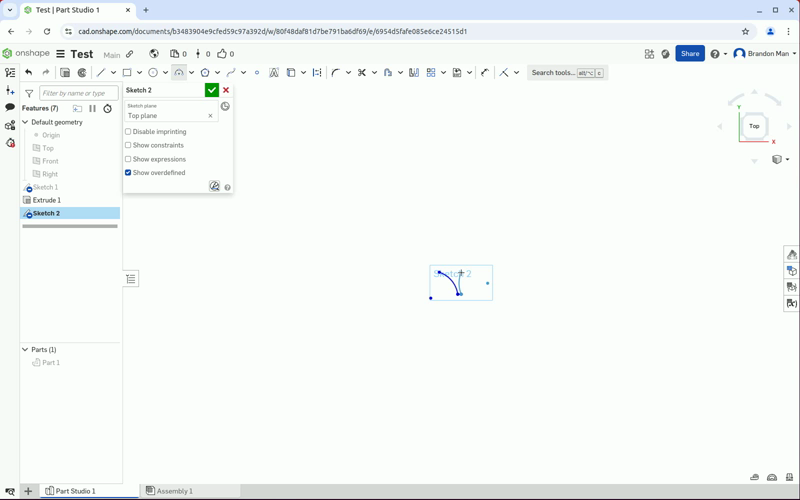
click(461, 272)
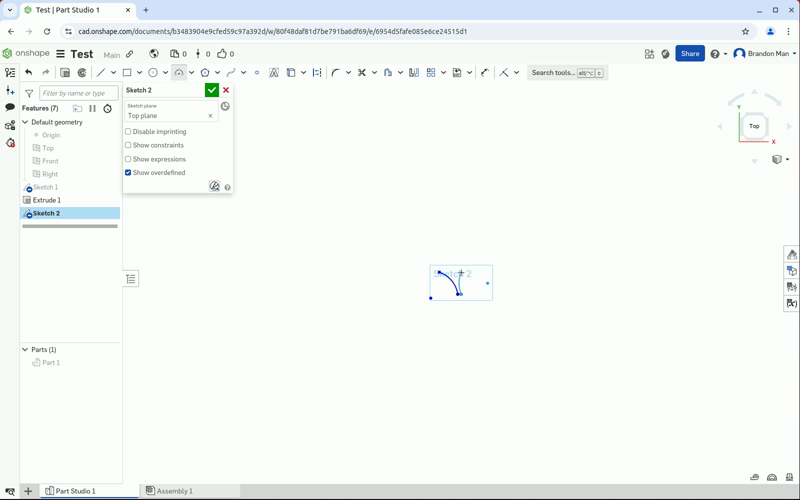
mouse_move(471, 283)
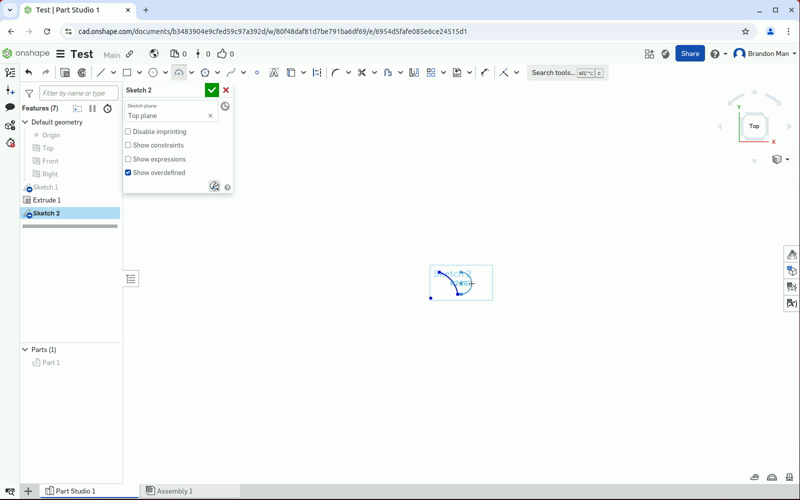
click(471, 283)
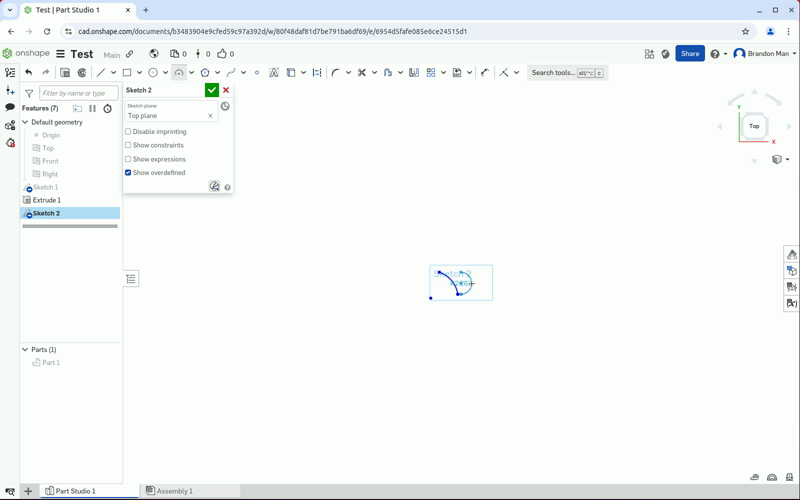
key_up(shift)
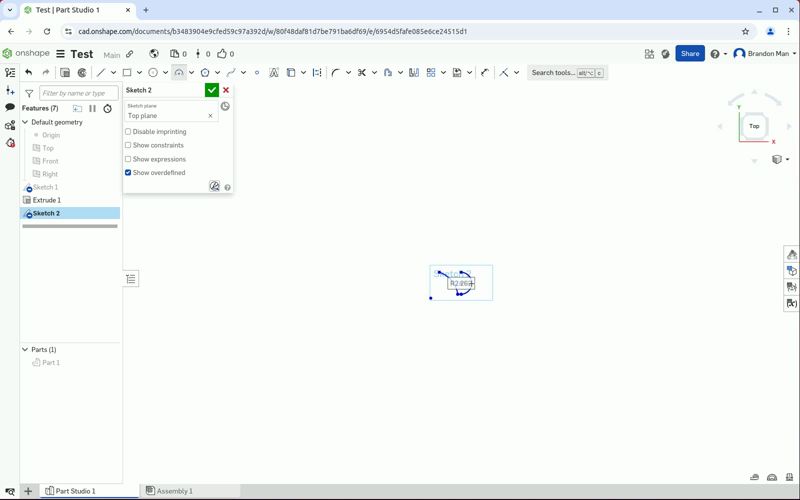
key(esc)
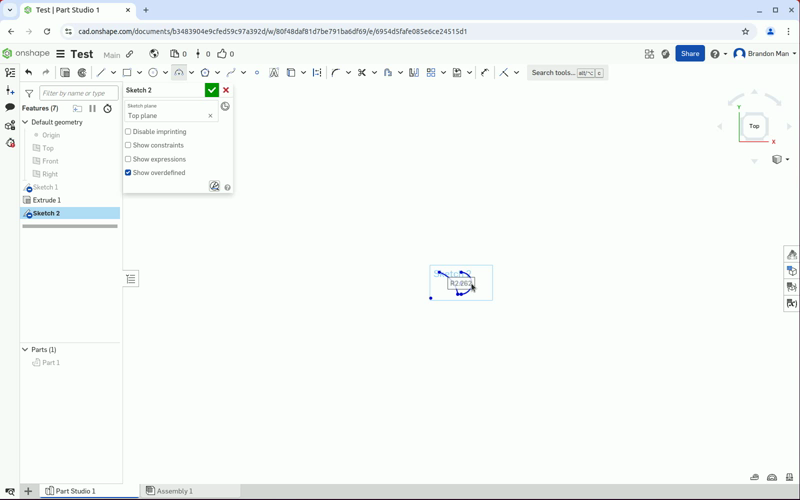
key(l)
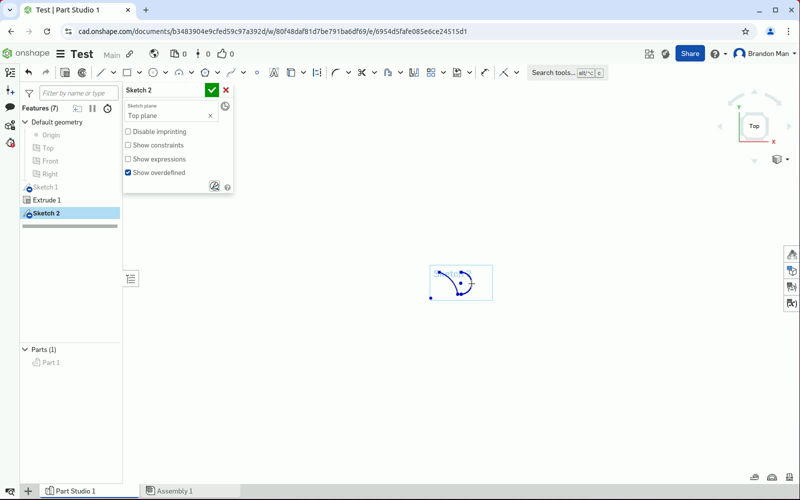
mouse_move(461, 272)
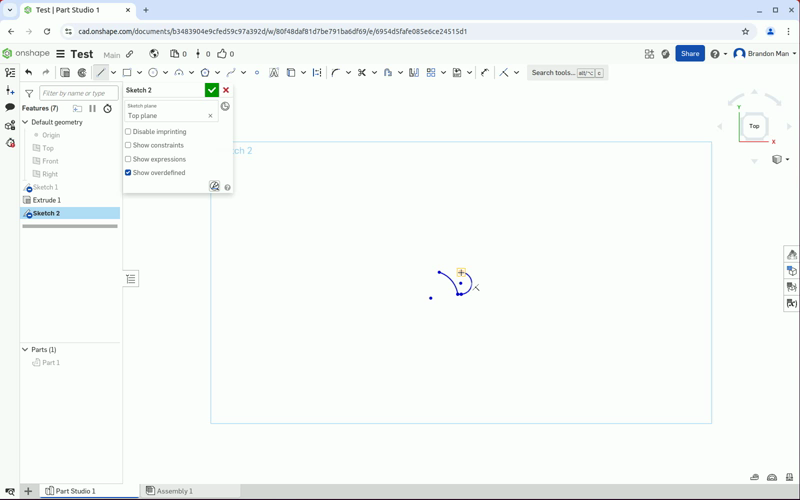
click(461, 272)
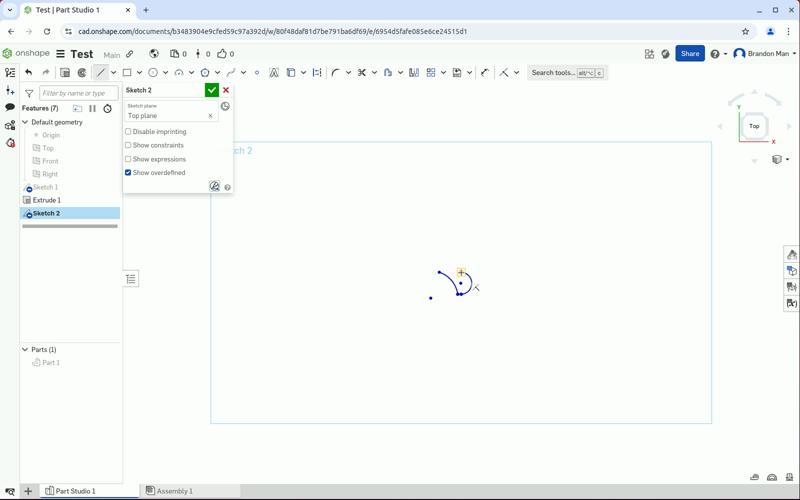
mouse_move(491, 272)
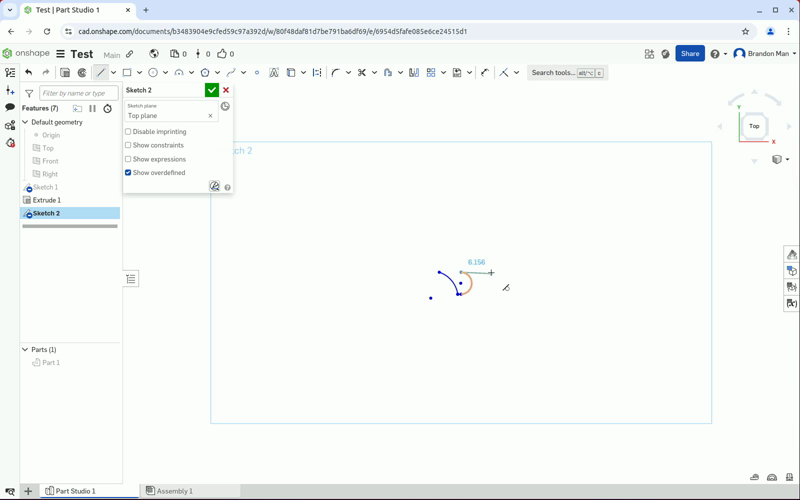
key_down(shift)
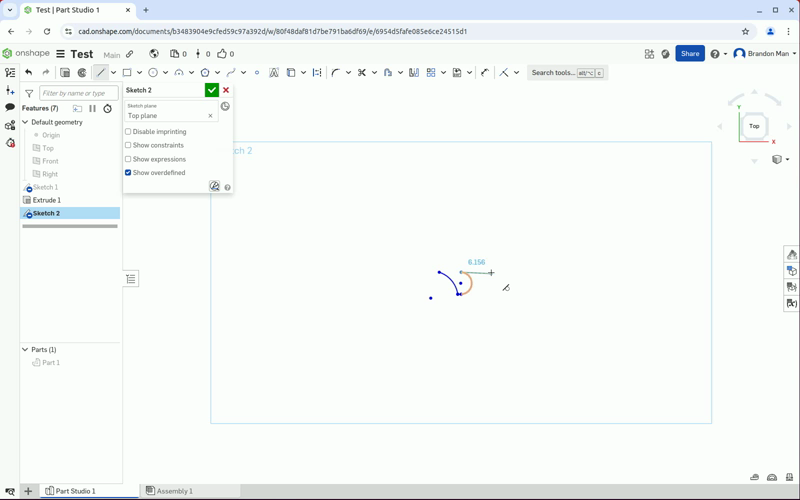
mouse_move(439, 272)
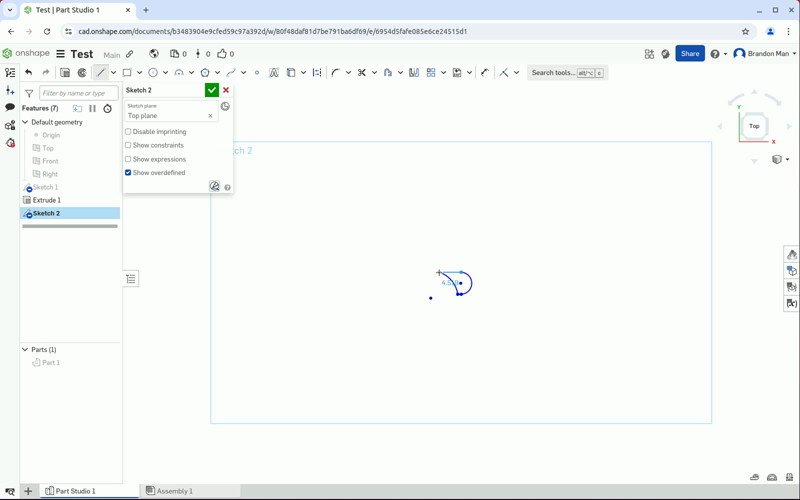
key_up(shift)
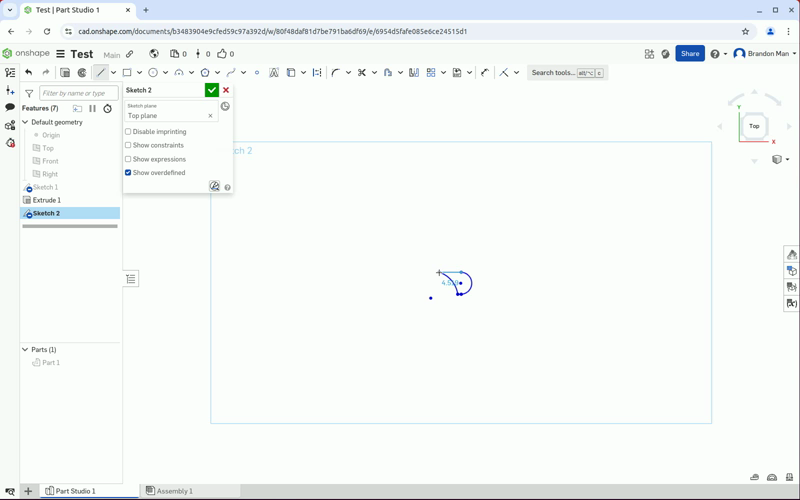
click(439, 272)
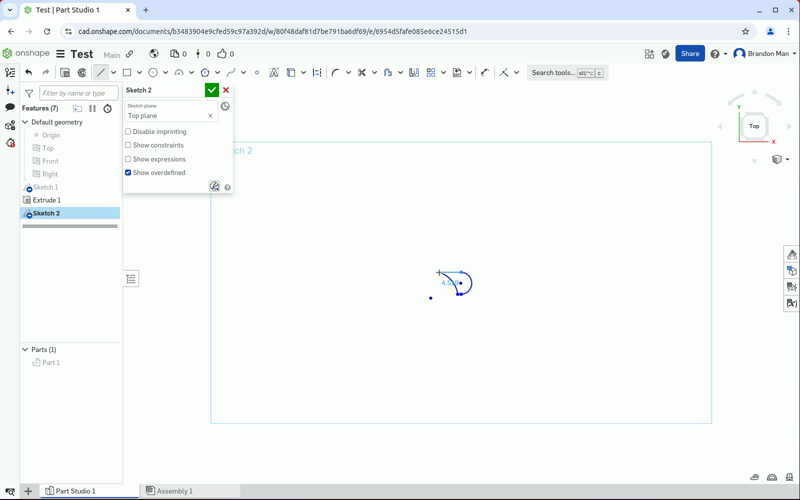
key(esc)
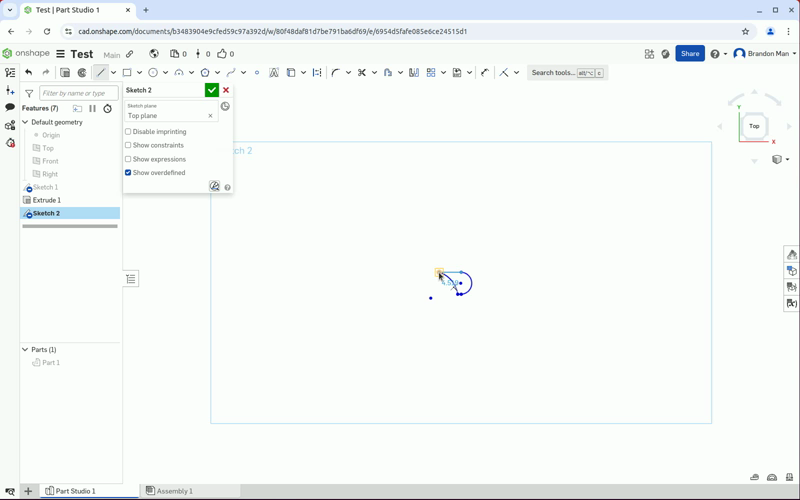
key(c)
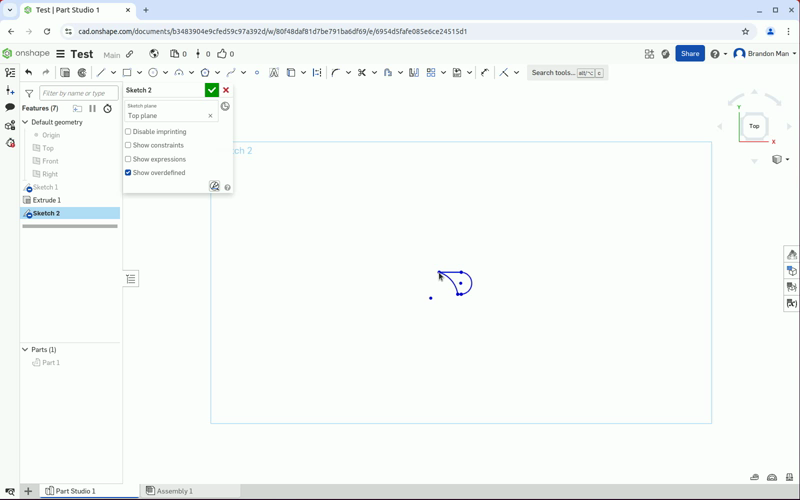
key_down(shift)
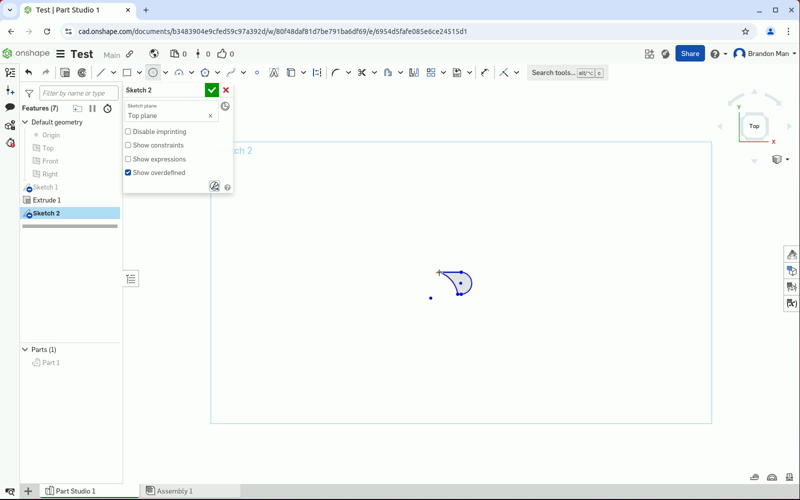
mouse_move(461, 283)
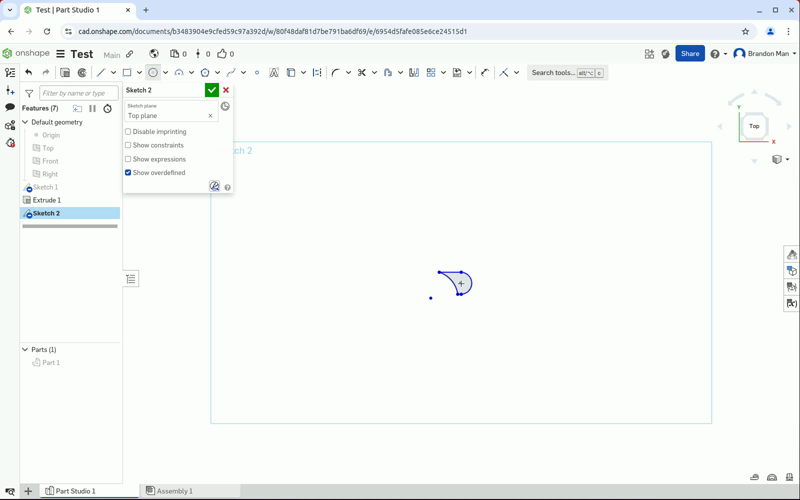
click(461, 283)
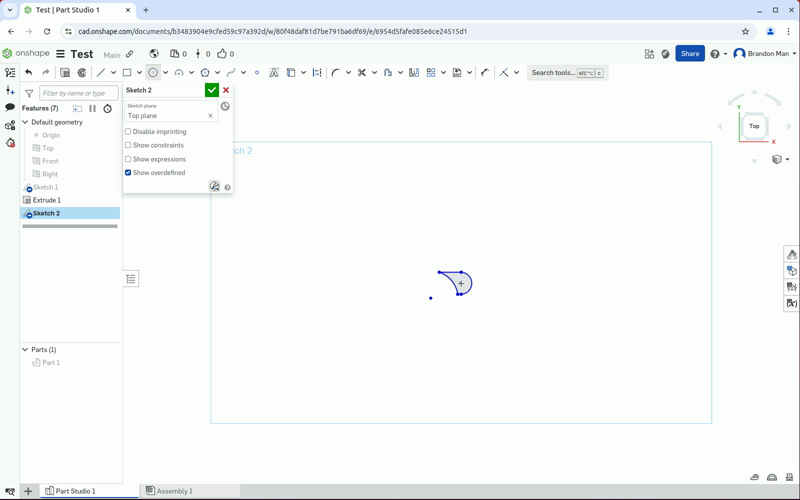
key_up(shift)
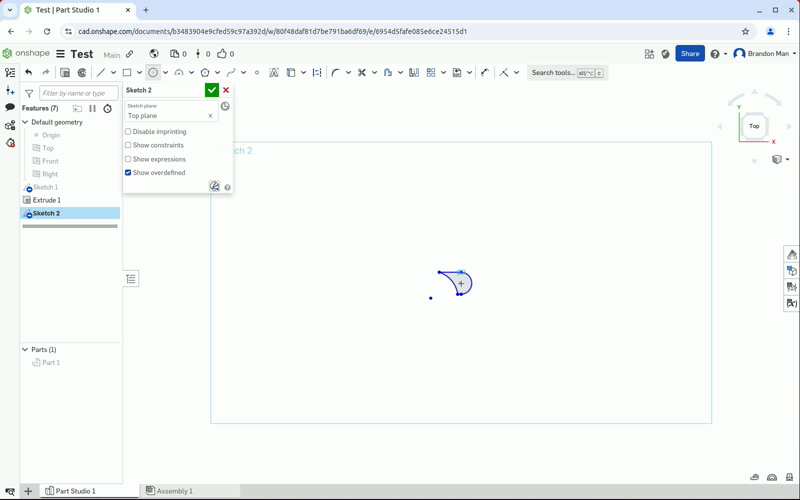
mouse_move(467, 283)
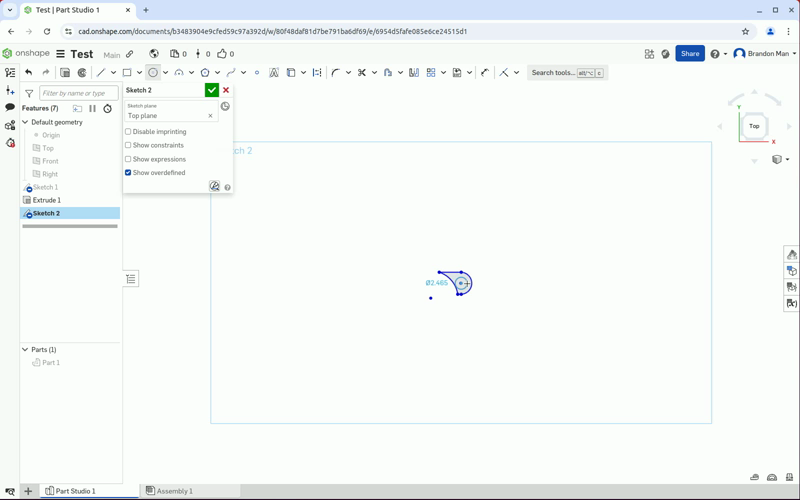
click(467, 283)
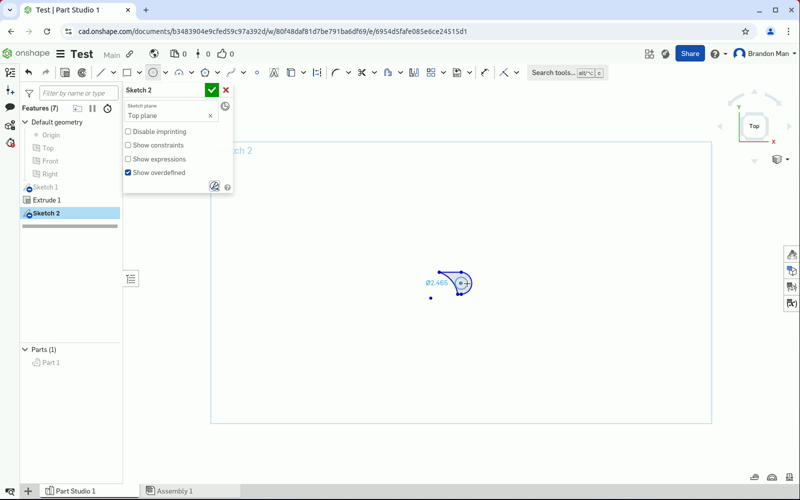
key(esc)
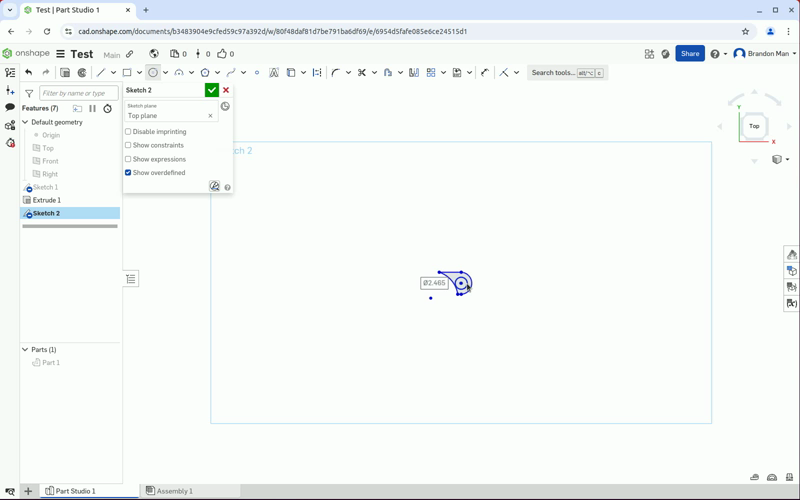
mouse_move(461, 273)
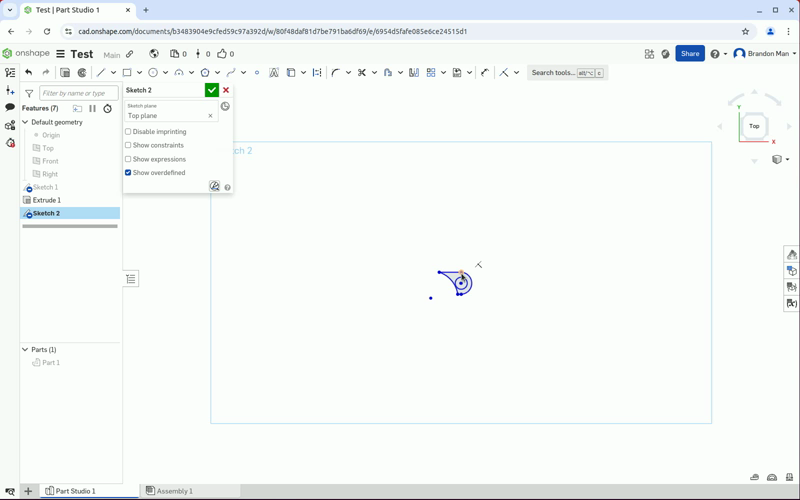
scroll(6)
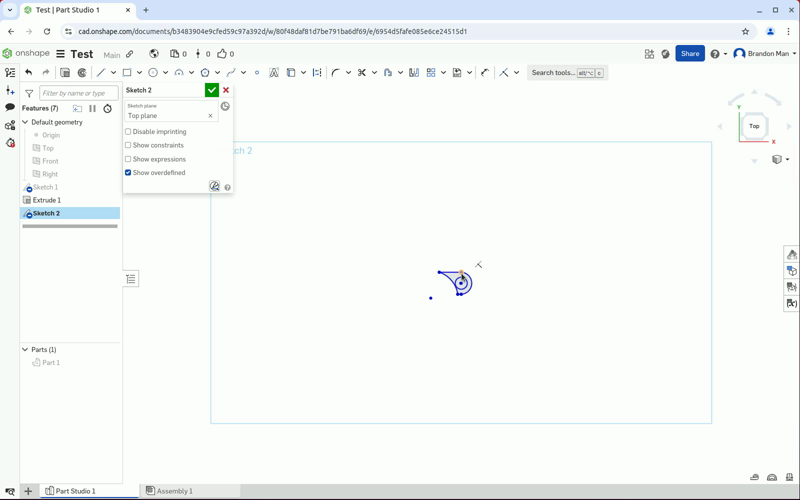
scroll(6)
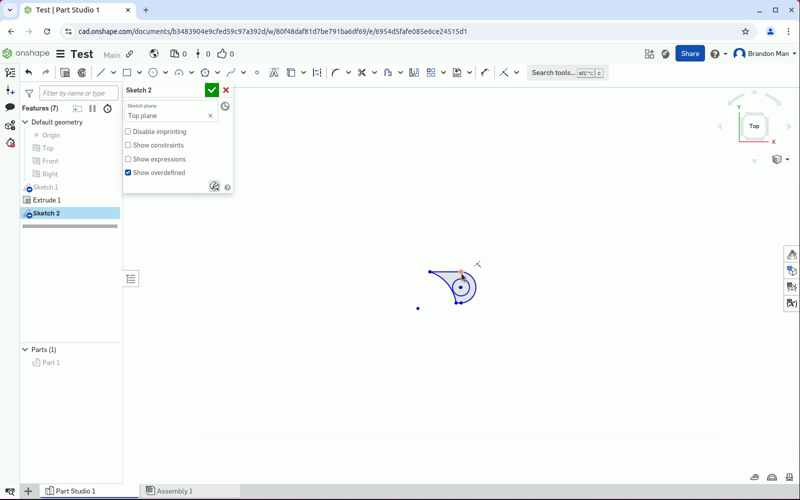
scroll(6)
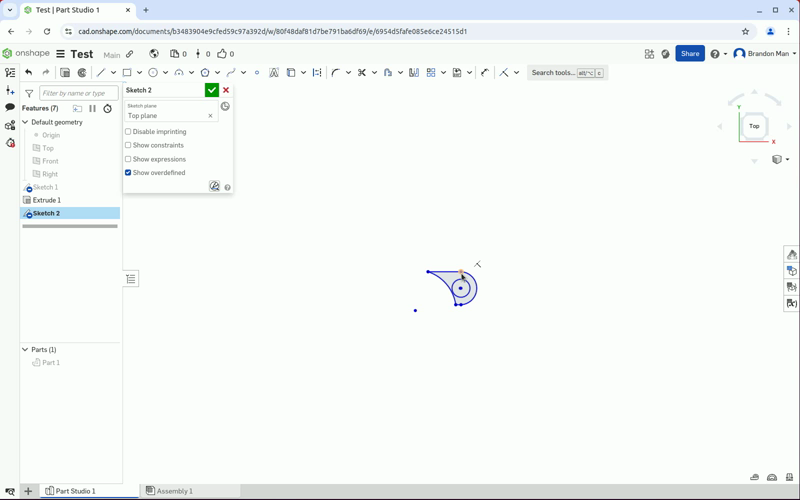
scroll(6)
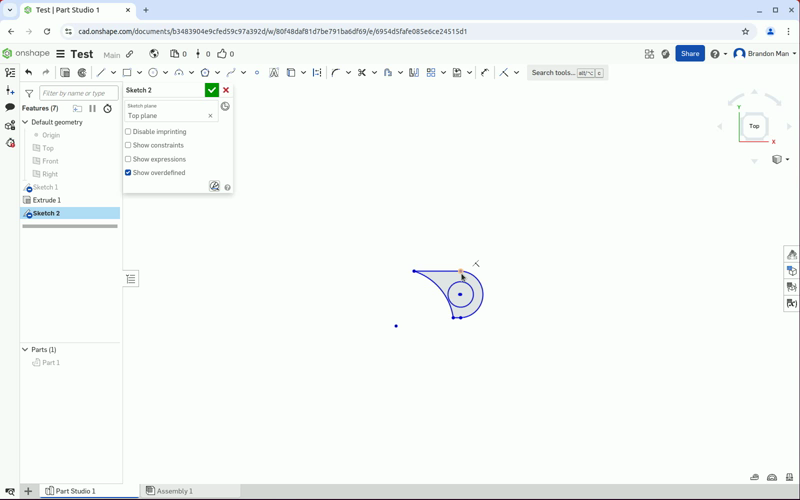
scroll(6)
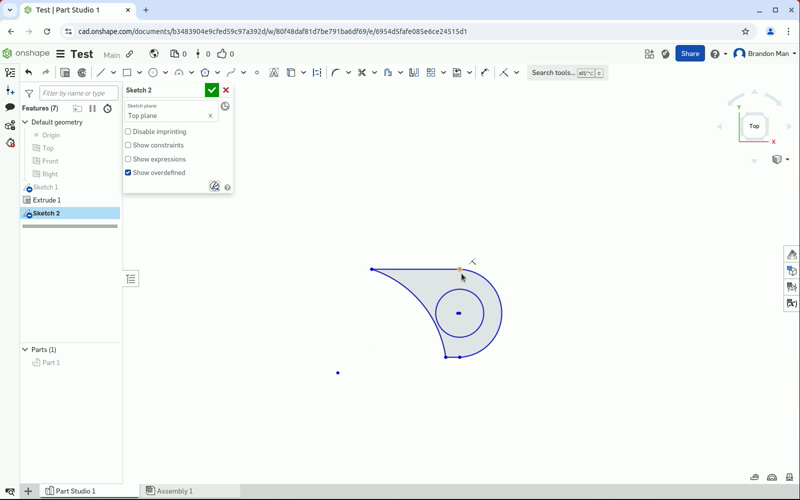
scroll(6)
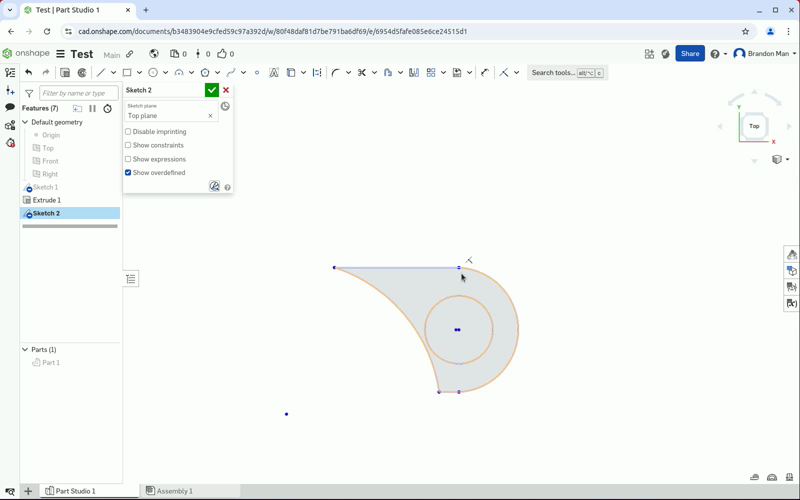
scroll(6)
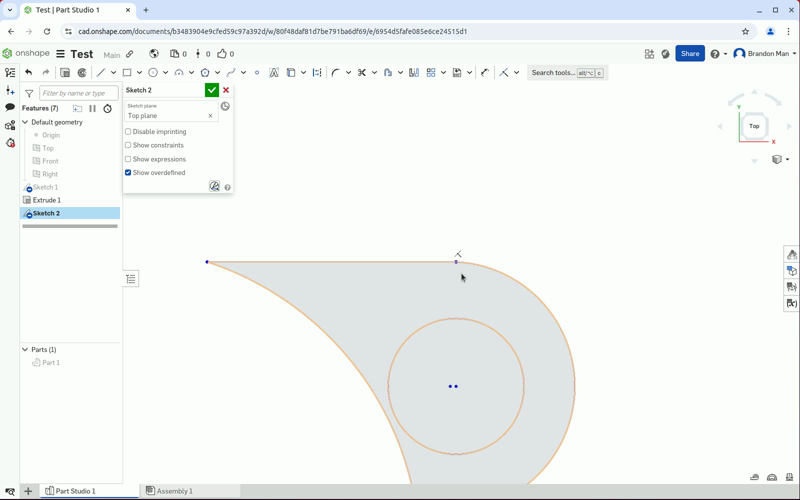
click(461, 273)
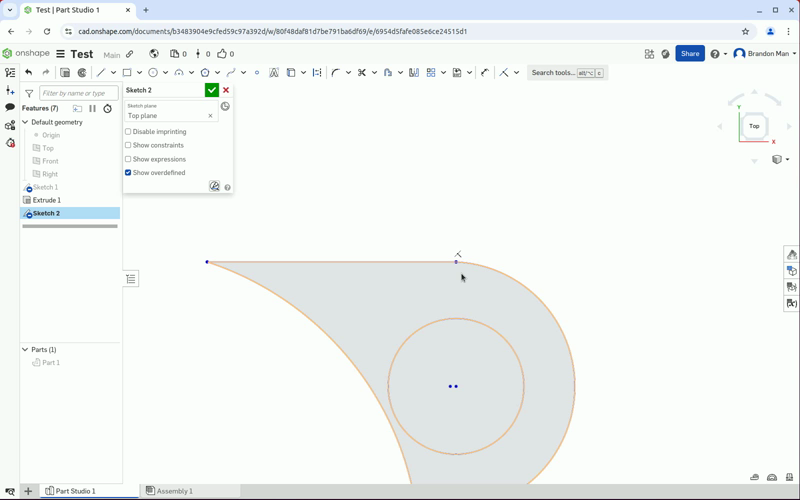
scroll(-6)
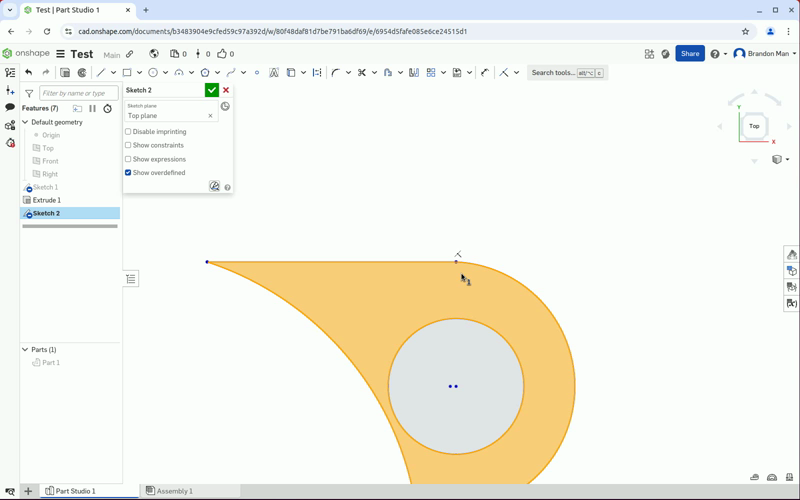
scroll(-6)
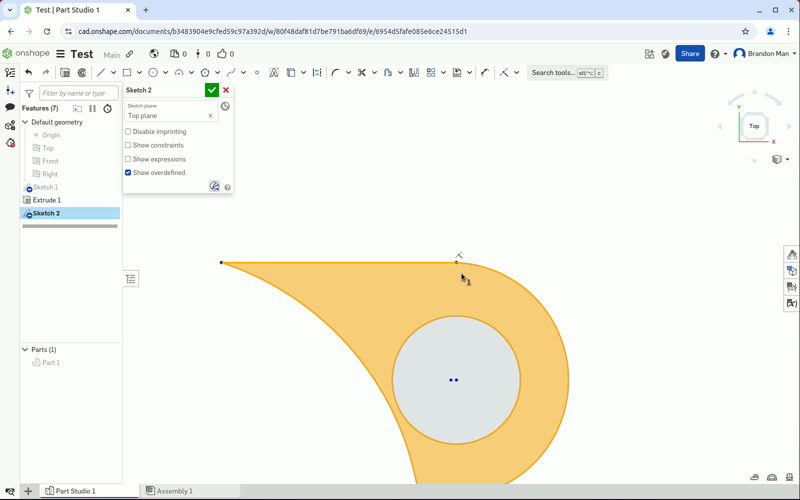
scroll(-6)
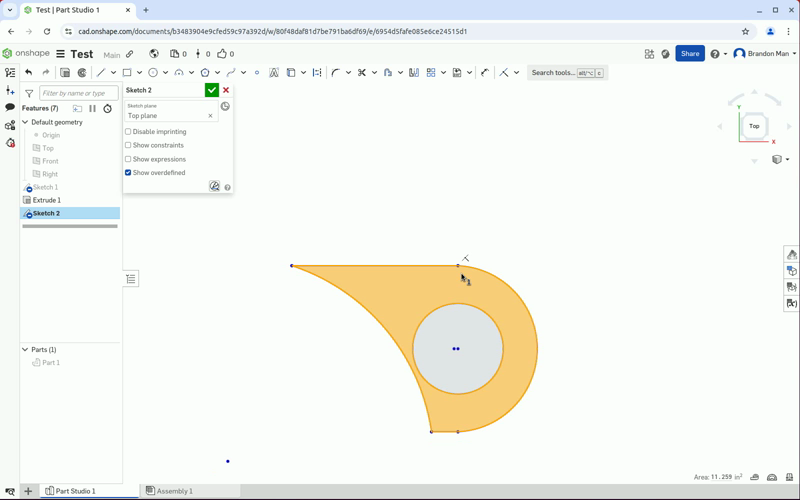
scroll(-6)
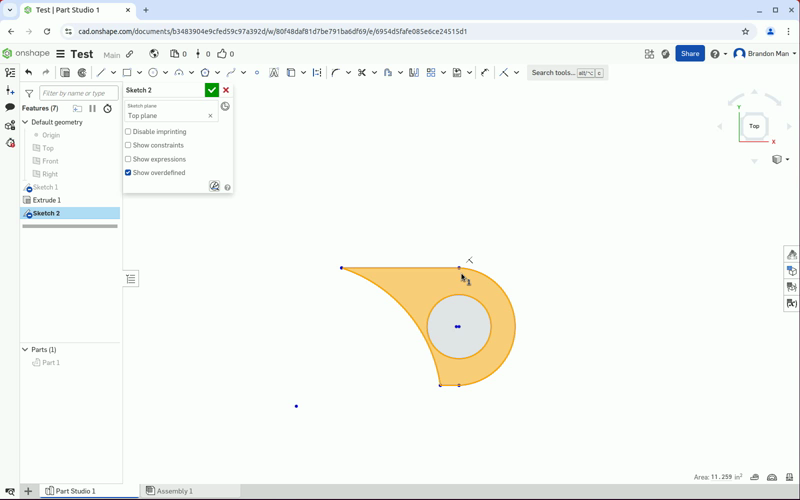
scroll(-6)
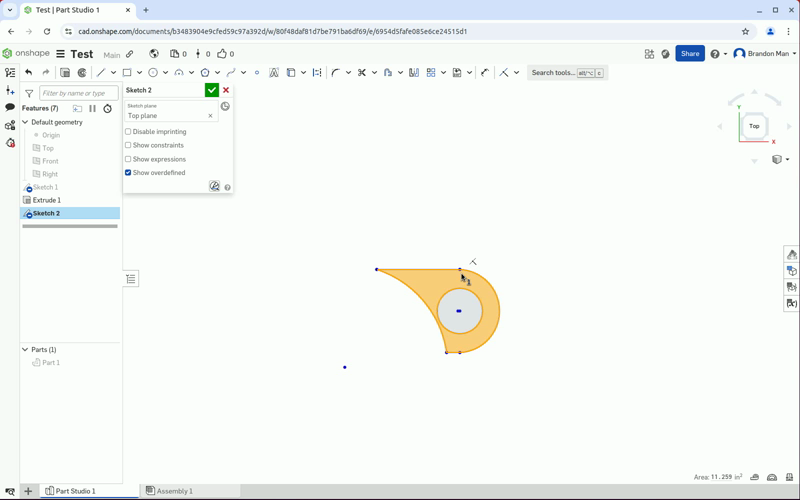
scroll(-6)
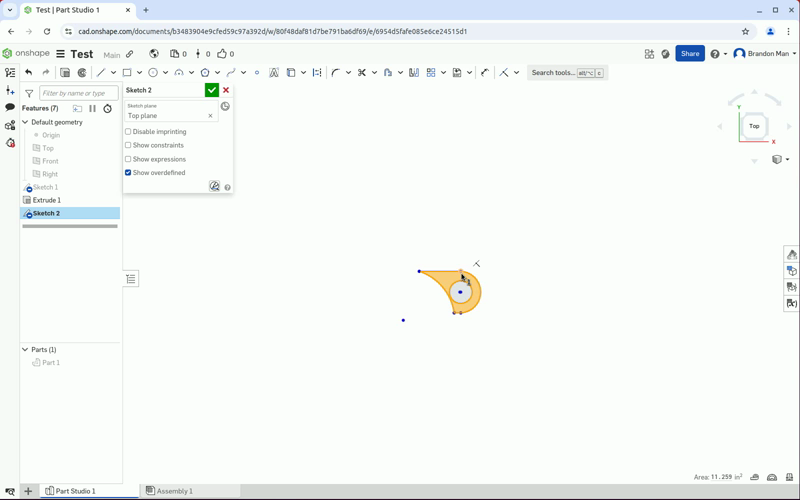
scroll(-6)
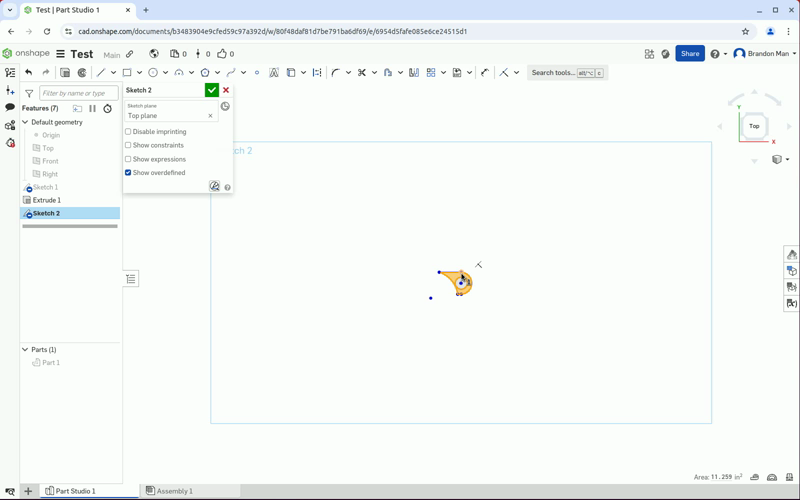
mouse_move(73, 352)
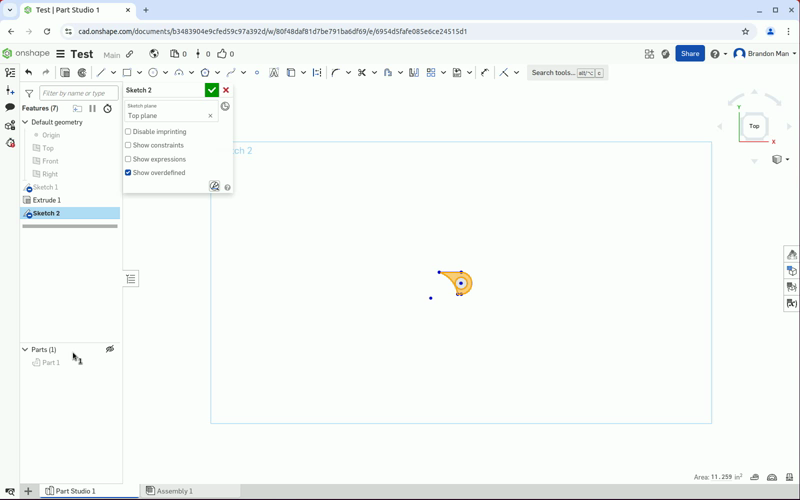
key(shift+y)
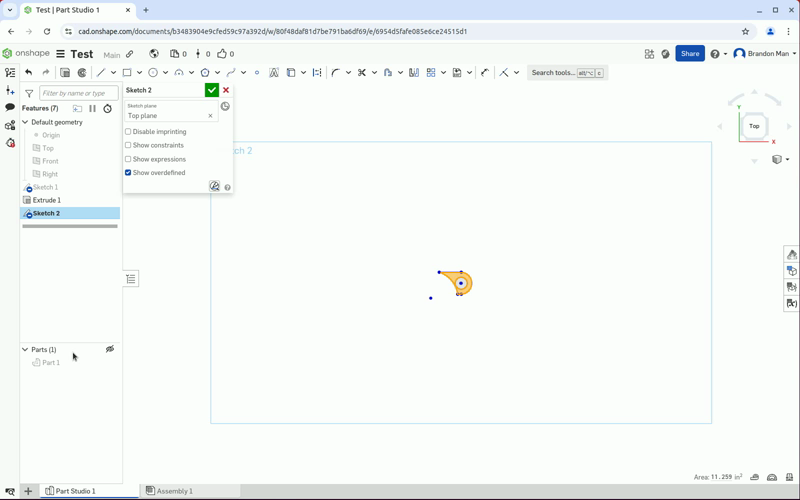
key(shift+e)
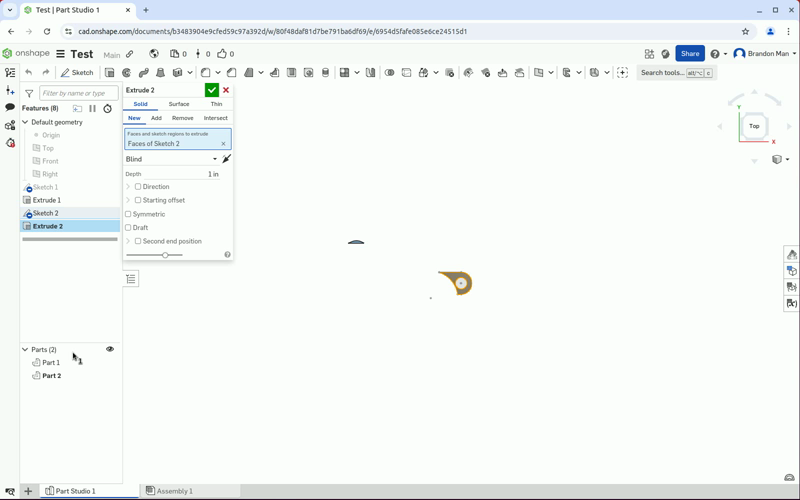
mouse_move(143, 106)
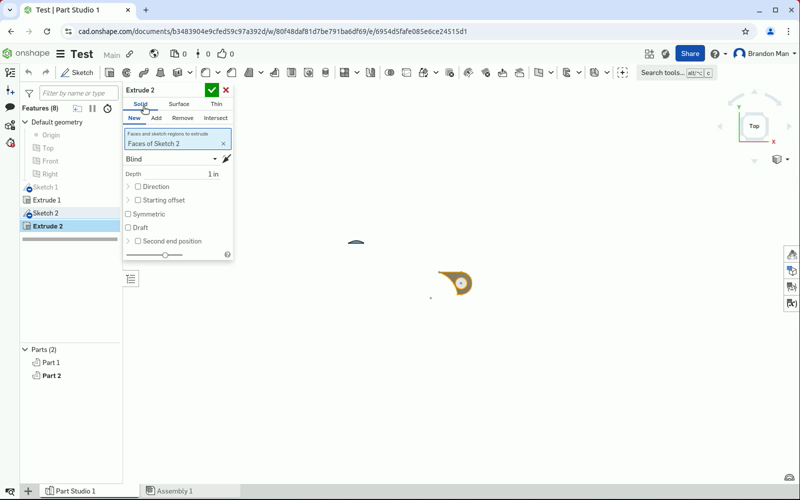
click(143, 106)
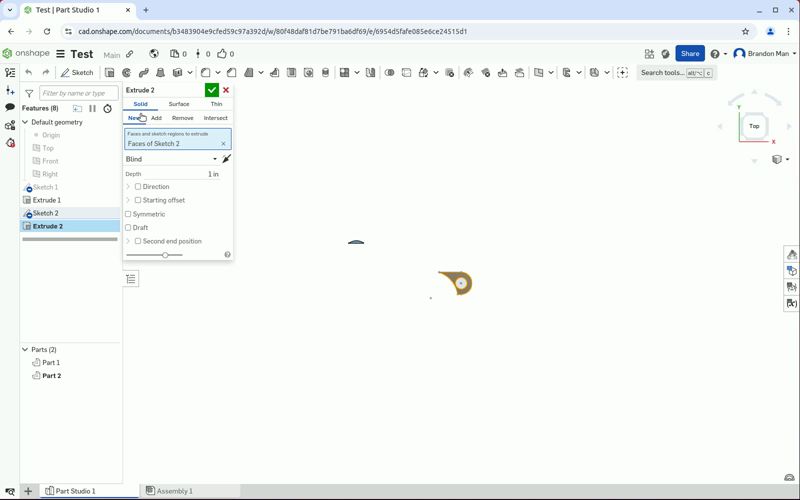
mouse_move(137, 120)
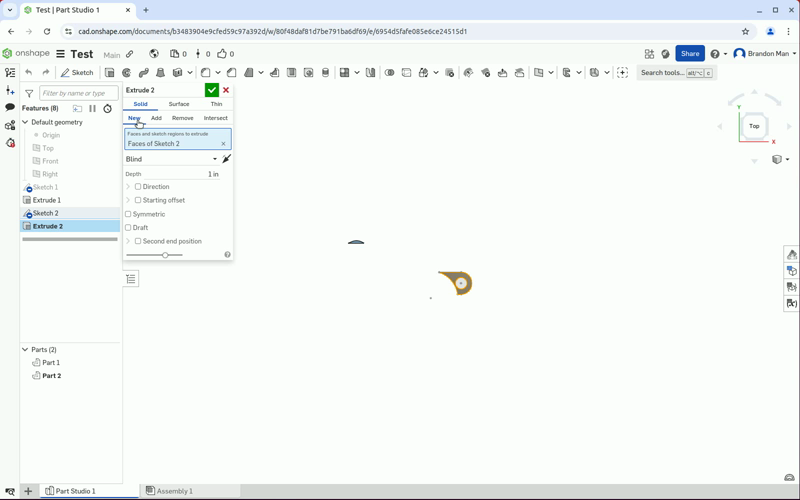
click(137, 120)
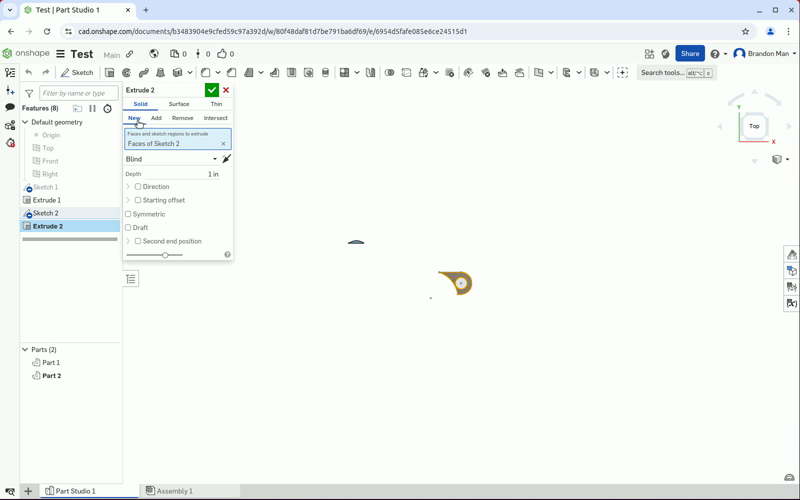
key(tab, 4)
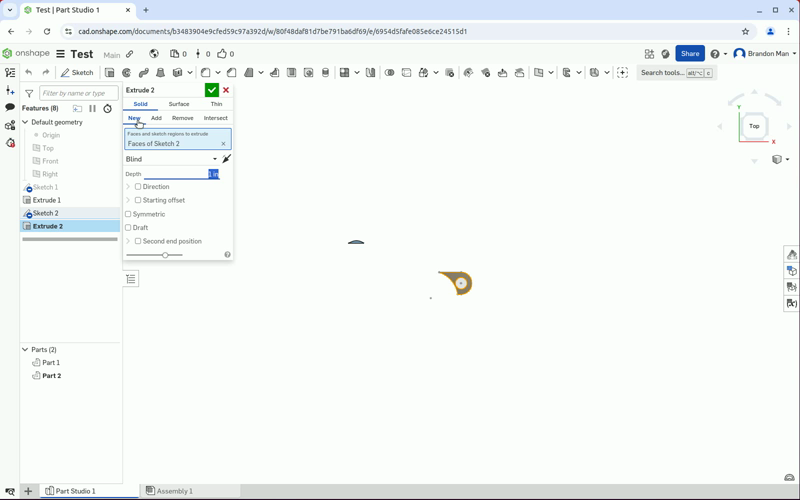
text(-0.722)
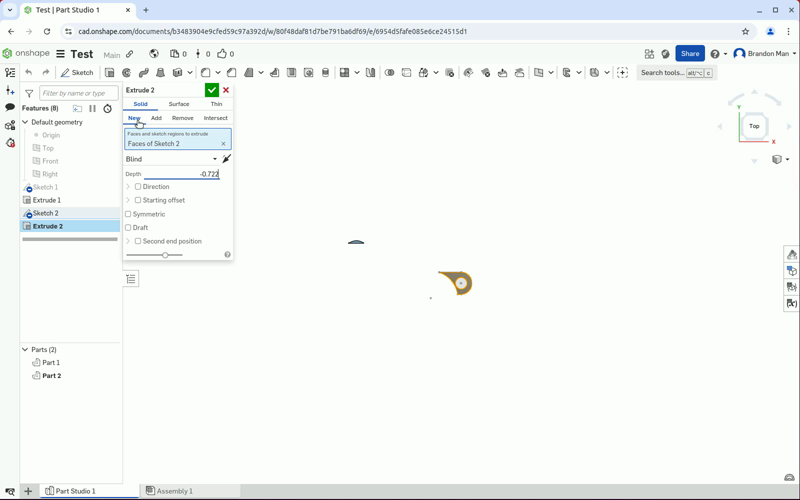
key(enter)
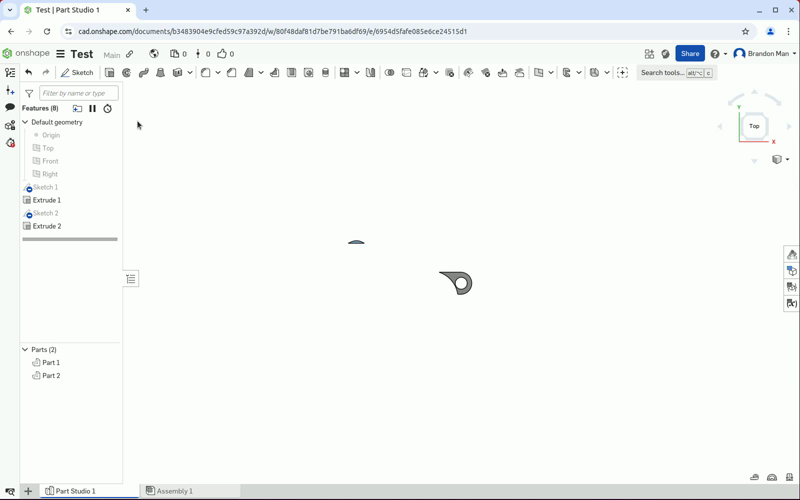
key(shift+h)
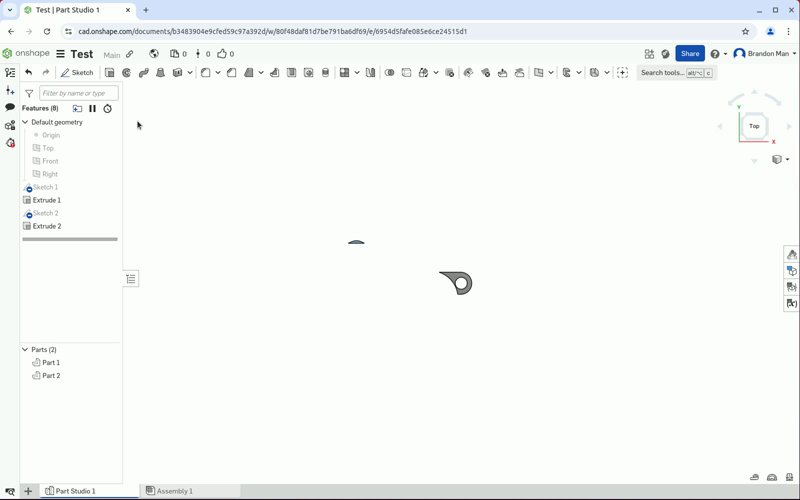
key(shift+h)
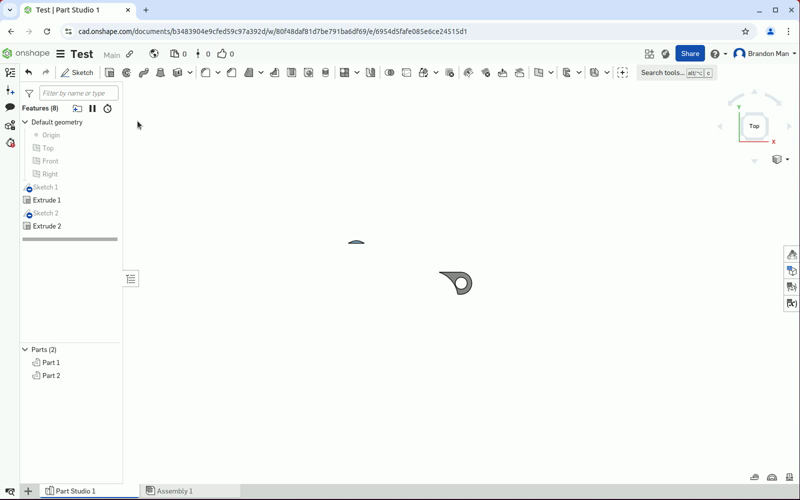
mouse_move(73, 189)
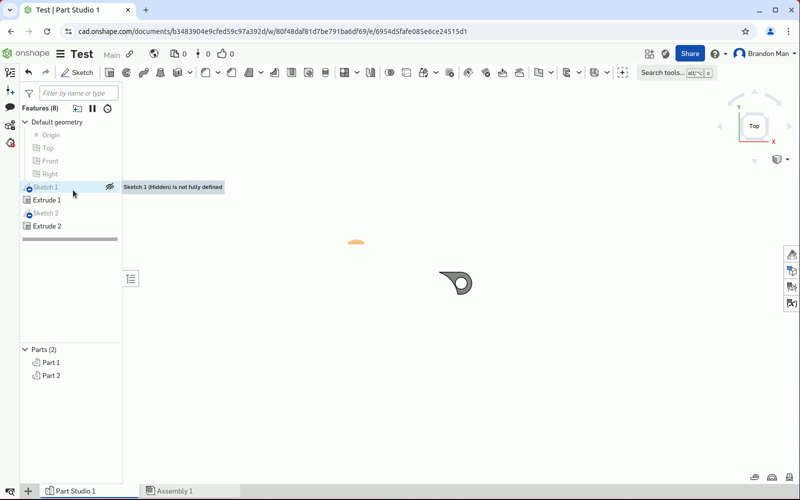
click(73, 189)
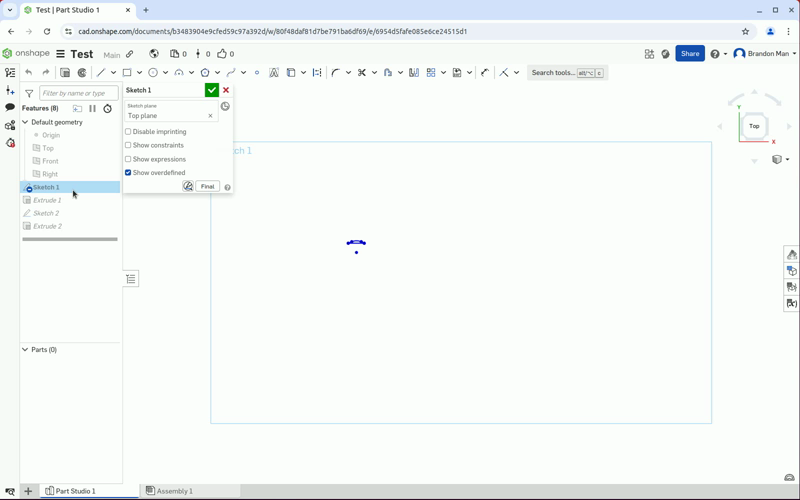
mouse_move(229, 92)
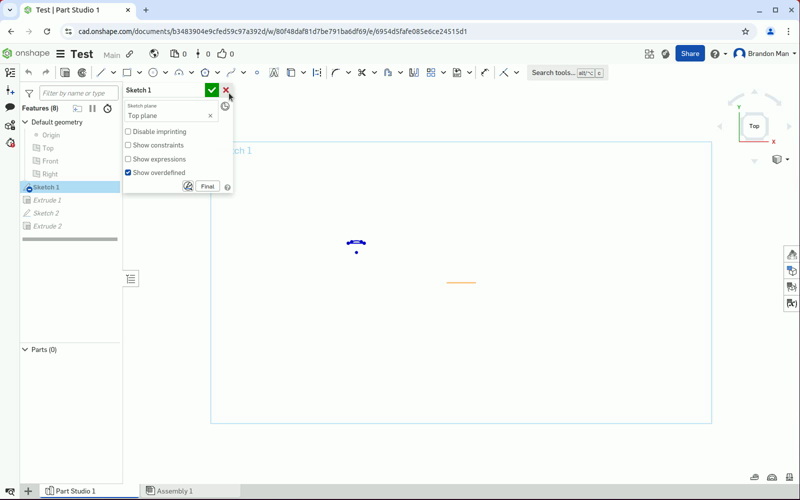
click(229, 92)
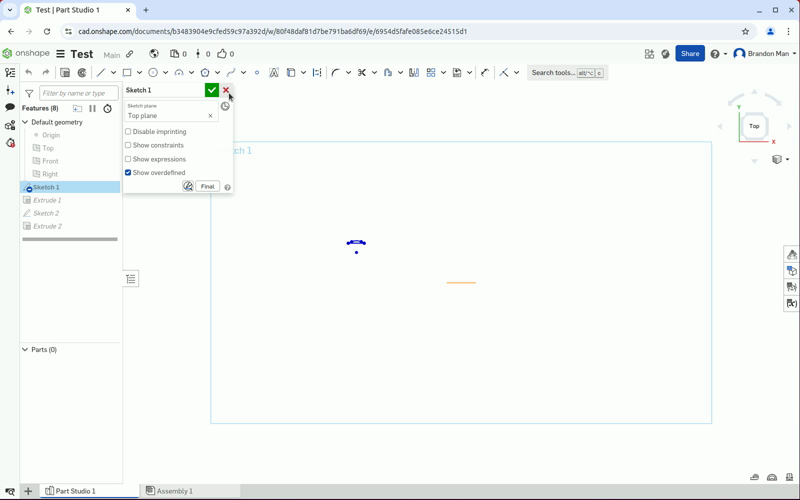
key(shift+s)
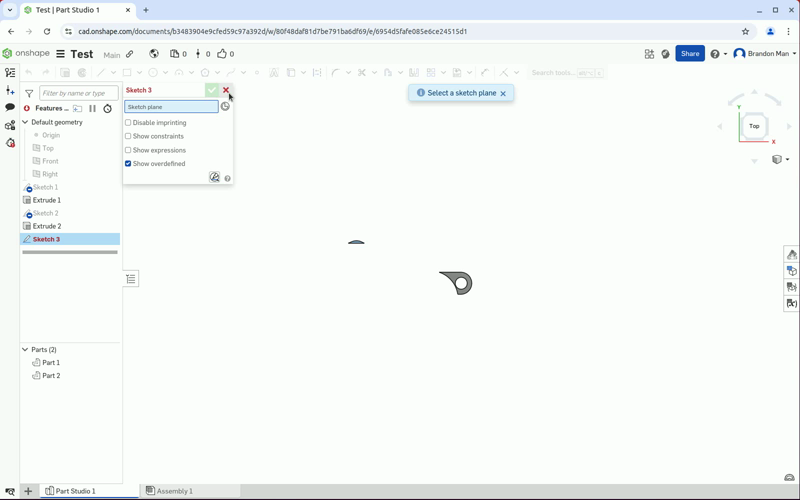
mouse_move(73, 150)
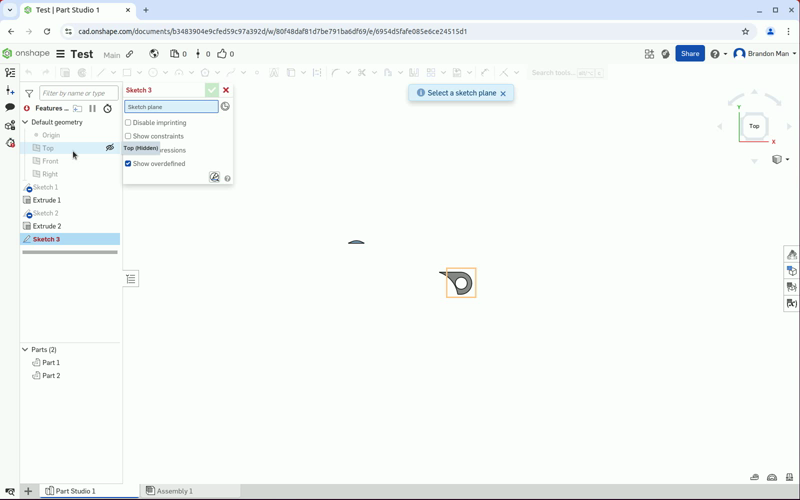
click(73, 150)
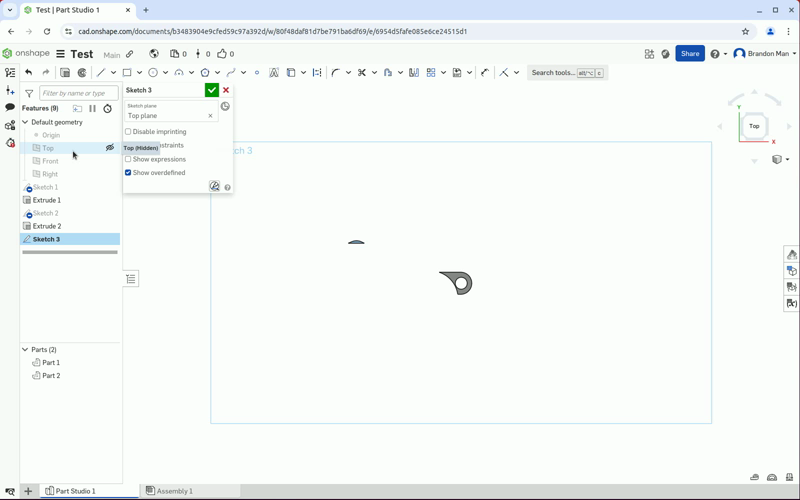
mouse_move(73, 352)
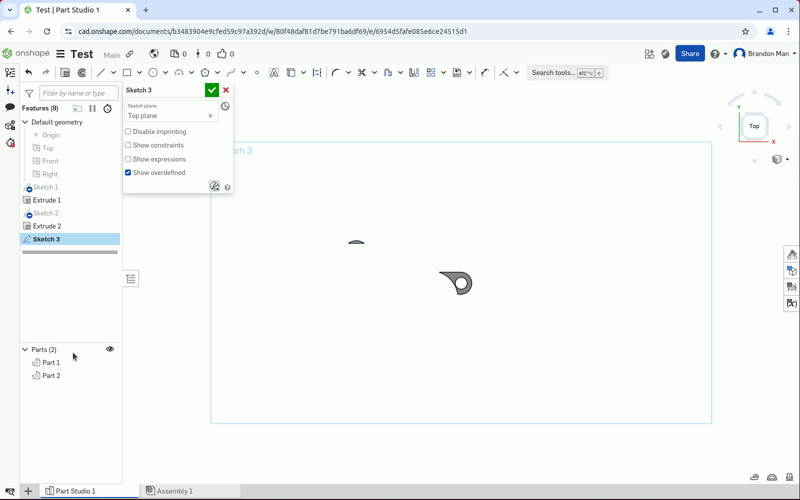
key(y)
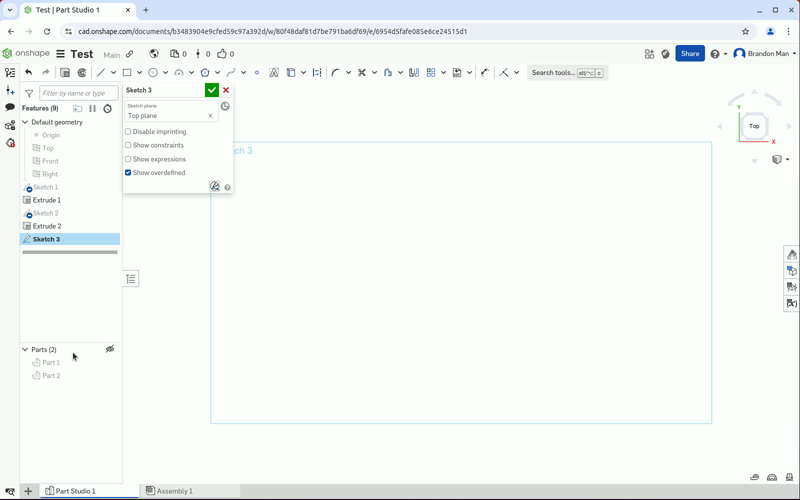
key(a)
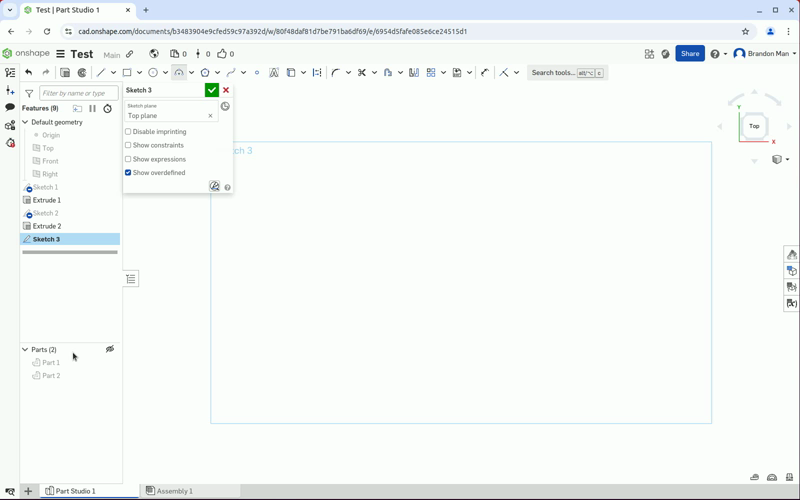
key_down(shift)
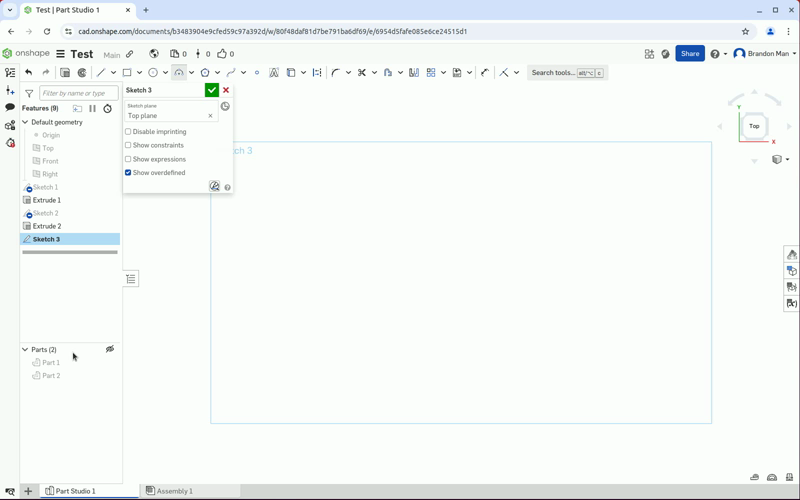
mouse_move(348, 287)
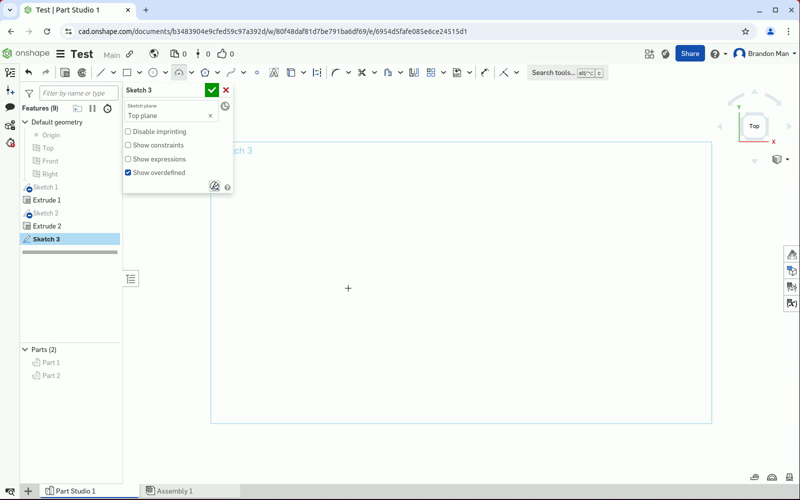
click(348, 287)
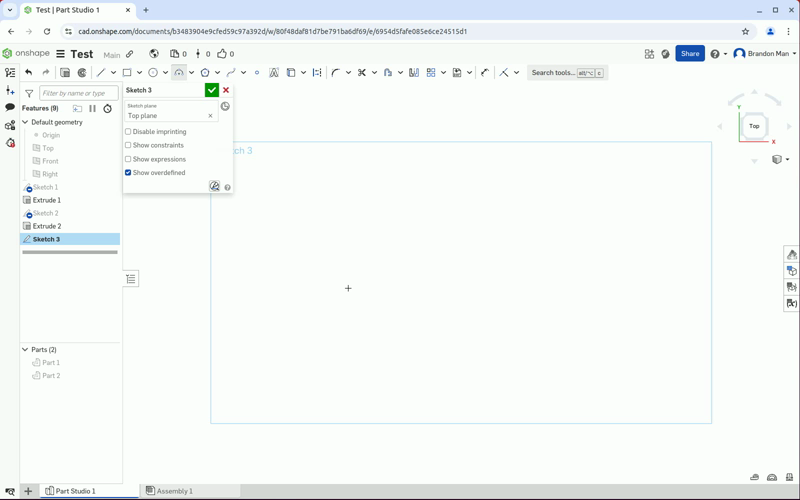
key_up(shift)
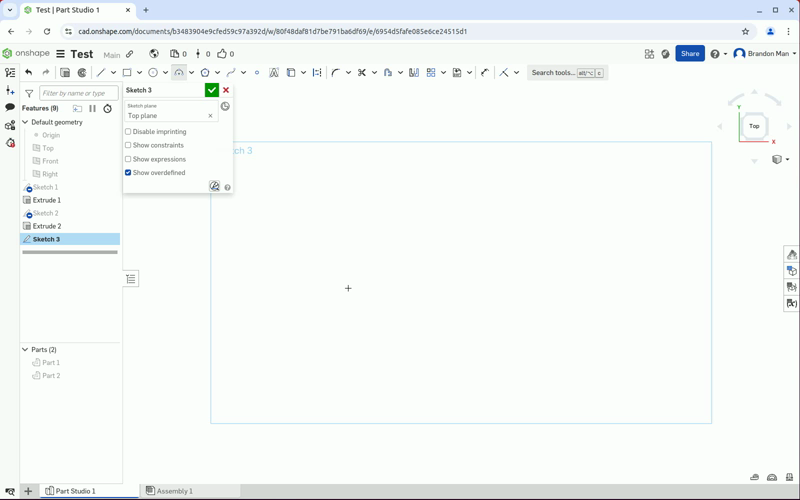
key_down(shift)
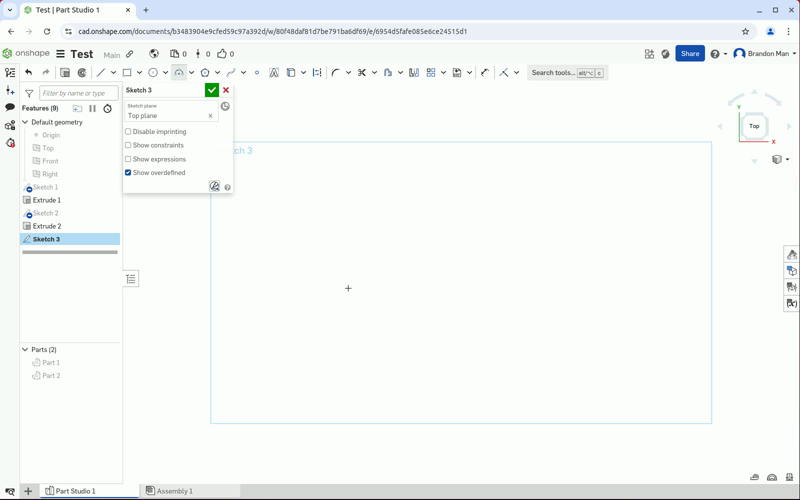
mouse_move(353, 293)
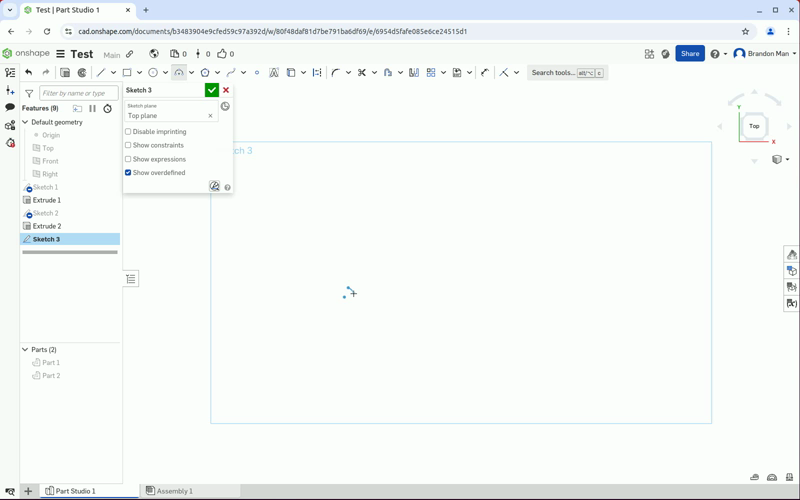
click(353, 293)
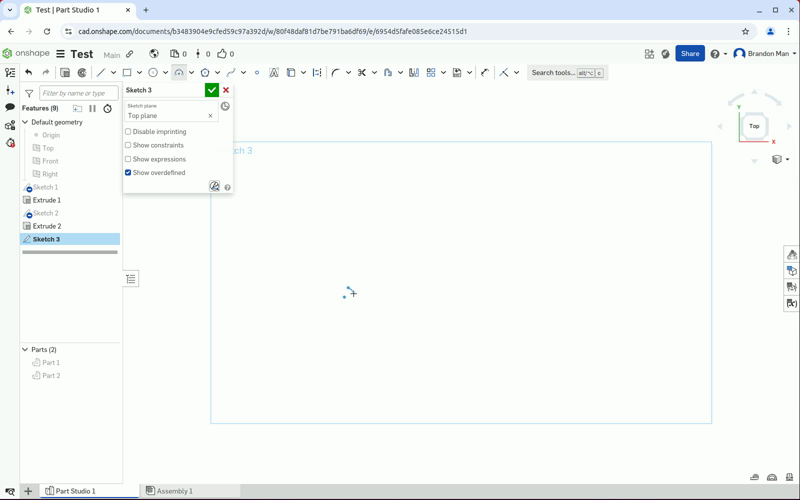
mouse_move(350, 291)
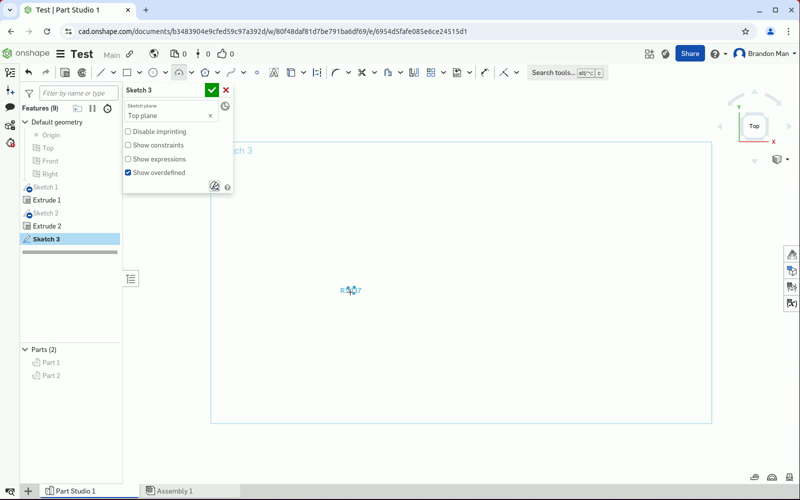
click(350, 291)
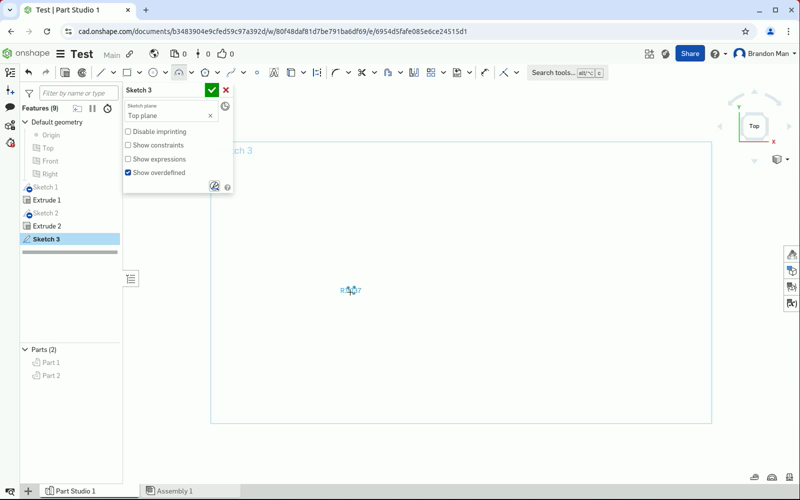
key_up(shift)
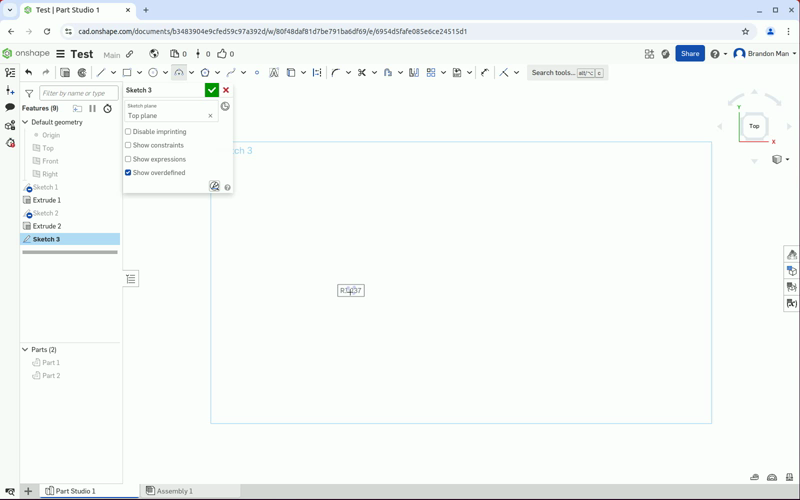
key(esc)
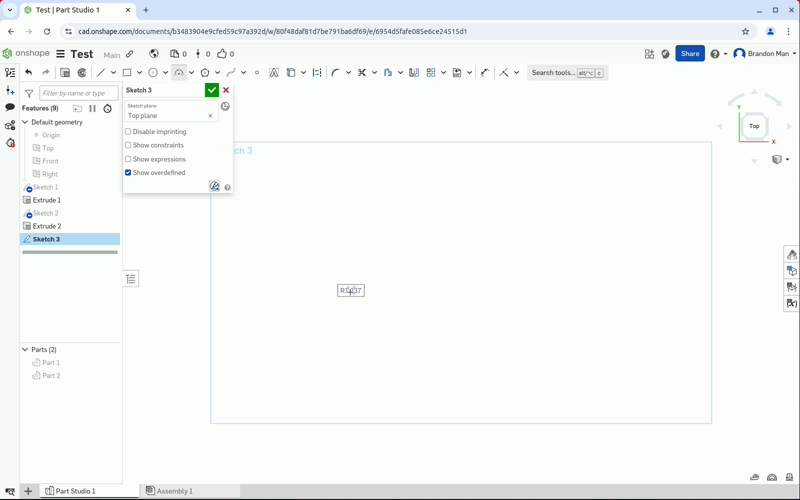
key(l)
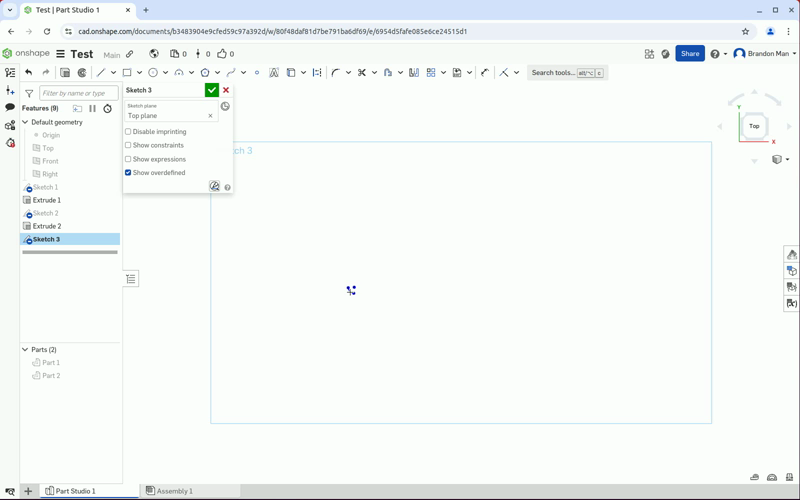
mouse_move(353, 293)
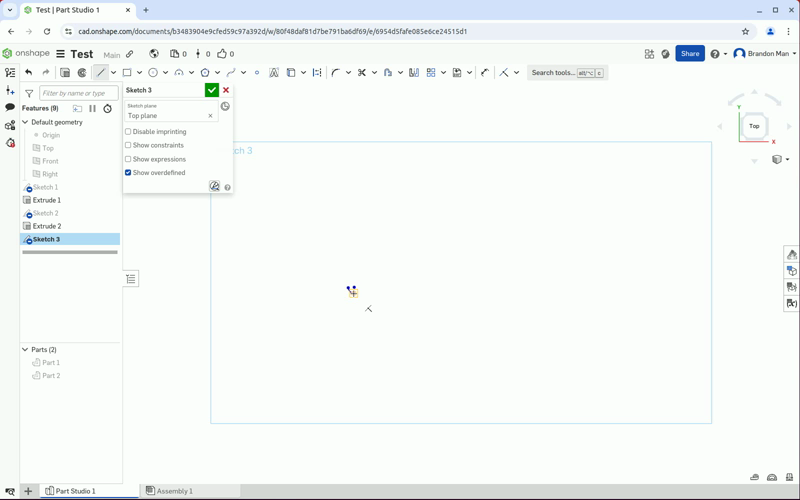
scroll(6)
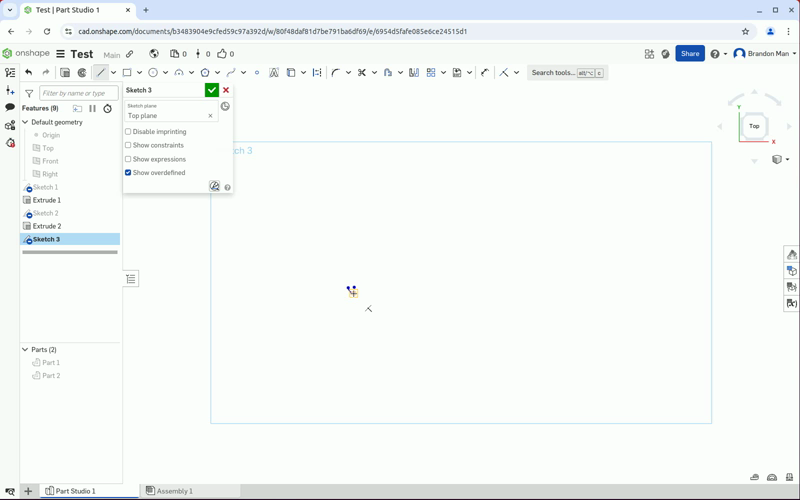
scroll(6)
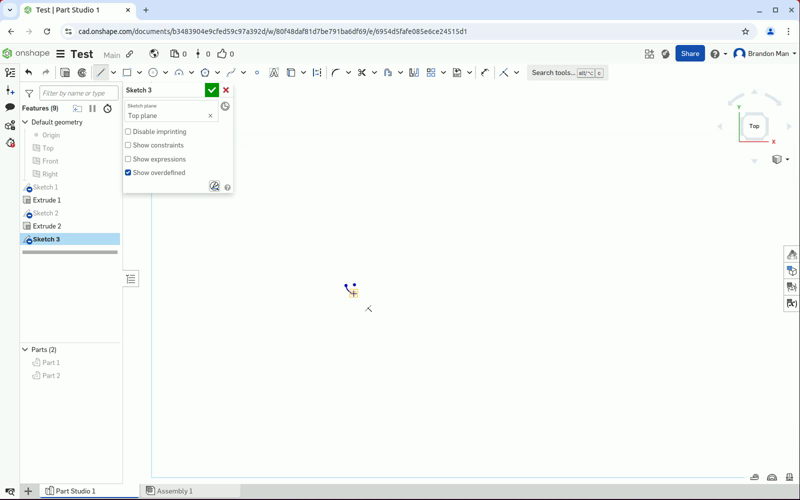
scroll(6)
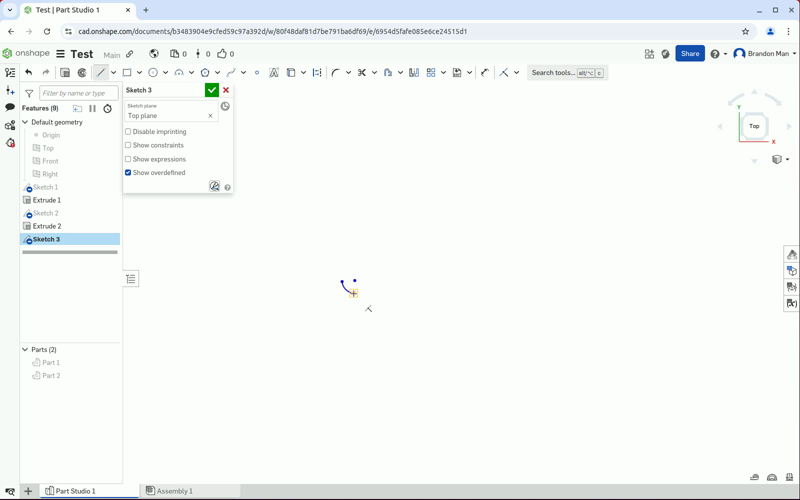
scroll(6)
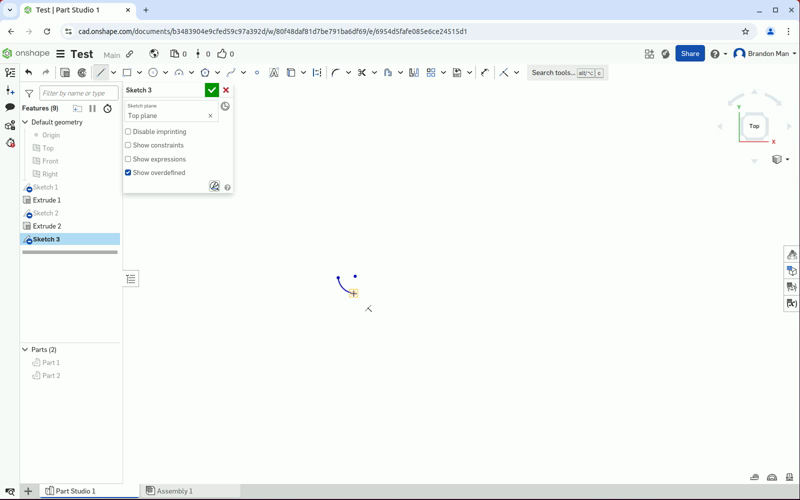
scroll(6)
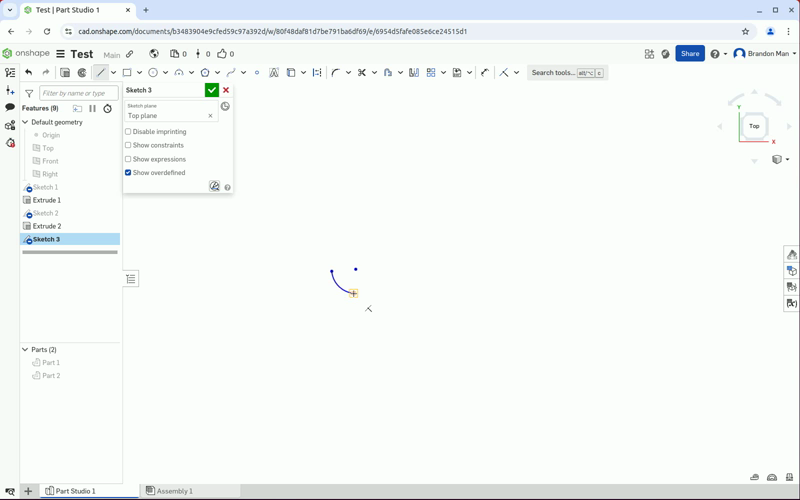
scroll(6)
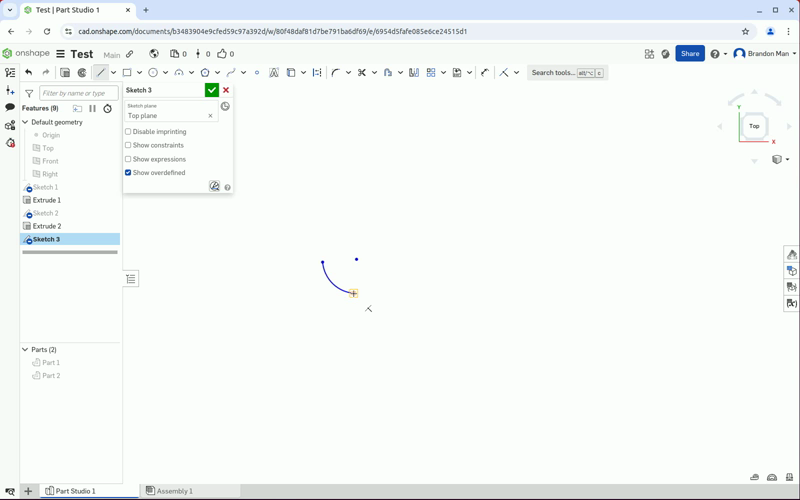
scroll(6)
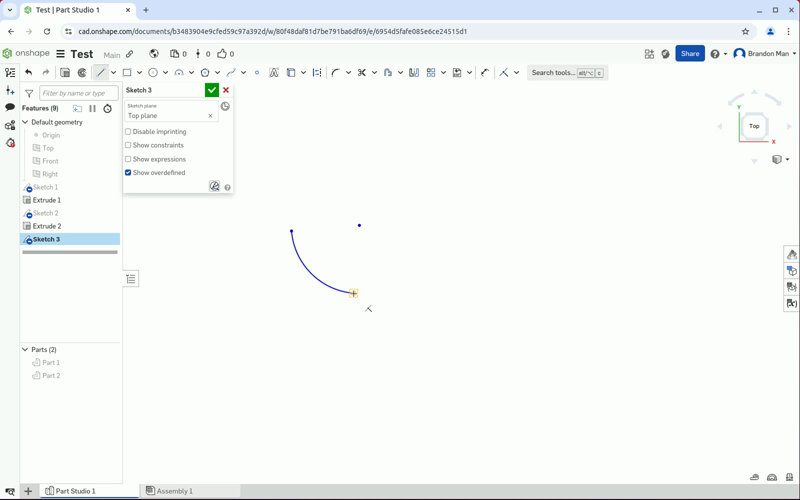
click(353, 293)
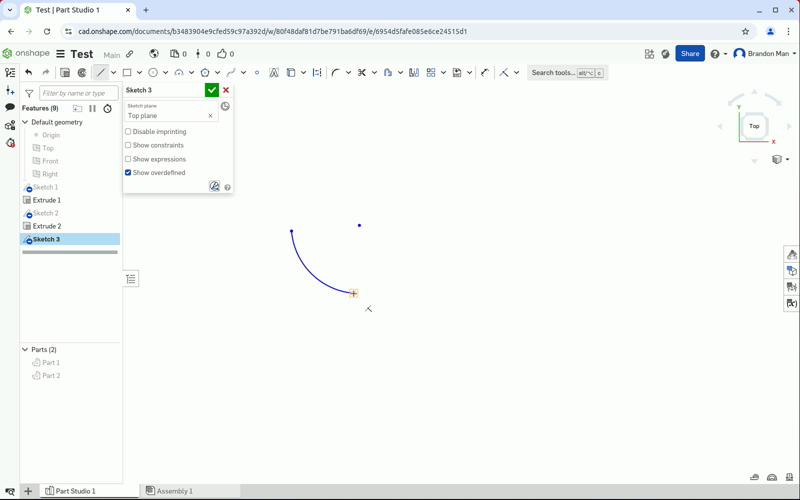
scroll(-6)
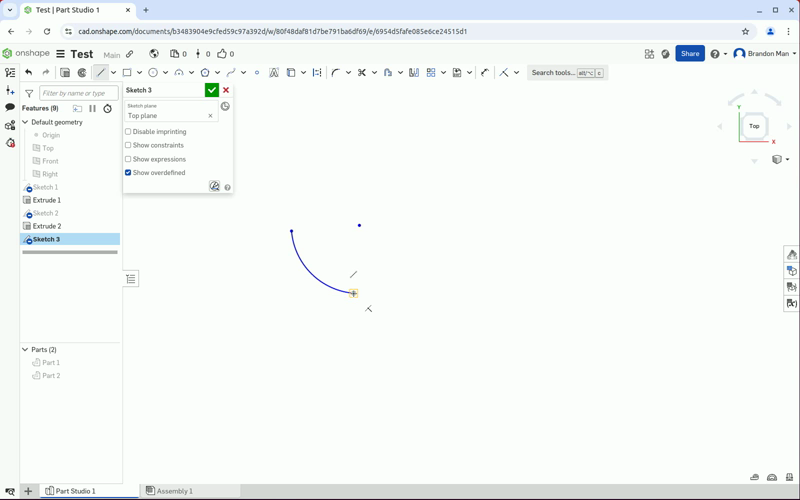
scroll(-6)
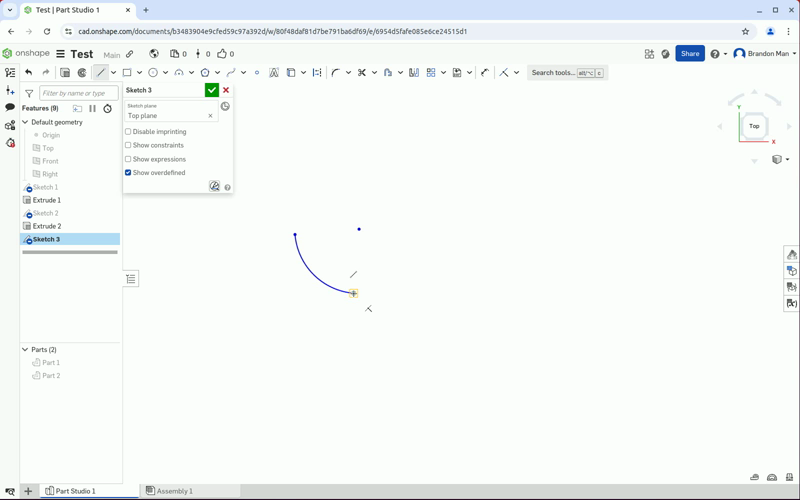
scroll(-6)
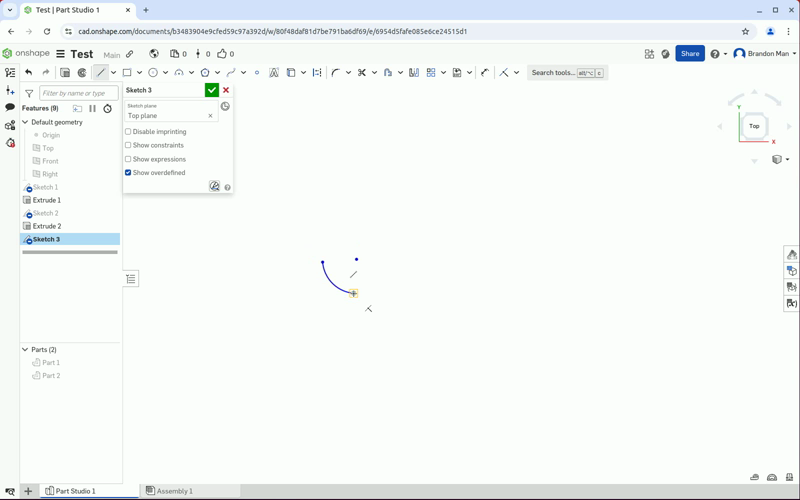
scroll(-6)
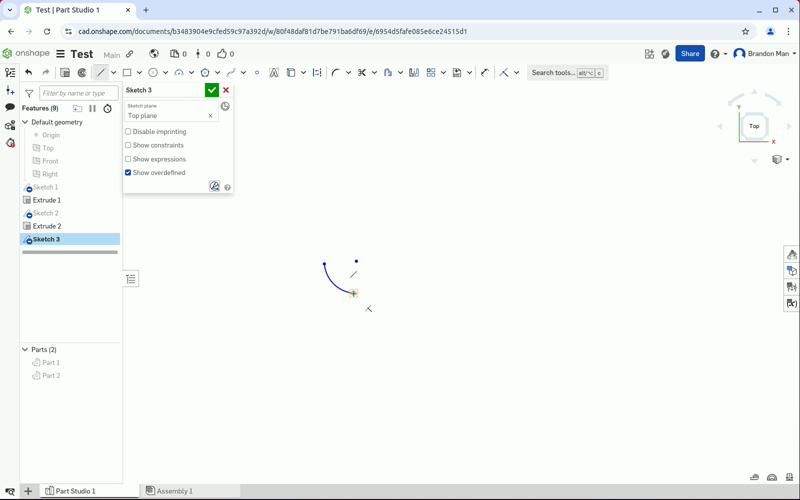
scroll(-6)
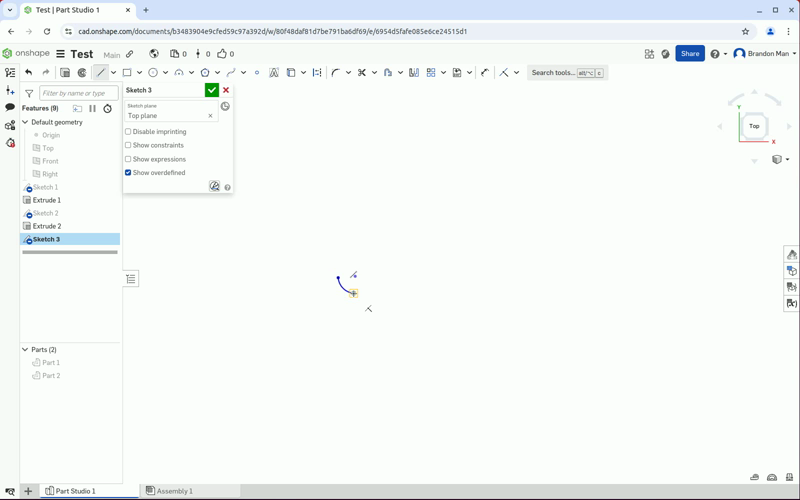
scroll(-6)
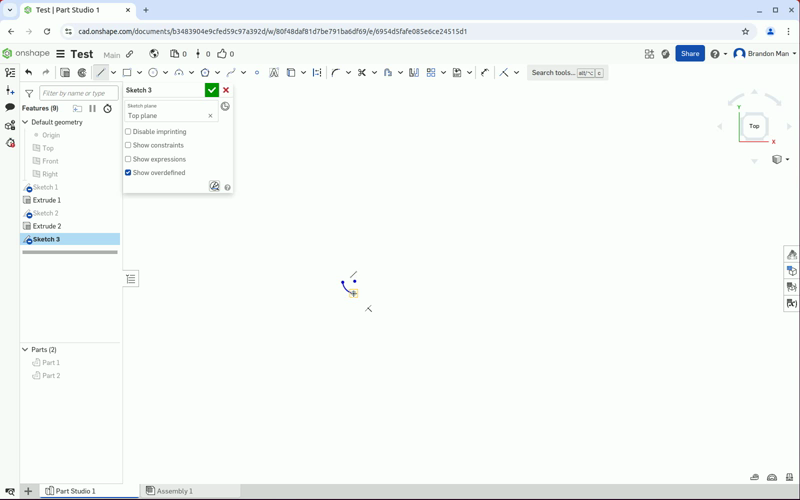
scroll(-6)
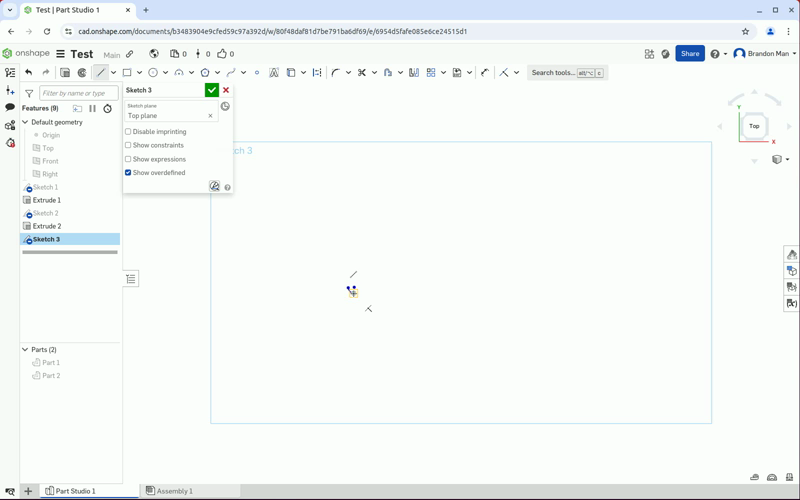
key_down(shift)
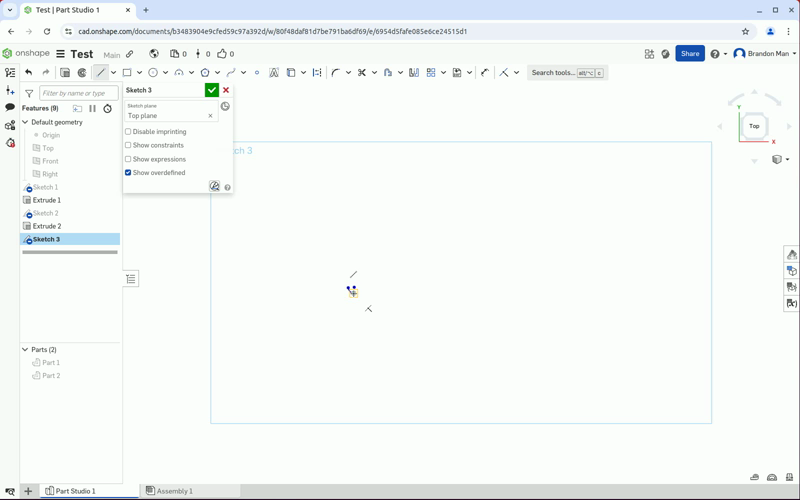
mouse_move(457, 293)
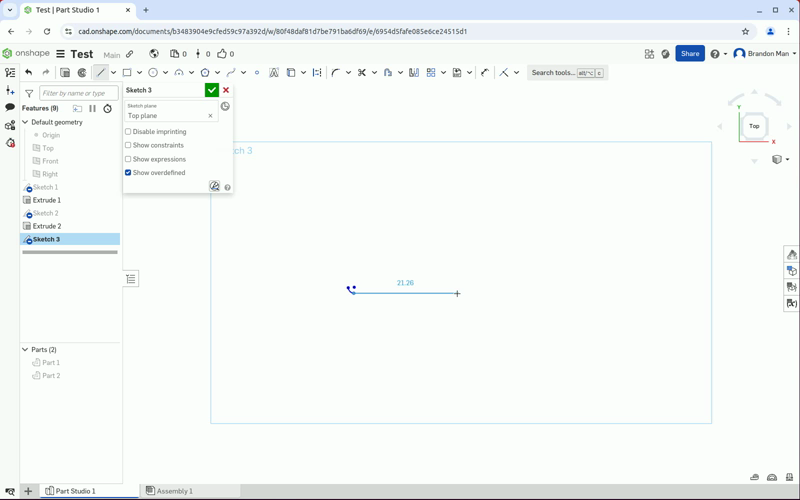
click(457, 293)
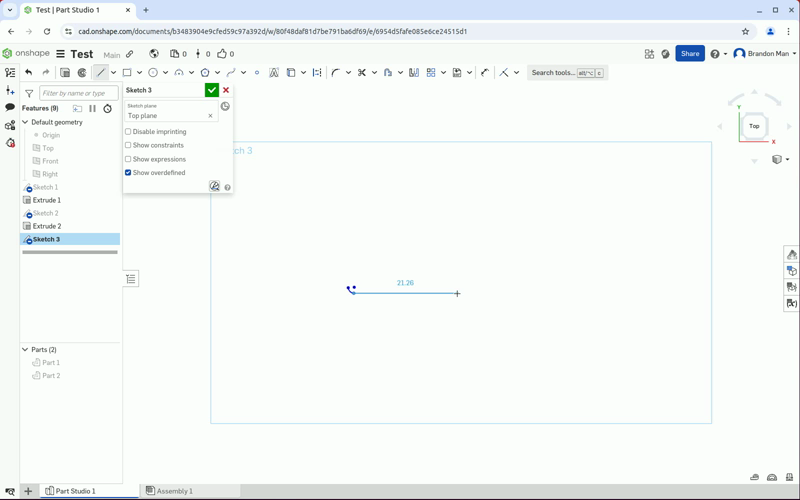
key_up(shift)
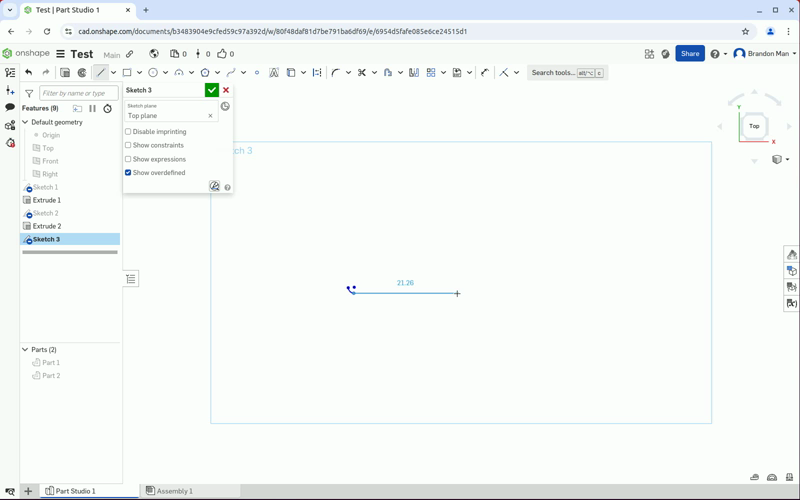
key(esc)
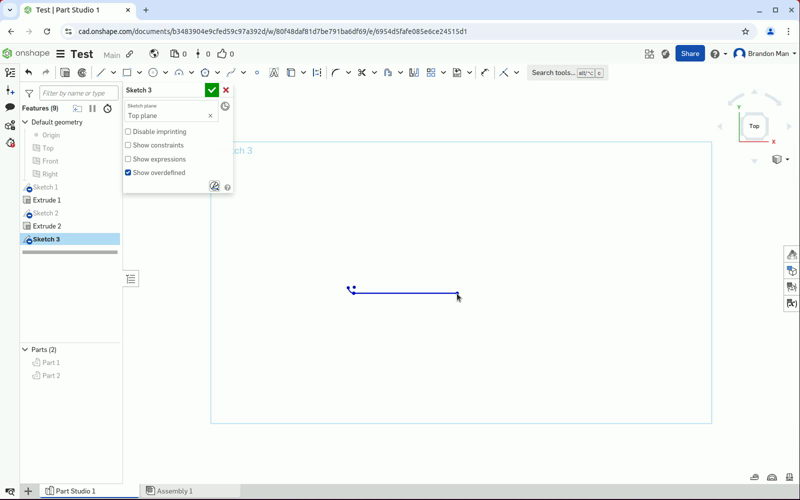
key(a)
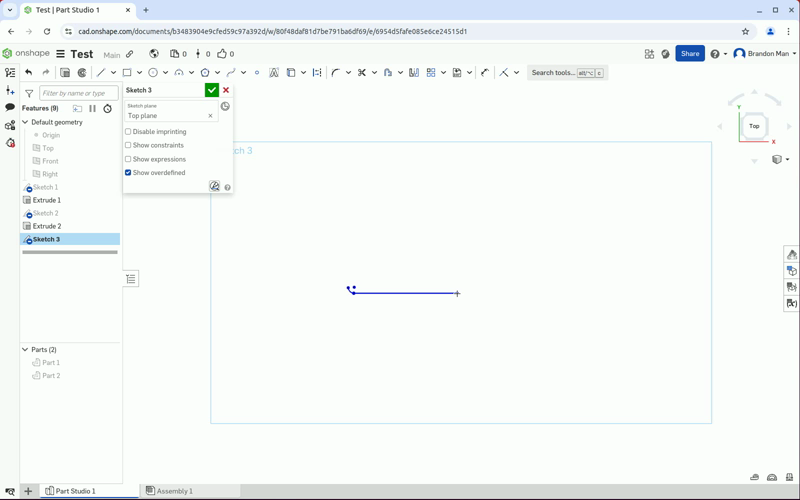
mouse_move(457, 293)
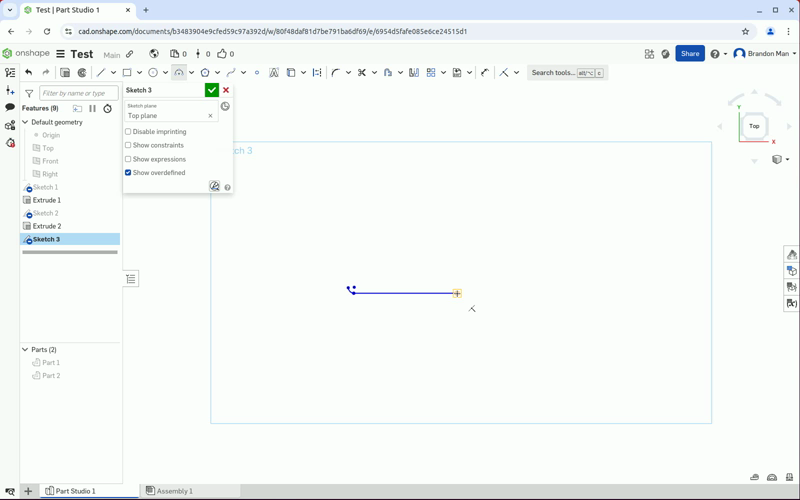
click(457, 293)
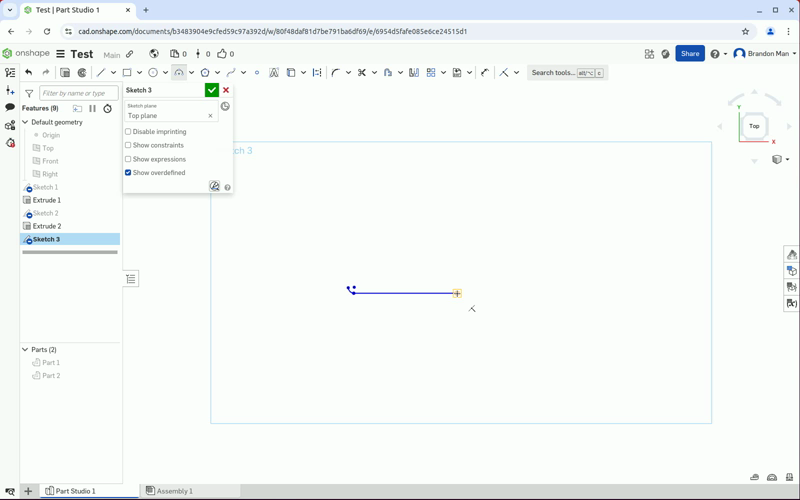
key_down(shift)
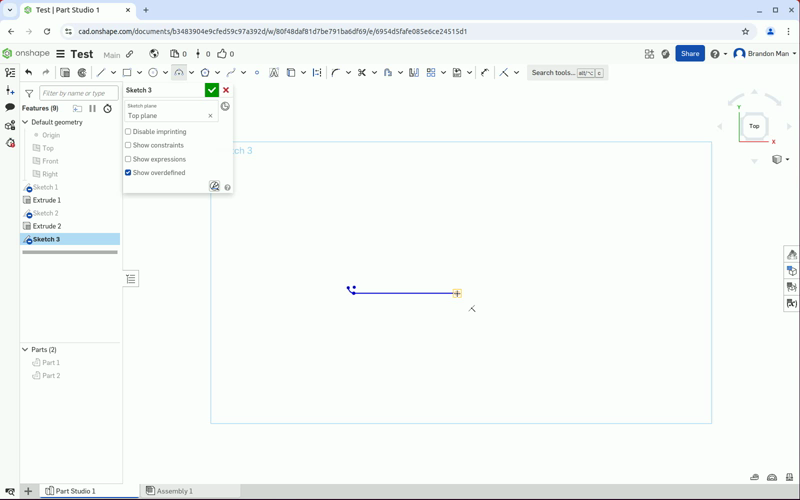
mouse_move(440, 272)
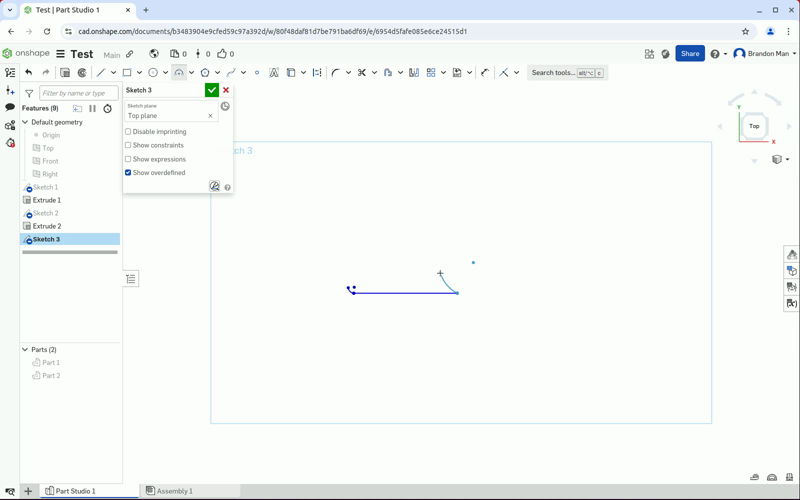
click(440, 272)
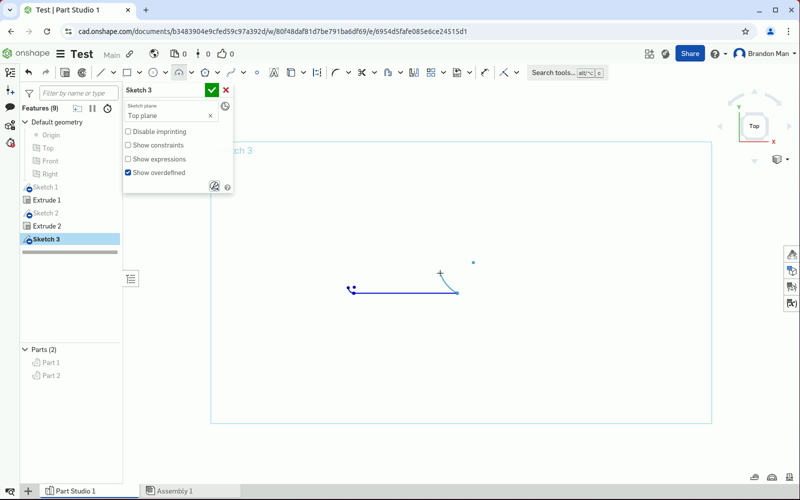
mouse_move(451, 280)
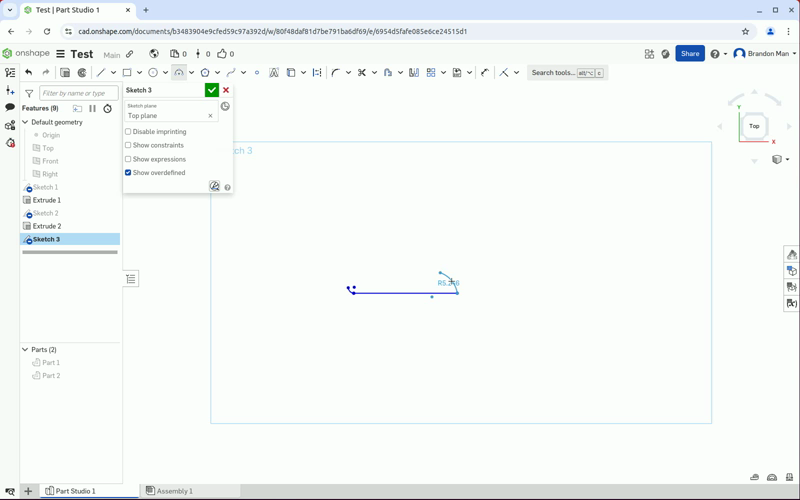
click(451, 280)
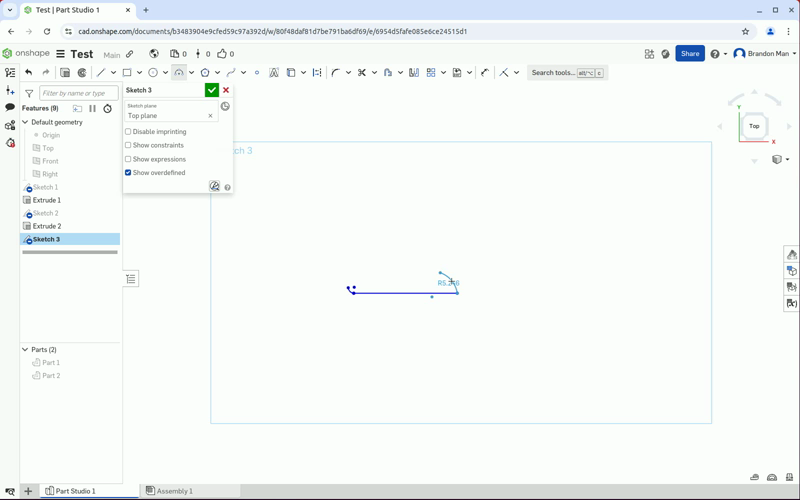
key_up(shift)
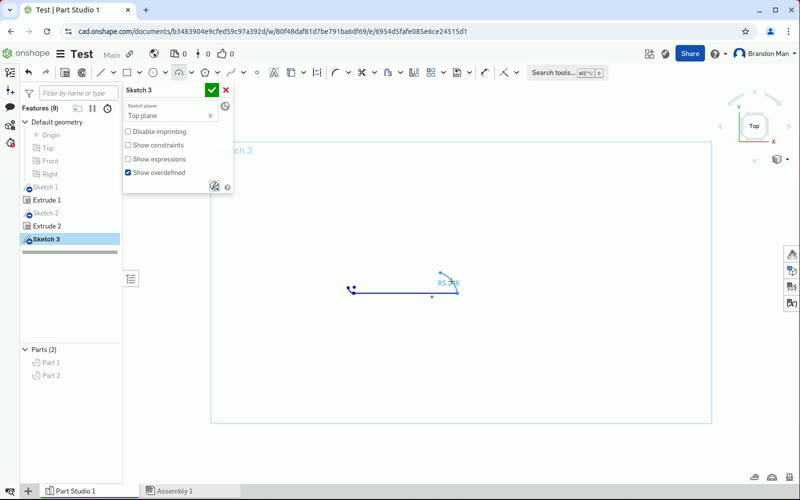
key(esc)
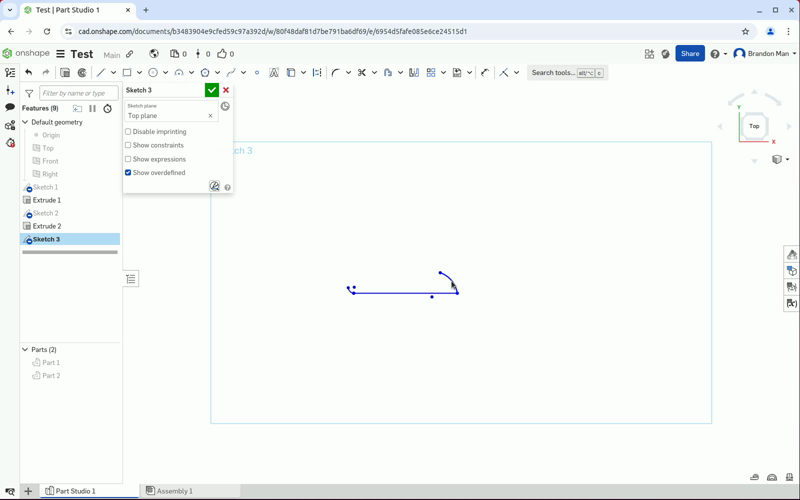
key(l)
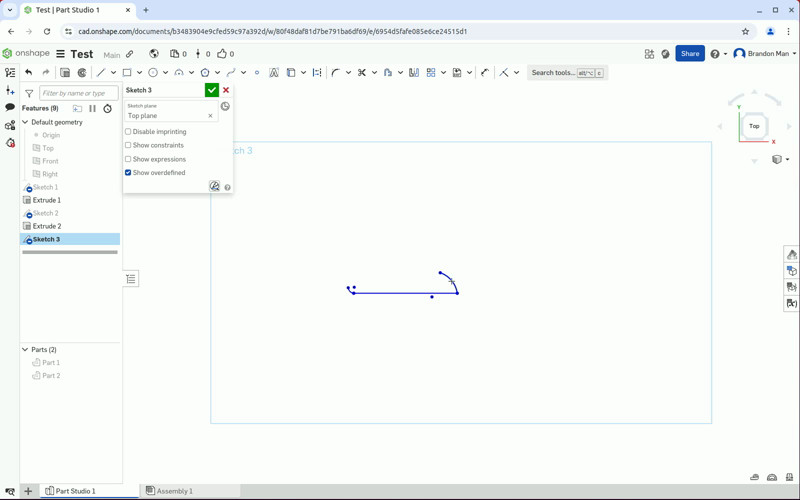
mouse_move(440, 272)
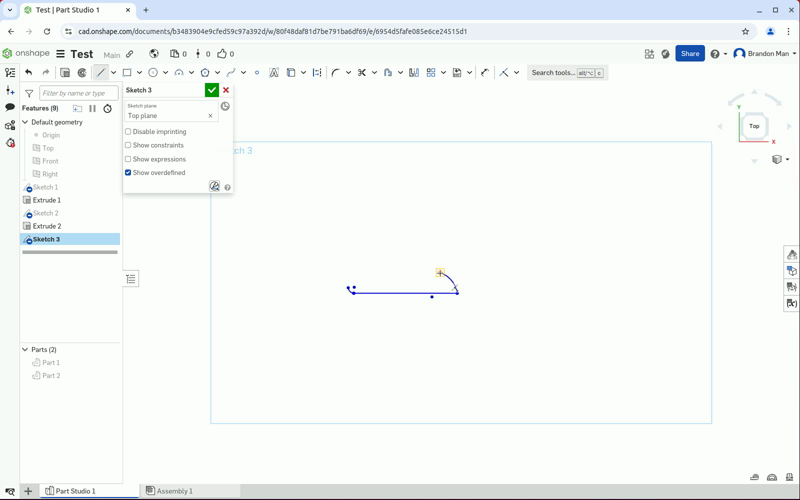
click(440, 272)
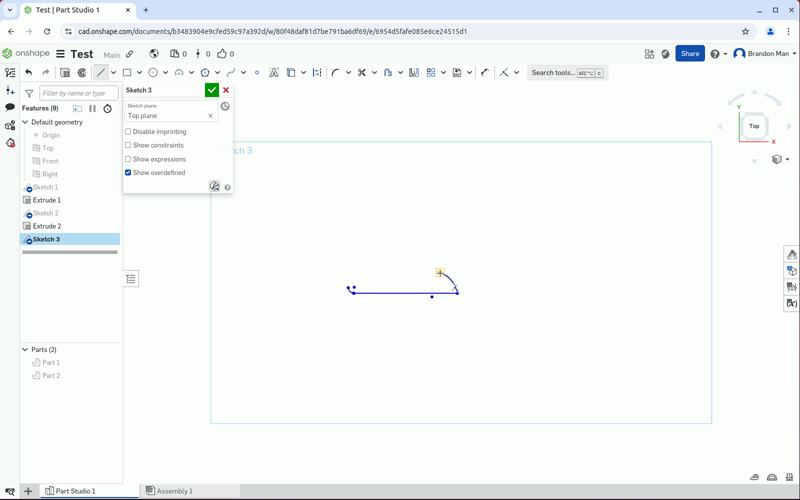
key_down(shift)
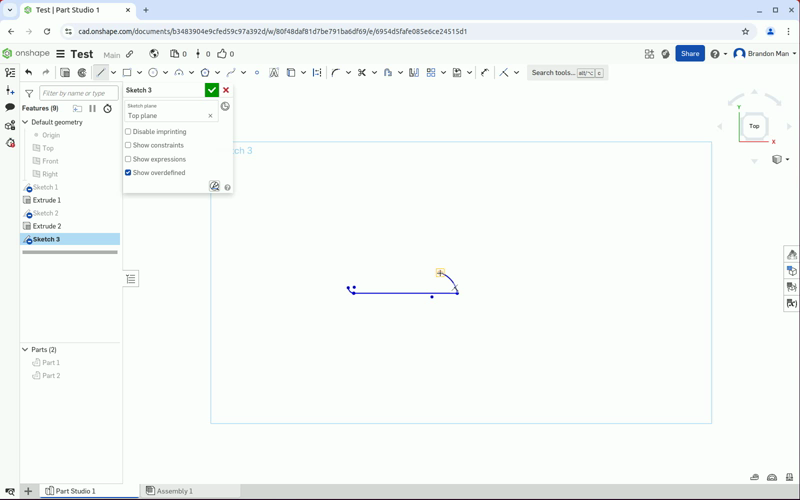
mouse_move(368, 272)
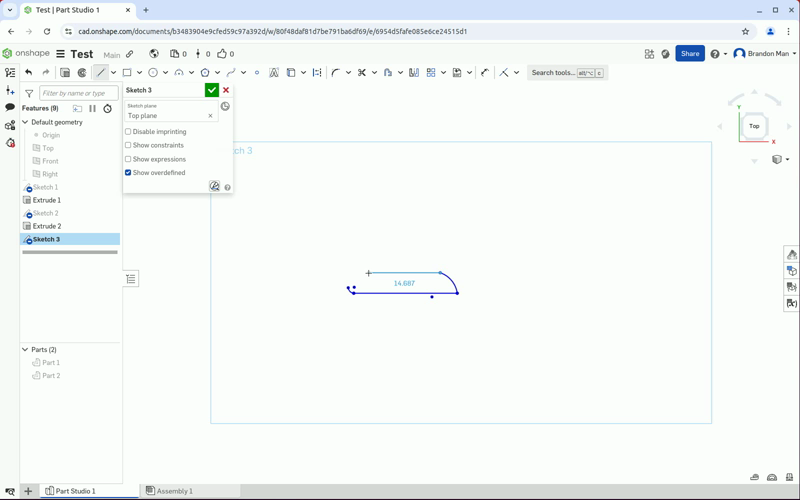
click(368, 272)
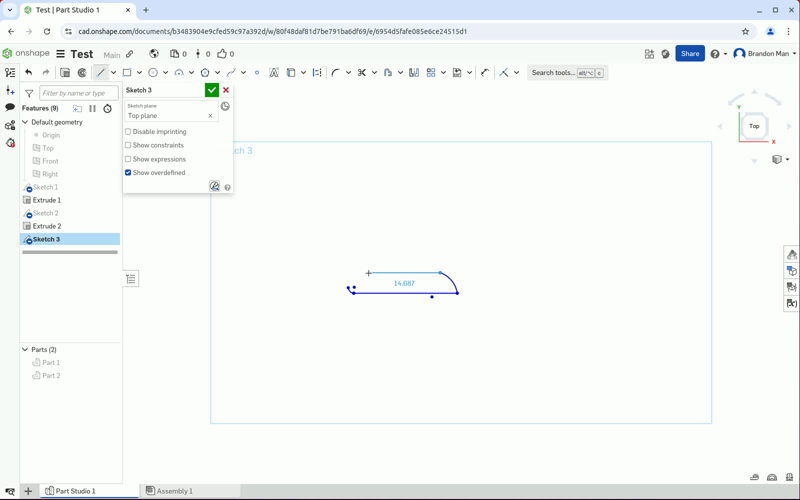
key_up(shift)
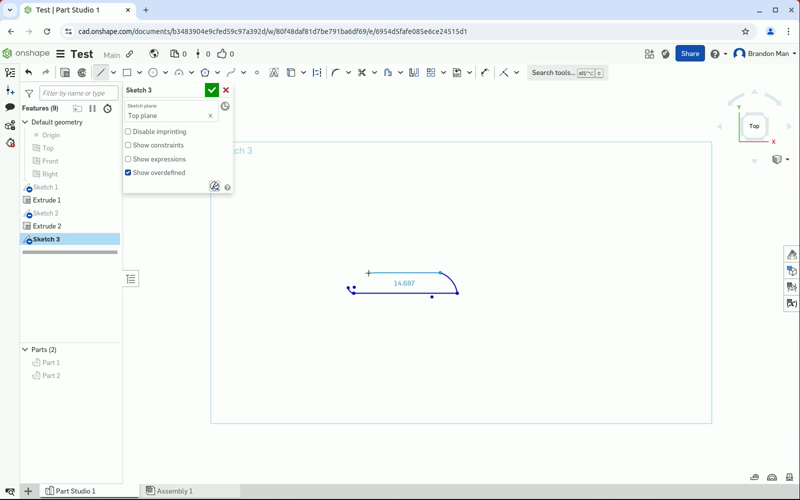
key_down(shift)
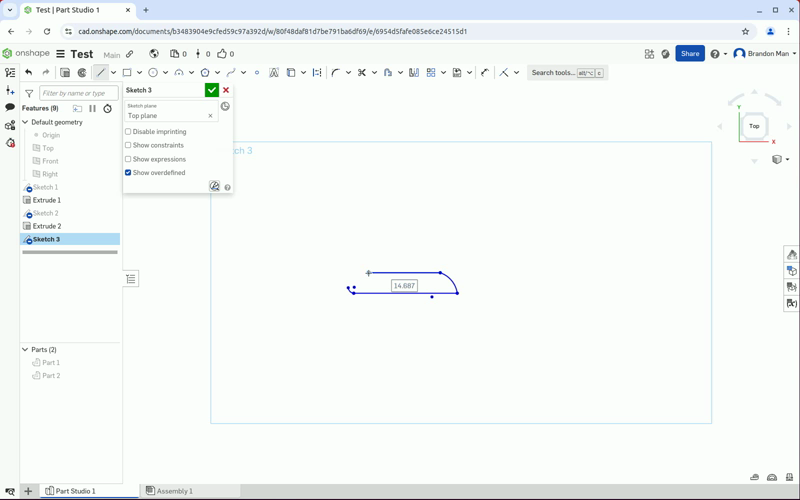
mouse_move(398, 272)
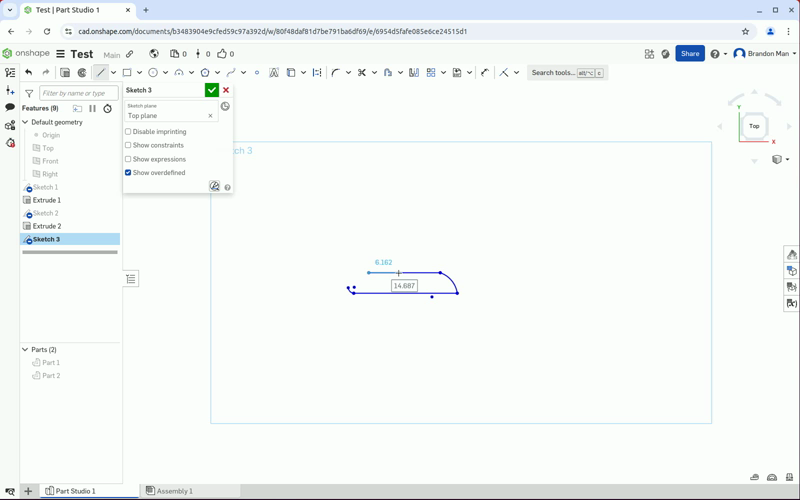
mouse_move(363, 242)
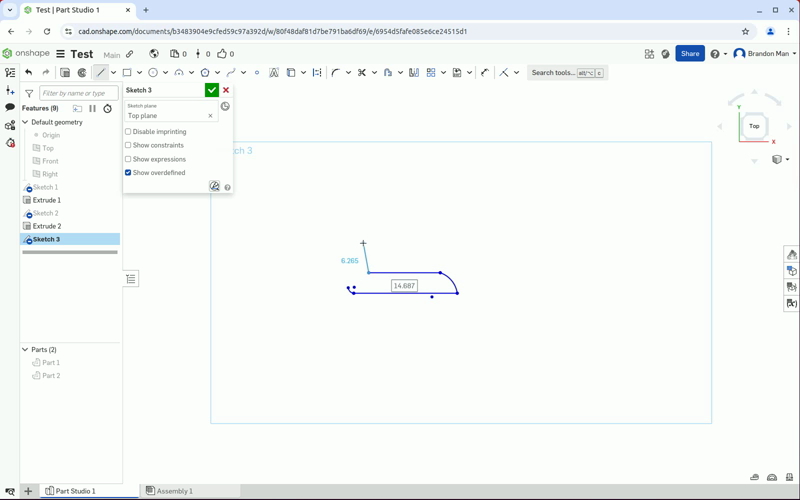
click(363, 242)
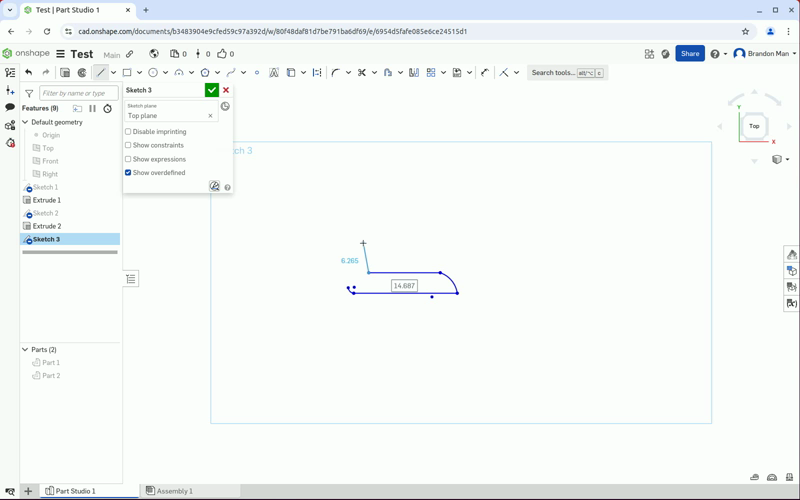
key_up(shift)
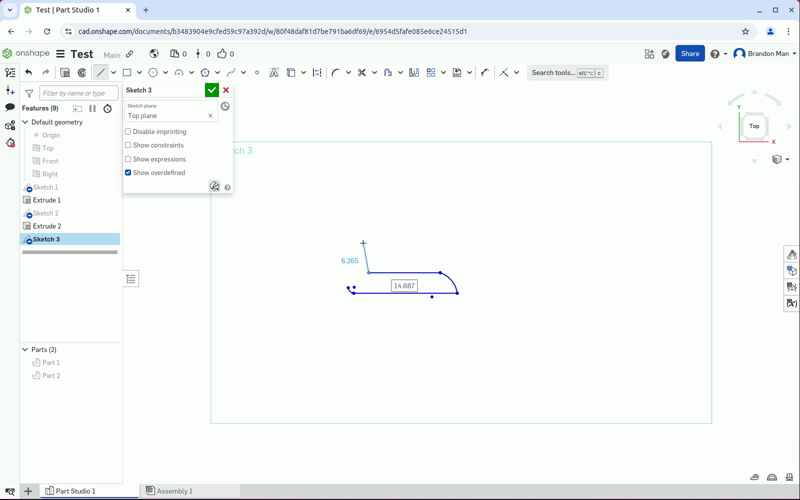
key_down(shift)
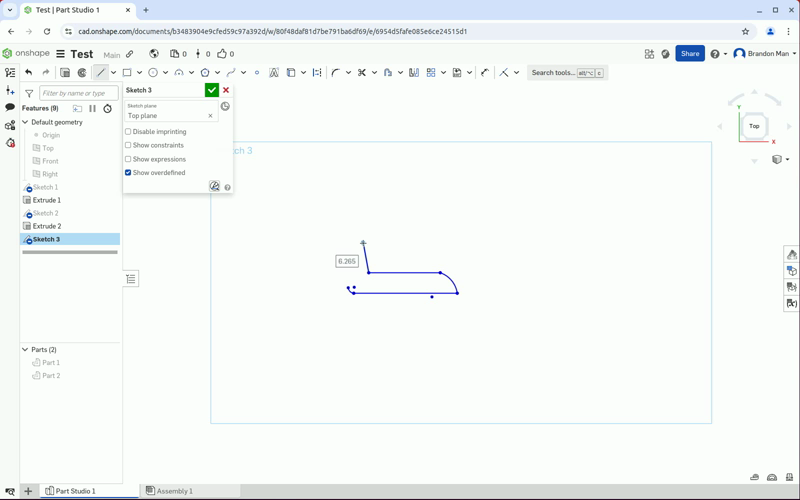
mouse_move(393, 242)
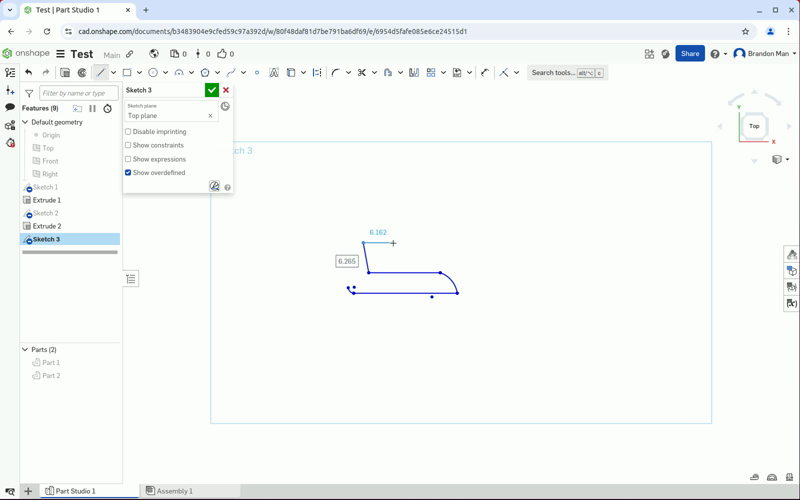
mouse_move(348, 242)
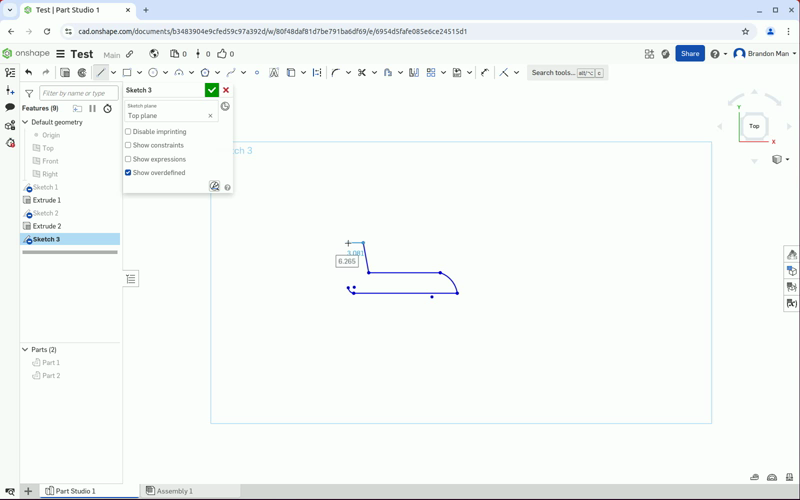
click(348, 242)
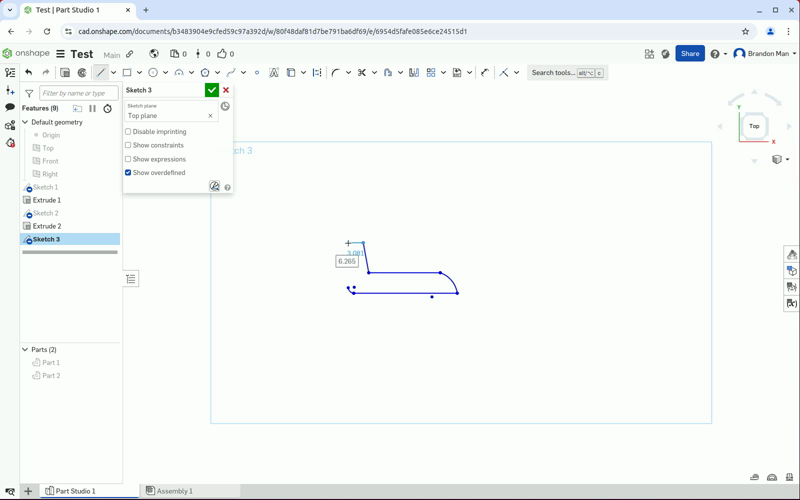
key_up(shift)
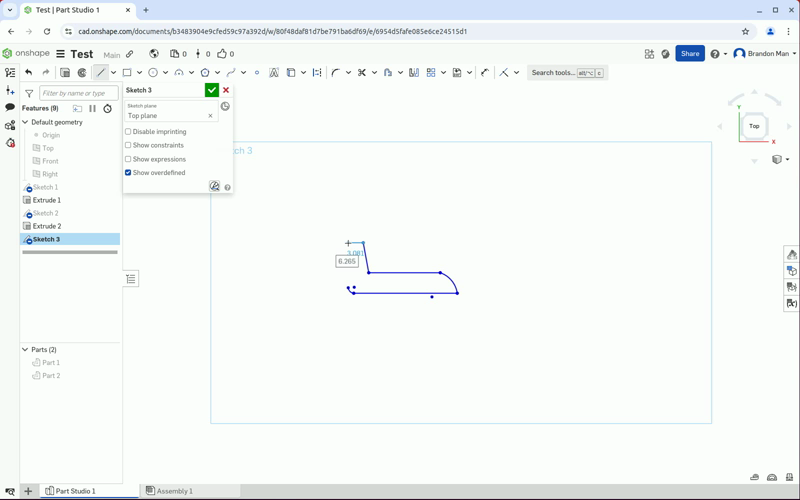
mouse_move(378, 242)
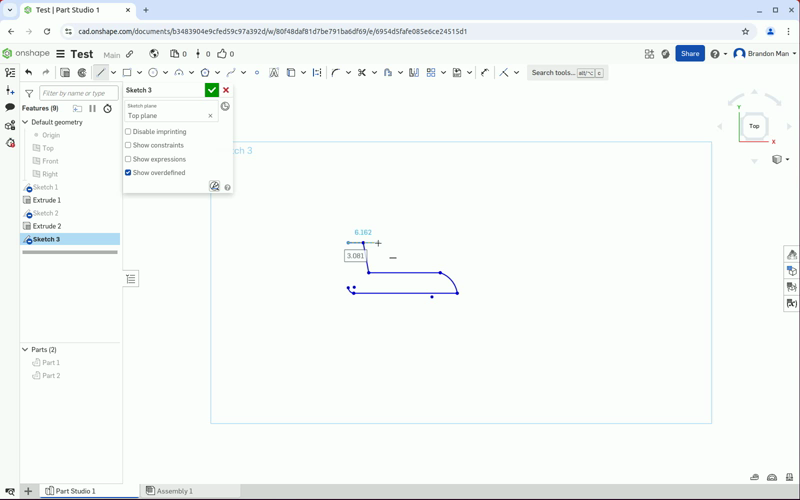
key_down(shift)
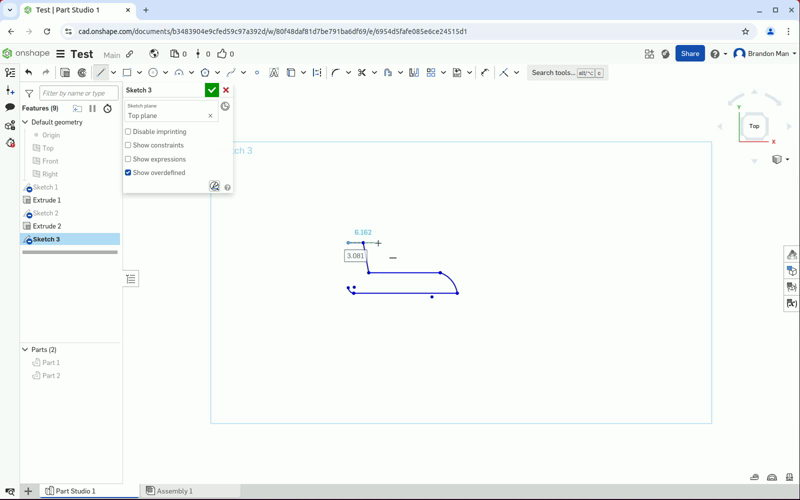
mouse_move(348, 287)
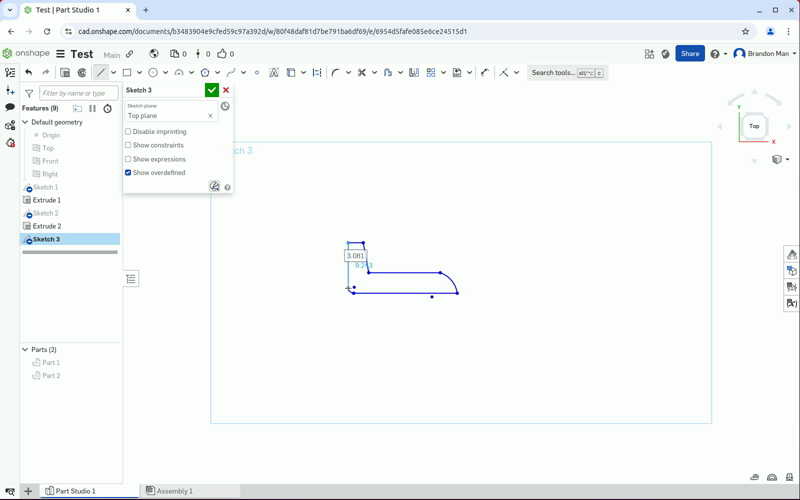
scroll(6)
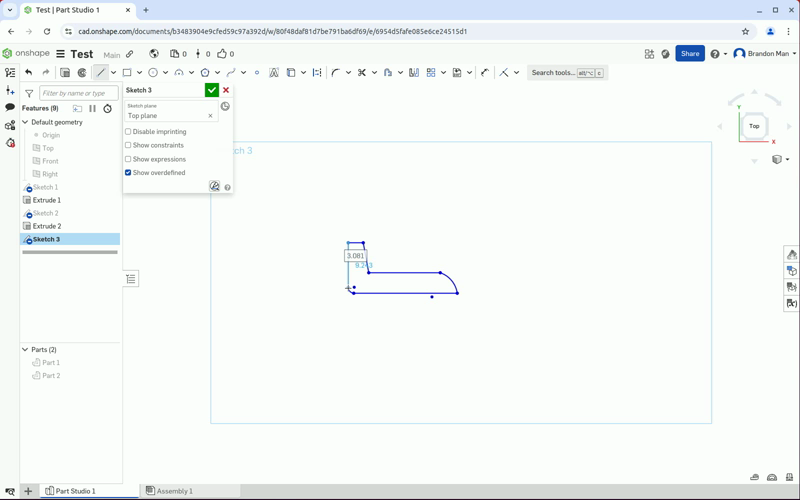
scroll(6)
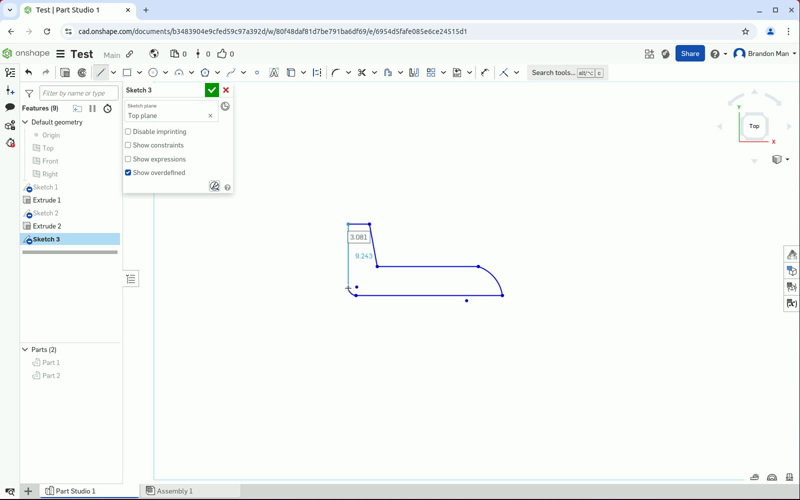
scroll(6)
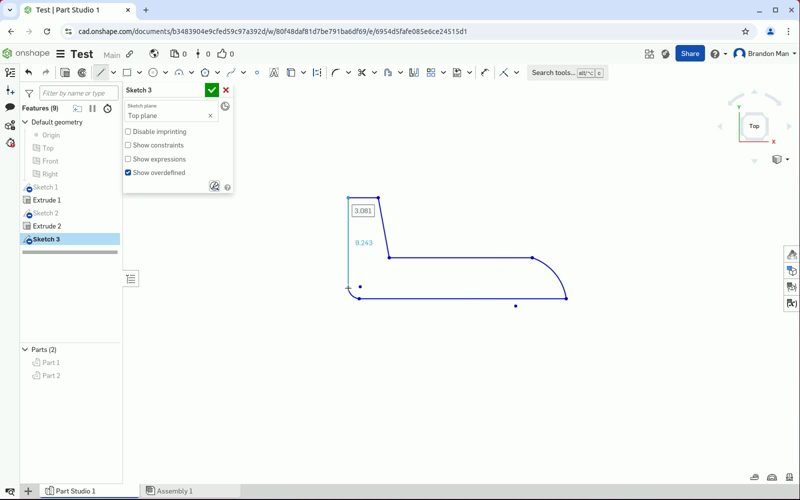
scroll(6)
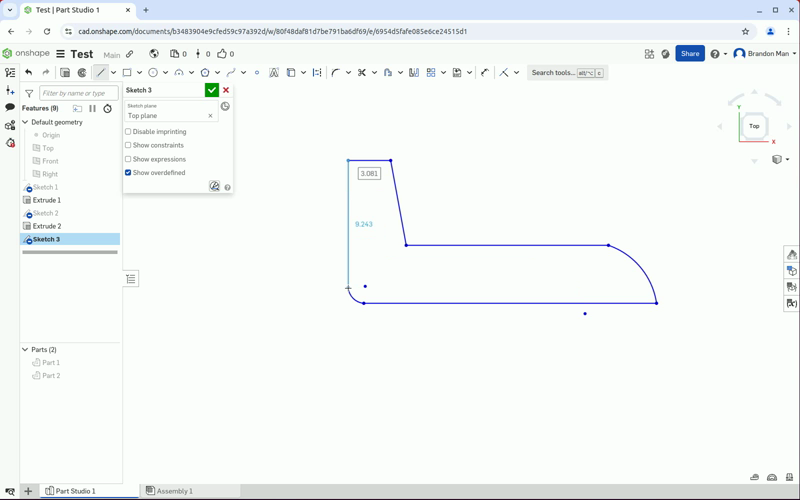
scroll(6)
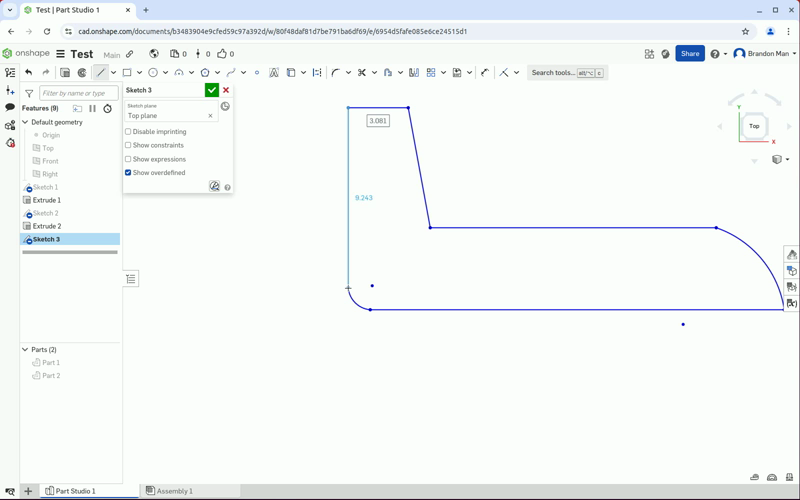
scroll(6)
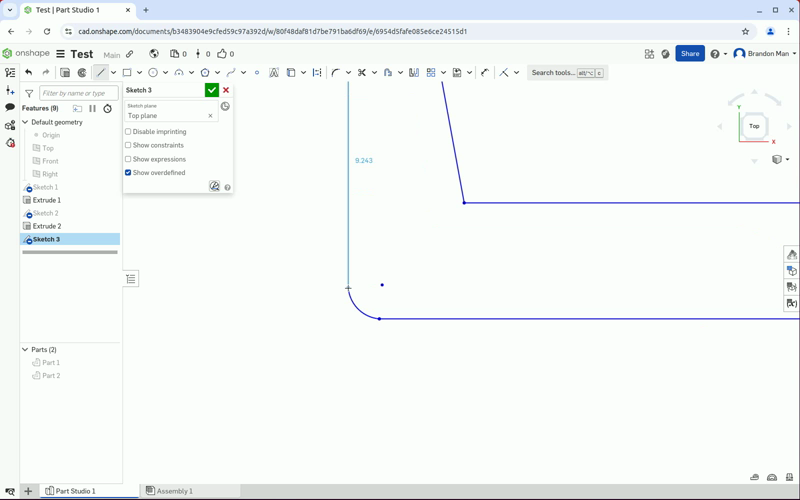
scroll(6)
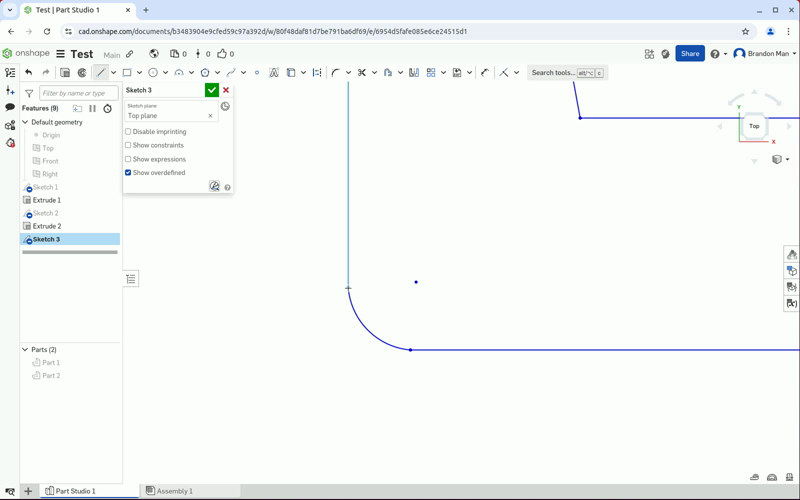
key_up(shift)
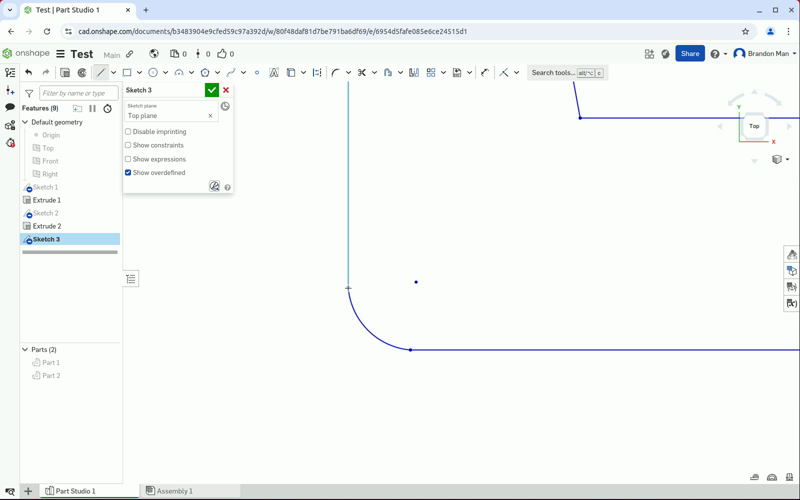
click(348, 287)
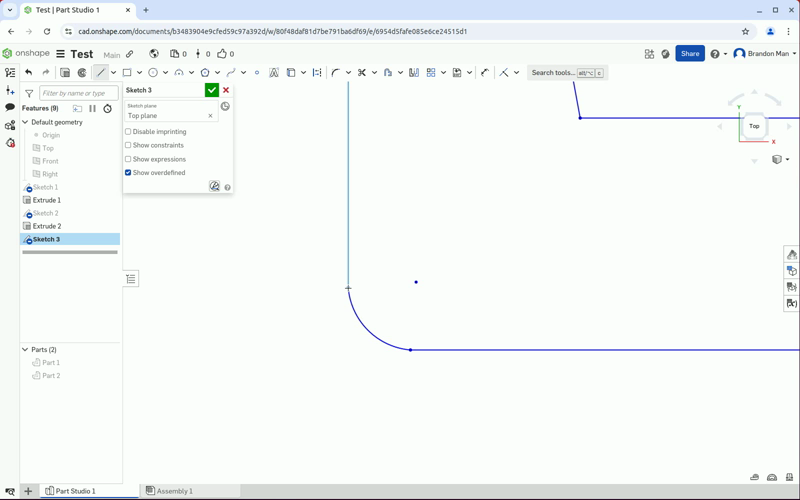
scroll(-6)
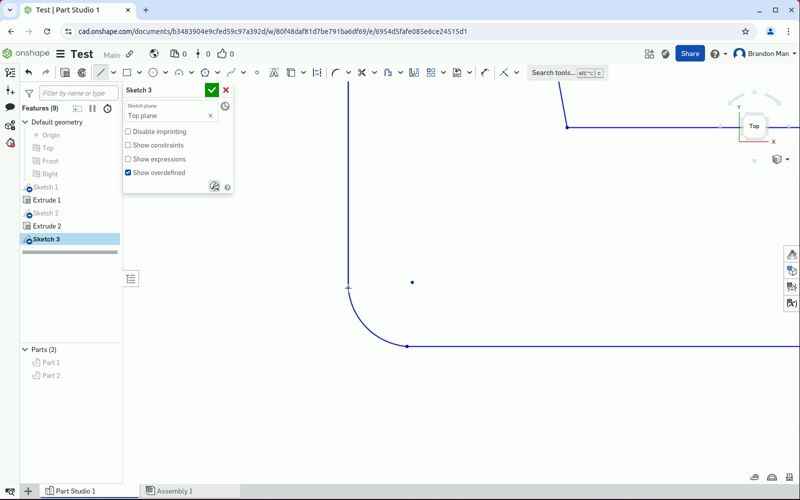
scroll(-6)
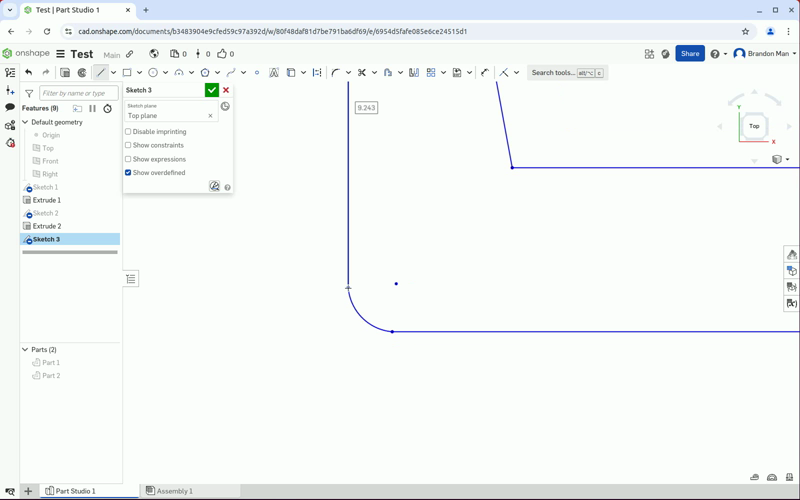
scroll(-6)
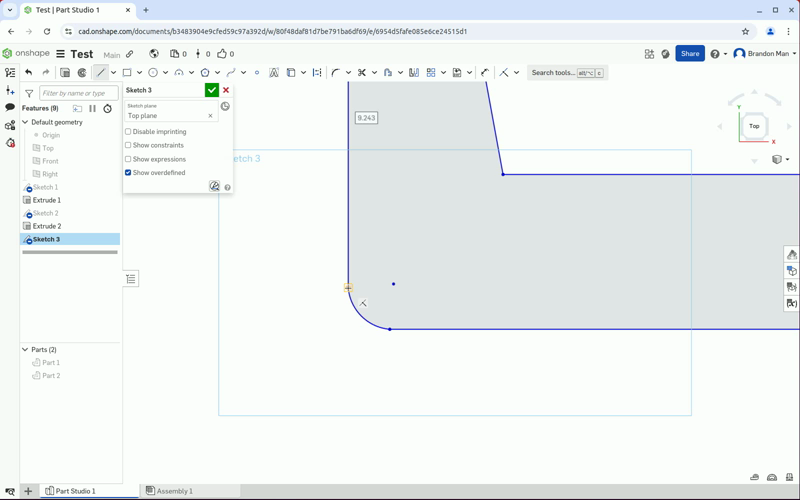
scroll(-6)
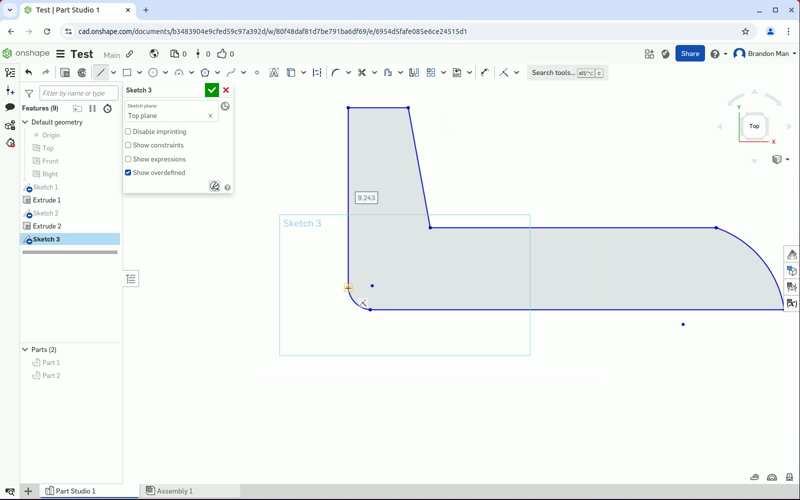
scroll(-6)
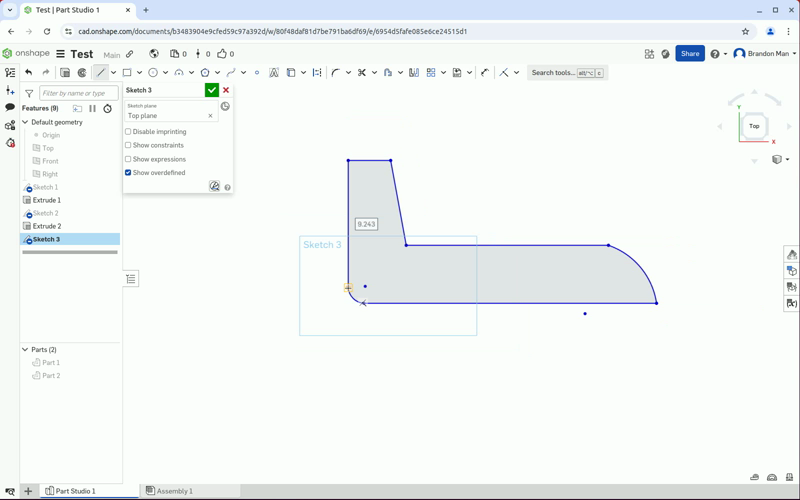
scroll(-6)
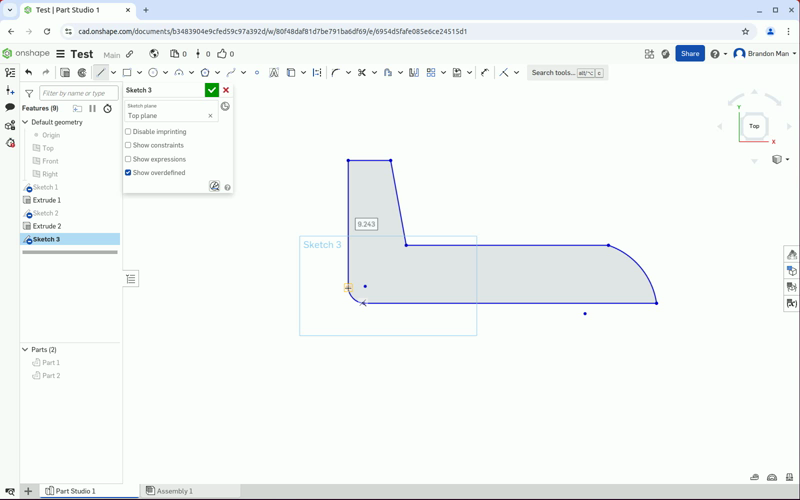
scroll(-6)
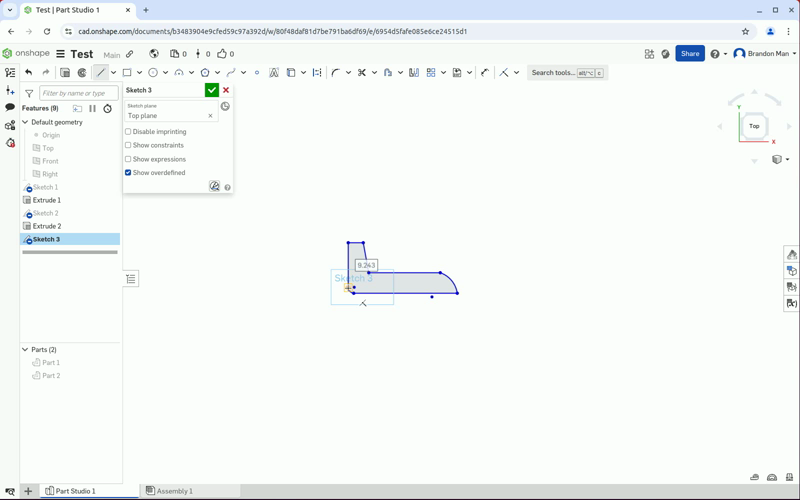
key(esc)
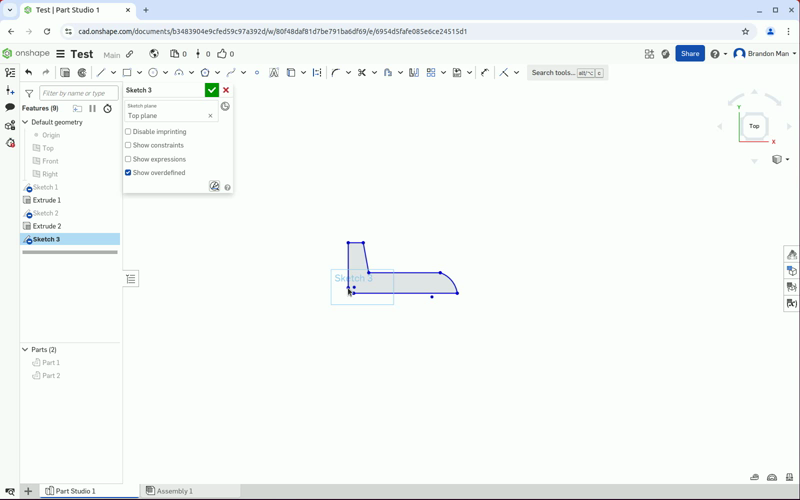
key(c)
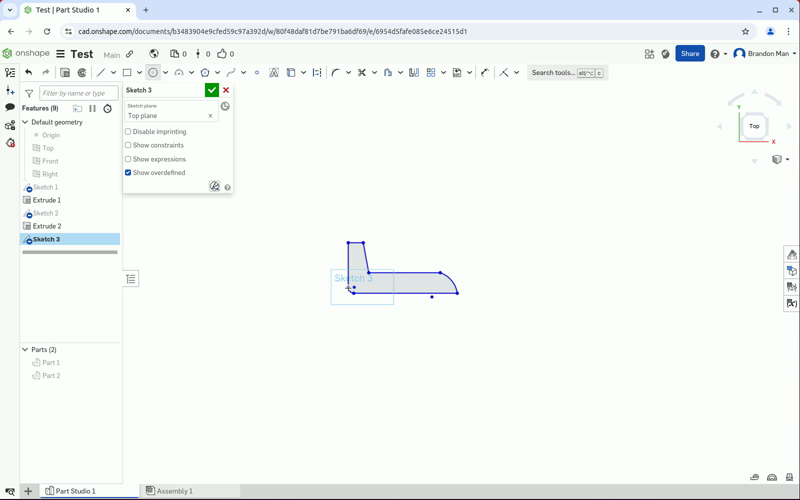
key_down(shift)
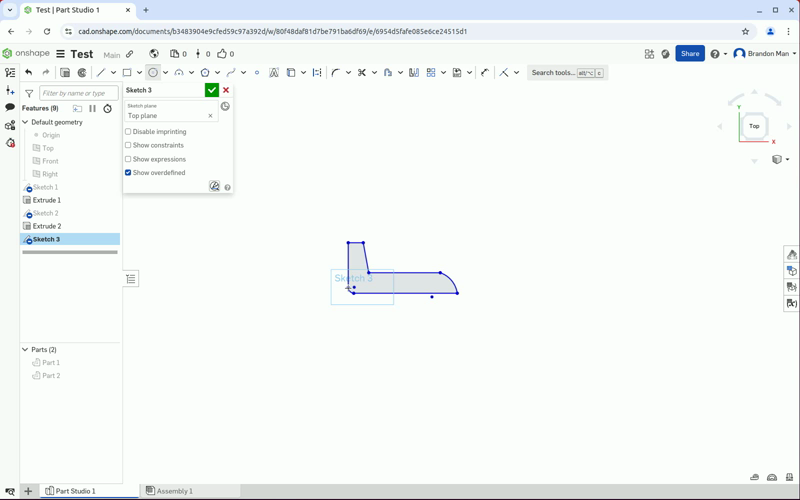
mouse_move(410, 282)
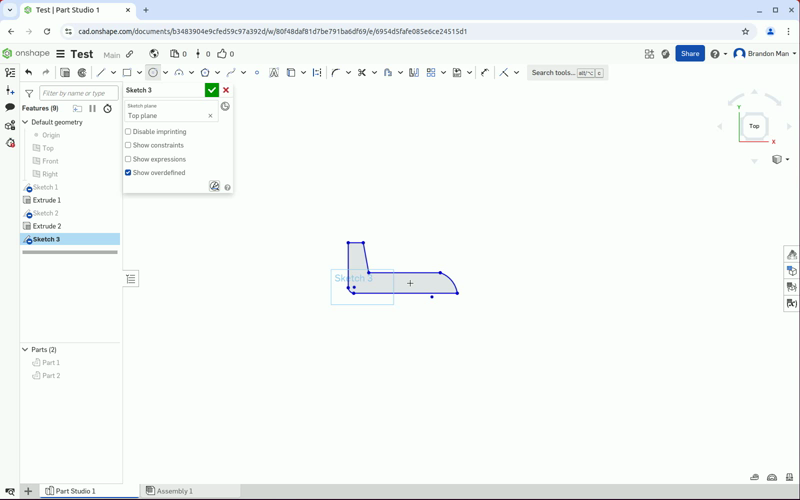
click(410, 282)
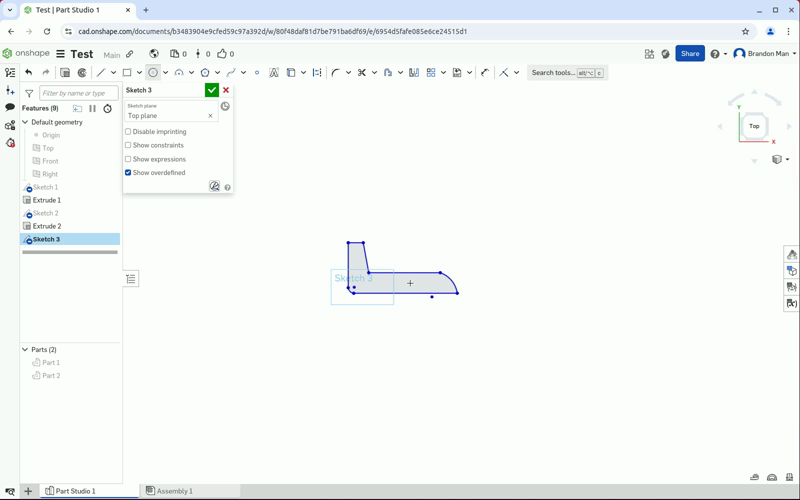
key_up(shift)
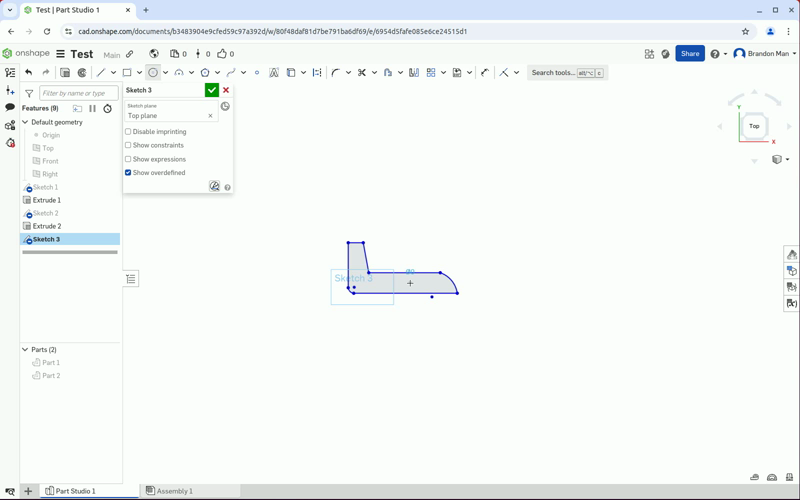
mouse_move(416, 282)
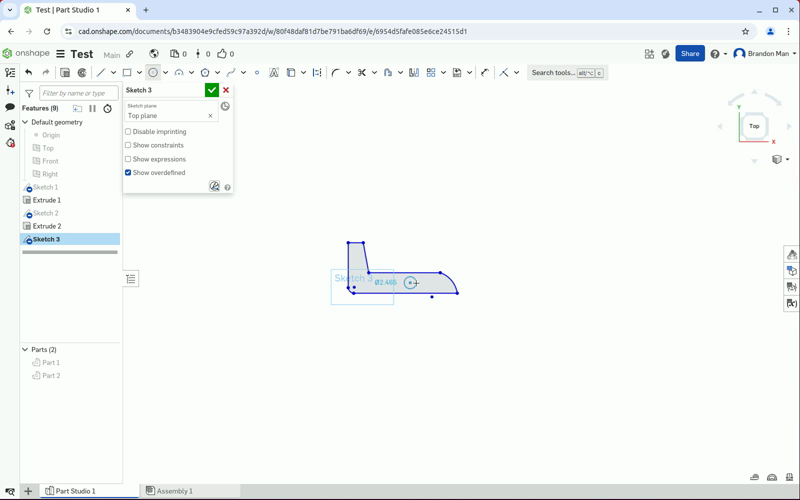
click(416, 282)
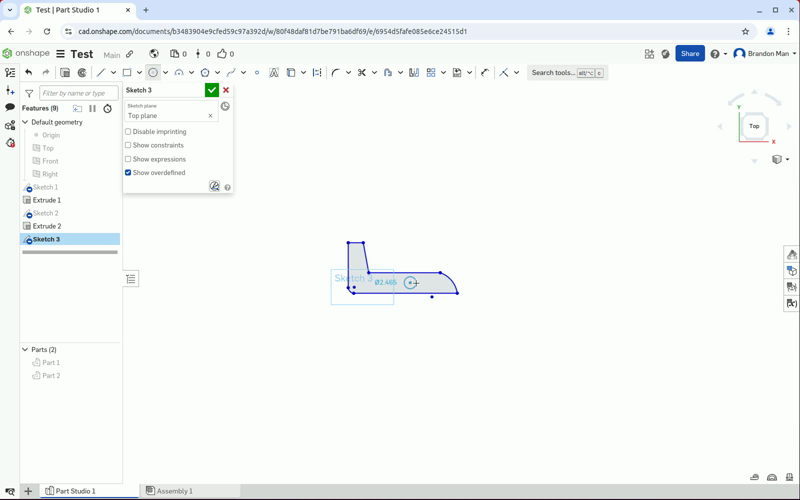
key(esc)
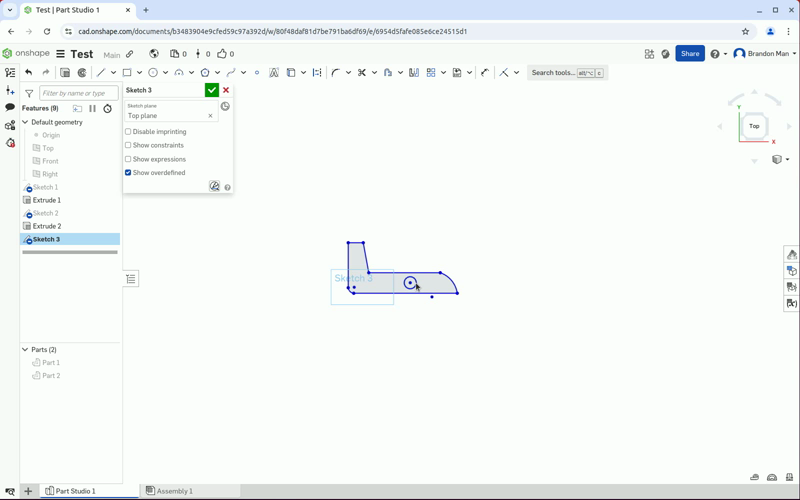
mouse_move(350, 257)
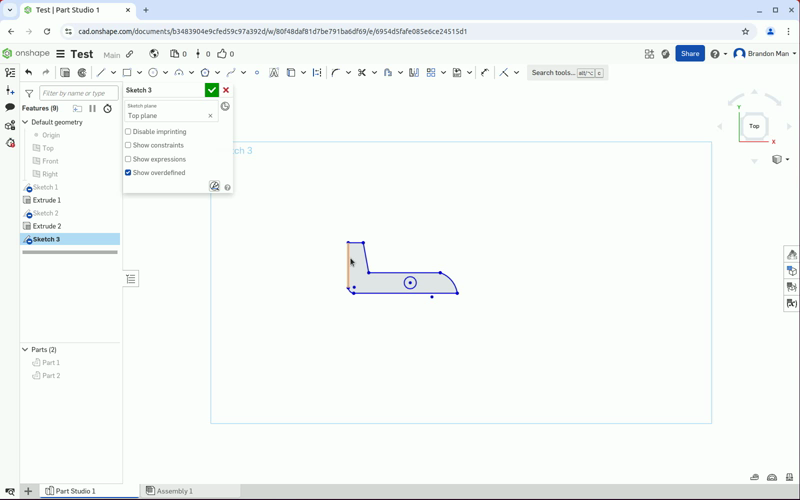
click(350, 257)
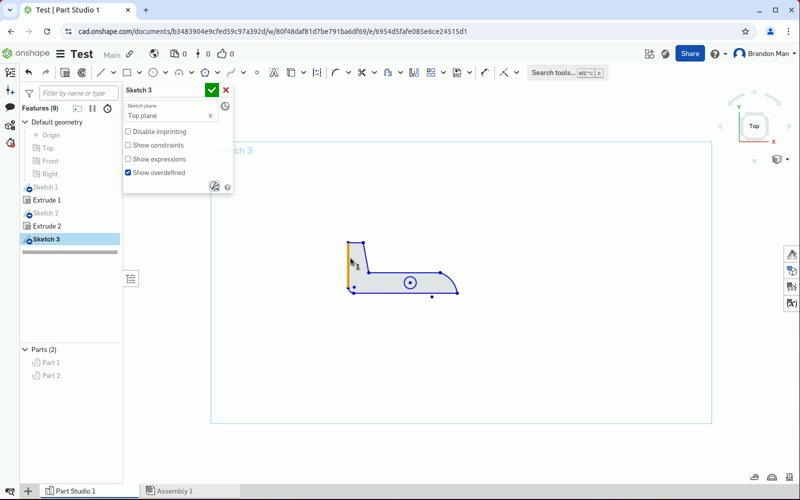
mouse_move(73, 352)
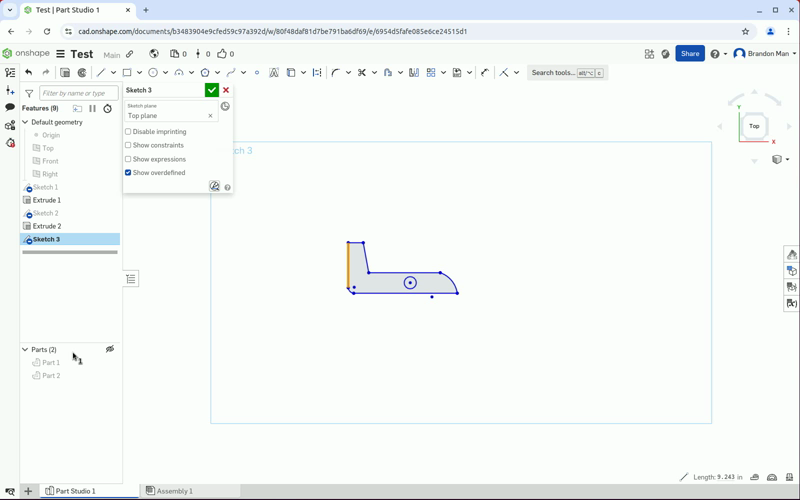
key(shift+y)
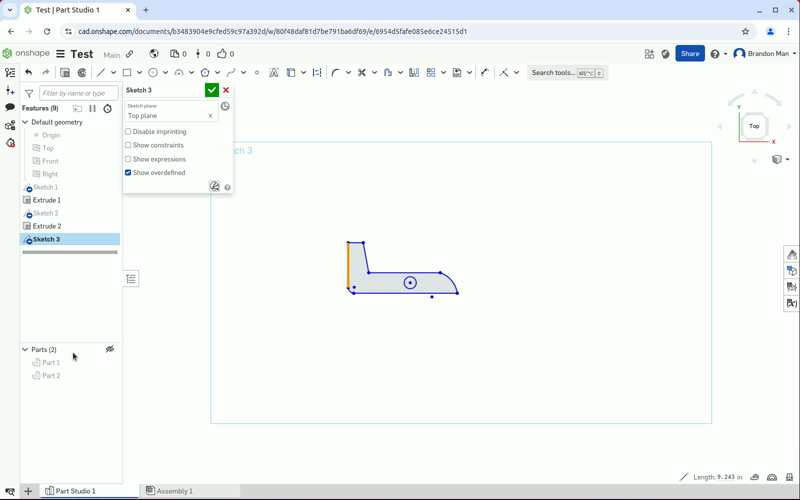
key(shift+e)
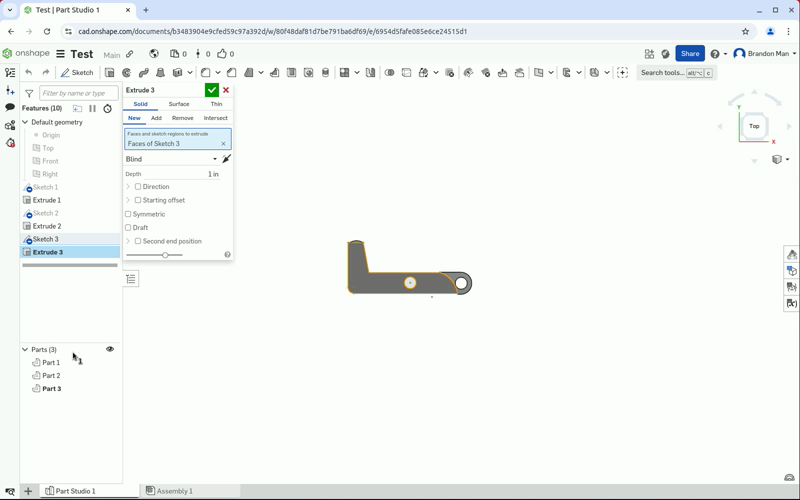
mouse_move(143, 106)
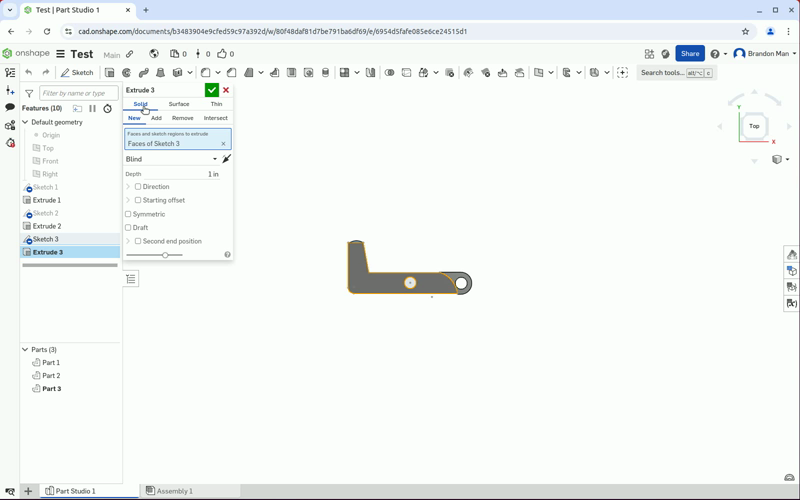
click(143, 106)
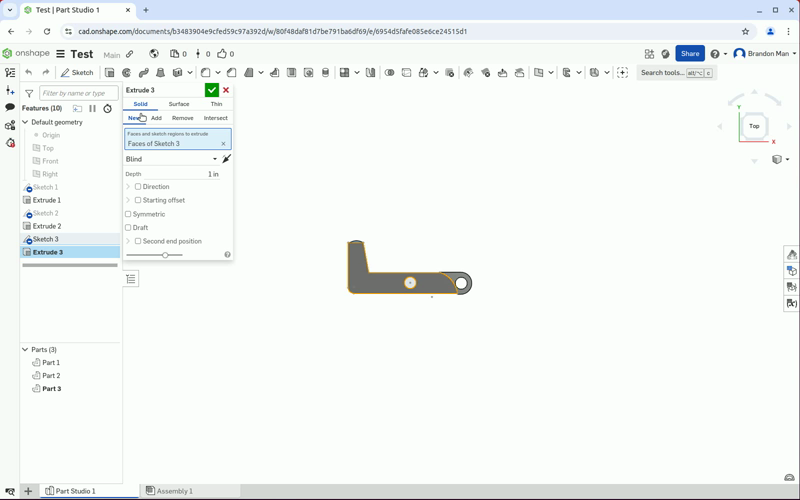
mouse_move(137, 120)
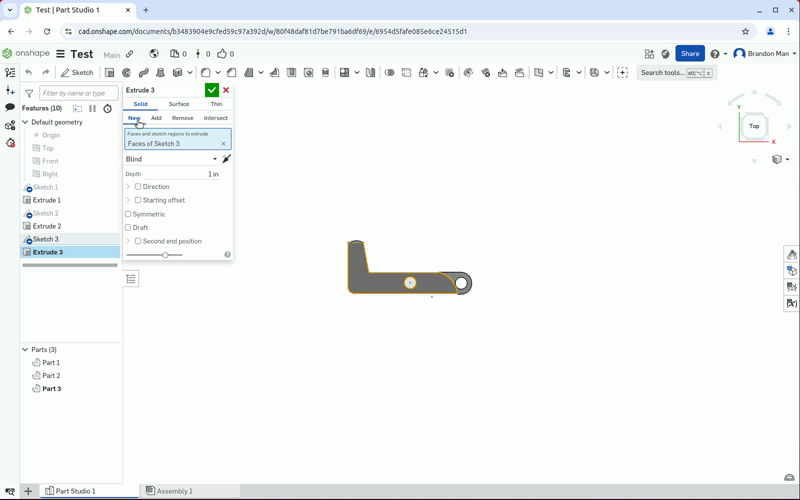
click(137, 120)
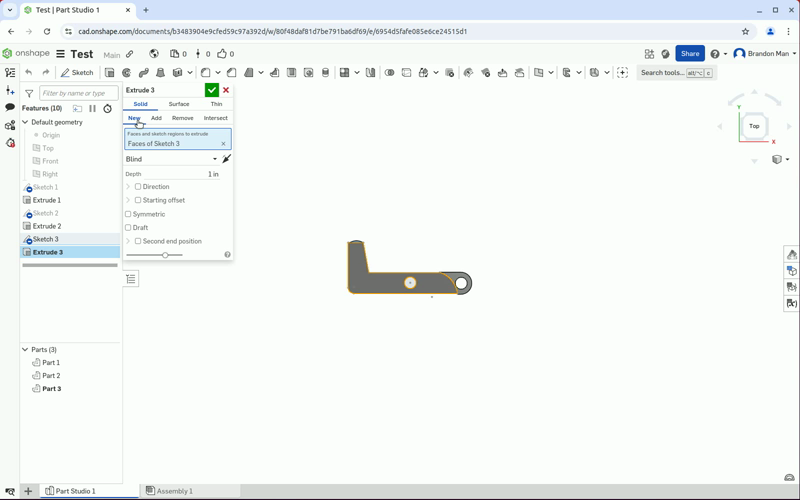
key(tab, 4)
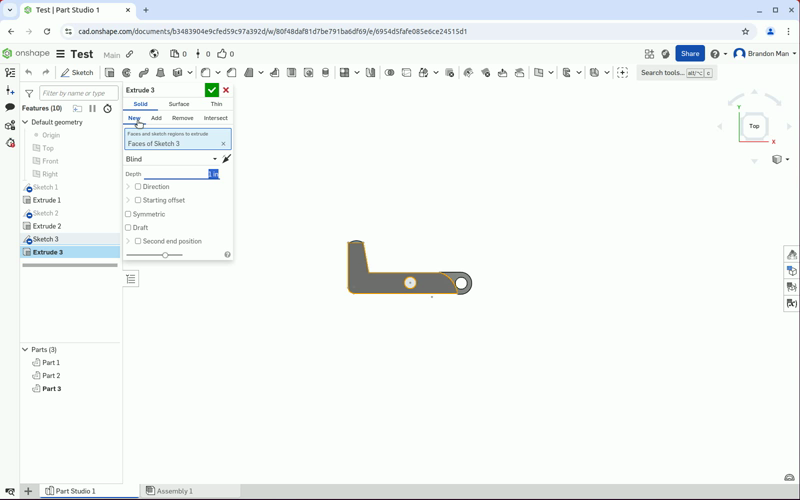
text(-0.722)
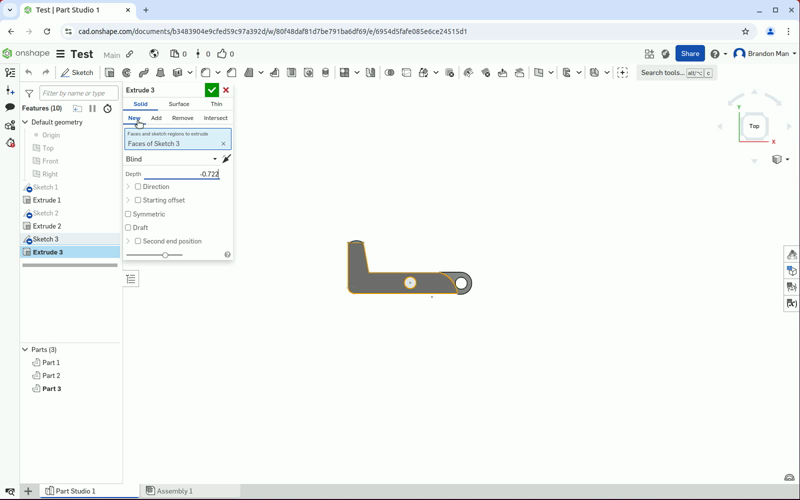
key(enter)
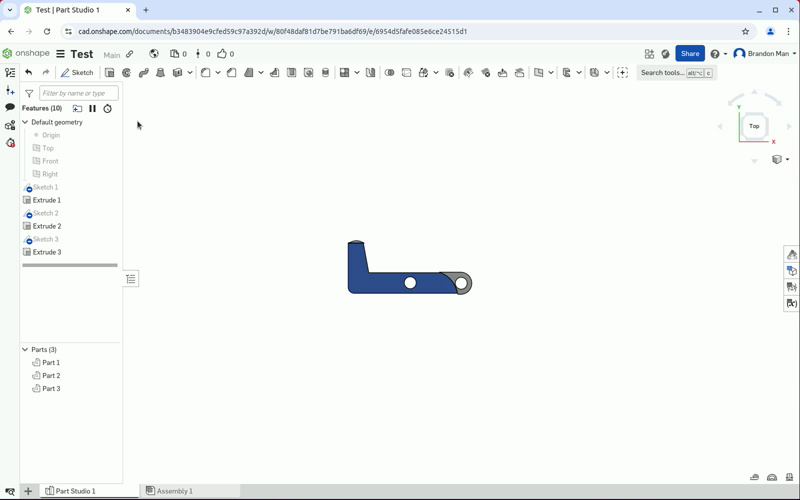
key(shift+h)
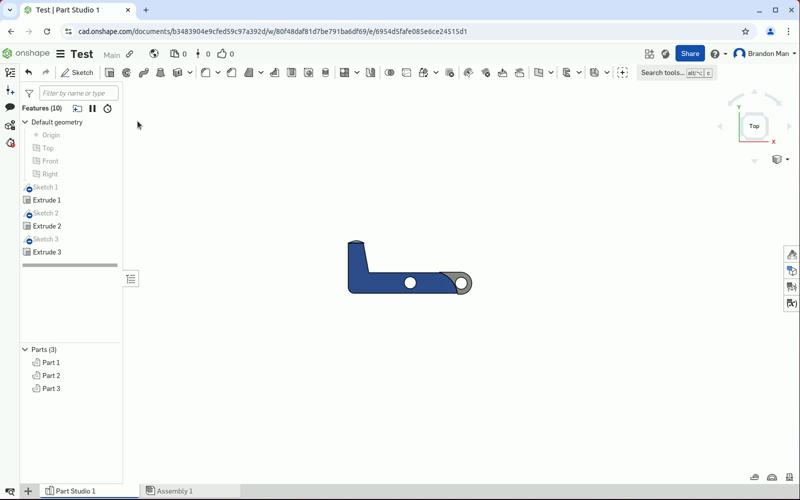
key(shift+h)
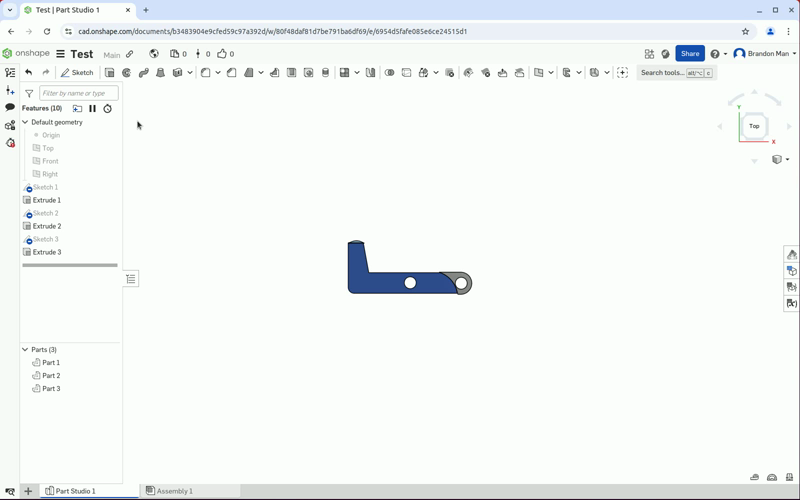
mouse_move(73, 189)
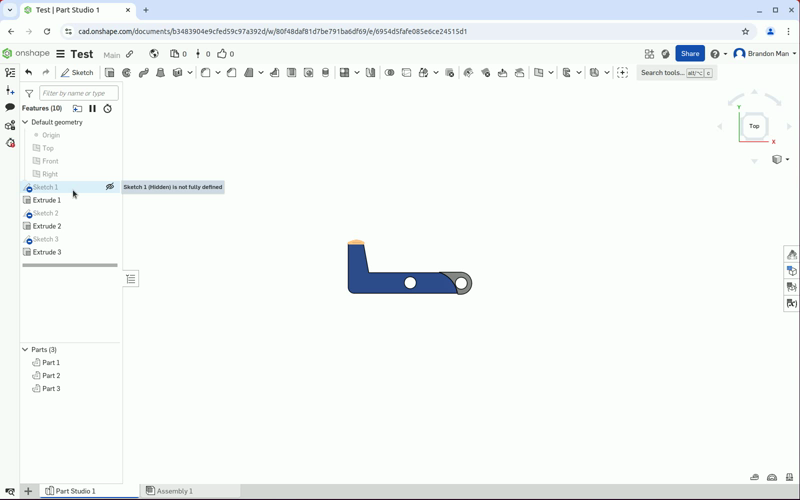
click(73, 189)
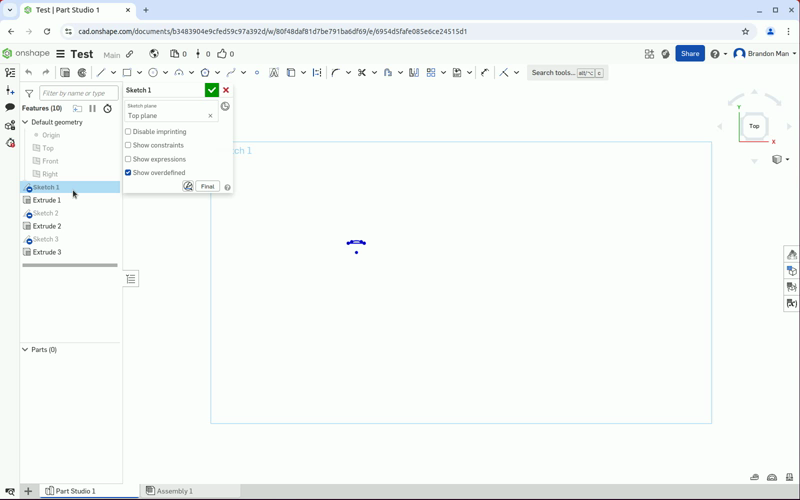
mouse_move(229, 92)
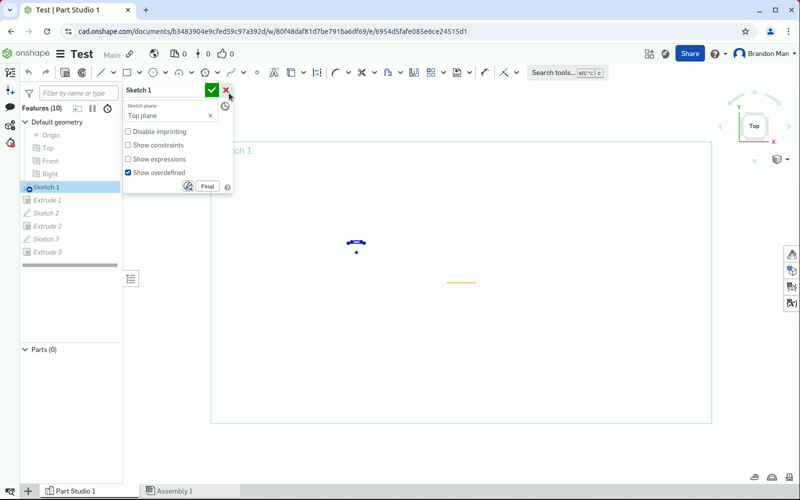
click(229, 92)
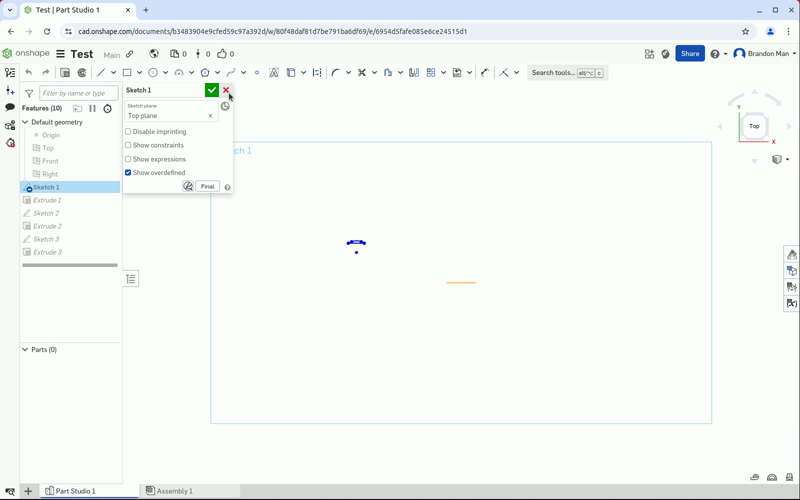
key(shift+s)
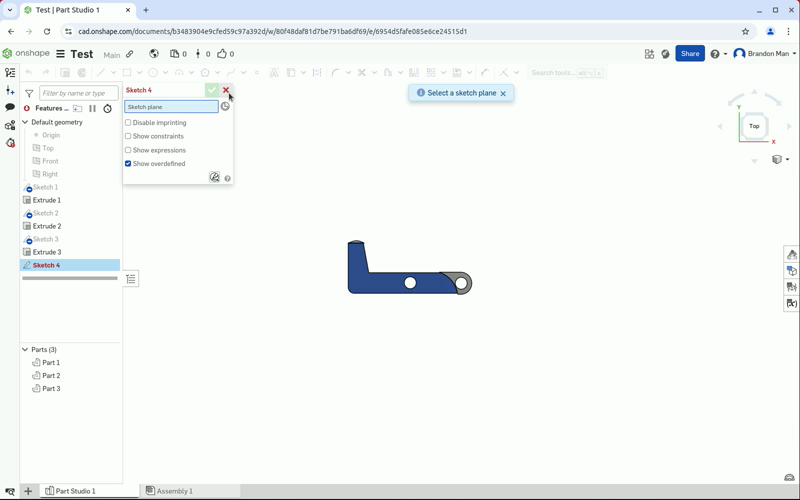
mouse_move(73, 150)
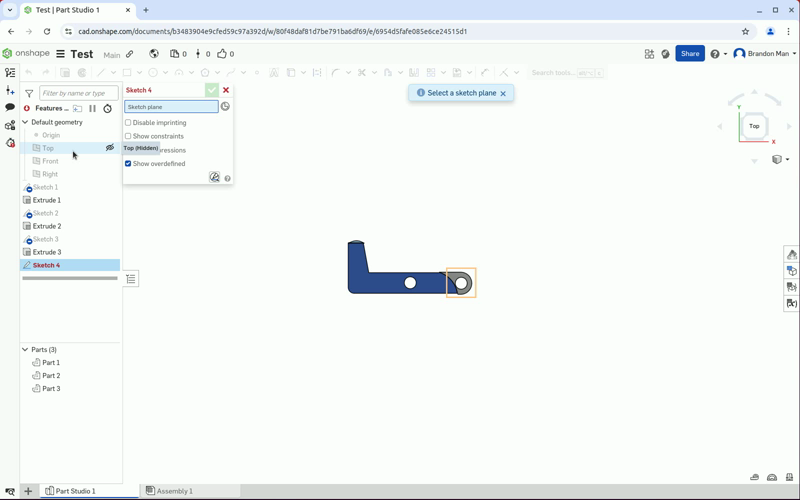
click(73, 150)
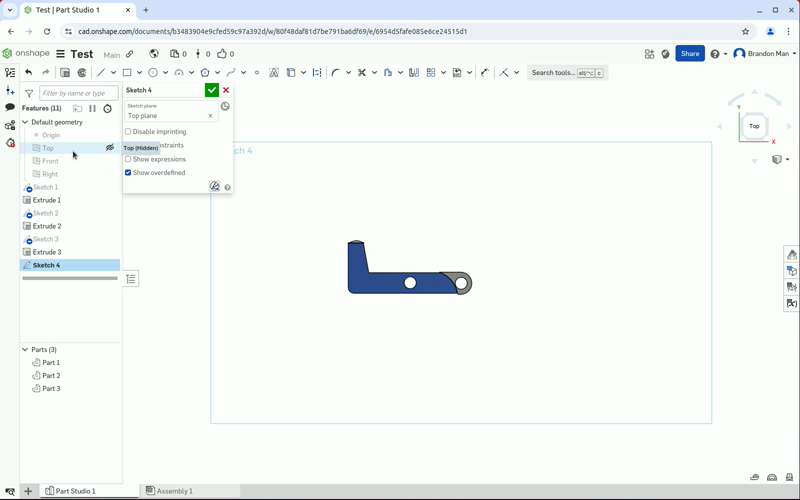
mouse_move(73, 352)
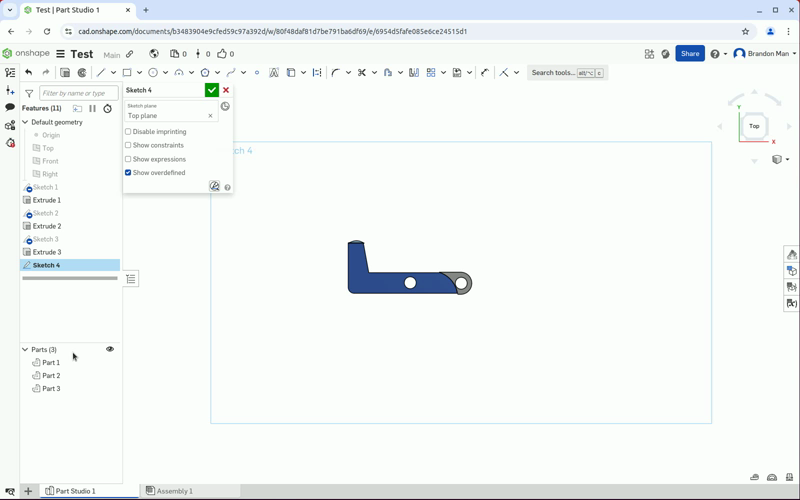
key(y)
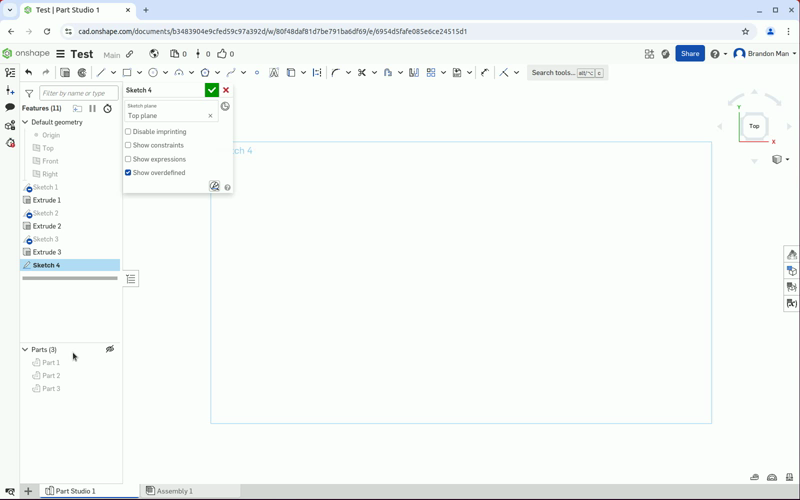
key(l)
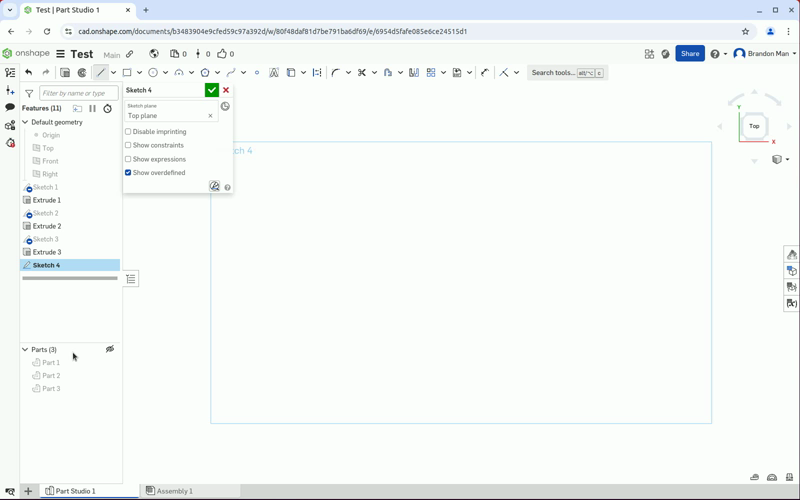
key_down(shift)
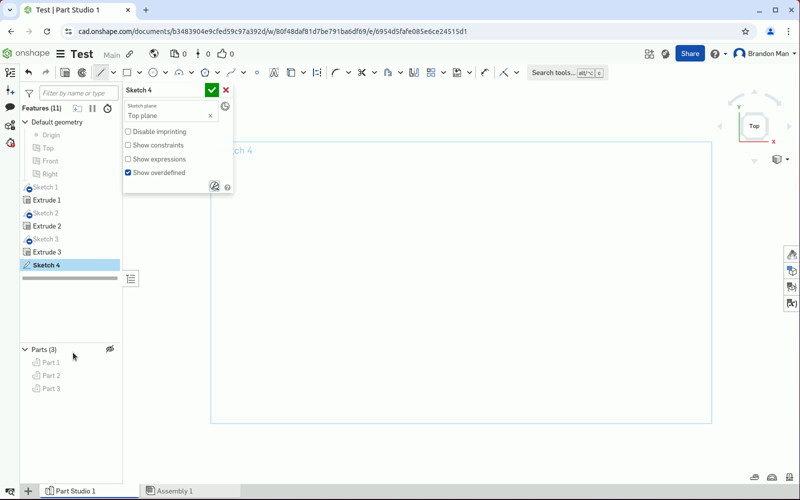
mouse_move(348, 243)
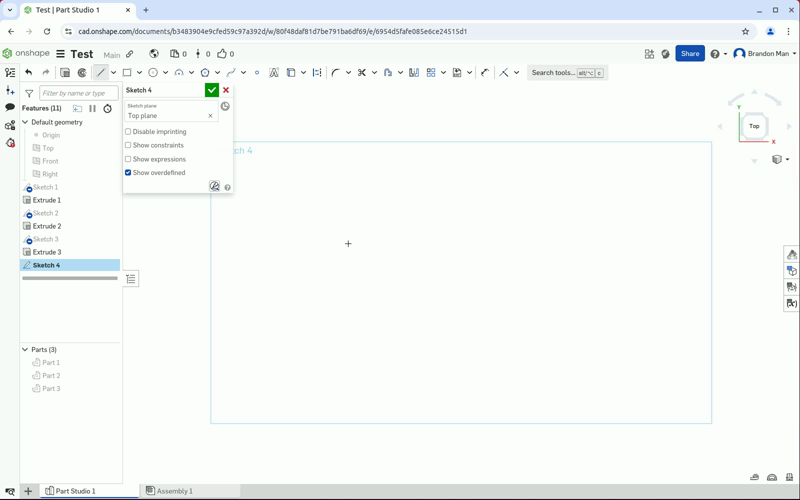
click(348, 243)
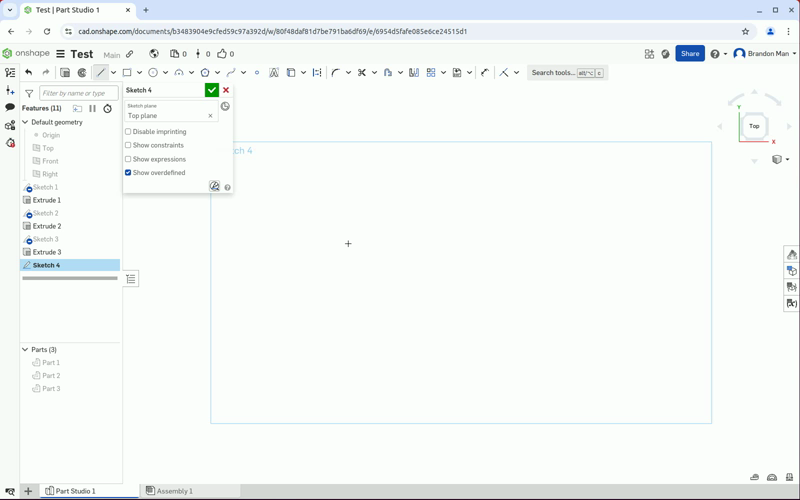
key_up(shift)
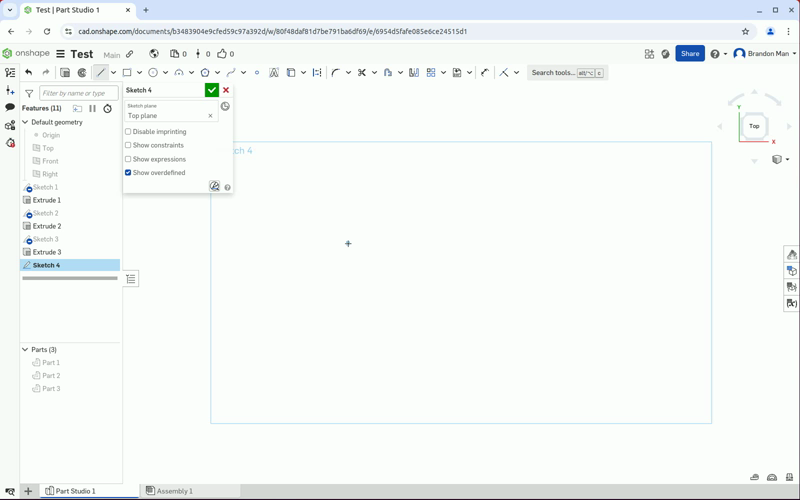
key_down(shift)
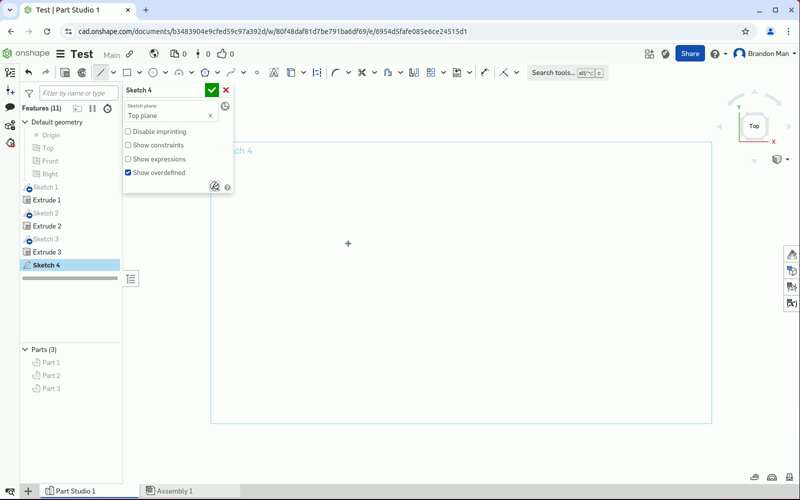
mouse_move(378, 243)
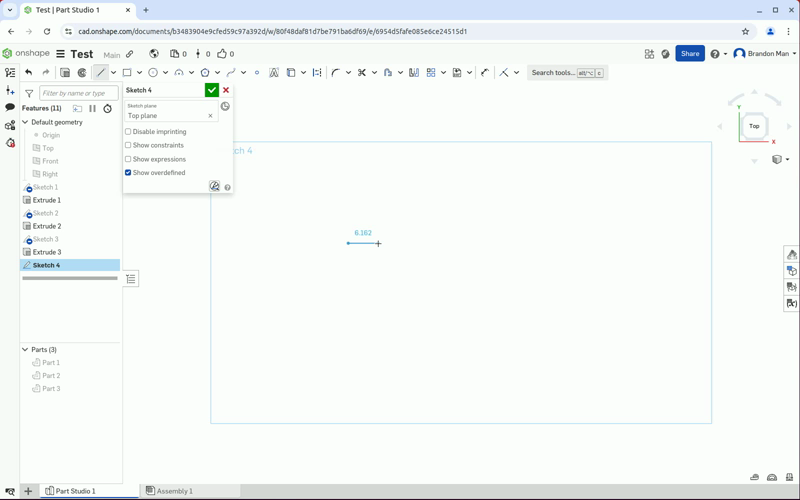
mouse_move(364, 243)
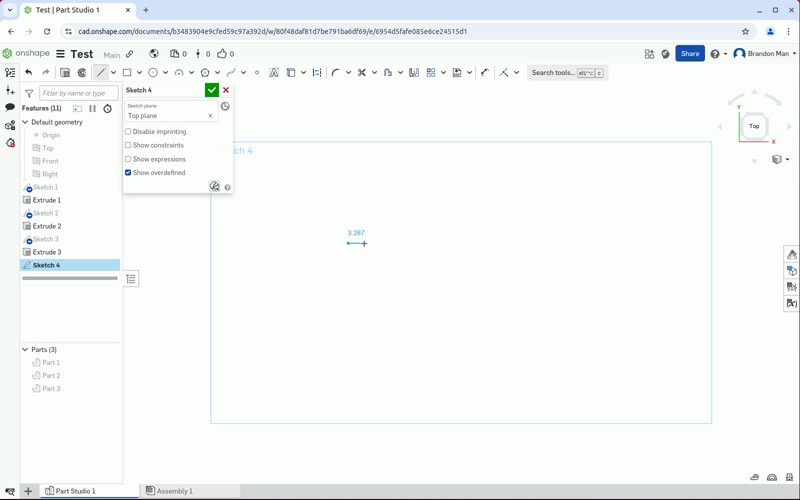
click(364, 243)
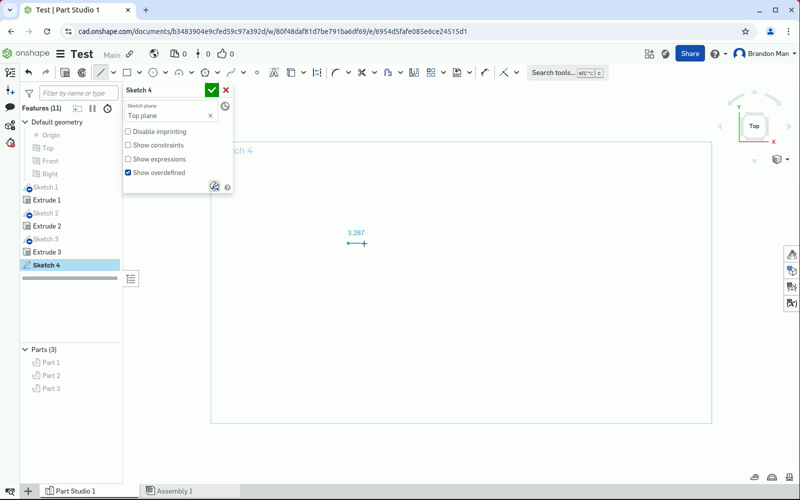
key_up(shift)
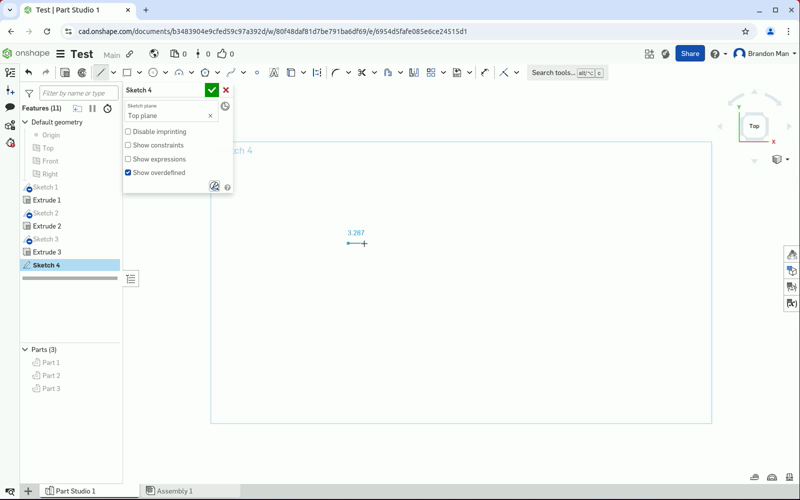
key_down(shift)
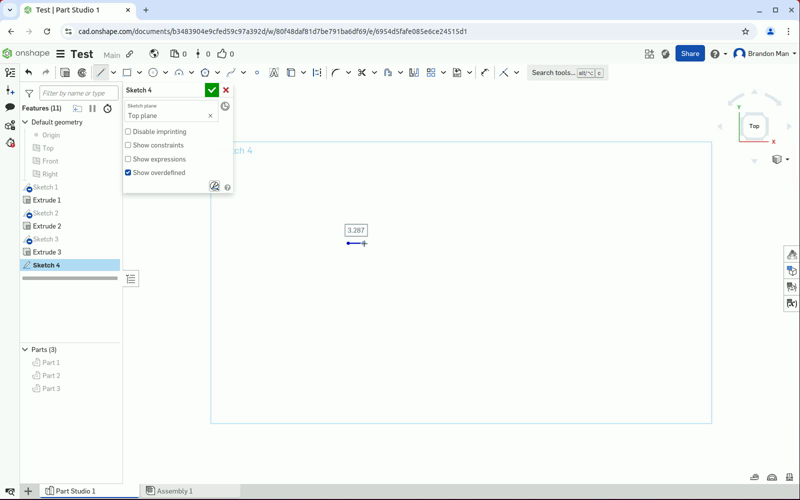
mouse_move(394, 243)
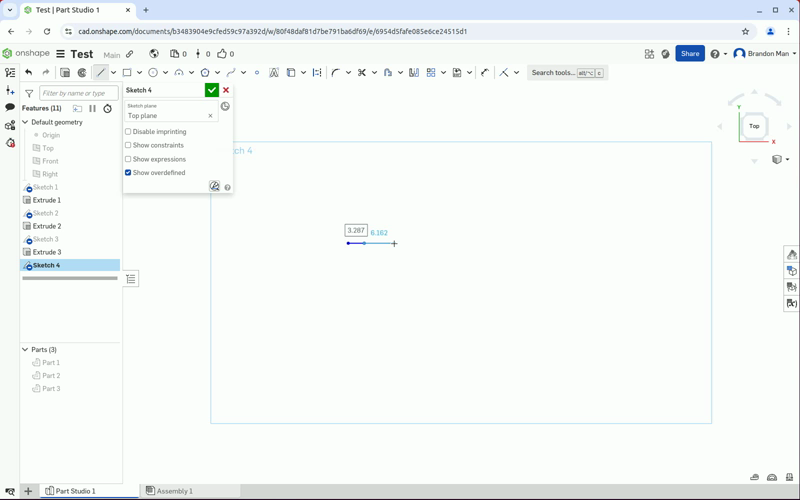
mouse_move(361, 241)
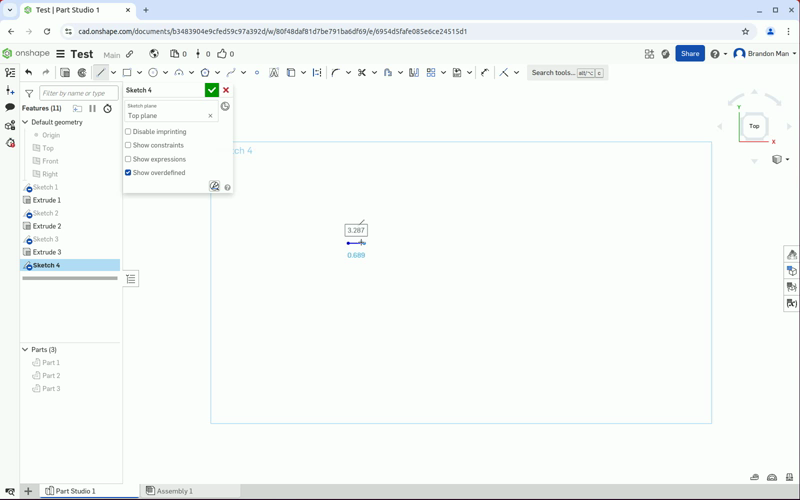
scroll(6)
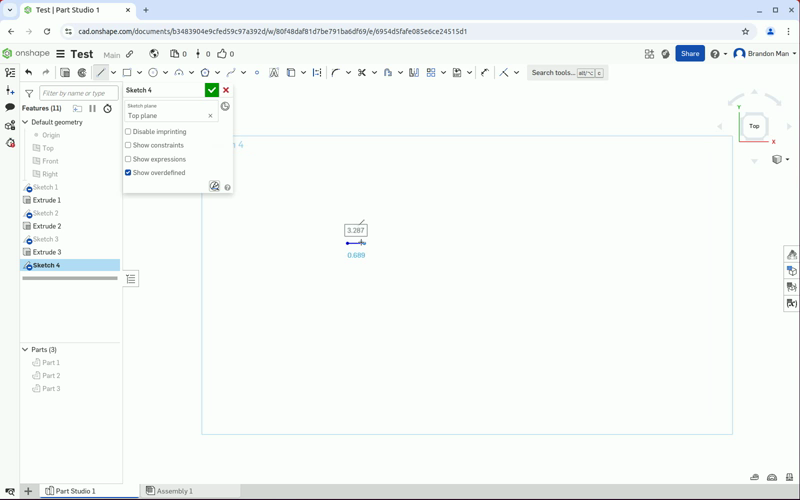
scroll(6)
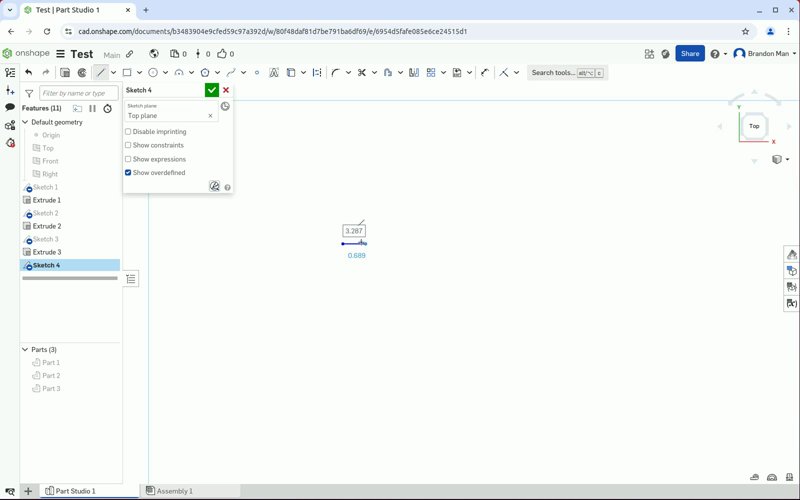
scroll(6)
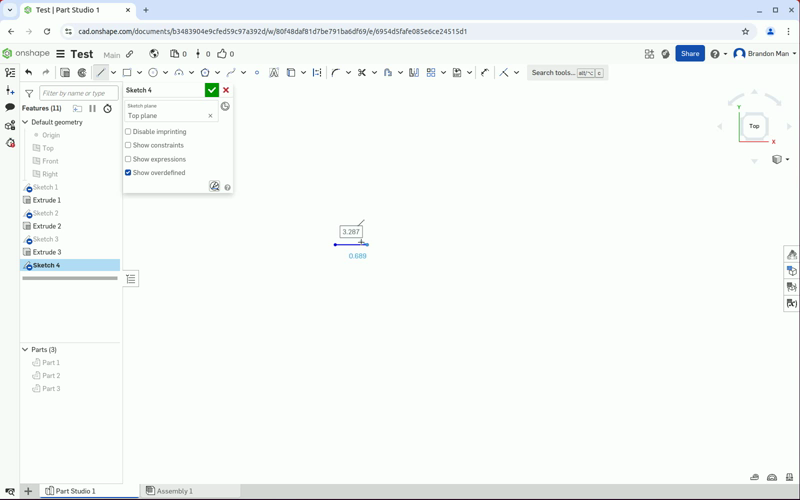
scroll(6)
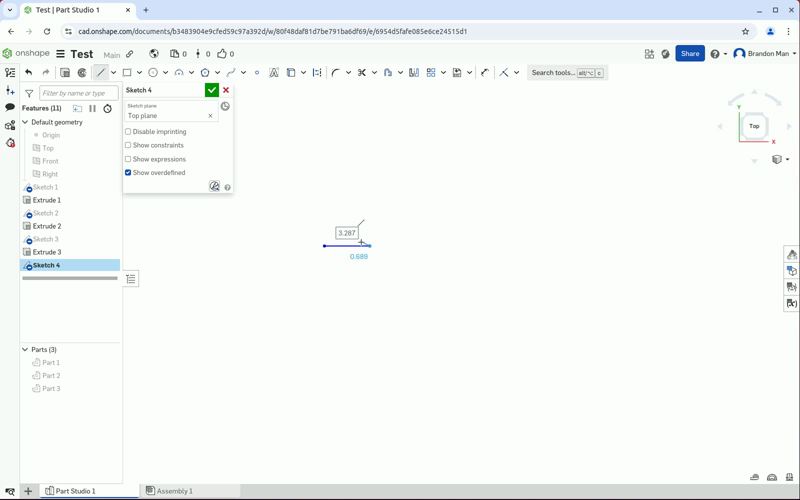
scroll(6)
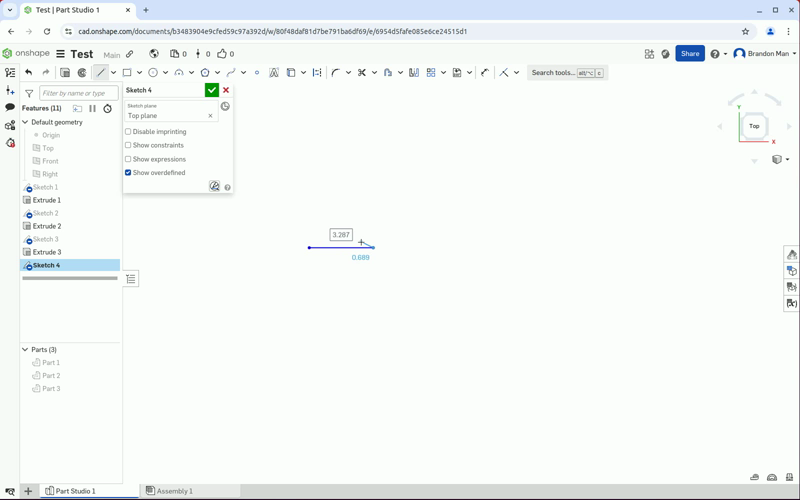
scroll(6)
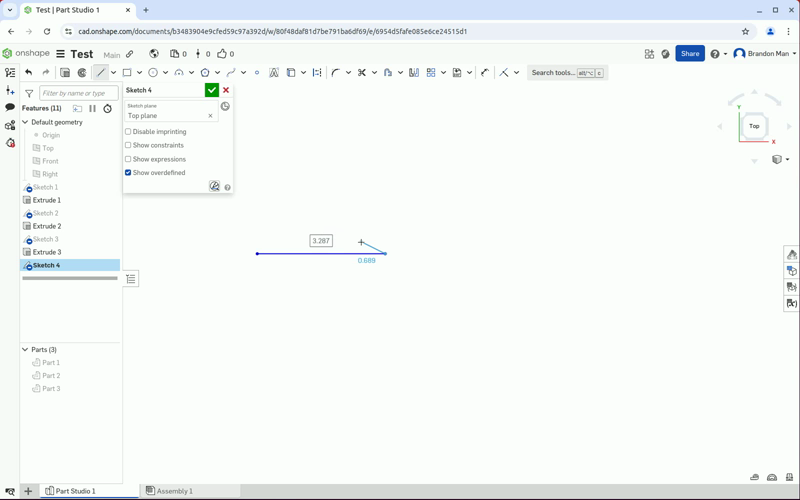
scroll(6)
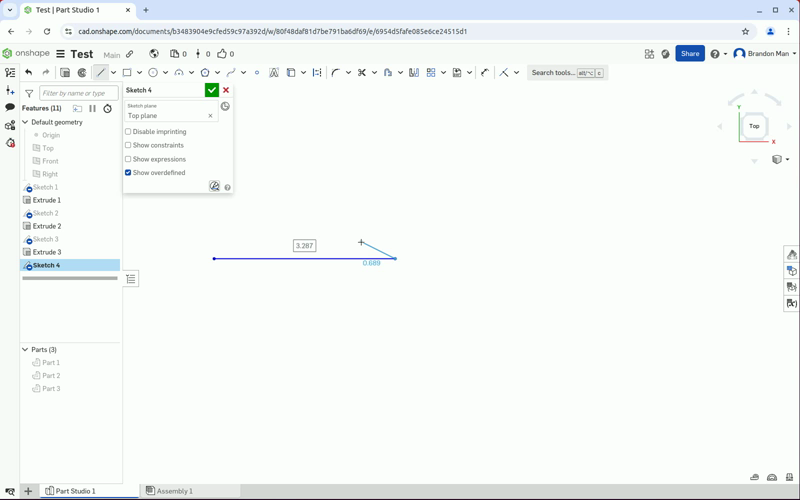
click(361, 241)
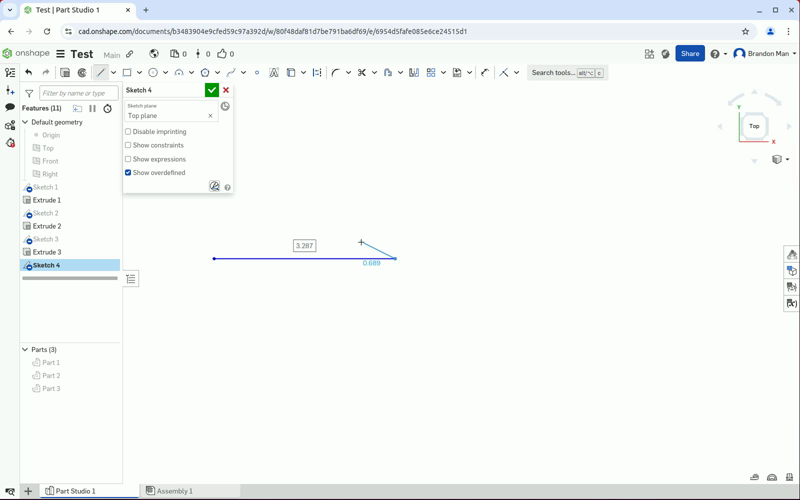
scroll(-6)
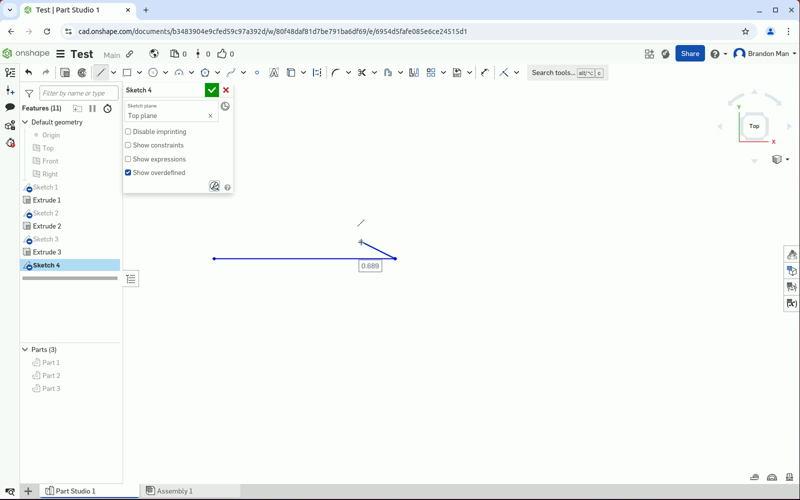
scroll(-6)
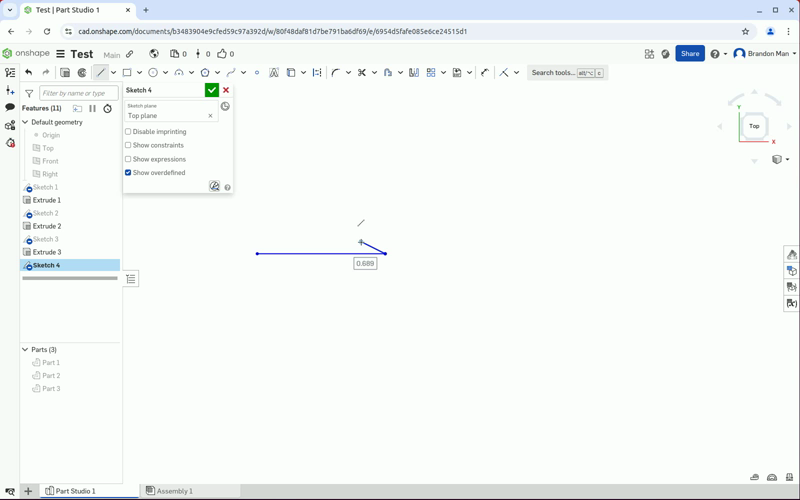
scroll(-6)
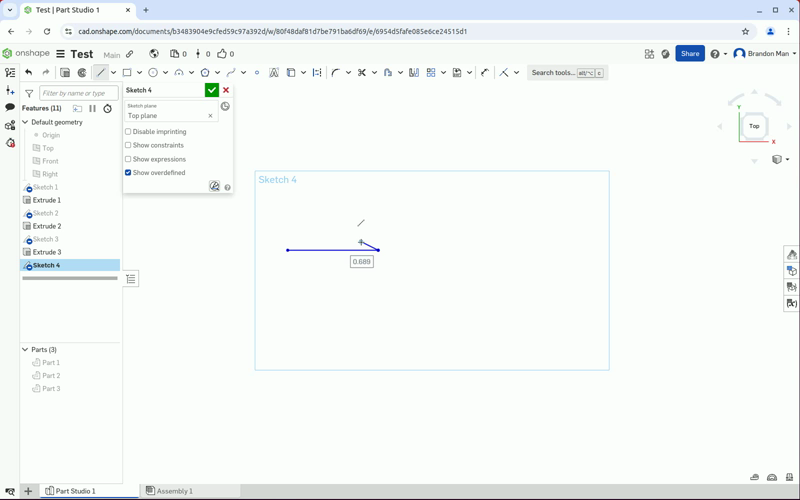
scroll(-6)
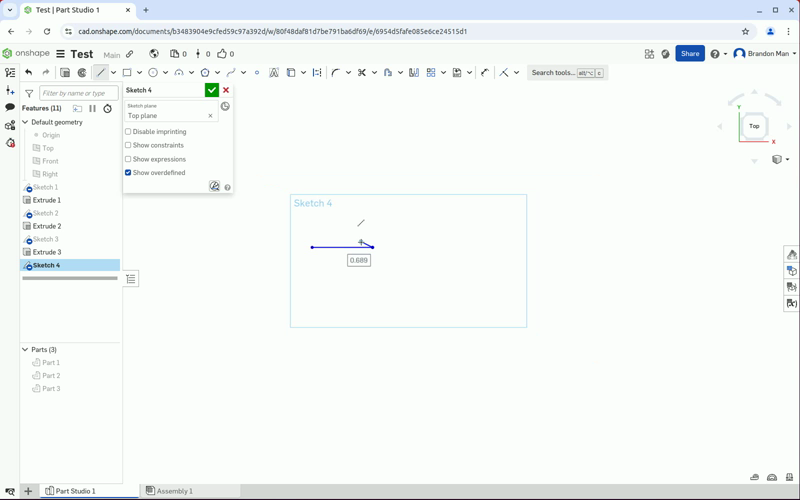
scroll(-6)
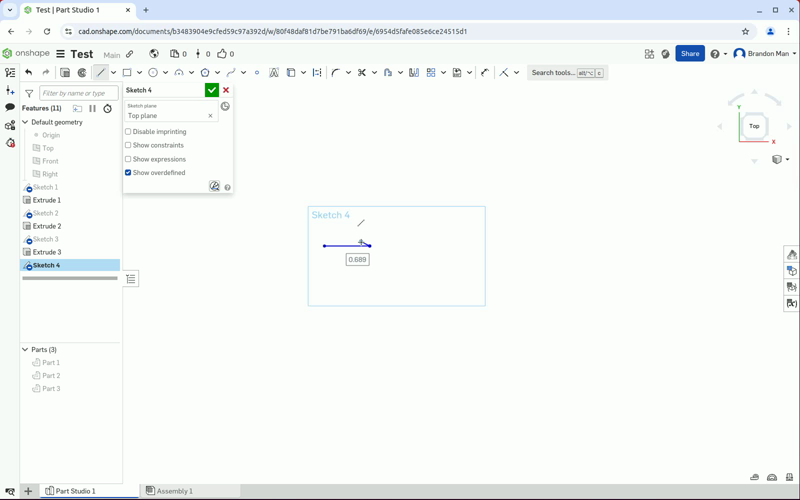
scroll(-6)
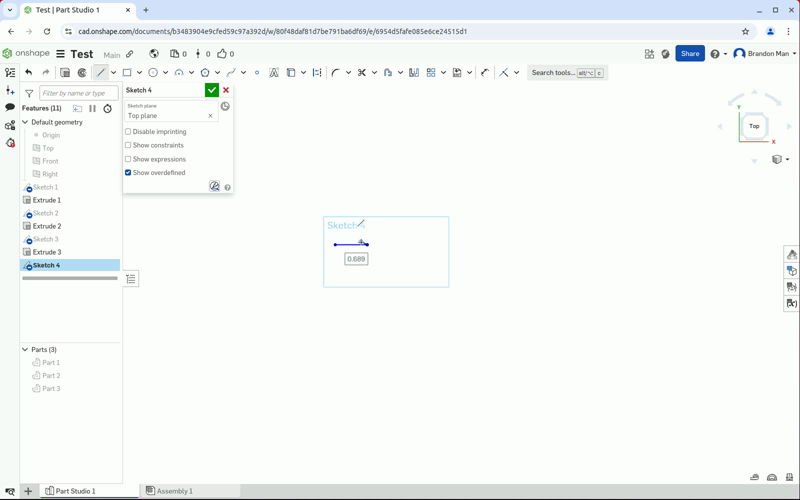
scroll(-6)
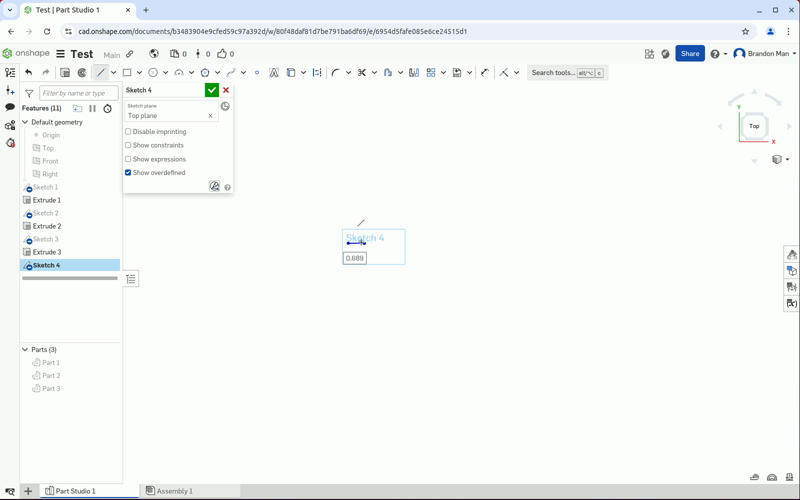
key_up(shift)
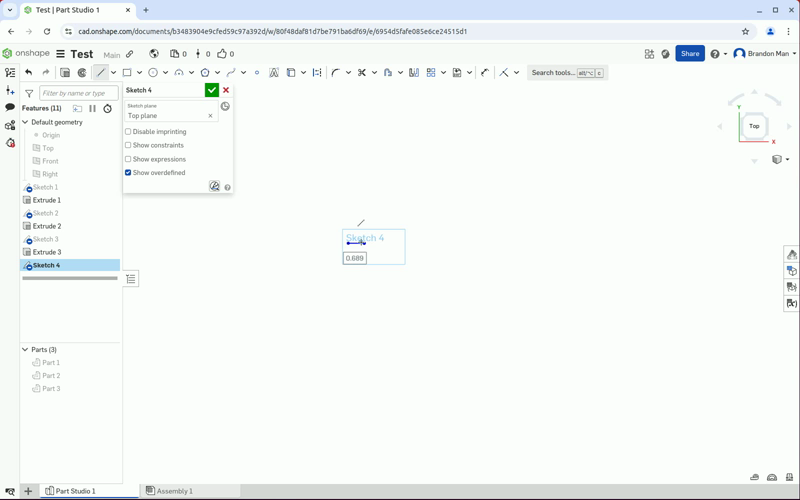
key(esc)
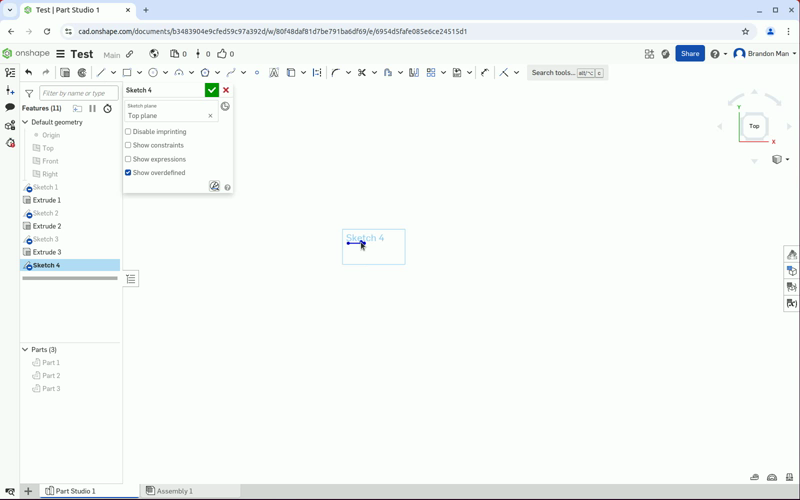
key(a)
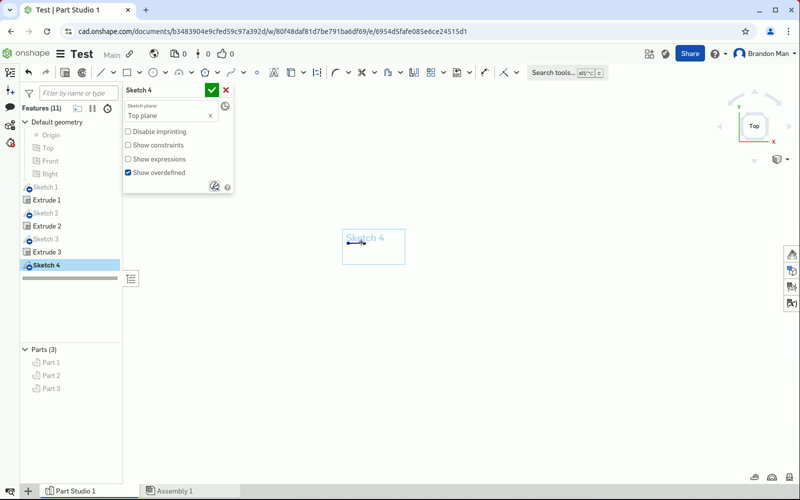
mouse_move(361, 241)
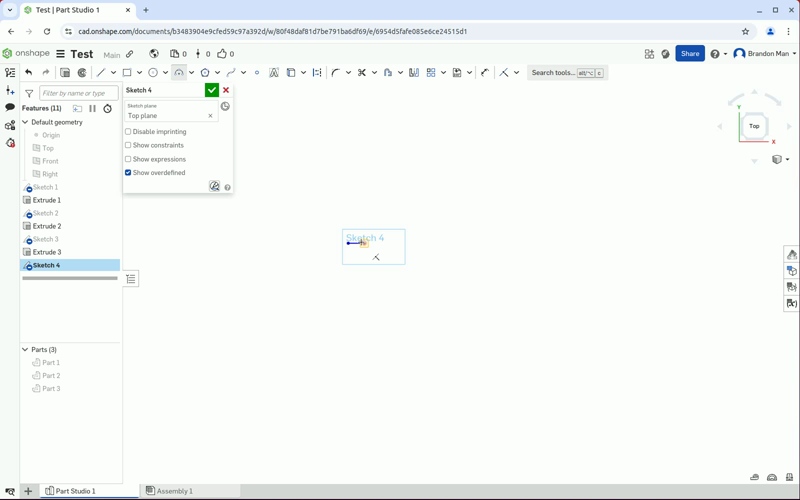
scroll(6)
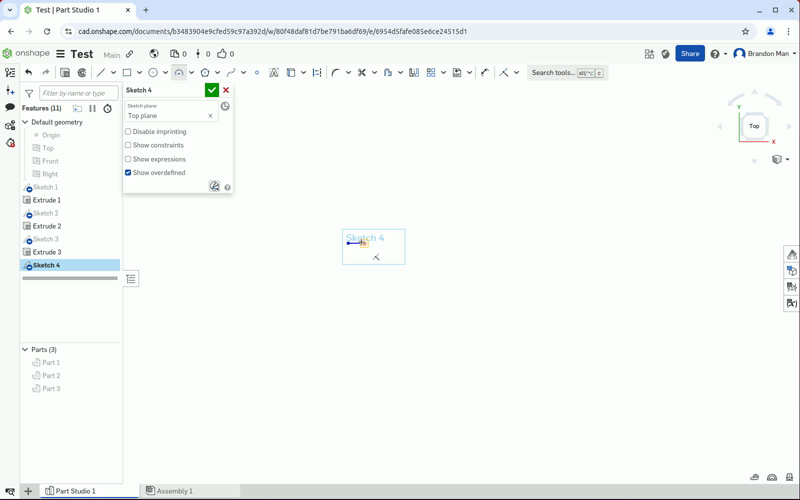
scroll(6)
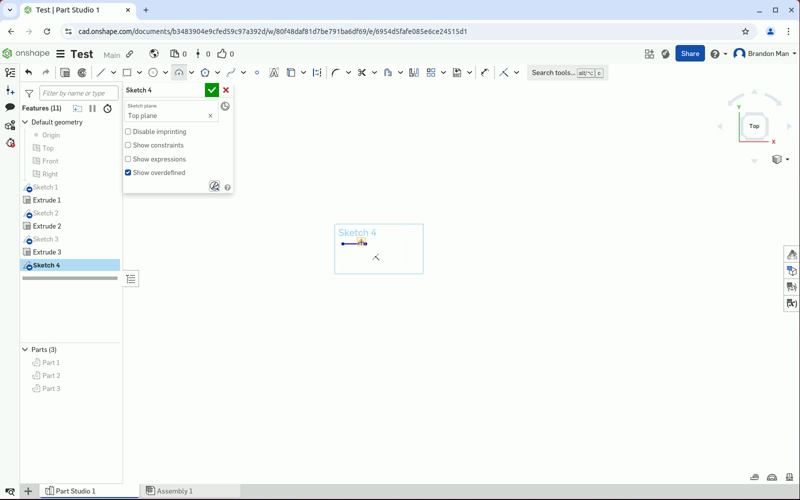
scroll(6)
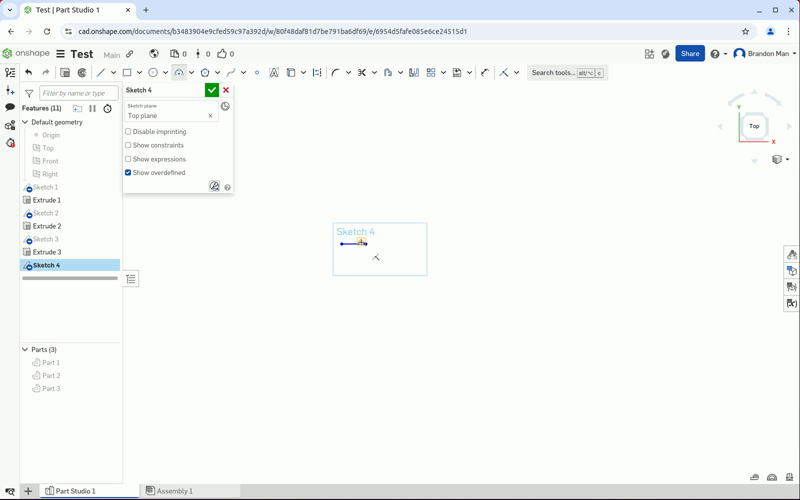
scroll(6)
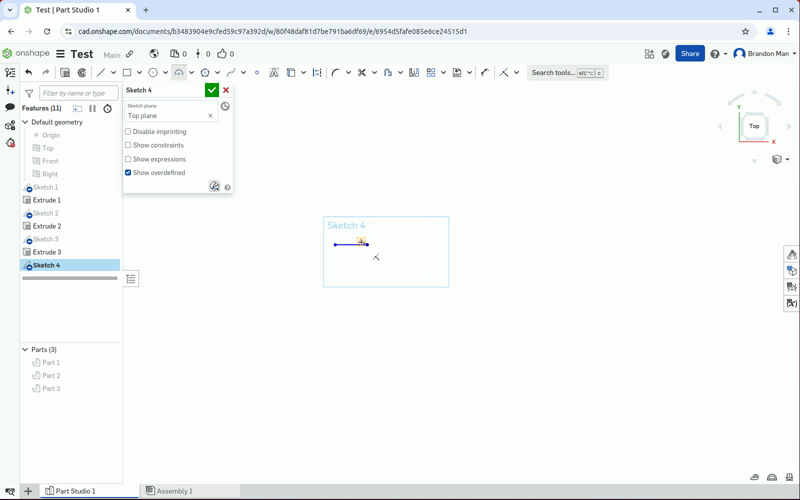
scroll(6)
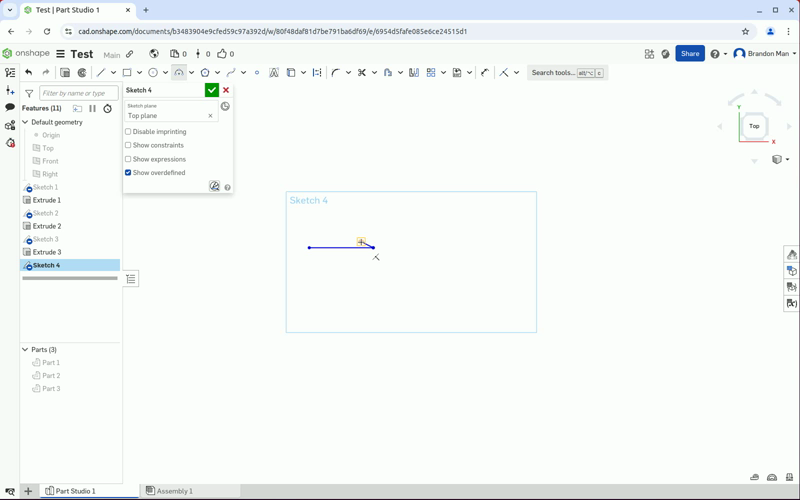
scroll(6)
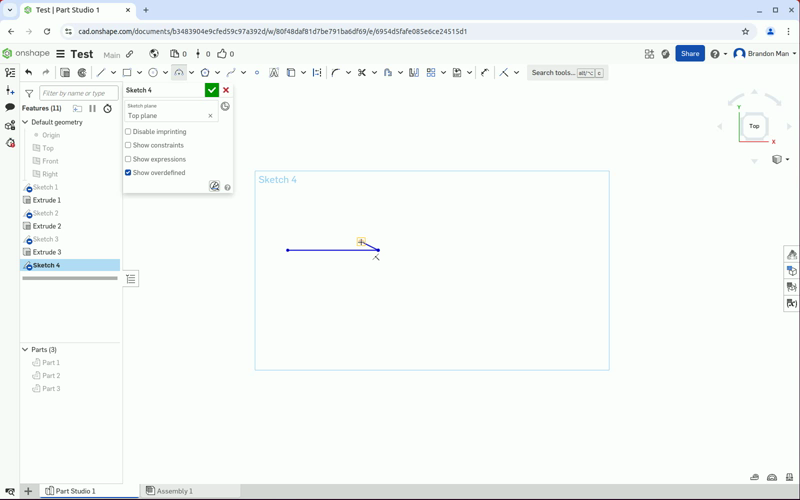
scroll(6)
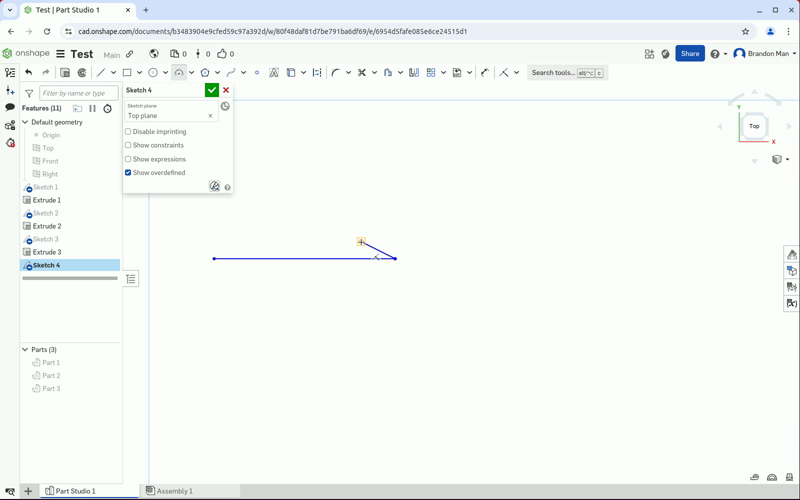
click(361, 241)
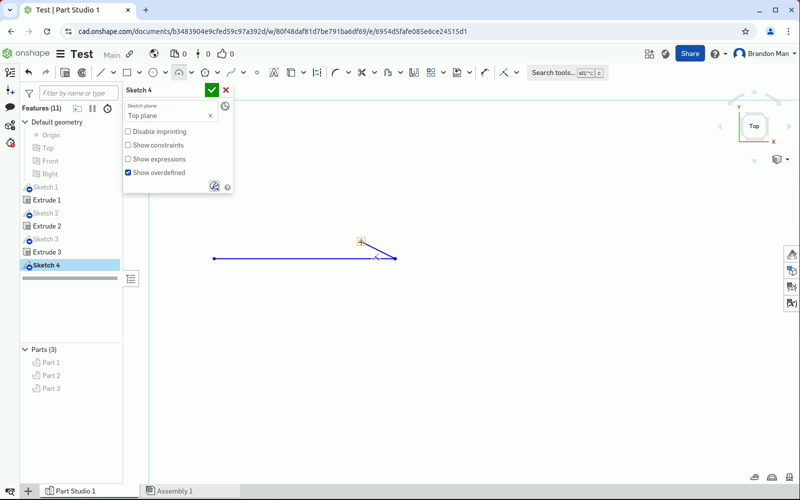
scroll(-6)
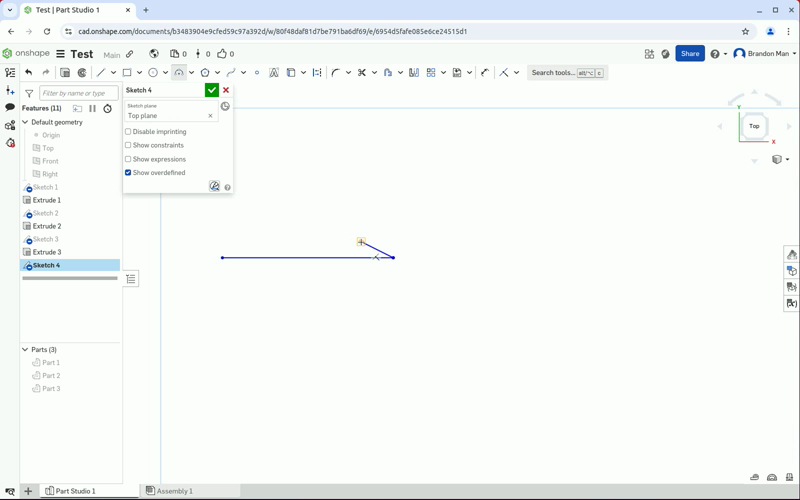
scroll(-6)
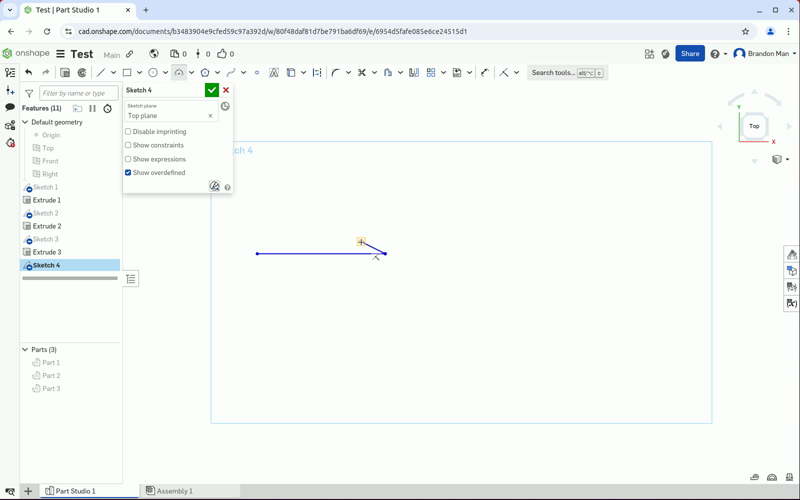
scroll(-6)
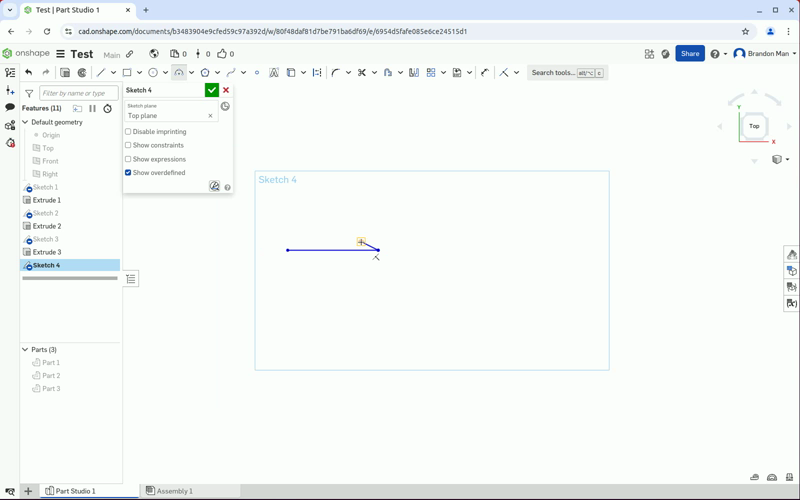
scroll(-6)
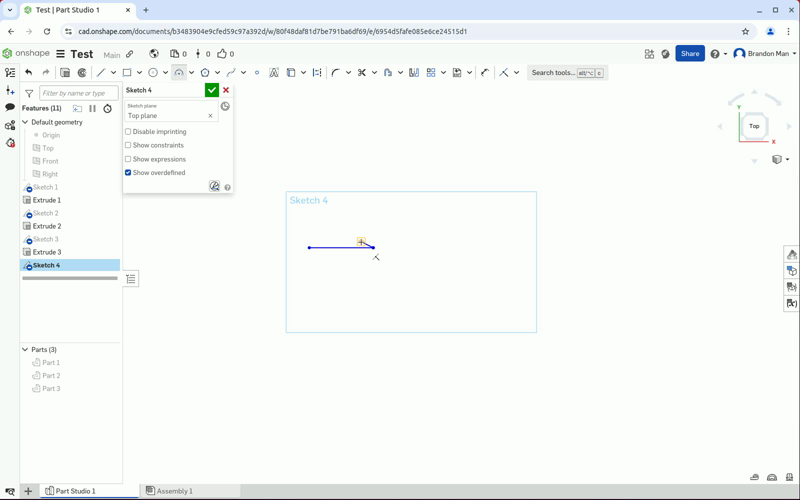
scroll(-6)
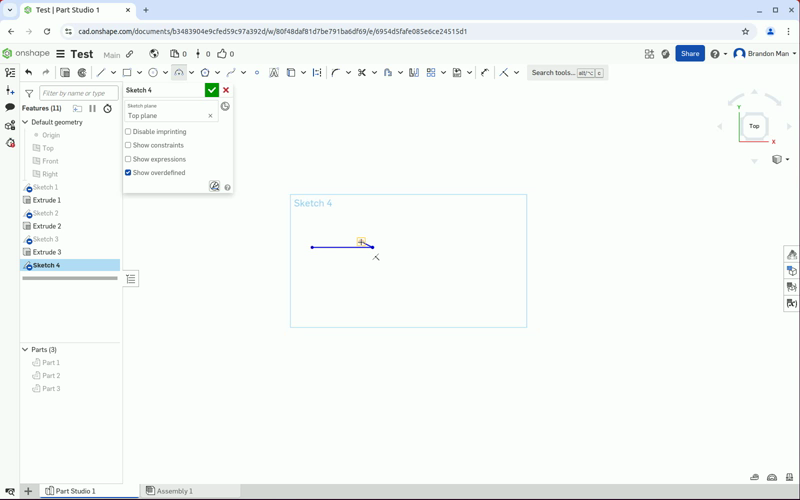
scroll(-6)
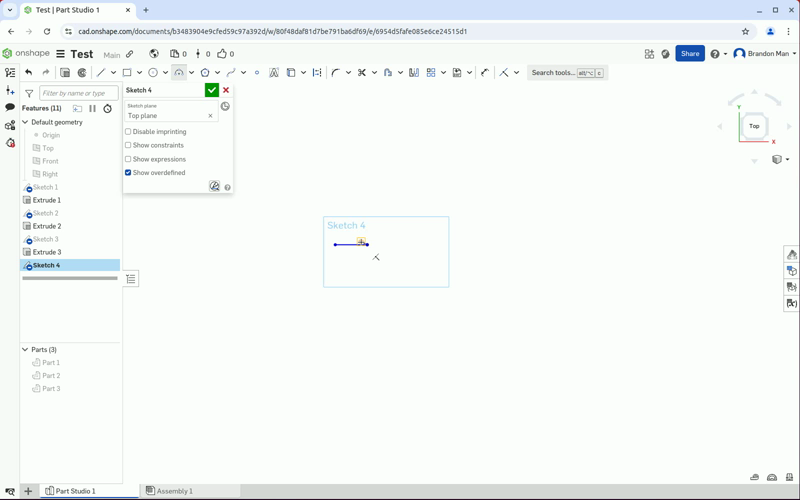
scroll(-6)
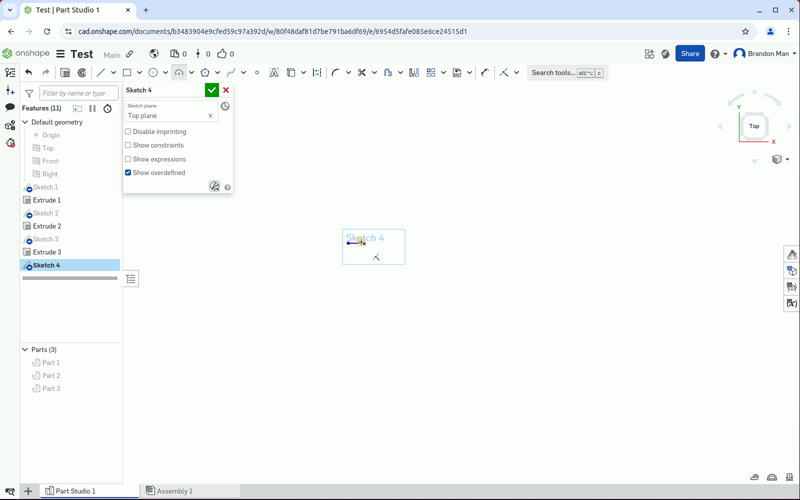
key_down(shift)
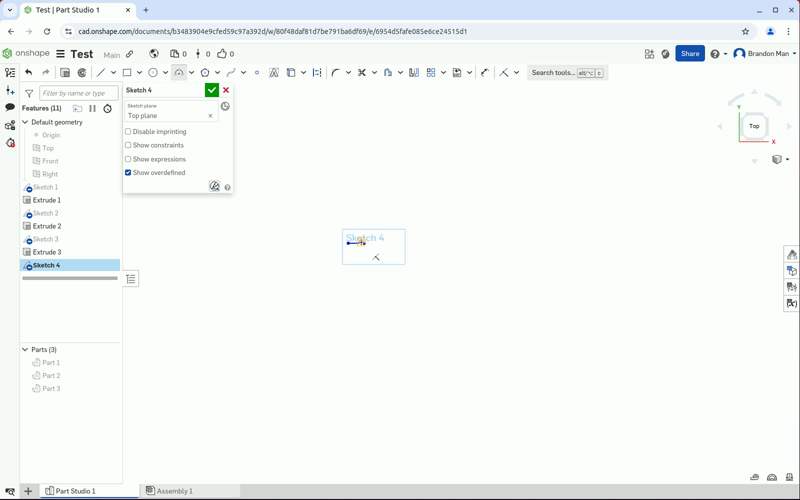
mouse_move(351, 241)
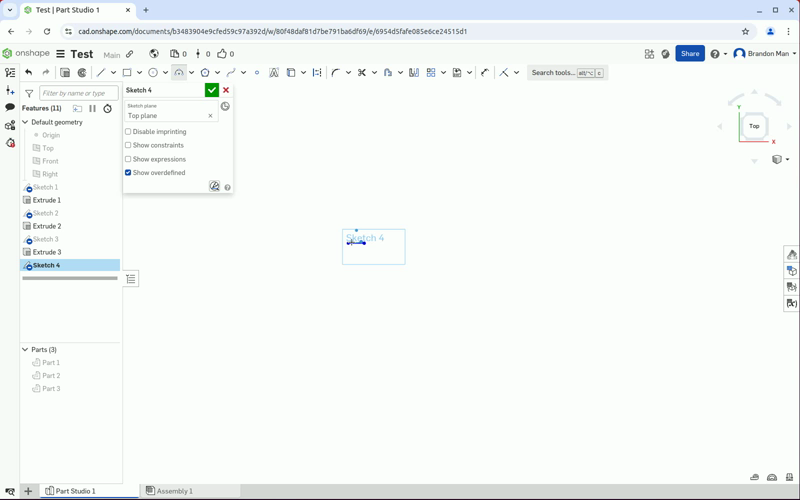
scroll(6)
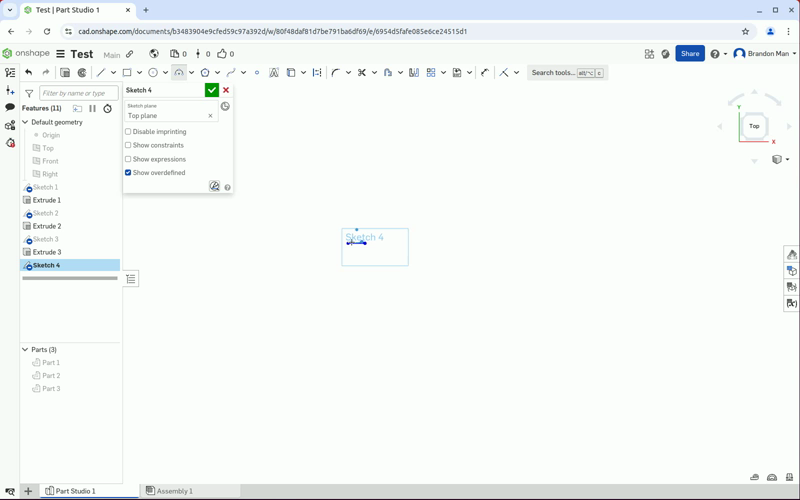
scroll(6)
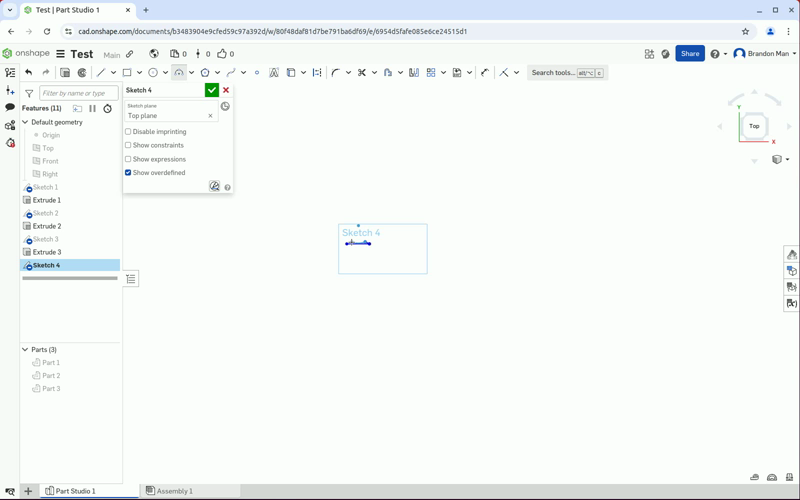
scroll(6)
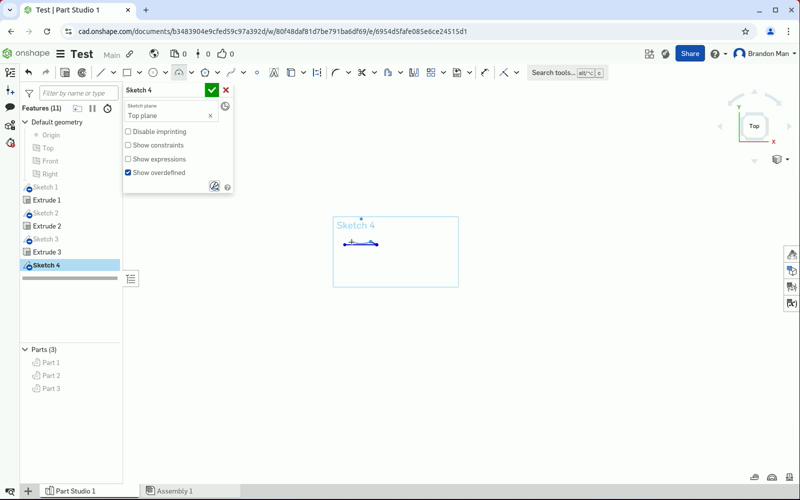
scroll(6)
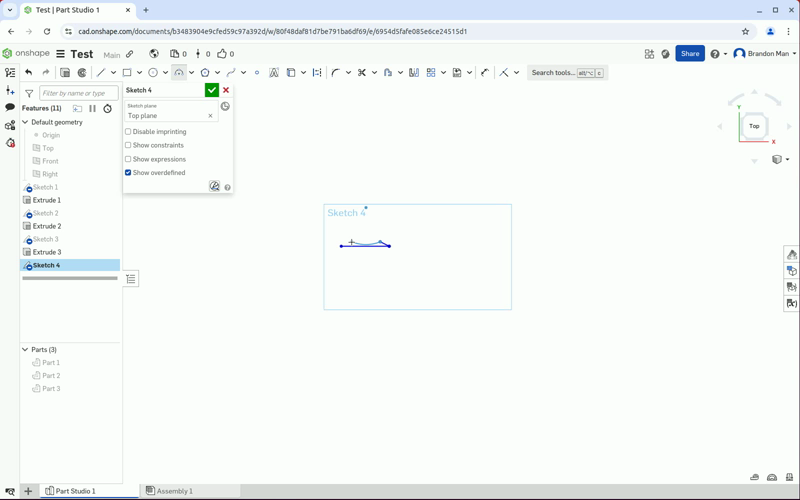
scroll(6)
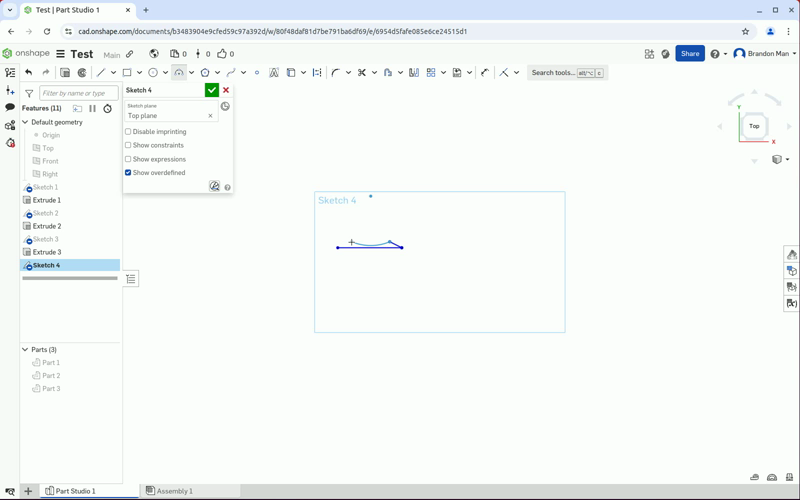
scroll(6)
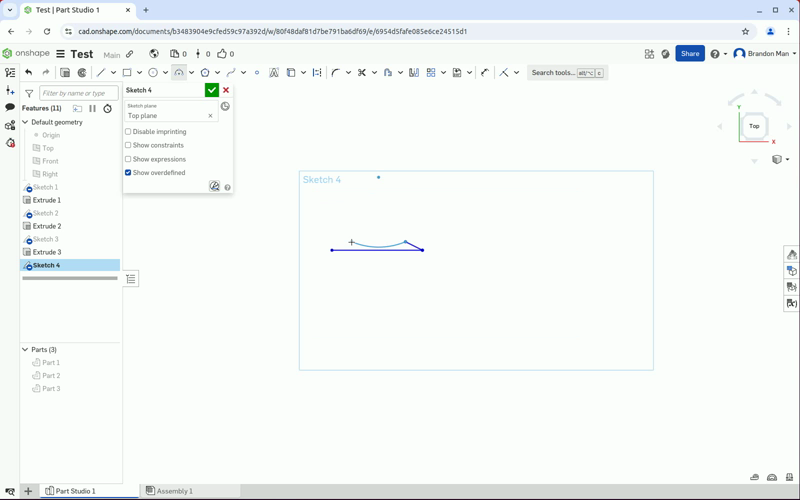
scroll(6)
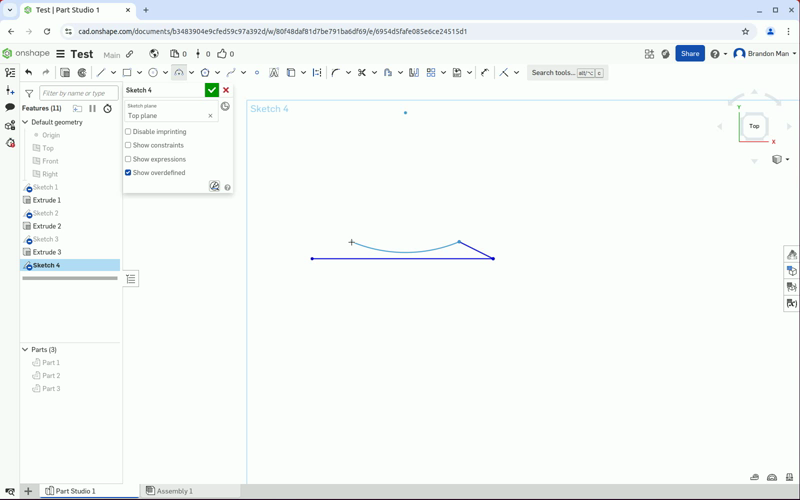
click(351, 241)
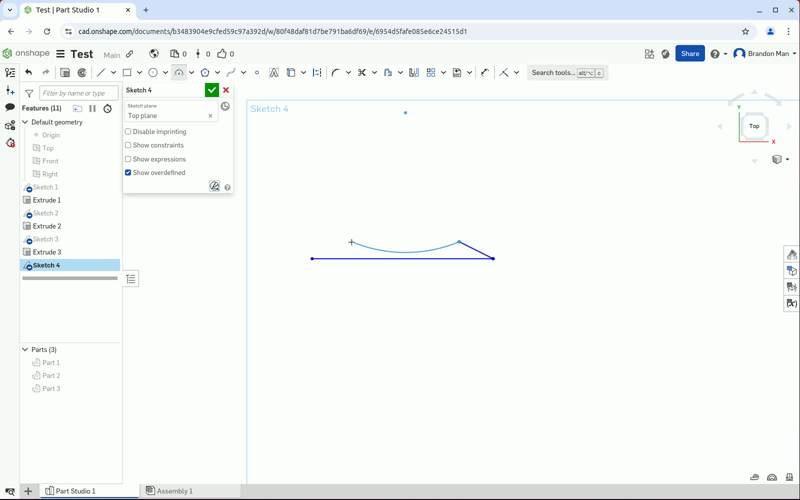
scroll(-6)
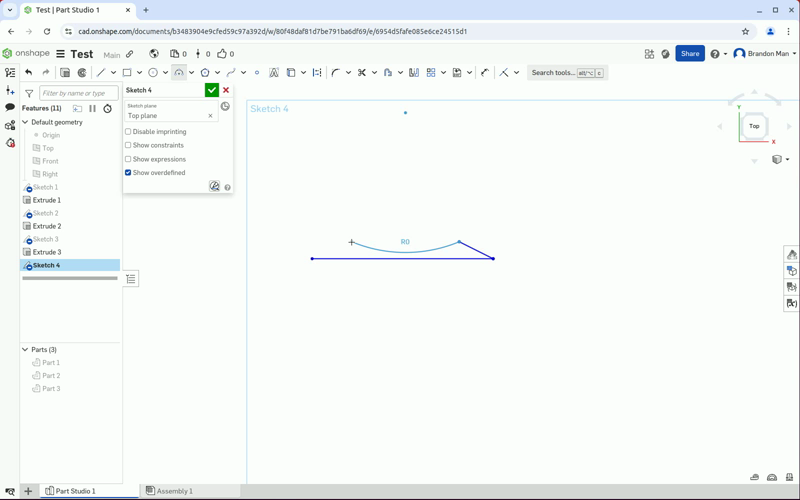
scroll(-6)
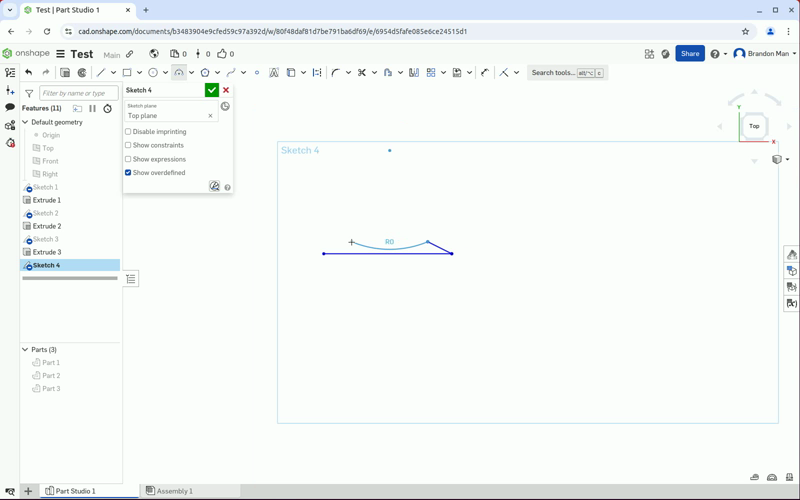
scroll(-6)
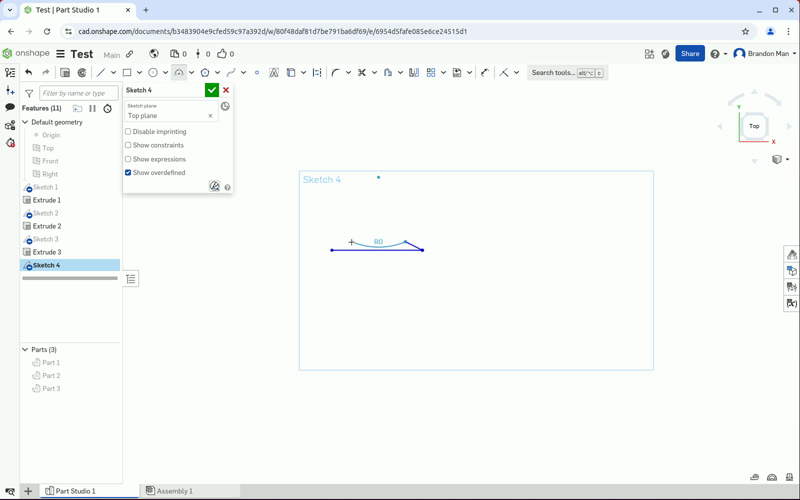
scroll(-6)
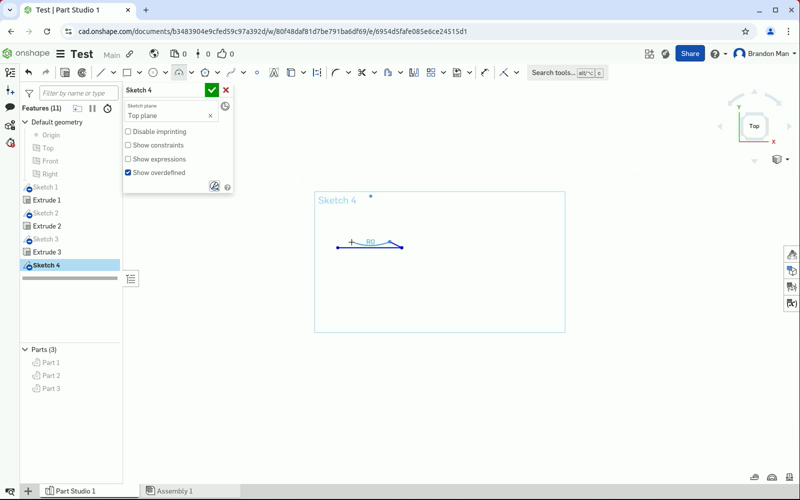
scroll(-6)
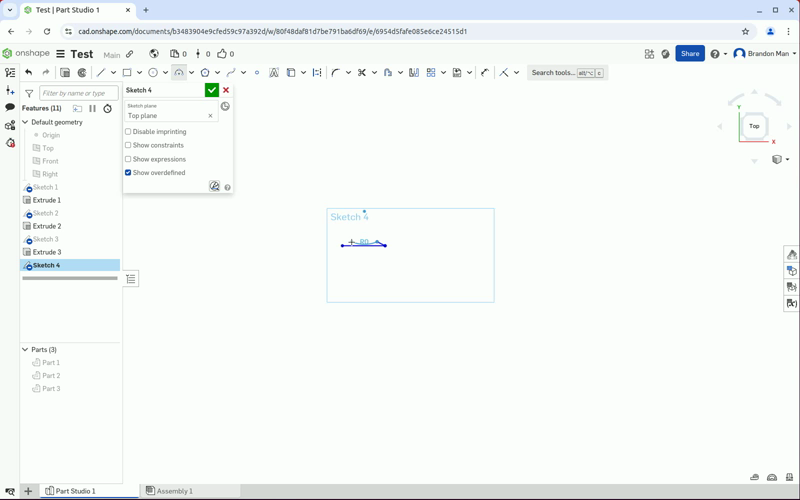
scroll(-6)
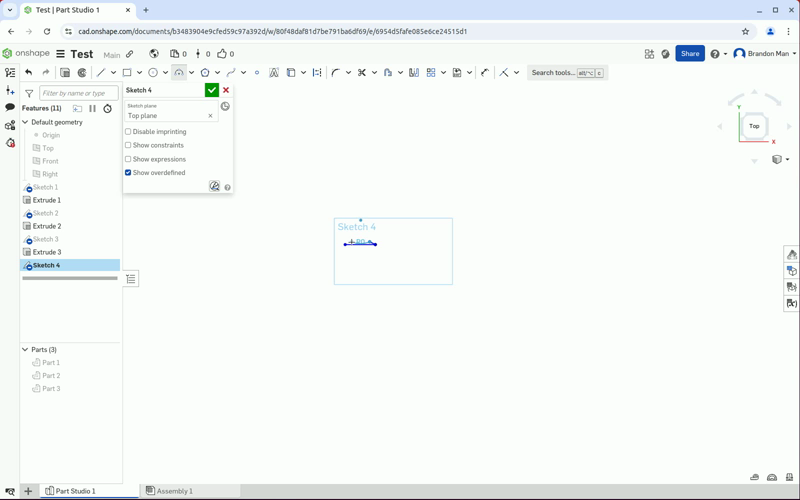
scroll(-6)
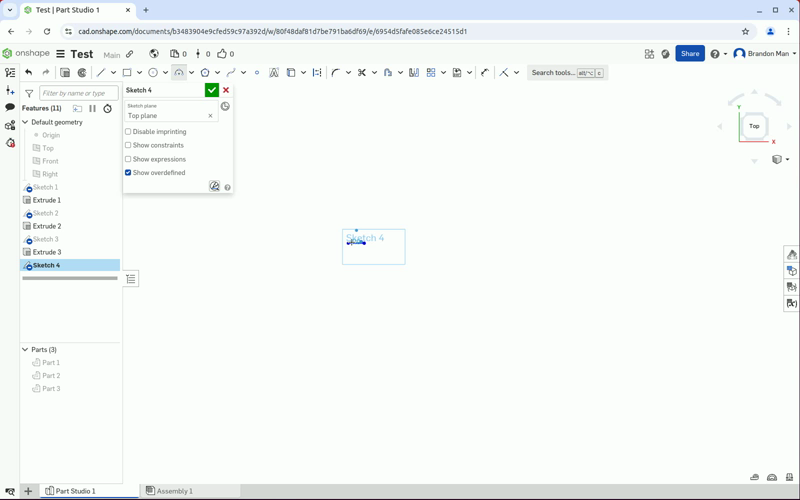
mouse_move(356, 240)
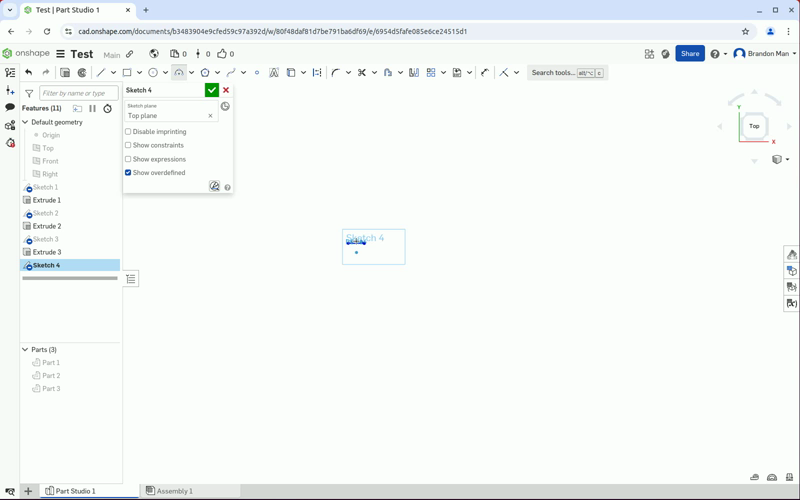
click(356, 240)
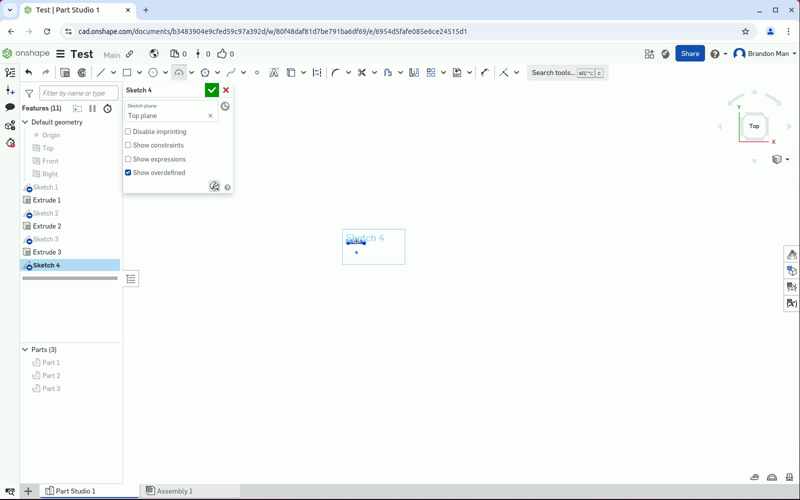
key_up(shift)
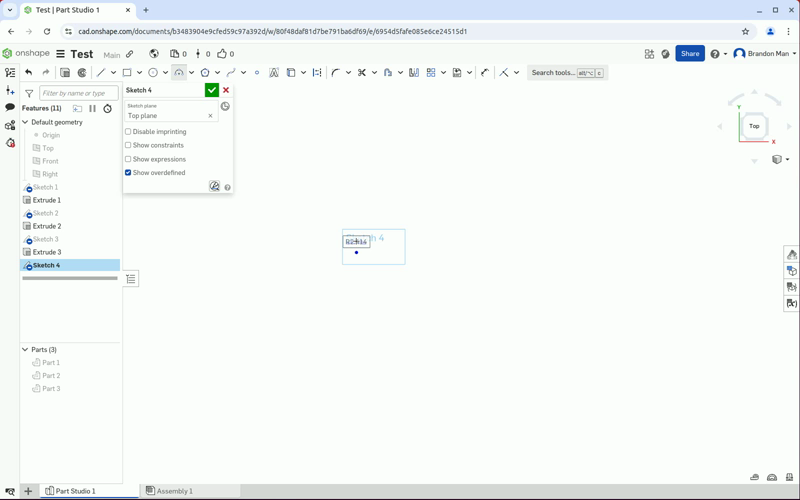
key(esc)
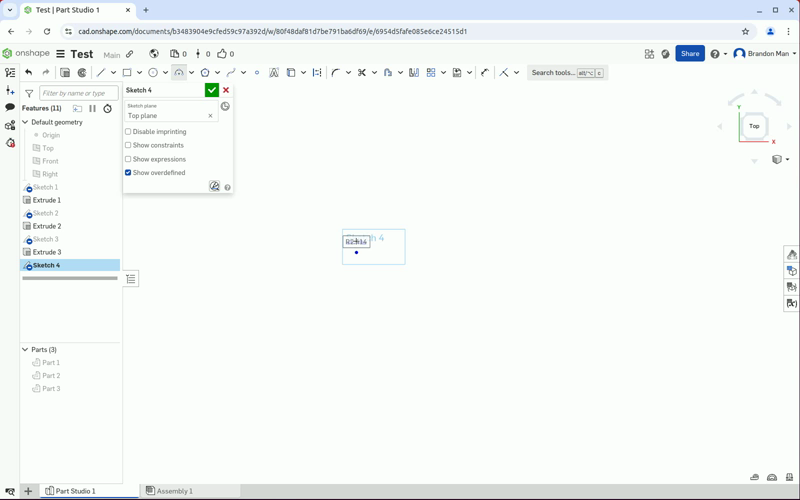
key(l)
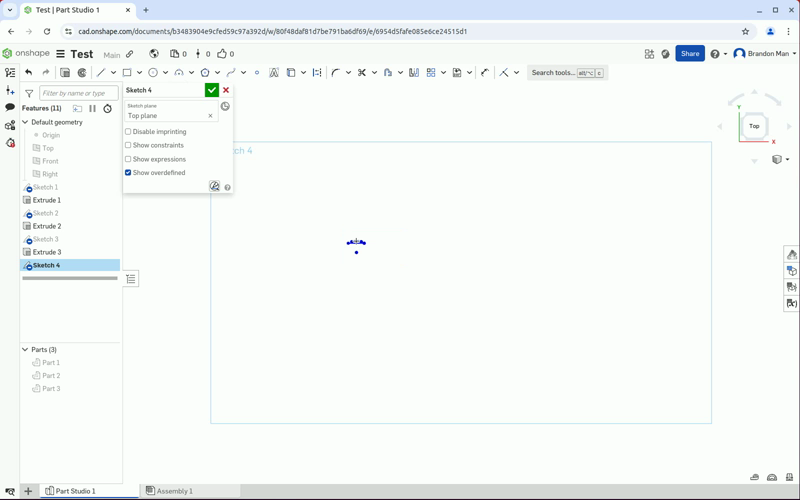
mouse_move(351, 241)
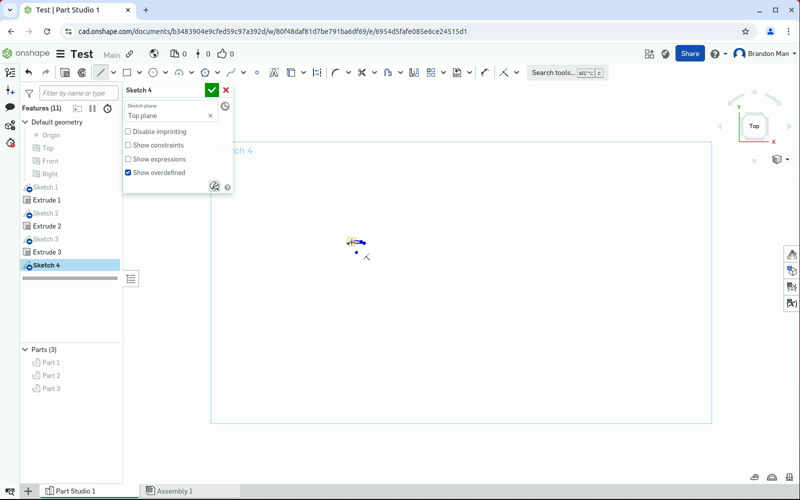
scroll(6)
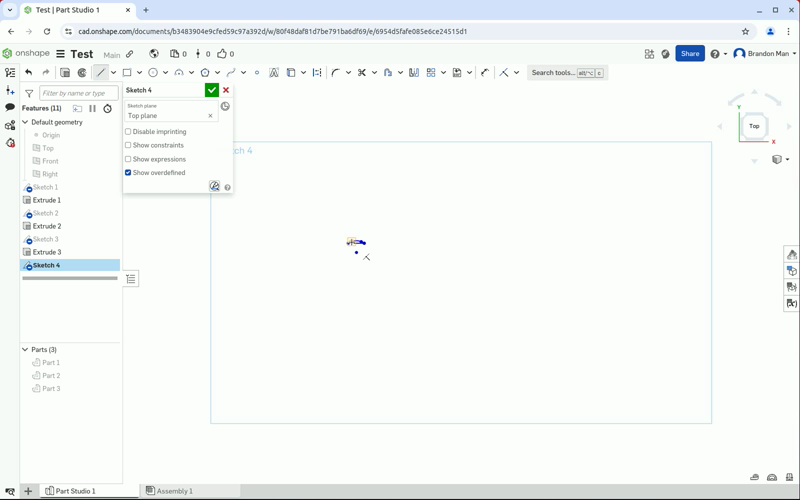
scroll(6)
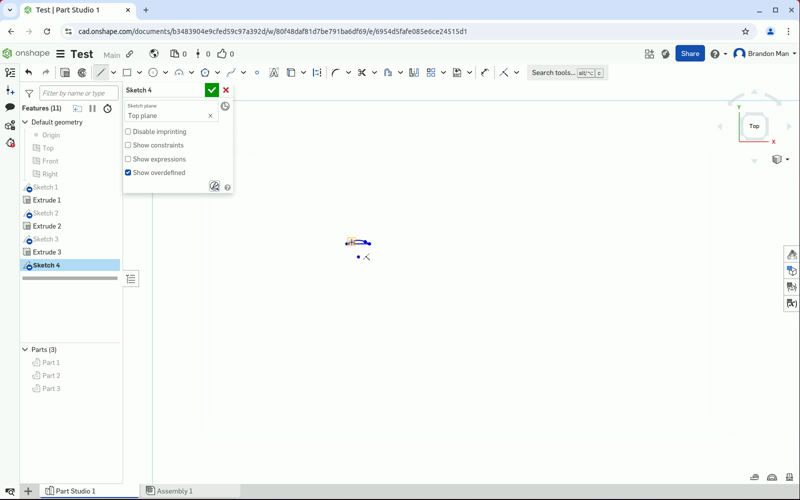
scroll(6)
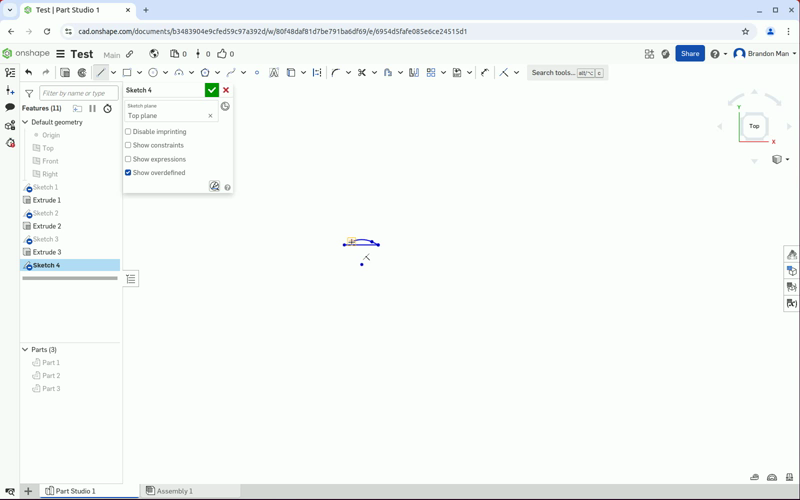
scroll(6)
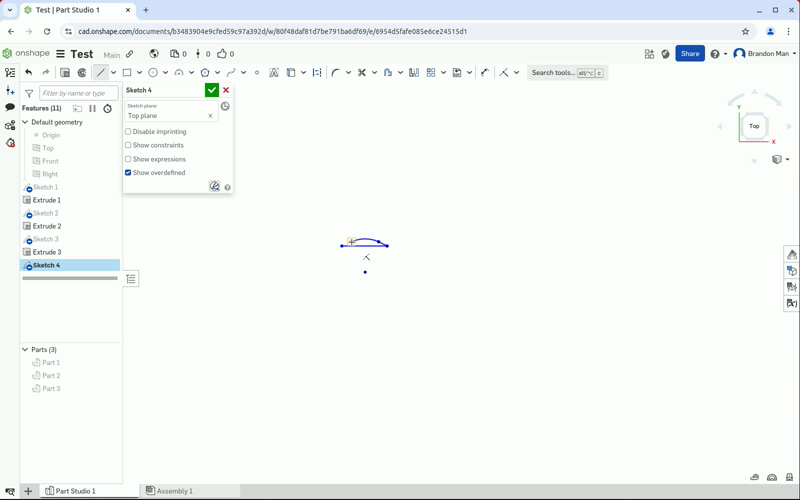
scroll(6)
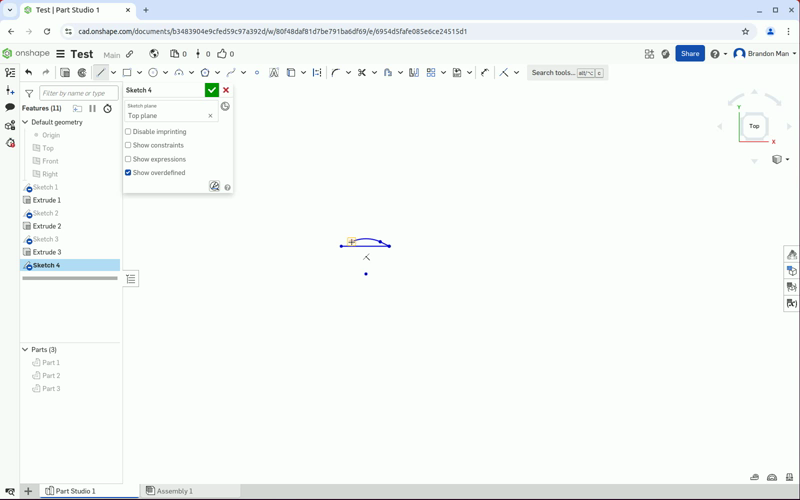
scroll(6)
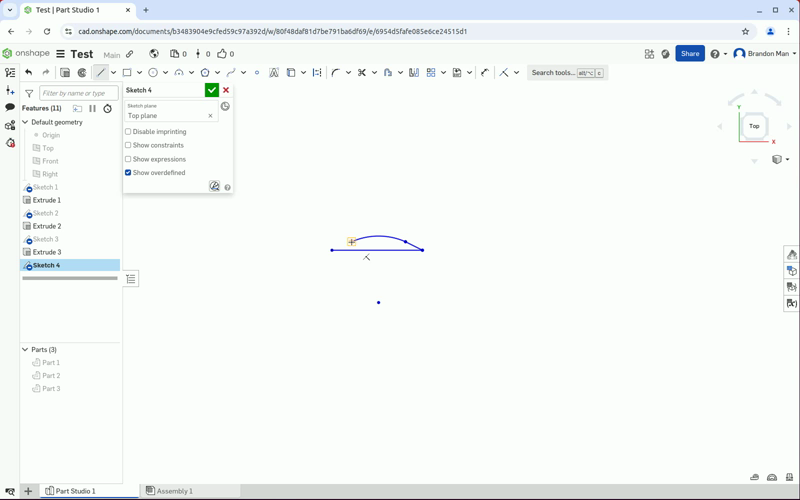
scroll(6)
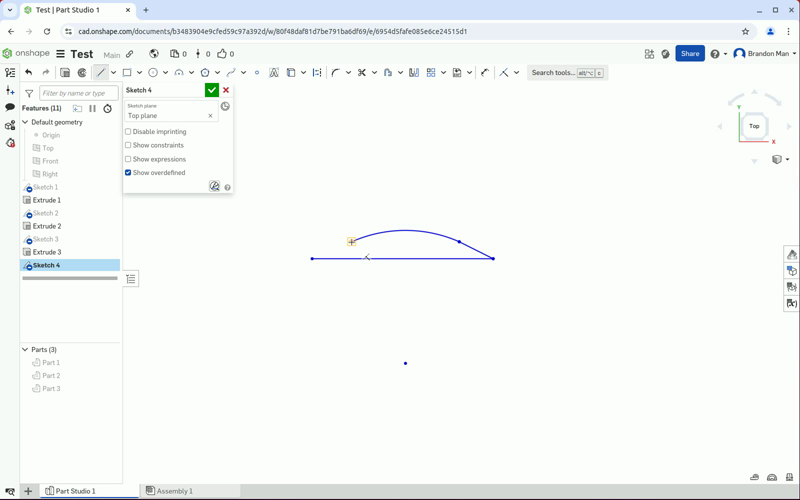
click(351, 241)
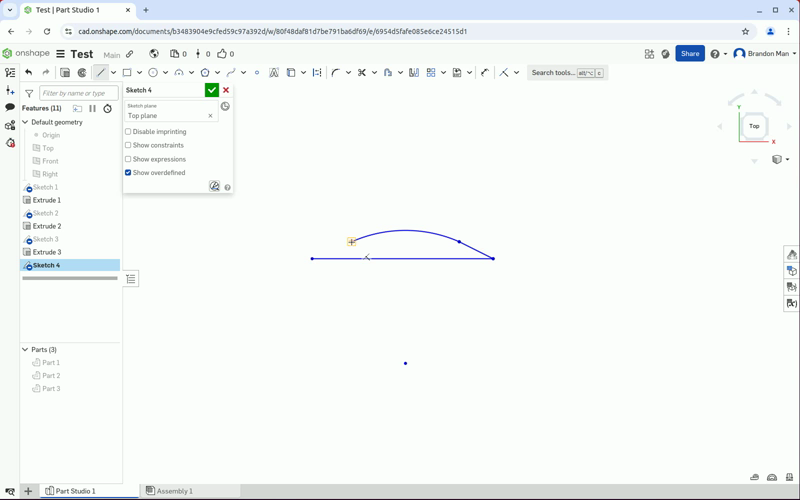
scroll(-6)
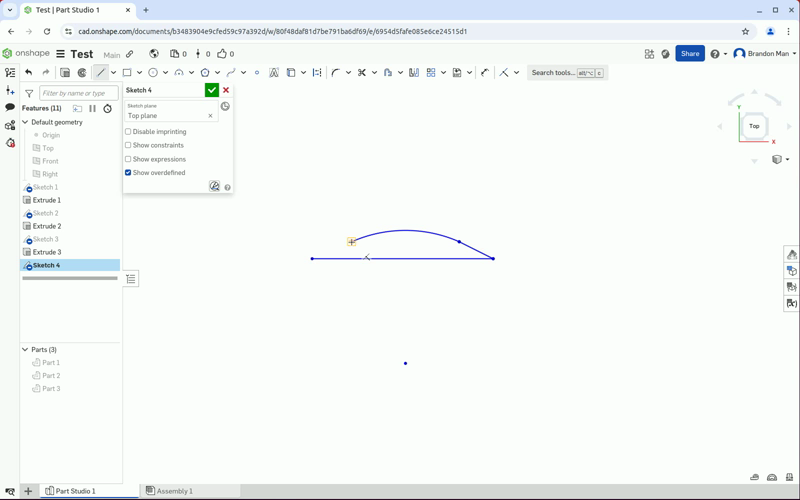
scroll(-6)
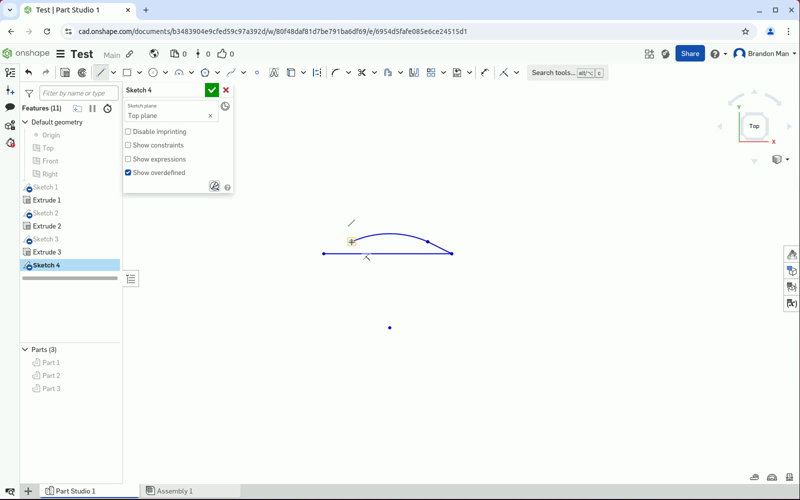
scroll(-6)
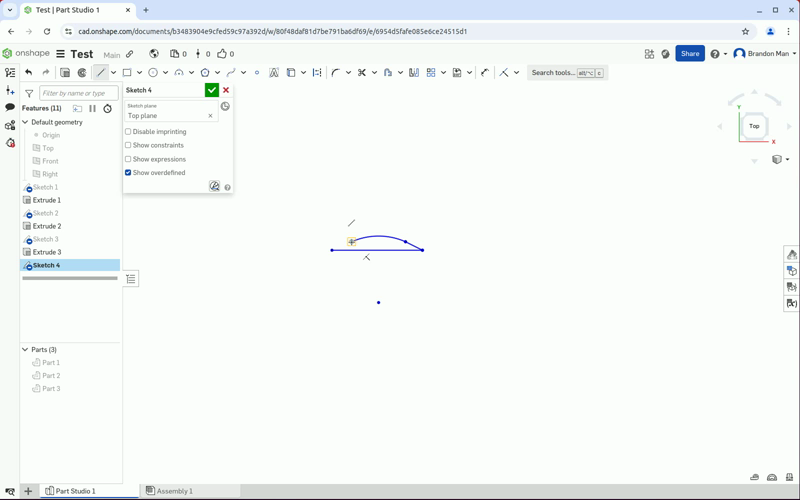
scroll(-6)
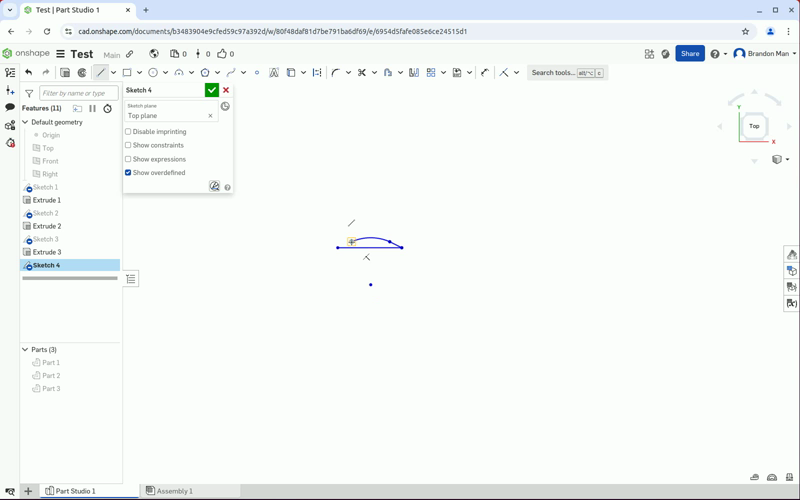
scroll(-6)
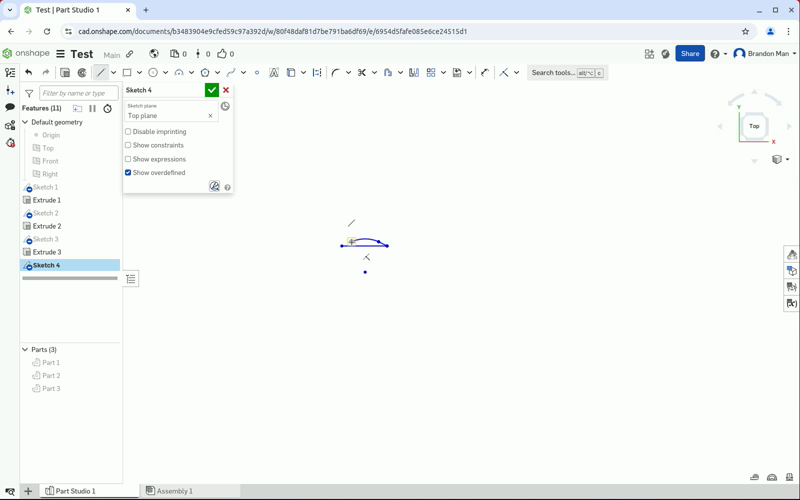
scroll(-6)
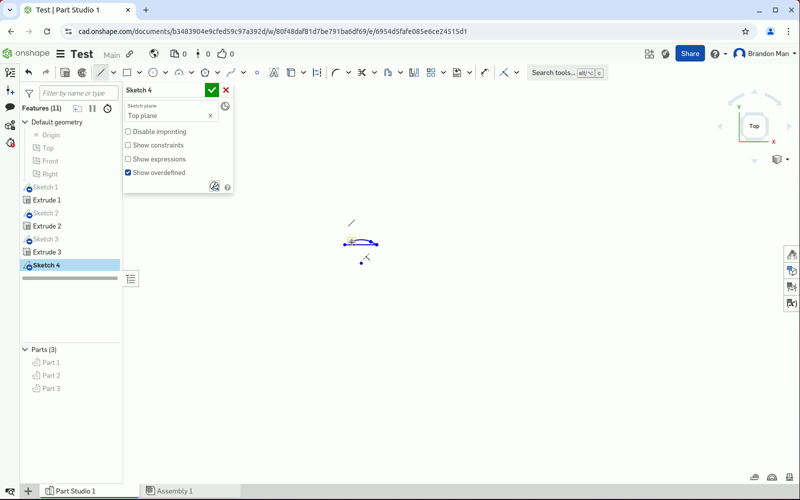
scroll(-6)
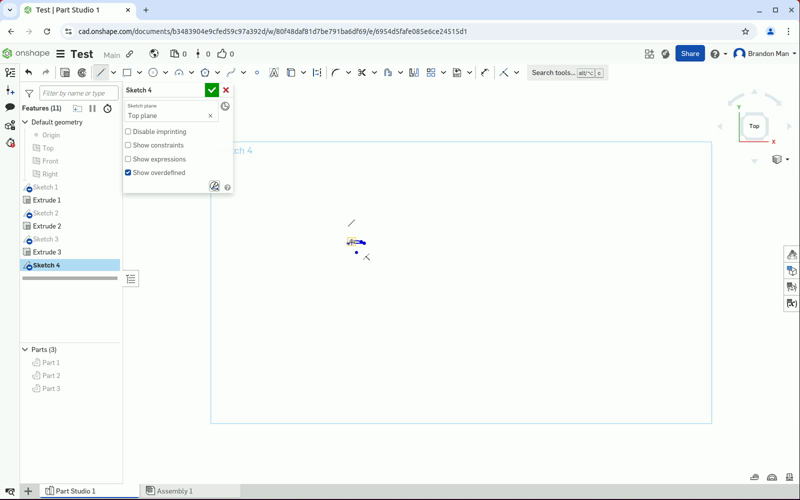
mouse_move(381, 241)
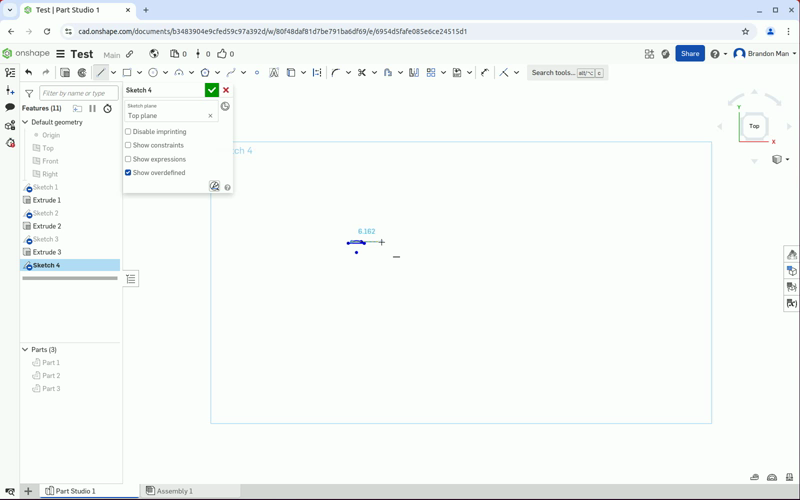
key_down(shift)
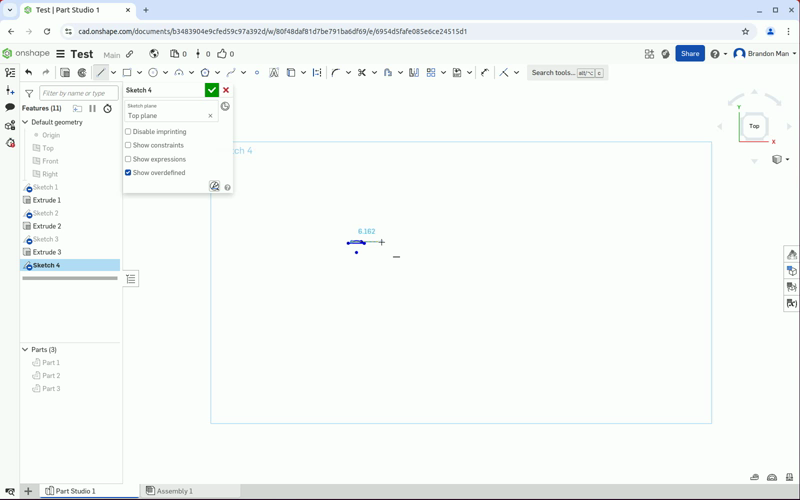
mouse_move(348, 243)
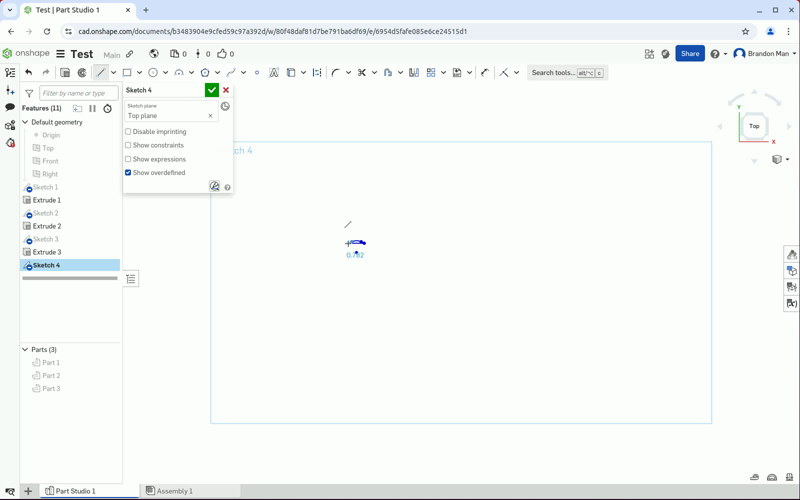
scroll(6)
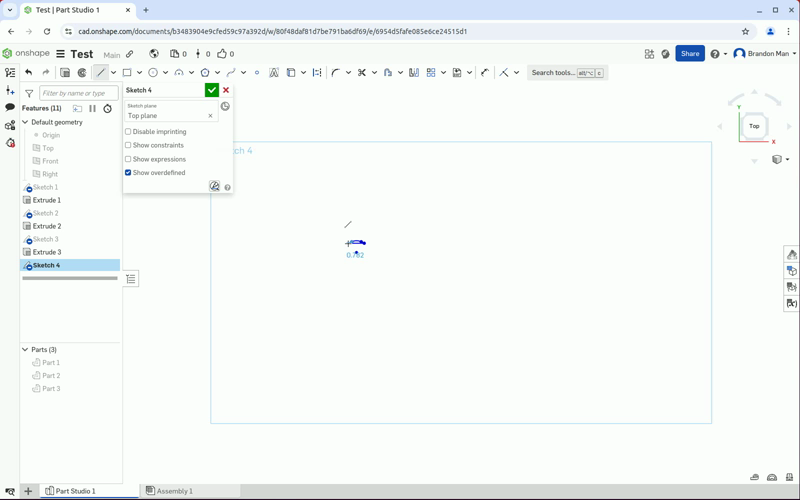
scroll(6)
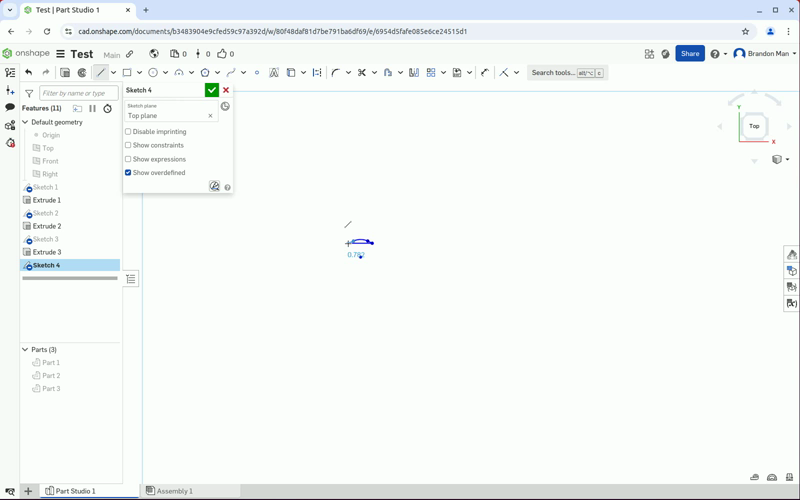
scroll(6)
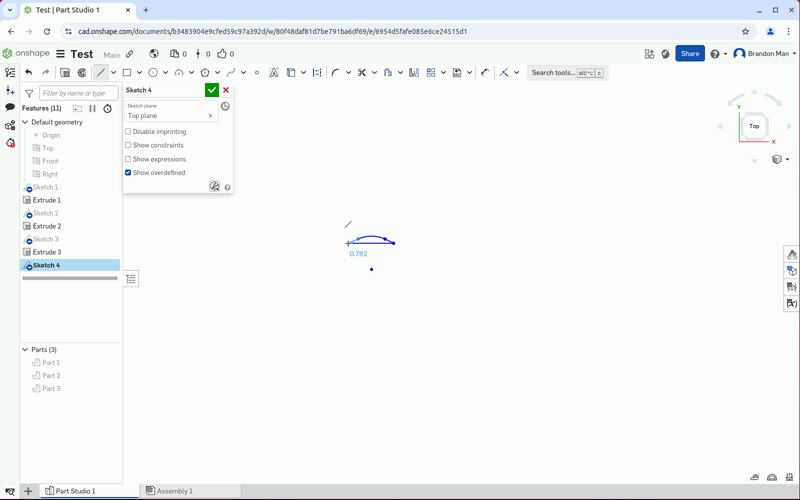
scroll(6)
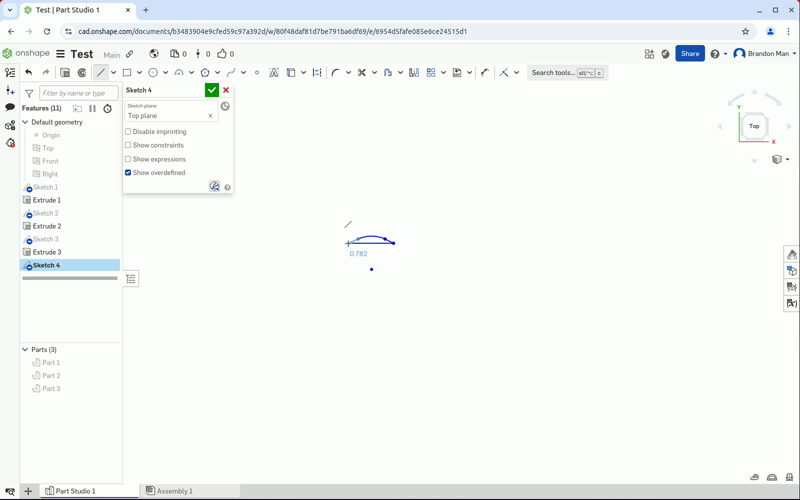
scroll(6)
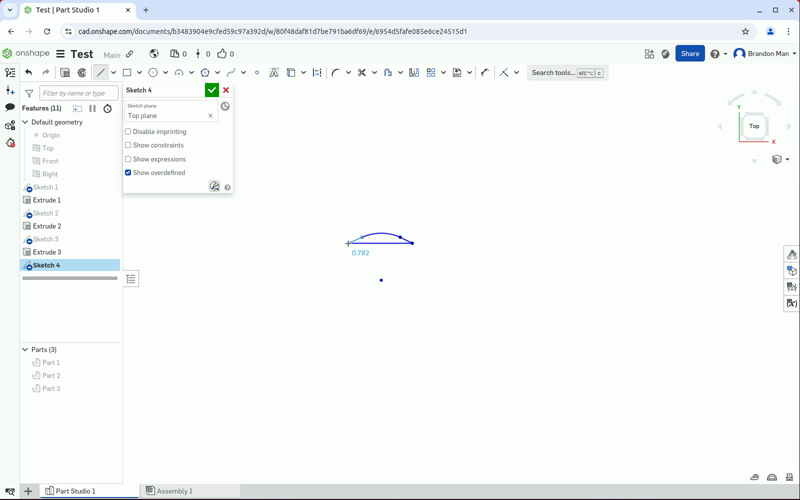
scroll(6)
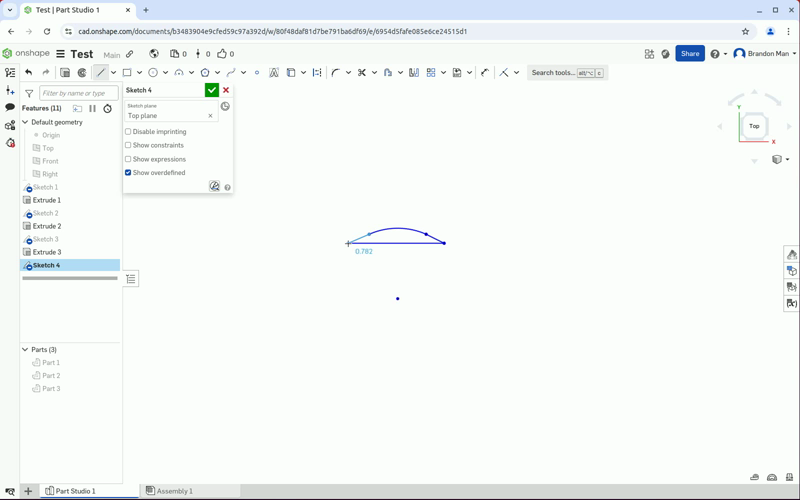
scroll(6)
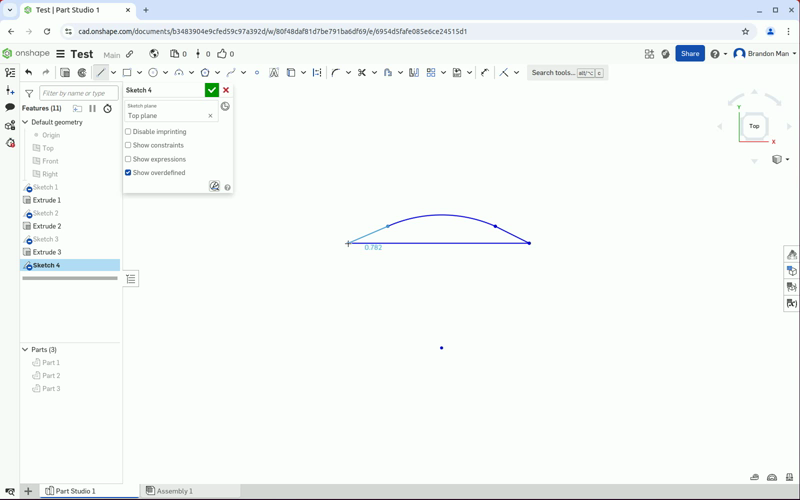
key_up(shift)
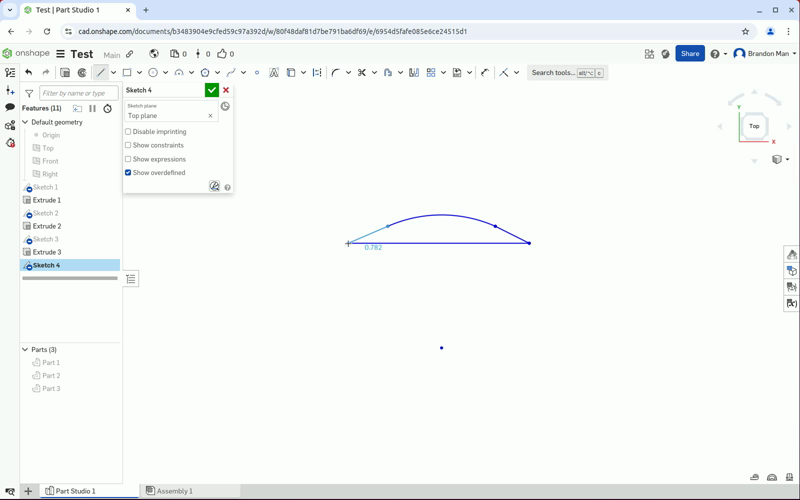
click(348, 243)
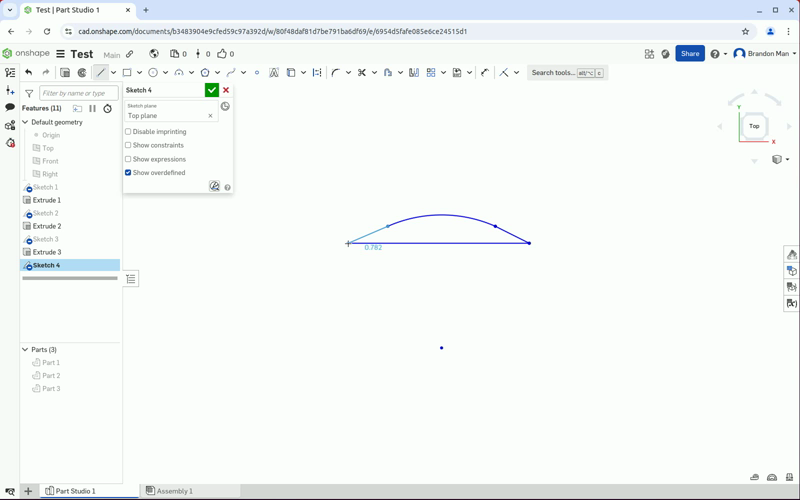
scroll(-6)
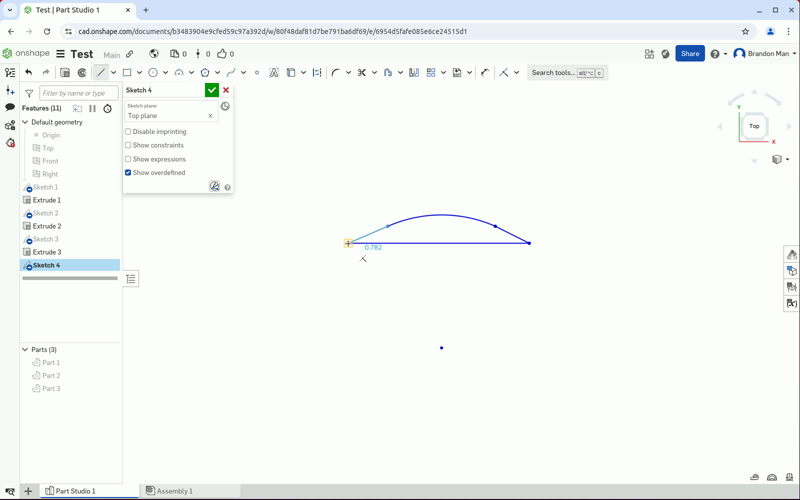
scroll(-6)
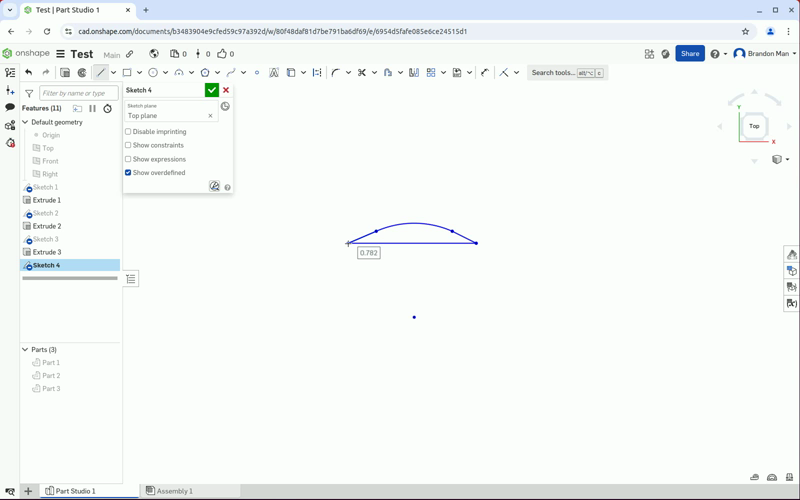
scroll(-6)
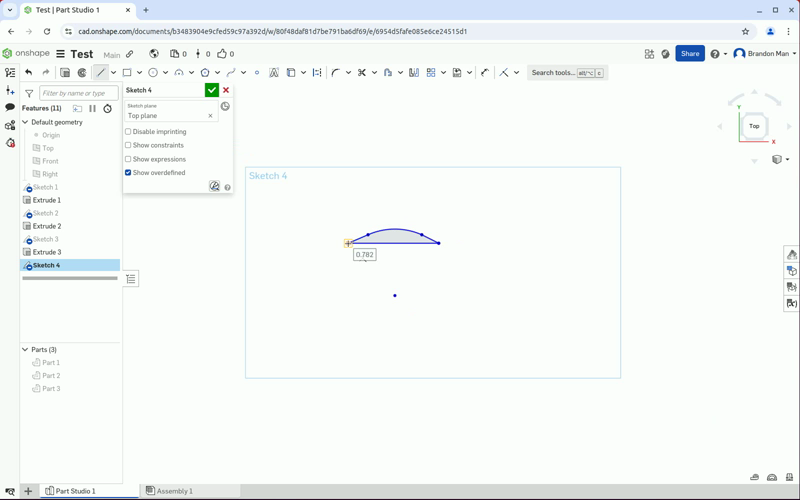
scroll(-6)
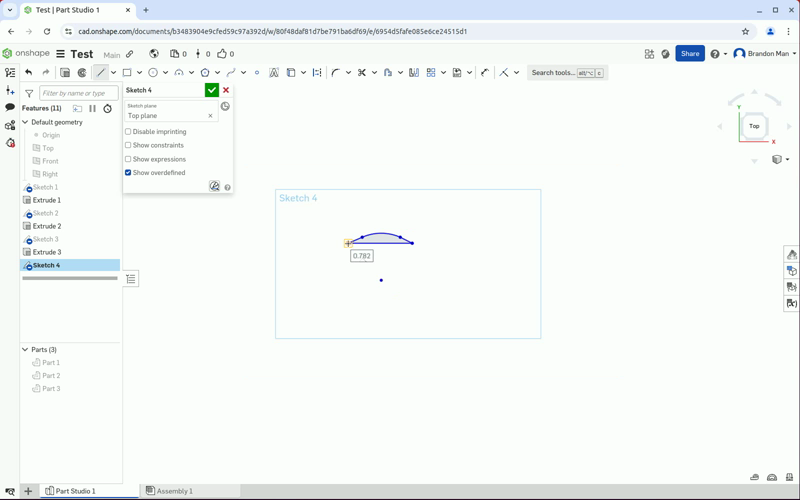
scroll(-6)
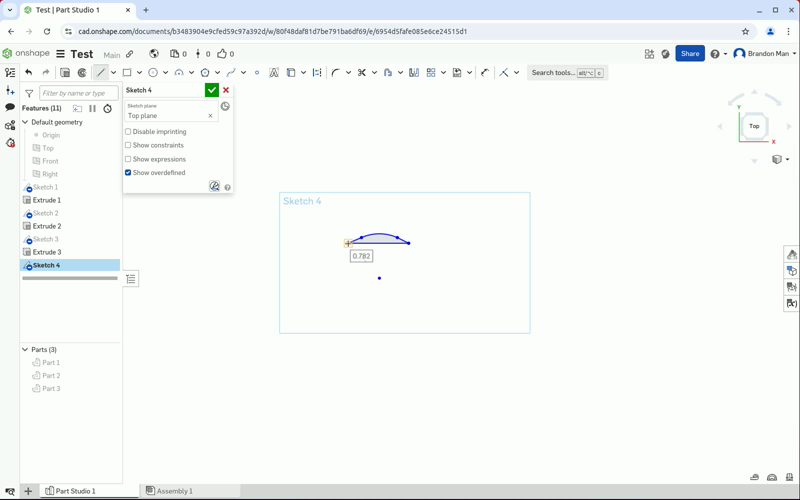
scroll(-6)
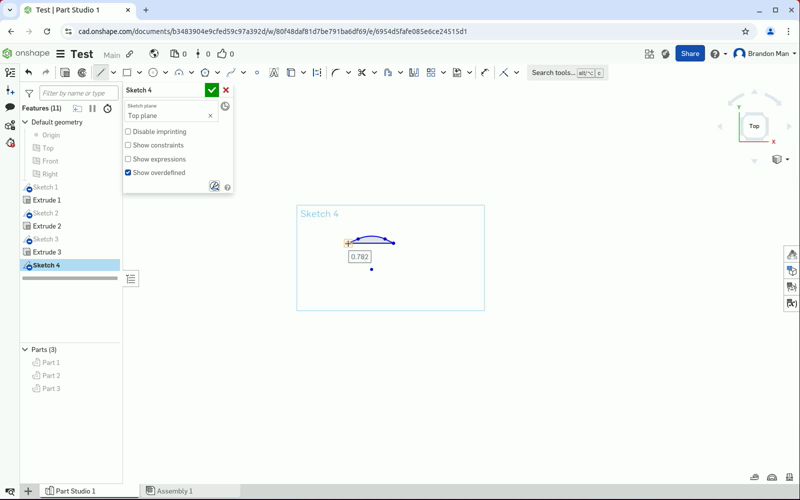
scroll(-6)
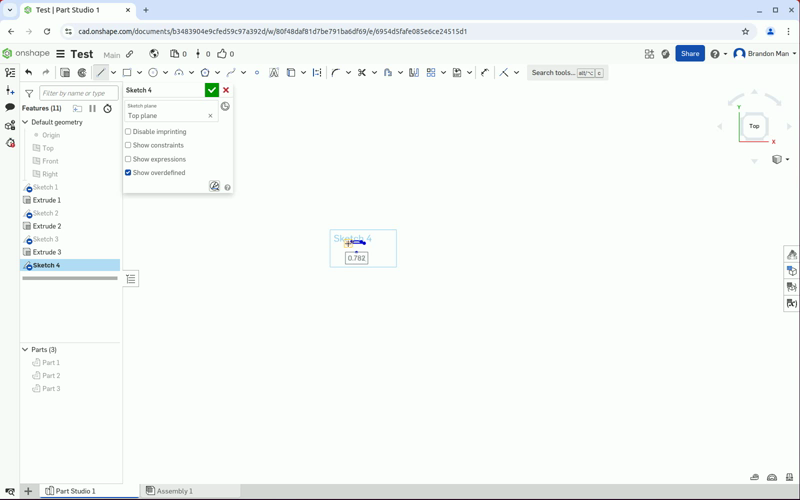
key(esc)
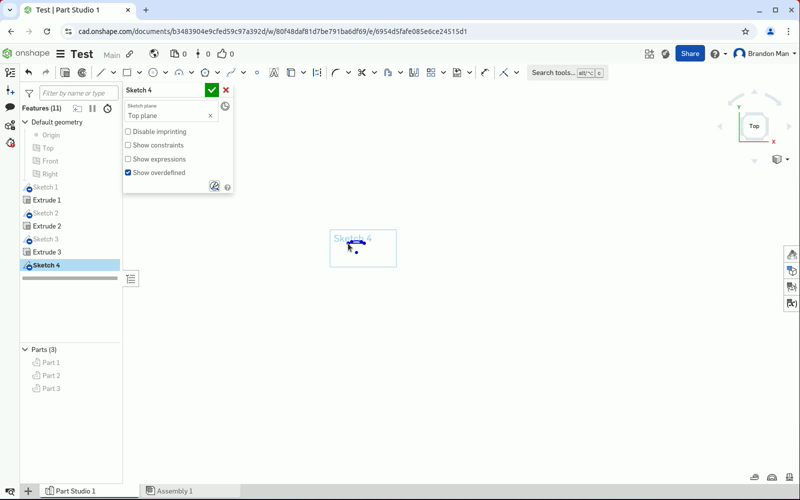
mouse_move(352, 242)
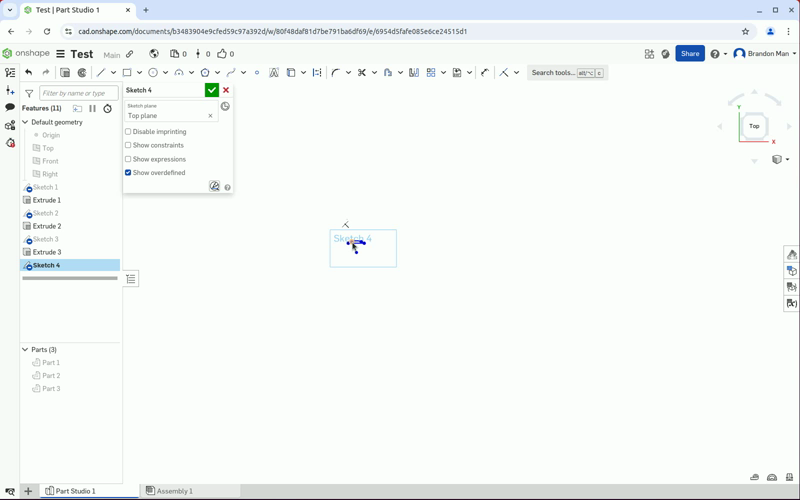
scroll(6)
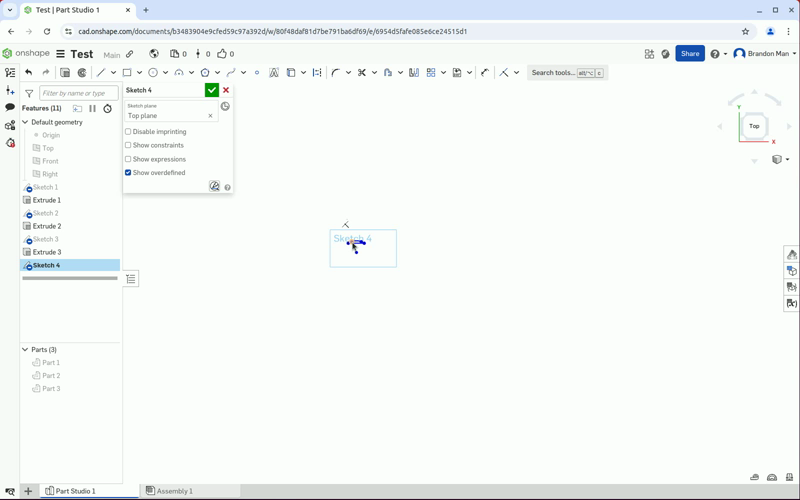
scroll(6)
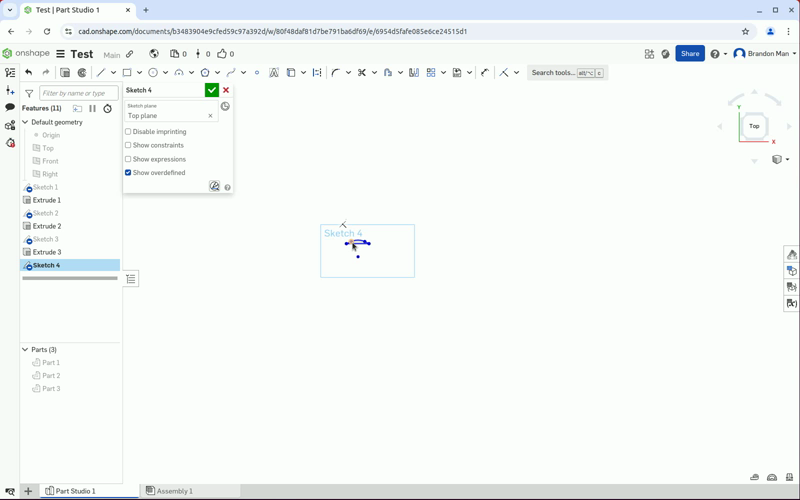
scroll(6)
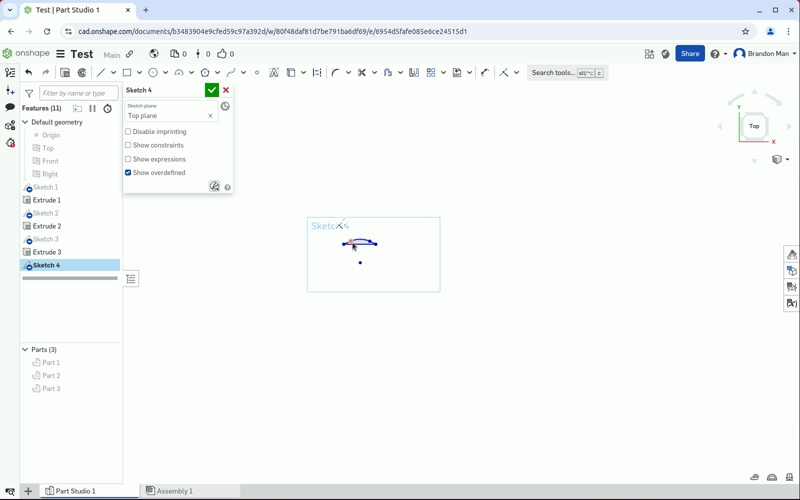
scroll(6)
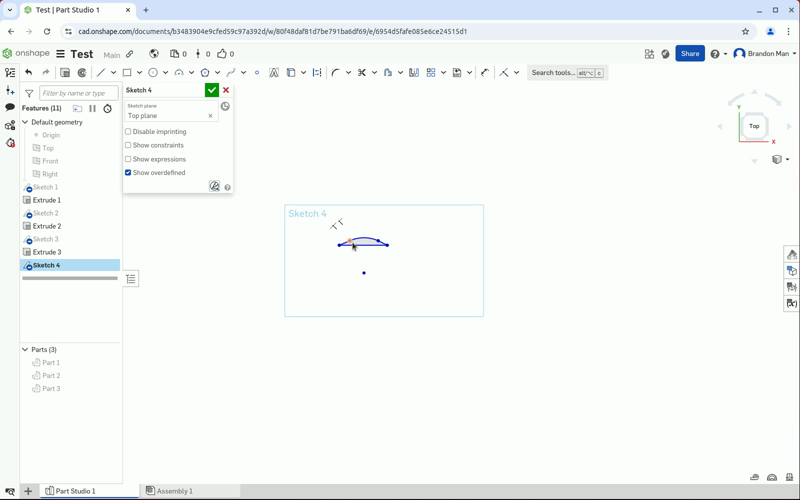
scroll(6)
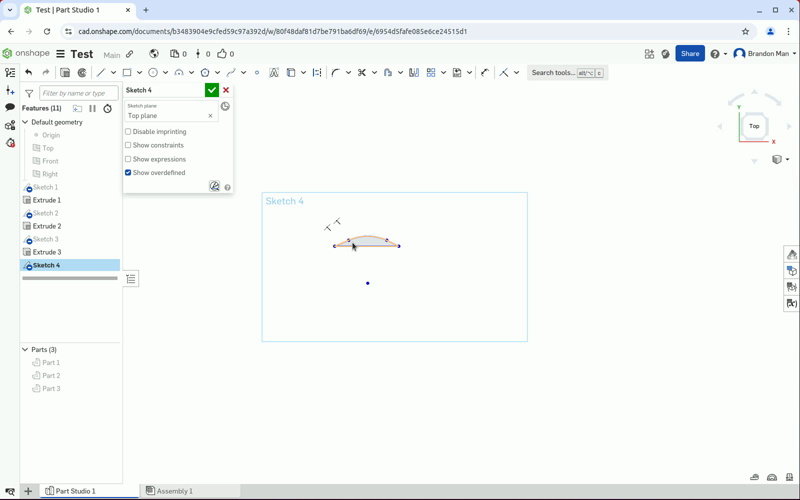
scroll(6)
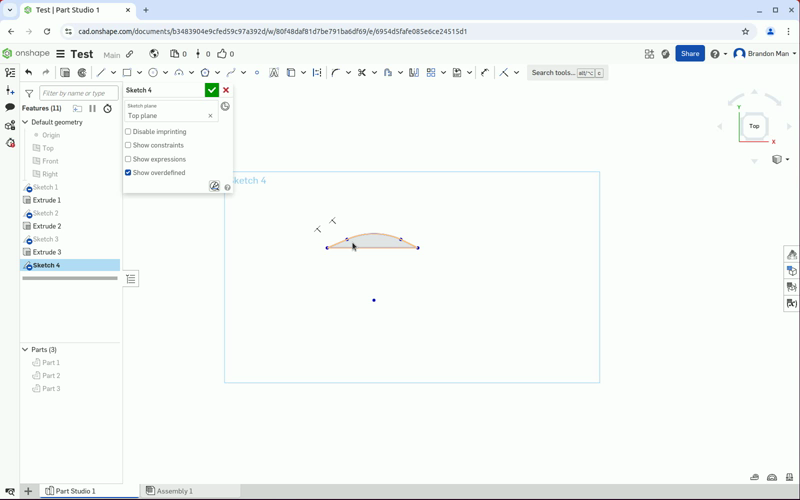
scroll(6)
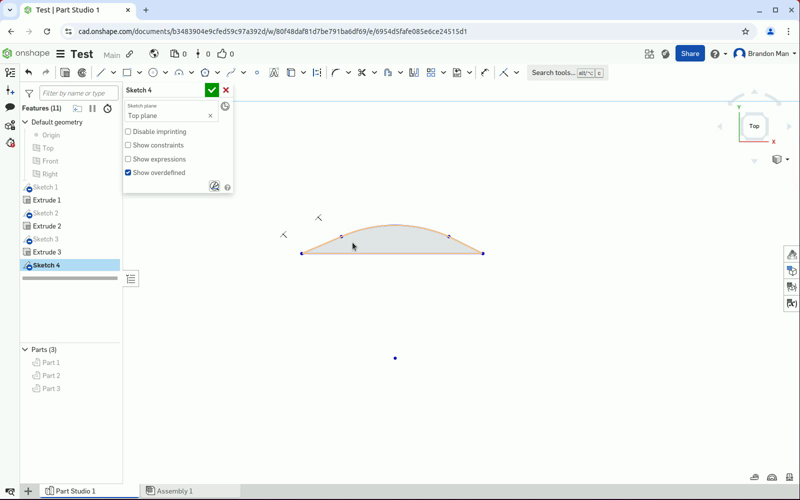
click(352, 242)
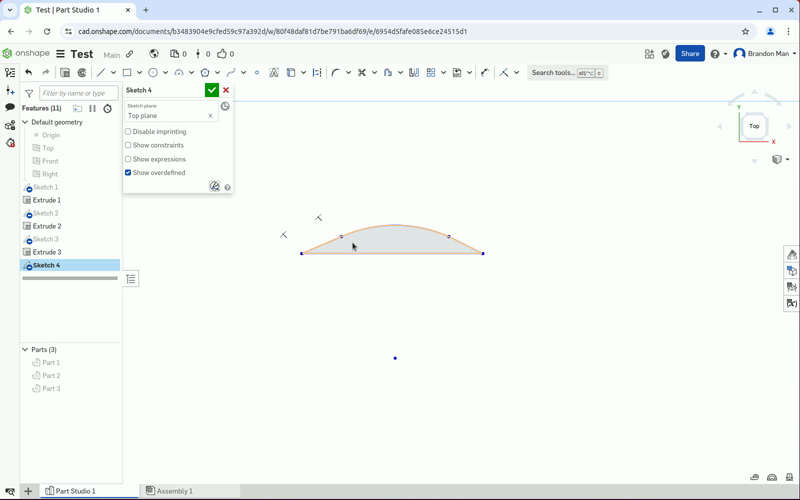
scroll(-6)
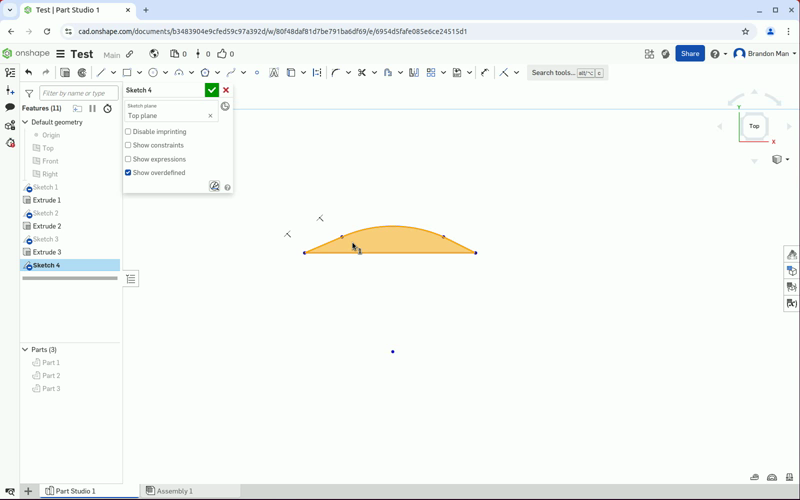
scroll(-6)
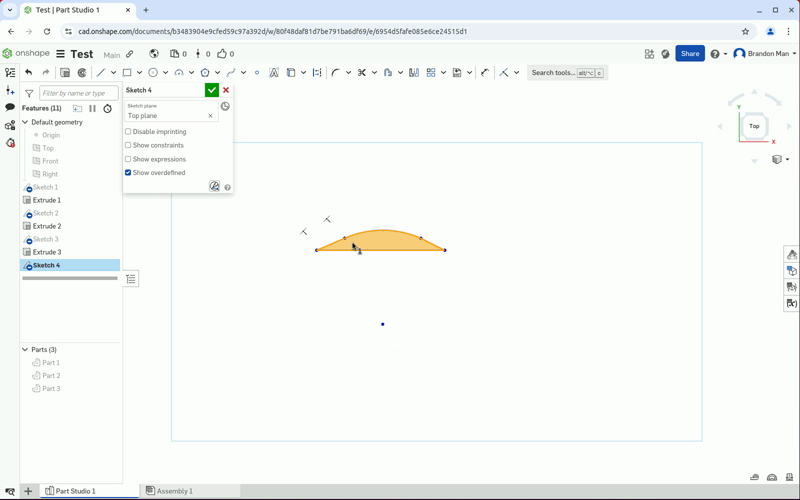
scroll(-6)
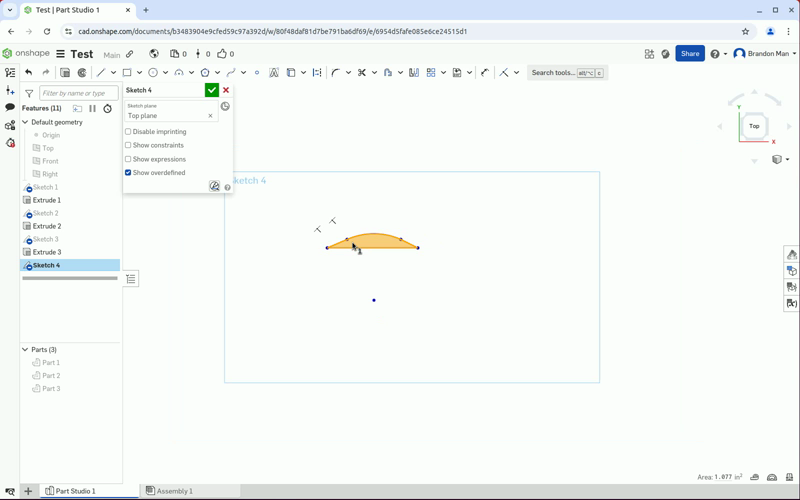
scroll(-6)
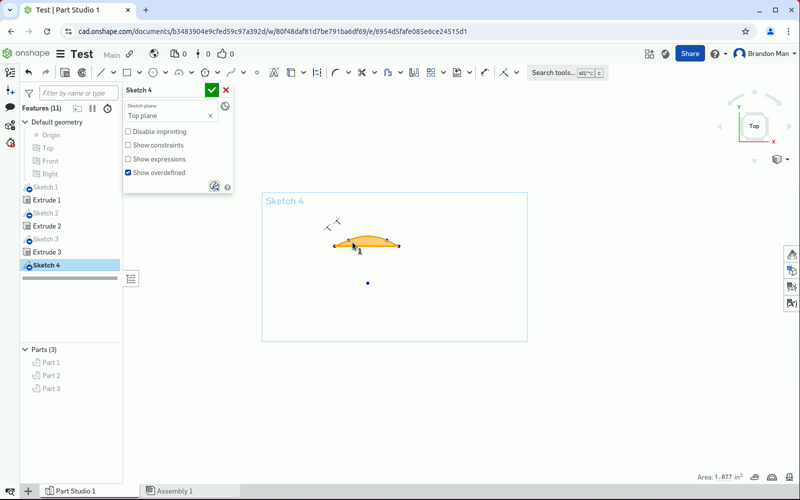
scroll(-6)
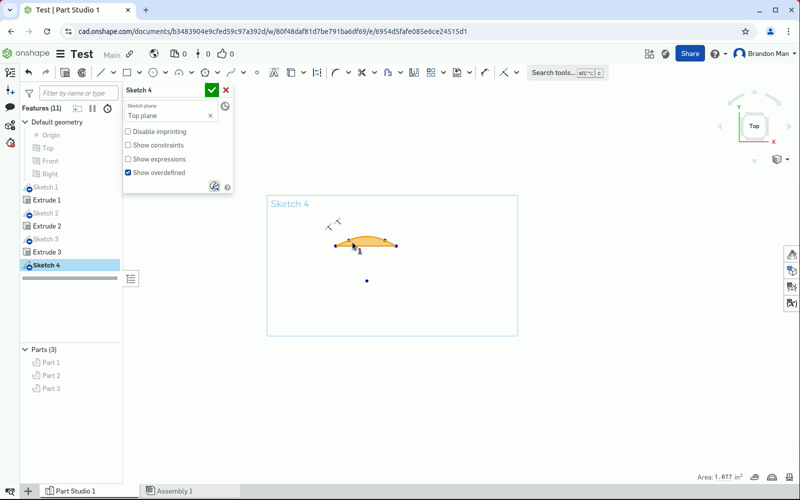
scroll(-6)
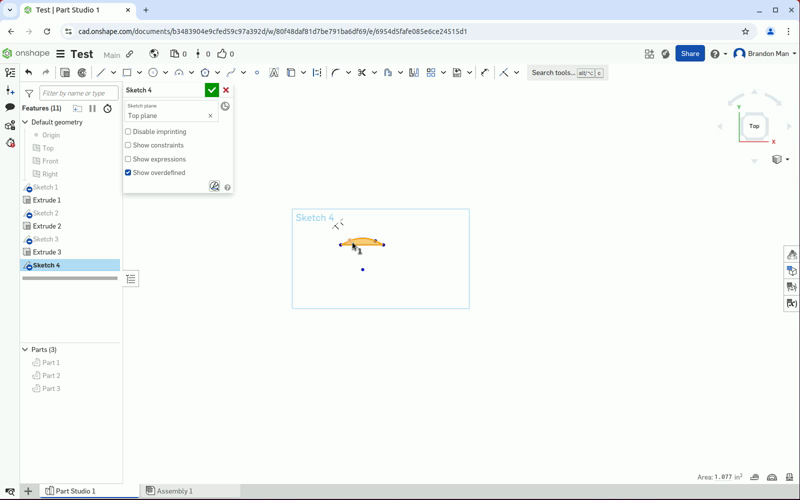
scroll(-6)
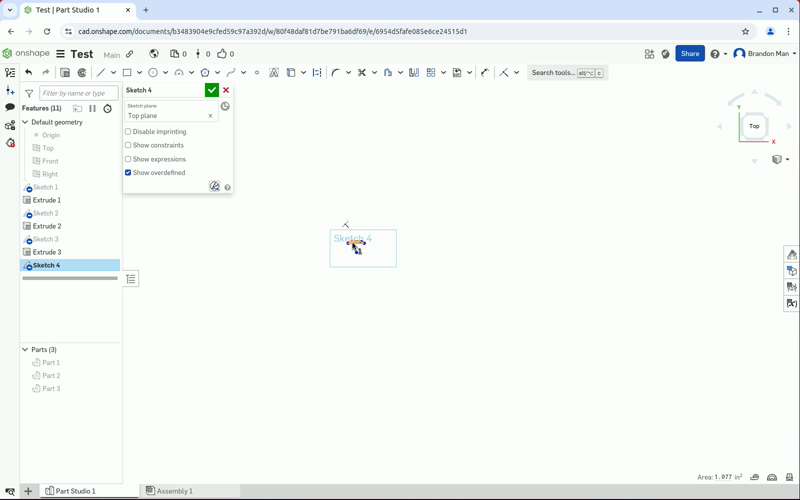
mouse_move(73, 352)
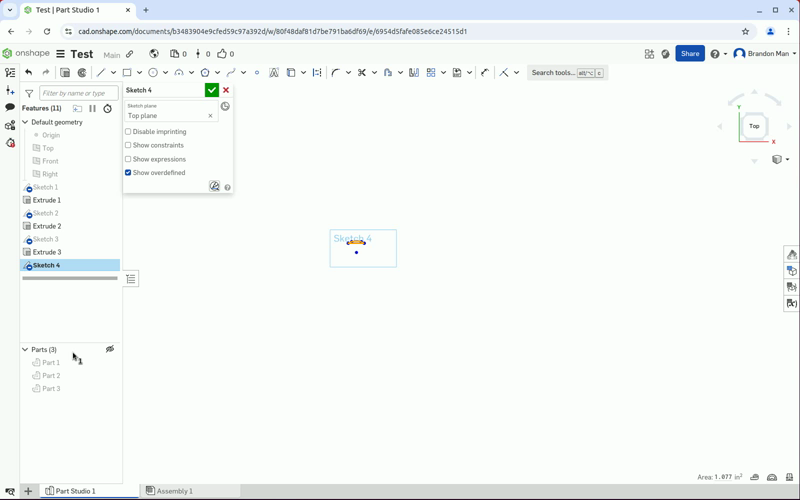
key(shift+y)
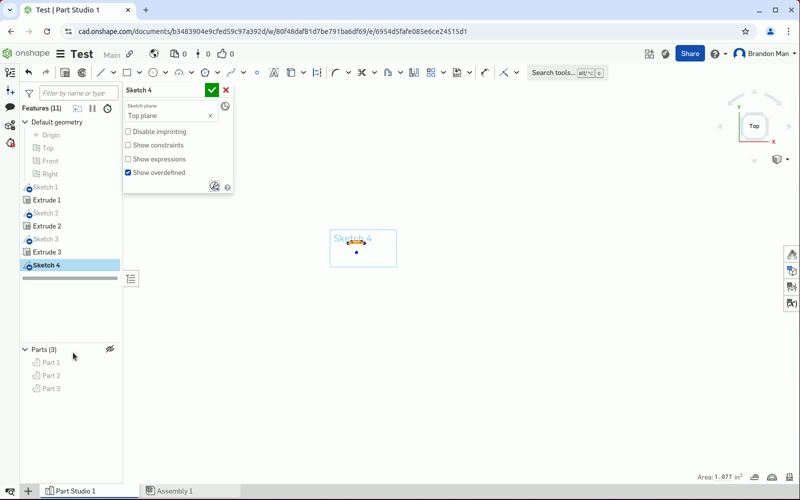
key(shift+e)
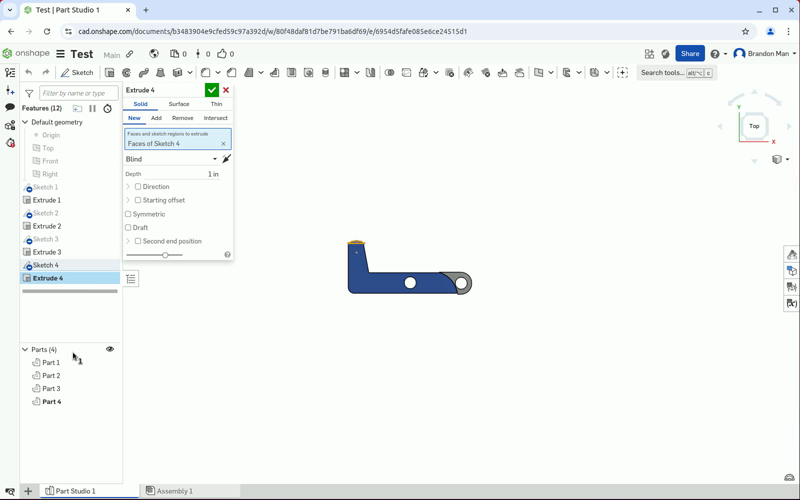
mouse_move(143, 106)
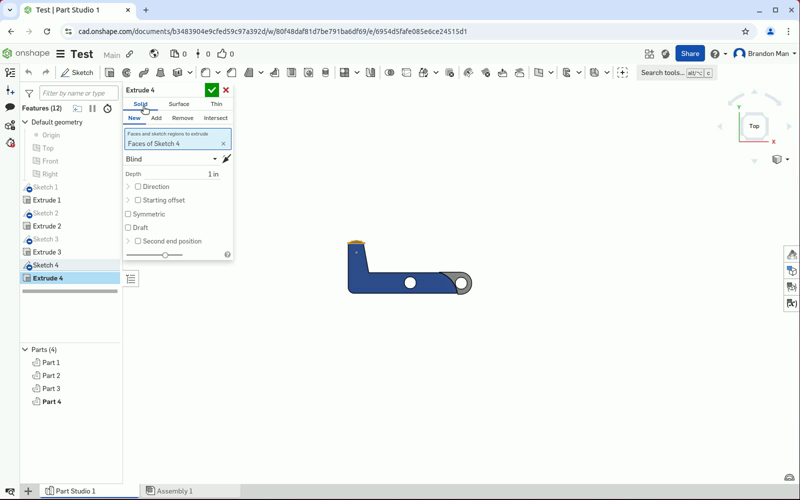
click(143, 106)
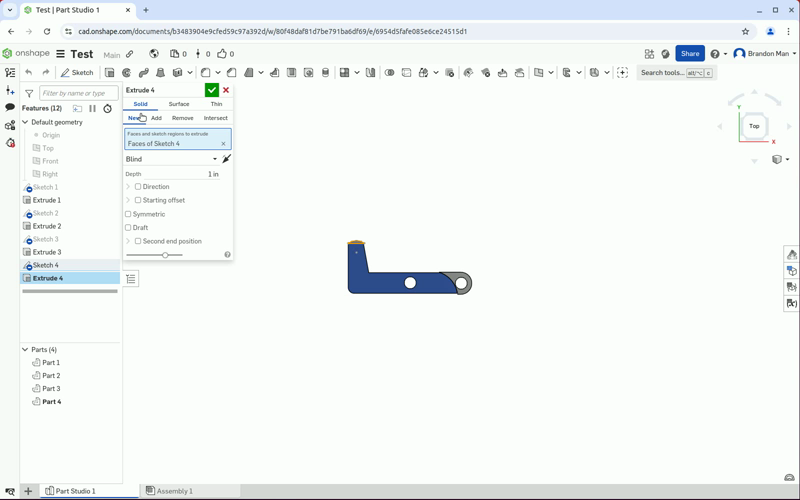
mouse_move(137, 120)
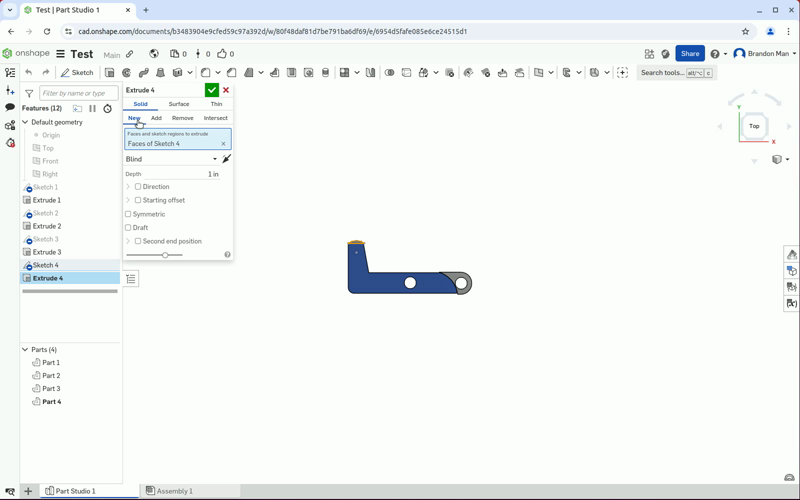
click(137, 120)
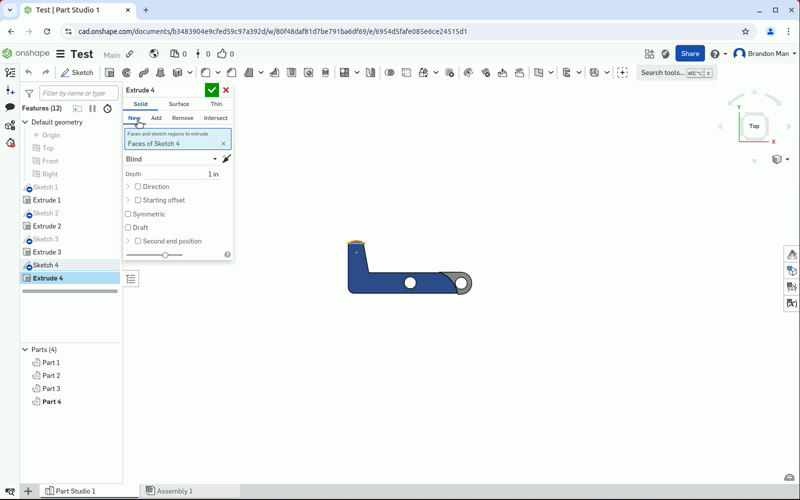
key(tab, 4)
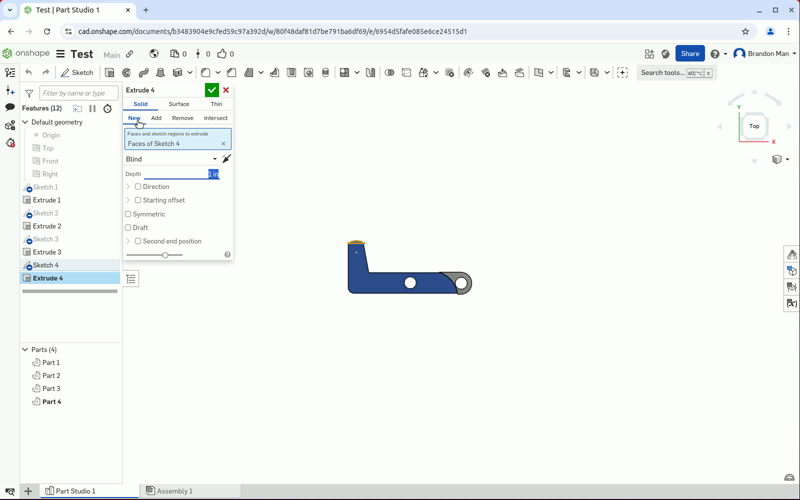
text(3.129)
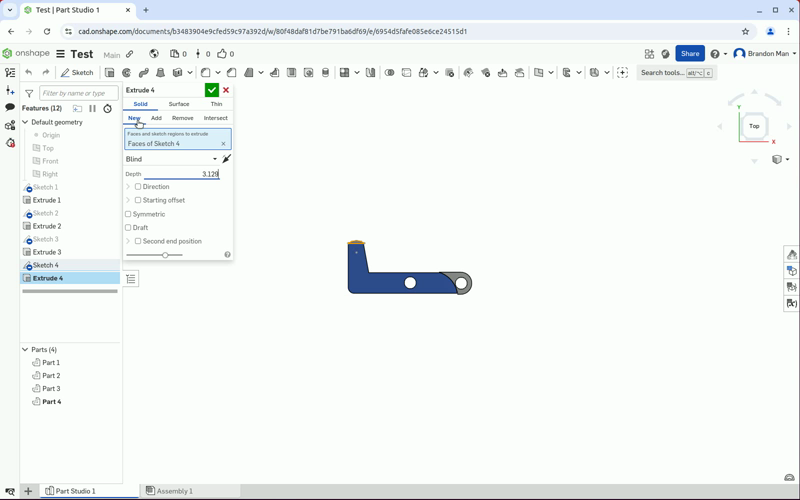
key(enter)
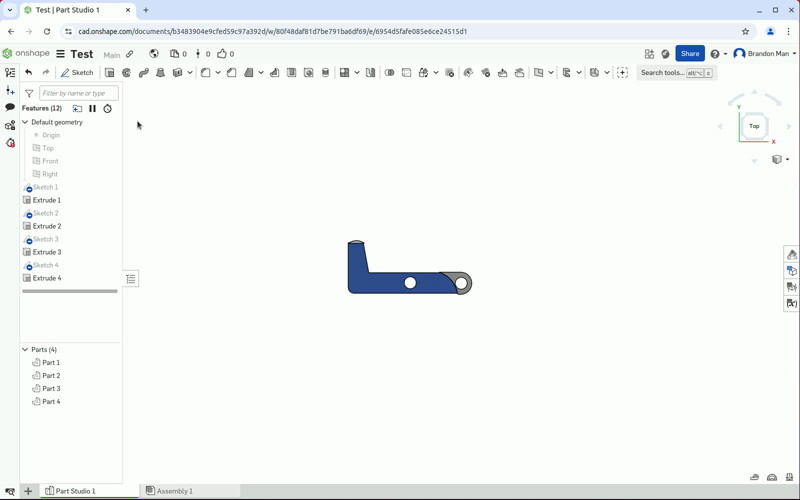
key(shift+h)
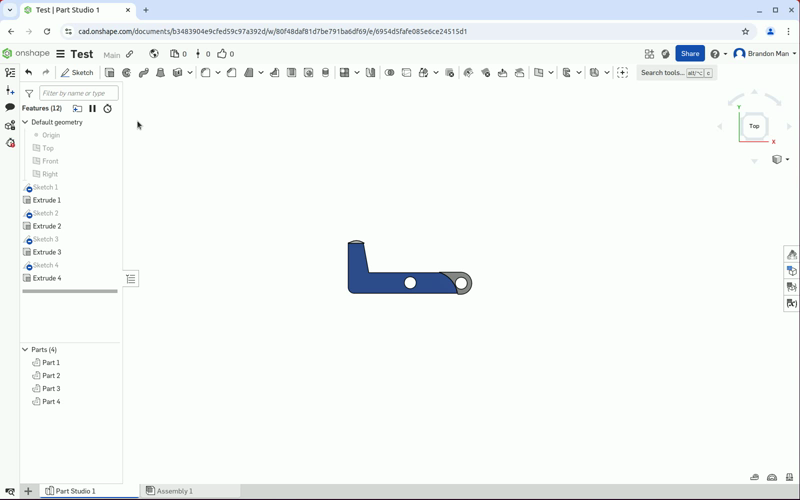
key(shift+h)
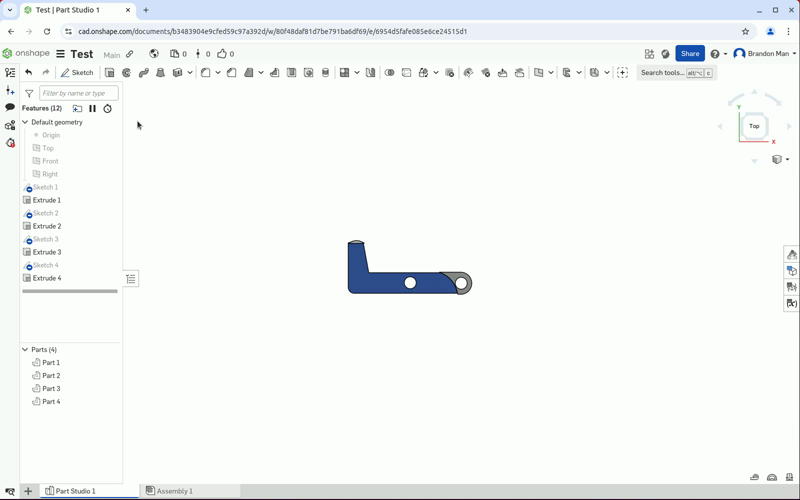
mouse_move(73, 189)
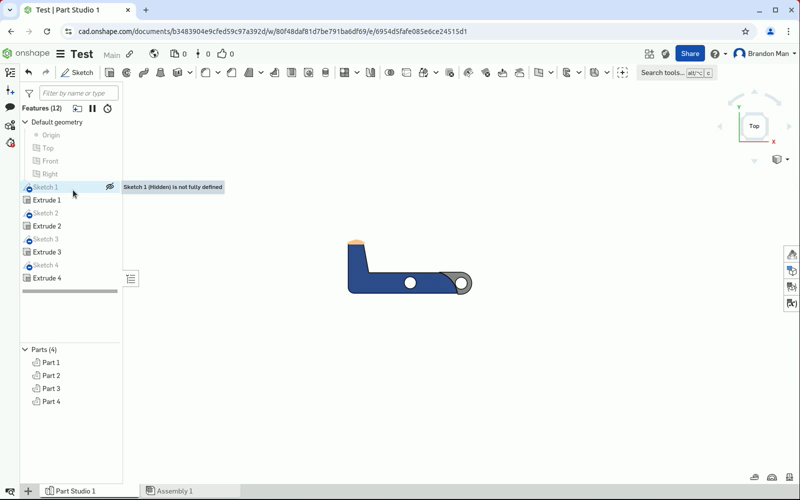
click(73, 189)
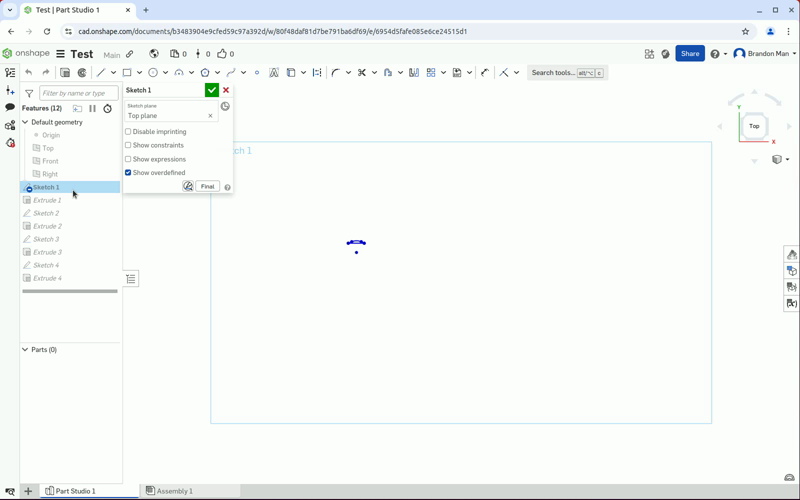
mouse_move(229, 92)
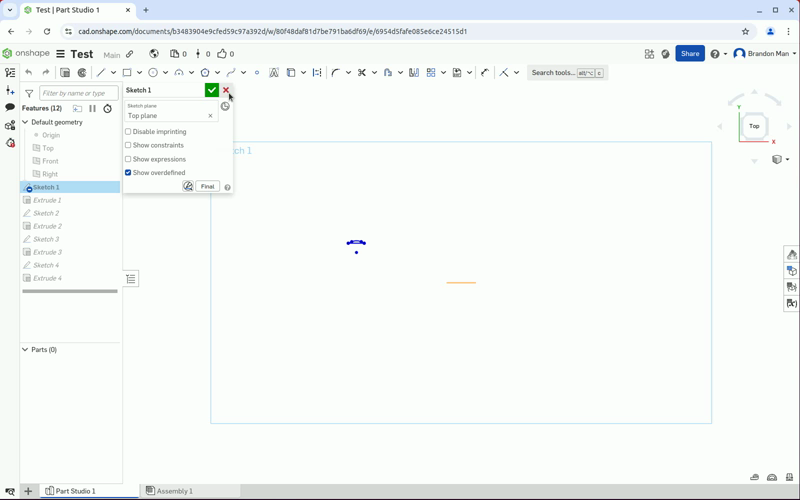
click(229, 92)
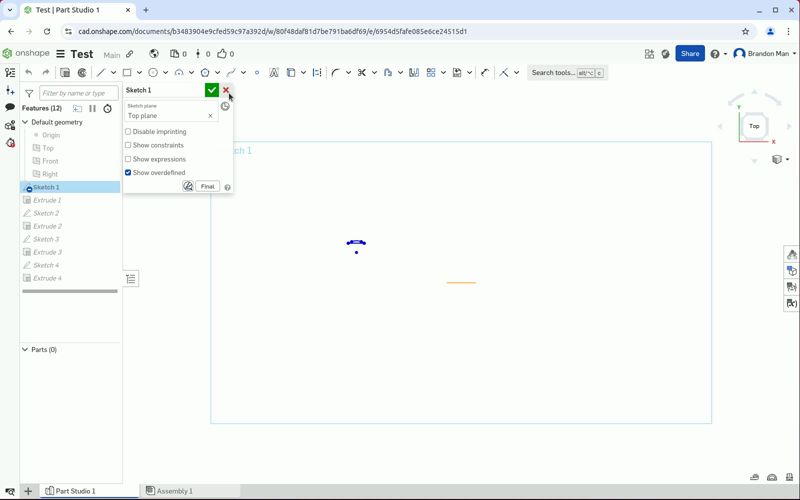
key(shift+s)
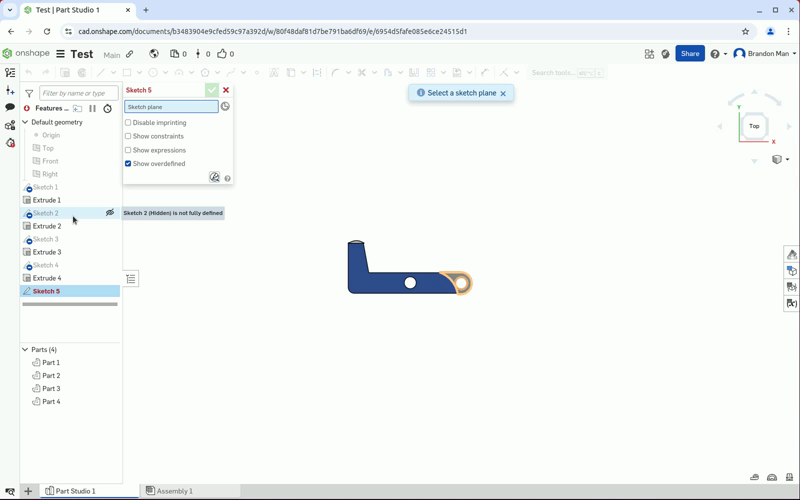
scroll(3)
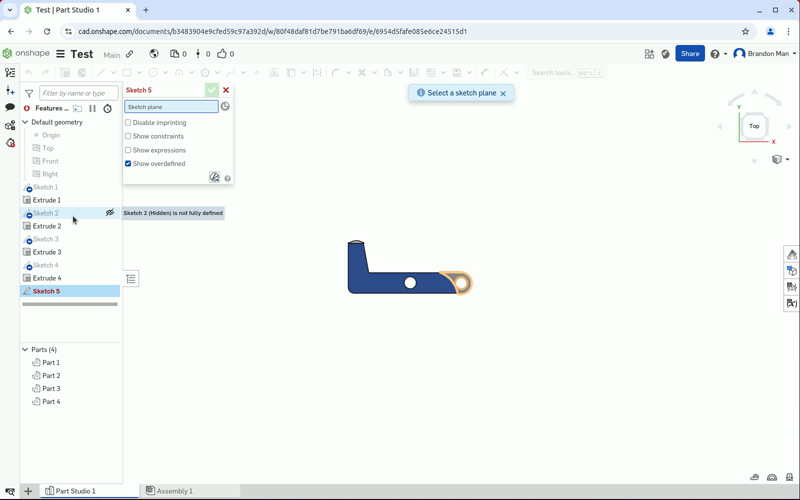
mouse_move(73, 150)
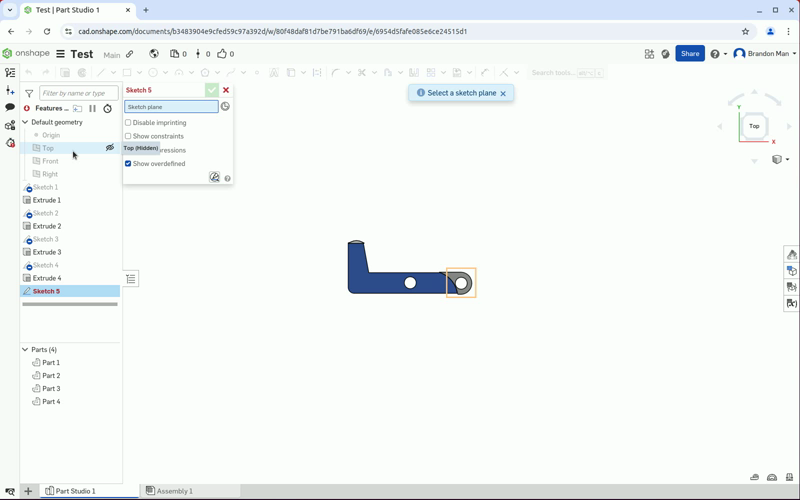
click(73, 150)
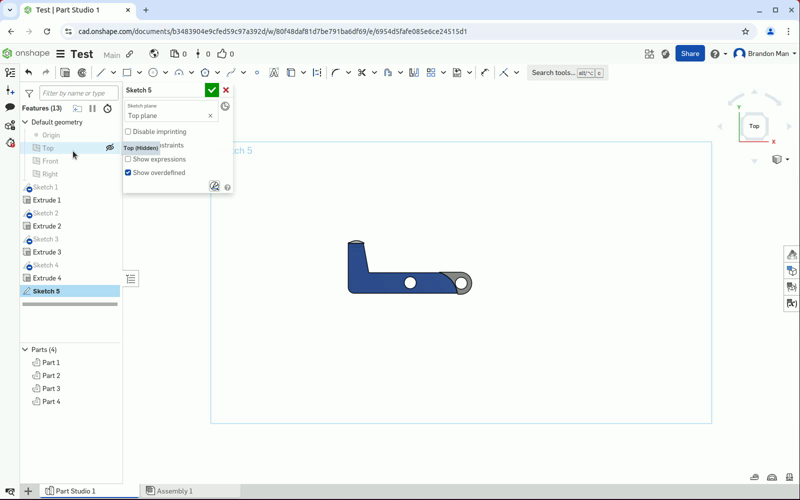
mouse_move(73, 352)
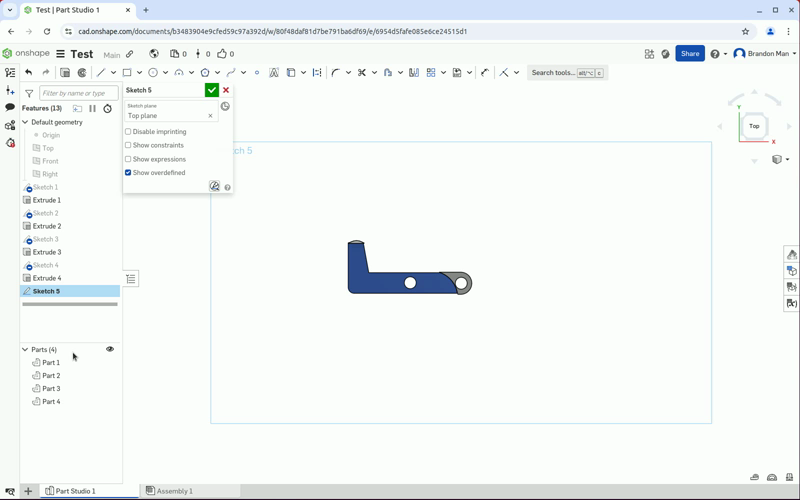
key(y)
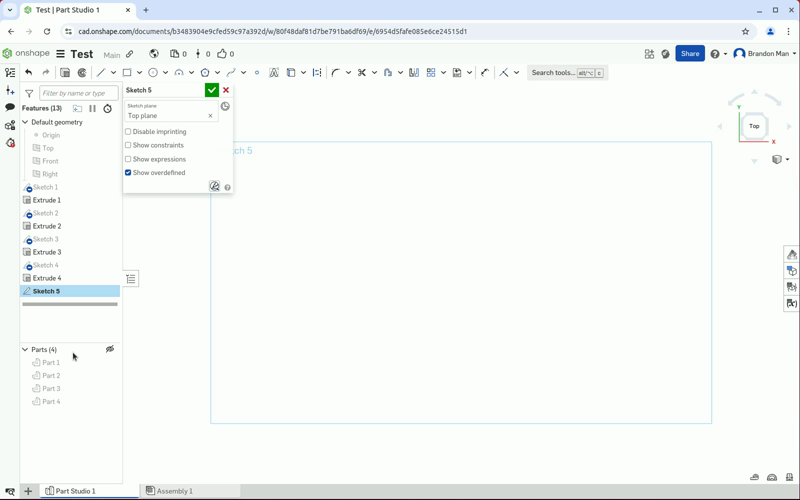
key(a)
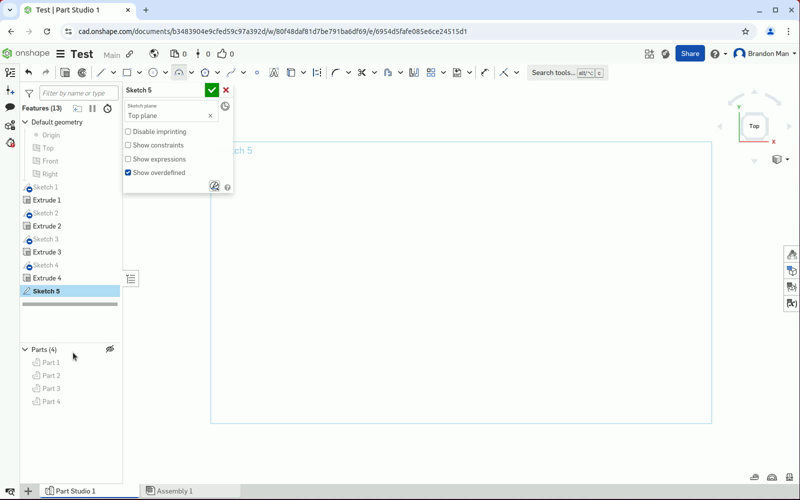
key_down(shift)
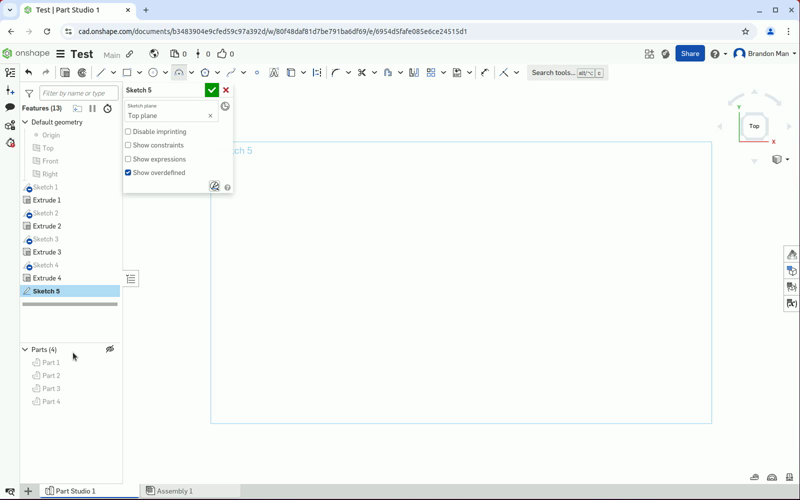
mouse_move(439, 272)
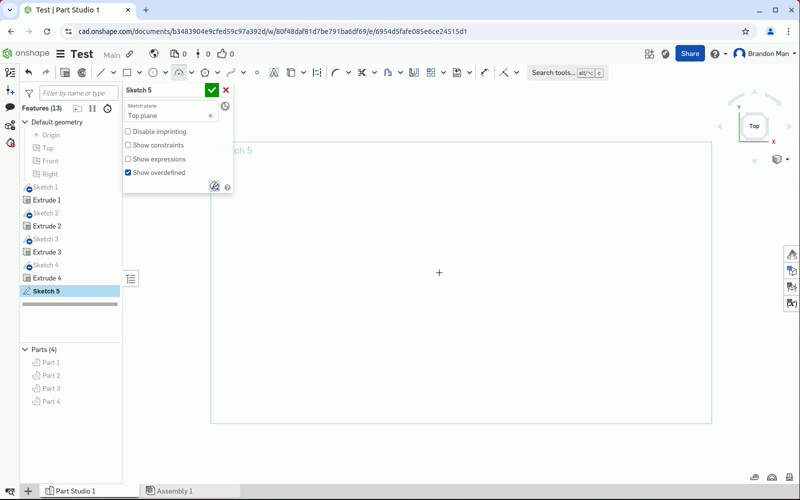
click(439, 272)
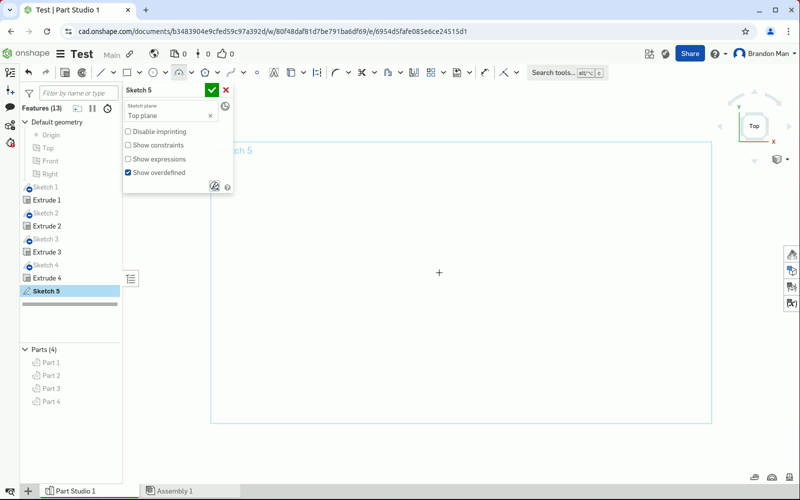
key_up(shift)
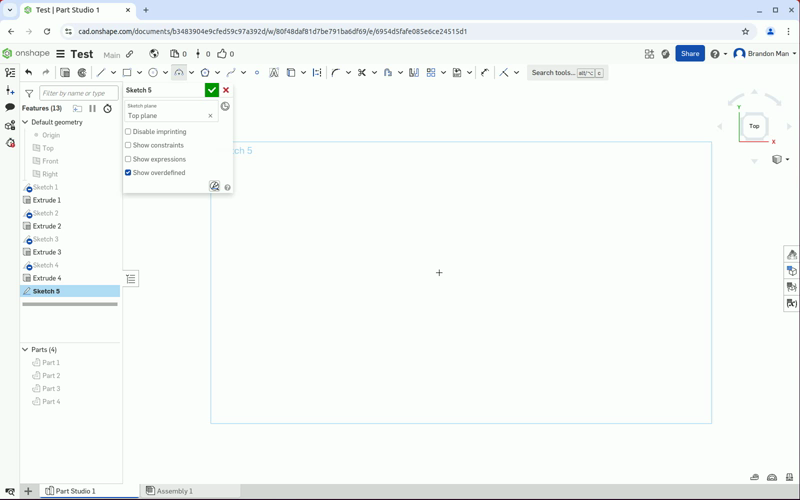
key_down(shift)
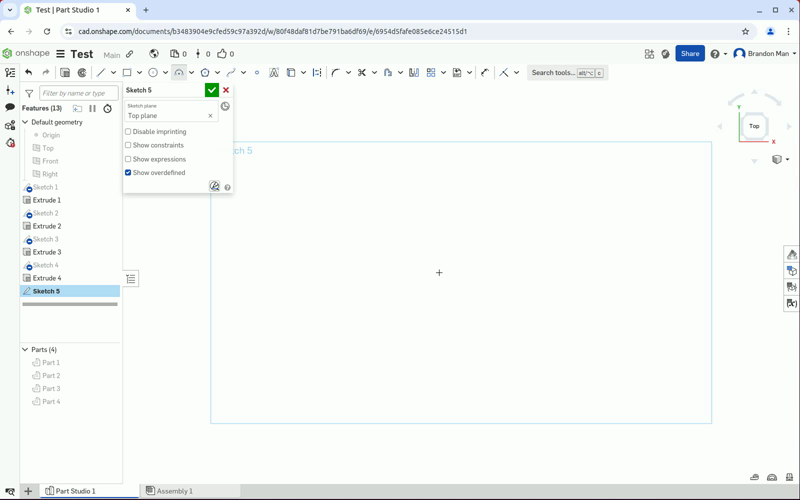
mouse_move(457, 294)
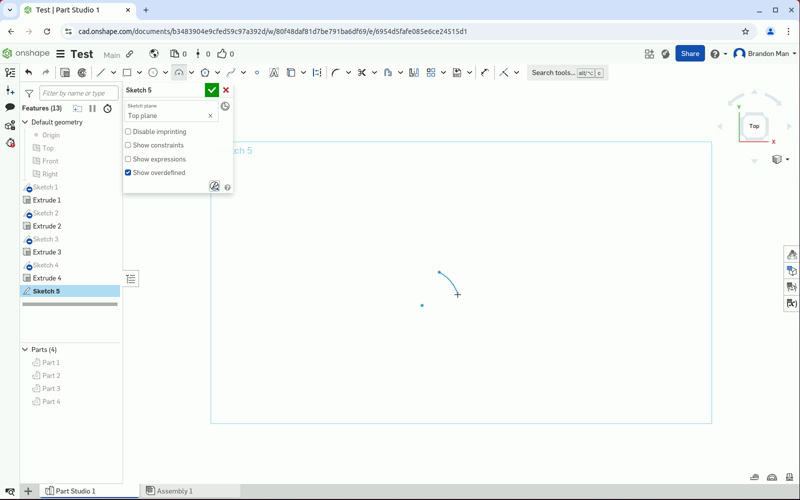
click(457, 294)
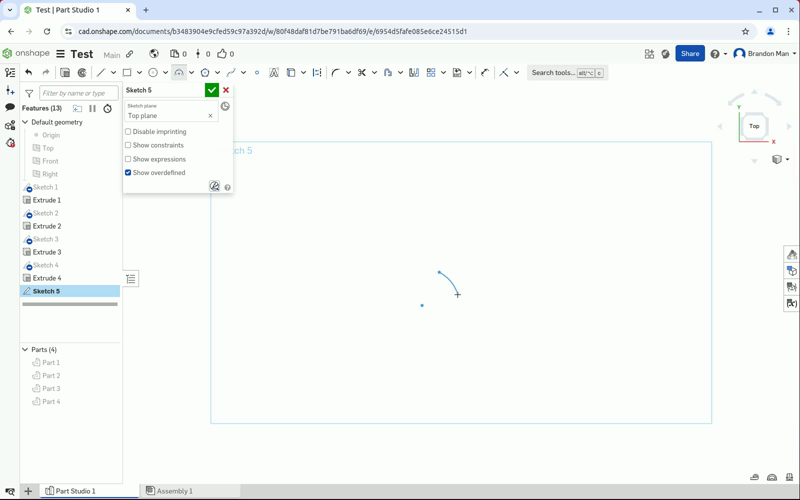
mouse_move(451, 280)
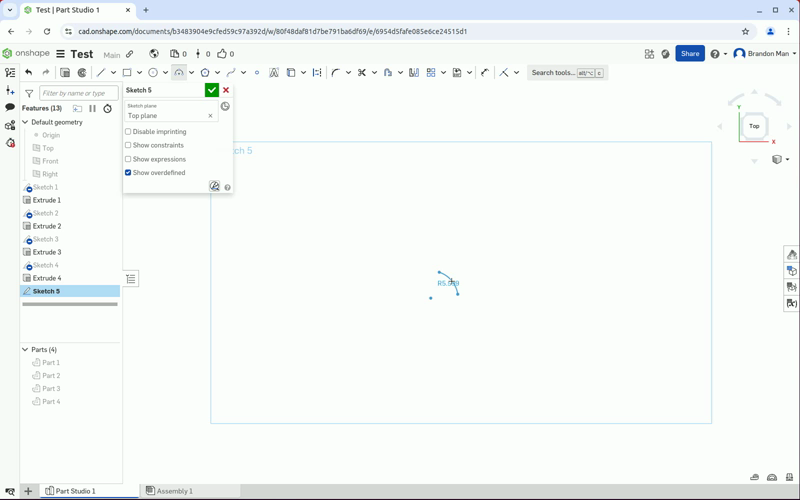
click(451, 280)
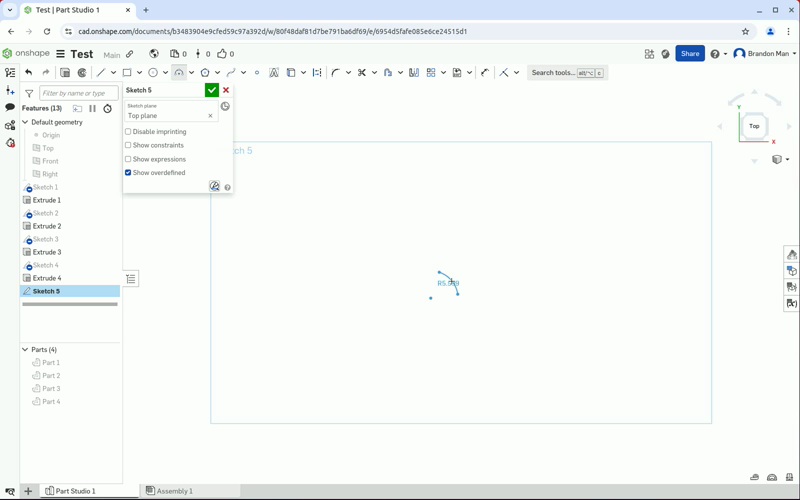
key_up(shift)
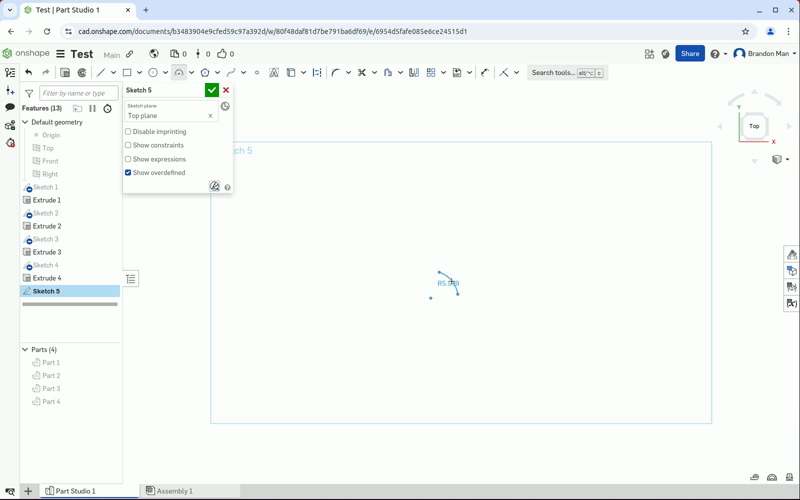
key(esc)
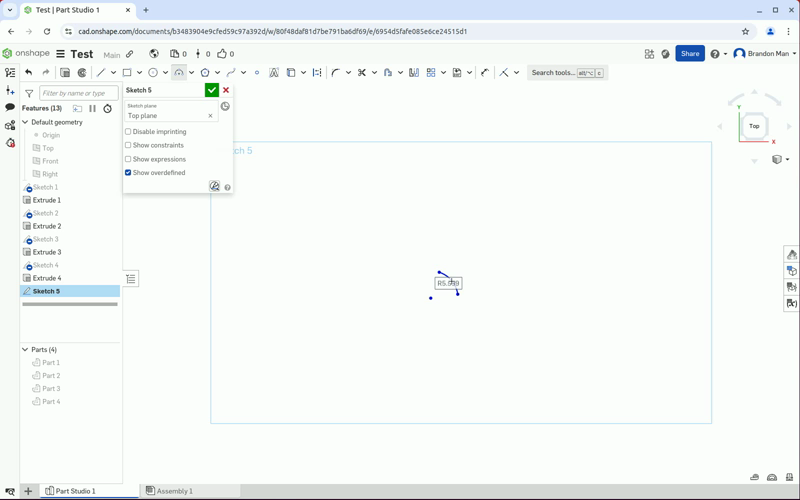
key(l)
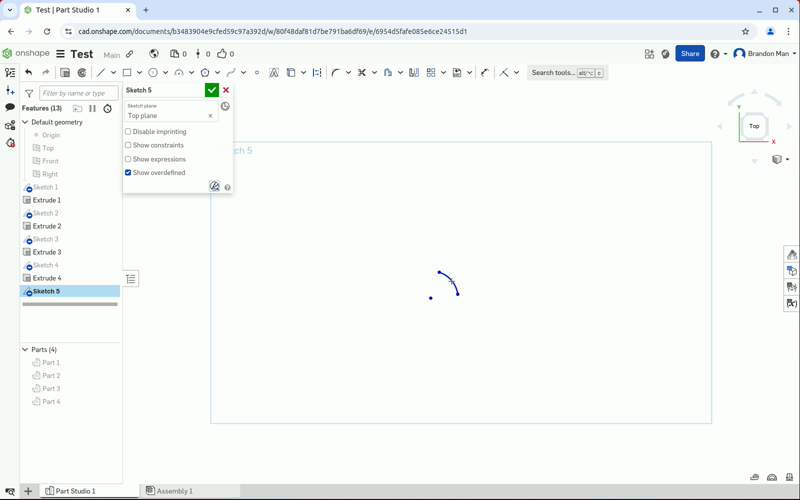
mouse_move(457, 294)
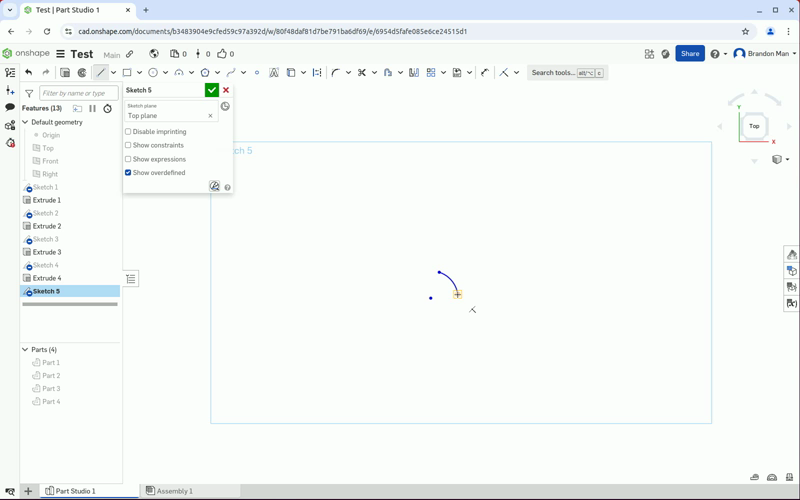
click(457, 294)
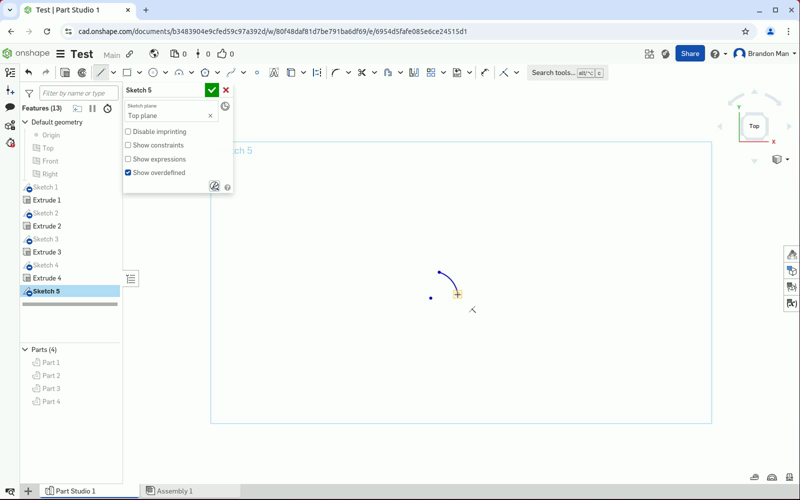
key_down(shift)
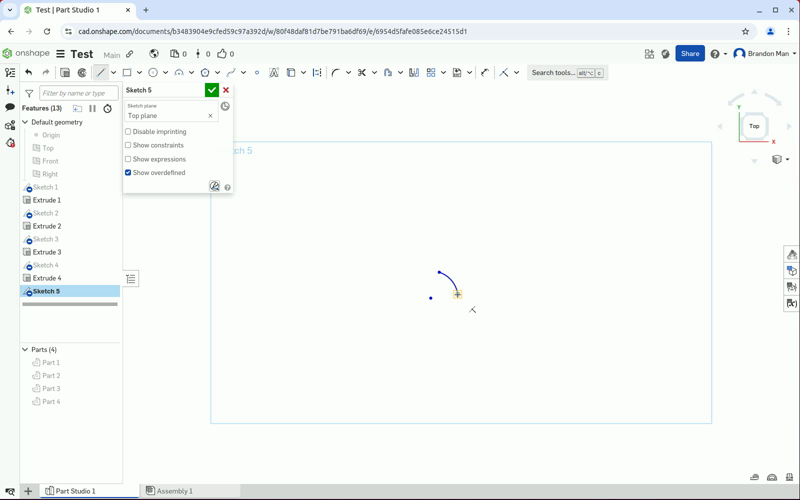
mouse_move(487, 294)
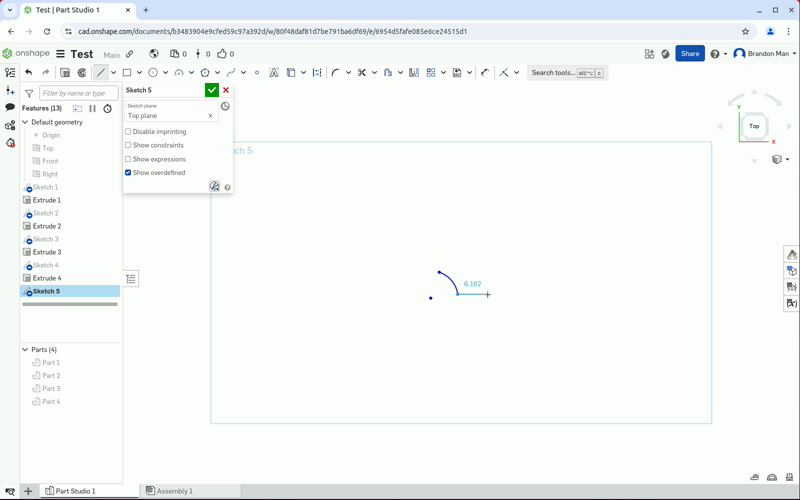
mouse_move(461, 294)
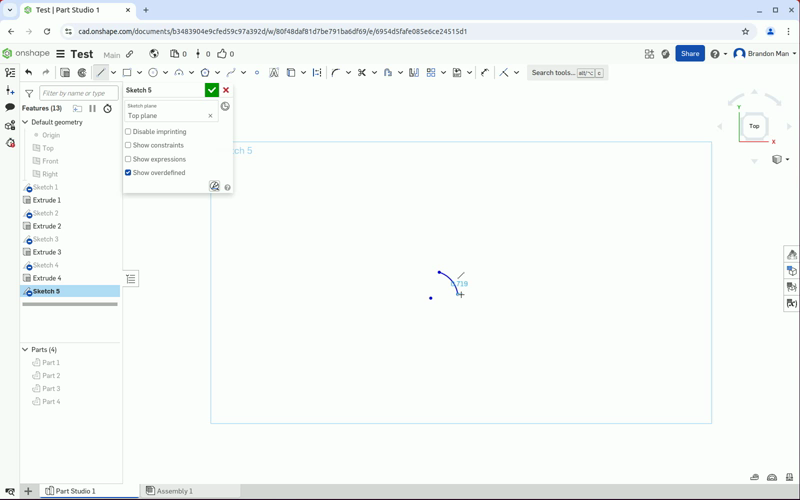
scroll(6)
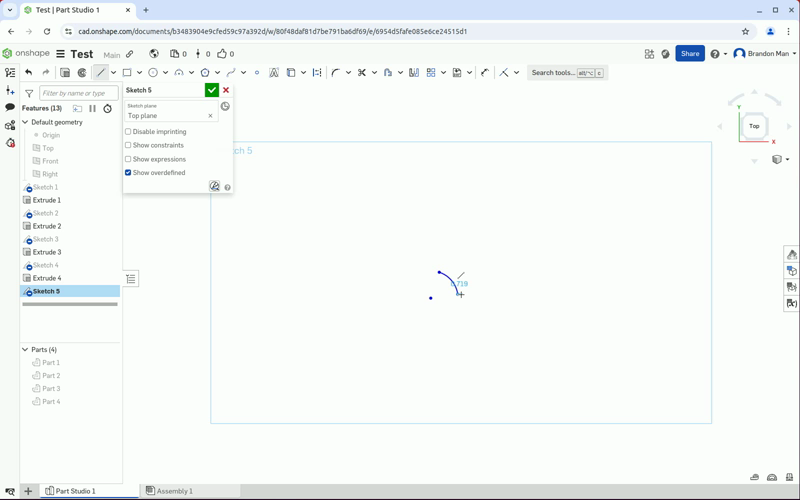
scroll(6)
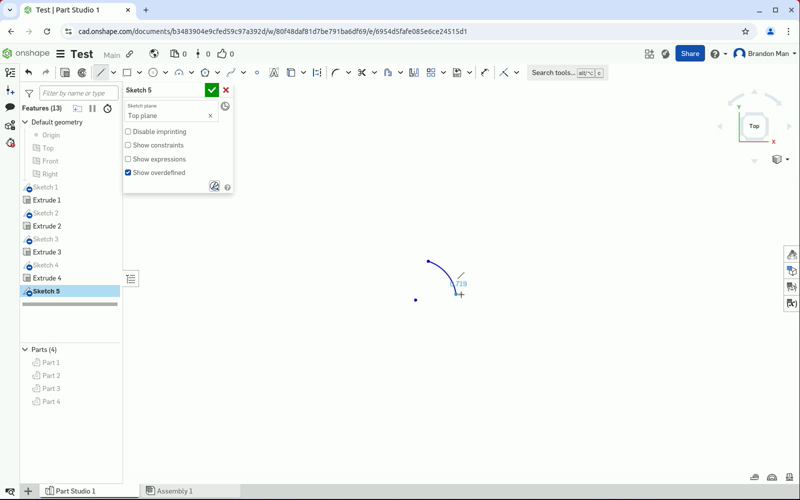
scroll(6)
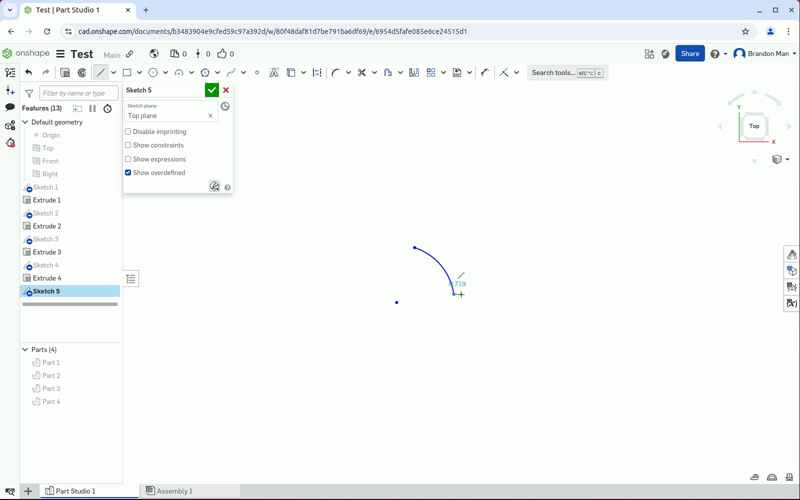
scroll(6)
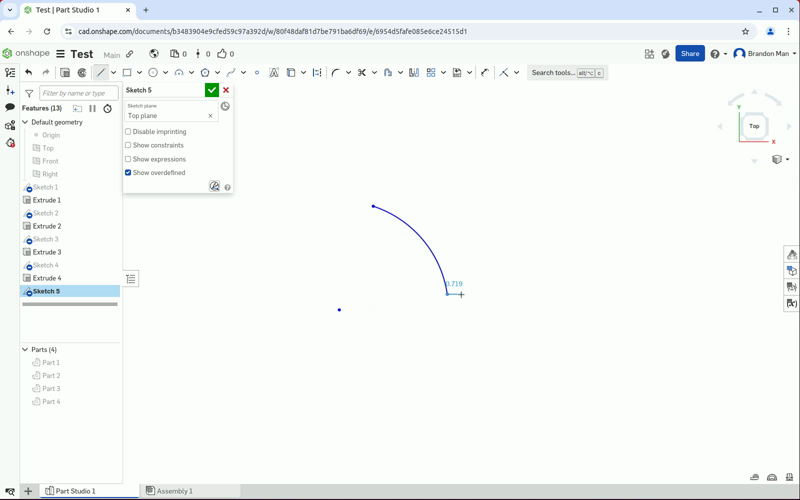
scroll(6)
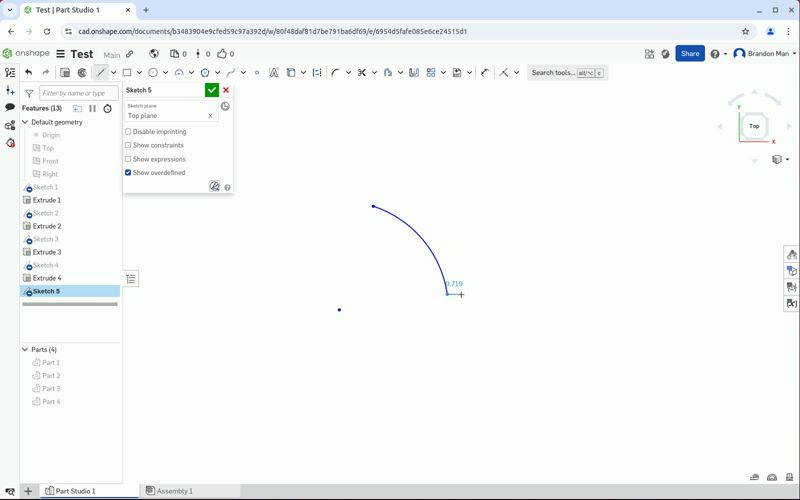
scroll(6)
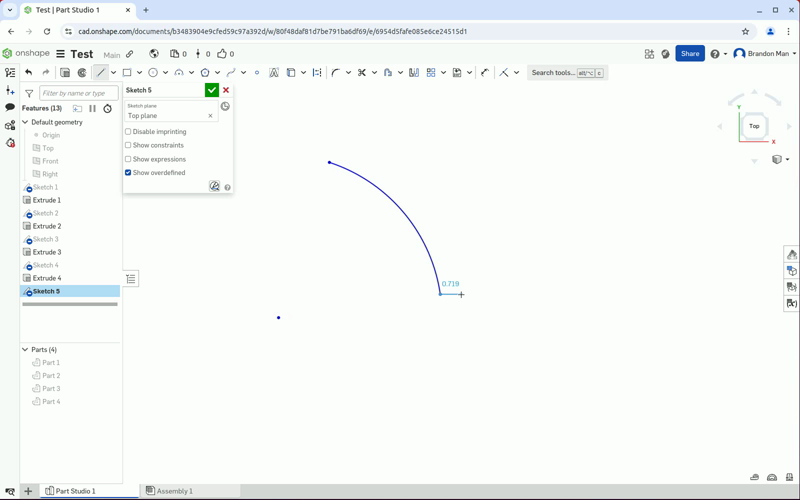
scroll(6)
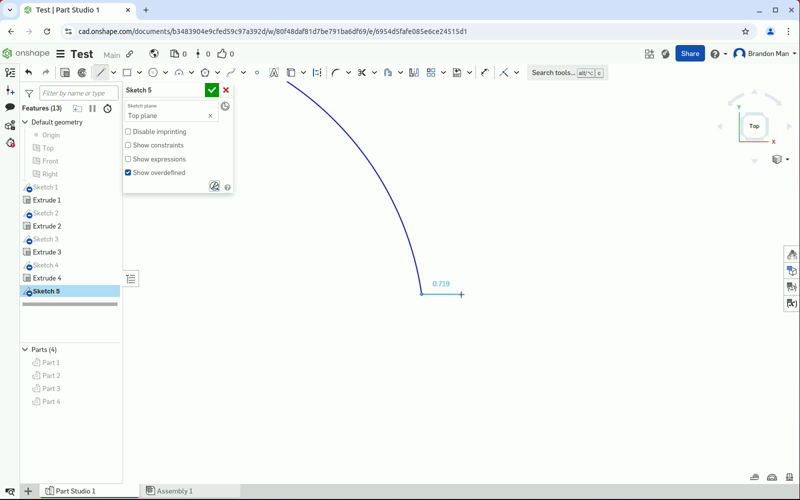
click(461, 294)
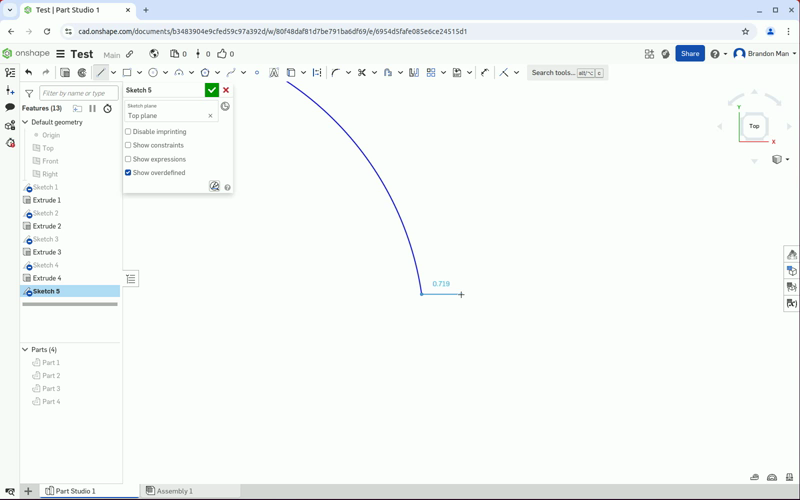
scroll(-6)
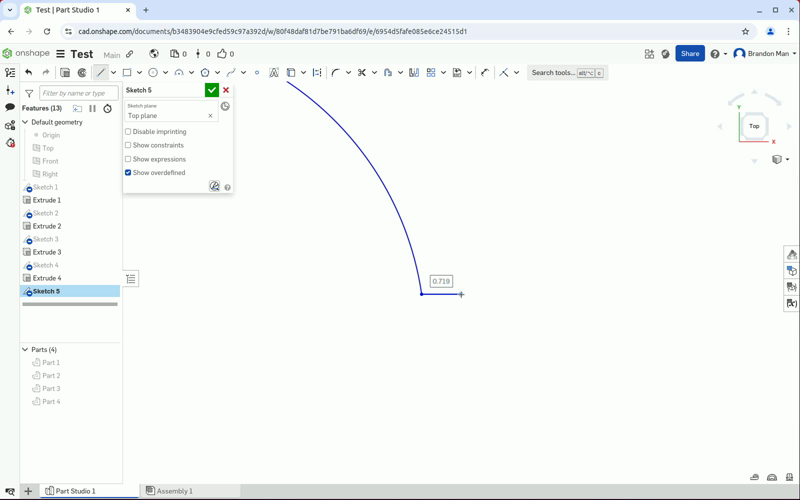
scroll(-6)
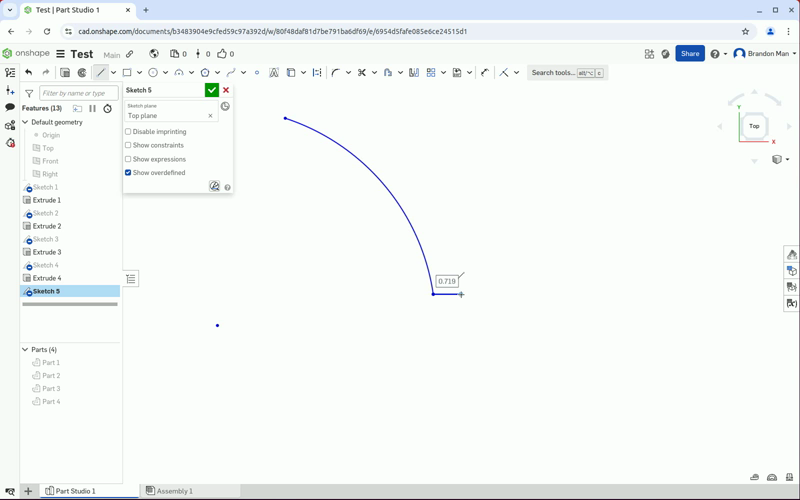
scroll(-6)
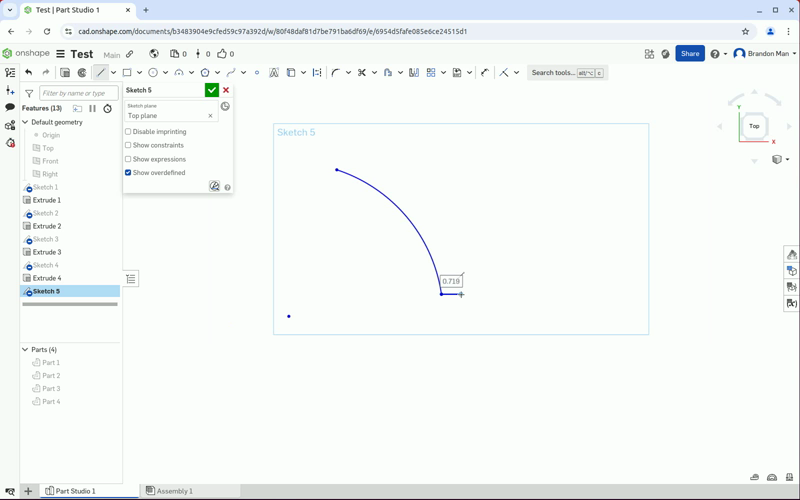
scroll(-6)
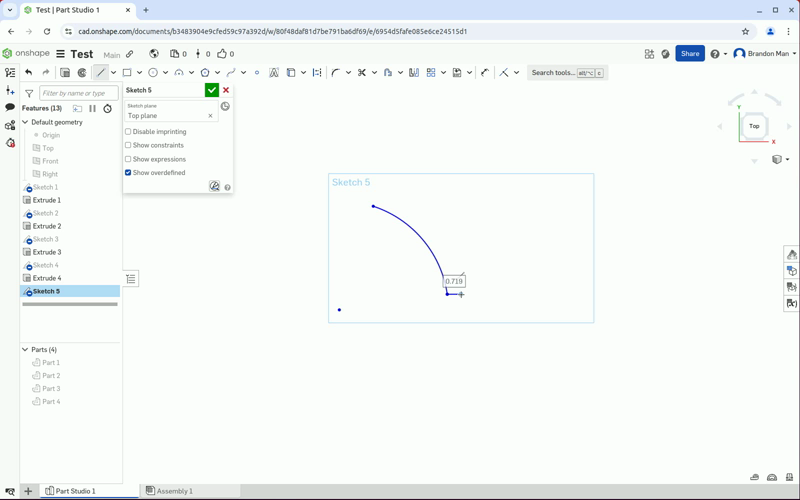
scroll(-6)
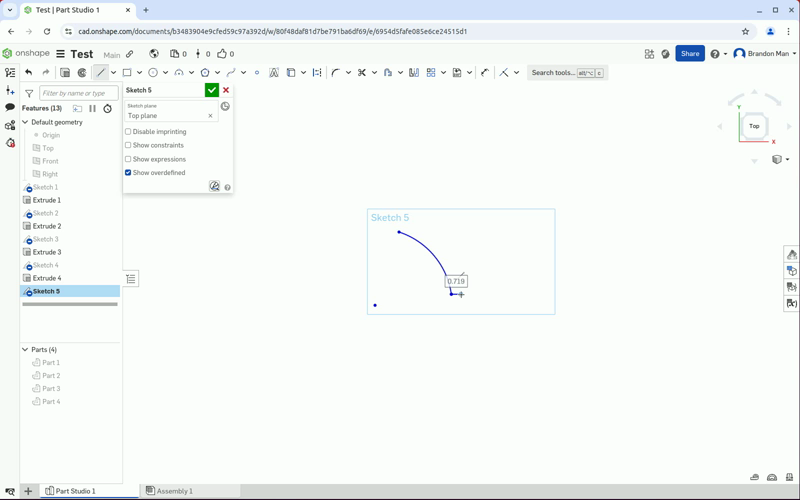
scroll(-6)
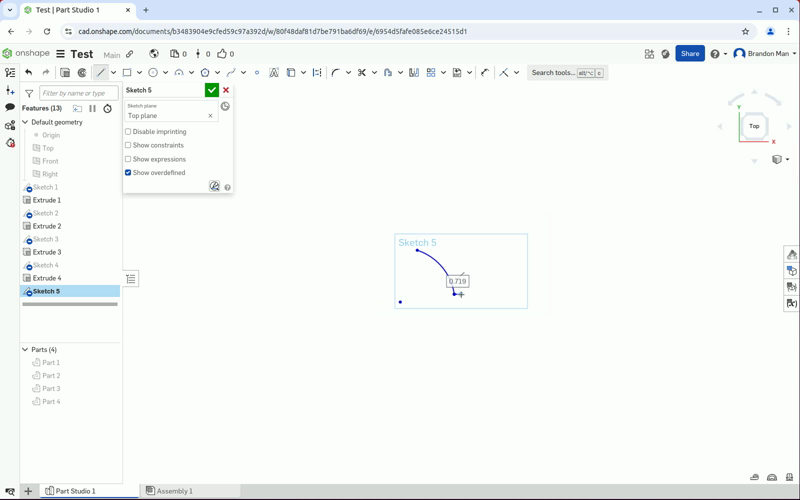
scroll(-6)
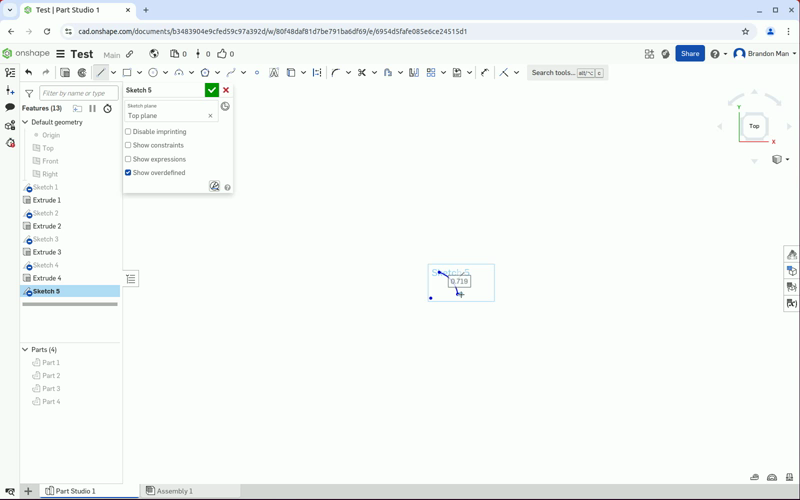
key_up(shift)
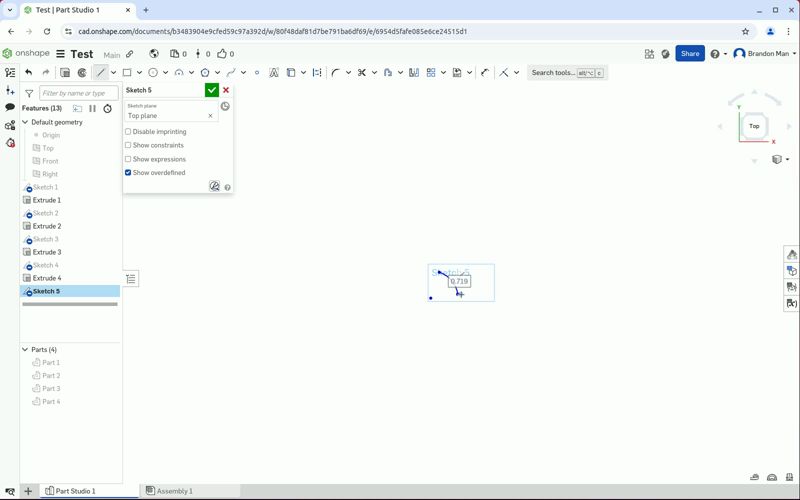
key(esc)
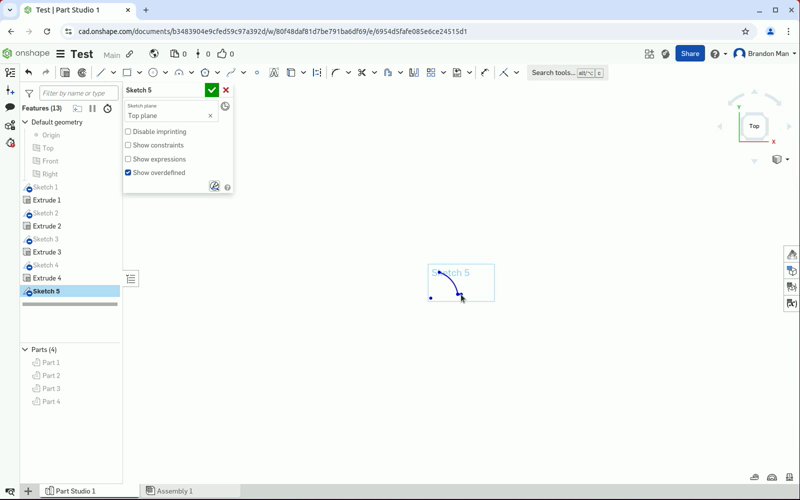
key(a)
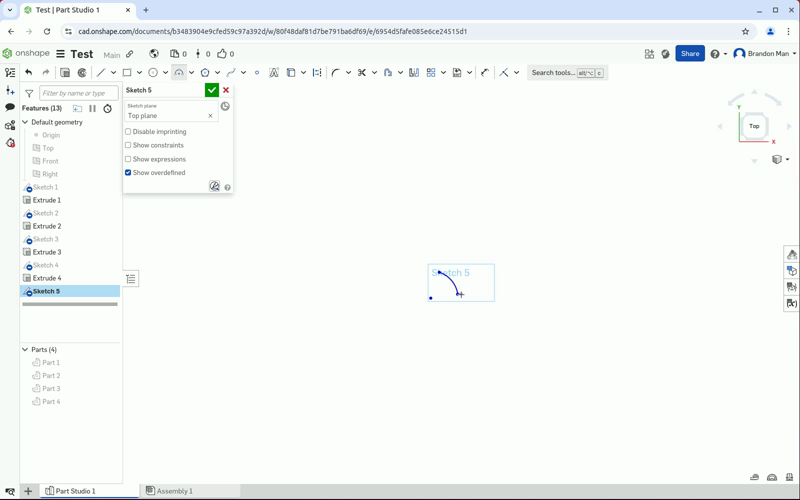
mouse_move(461, 294)
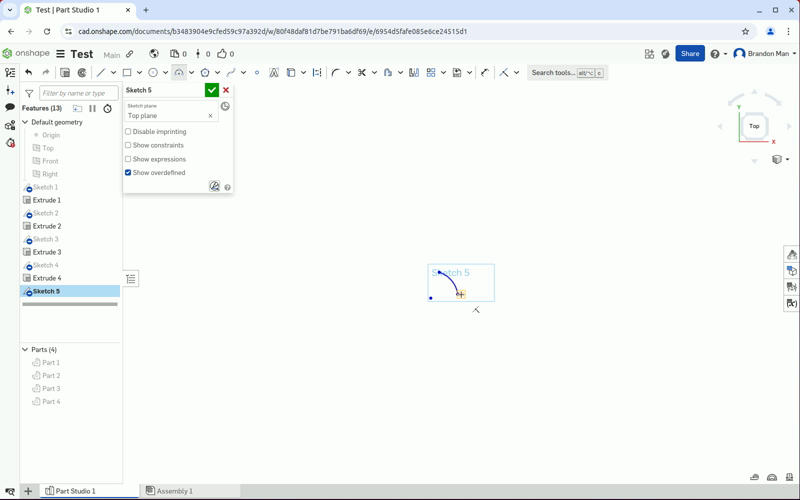
scroll(6)
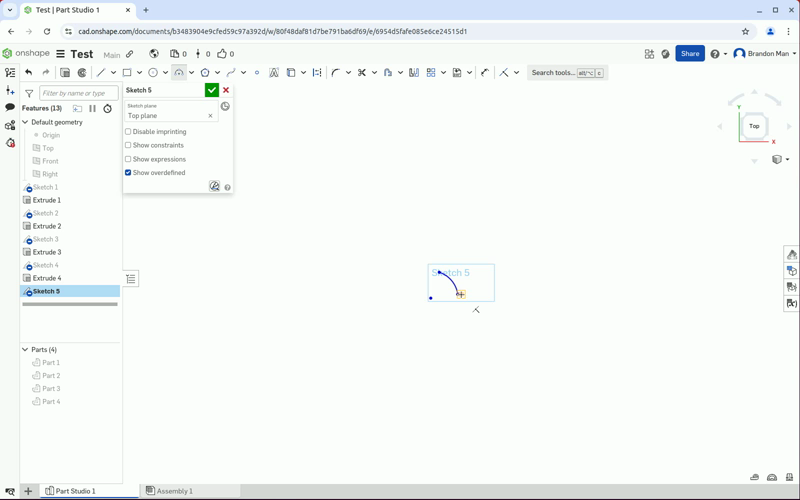
scroll(6)
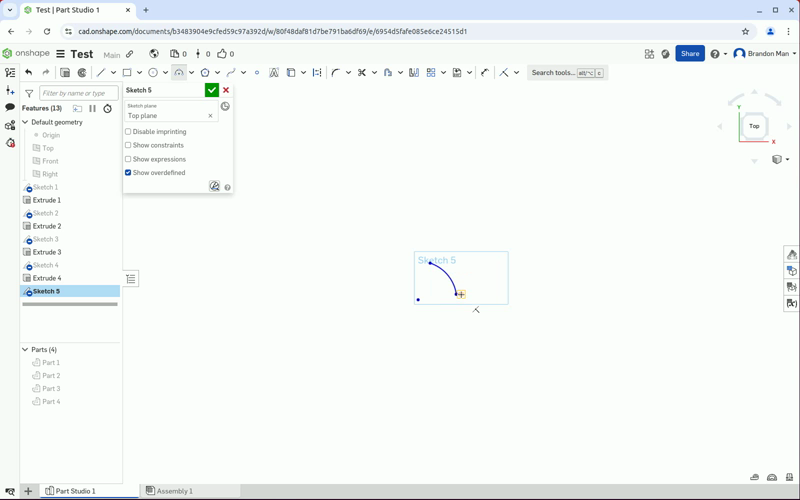
scroll(6)
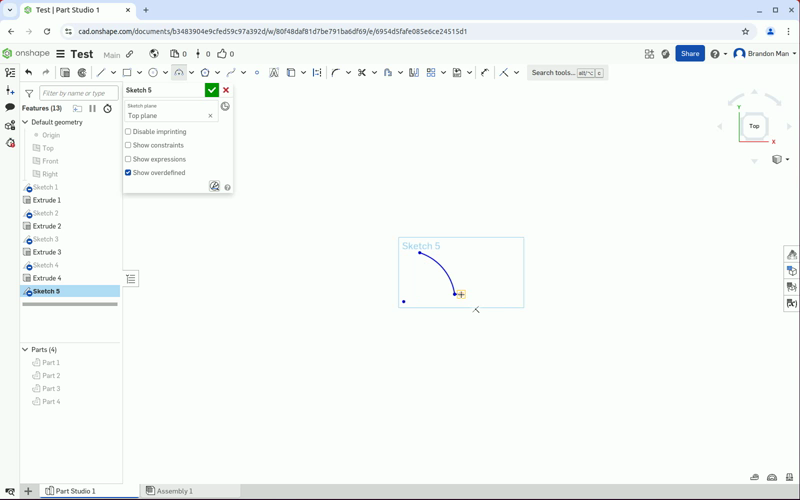
scroll(6)
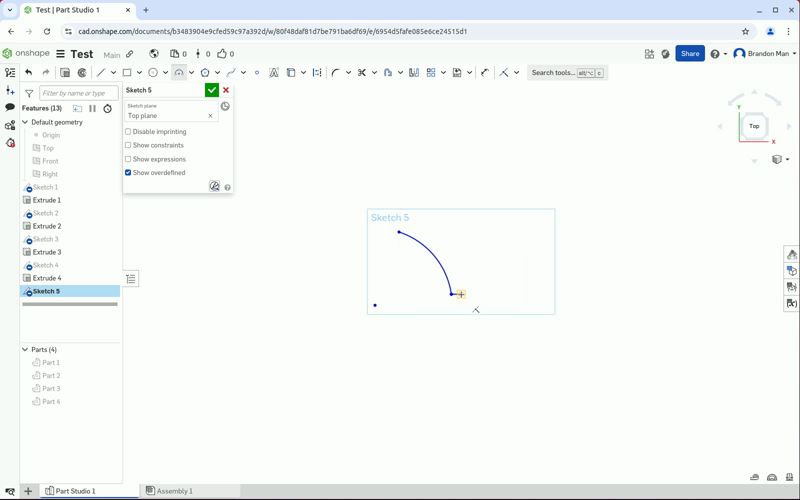
scroll(6)
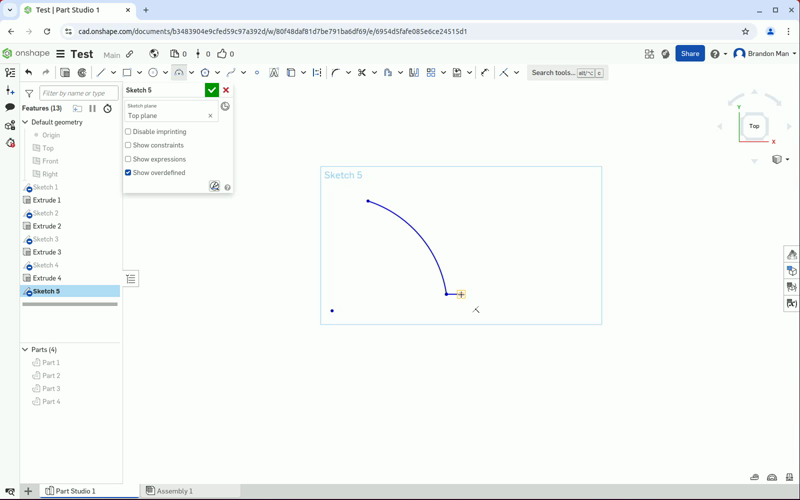
scroll(6)
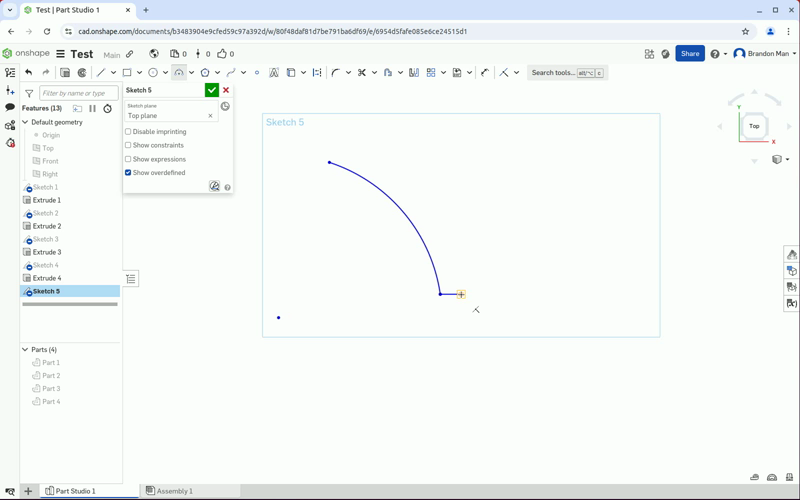
scroll(6)
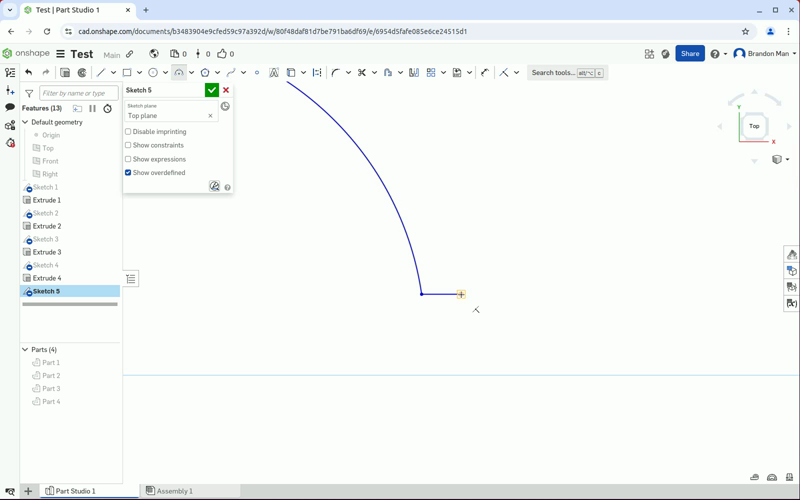
click(461, 294)
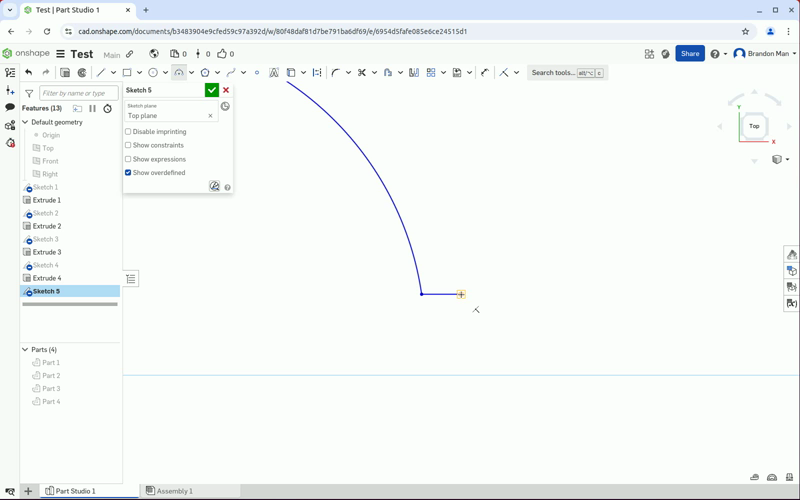
scroll(-6)
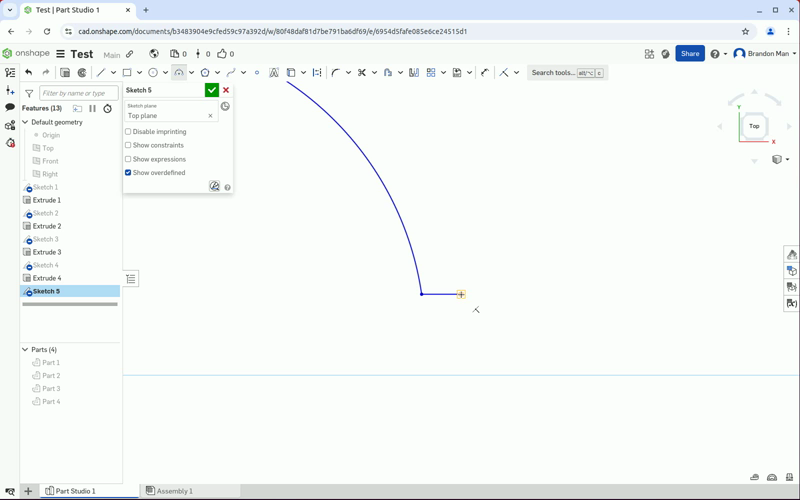
scroll(-6)
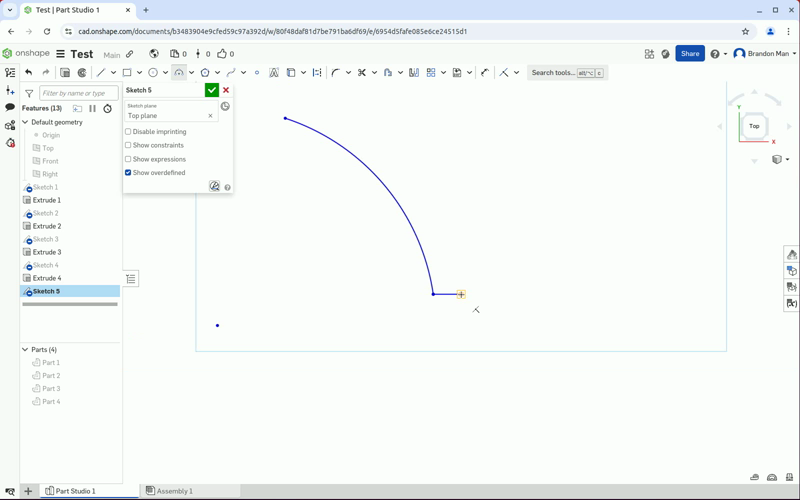
scroll(-6)
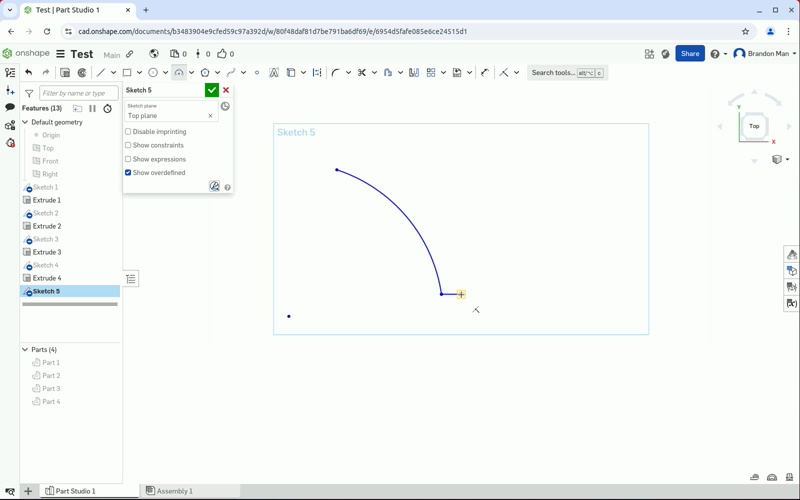
scroll(-6)
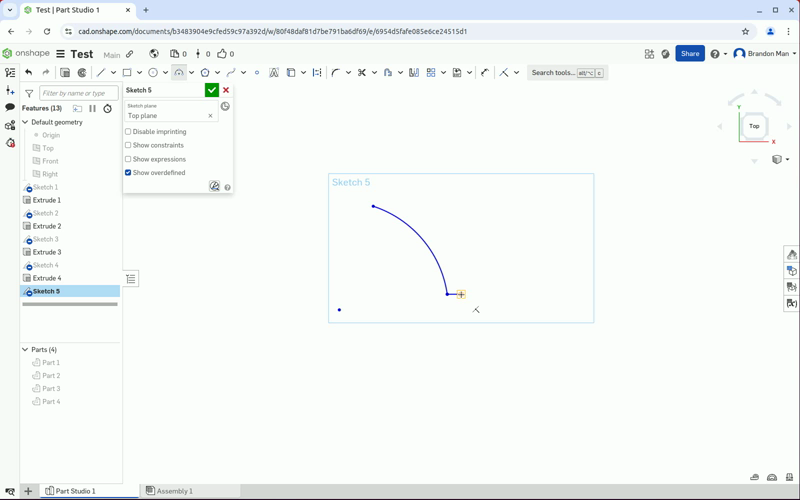
scroll(-6)
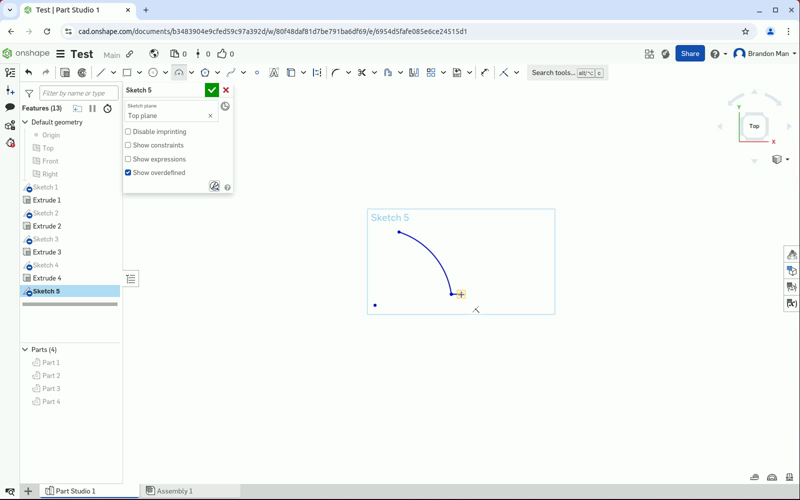
scroll(-6)
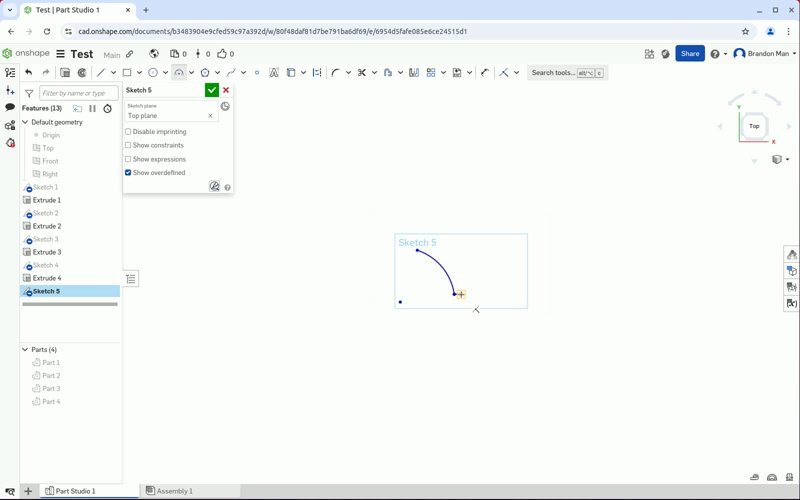
scroll(-6)
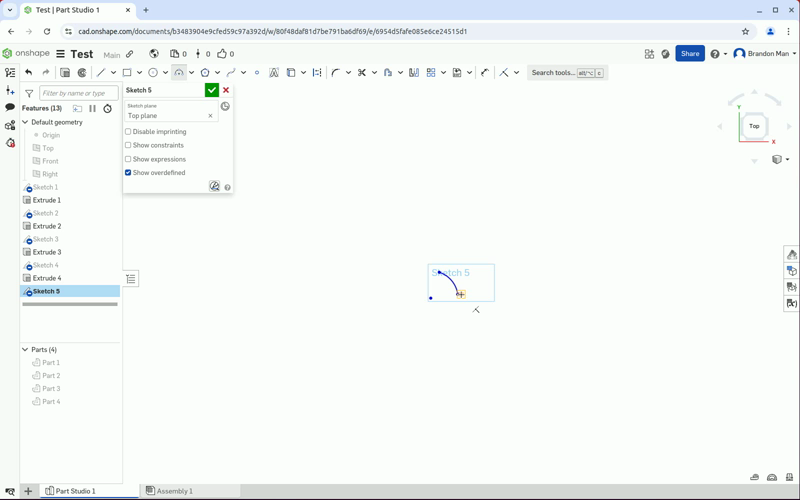
key_down(shift)
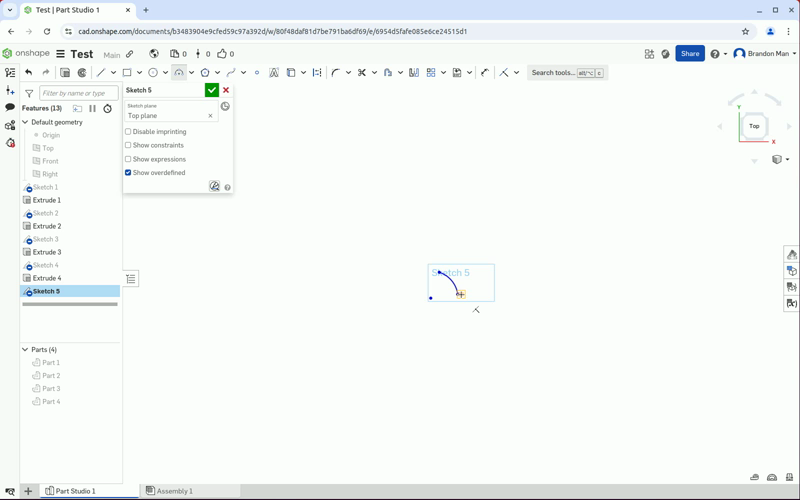
mouse_move(461, 272)
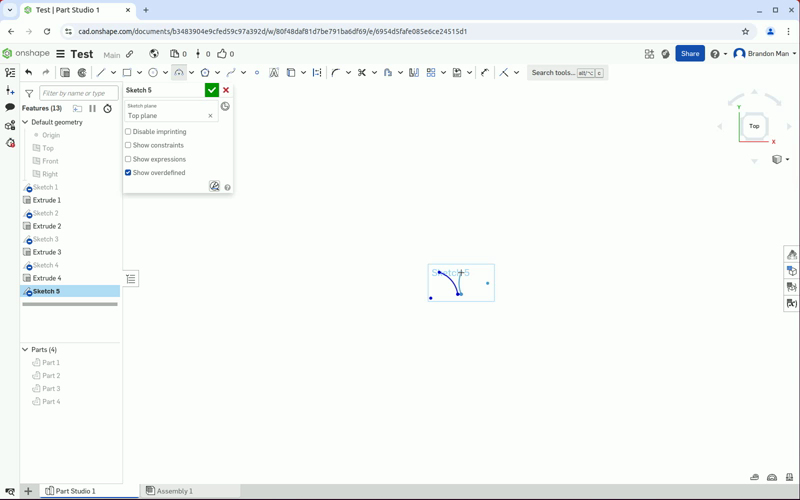
click(461, 272)
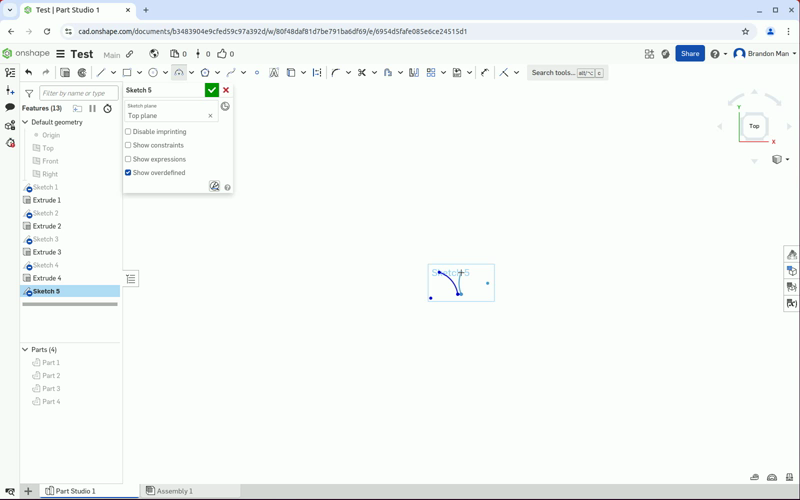
mouse_move(471, 283)
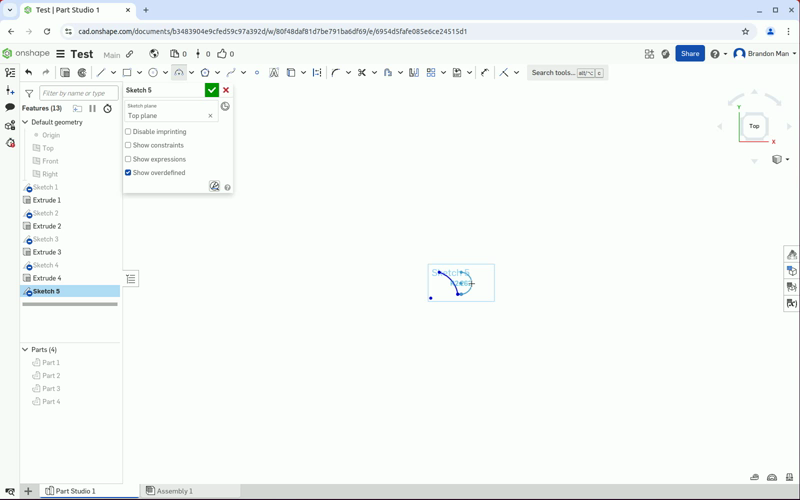
click(471, 283)
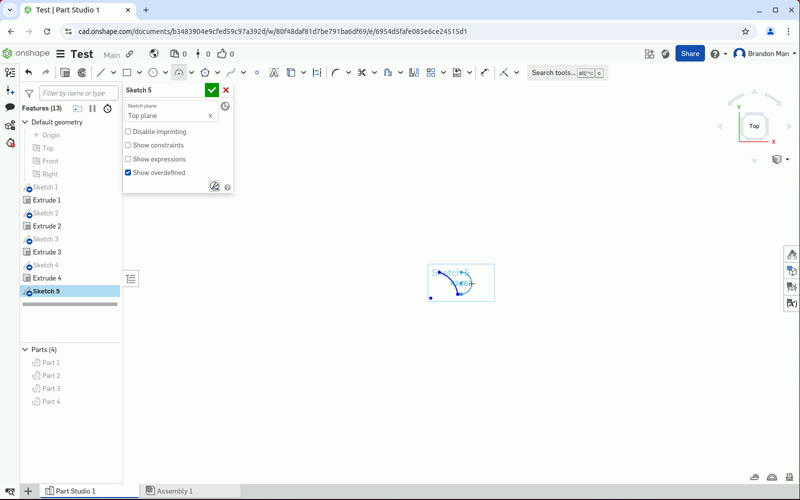
key_up(shift)
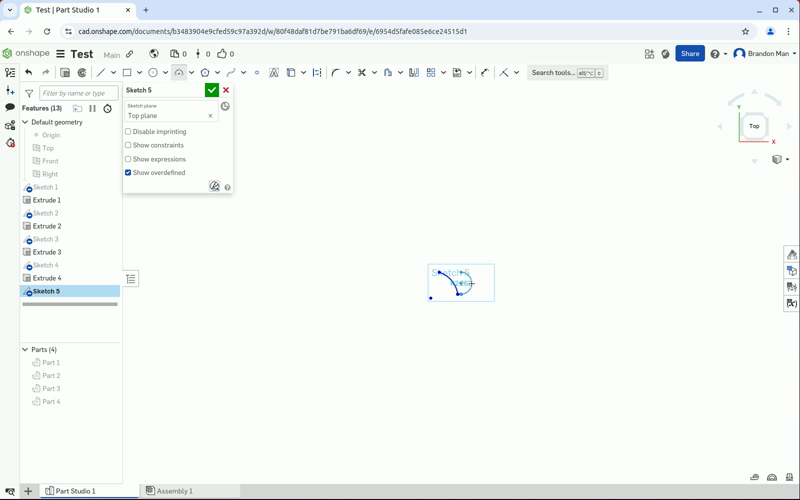
key(esc)
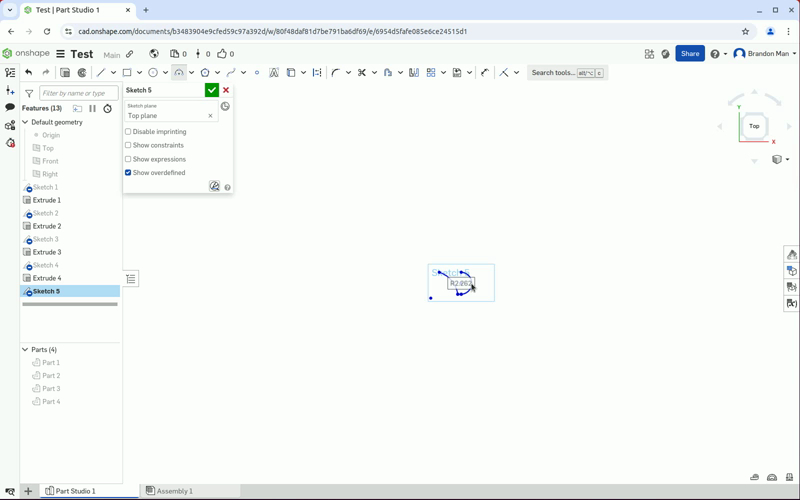
key(l)
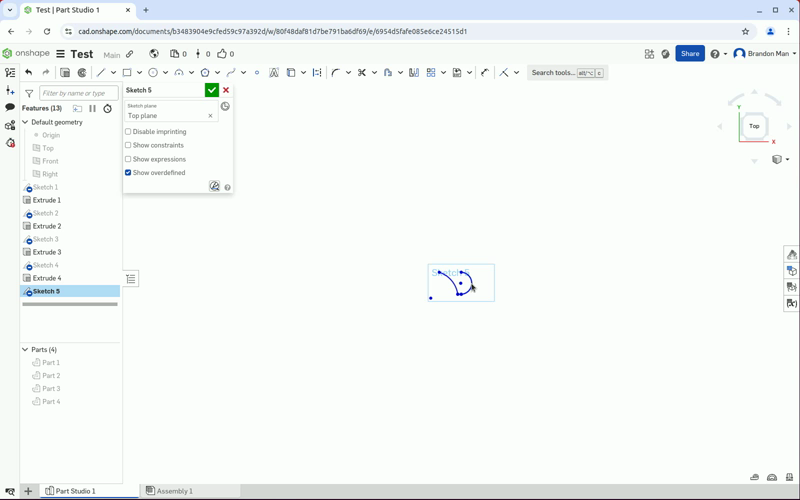
mouse_move(461, 272)
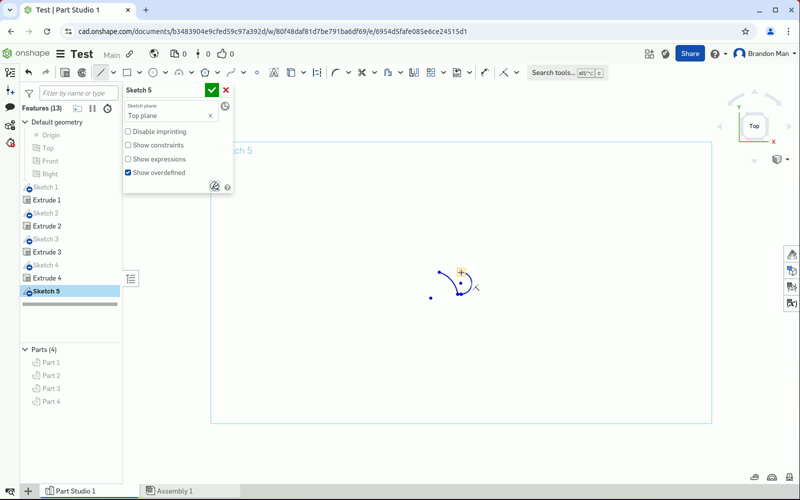
click(461, 272)
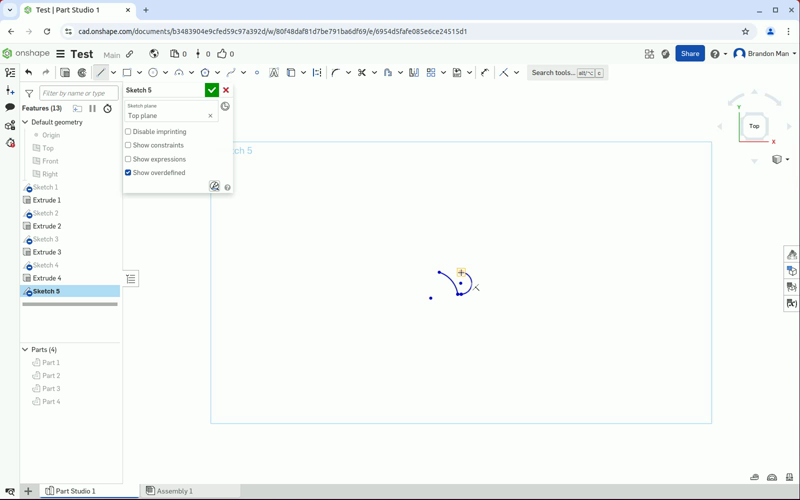
mouse_move(491, 272)
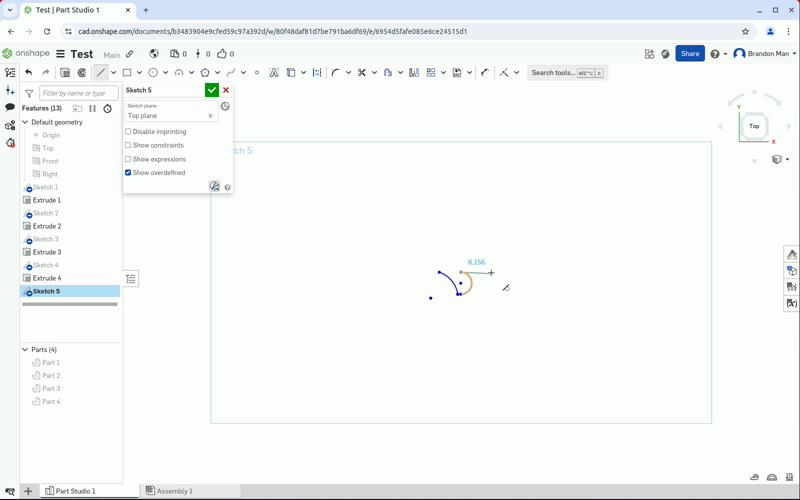
key_down(shift)
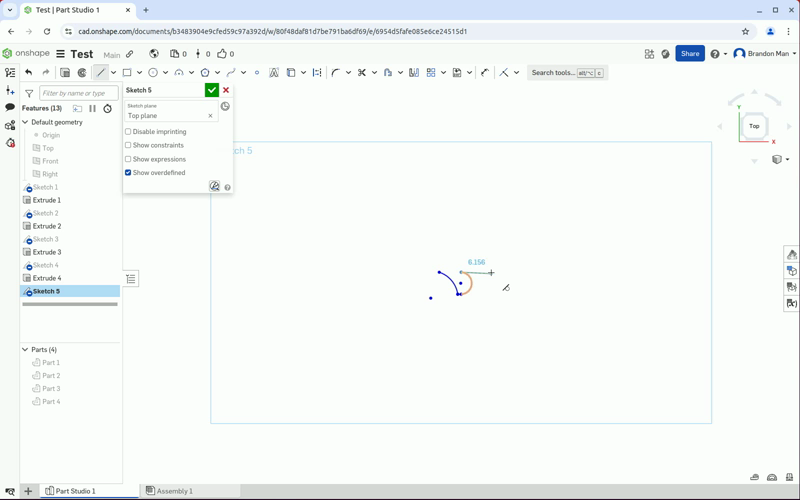
mouse_move(439, 272)
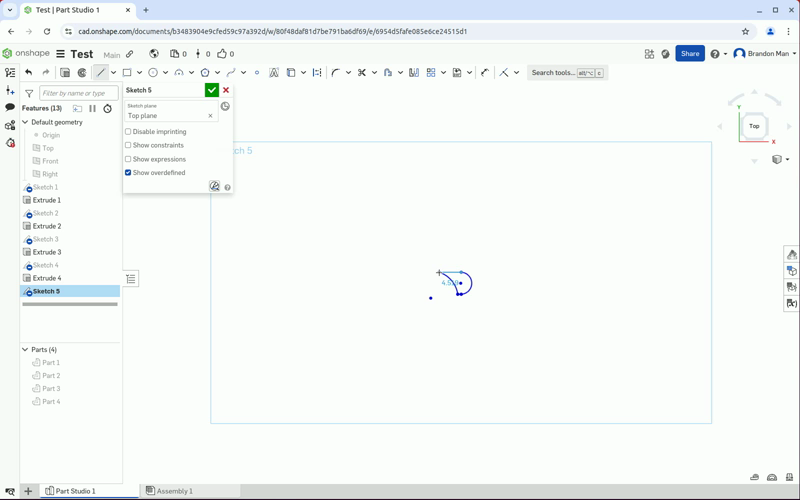
key_up(shift)
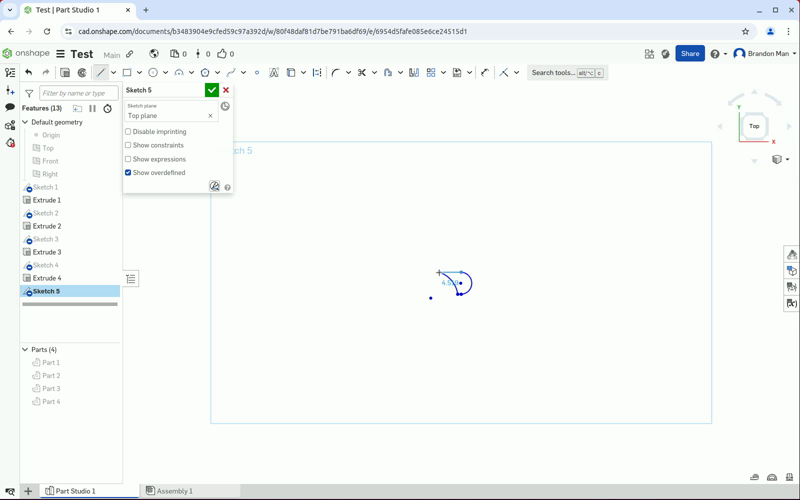
click(439, 272)
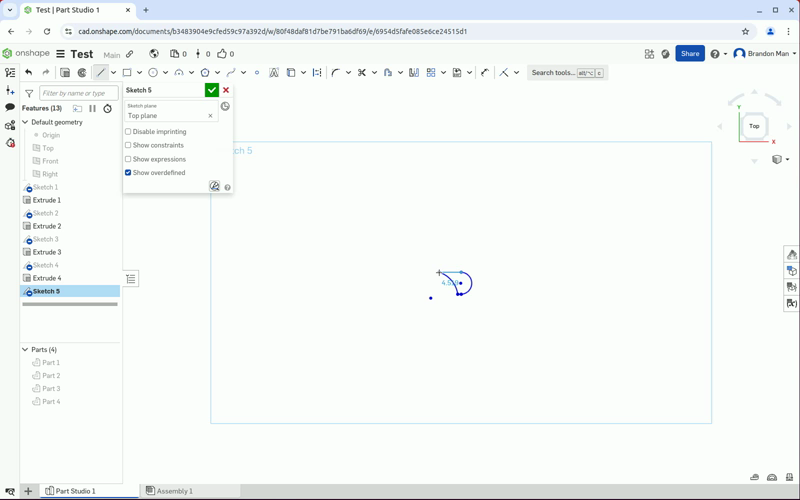
key(esc)
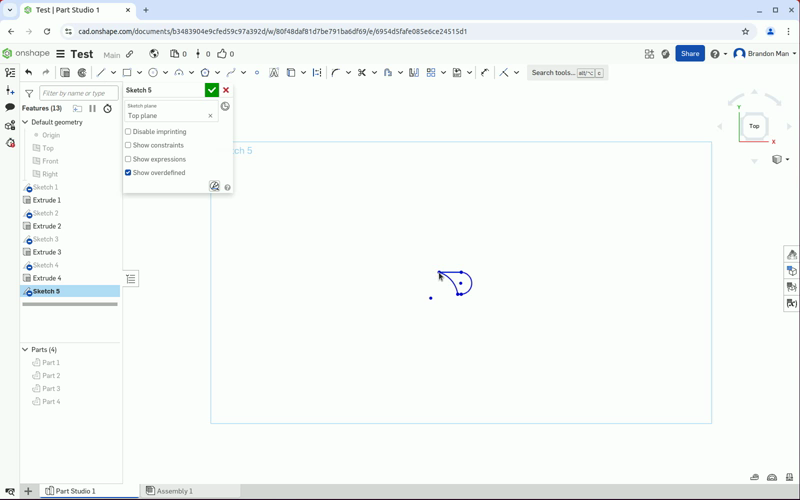
key(c)
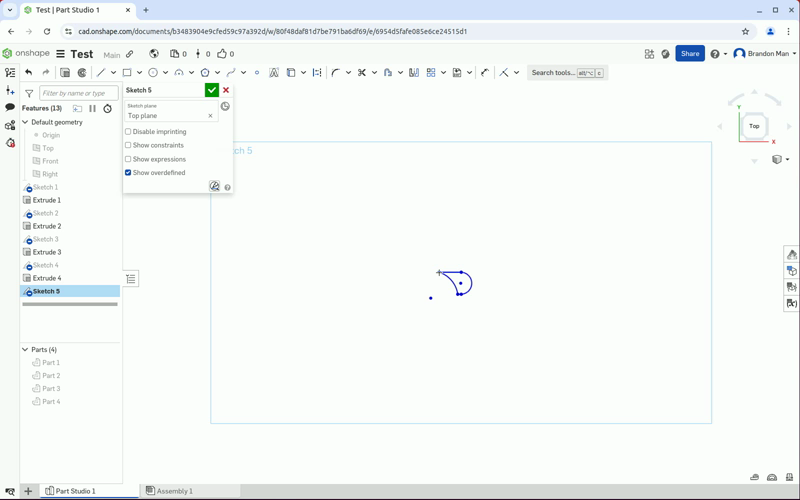
key_down(shift)
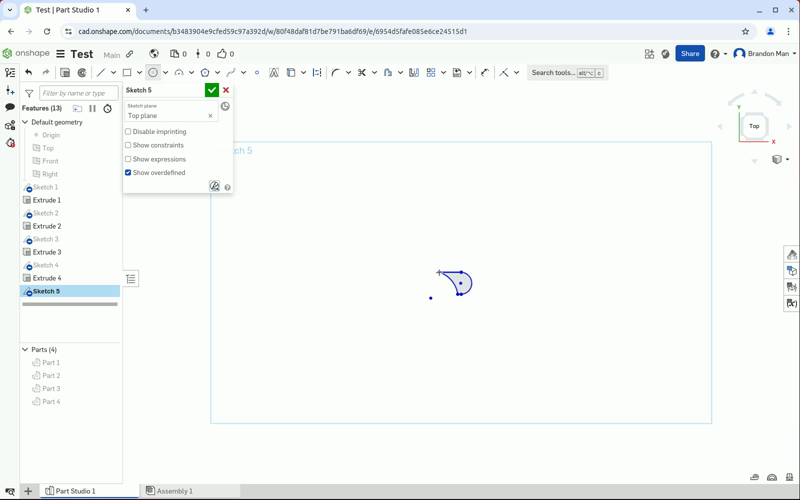
mouse_move(461, 283)
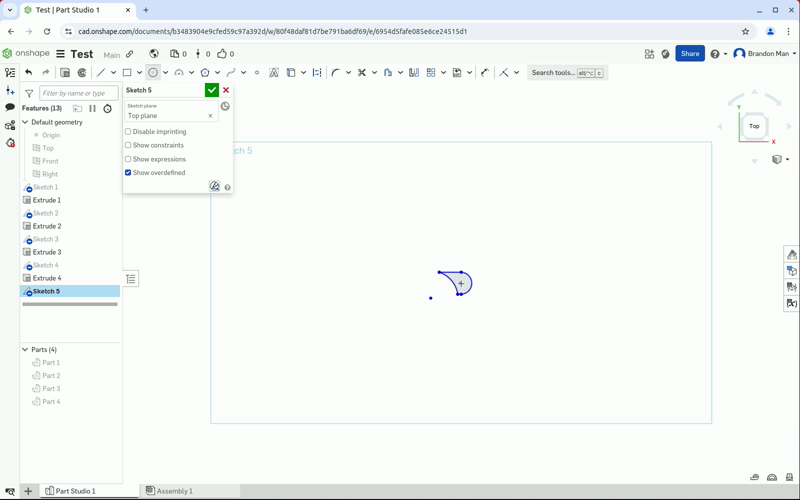
click(461, 283)
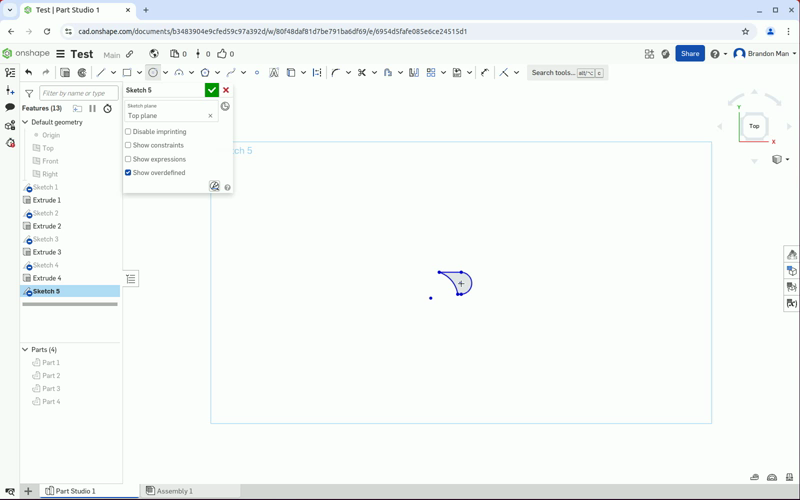
key_up(shift)
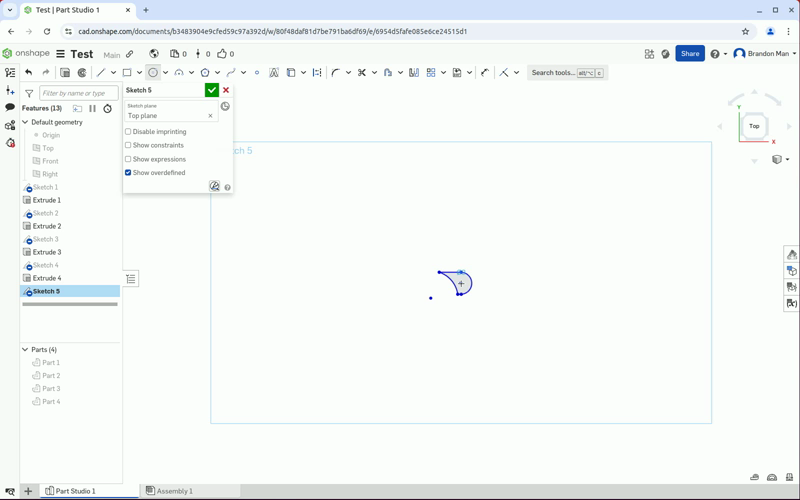
mouse_move(467, 283)
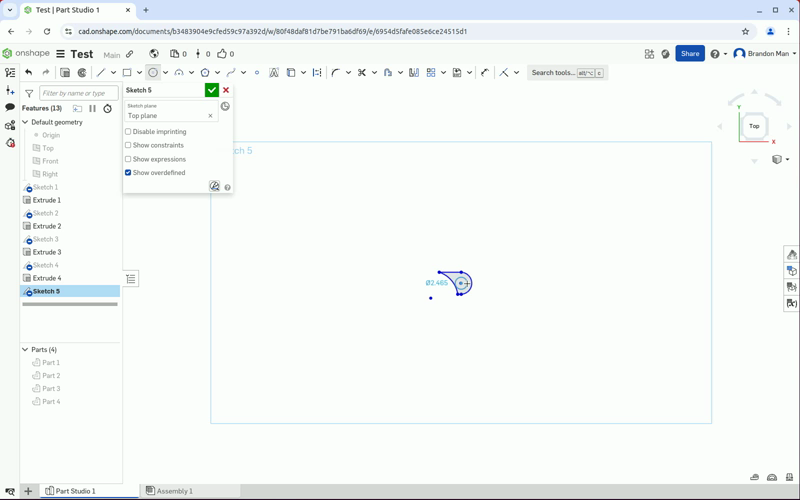
click(467, 283)
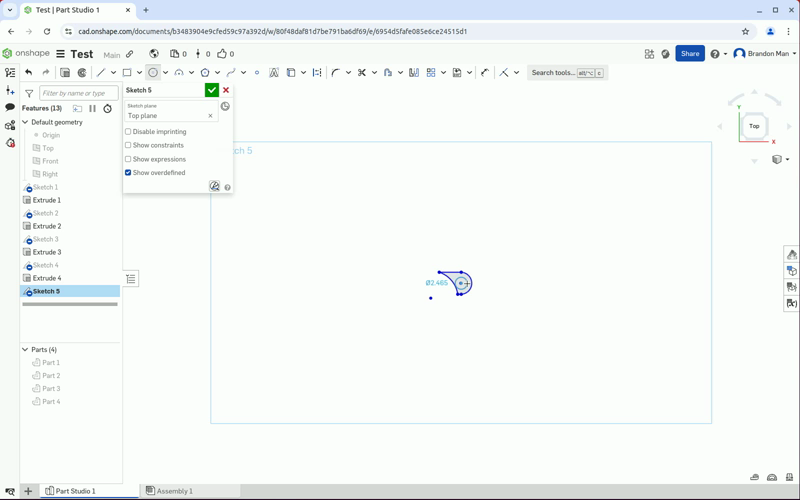
key(esc)
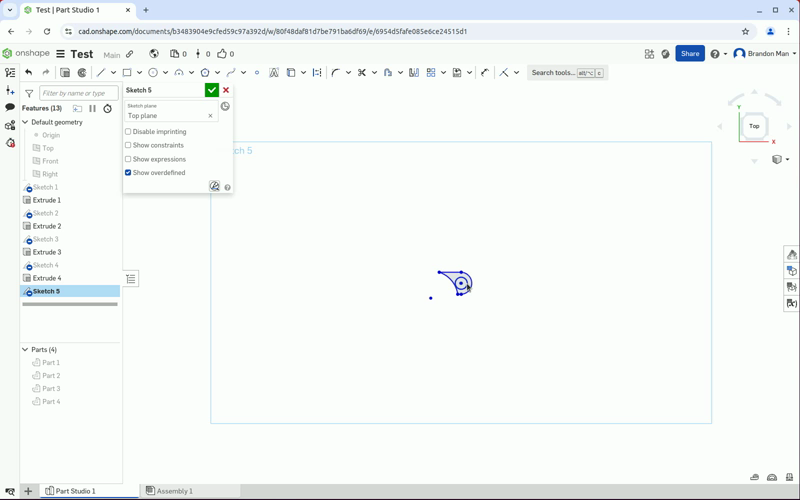
mouse_move(469, 282)
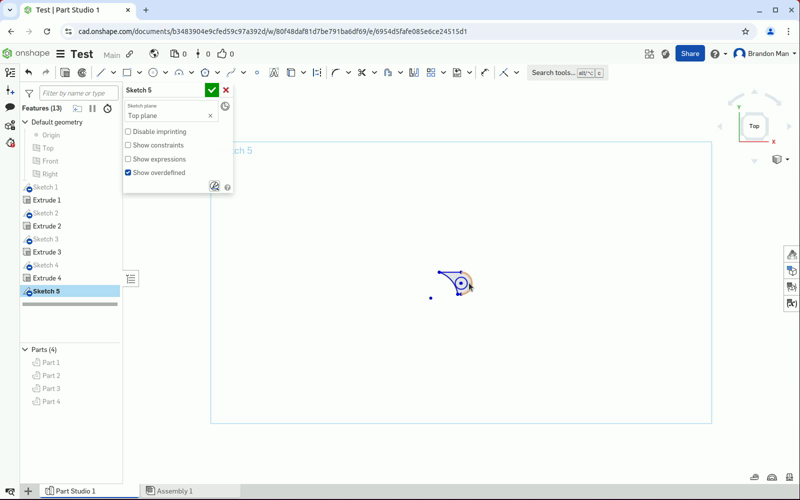
scroll(6)
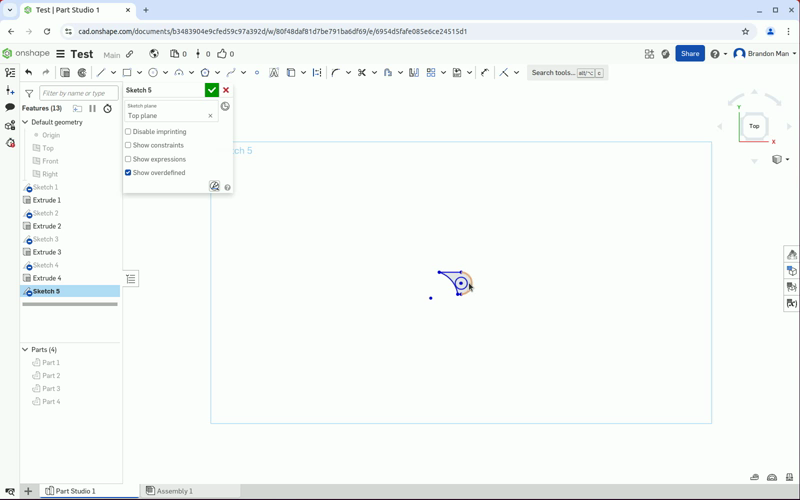
scroll(6)
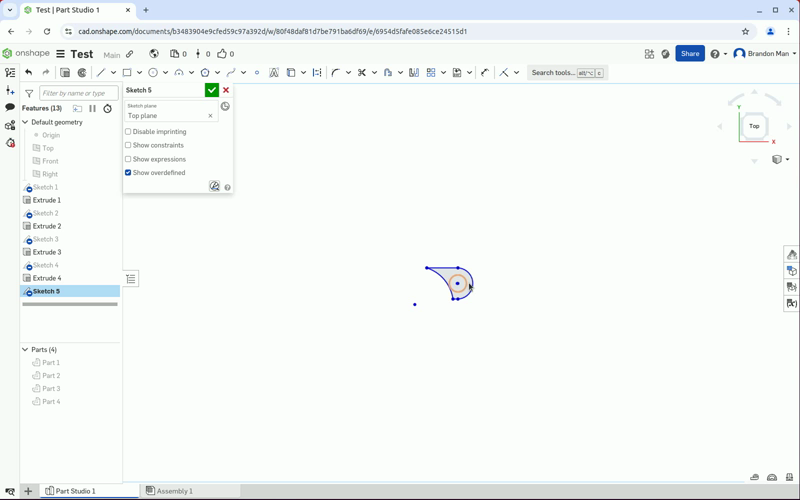
scroll(6)
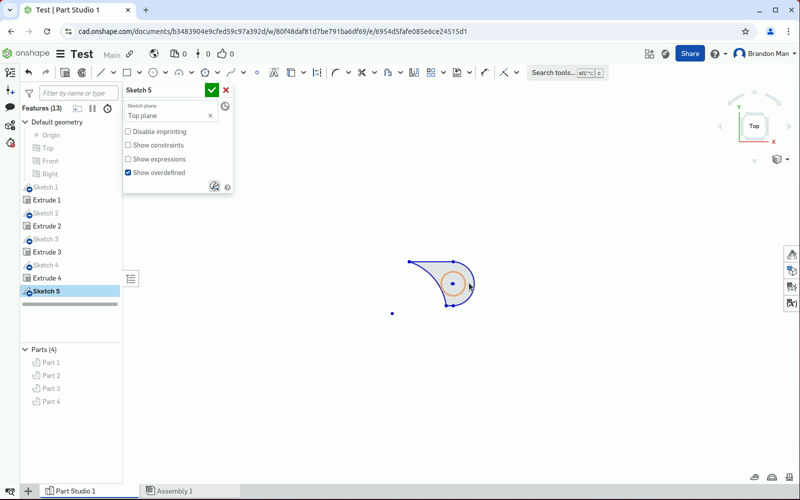
scroll(6)
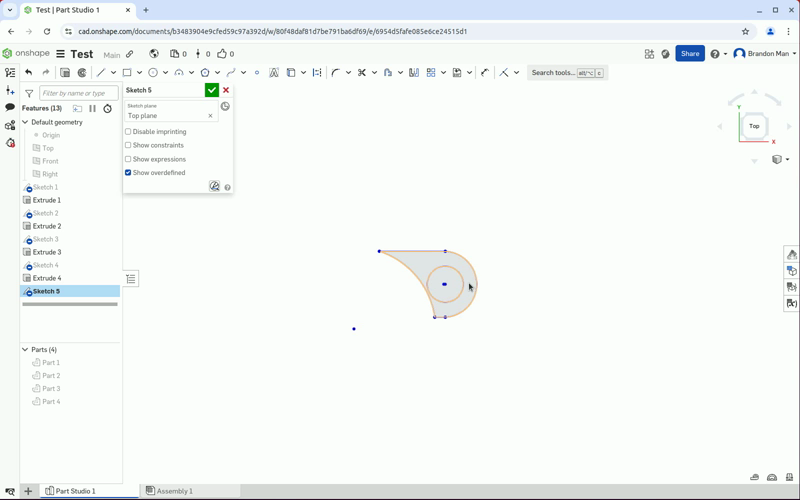
scroll(6)
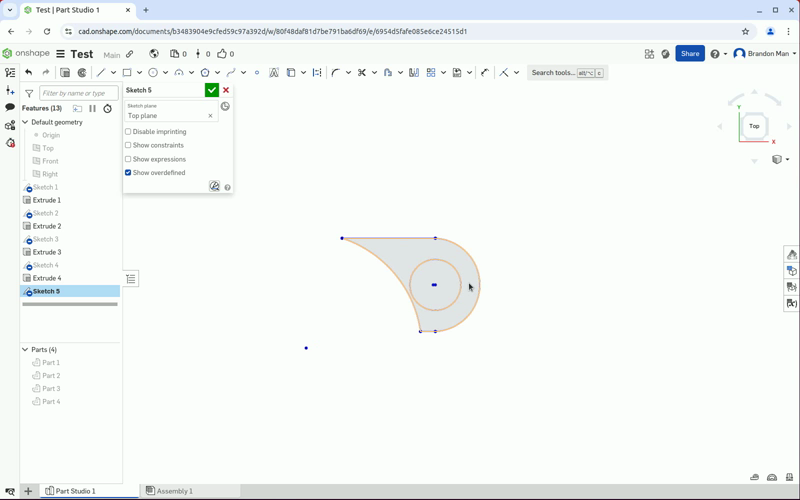
scroll(6)
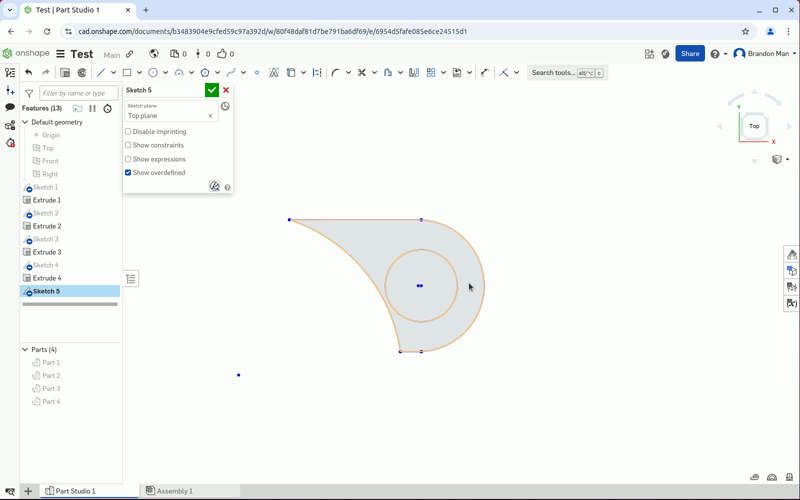
scroll(6)
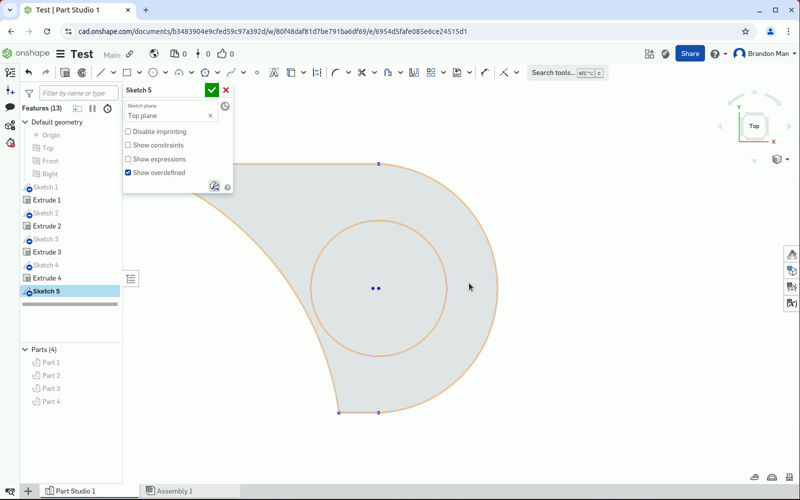
click(469, 282)
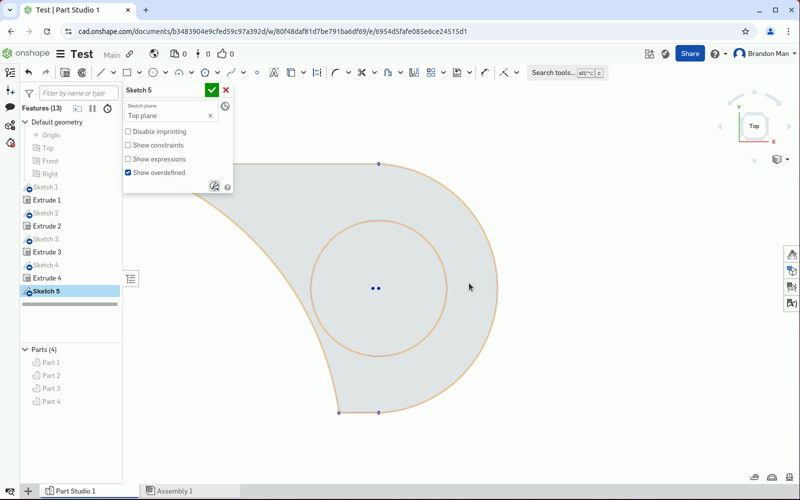
scroll(-6)
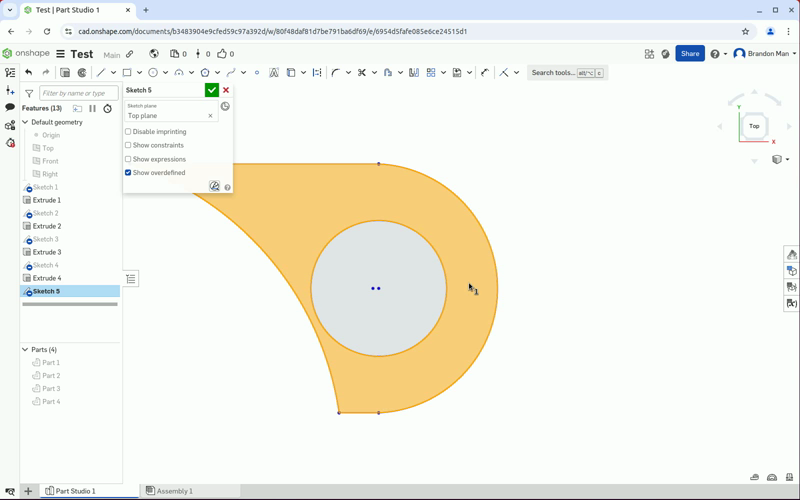
scroll(-6)
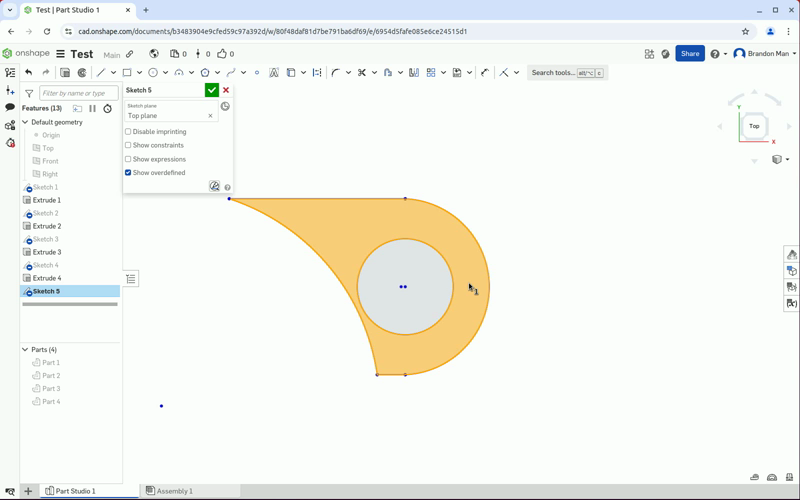
scroll(-6)
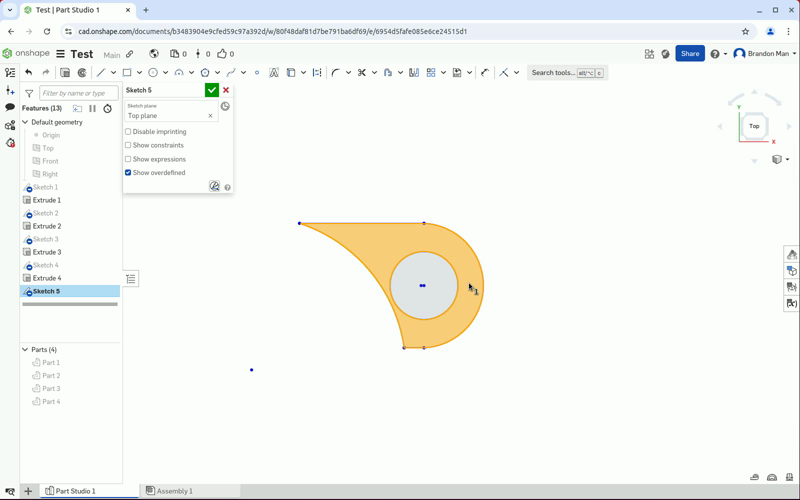
scroll(-6)
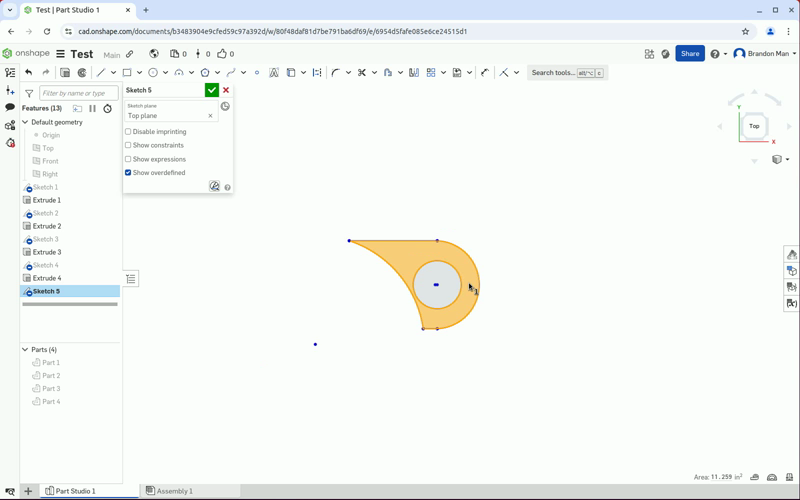
scroll(-6)
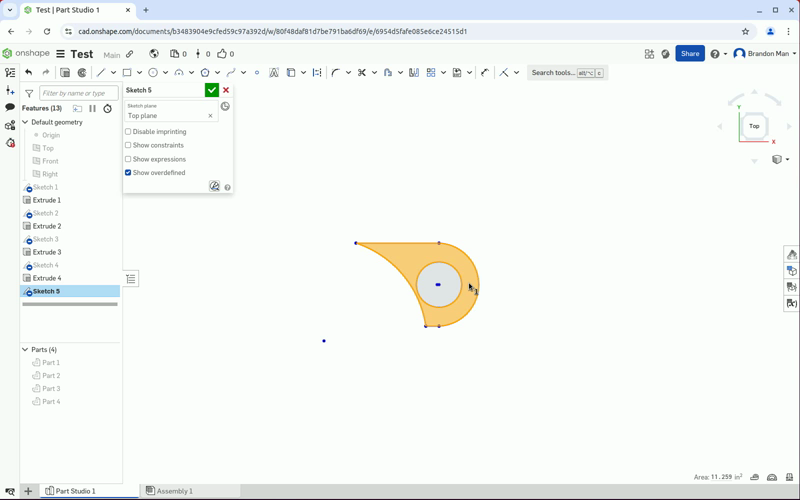
scroll(-6)
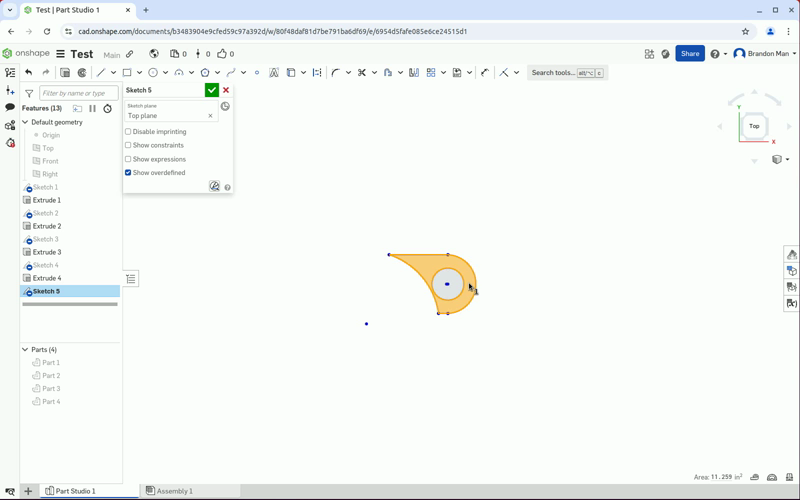
scroll(-6)
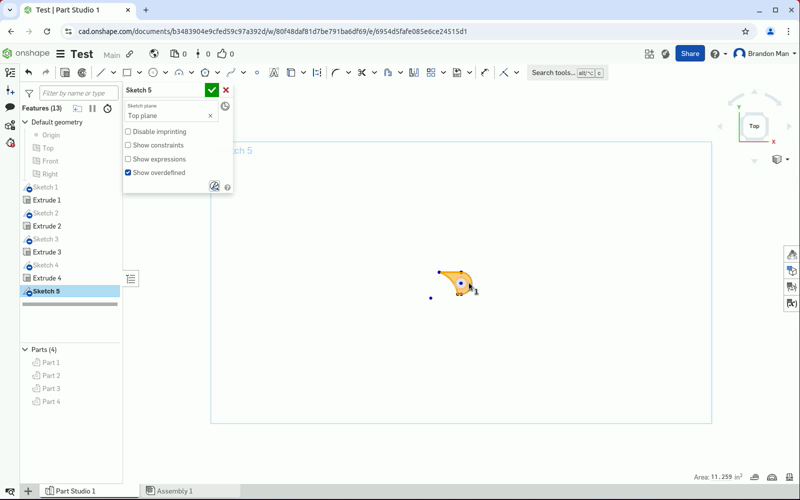
mouse_move(73, 352)
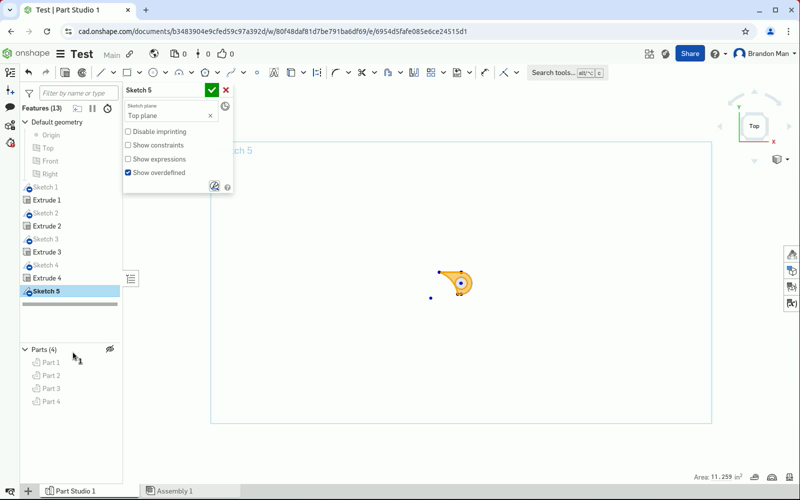
key(shift+y)
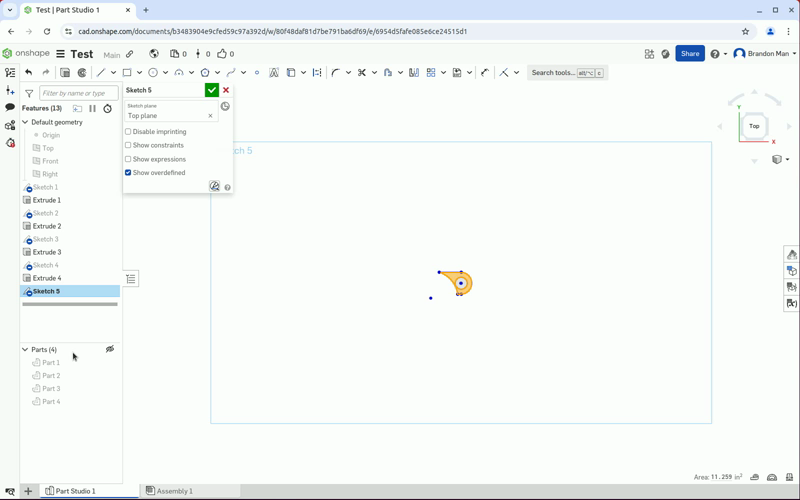
key(shift+e)
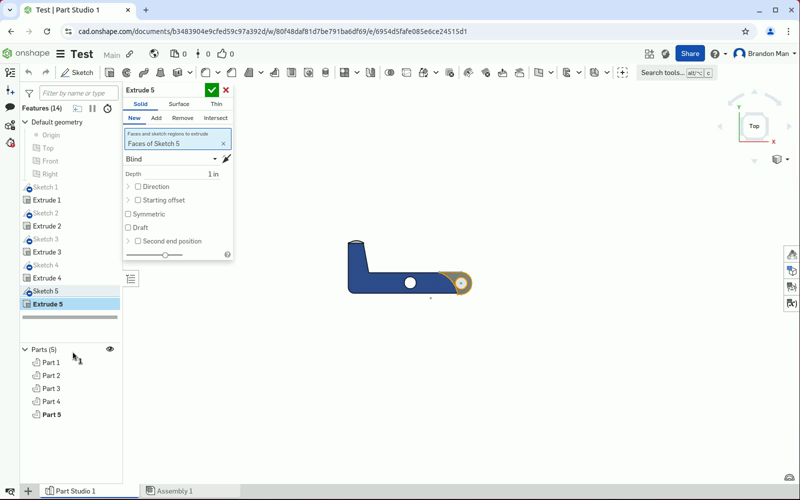
mouse_move(143, 106)
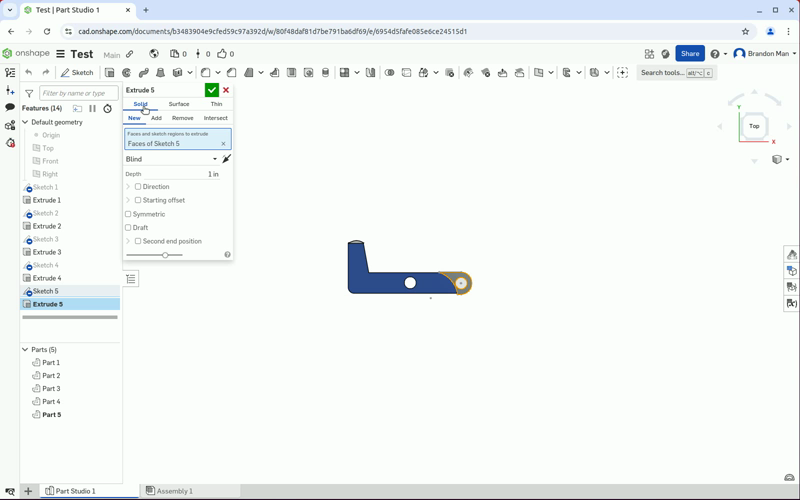
click(143, 106)
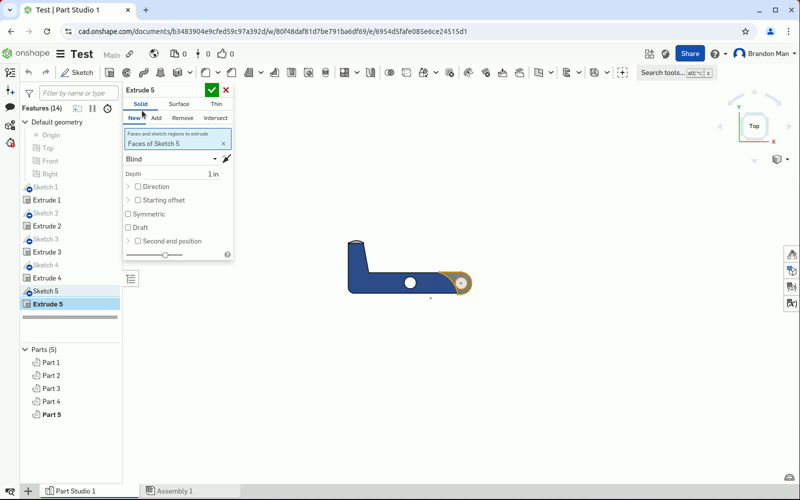
mouse_move(137, 120)
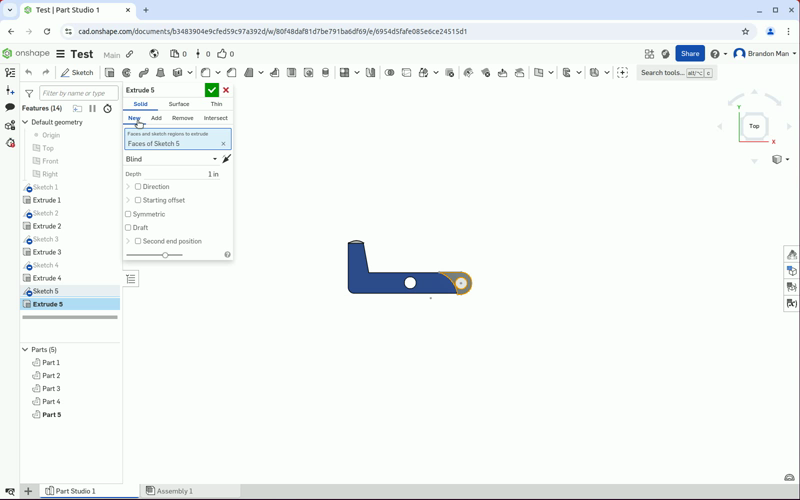
click(137, 120)
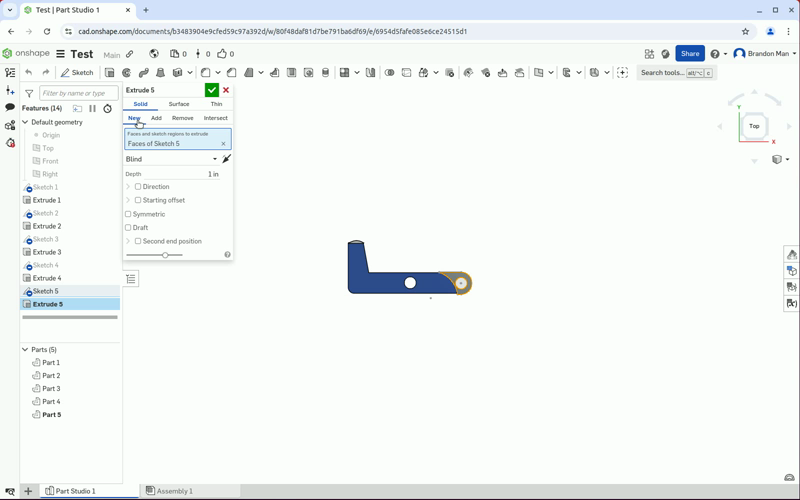
key(tab, 4)
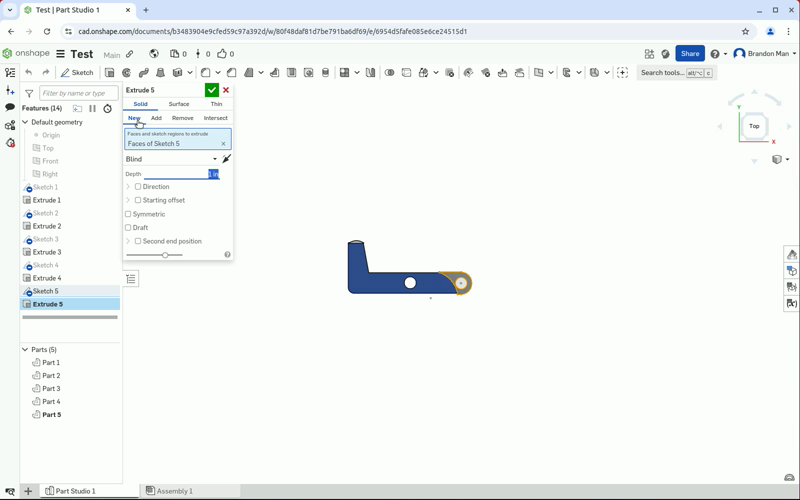
text(3.129)
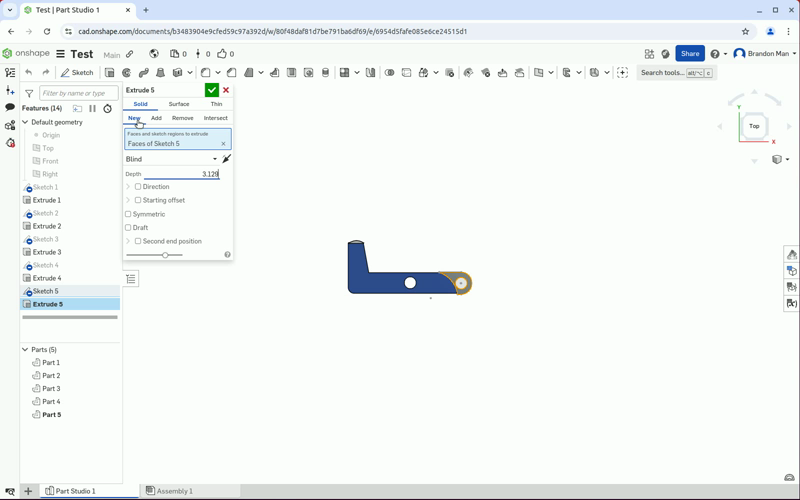
key(enter)
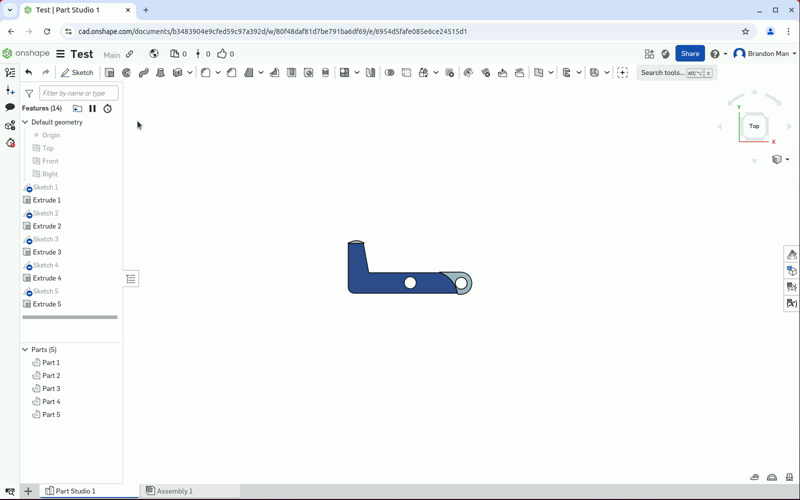
key(shift+h)
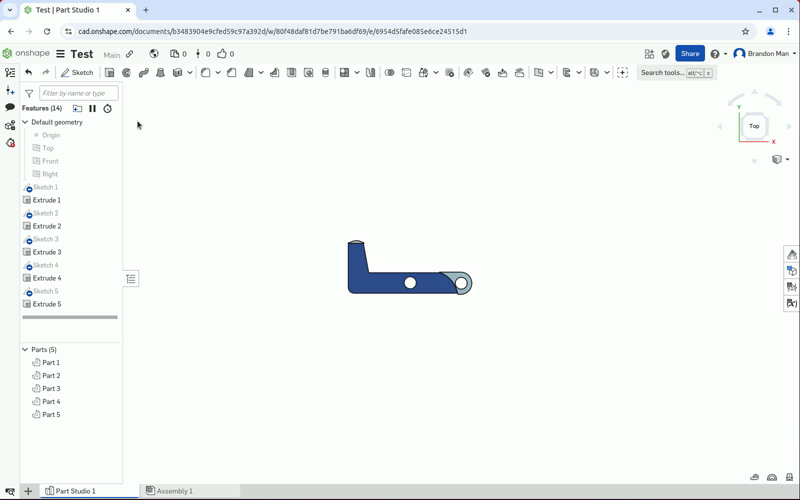
key(shift+h)
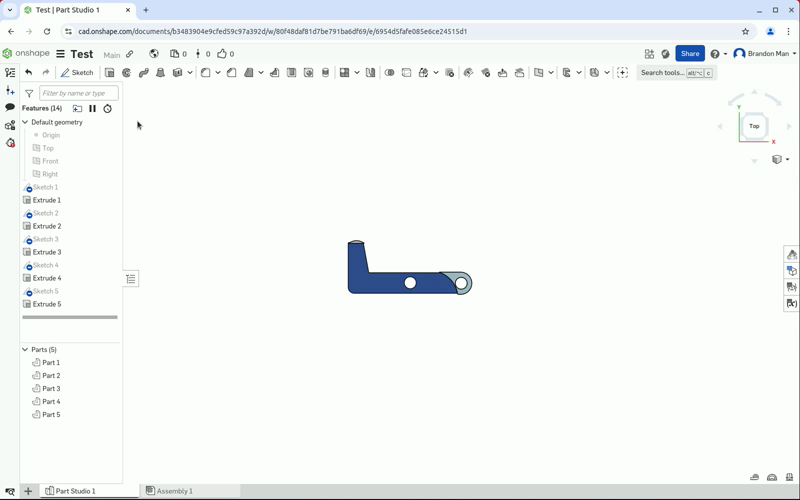
mouse_move(73, 189)
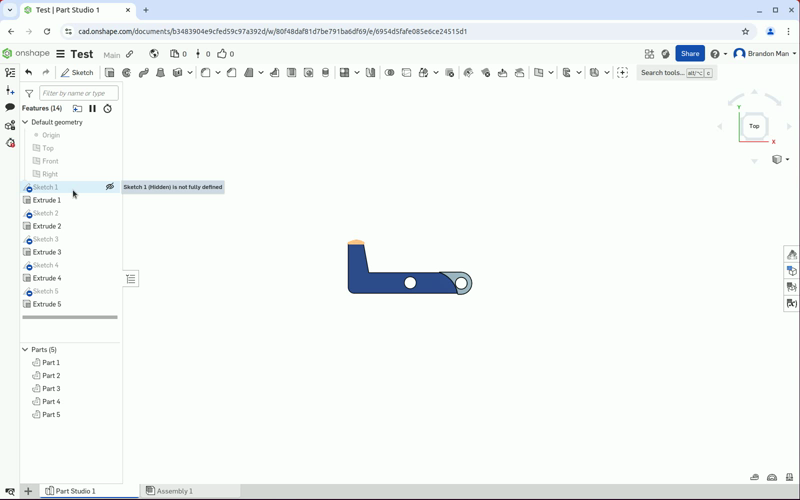
click(73, 189)
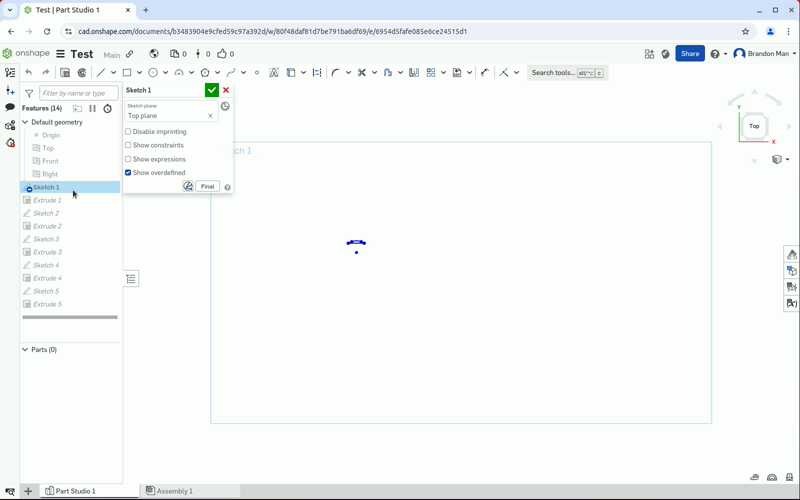
mouse_move(229, 92)
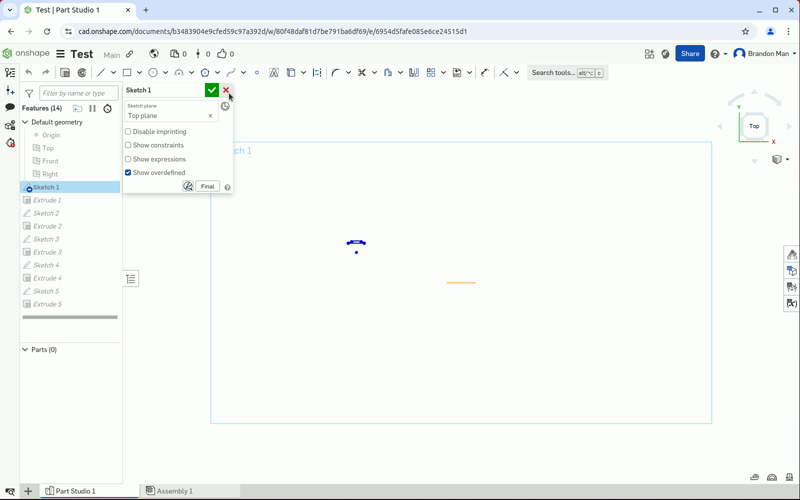
click(229, 92)
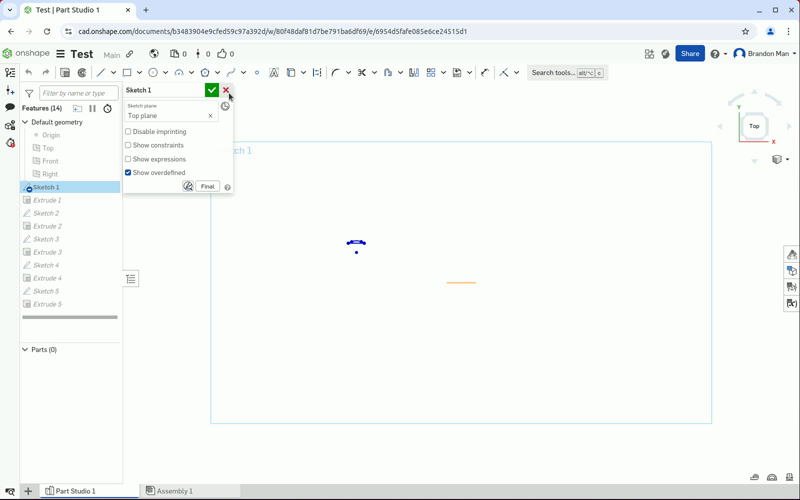
key(shift+s)
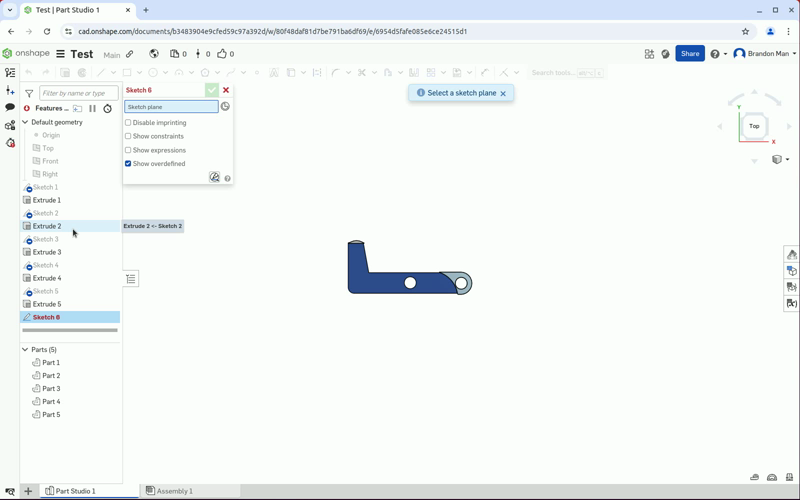
scroll(3)
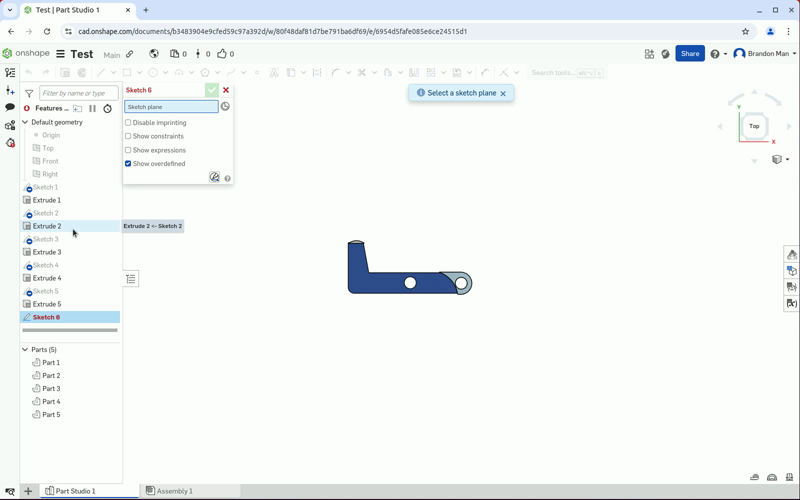
mouse_move(73, 150)
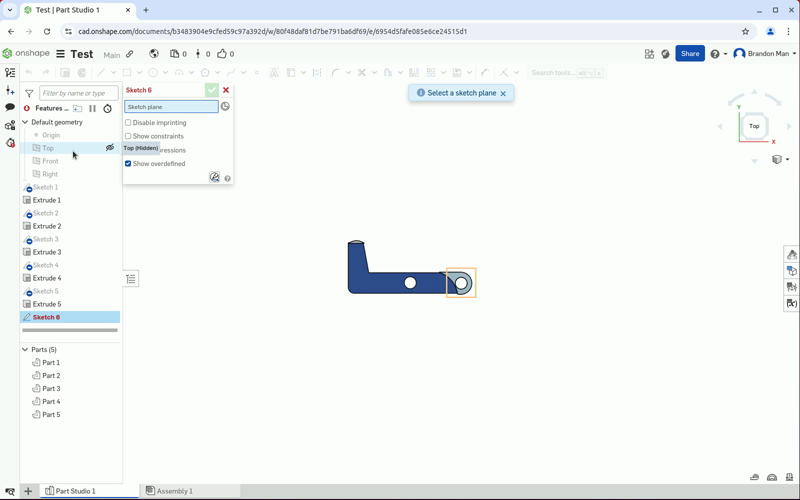
click(73, 150)
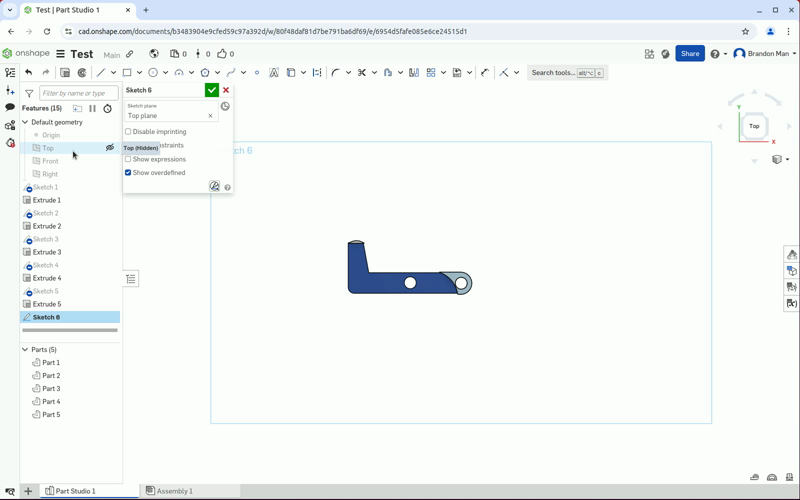
mouse_move(73, 352)
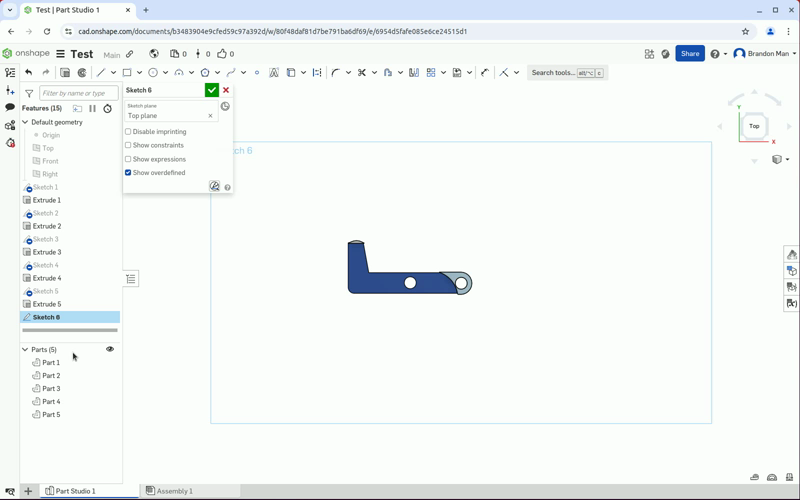
key(y)
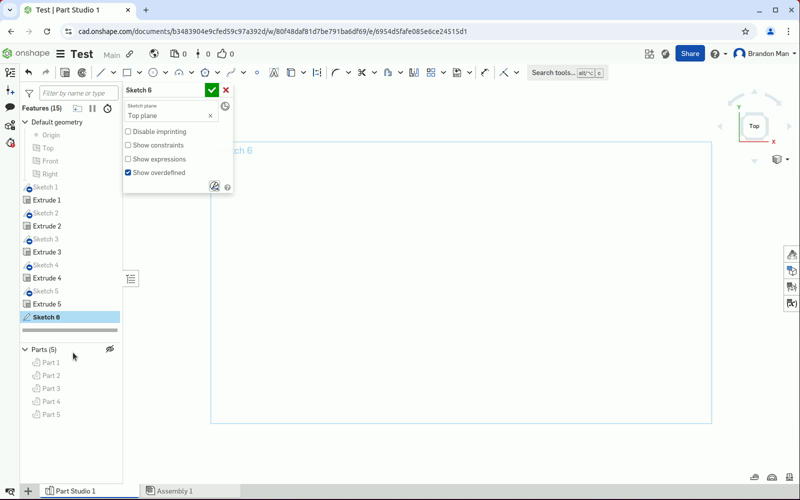
key(a)
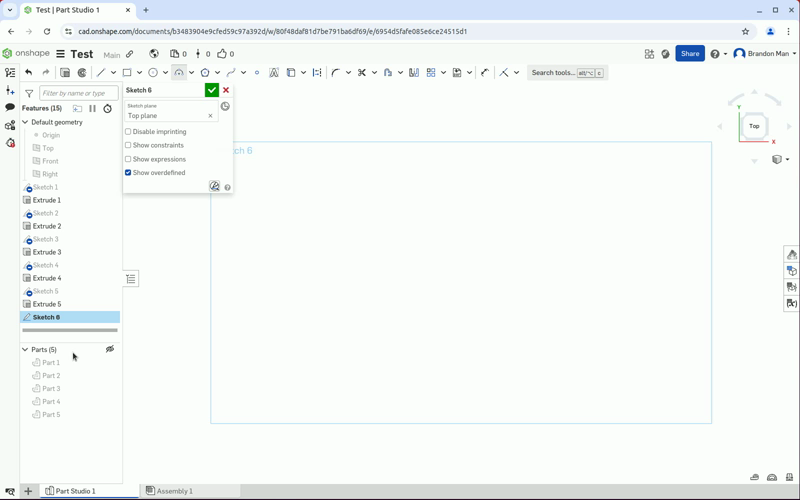
key_down(shift)
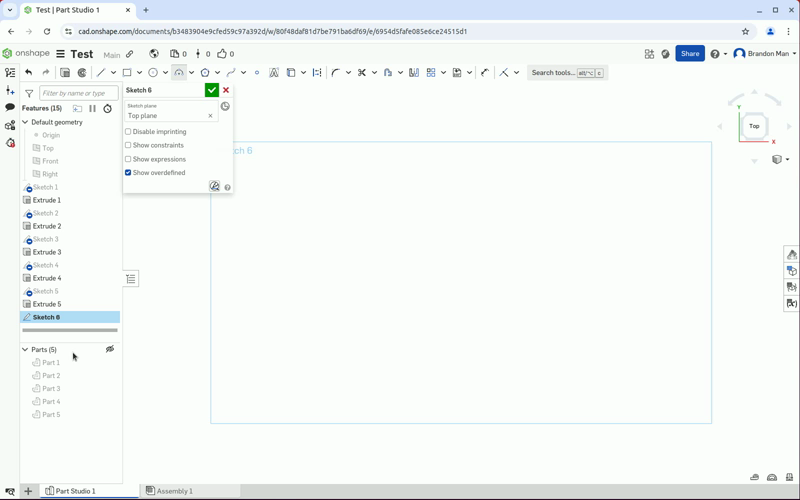
mouse_move(348, 287)
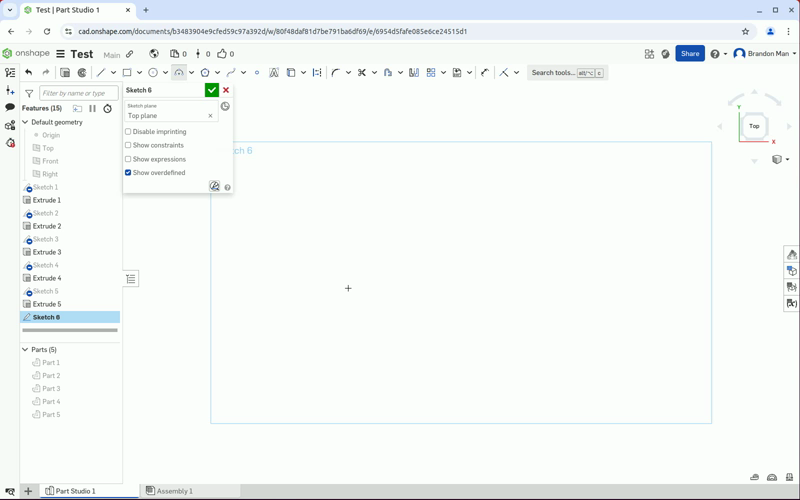
click(348, 287)
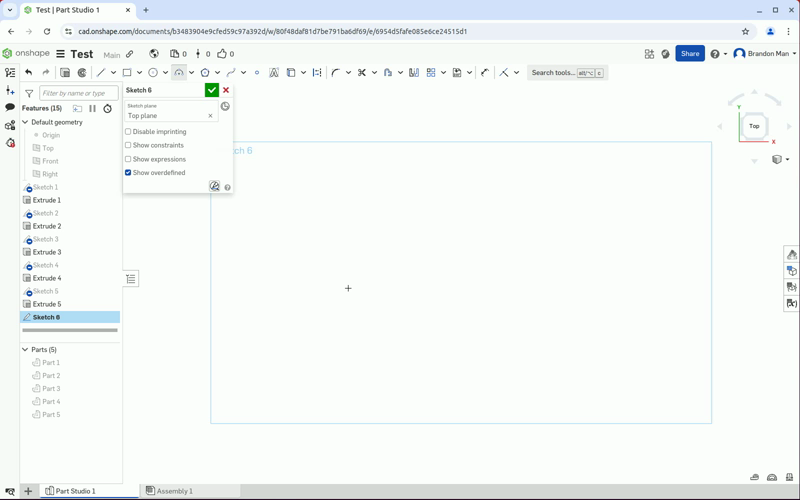
key_up(shift)
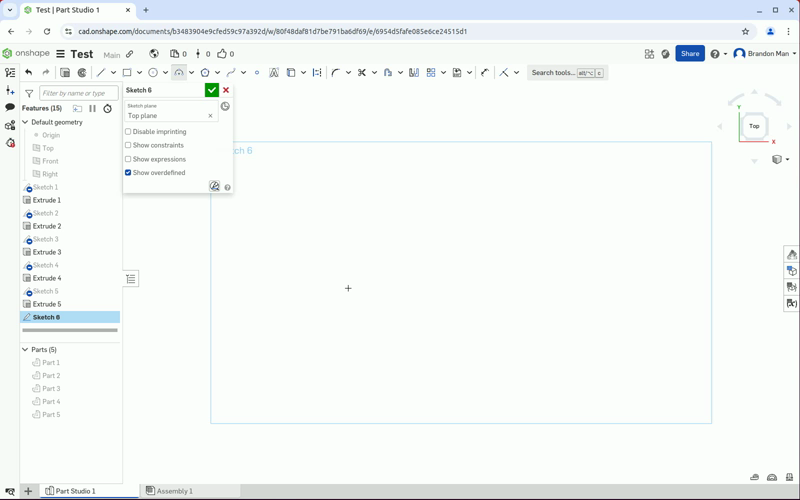
key_down(shift)
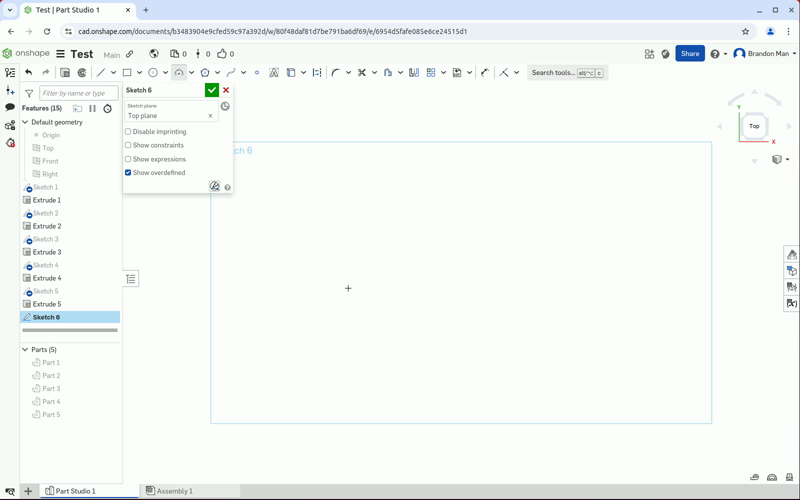
mouse_move(353, 293)
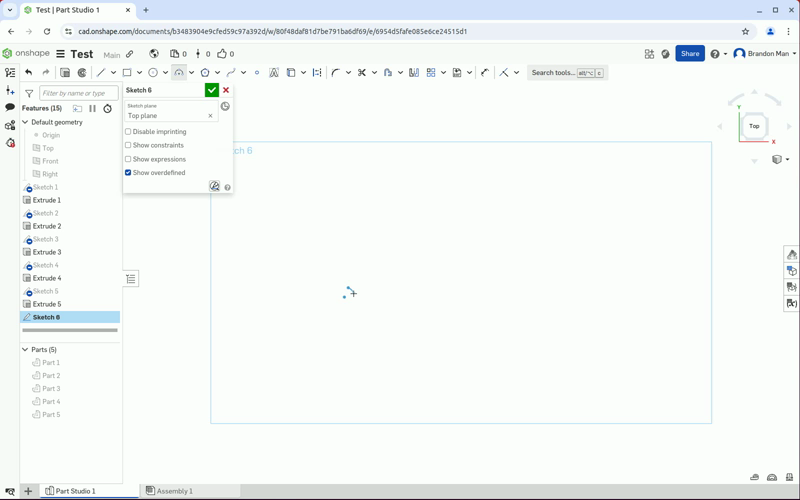
click(353, 293)
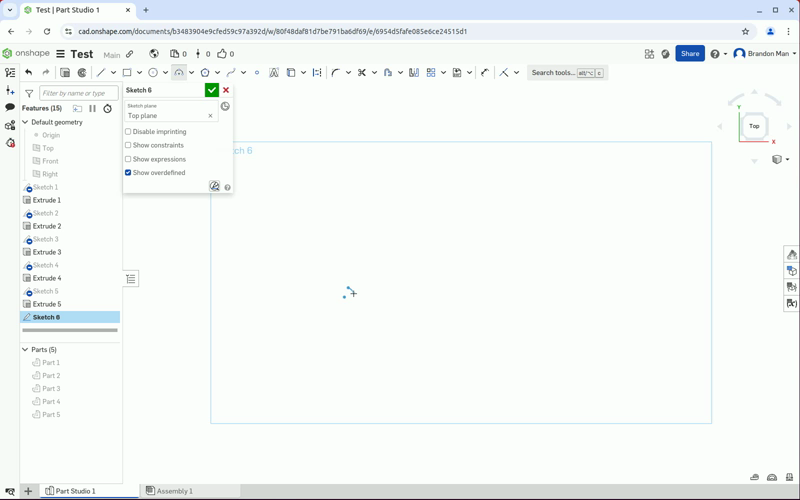
mouse_move(350, 291)
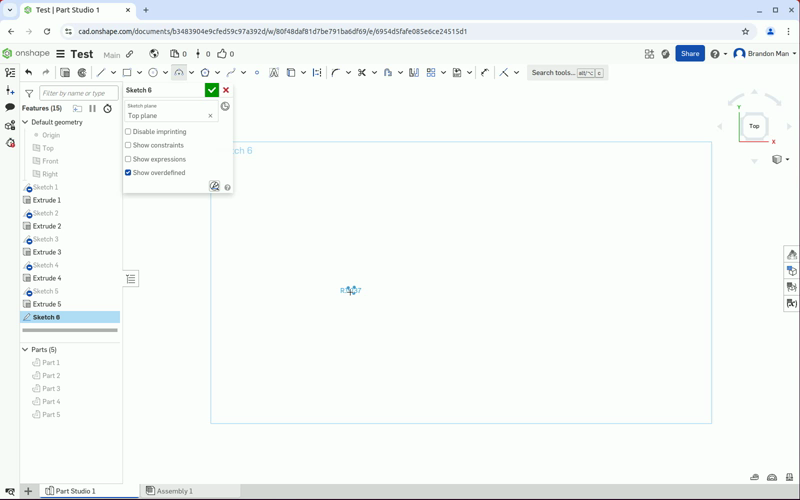
click(350, 291)
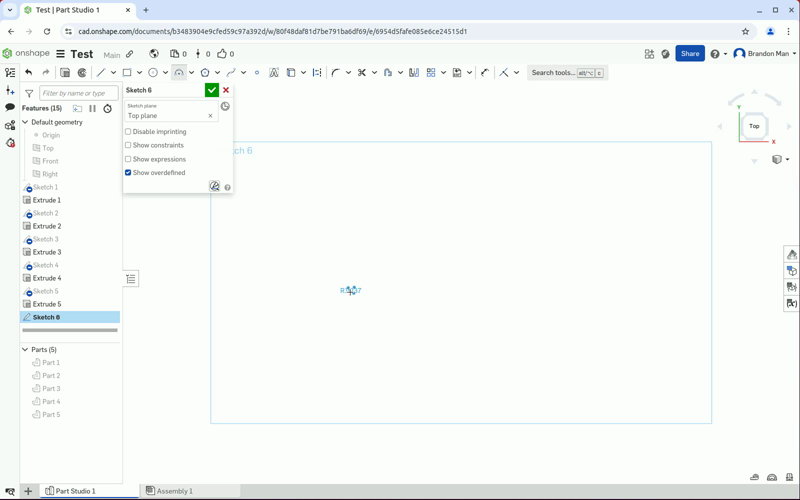
key_up(shift)
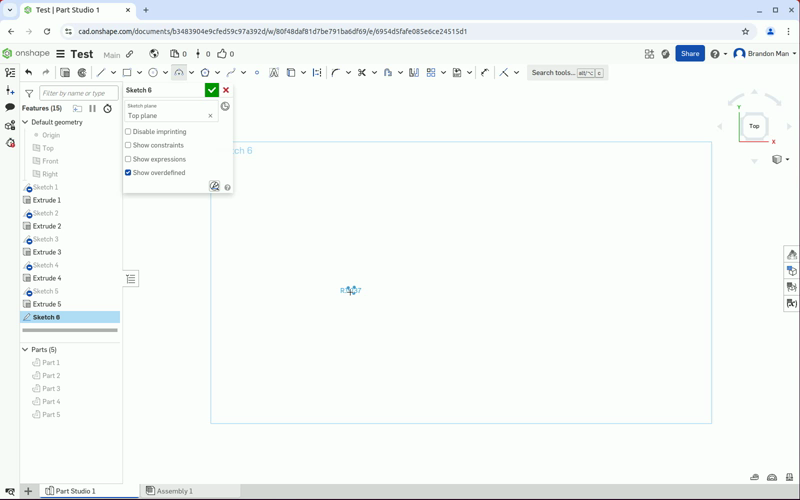
key(esc)
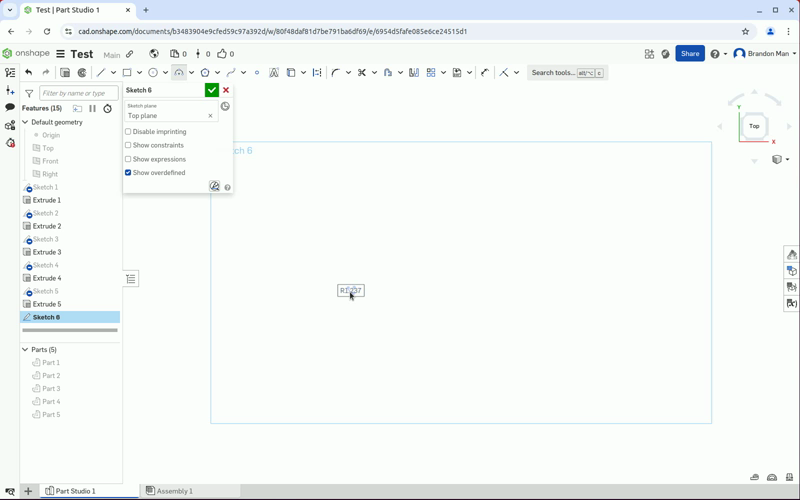
key(l)
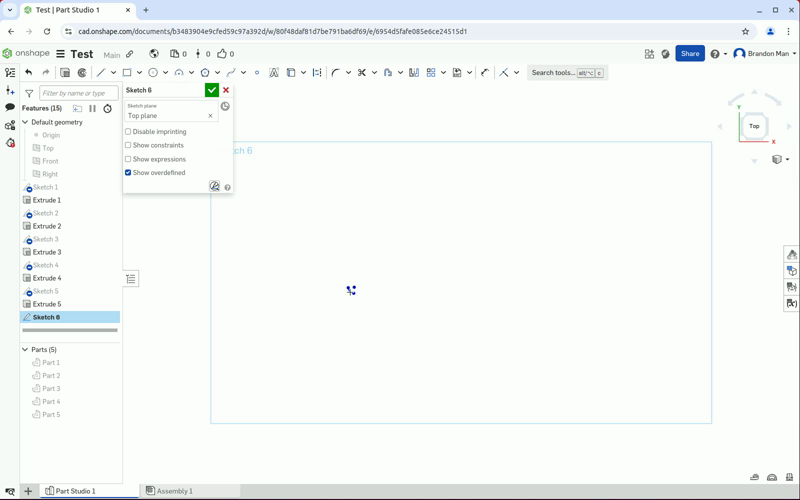
mouse_move(353, 293)
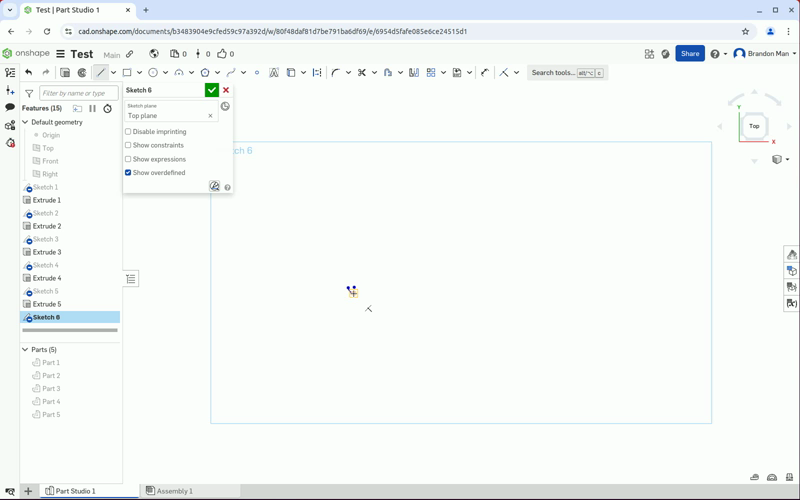
scroll(6)
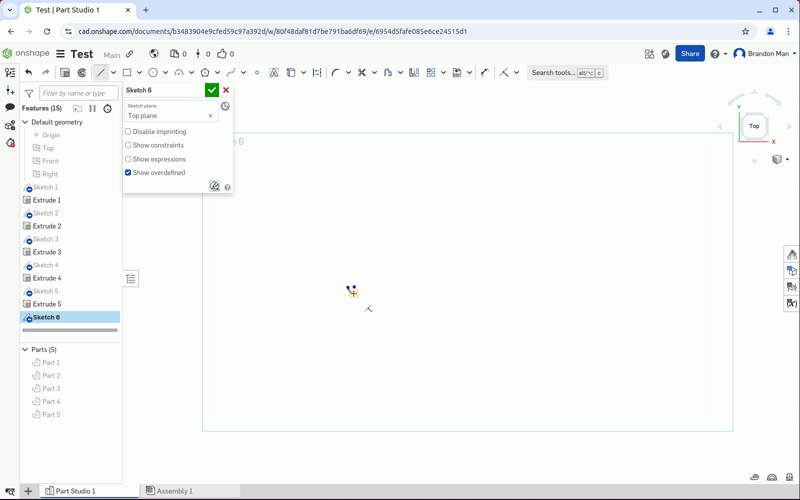
scroll(6)
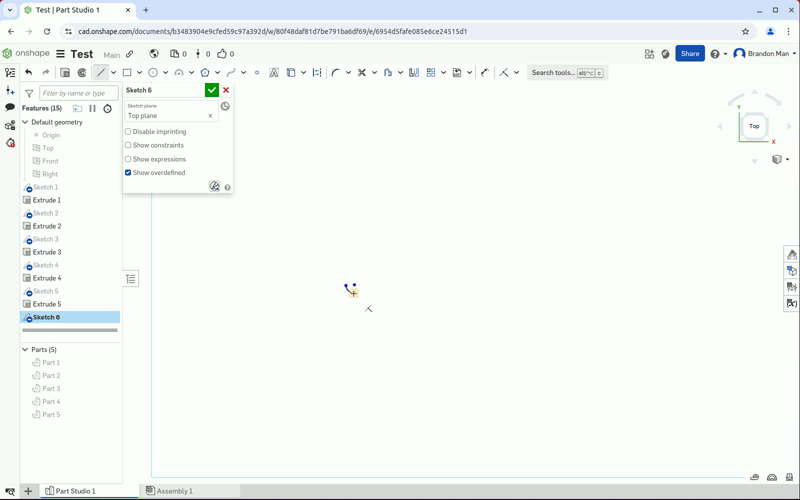
scroll(6)
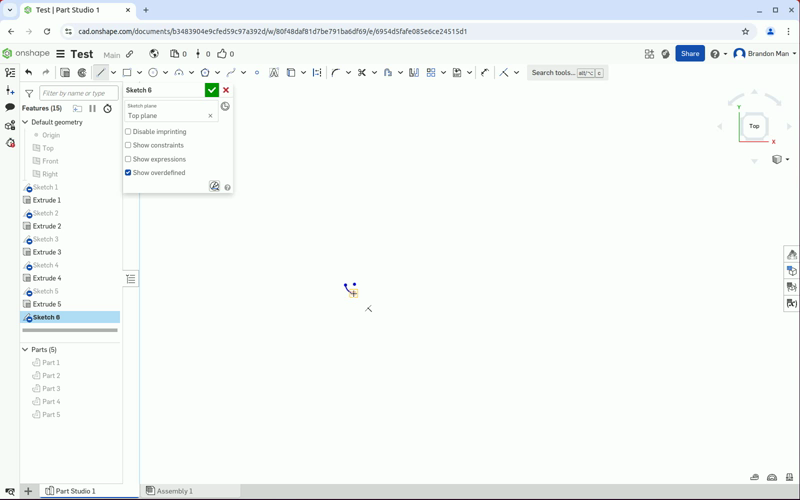
scroll(6)
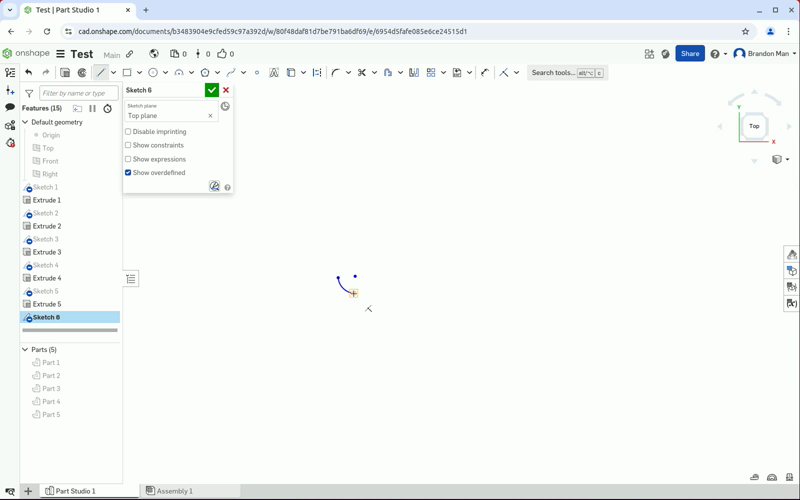
scroll(6)
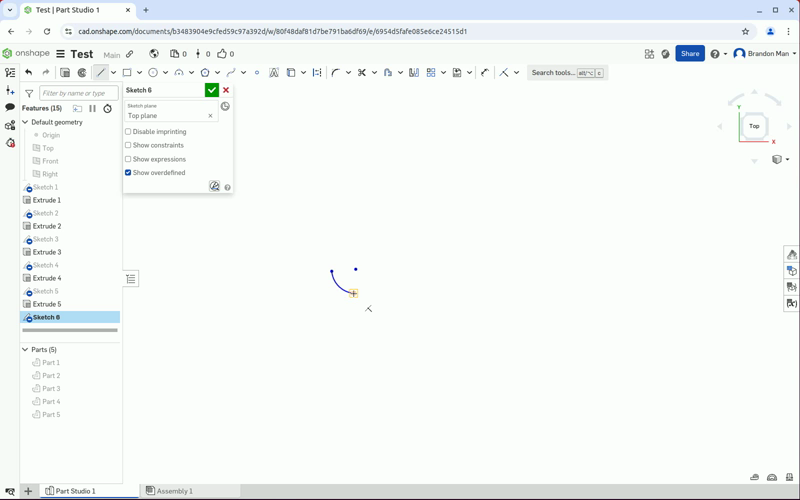
scroll(6)
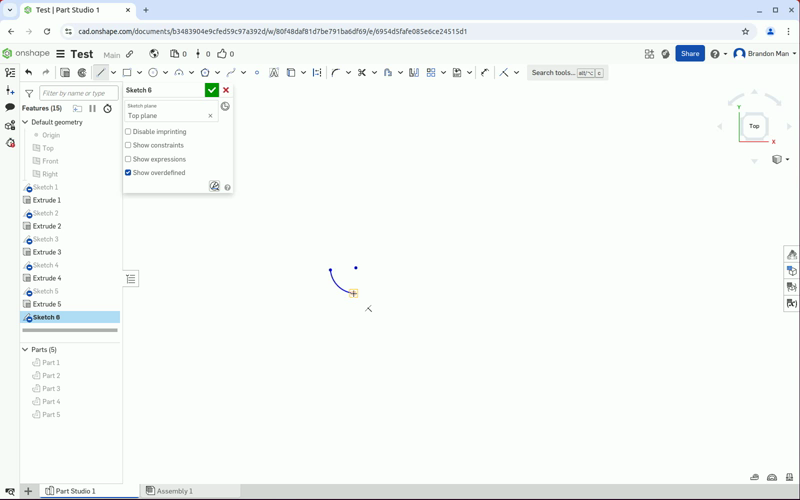
scroll(6)
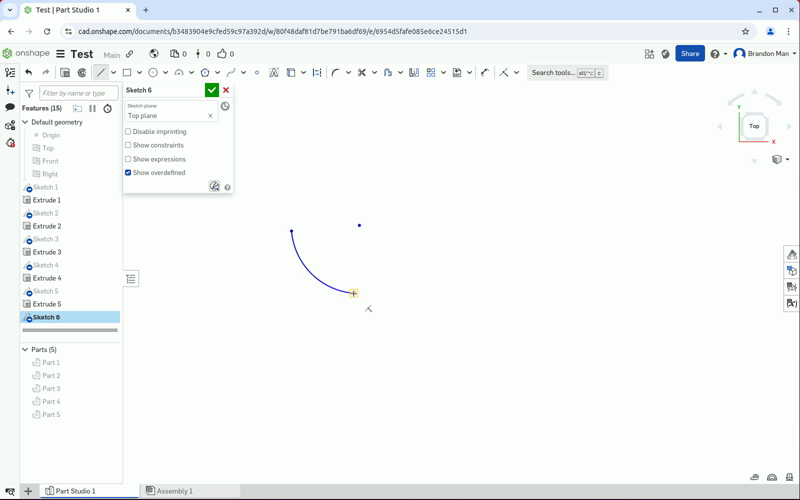
click(353, 293)
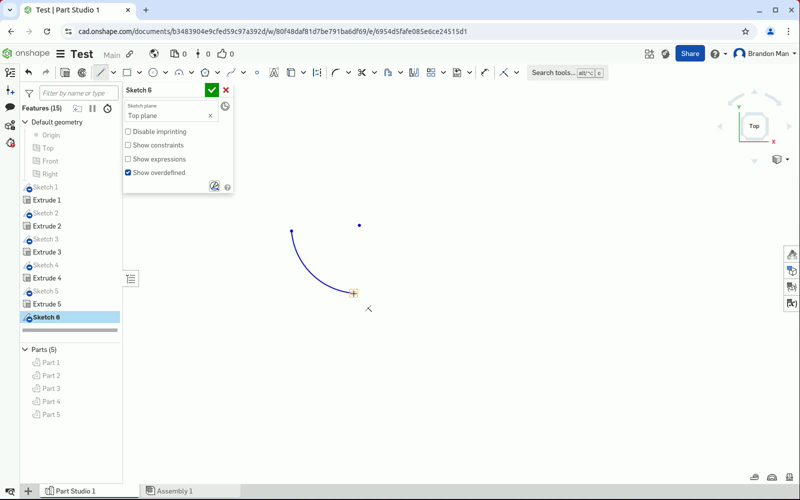
scroll(-6)
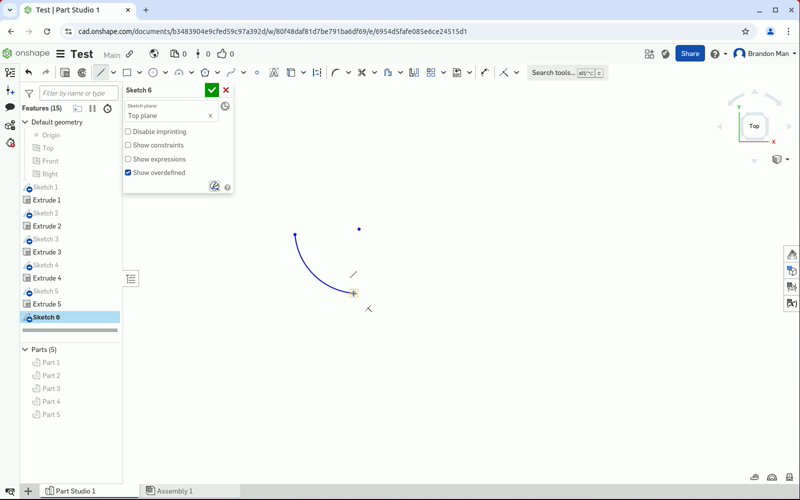
scroll(-6)
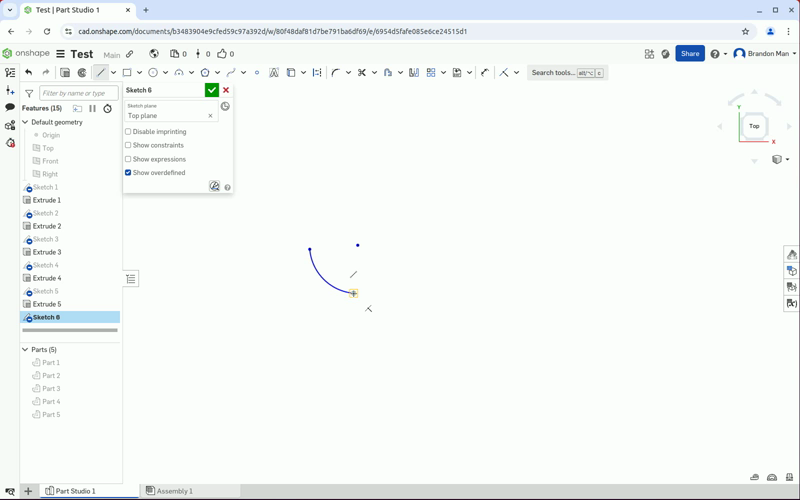
scroll(-6)
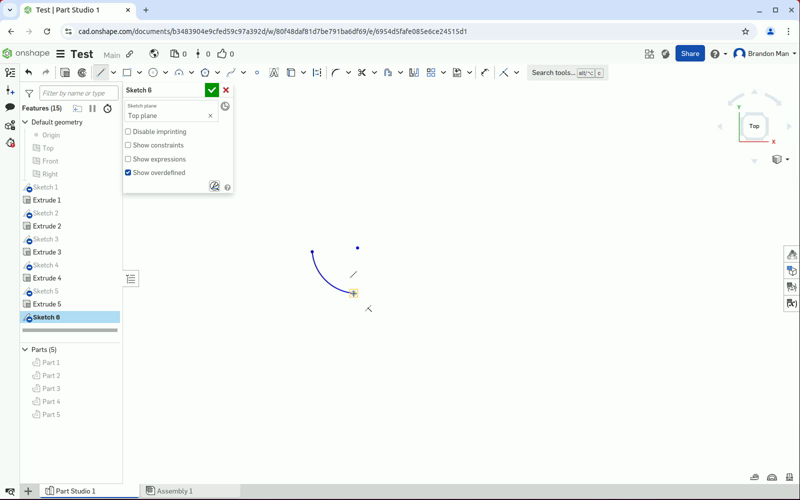
scroll(-6)
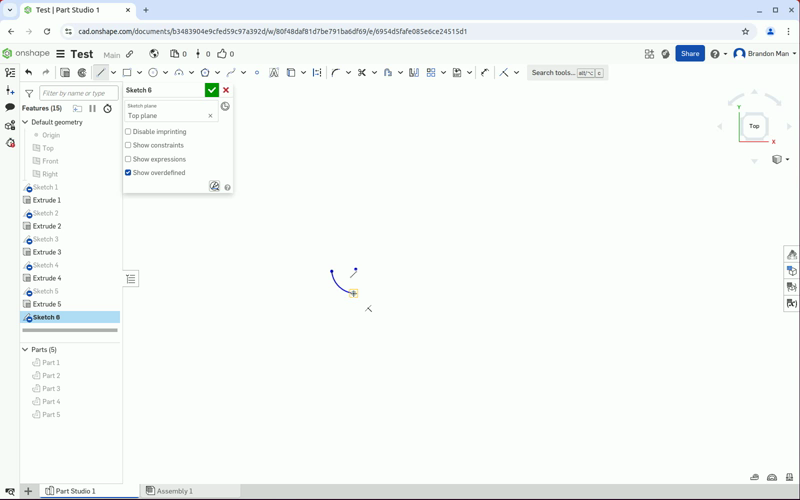
scroll(-6)
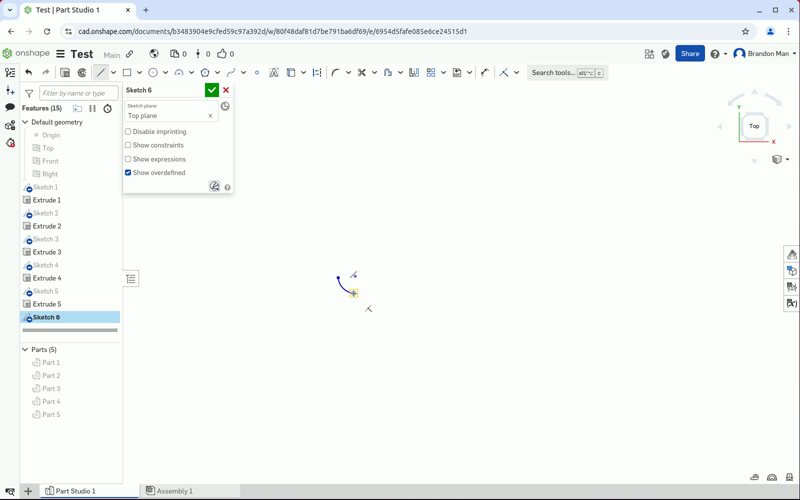
scroll(-6)
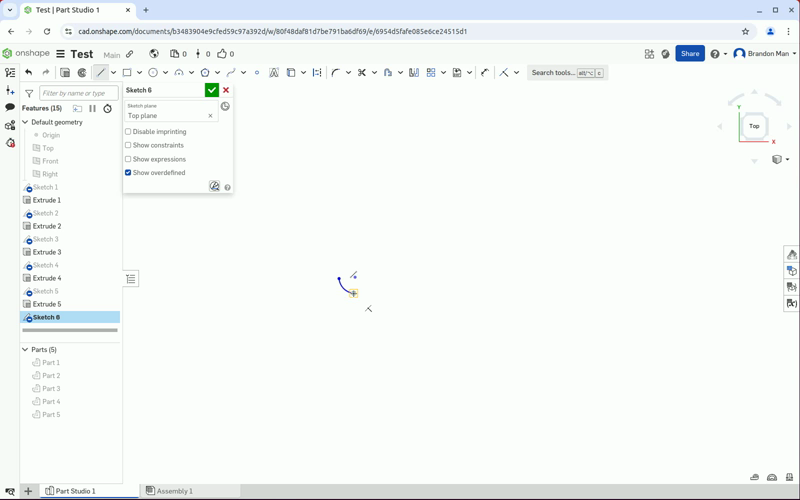
scroll(-6)
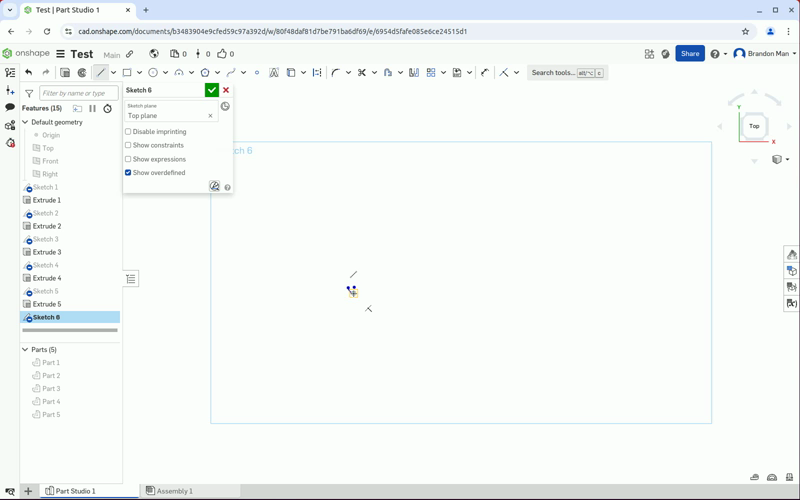
key_down(shift)
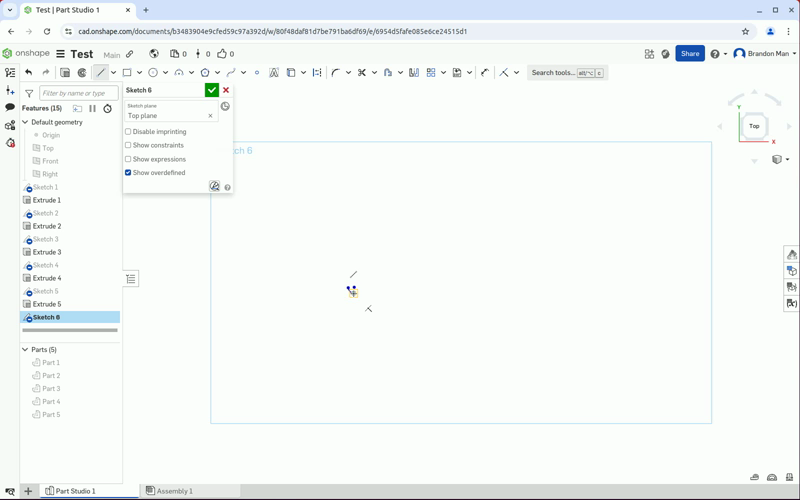
mouse_move(457, 293)
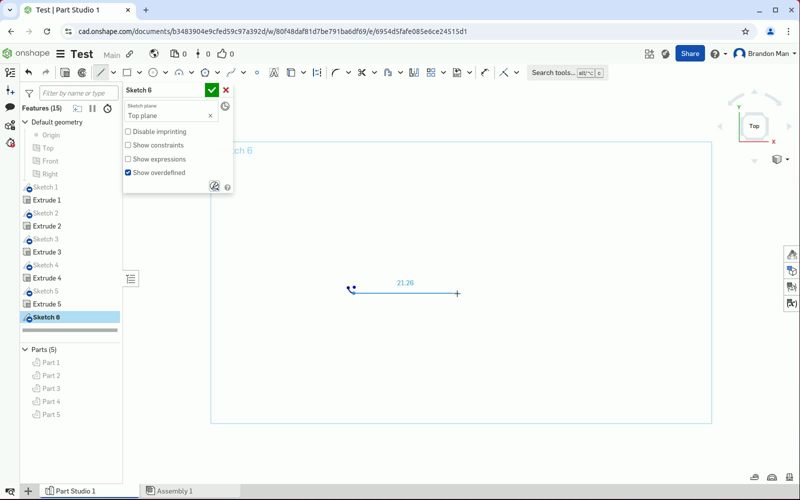
click(457, 293)
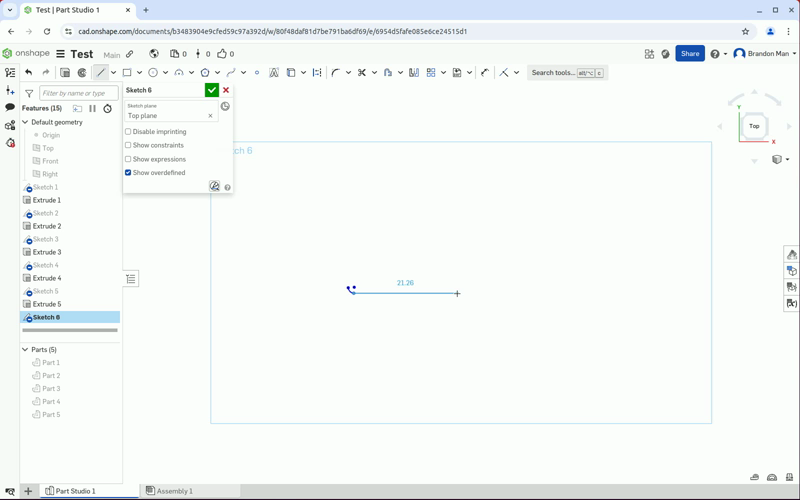
key_up(shift)
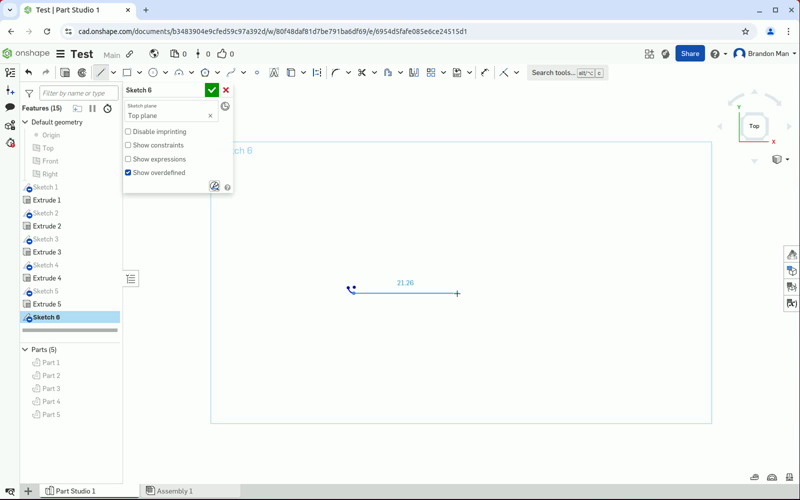
key(esc)
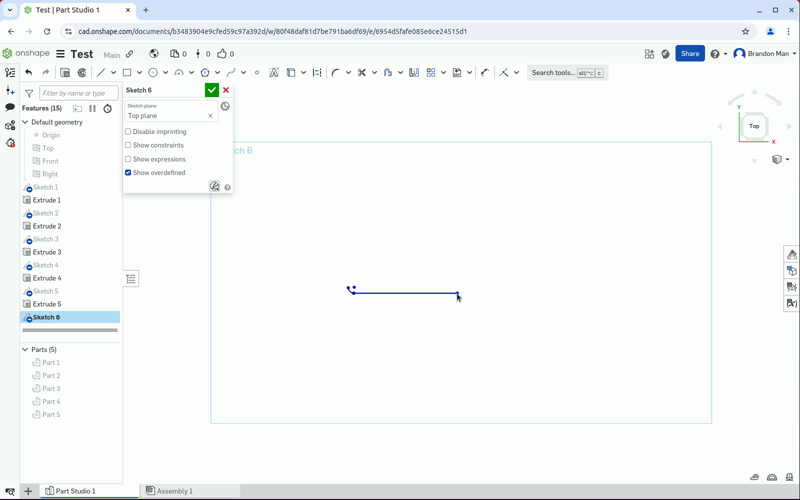
key(a)
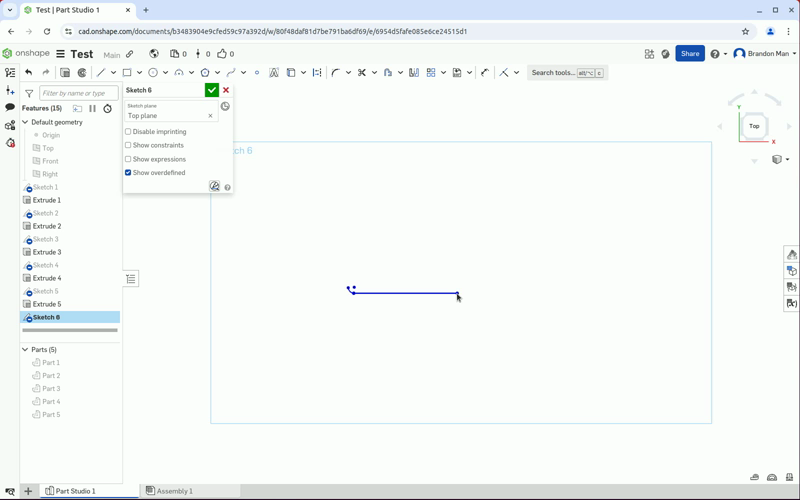
mouse_move(457, 293)
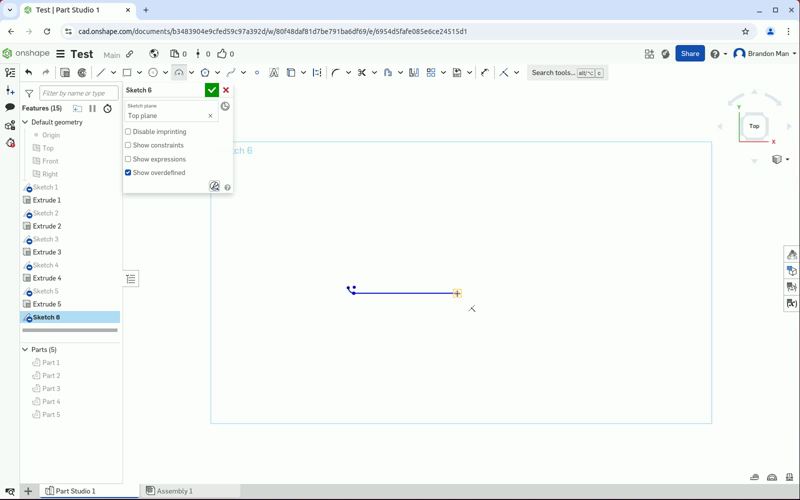
click(457, 293)
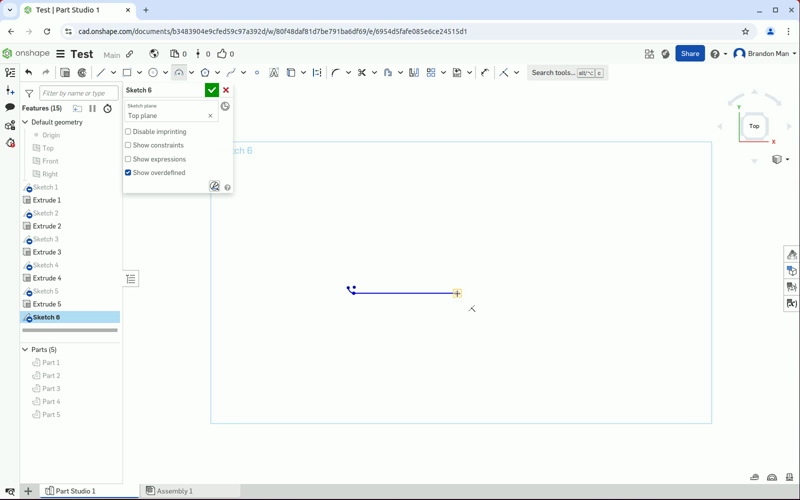
key_down(shift)
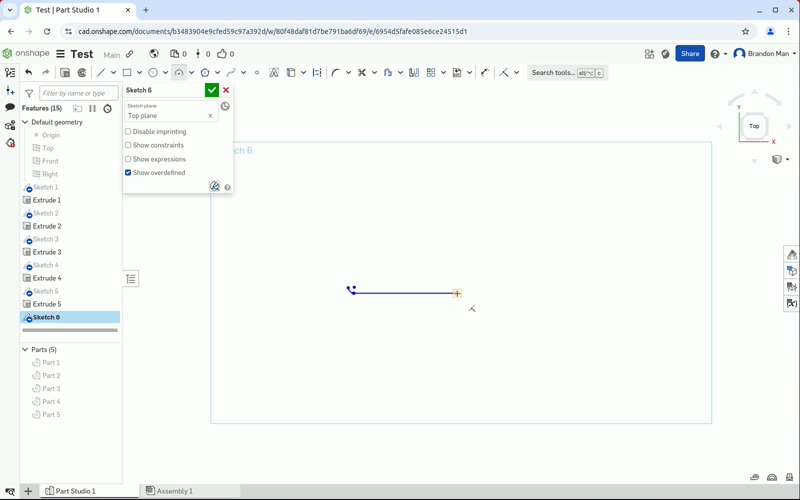
mouse_move(440, 272)
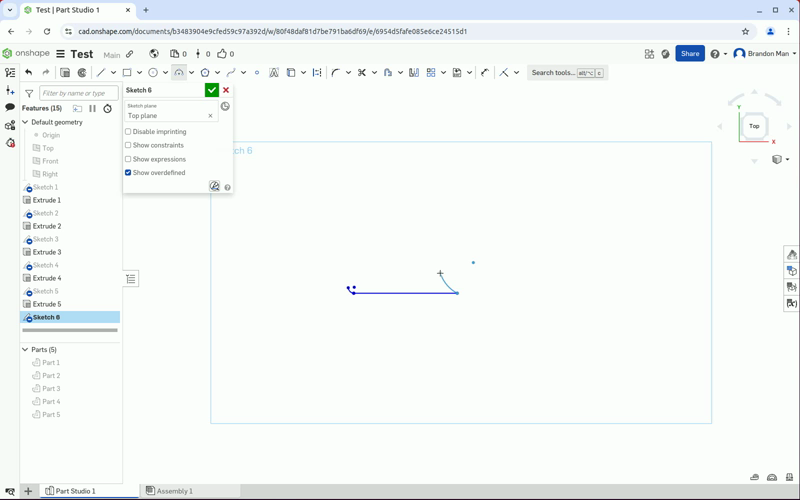
click(440, 272)
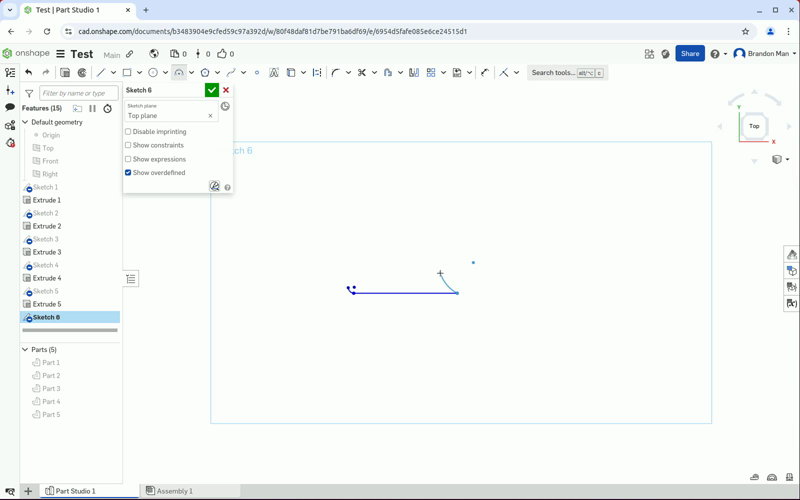
mouse_move(451, 280)
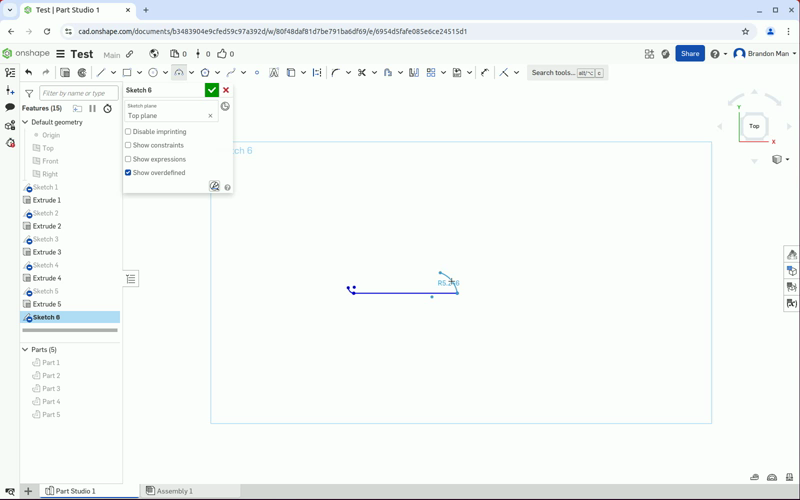
click(451, 280)
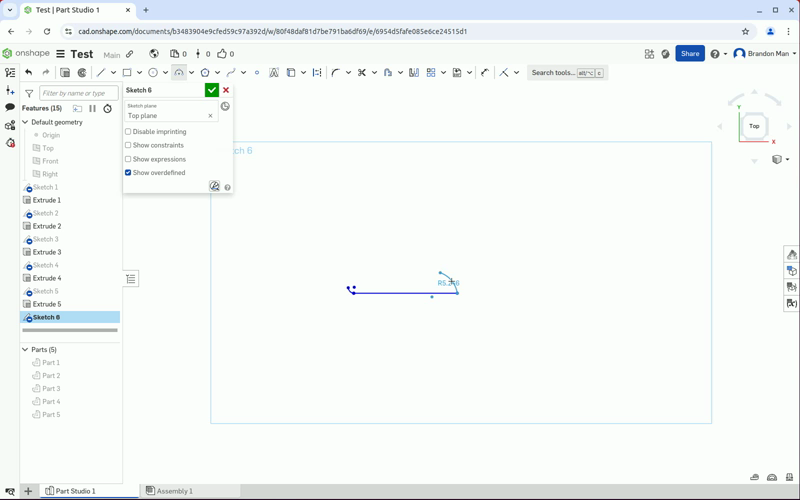
key_up(shift)
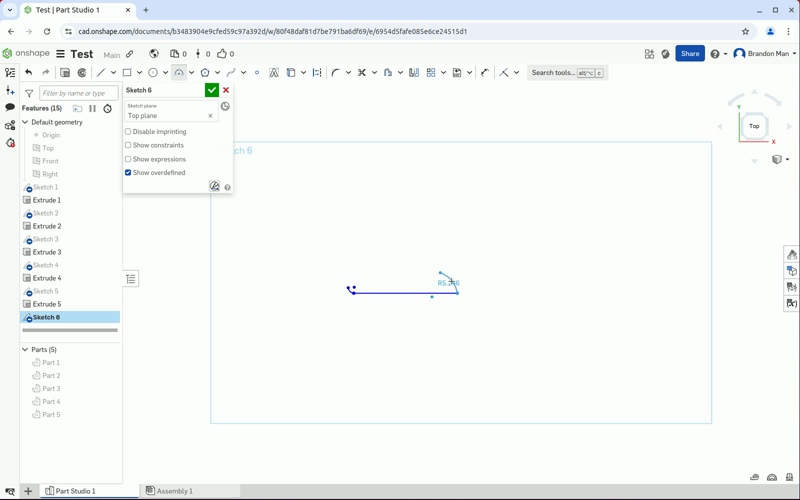
key(esc)
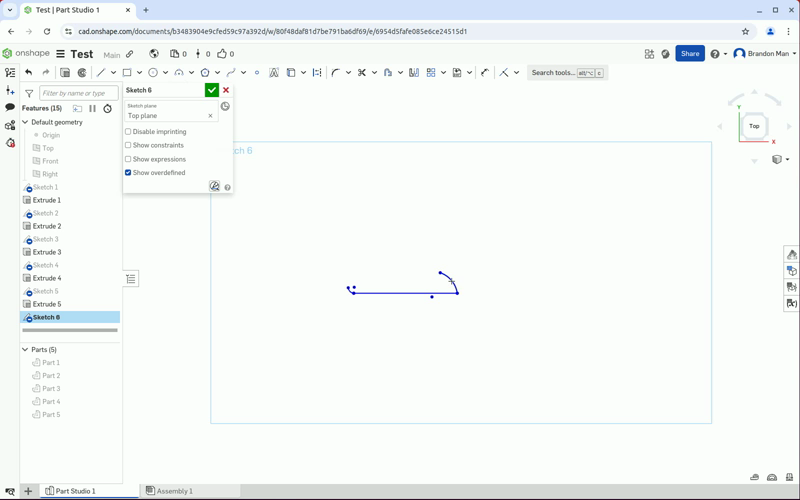
key(l)
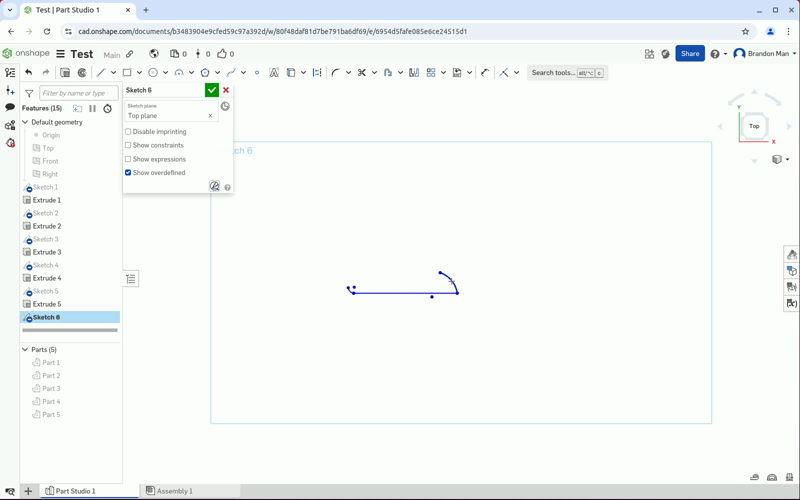
mouse_move(440, 272)
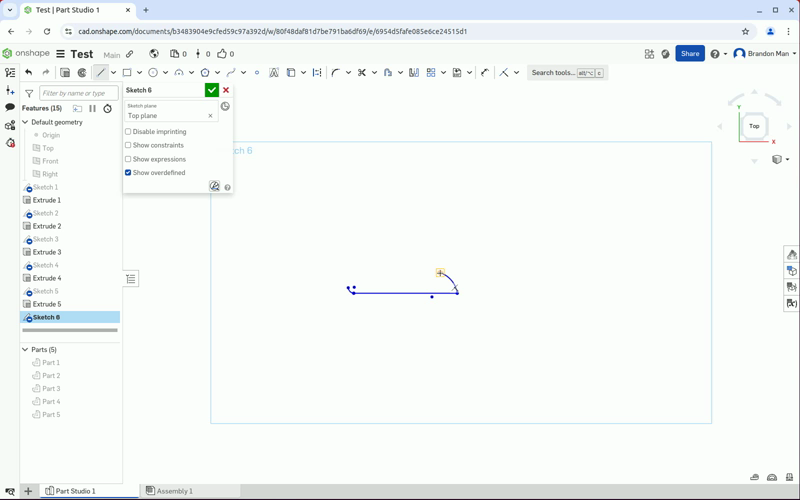
click(440, 272)
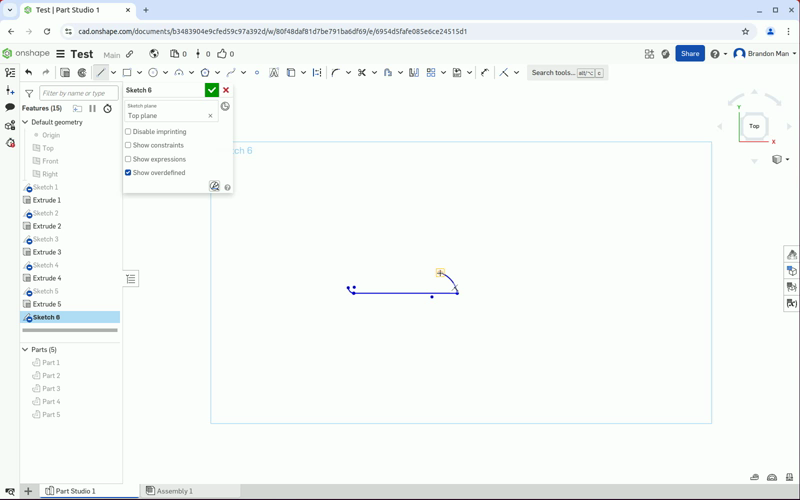
key_down(shift)
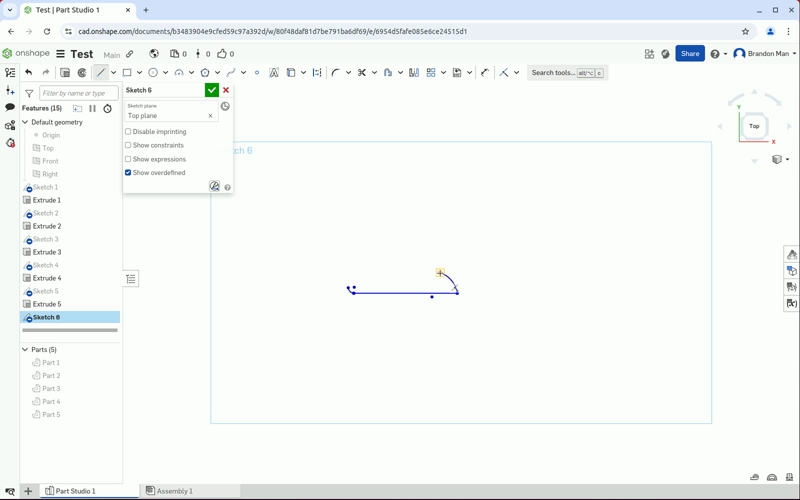
mouse_move(368, 272)
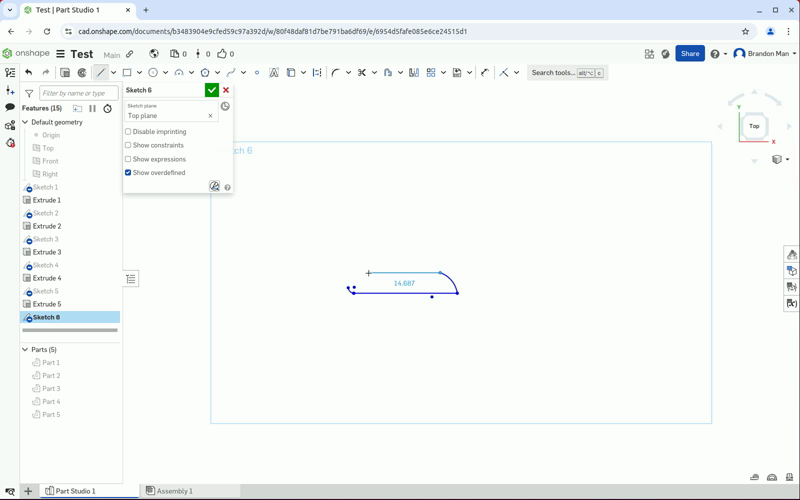
click(368, 272)
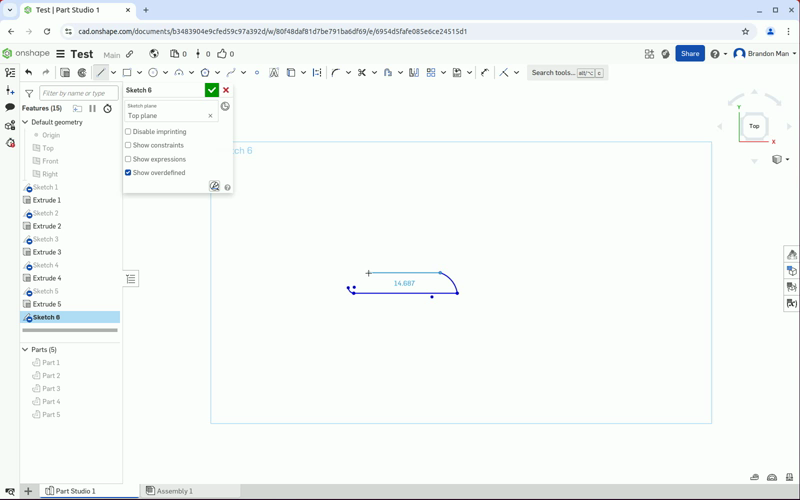
key_up(shift)
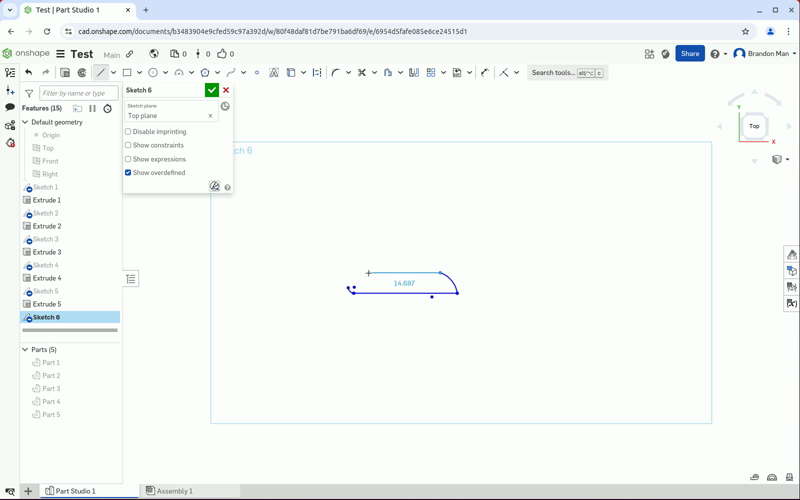
key_down(shift)
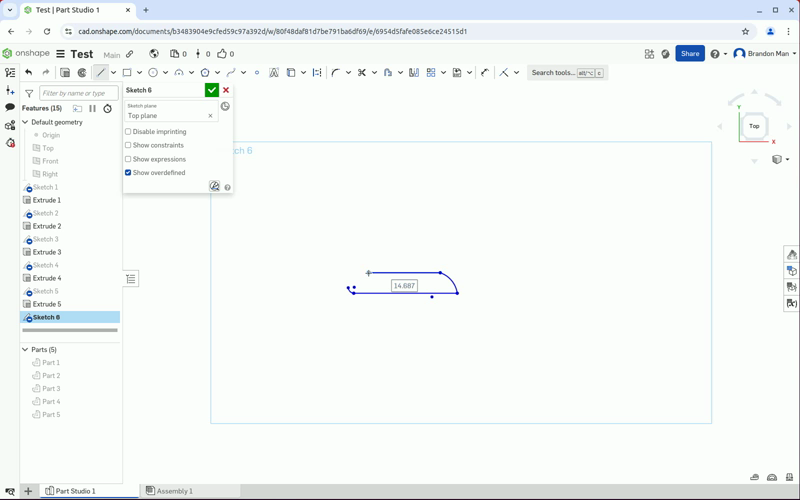
mouse_move(398, 272)
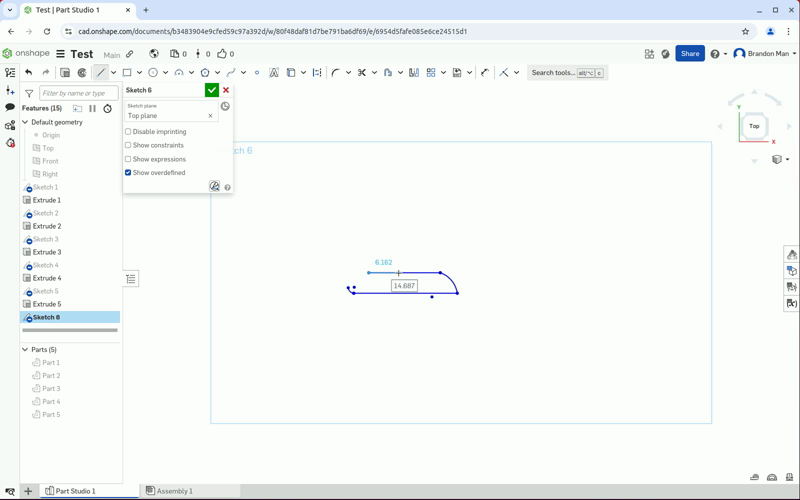
mouse_move(363, 242)
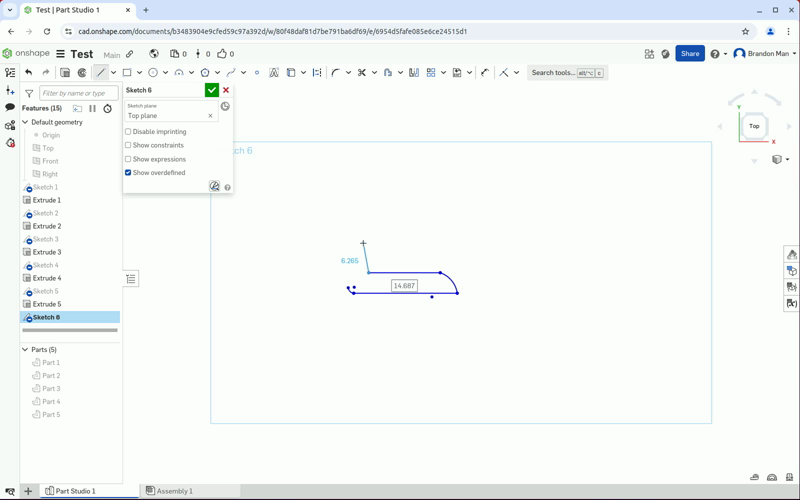
click(363, 242)
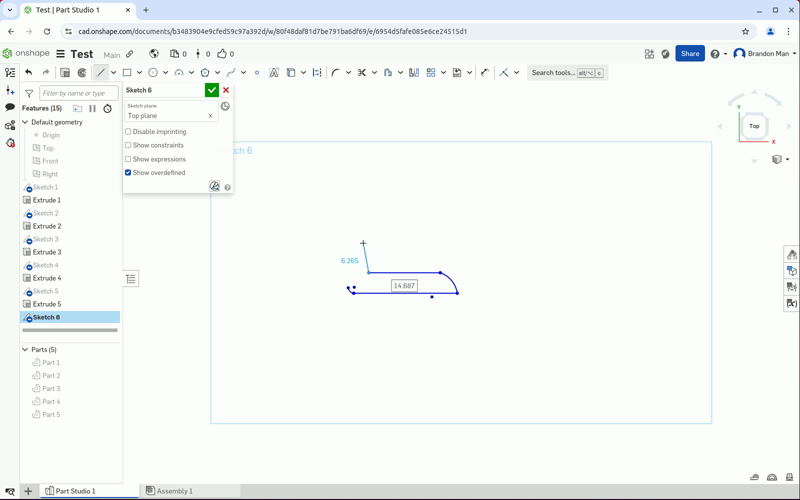
key_up(shift)
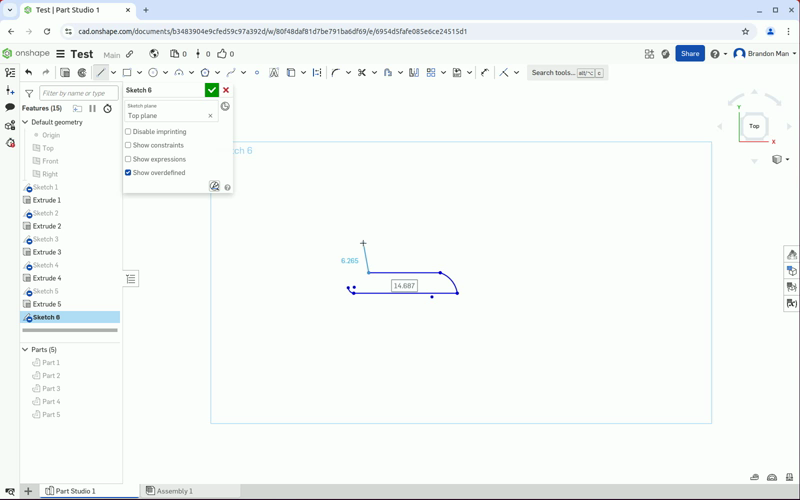
key_down(shift)
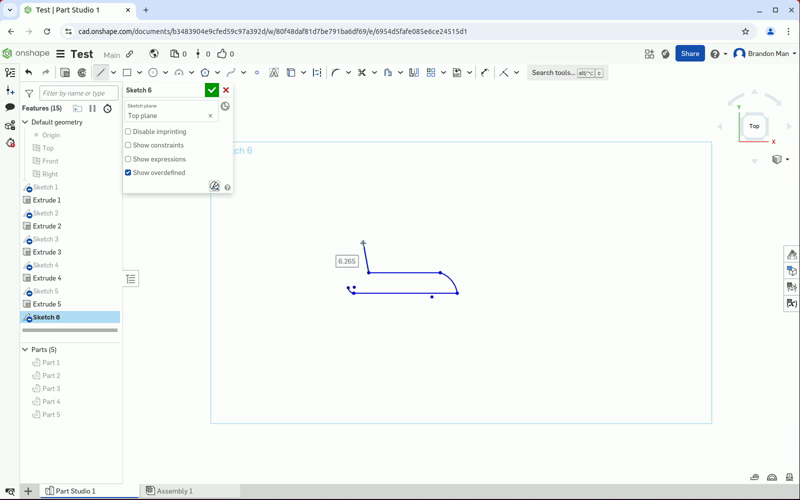
mouse_move(393, 242)
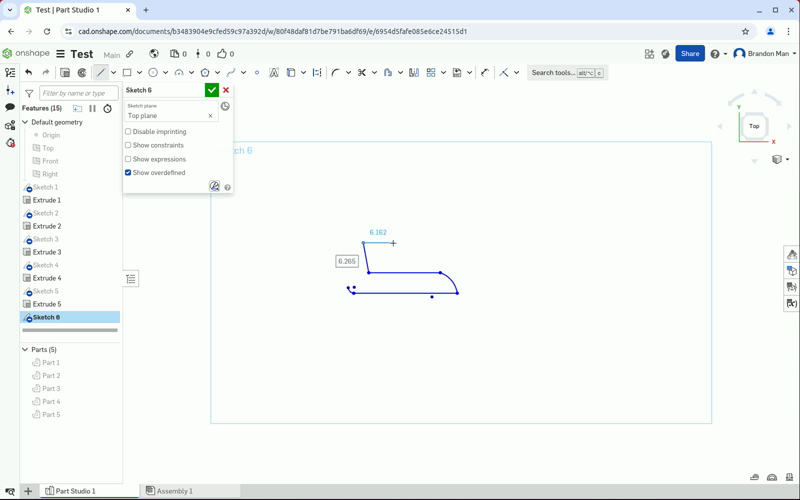
mouse_move(348, 242)
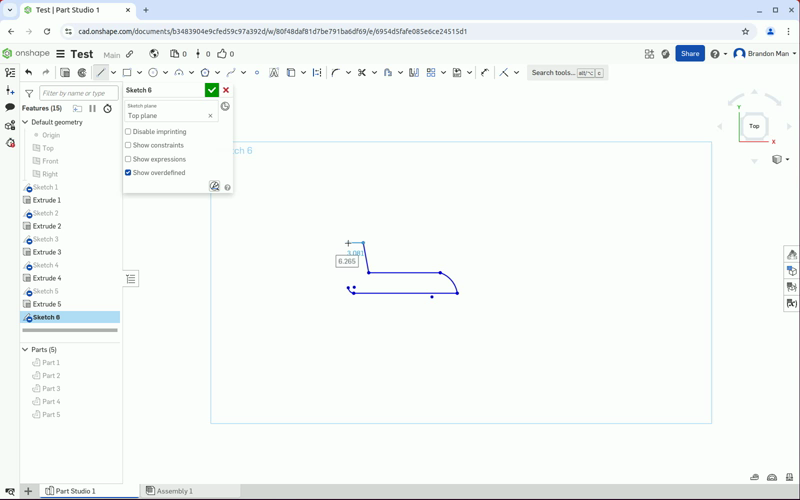
click(348, 242)
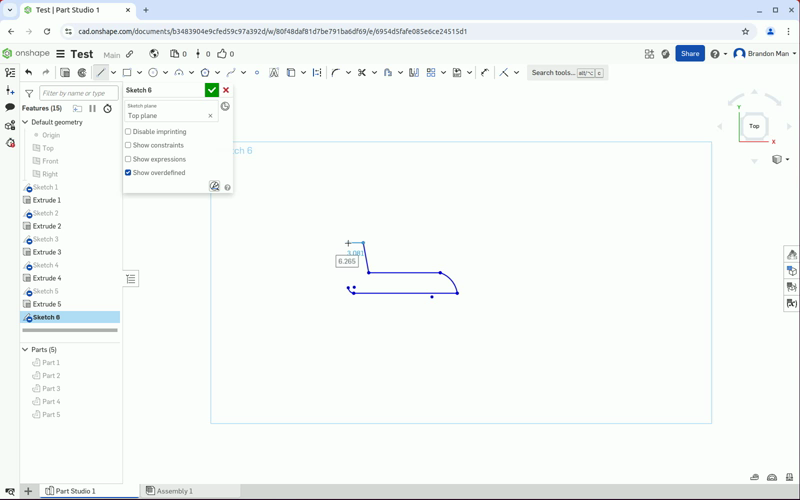
key_up(shift)
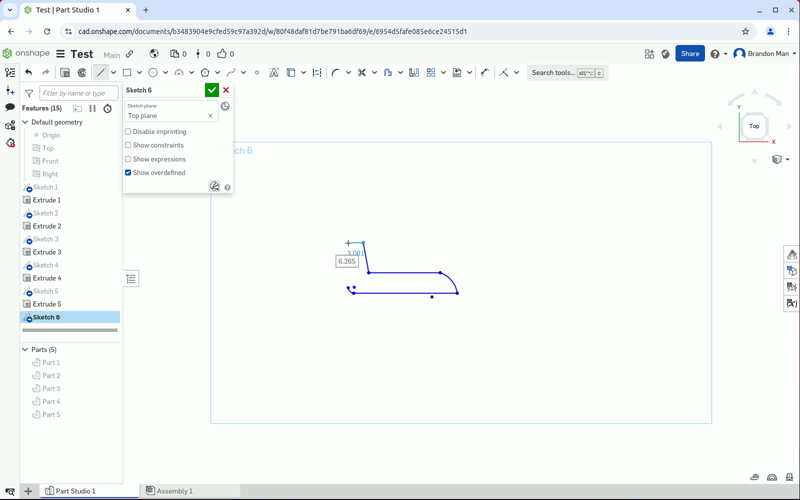
mouse_move(378, 242)
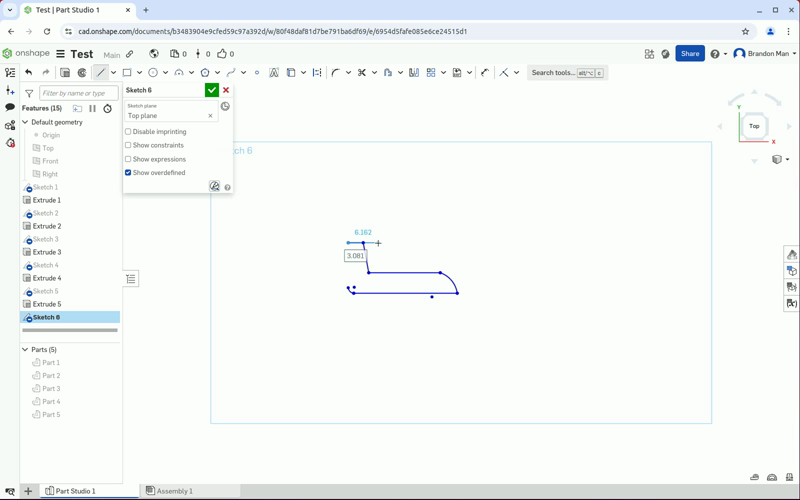
key_down(shift)
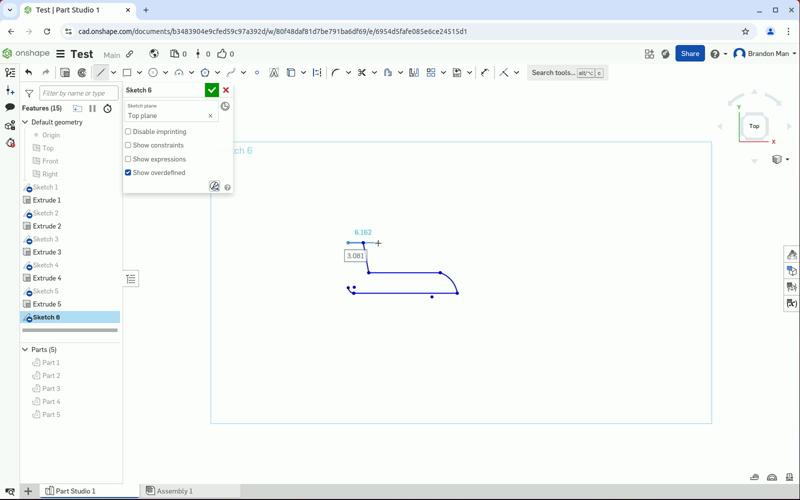
mouse_move(348, 287)
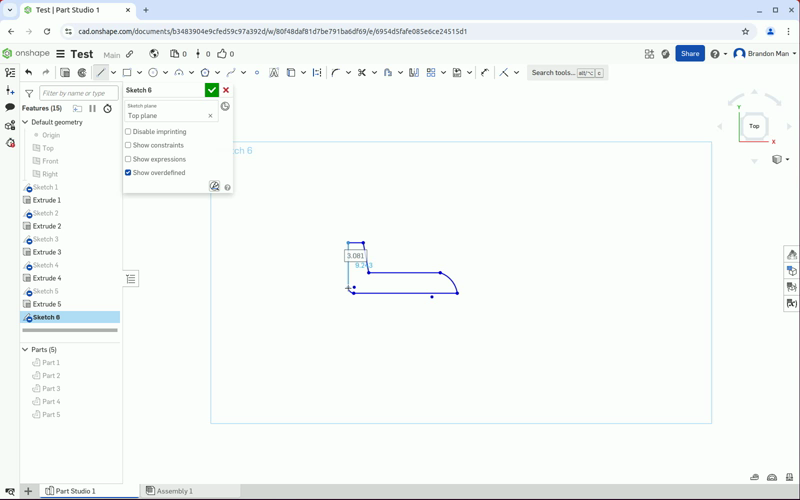
scroll(6)
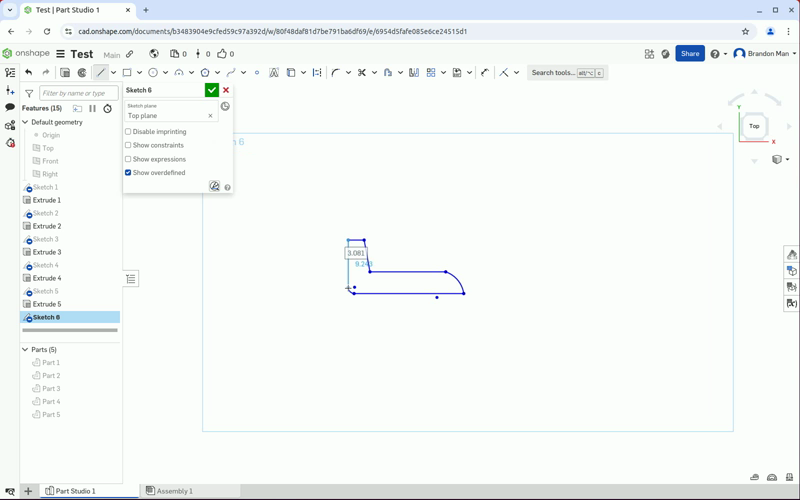
scroll(6)
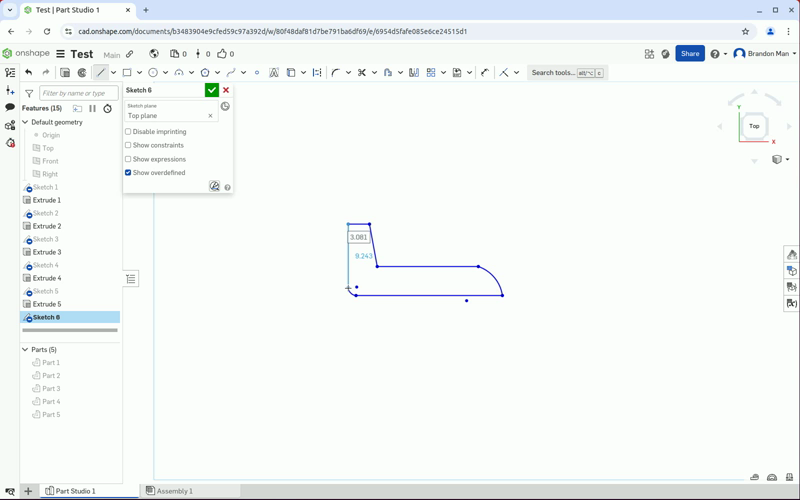
scroll(6)
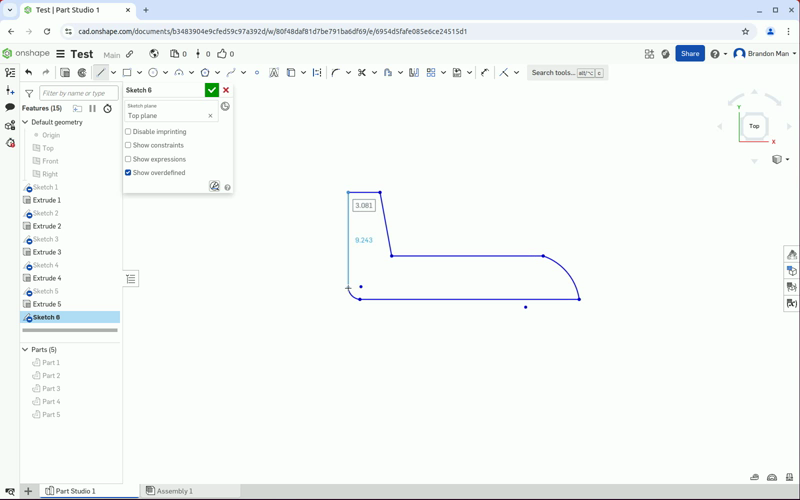
scroll(6)
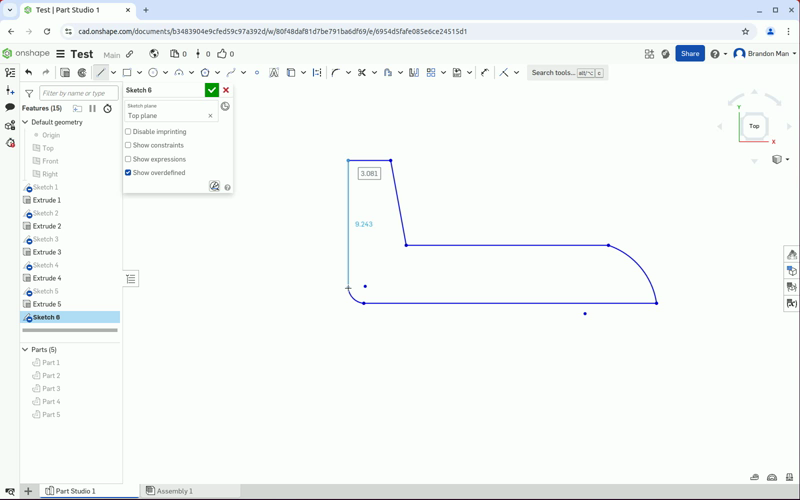
scroll(6)
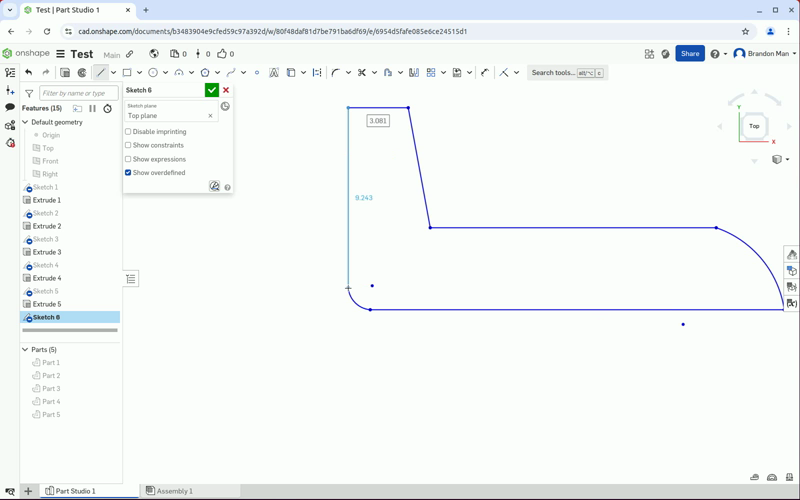
scroll(6)
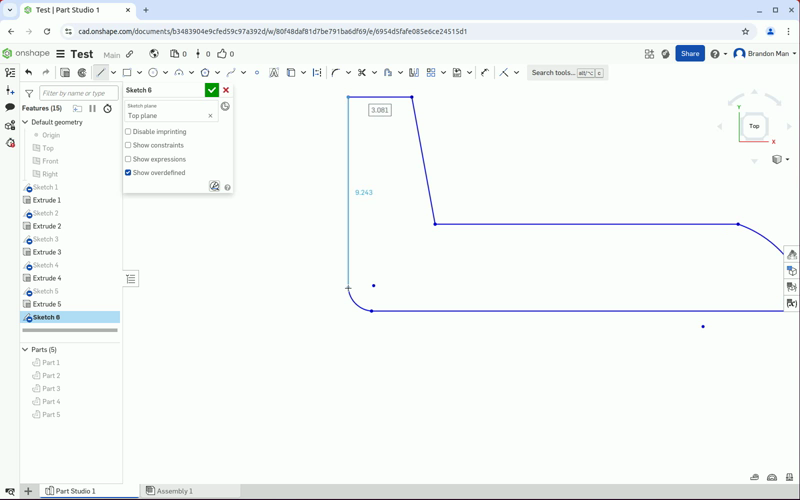
scroll(6)
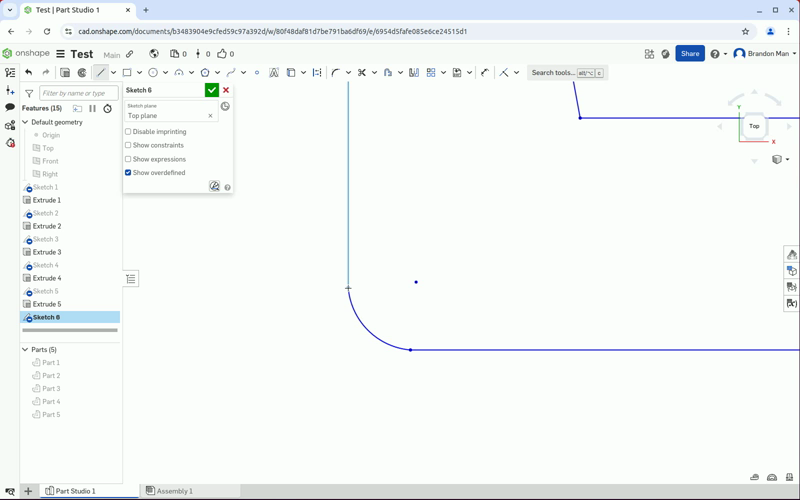
key_up(shift)
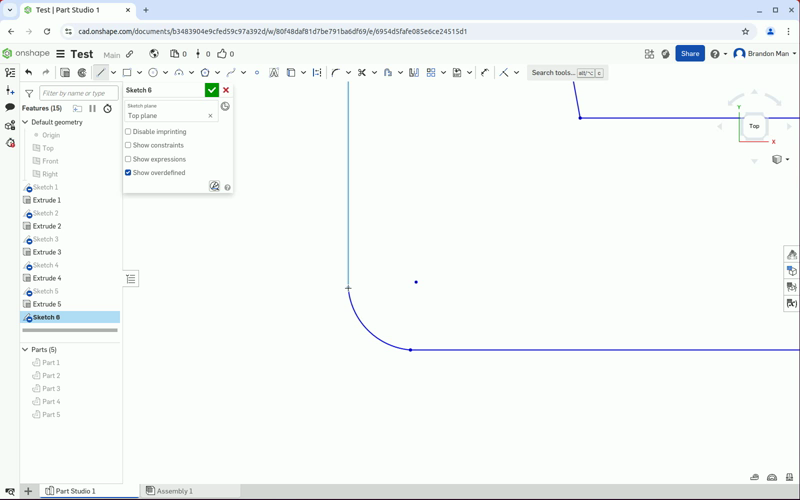
click(348, 287)
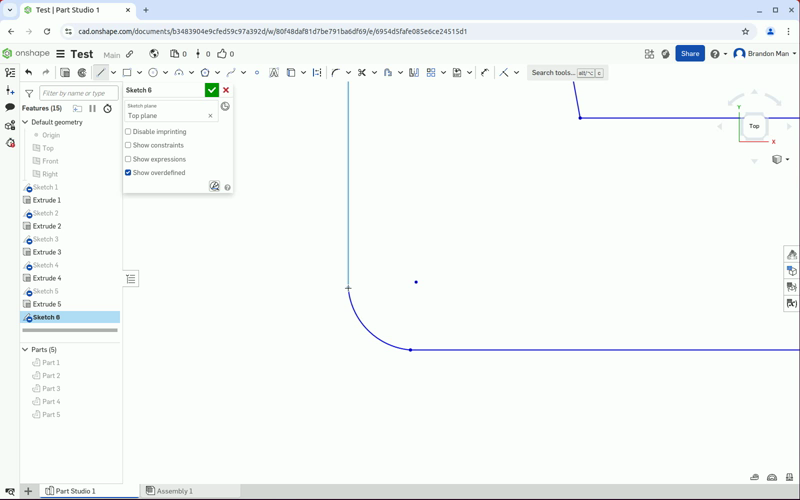
scroll(-6)
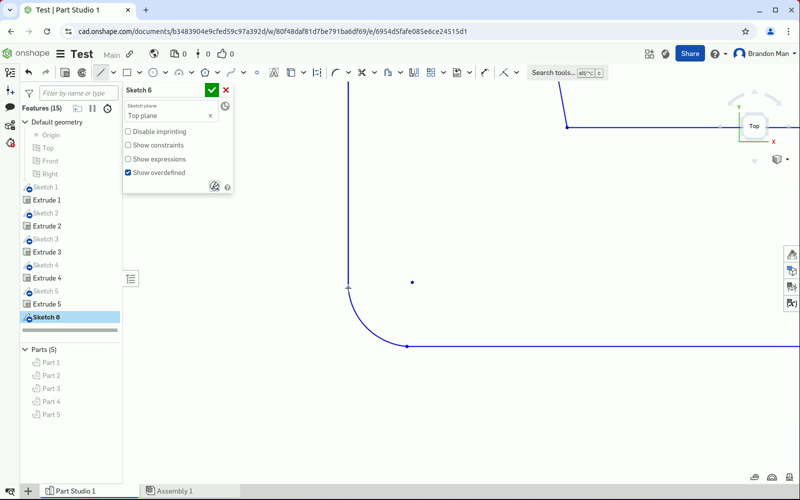
scroll(-6)
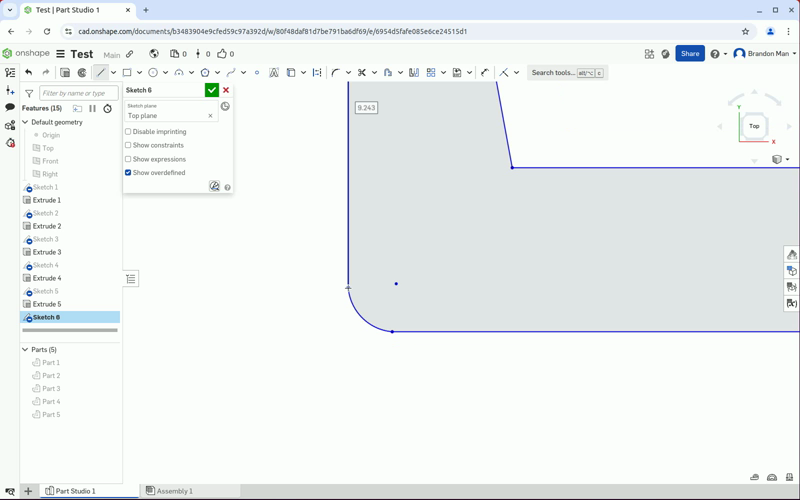
scroll(-6)
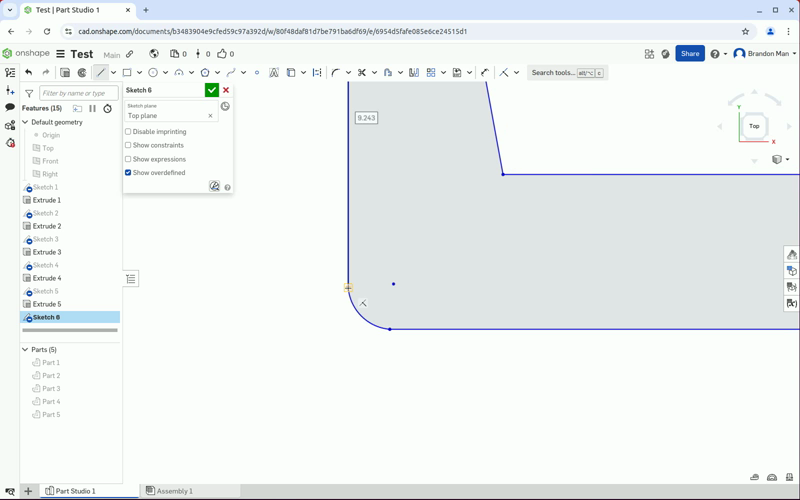
scroll(-6)
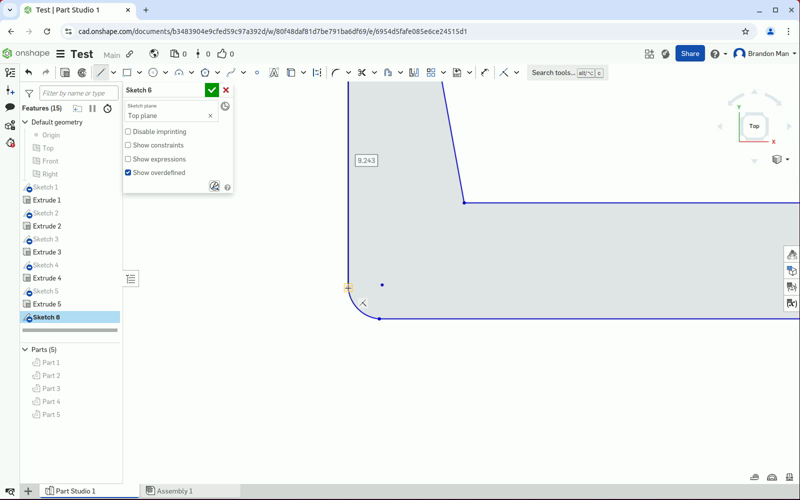
scroll(-6)
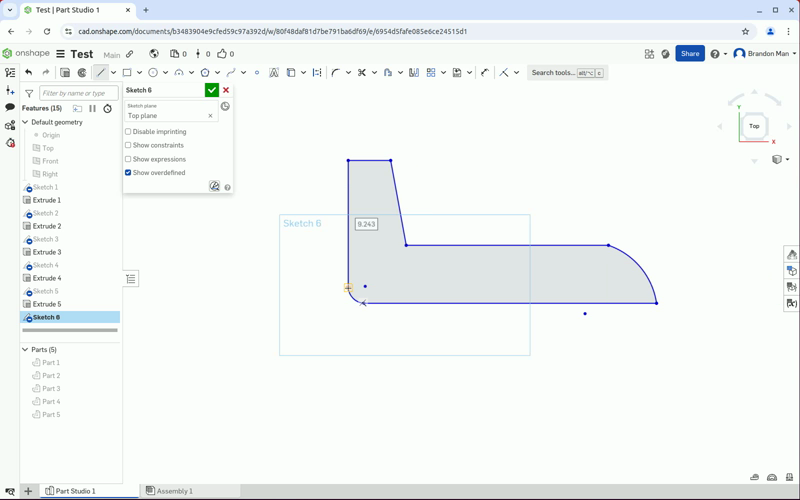
scroll(-6)
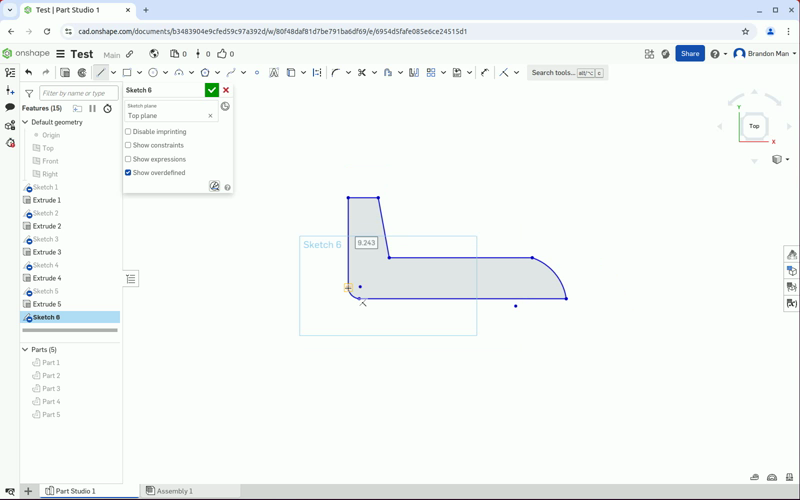
scroll(-6)
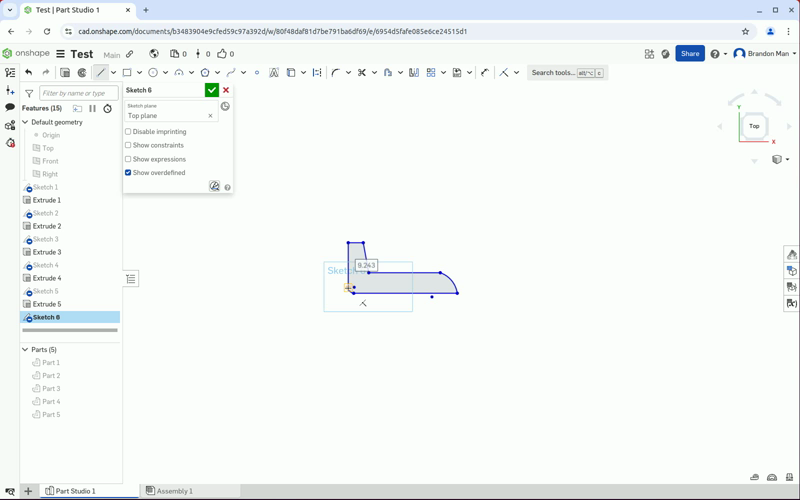
key(esc)
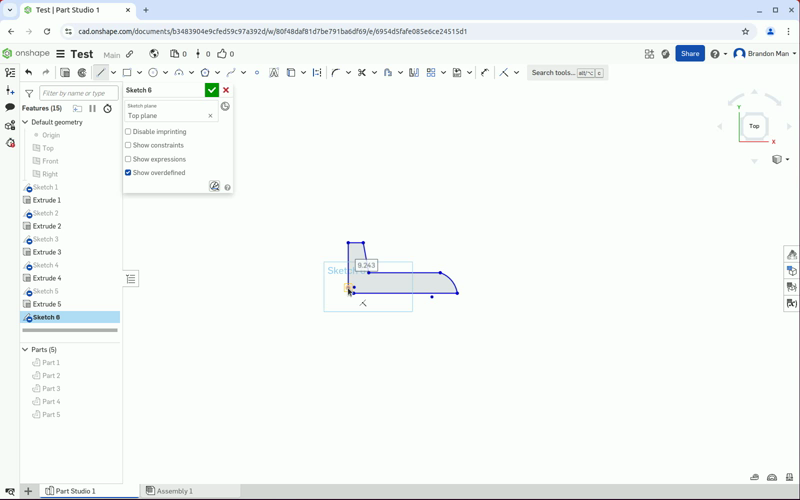
key(c)
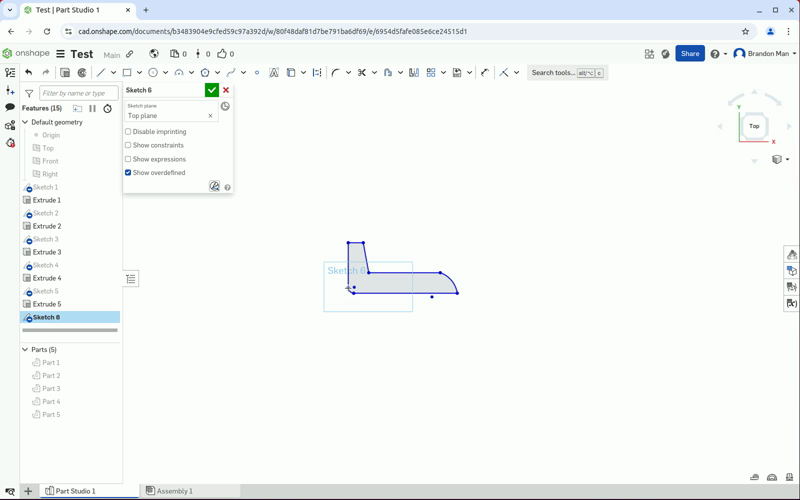
key_down(shift)
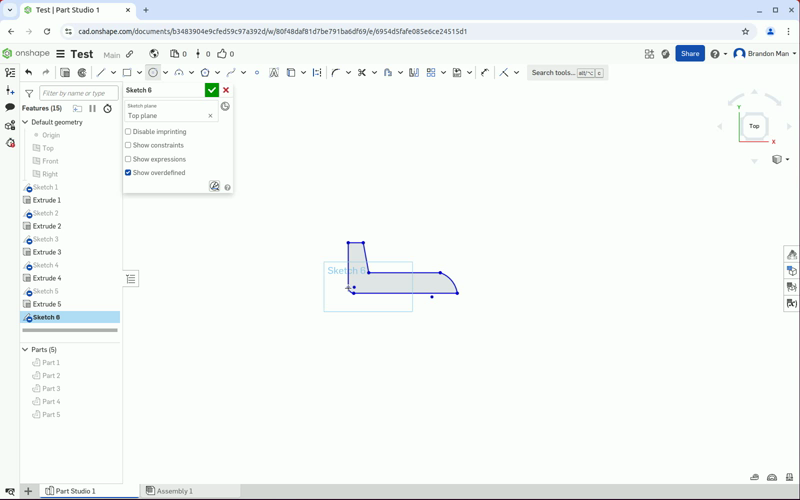
mouse_move(410, 282)
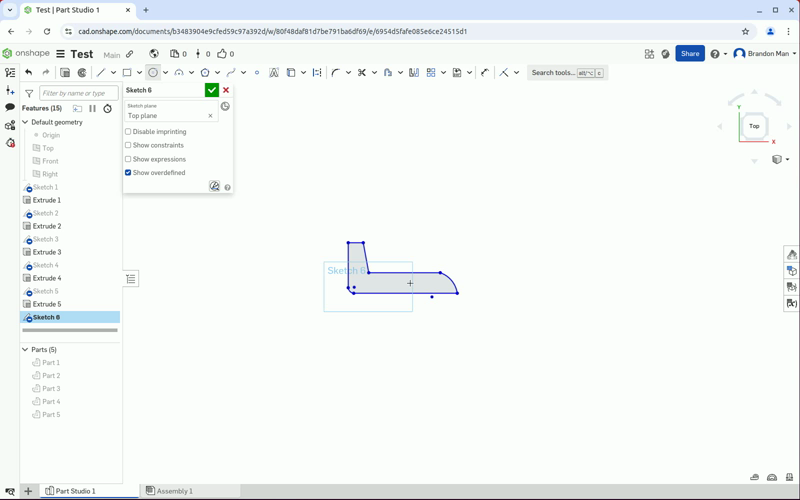
click(410, 282)
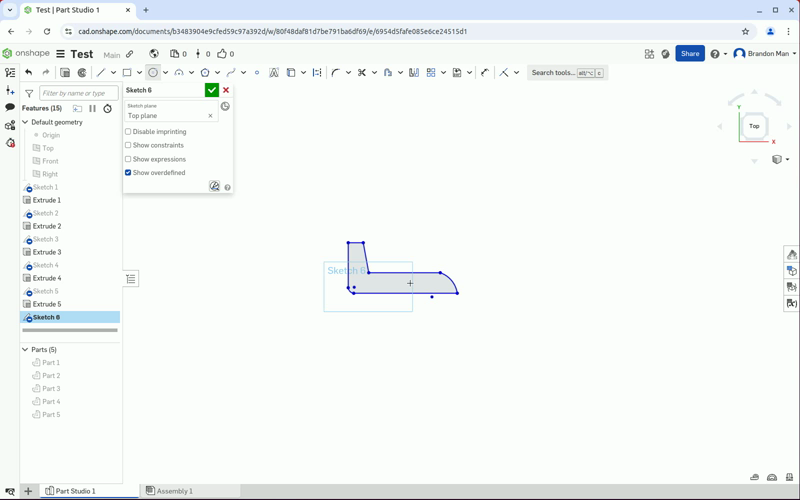
key_up(shift)
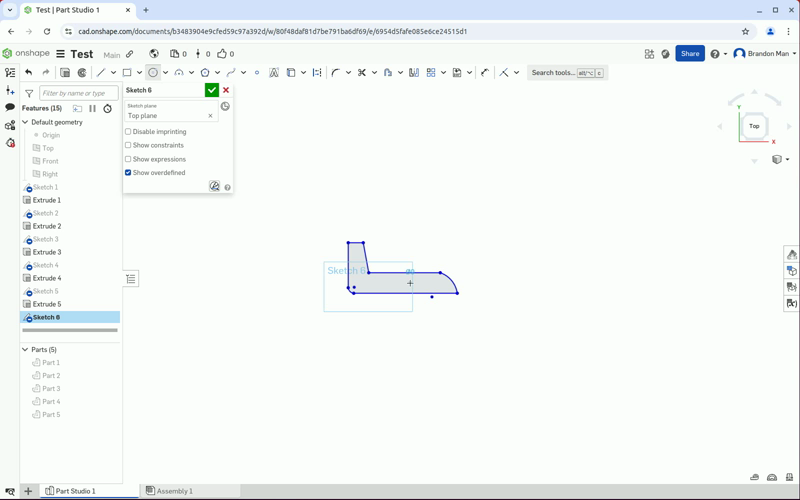
mouse_move(416, 282)
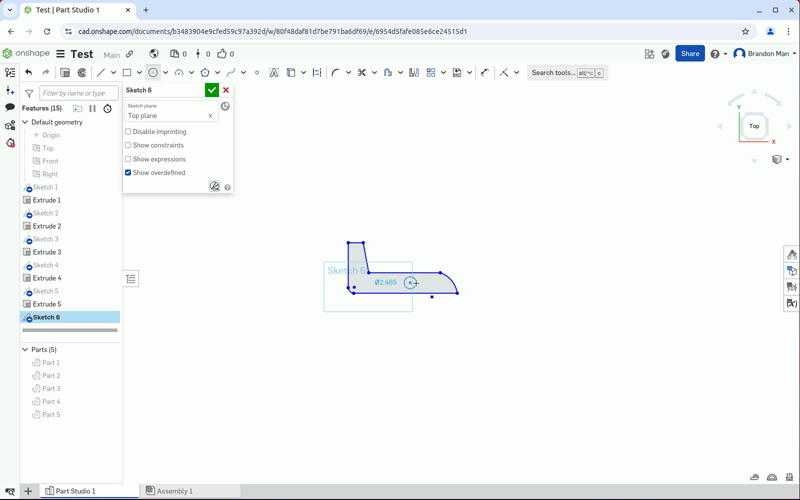
click(416, 282)
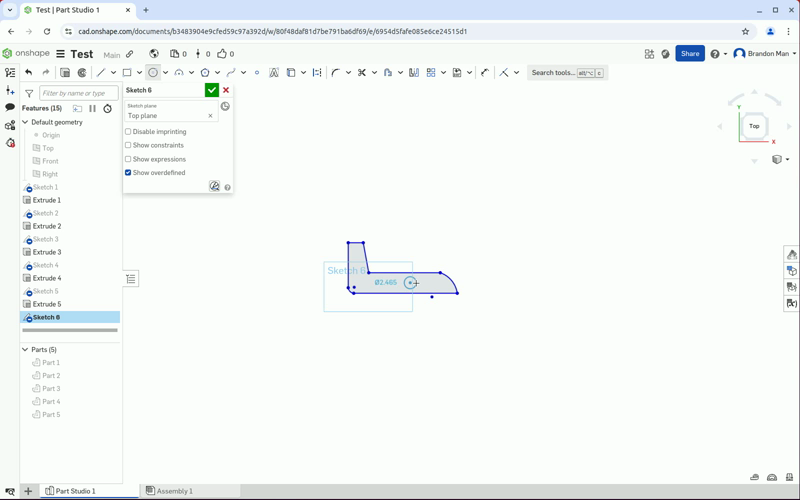
key(esc)
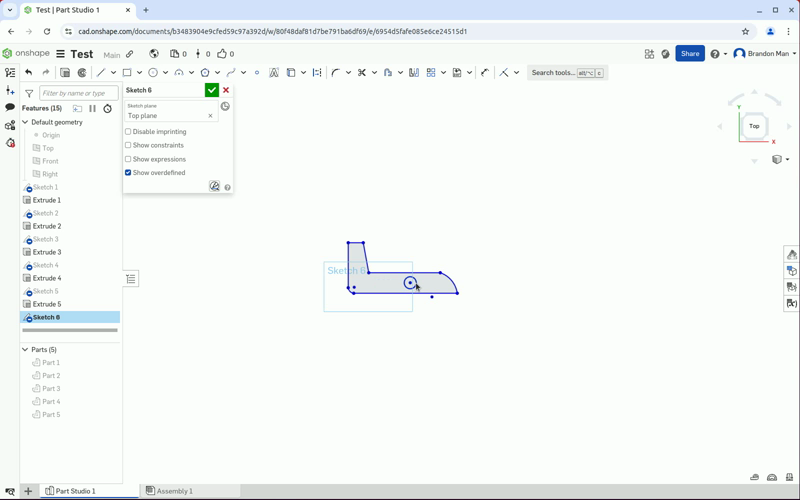
mouse_move(402, 274)
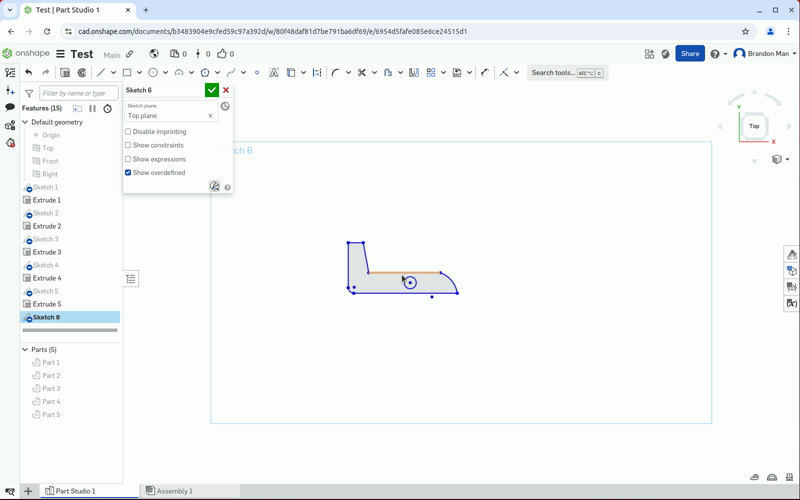
click(402, 274)
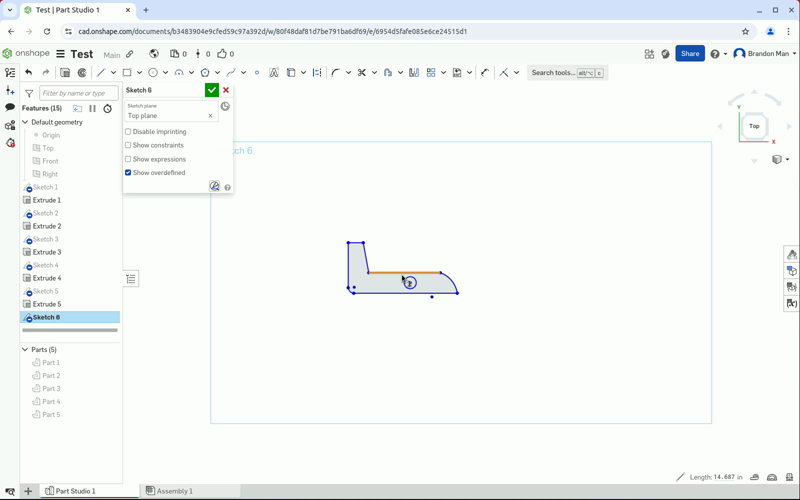
mouse_move(73, 352)
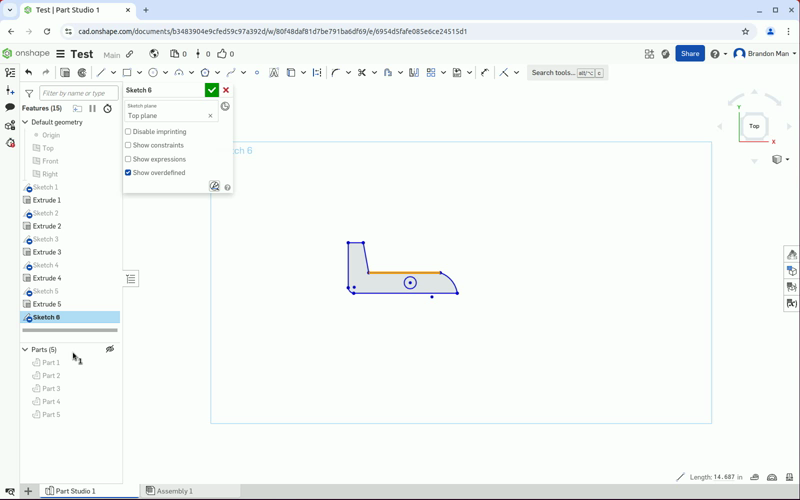
key(shift+y)
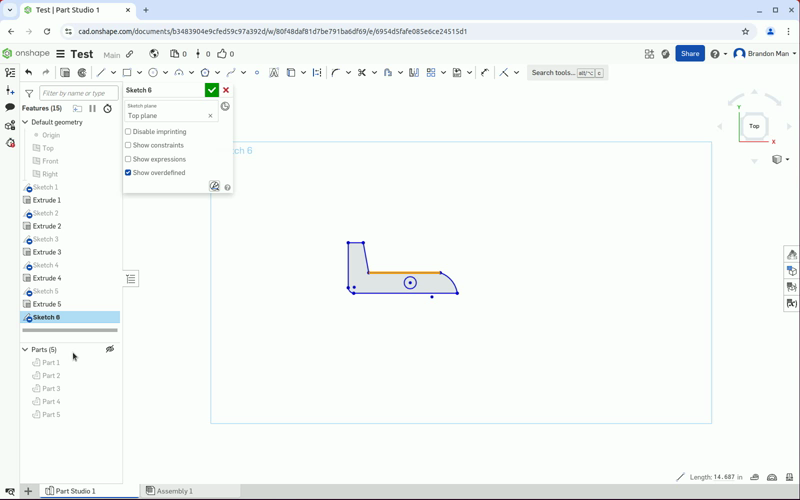
key(shift+e)
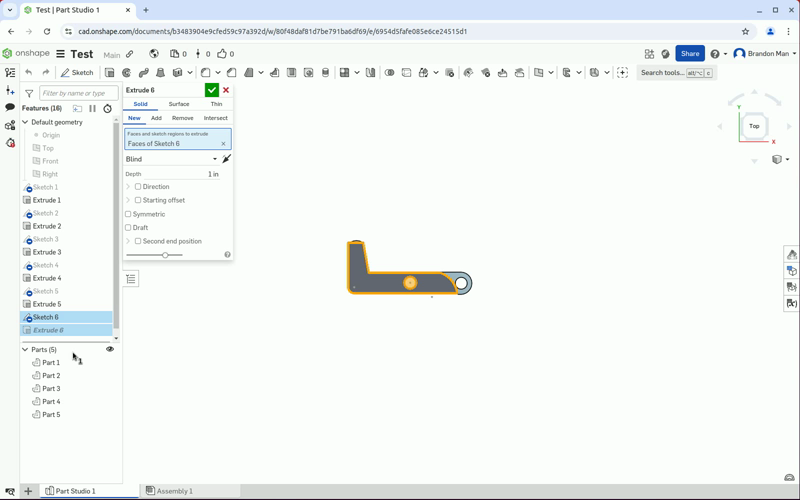
mouse_move(143, 106)
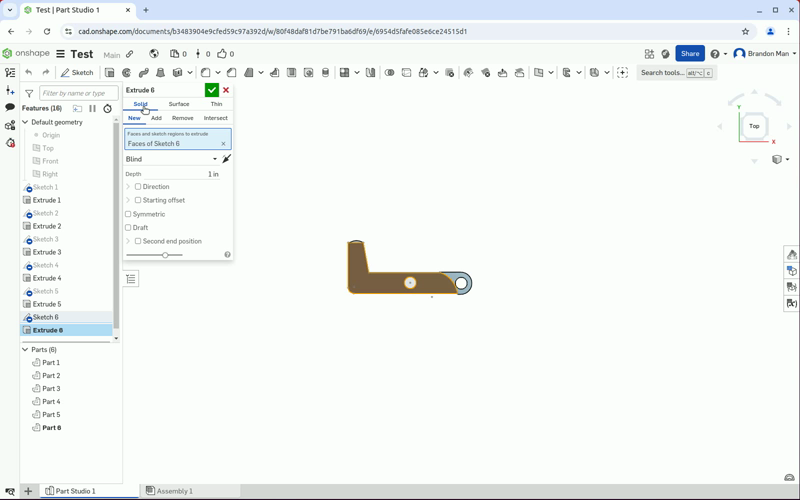
click(143, 106)
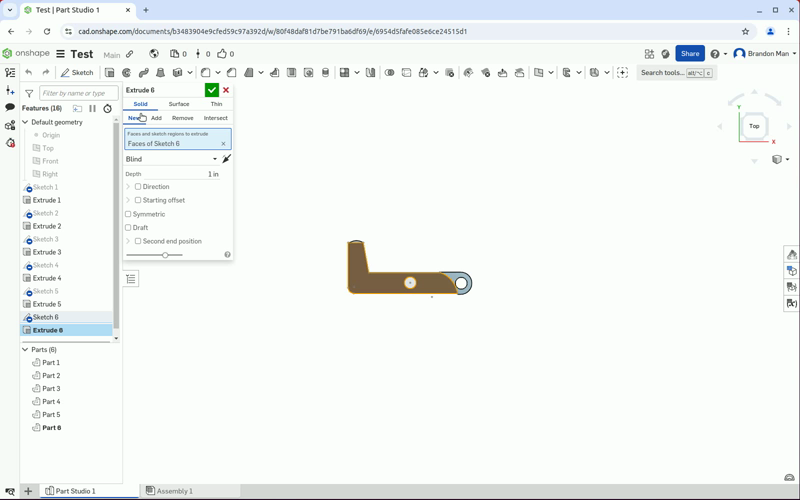
mouse_move(137, 120)
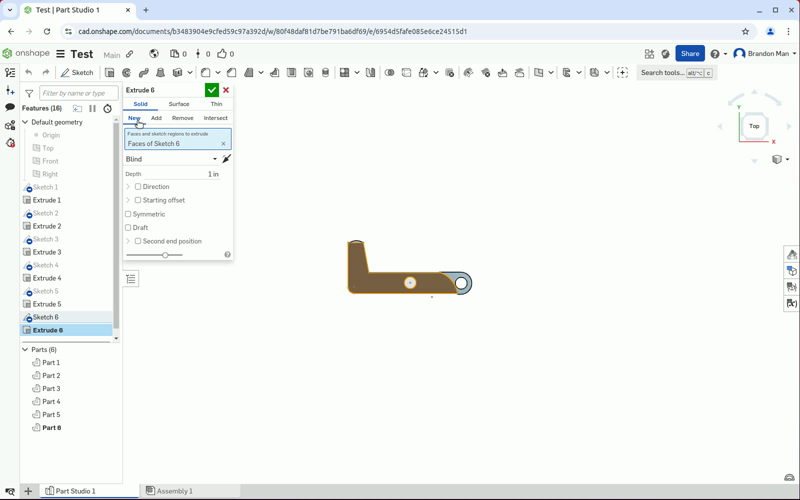
click(137, 120)
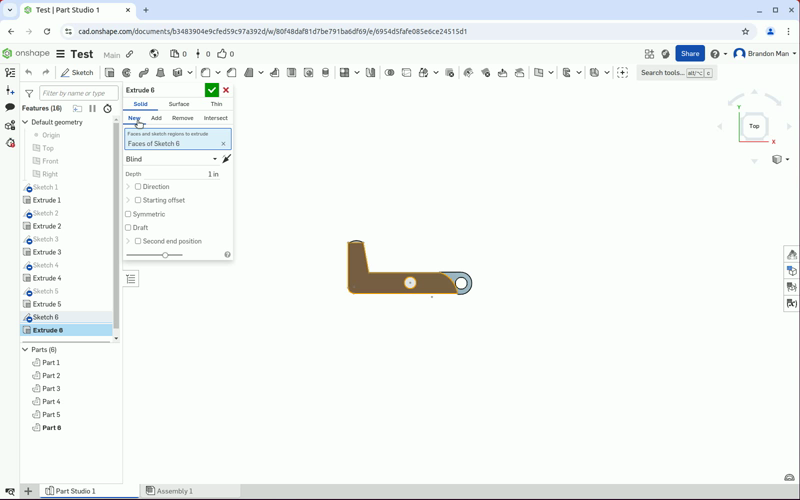
key(tab, 4)
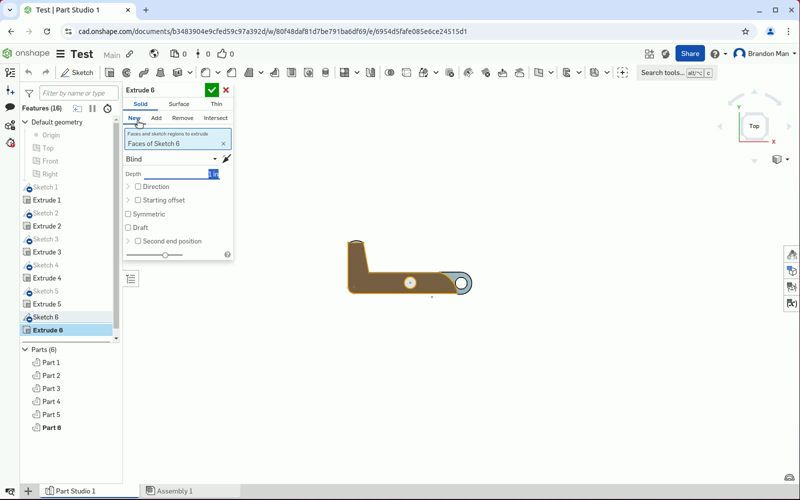
text(3.129)
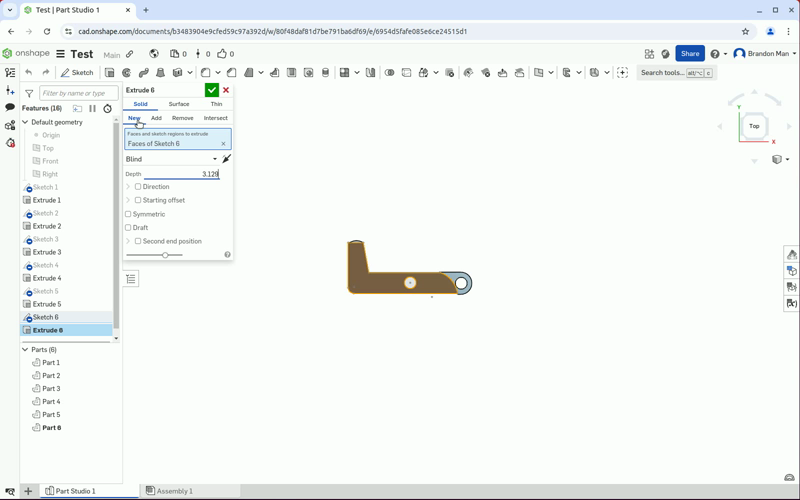
key(enter)
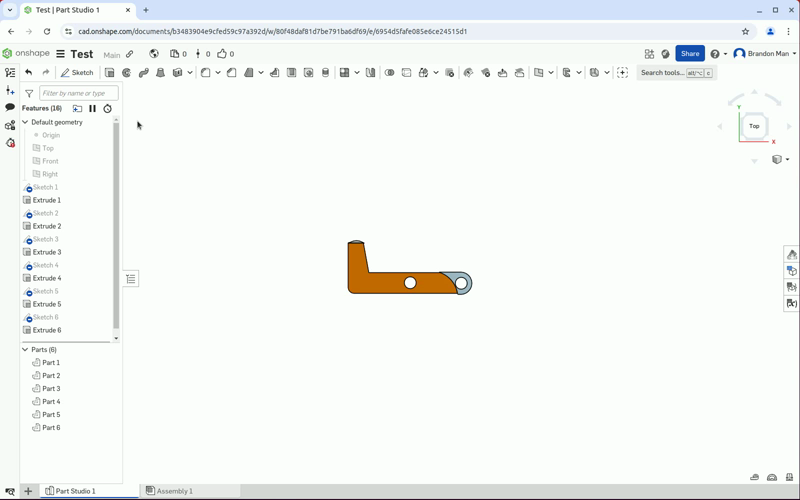
key(shift+h)
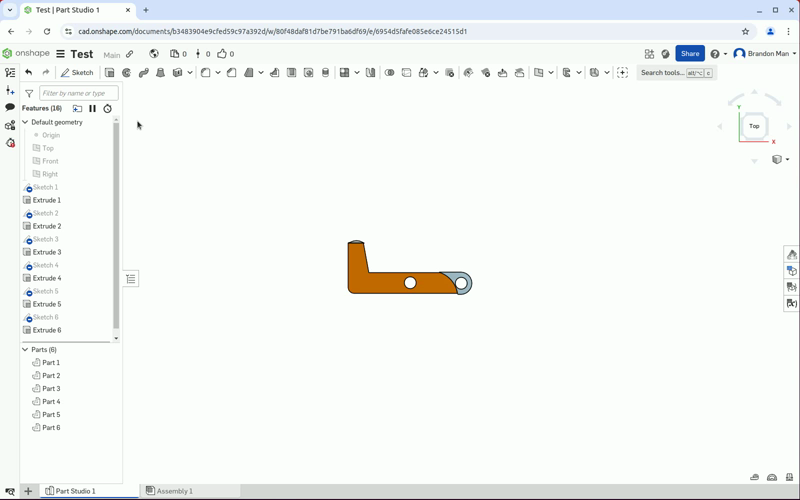
key(shift+h)
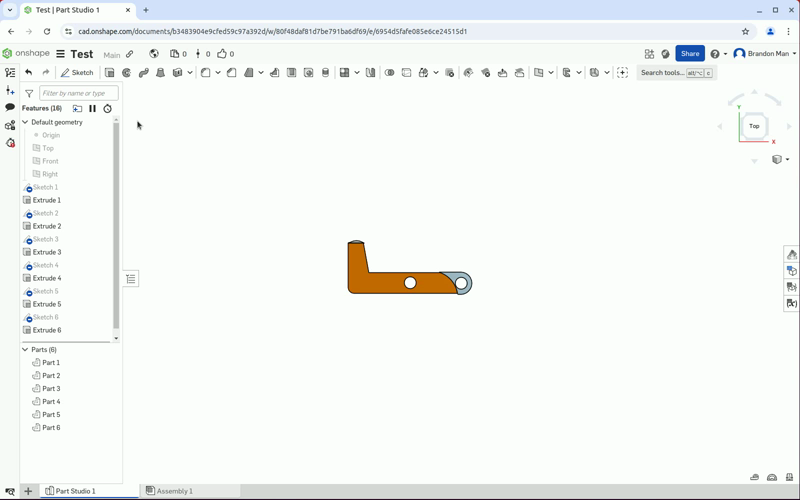
mouse_move(69, 189)
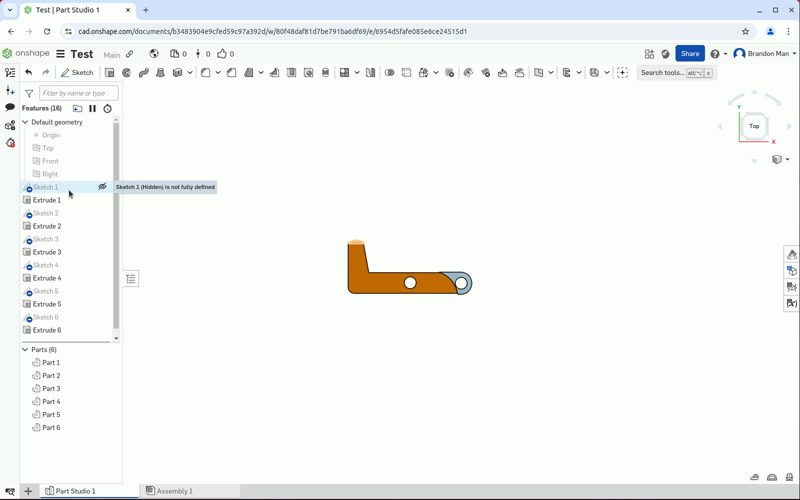
click(69, 189)
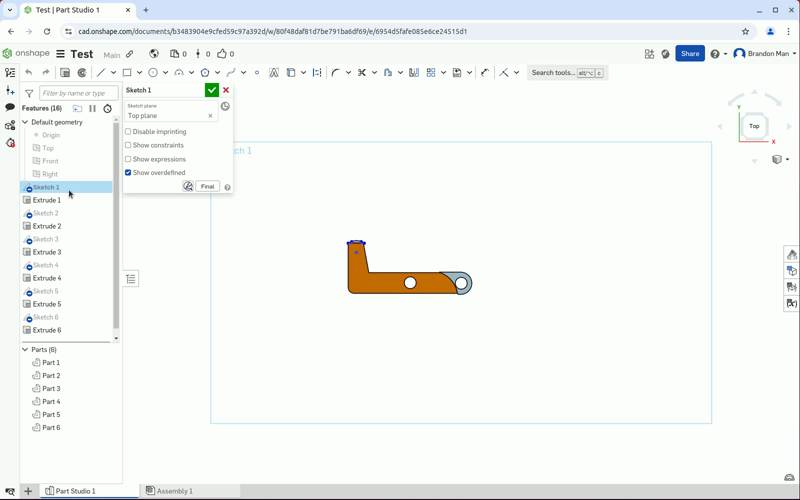
mouse_move(229, 92)
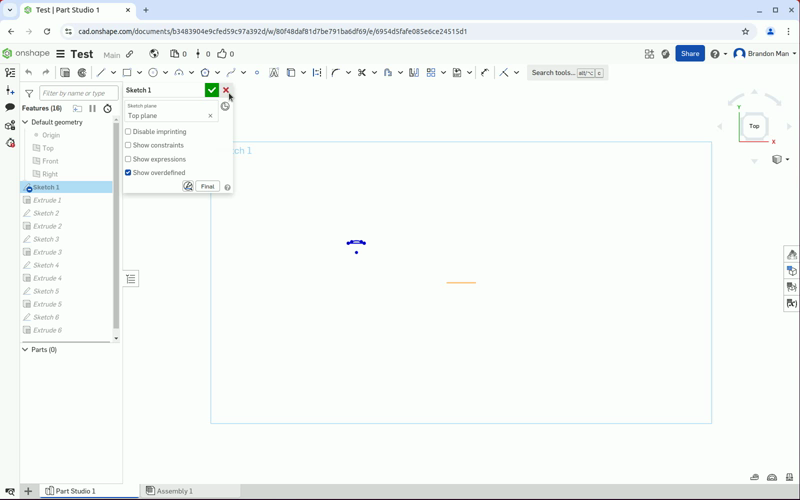
click(229, 92)
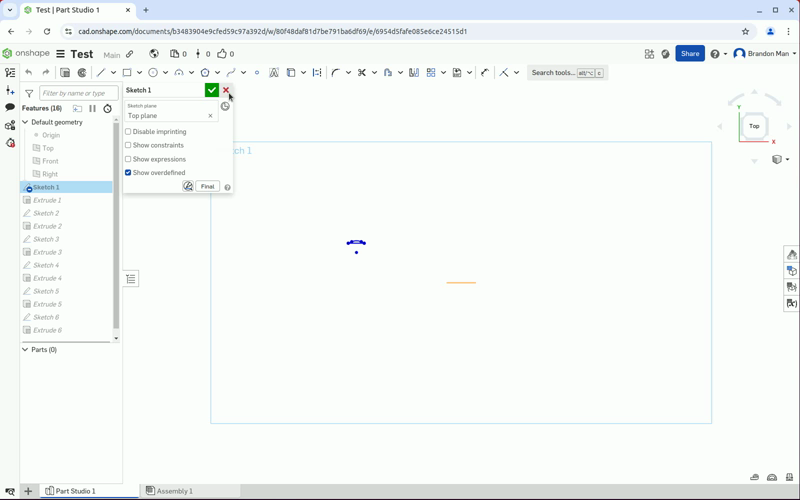
key(shift+s)
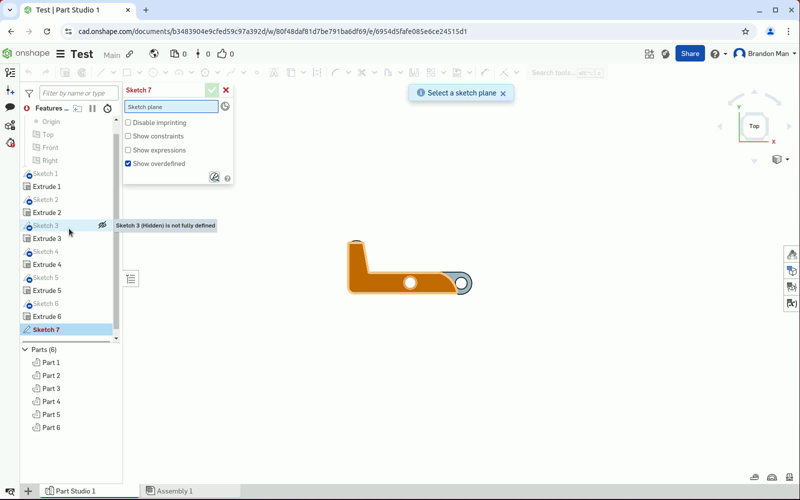
scroll(3)
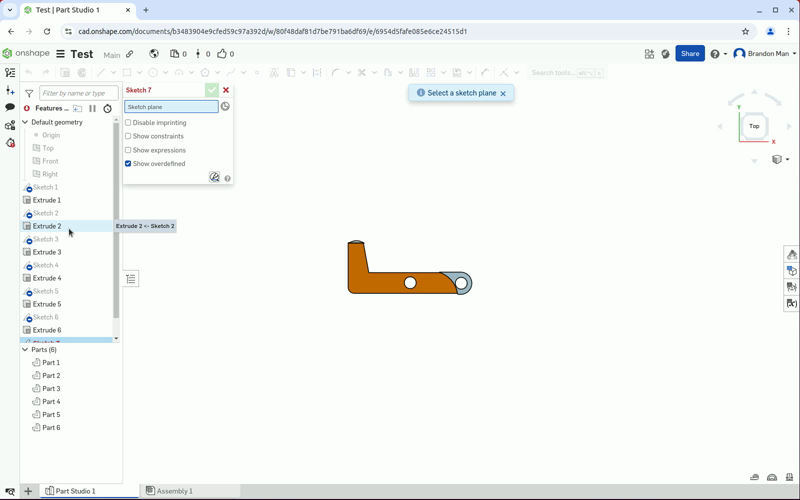
mouse_move(69, 150)
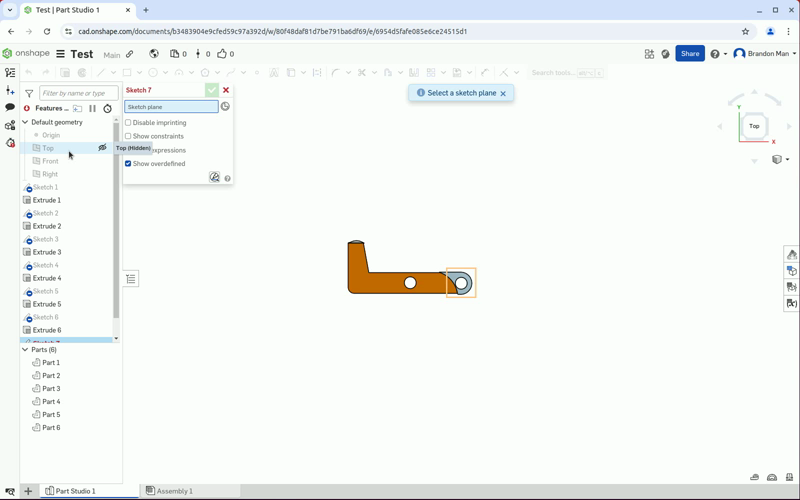
click(69, 150)
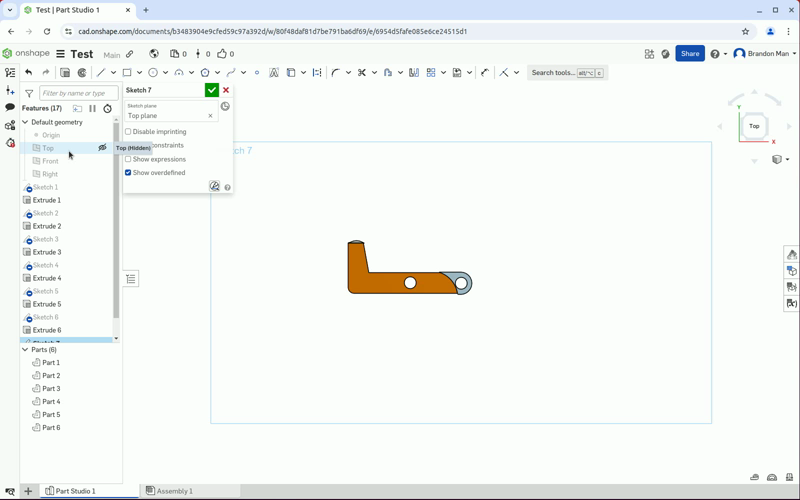
mouse_move(73, 352)
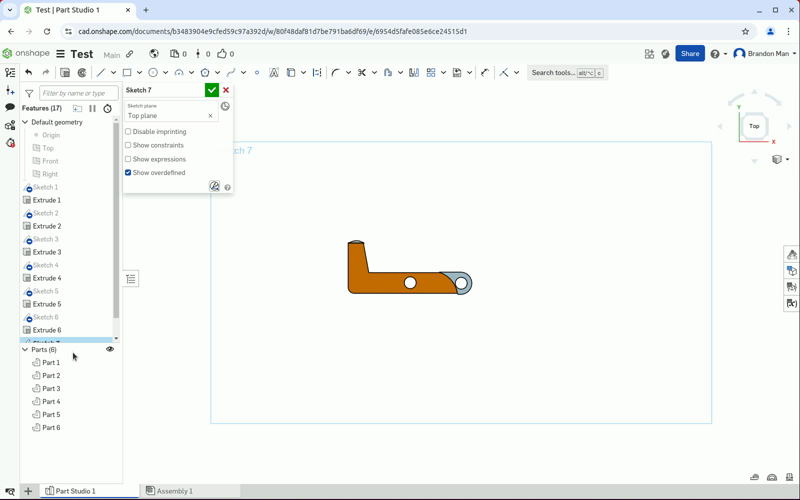
key(y)
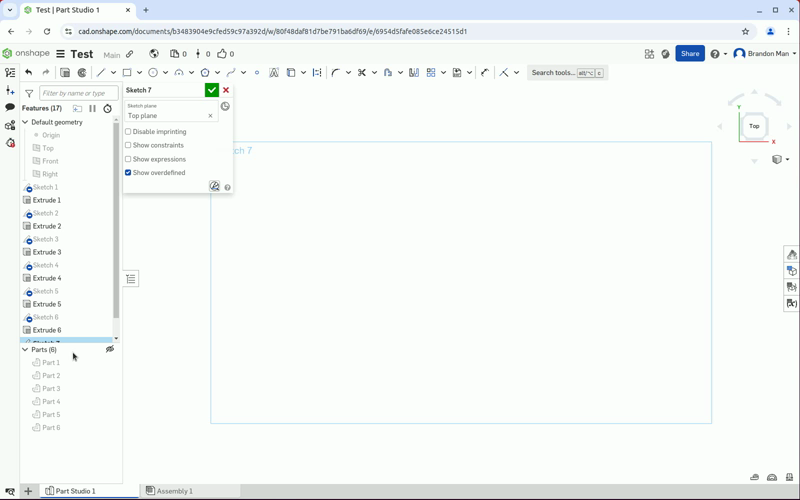
key(a)
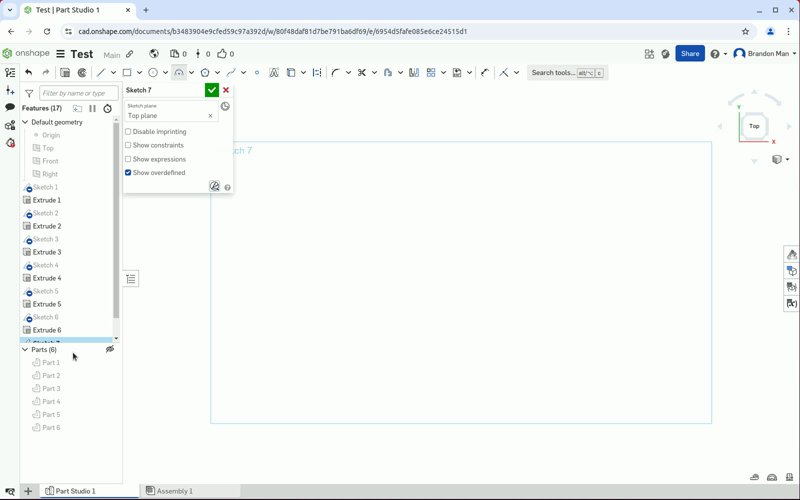
key_down(shift)
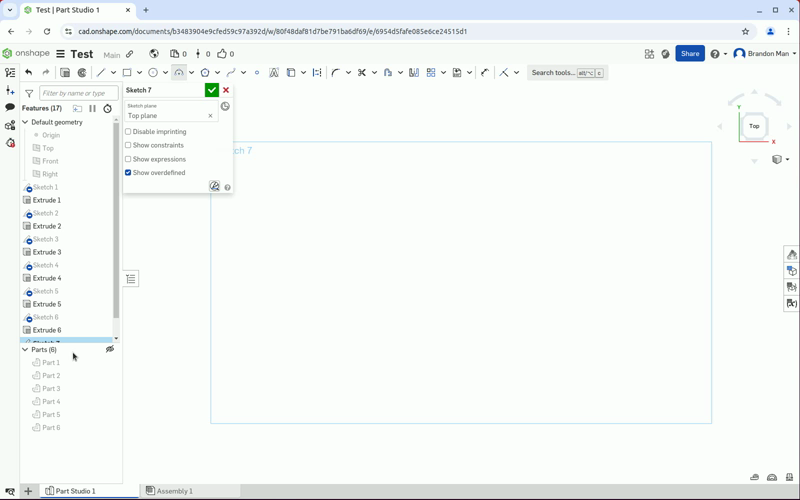
mouse_move(439, 272)
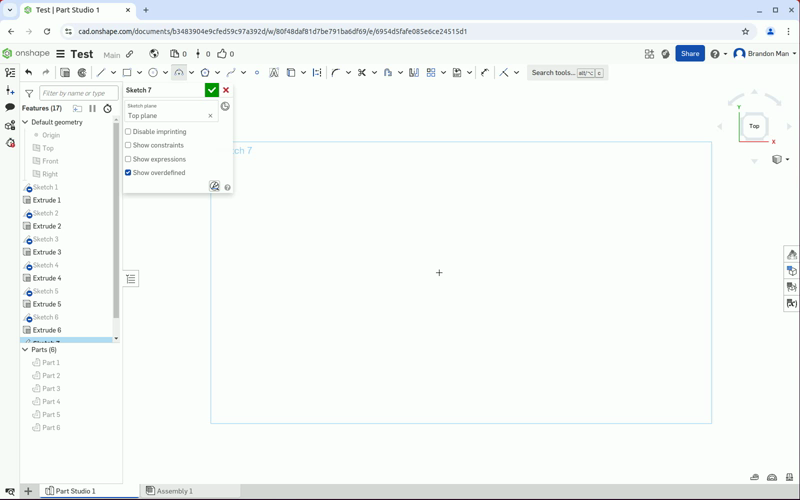
click(439, 272)
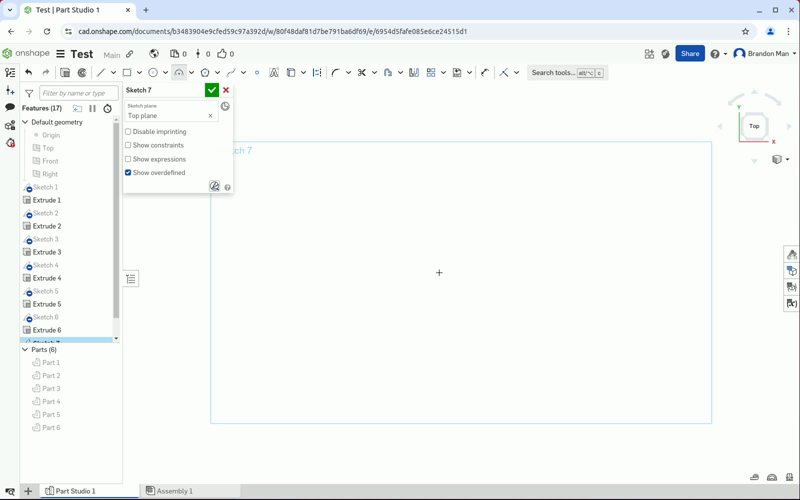
key_up(shift)
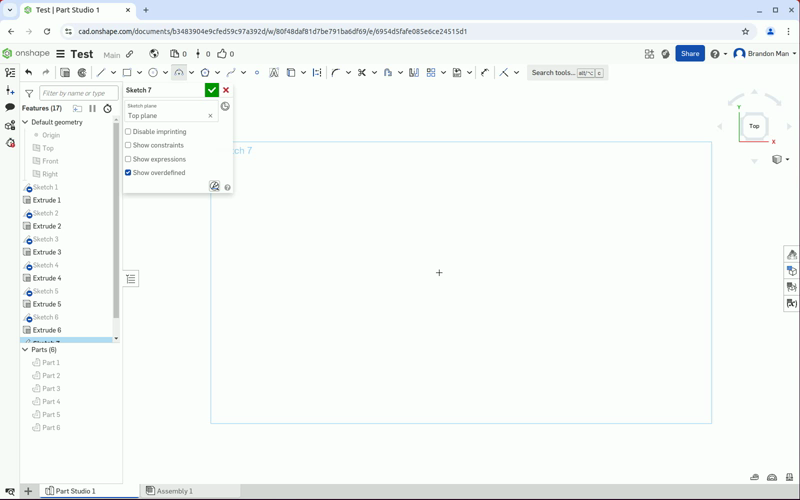
key_down(shift)
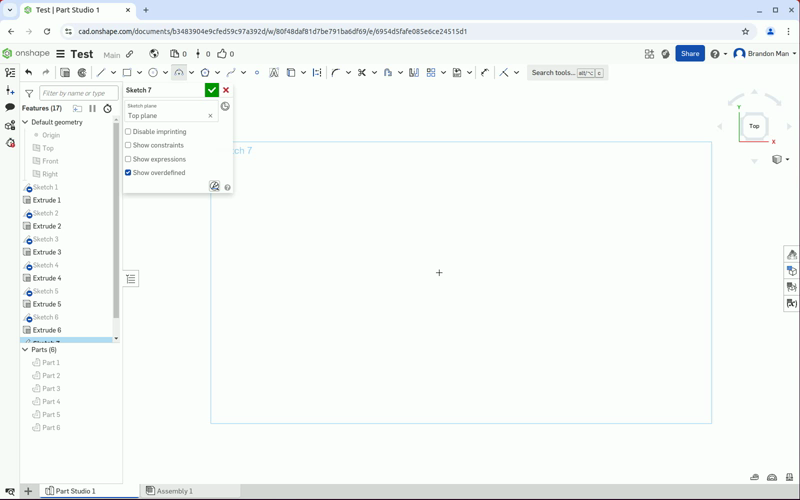
mouse_move(457, 294)
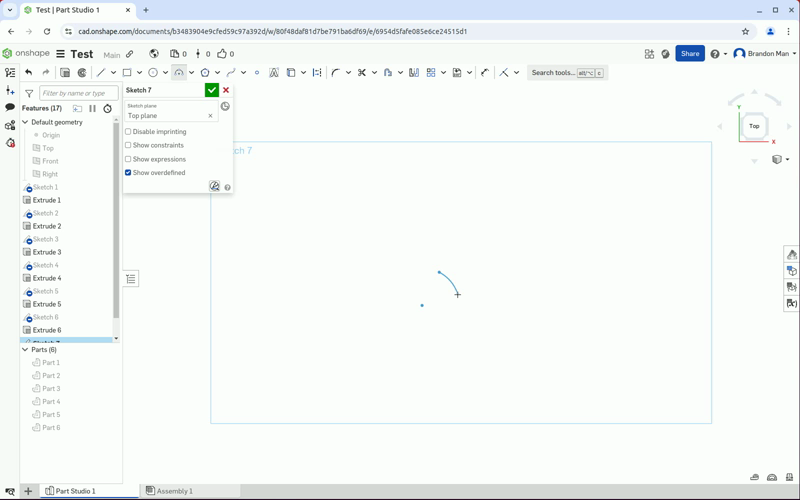
click(457, 294)
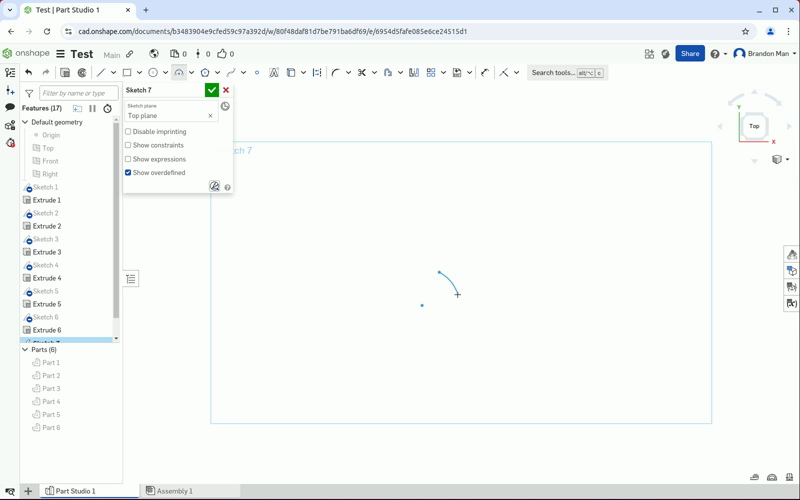
mouse_move(451, 280)
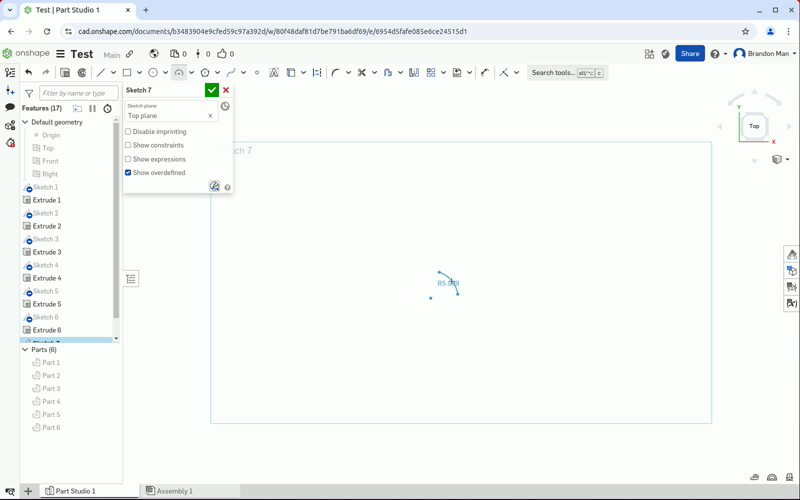
click(451, 280)
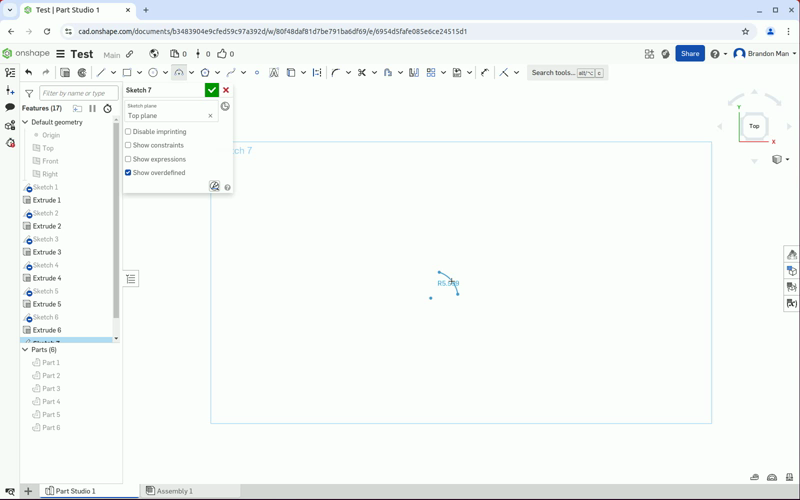
key_up(shift)
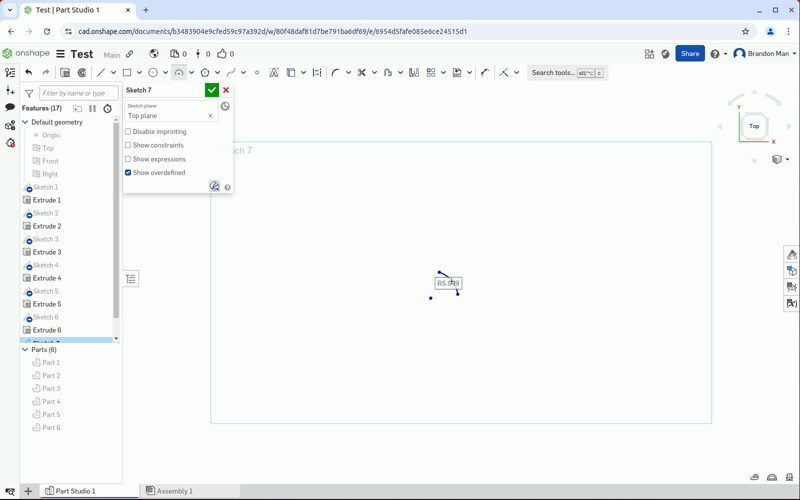
key(esc)
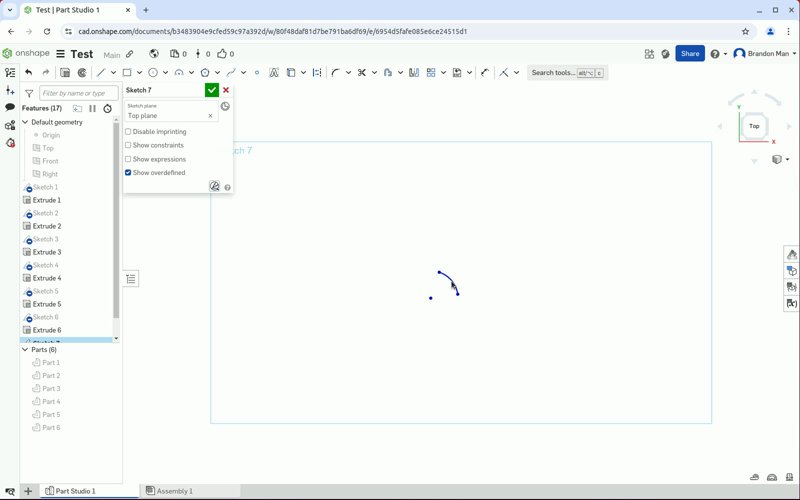
key(l)
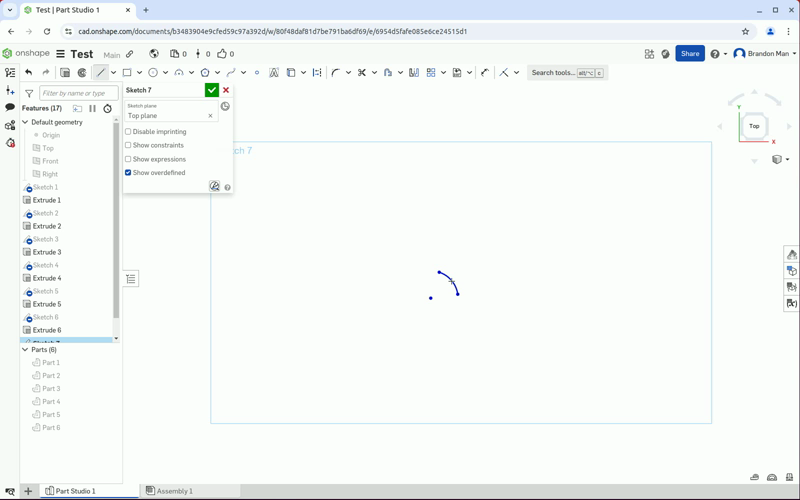
mouse_move(457, 294)
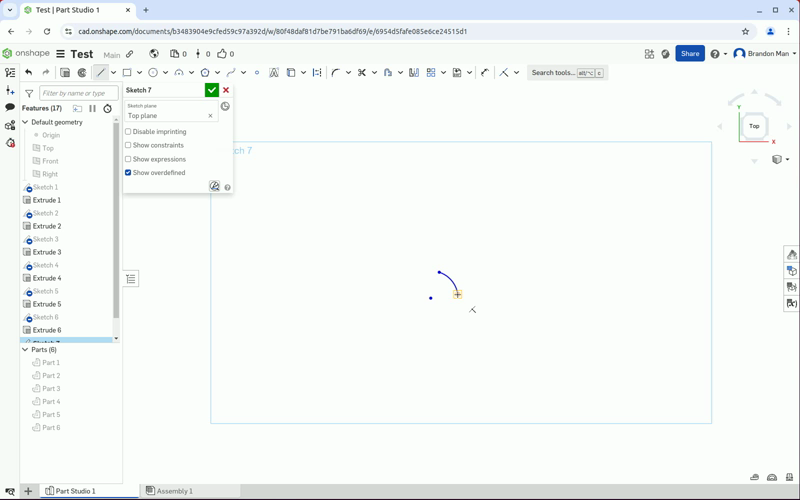
click(457, 294)
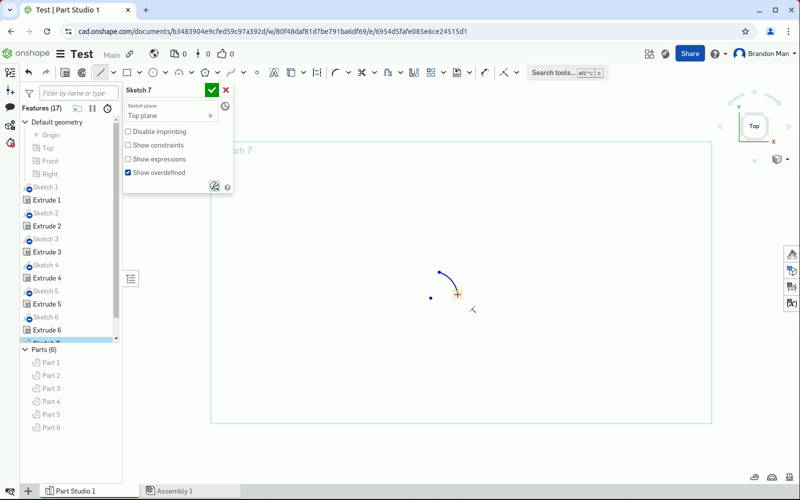
key_down(shift)
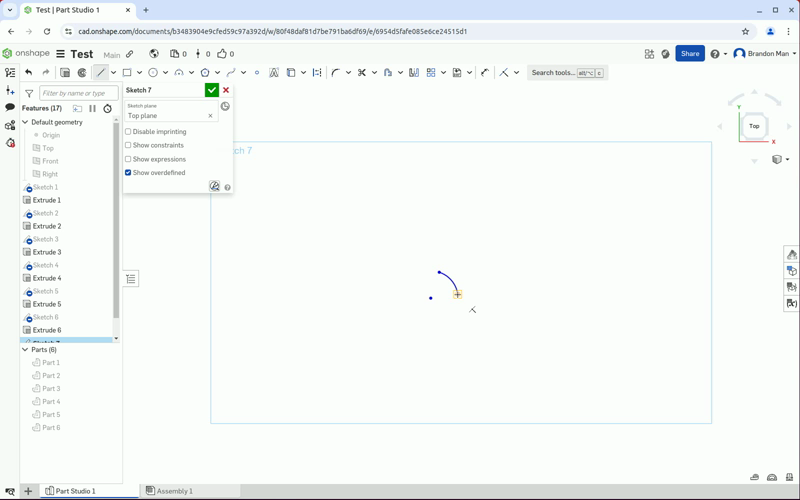
mouse_move(487, 294)
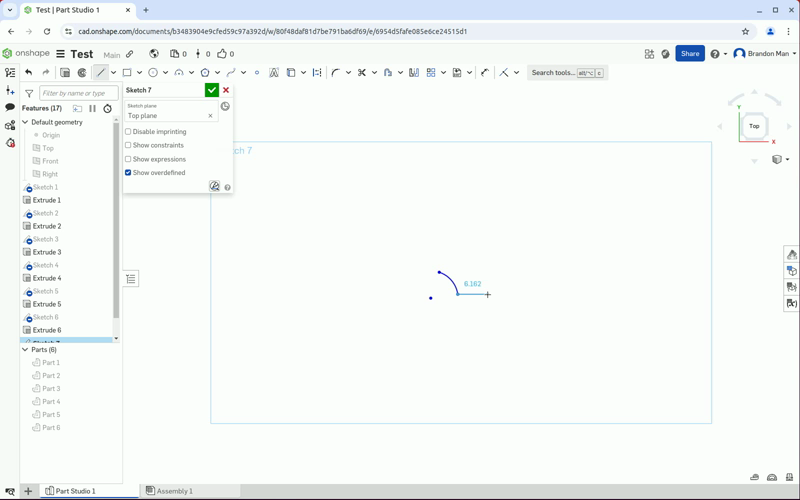
mouse_move(461, 294)
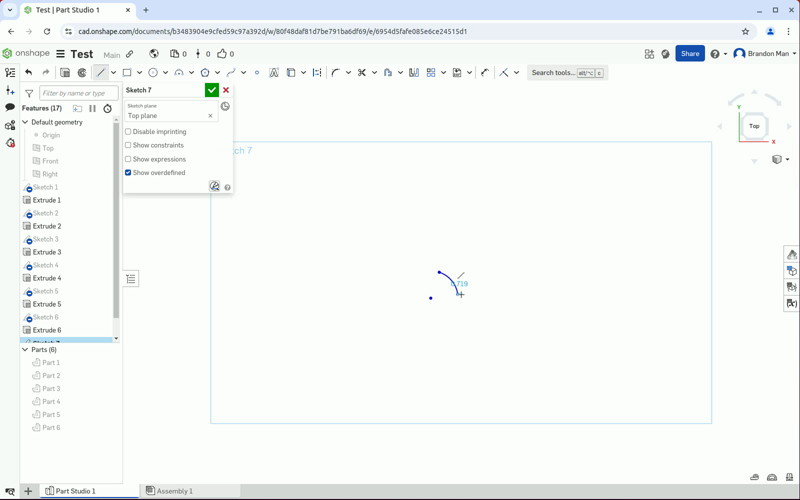
scroll(6)
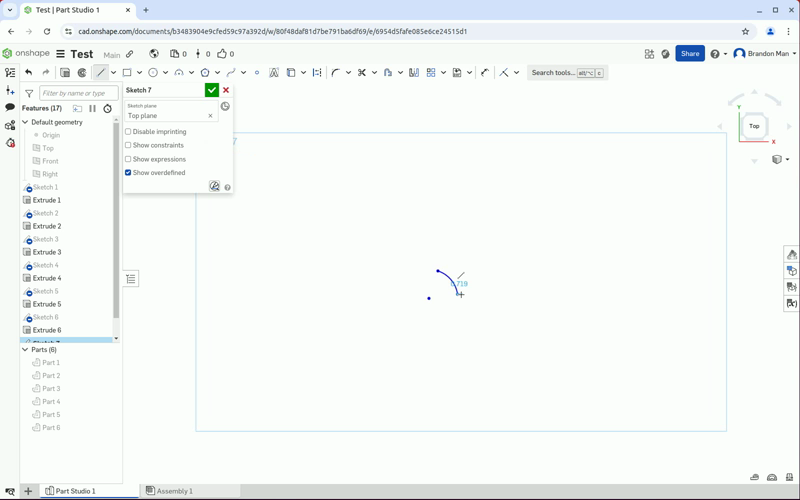
scroll(6)
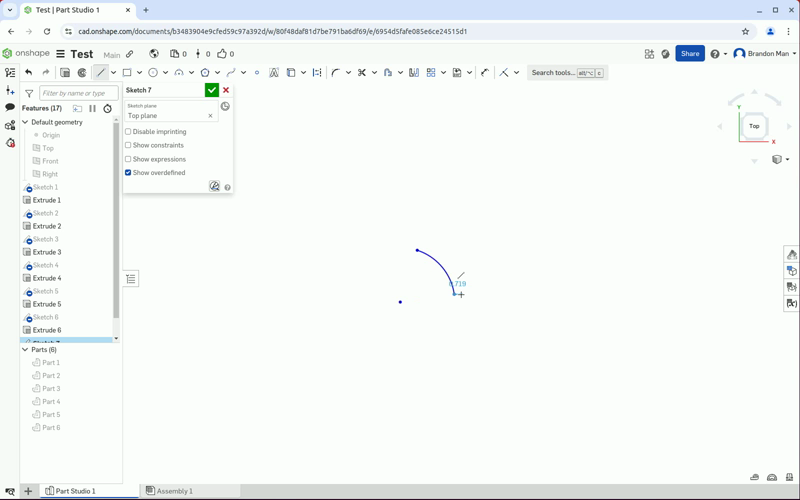
scroll(6)
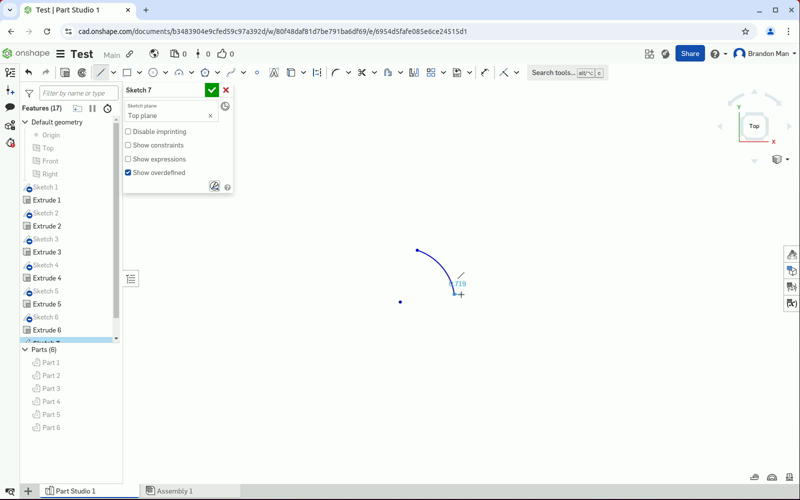
scroll(6)
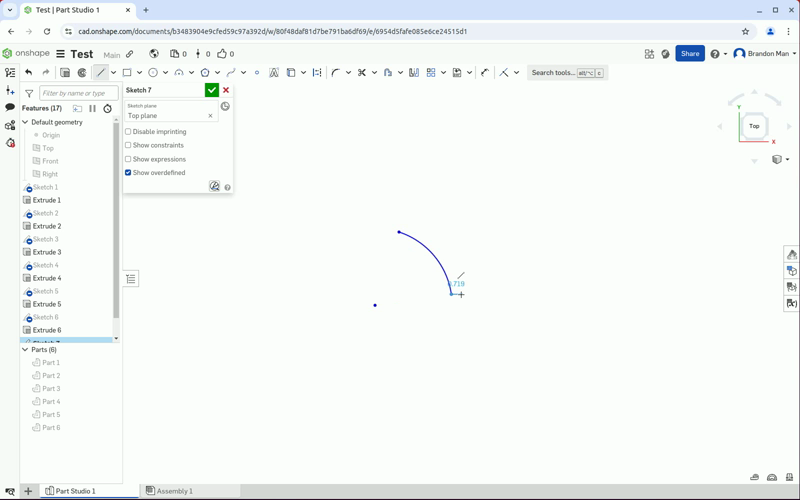
scroll(6)
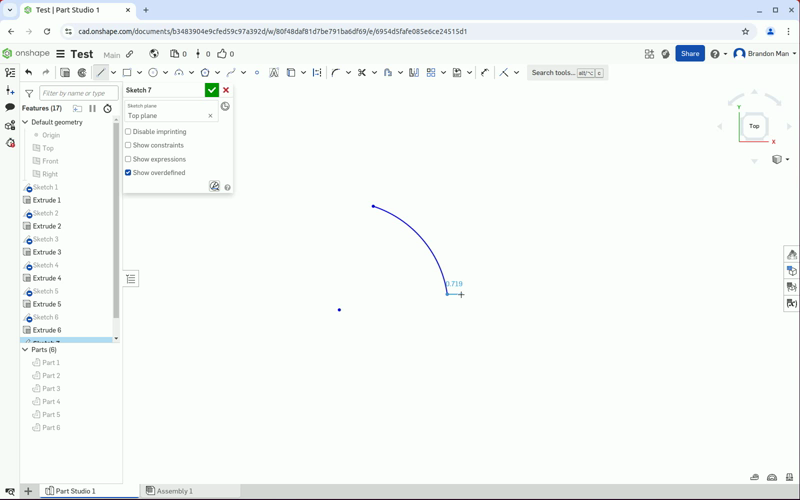
scroll(6)
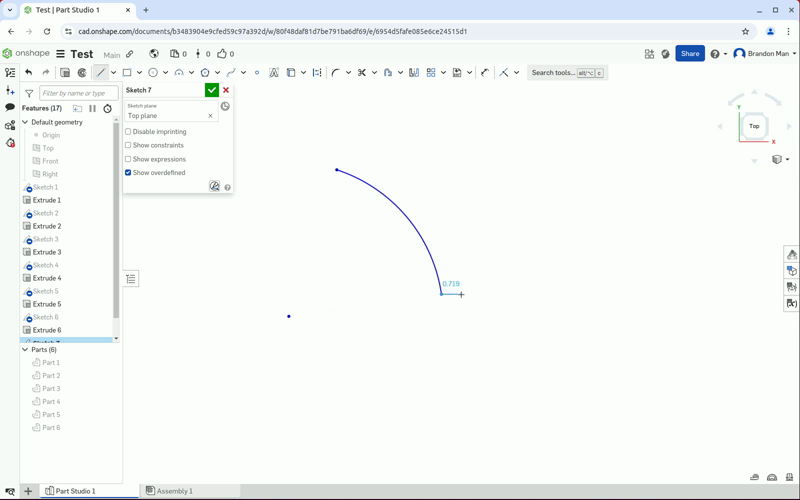
scroll(6)
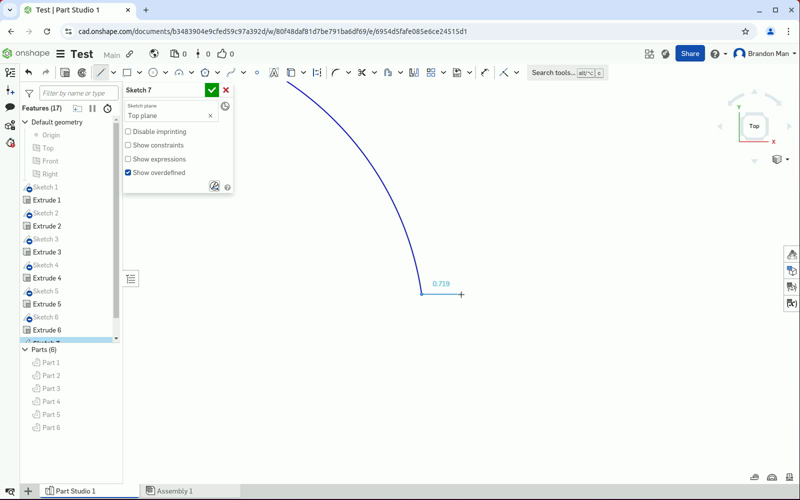
click(461, 294)
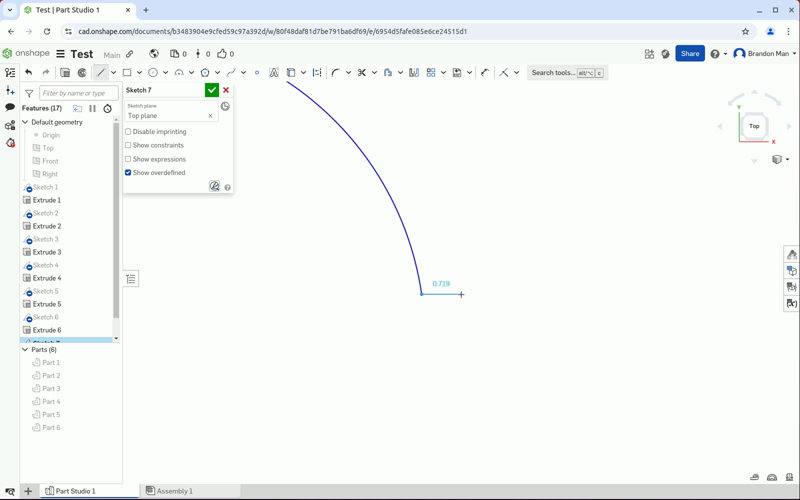
scroll(-6)
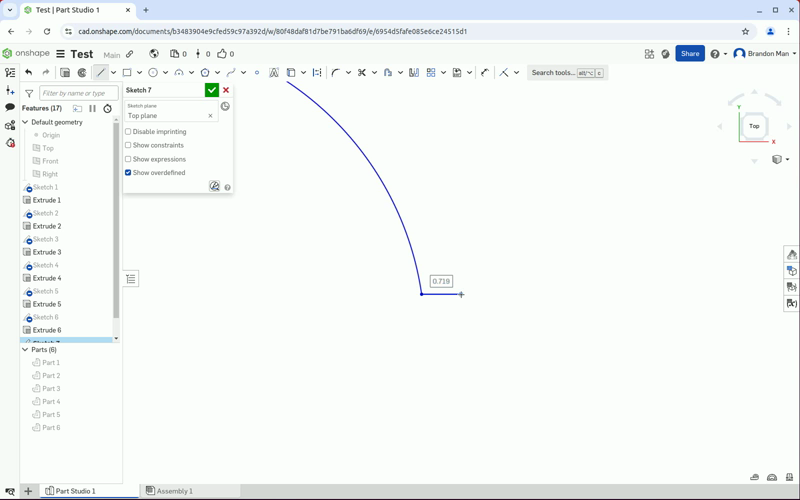
scroll(-6)
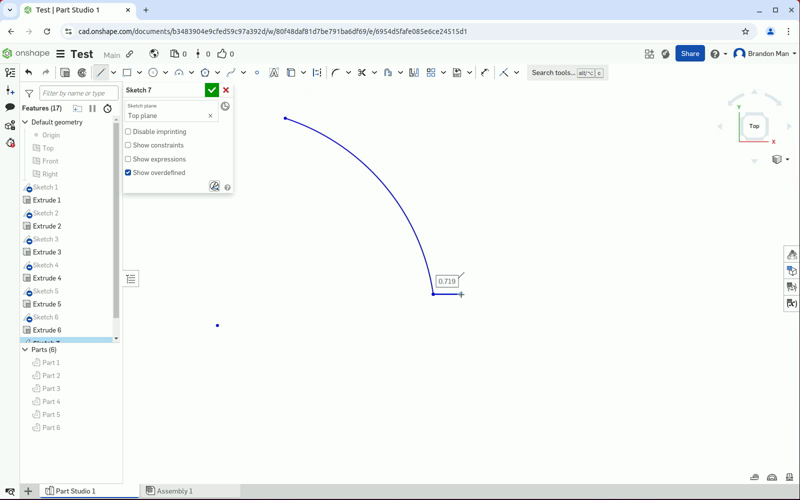
scroll(-6)
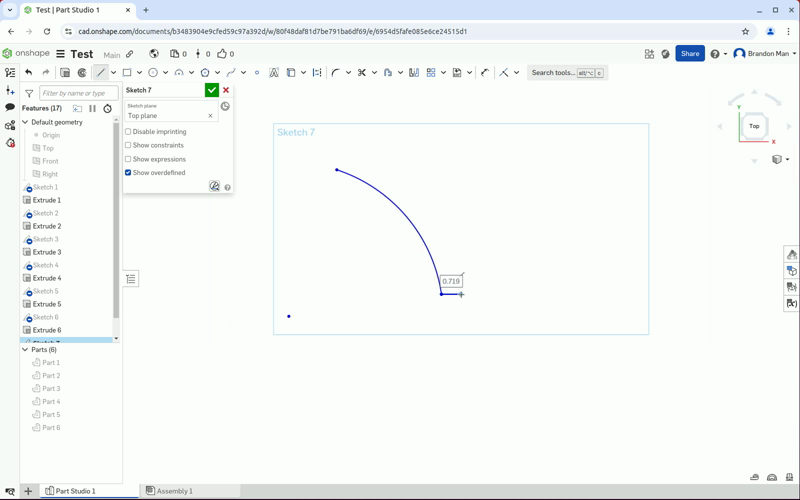
scroll(-6)
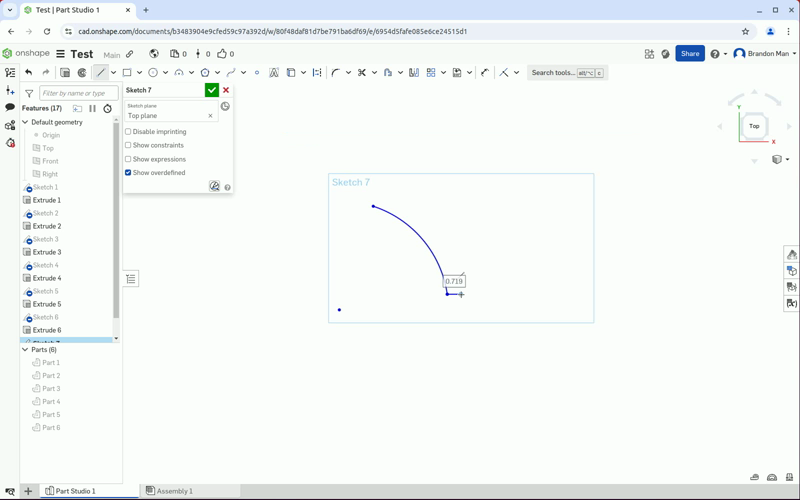
scroll(-6)
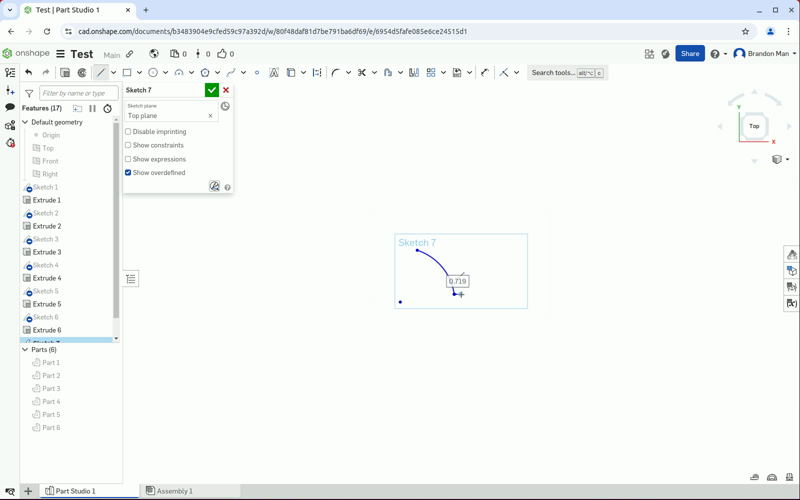
scroll(-6)
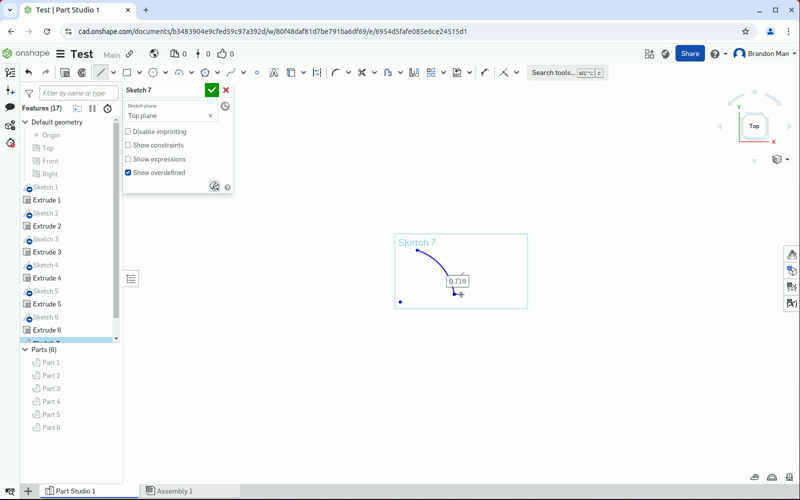
scroll(-6)
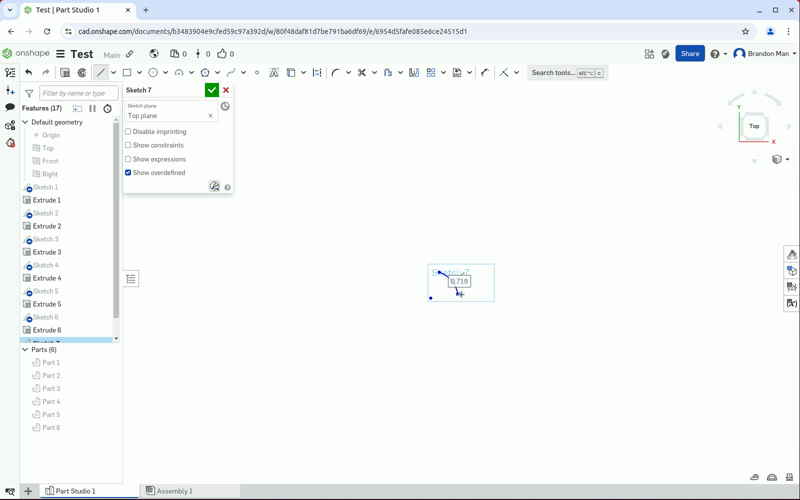
key_up(shift)
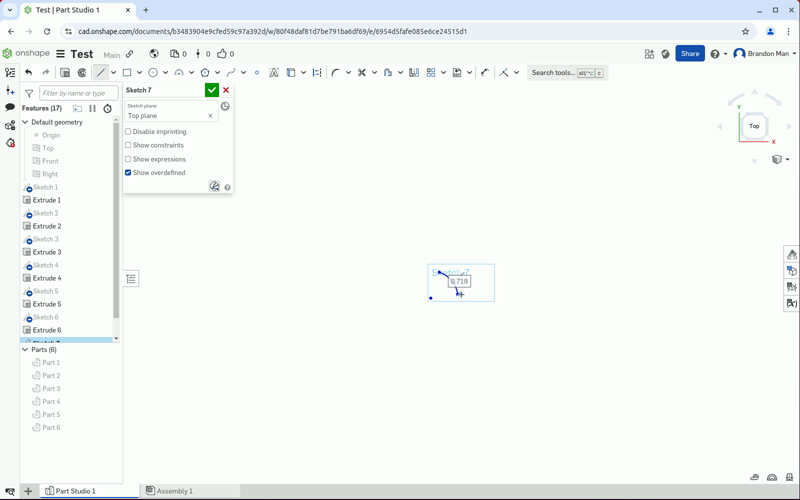
key(esc)
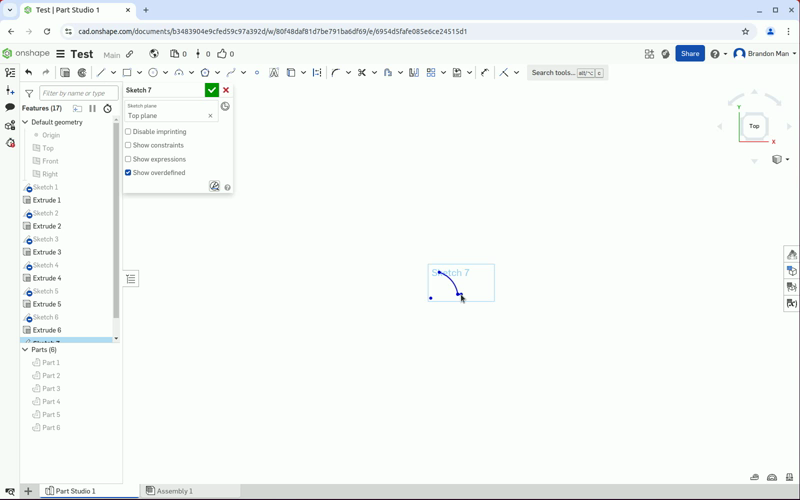
key(a)
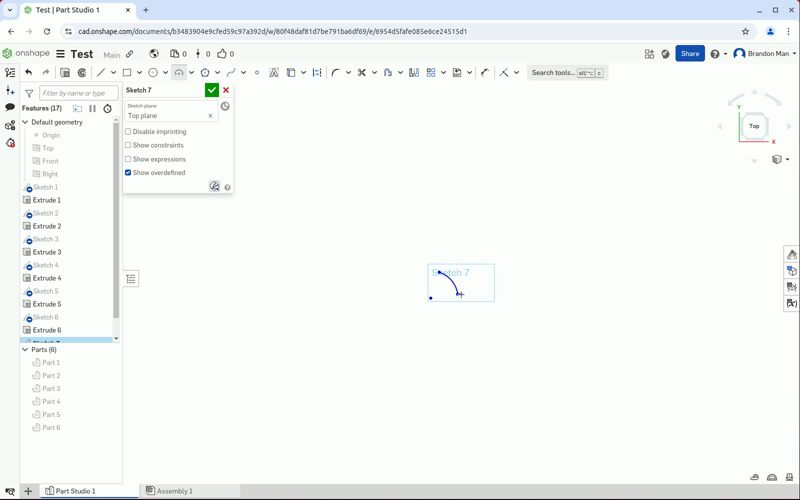
mouse_move(461, 294)
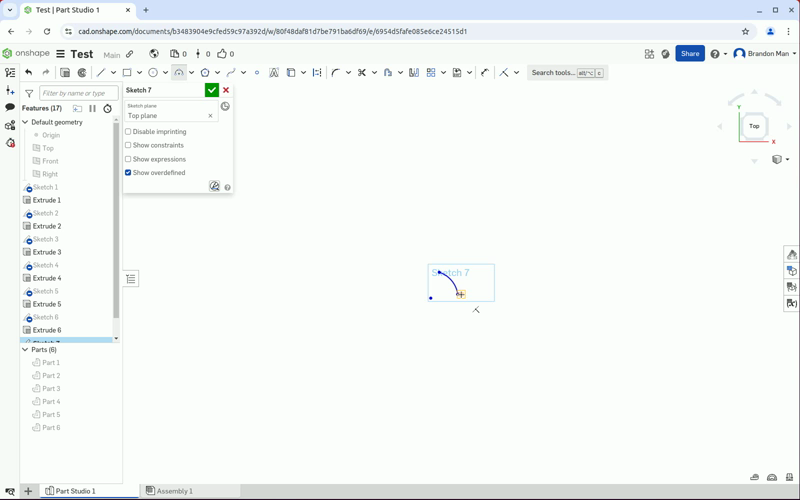
scroll(6)
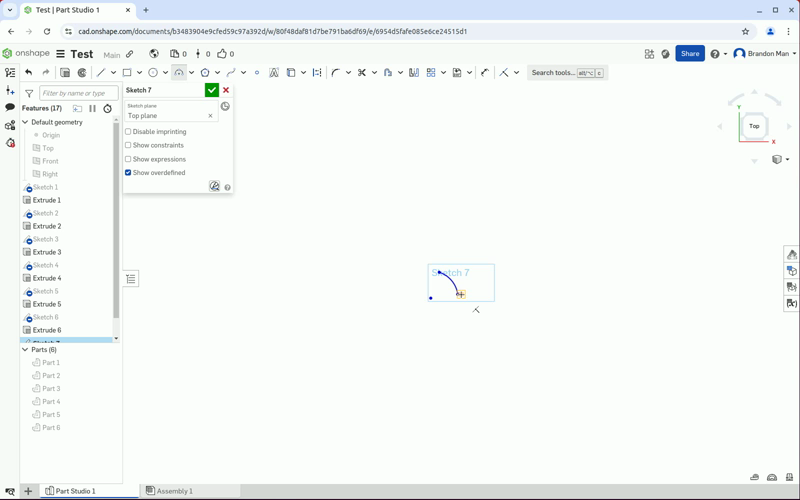
scroll(6)
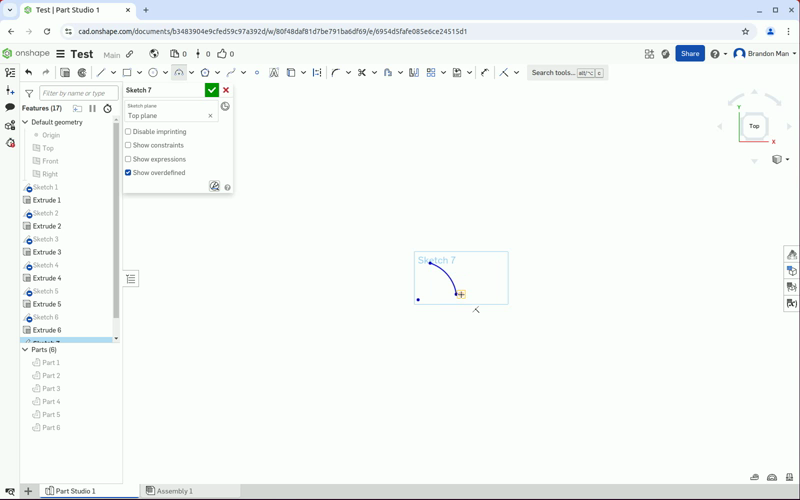
scroll(6)
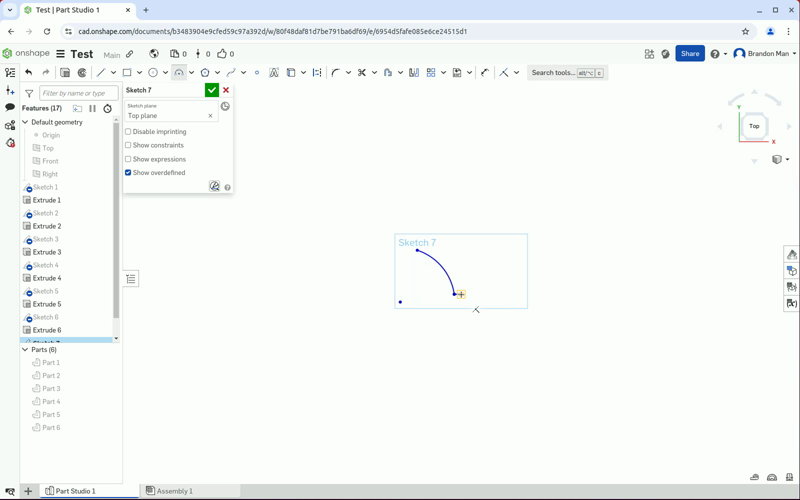
scroll(6)
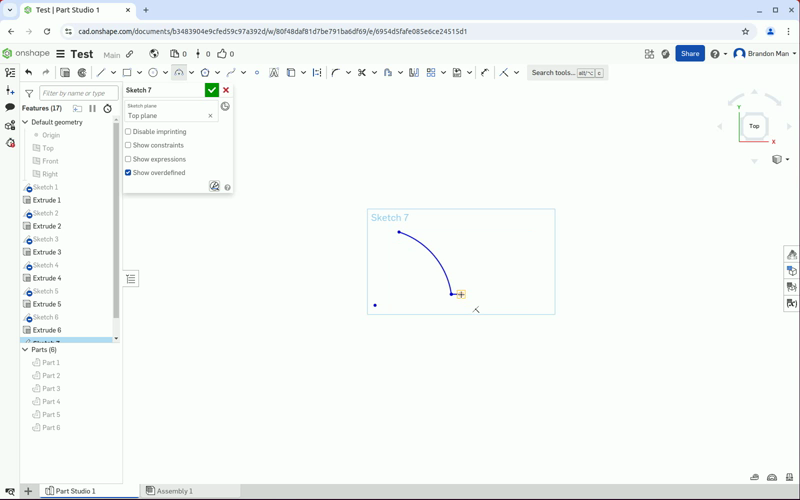
scroll(6)
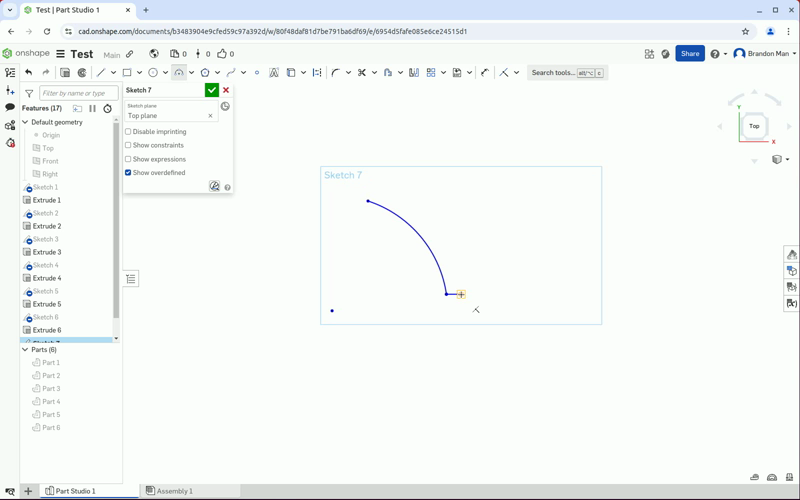
scroll(6)
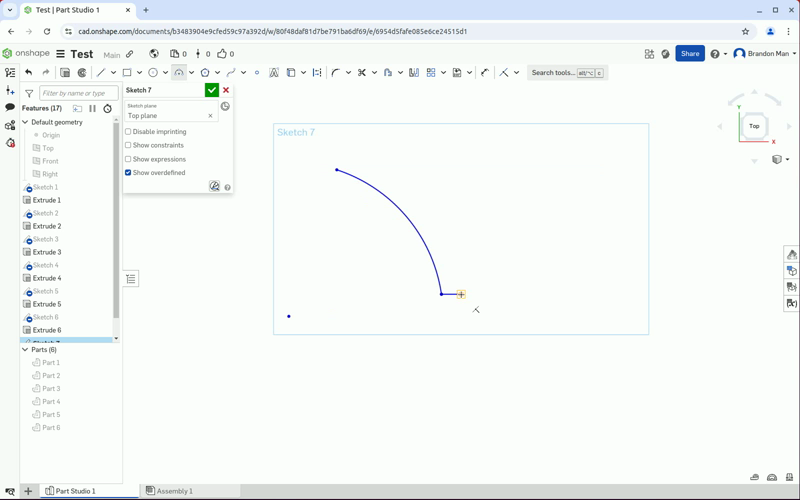
scroll(6)
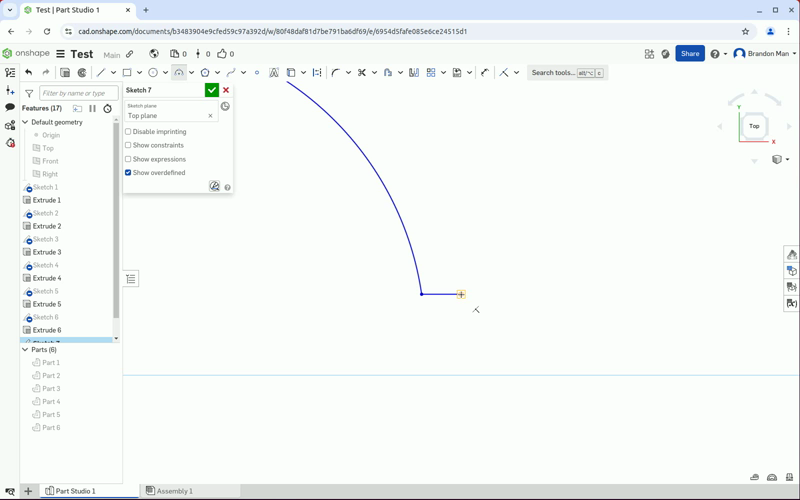
click(461, 294)
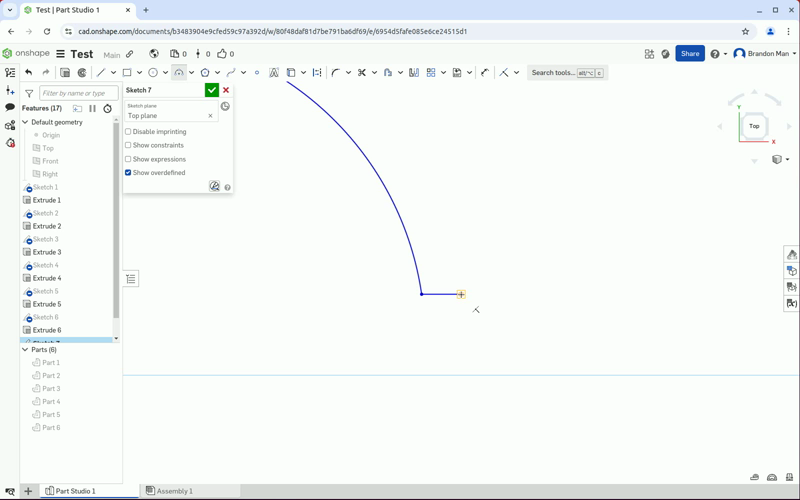
scroll(-6)
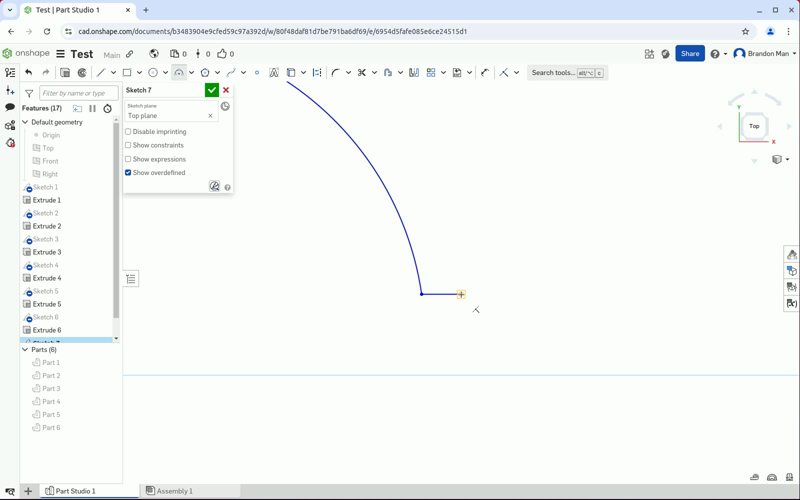
scroll(-6)
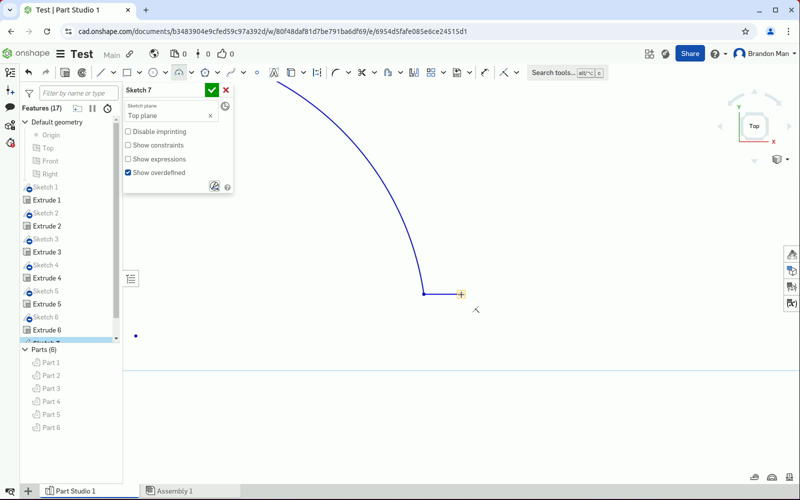
scroll(-6)
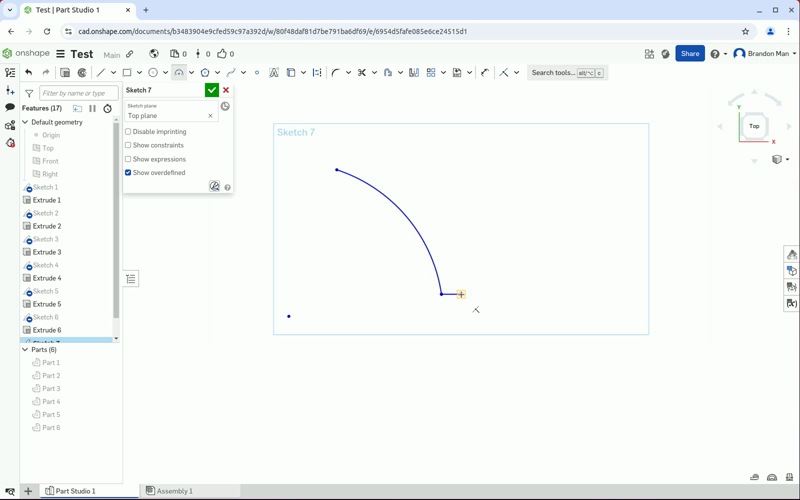
scroll(-6)
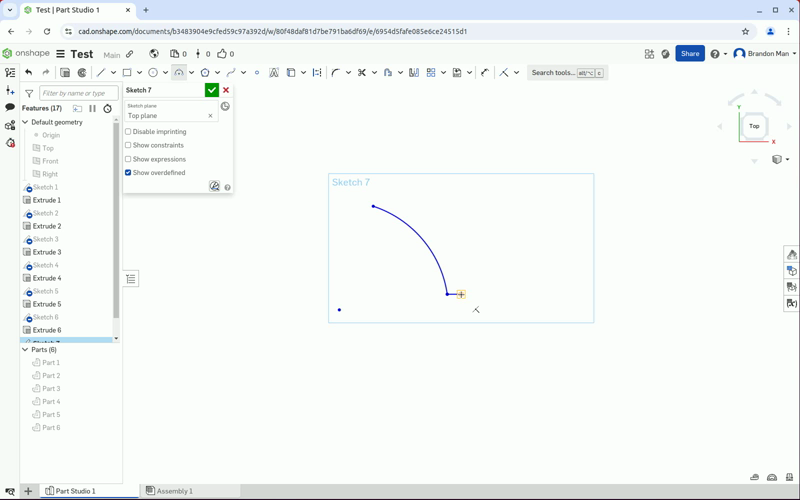
scroll(-6)
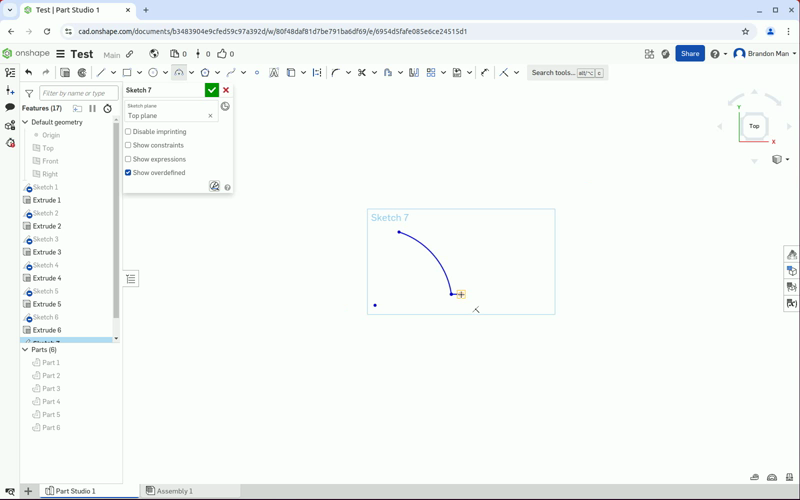
scroll(-6)
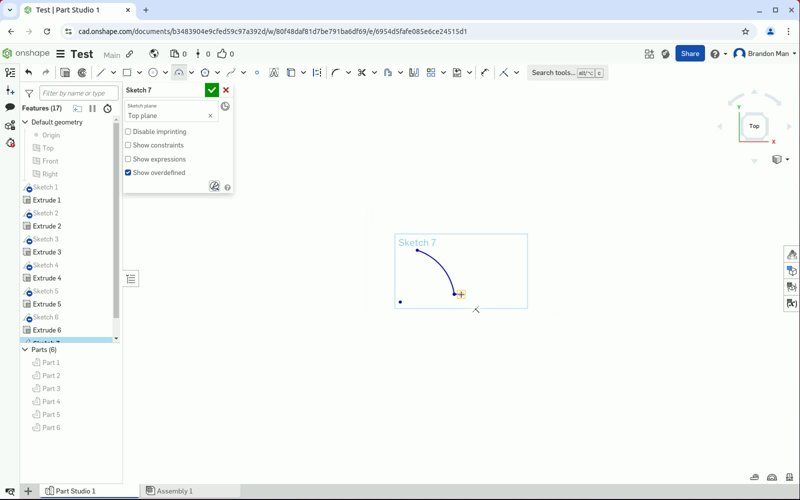
scroll(-6)
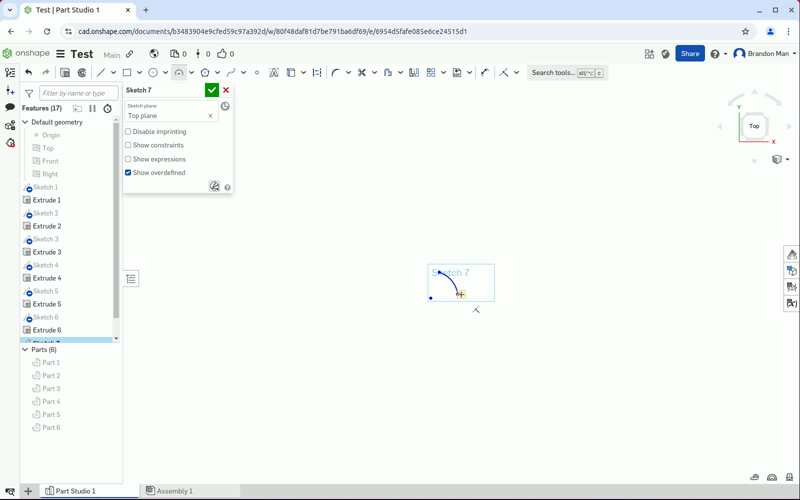
key_down(shift)
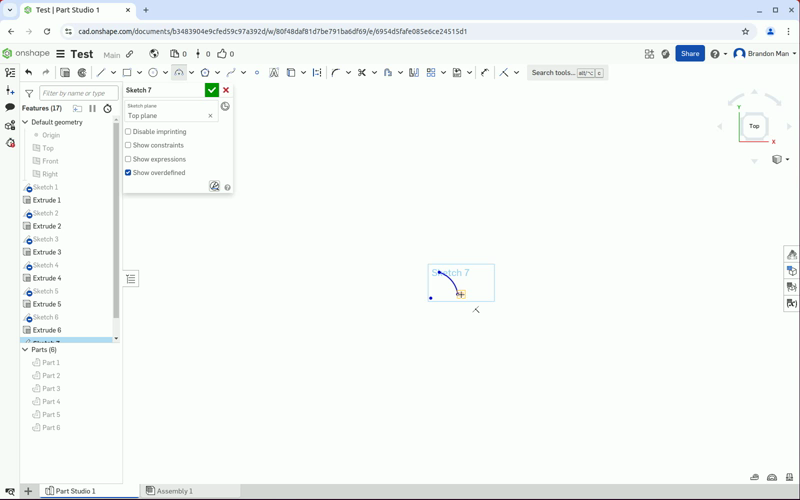
mouse_move(461, 272)
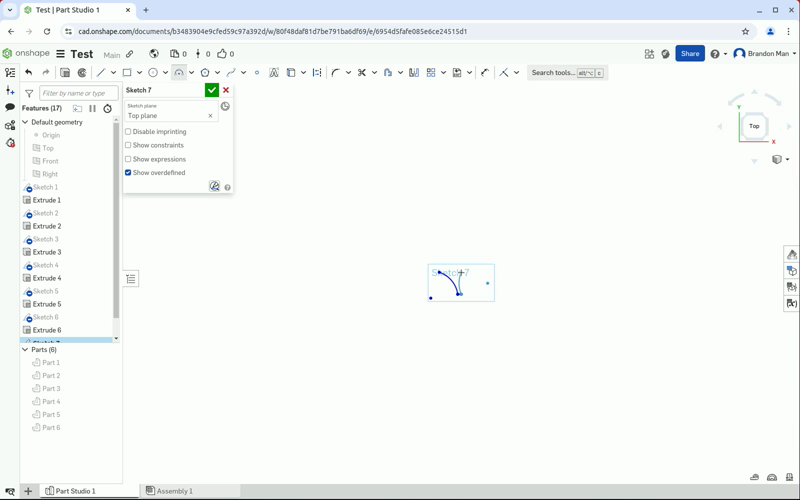
click(461, 272)
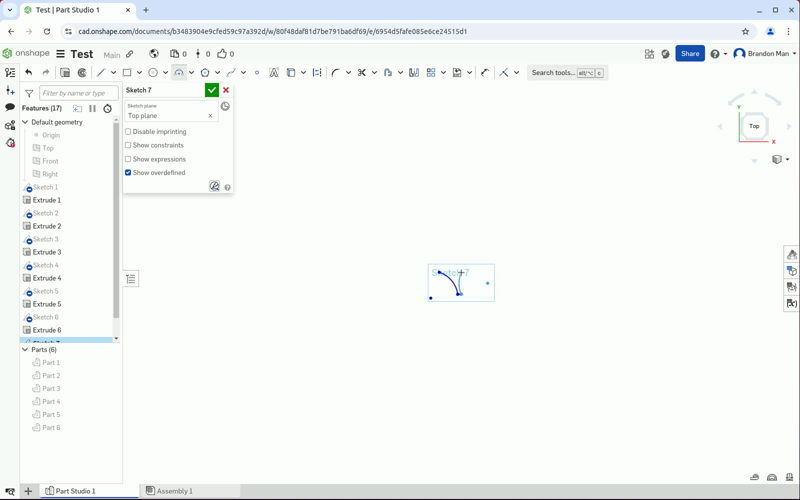
mouse_move(471, 283)
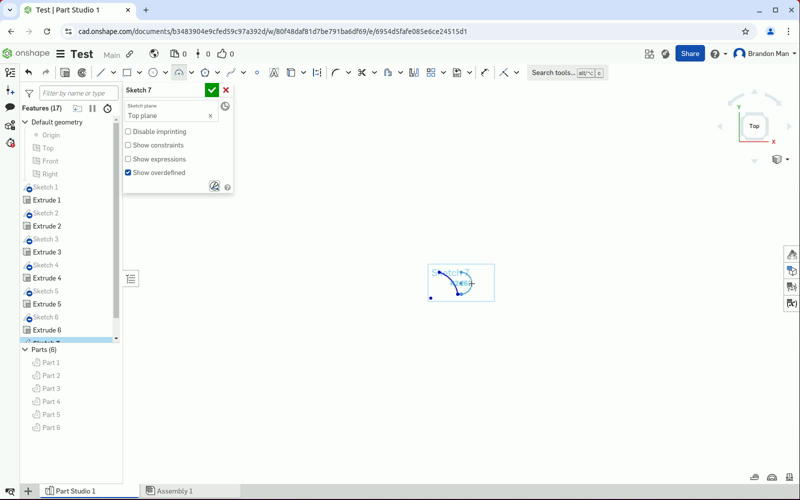
click(471, 283)
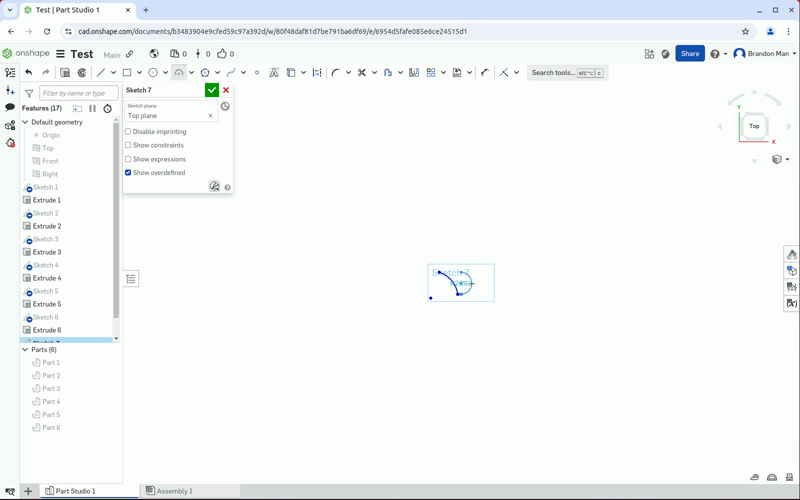
key_up(shift)
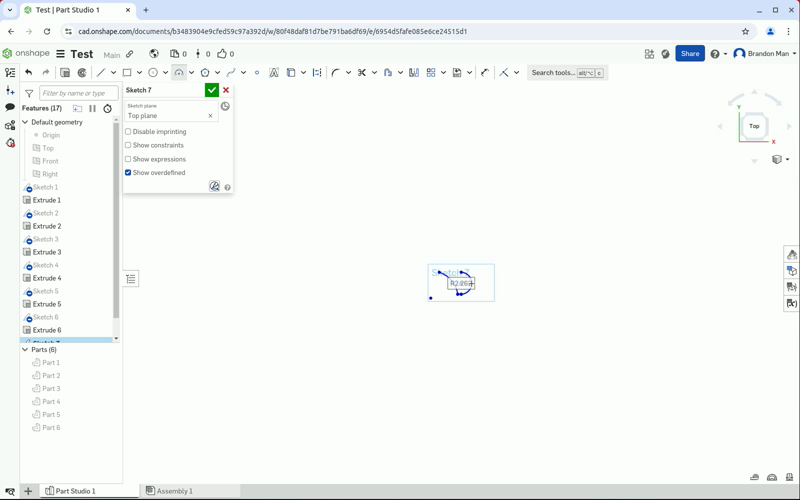
key(esc)
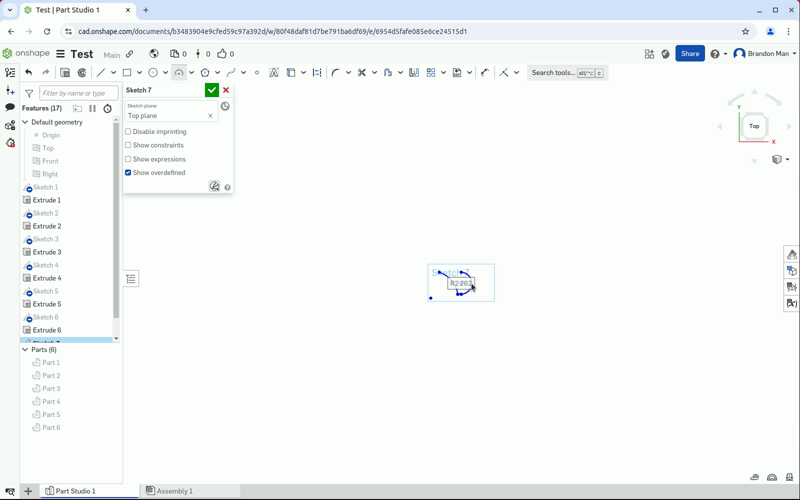
key(l)
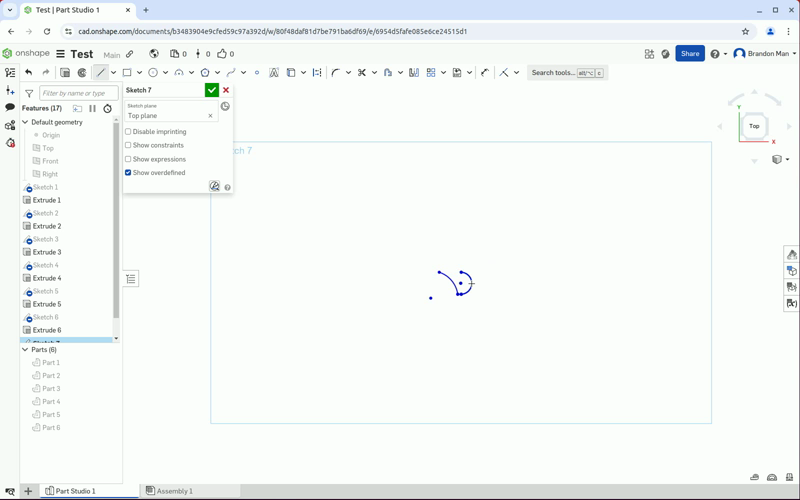
mouse_move(461, 272)
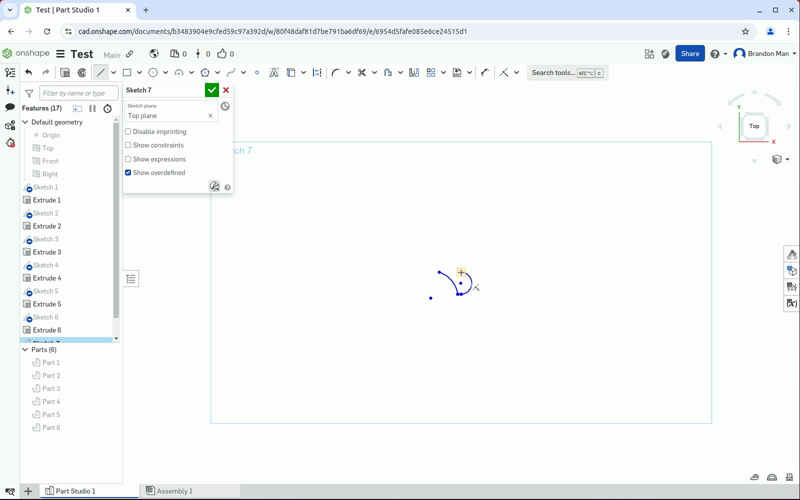
click(461, 272)
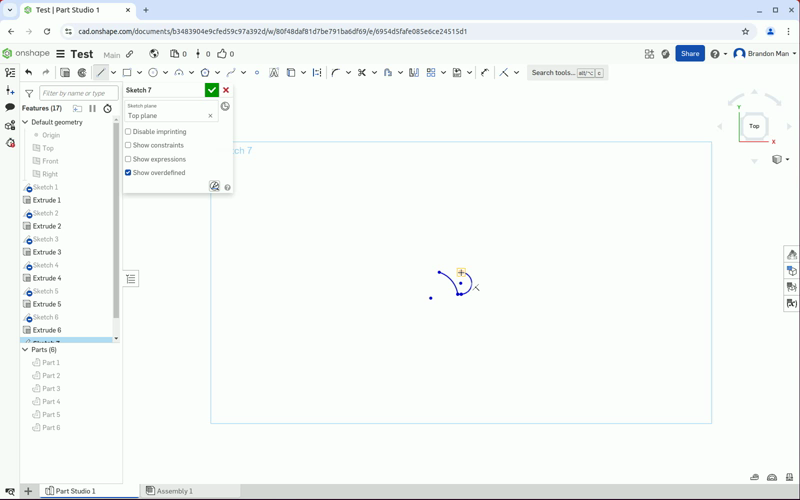
mouse_move(491, 272)
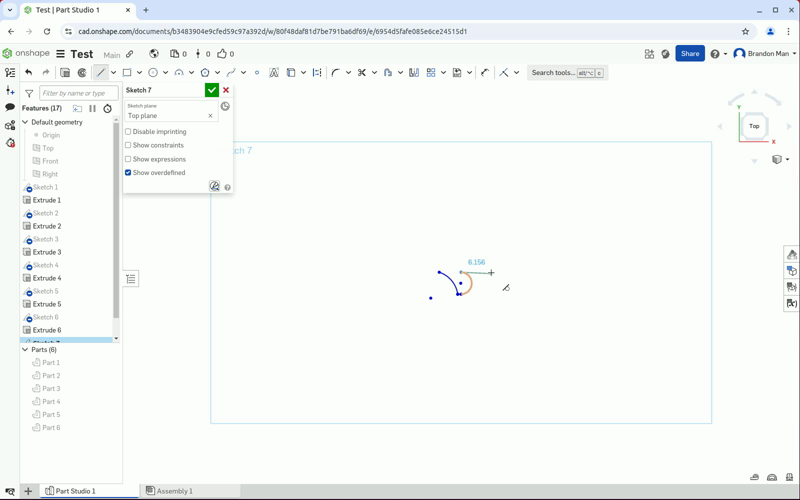
key_down(shift)
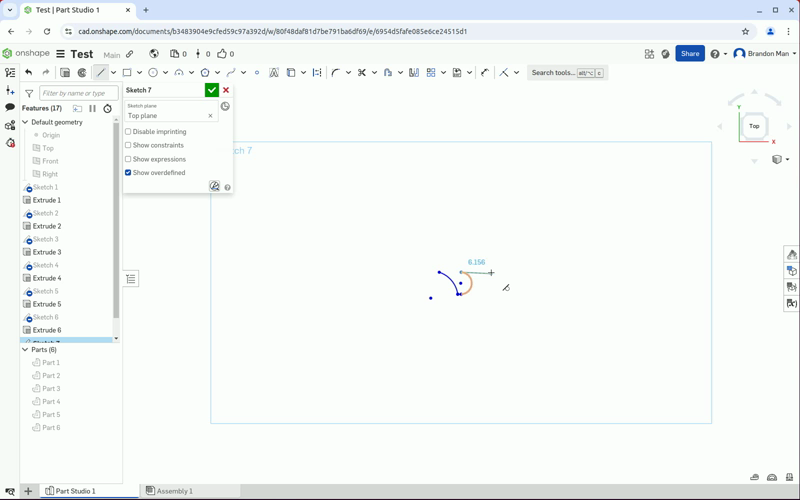
mouse_move(439, 272)
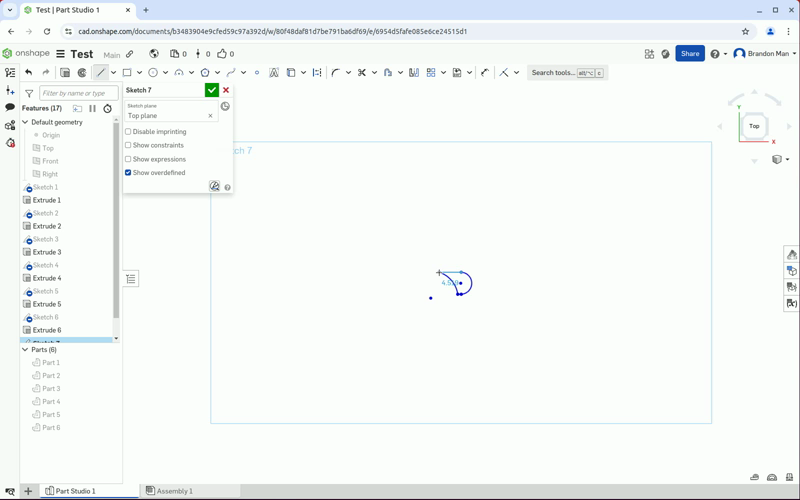
key_up(shift)
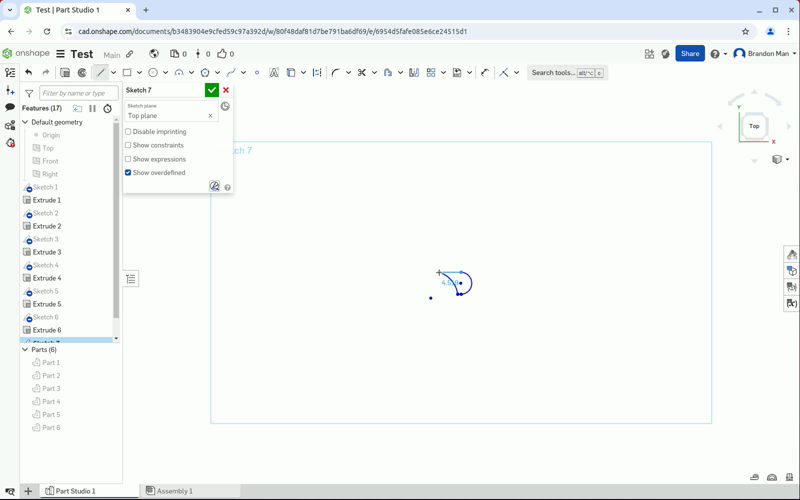
click(439, 272)
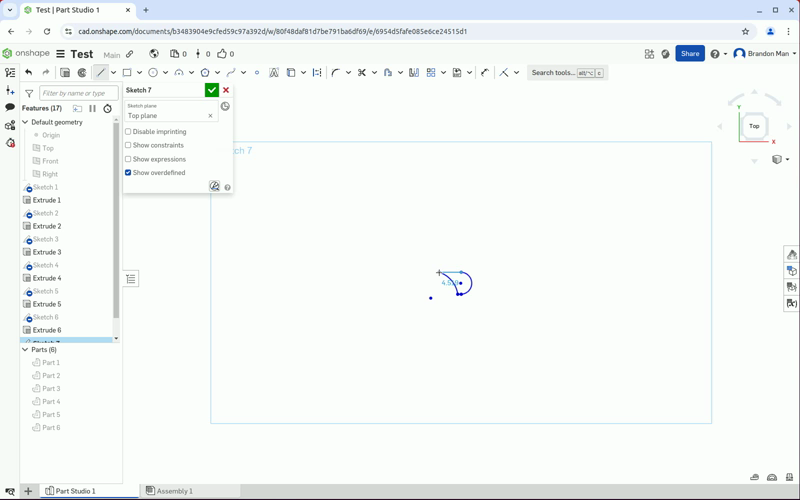
key(esc)
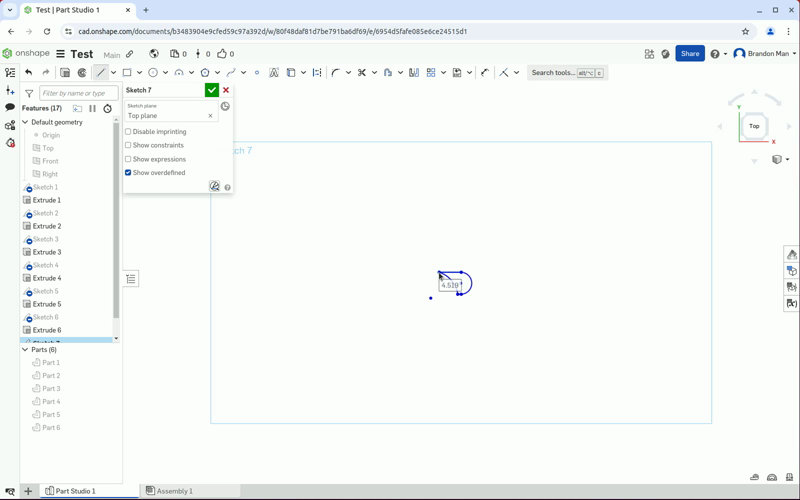
key(c)
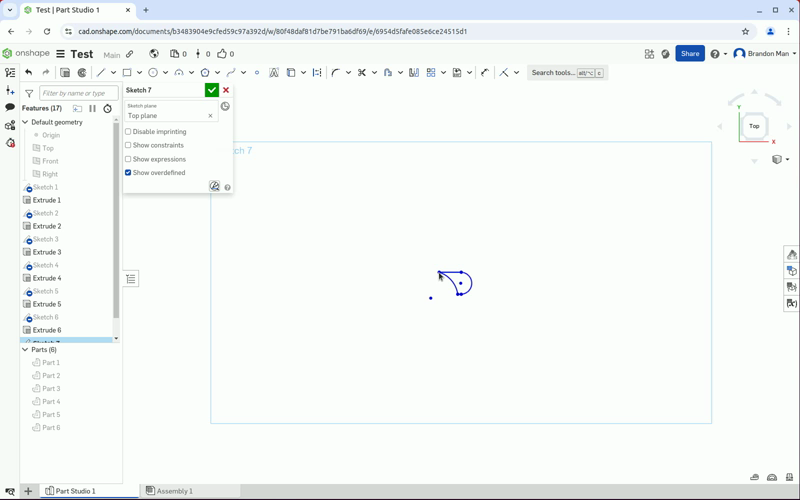
key_down(shift)
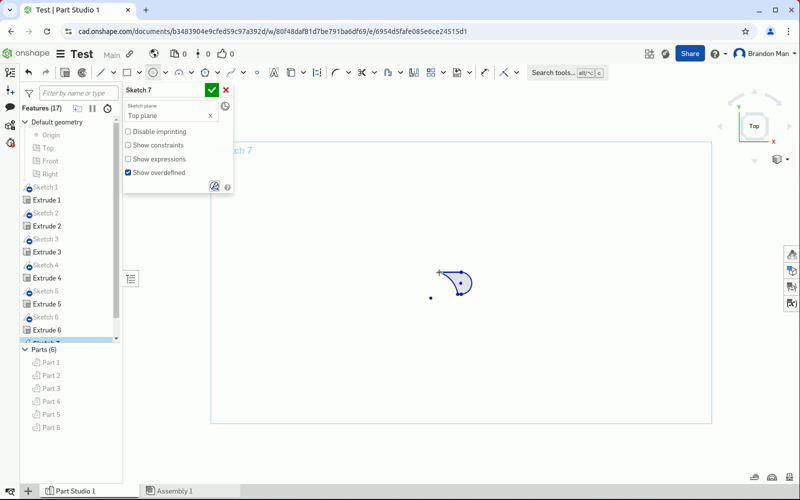
mouse_move(461, 283)
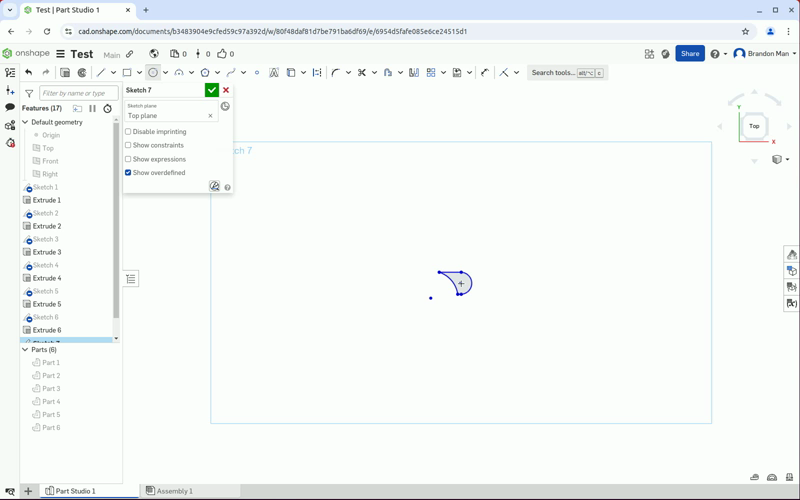
click(461, 283)
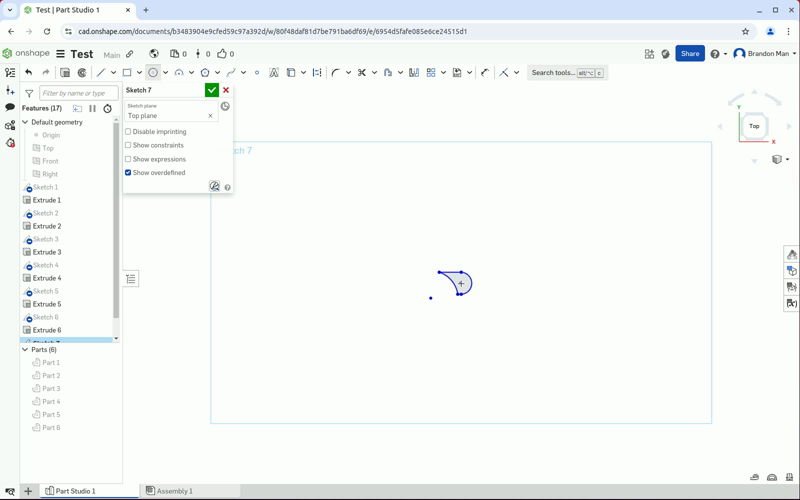
key_up(shift)
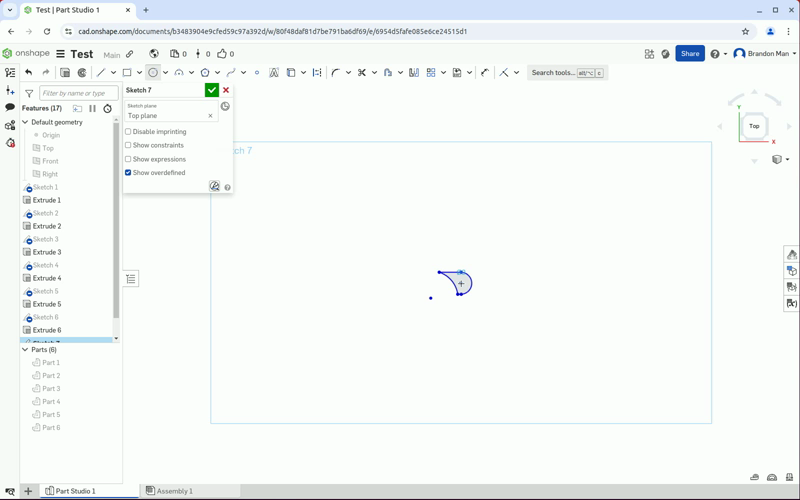
mouse_move(467, 283)
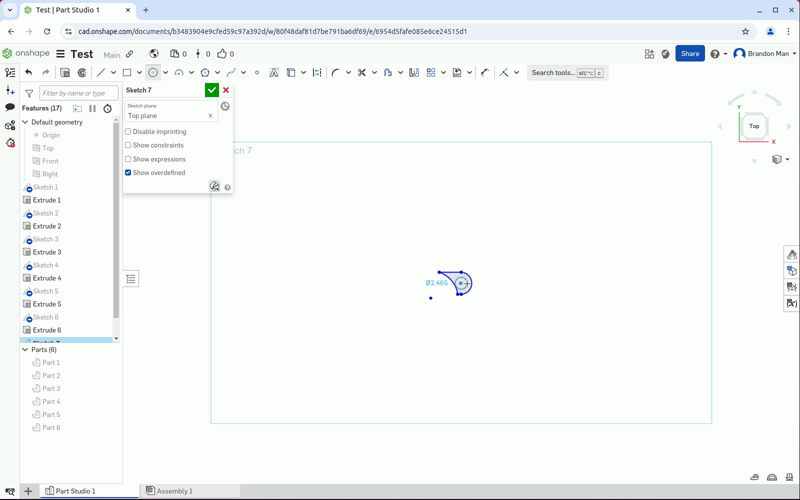
click(467, 283)
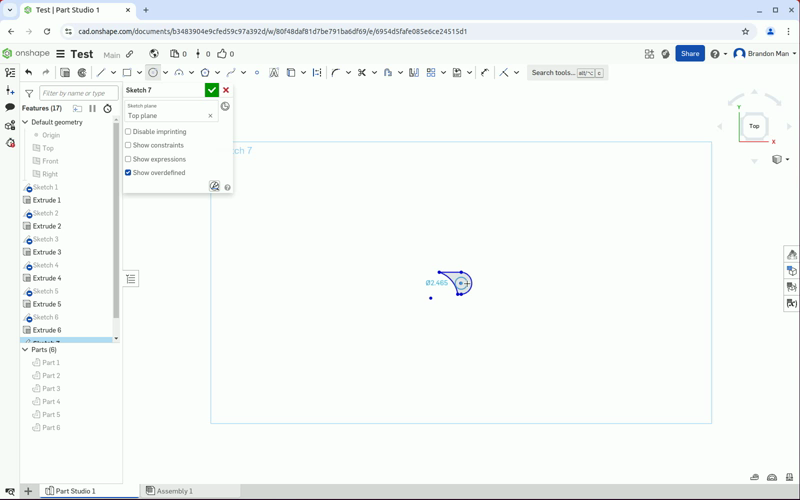
key(esc)
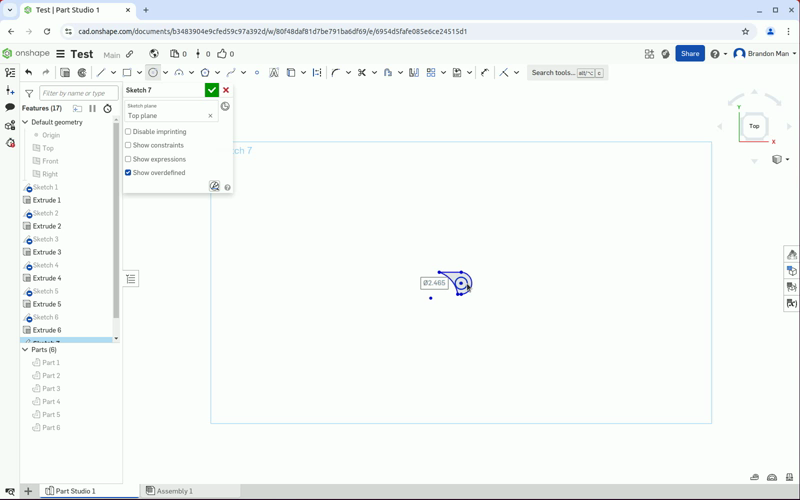
mouse_move(452, 273)
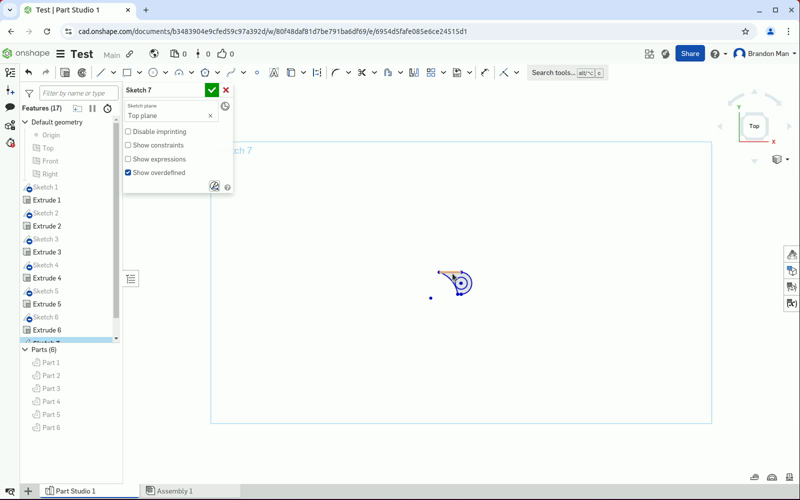
scroll(6)
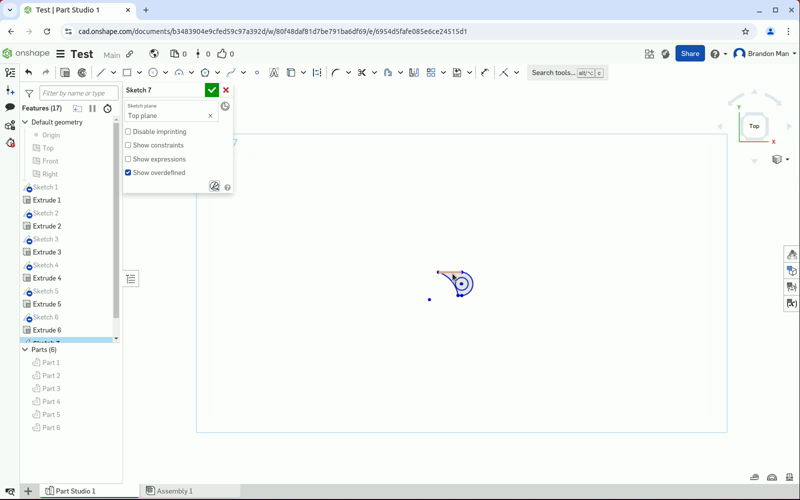
scroll(6)
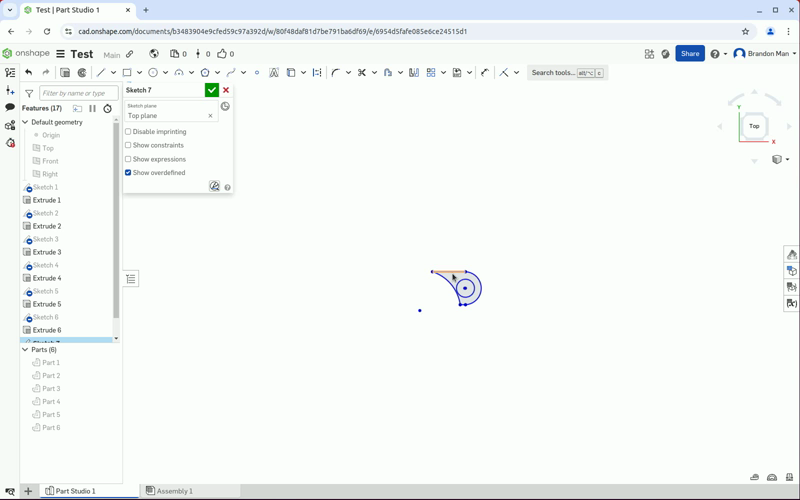
scroll(6)
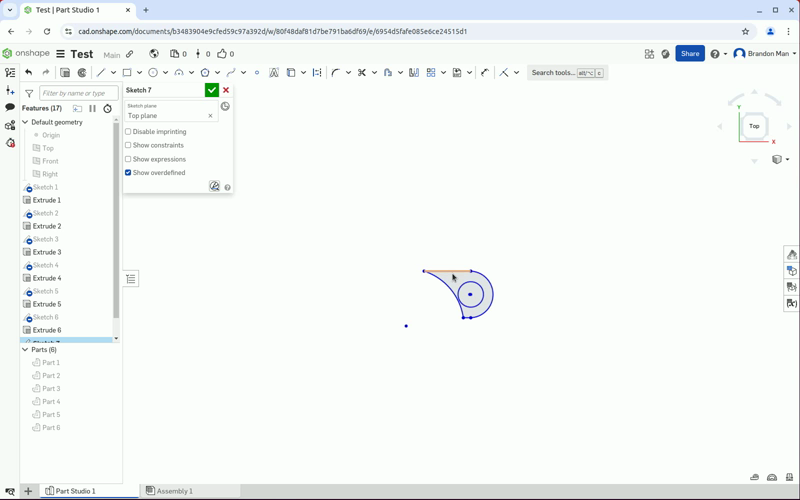
scroll(6)
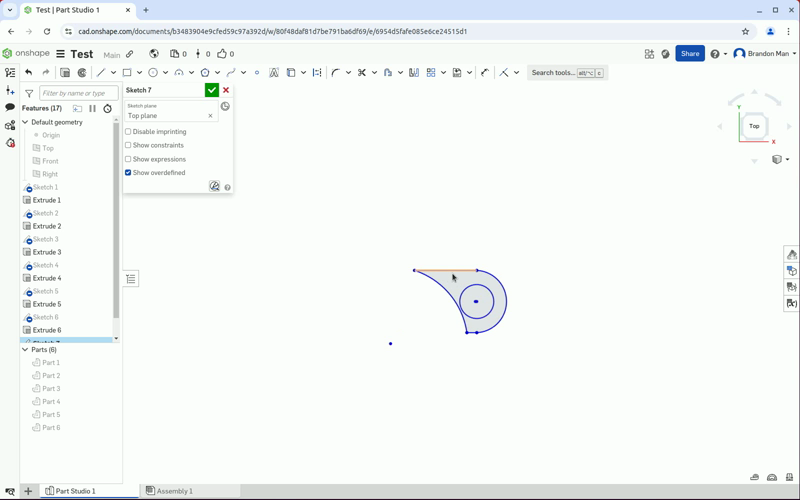
scroll(6)
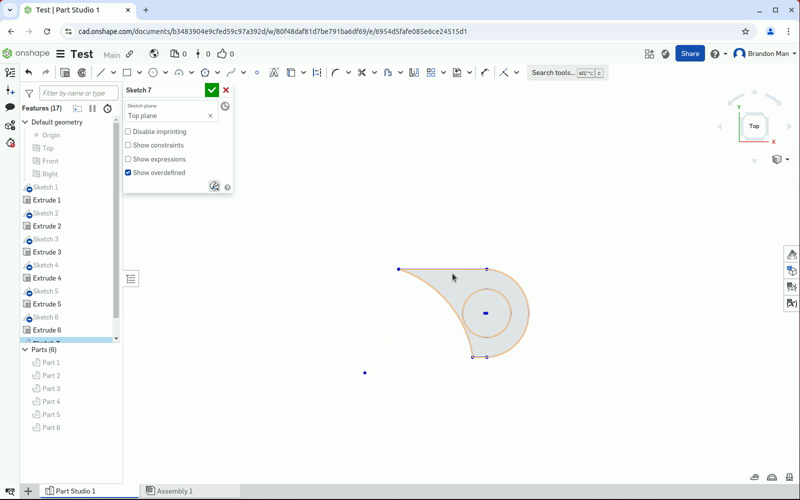
scroll(6)
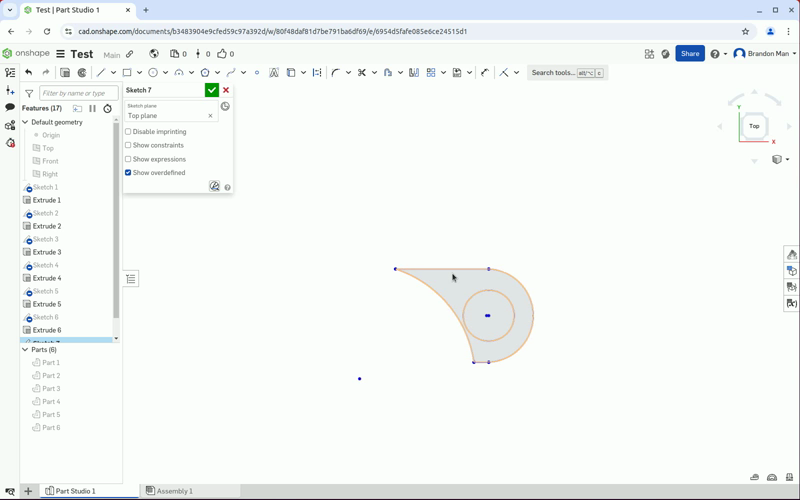
scroll(6)
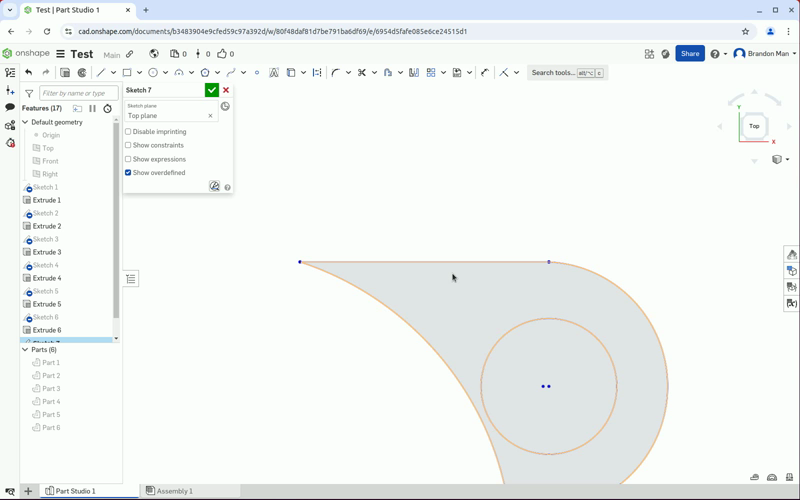
click(452, 273)
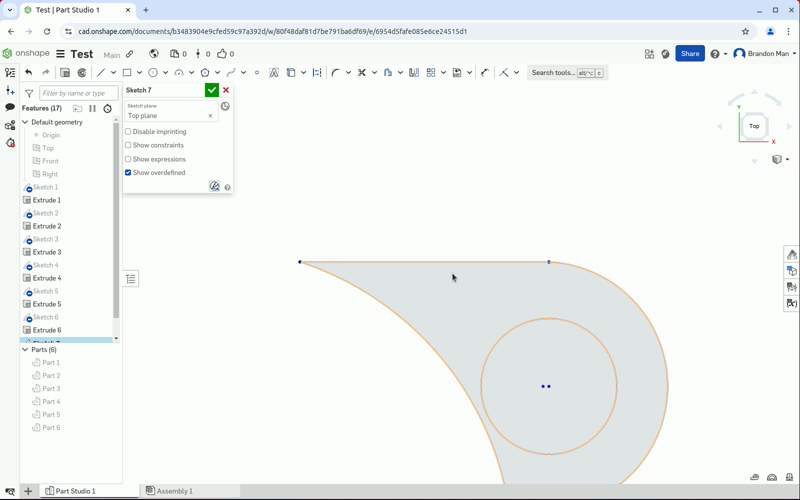
scroll(-6)
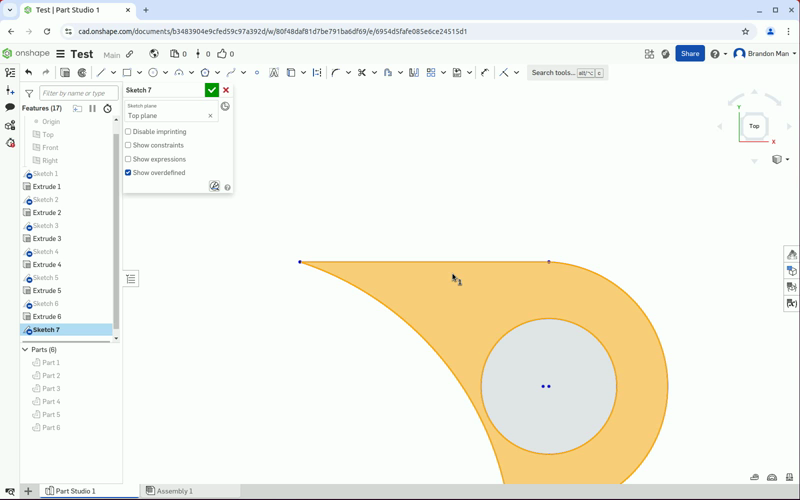
scroll(-6)
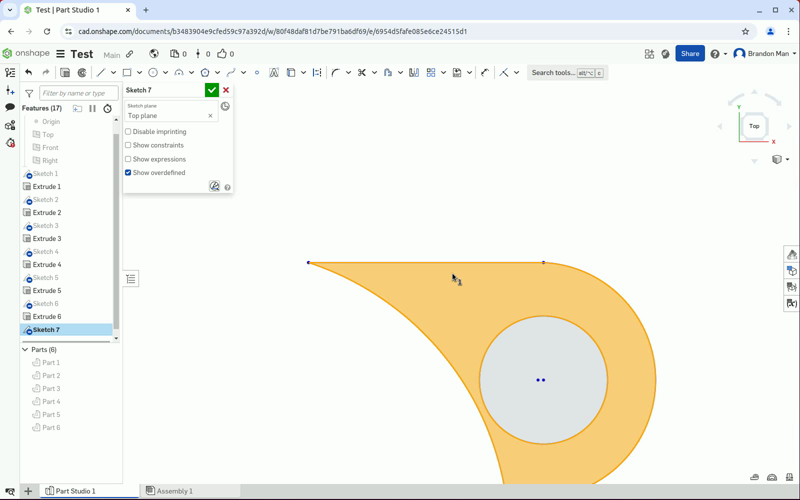
scroll(-6)
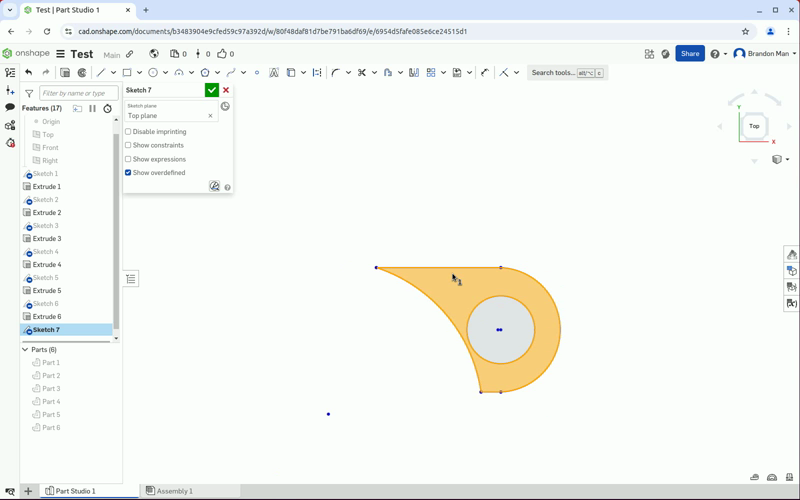
scroll(-6)
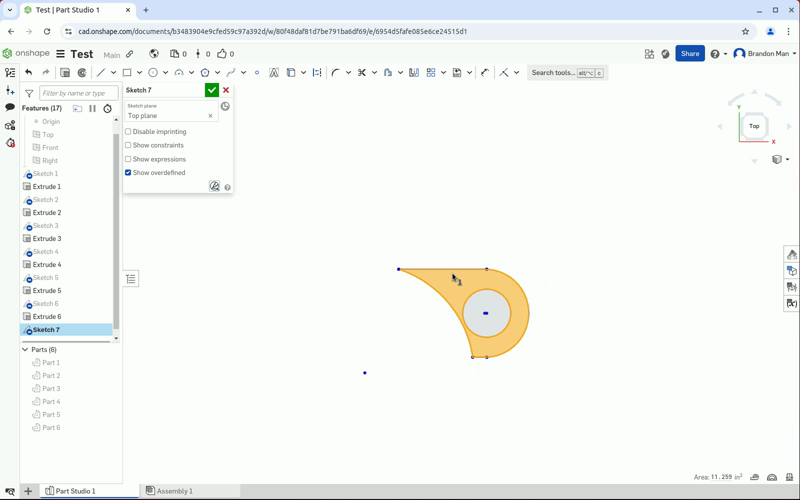
scroll(-6)
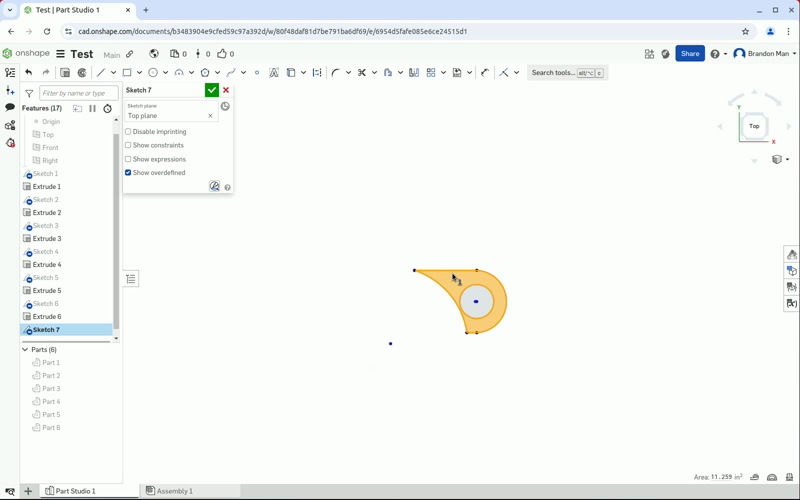
scroll(-6)
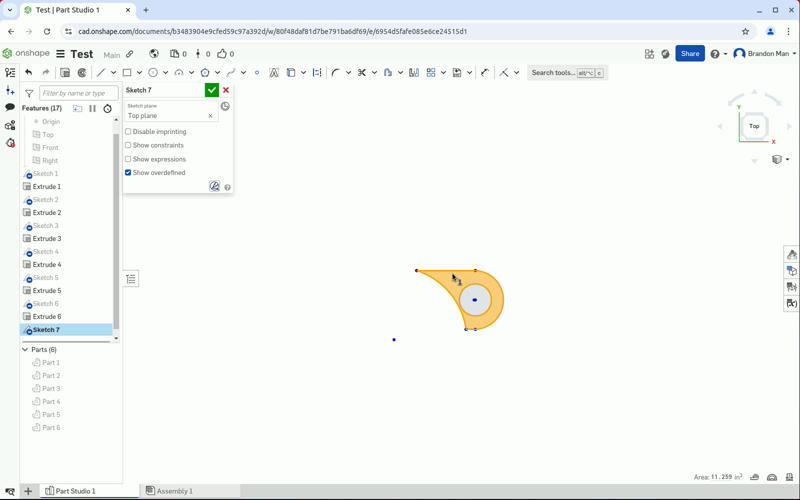
scroll(-6)
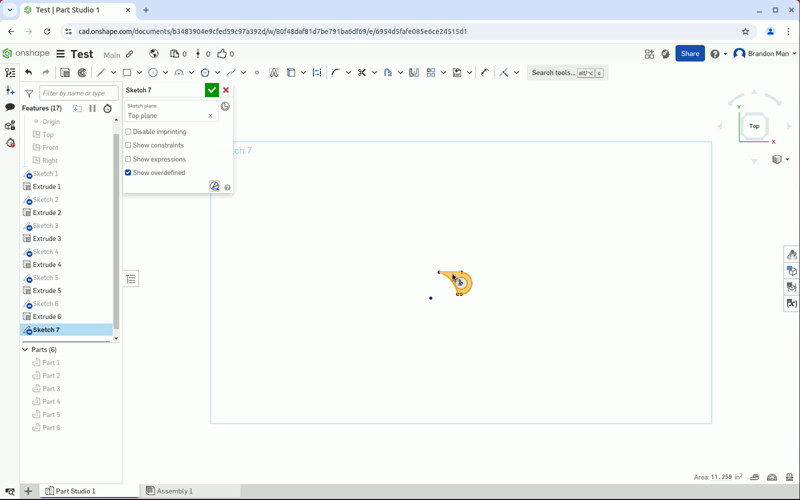
mouse_move(73, 352)
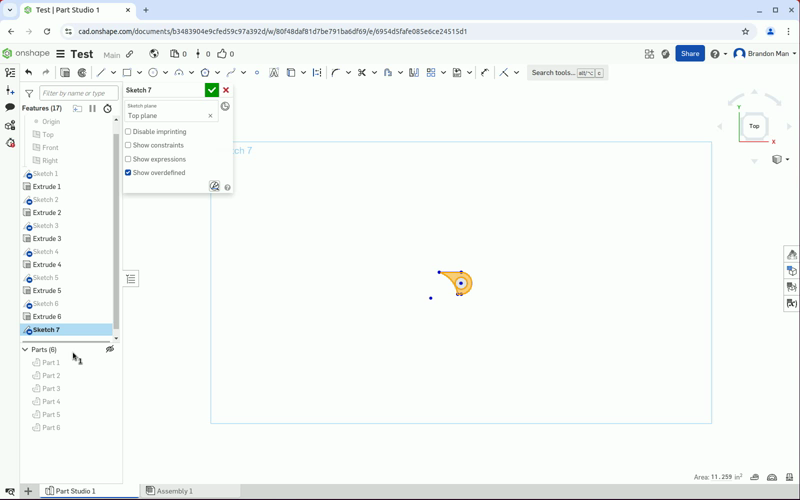
key(shift+y)
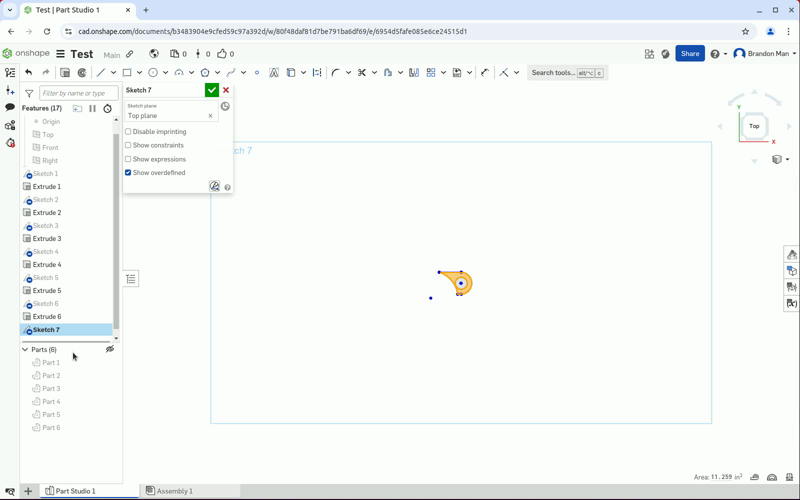
key(shift+e)
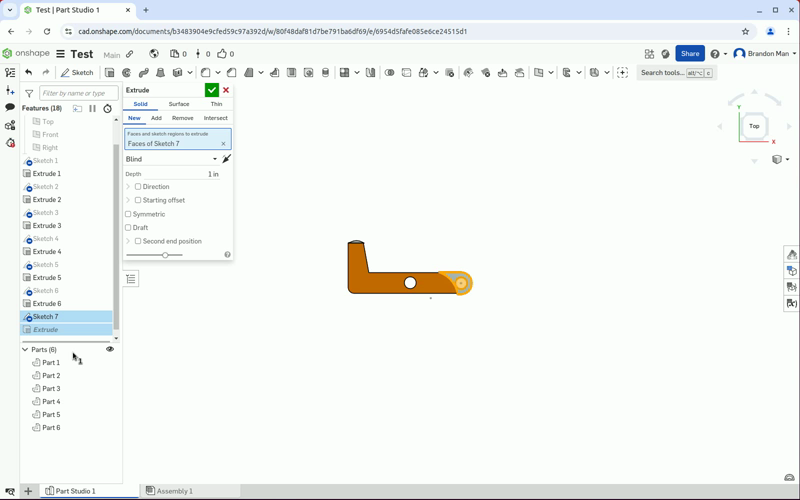
mouse_move(143, 106)
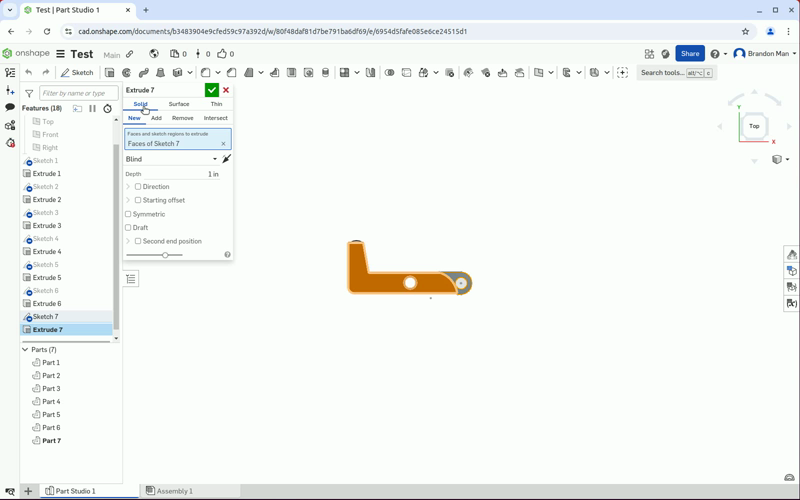
click(143, 106)
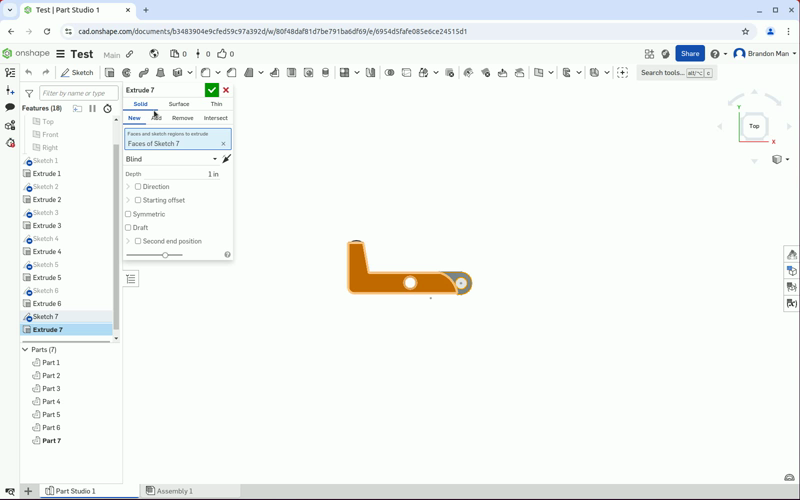
mouse_move(186, 120)
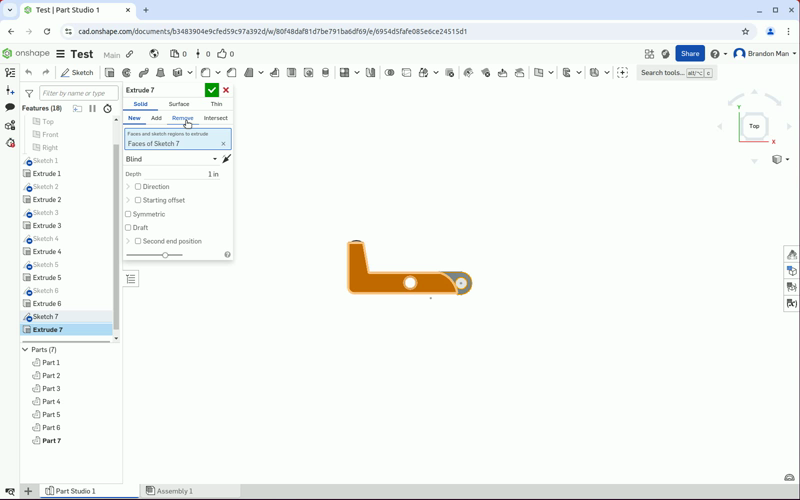
click(186, 120)
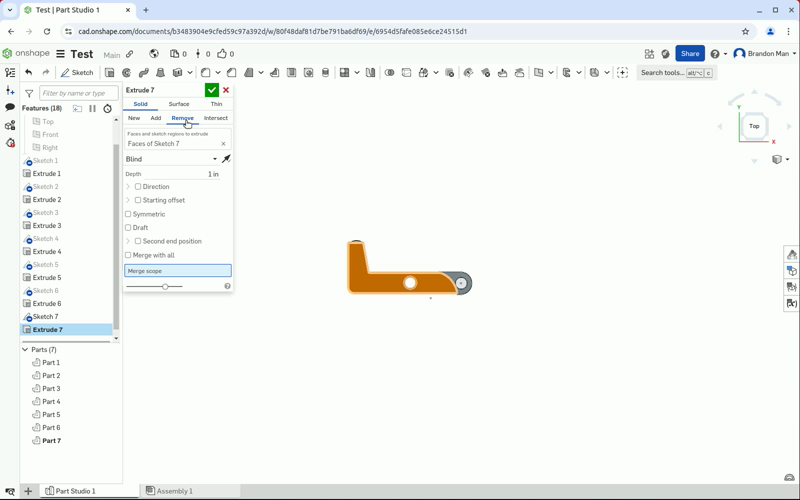
key(tab, 4)
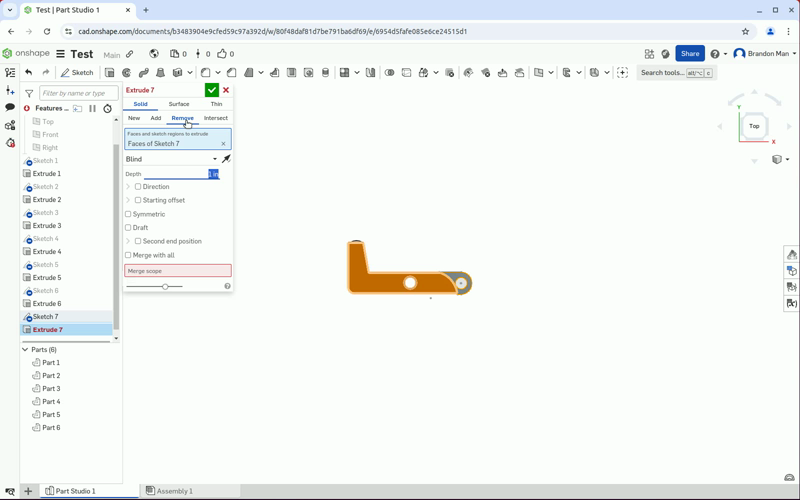
text(-2.407)
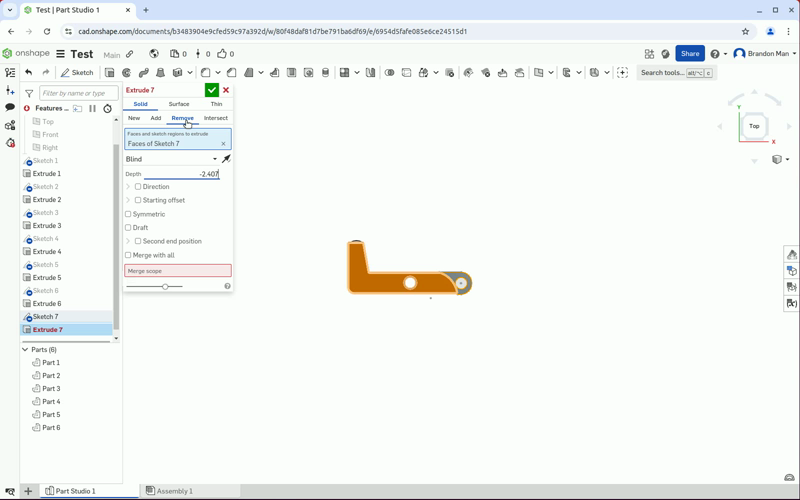
key(tab, 6)
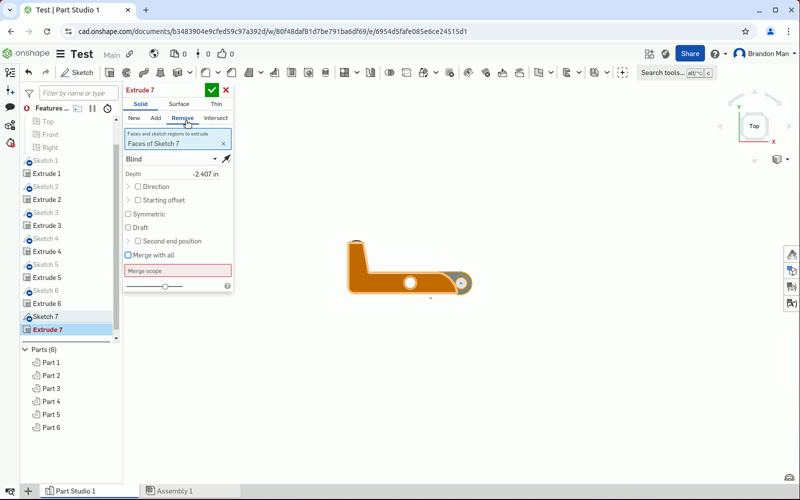
key(space)
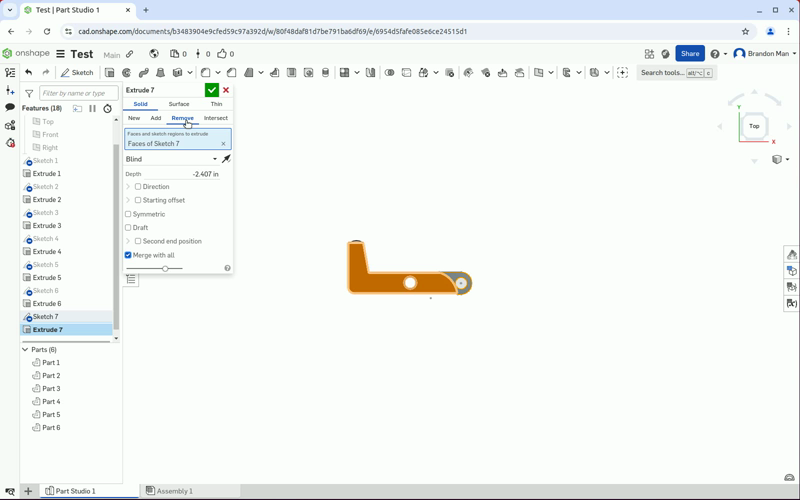
key(enter)
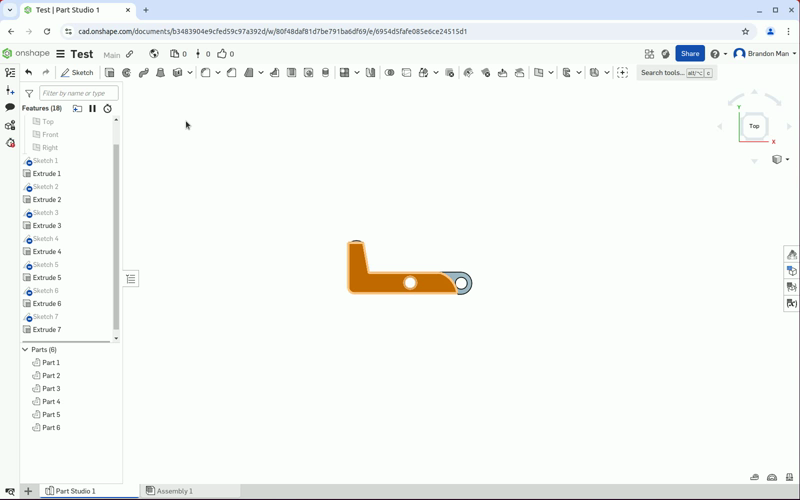
key(shift+h)
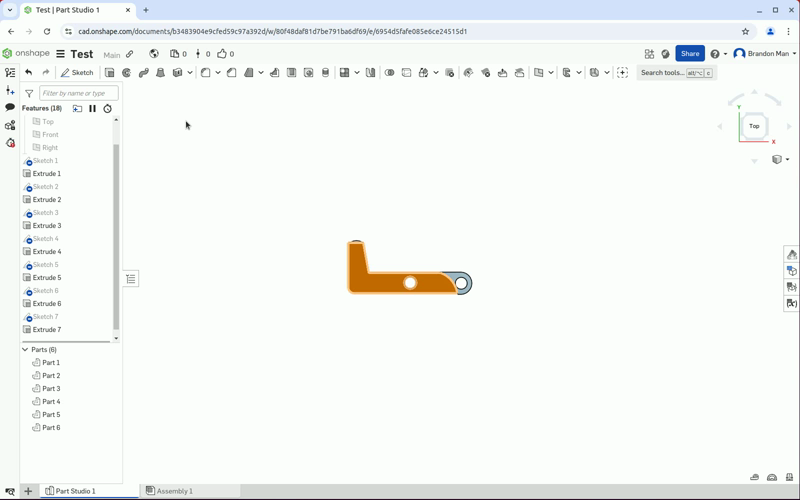
key(shift+h)
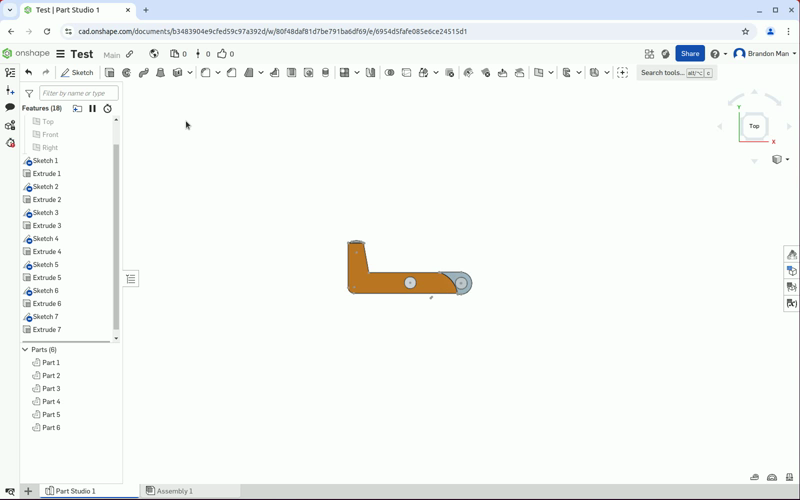
key(shift+7)
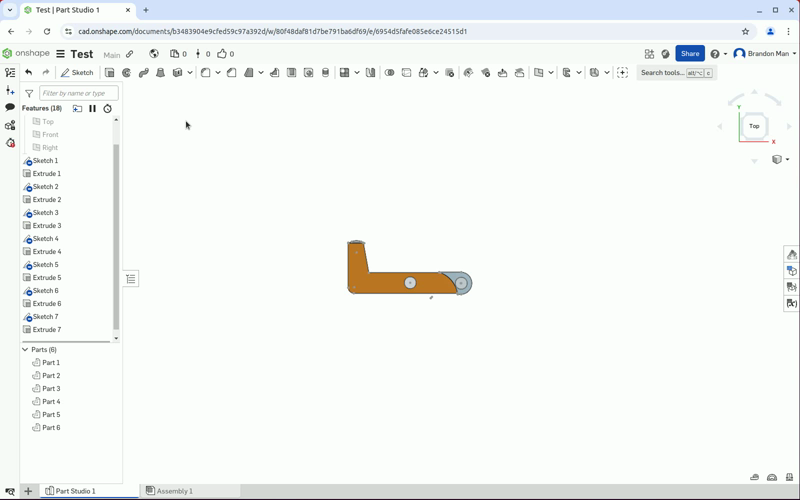
key(up, 3)
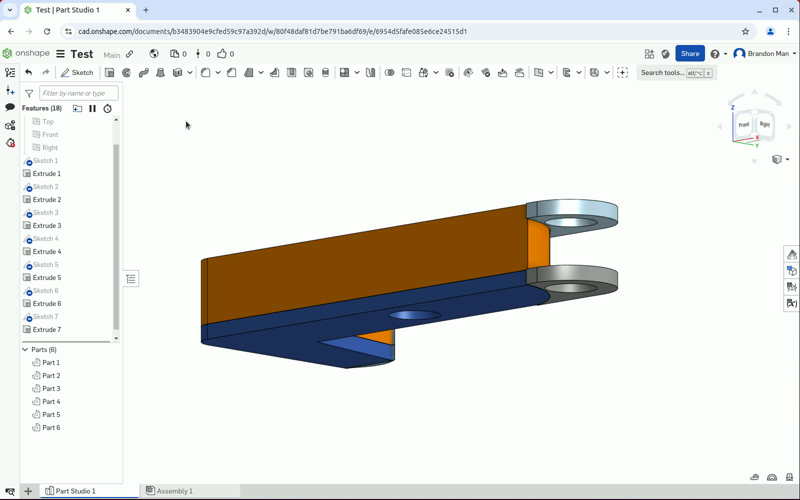
key(left, 3)
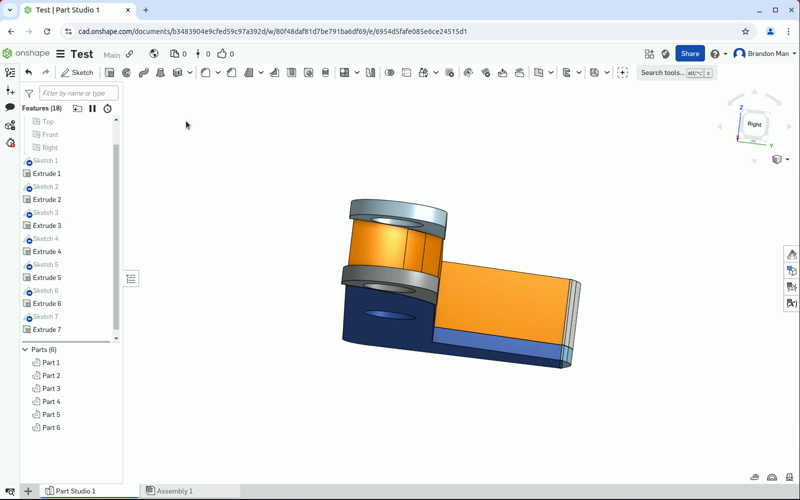
key(right, 3)
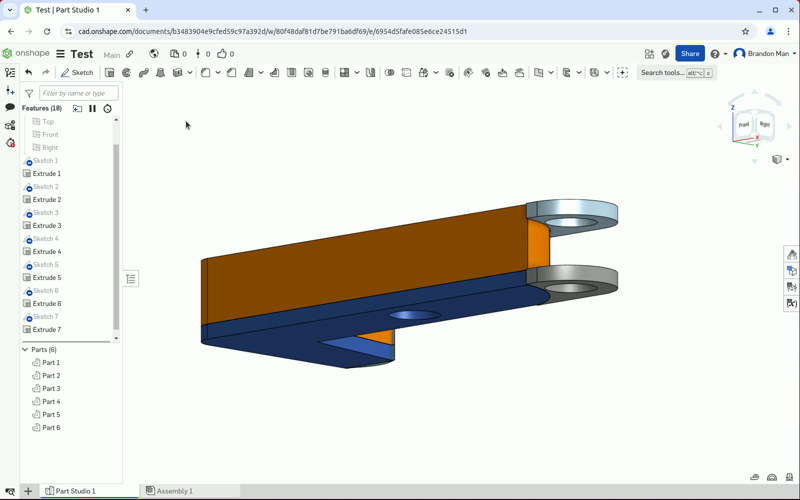
key(down, 3)
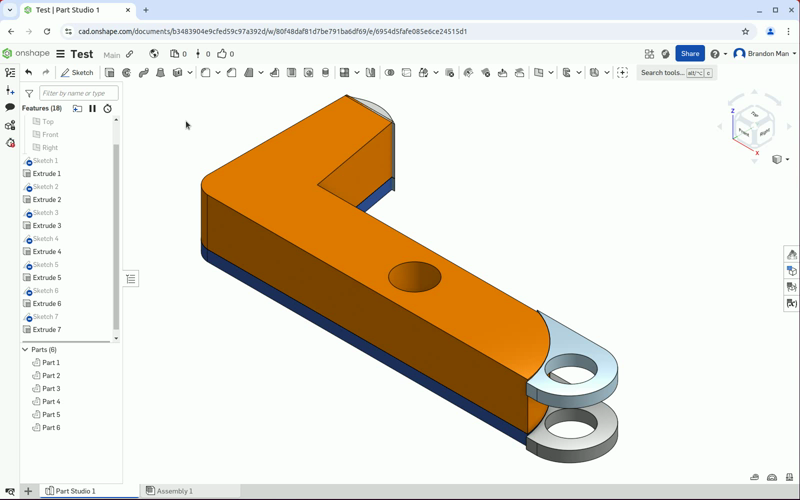
mouse_move(69, 163)
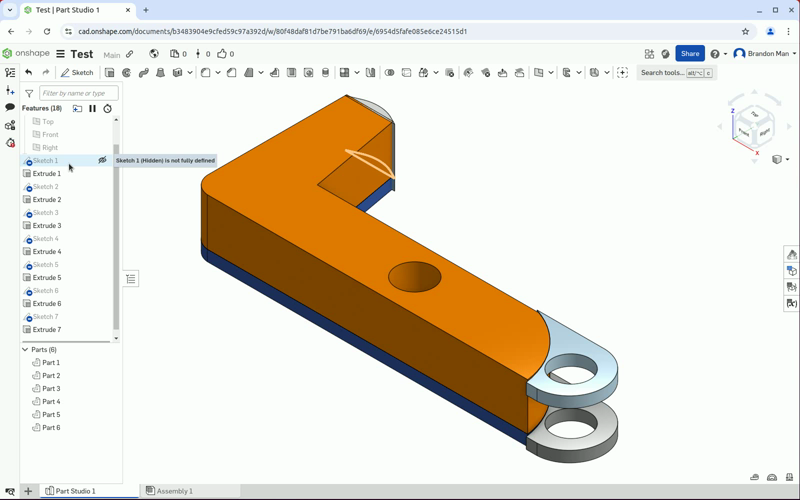
click(69, 163)